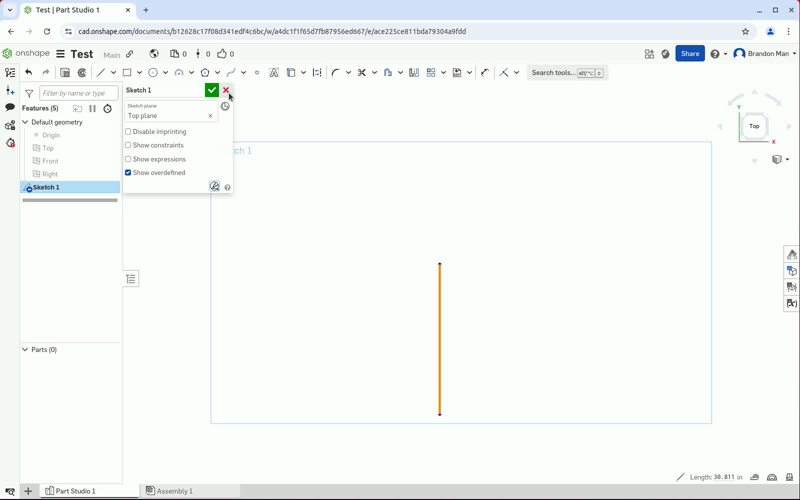
key(shift+h)
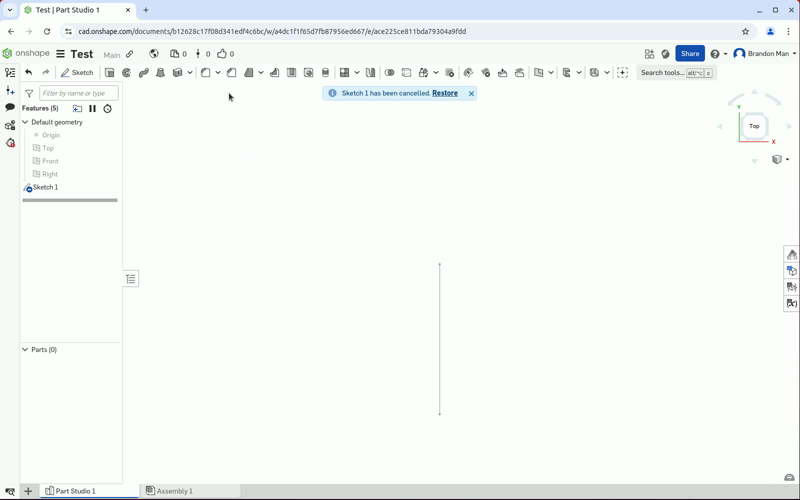
mouse_move(73, 352)
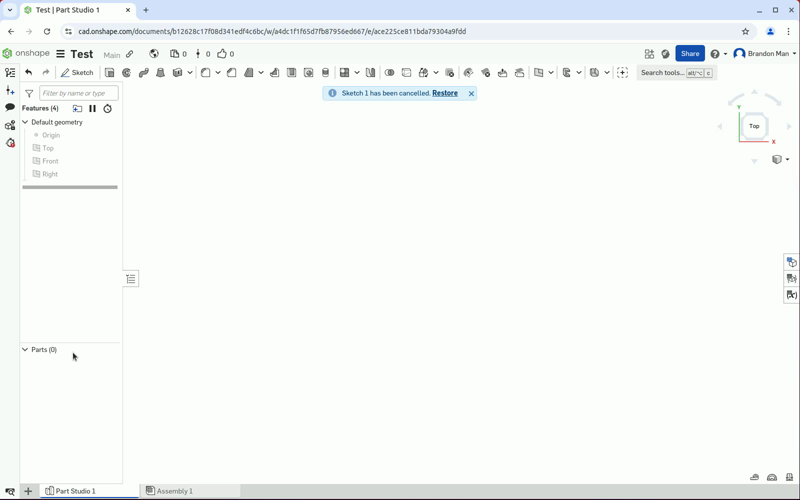
key(y)
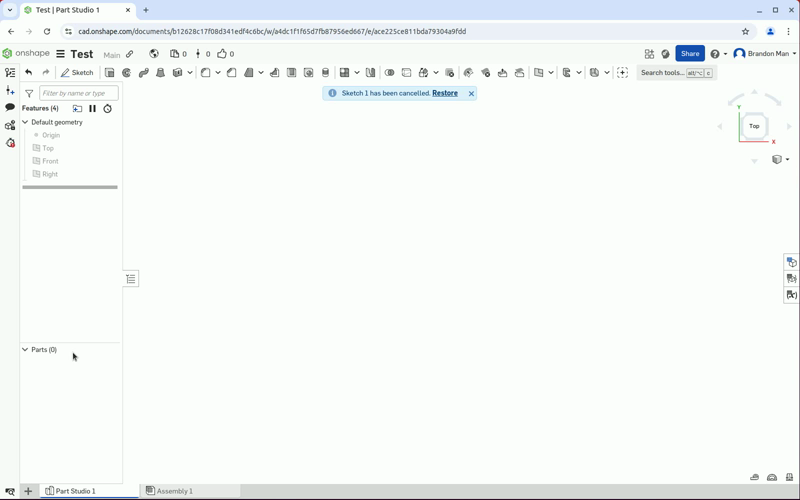
key(shift+p)
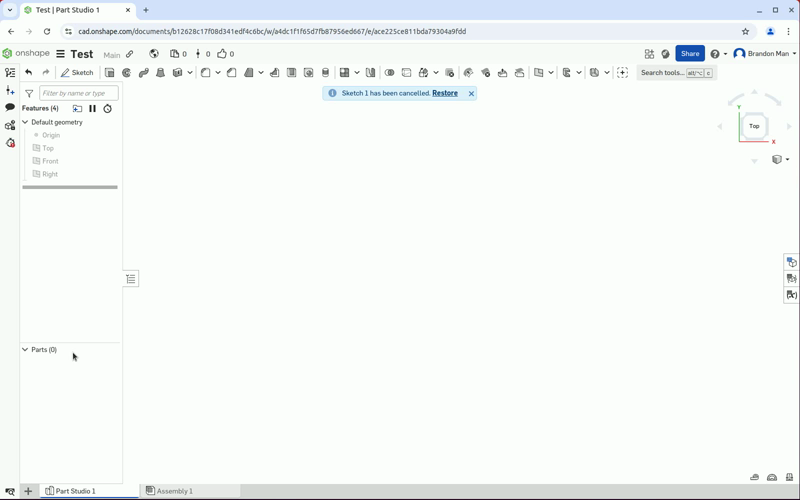
key(space)
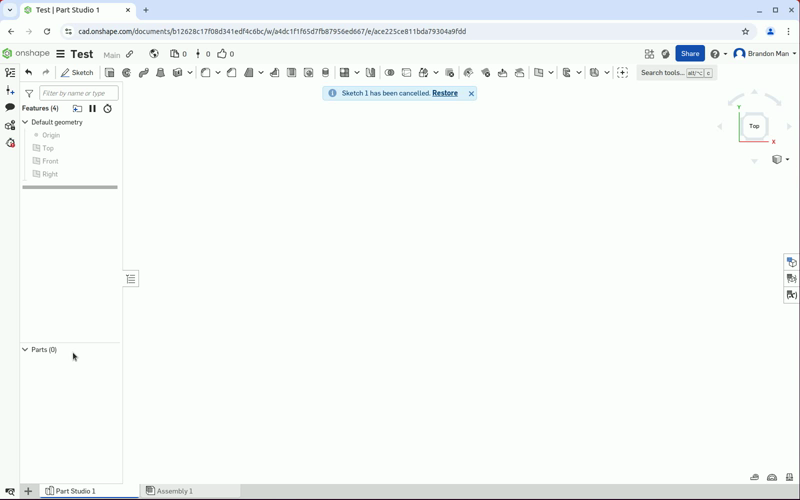
key_down(shift)
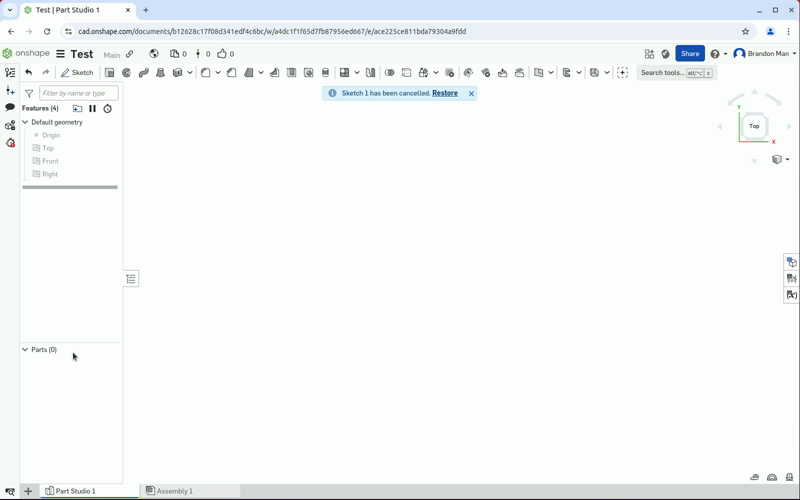
key(up)
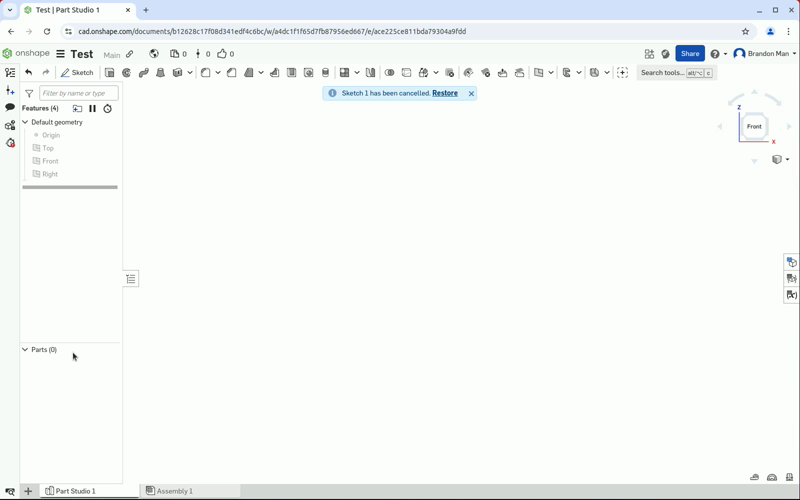
key_up(shift)
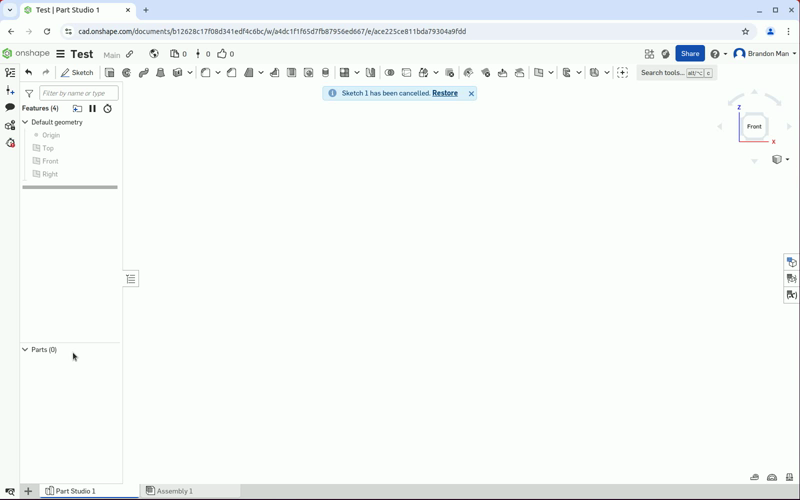
mouse_move(73, 352)
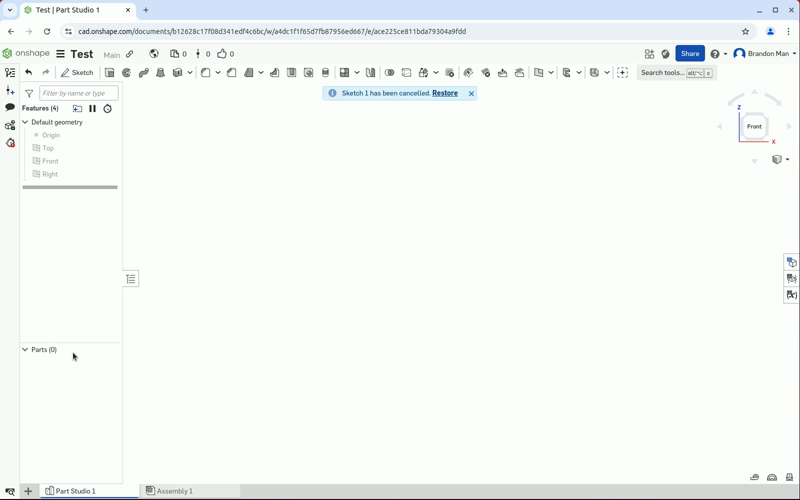
key(shift+y)
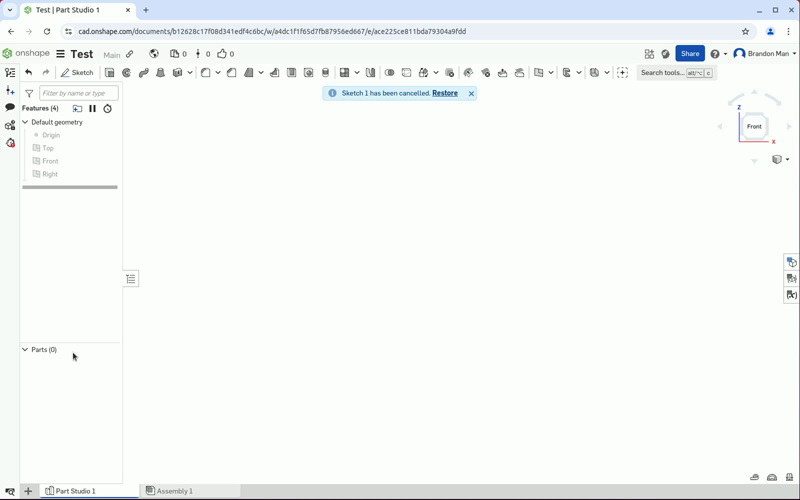
key(shift+s)
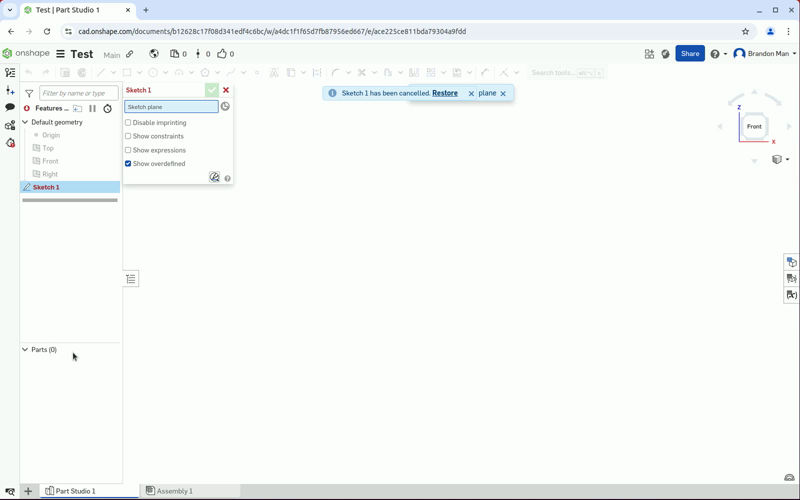
mouse_move(73, 163)
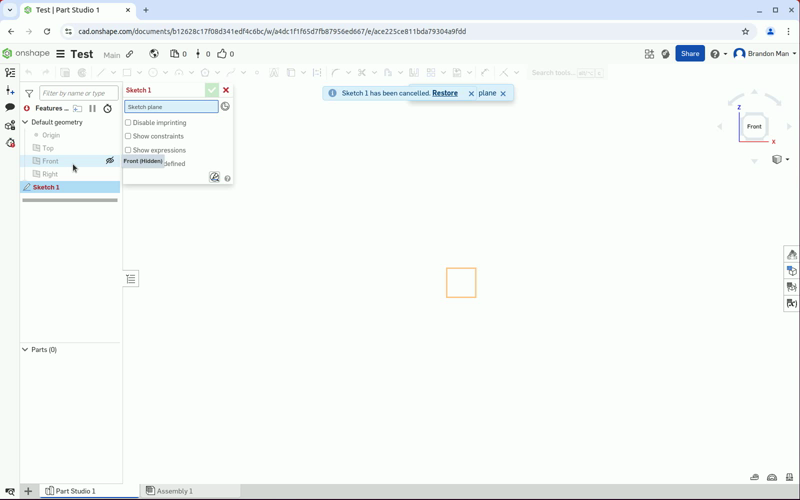
click(73, 163)
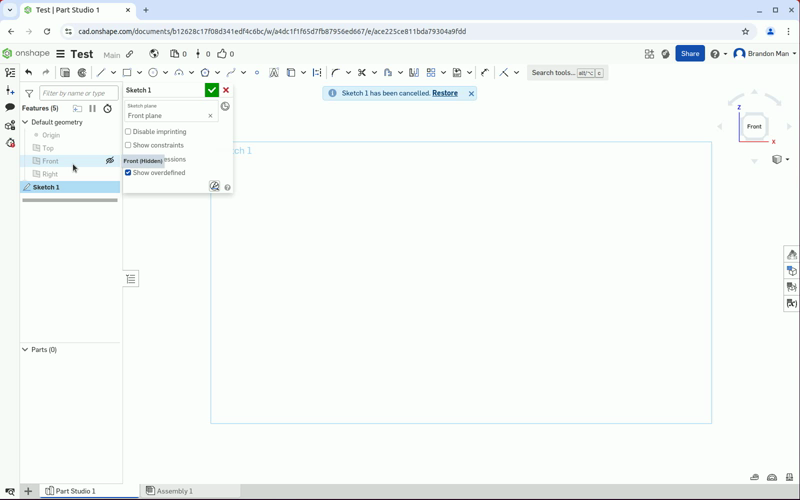
mouse_move(73, 352)
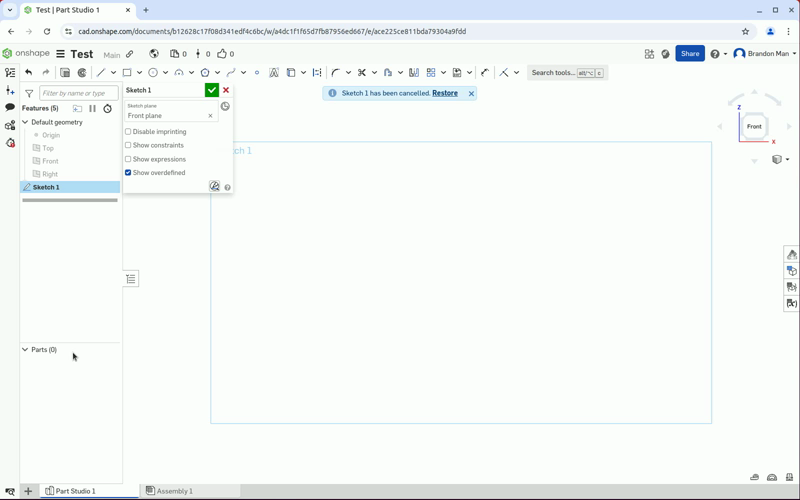
key(y)
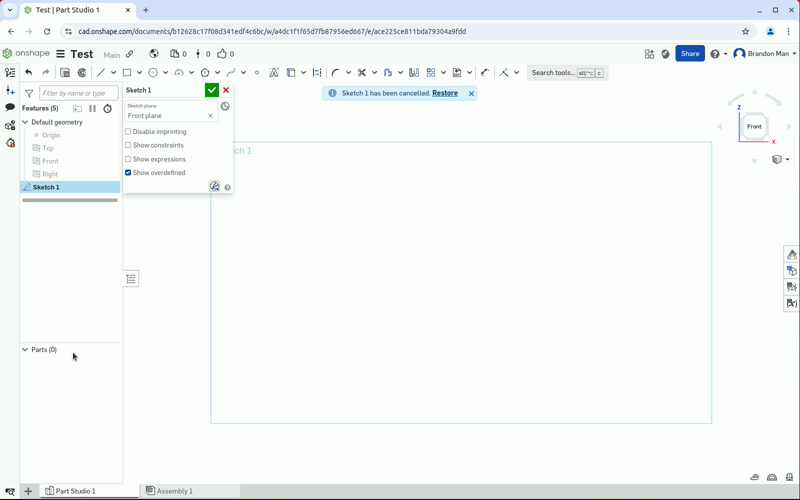
key(l)
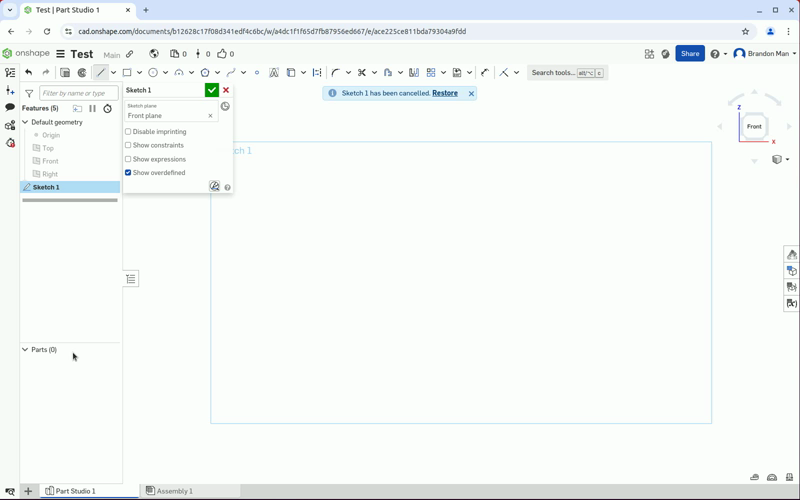
key_down(shift)
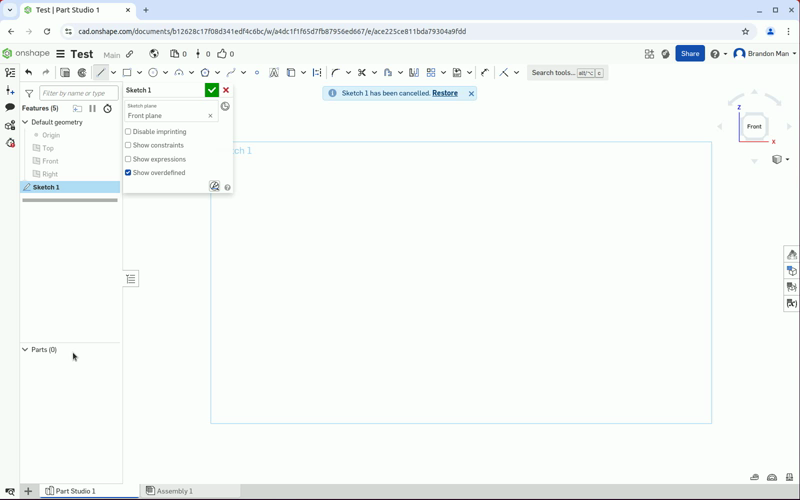
mouse_move(398, 273)
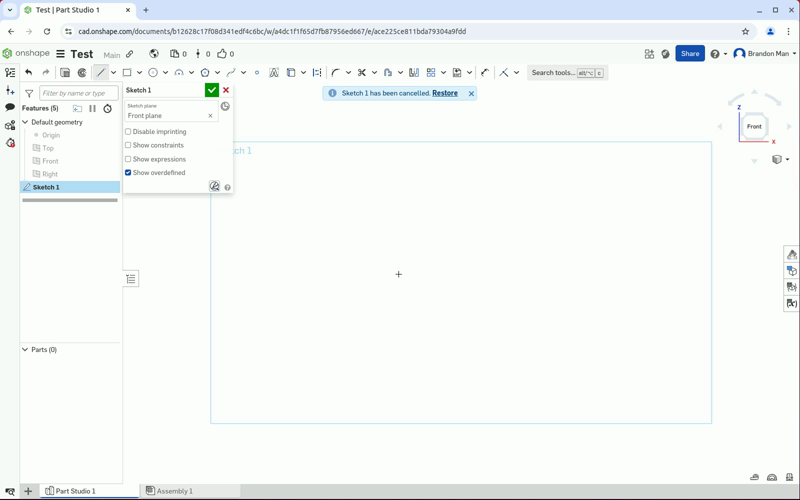
click(398, 273)
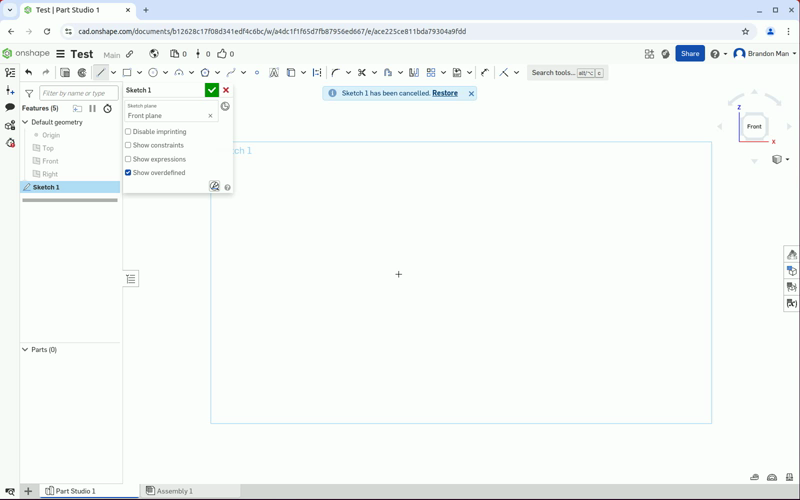
key_up(shift)
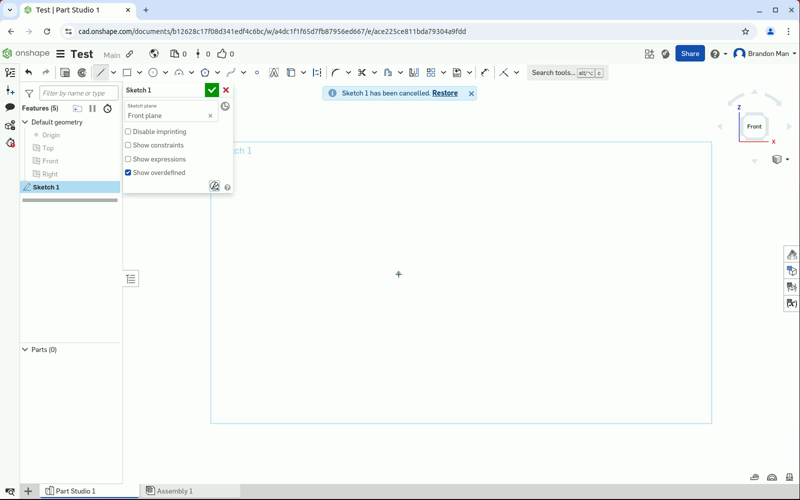
key_down(shift)
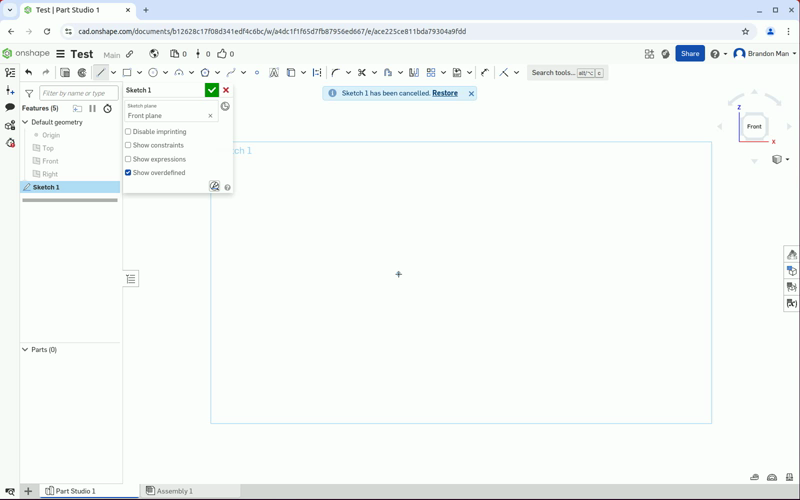
mouse_move(428, 273)
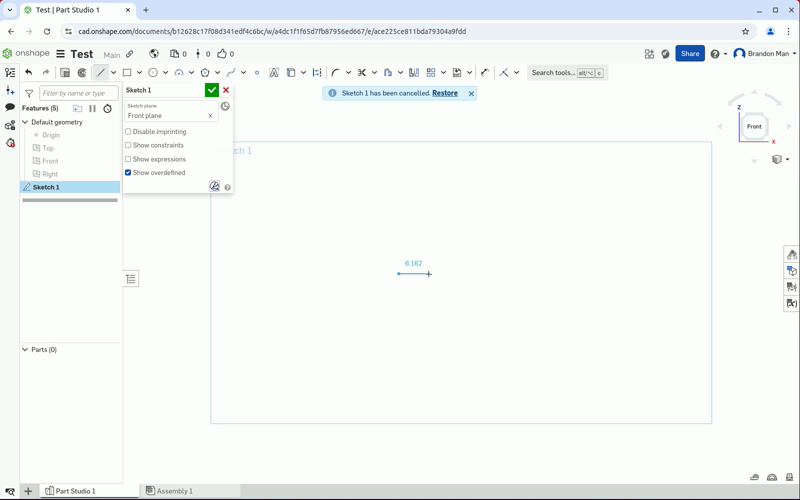
mouse_move(419, 273)
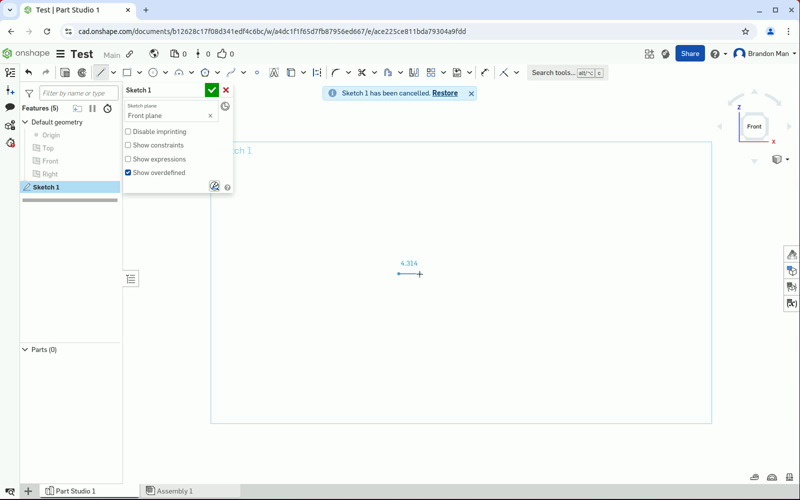
click(419, 273)
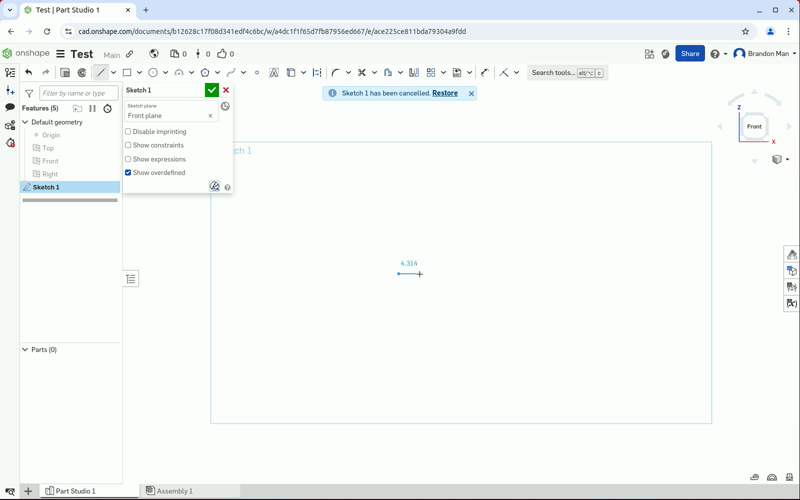
key_up(shift)
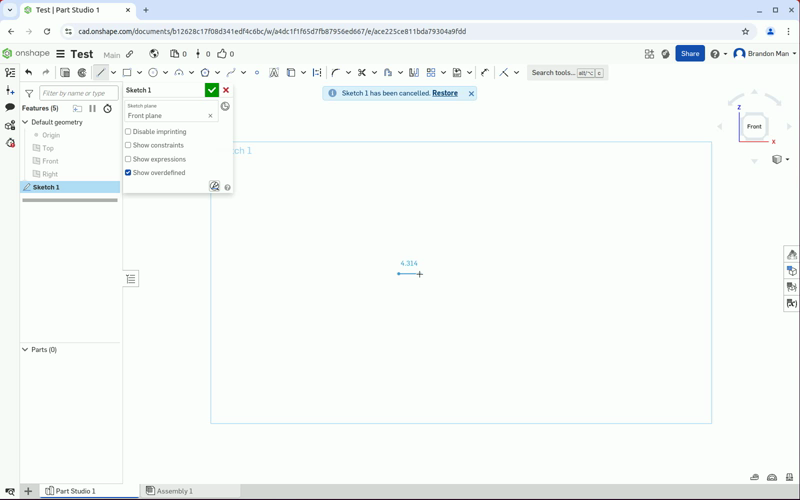
key_down(shift)
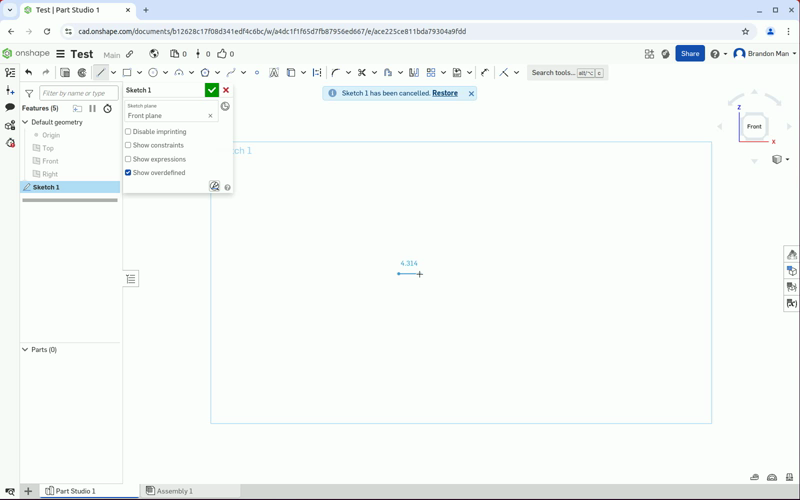
mouse_move(449, 273)
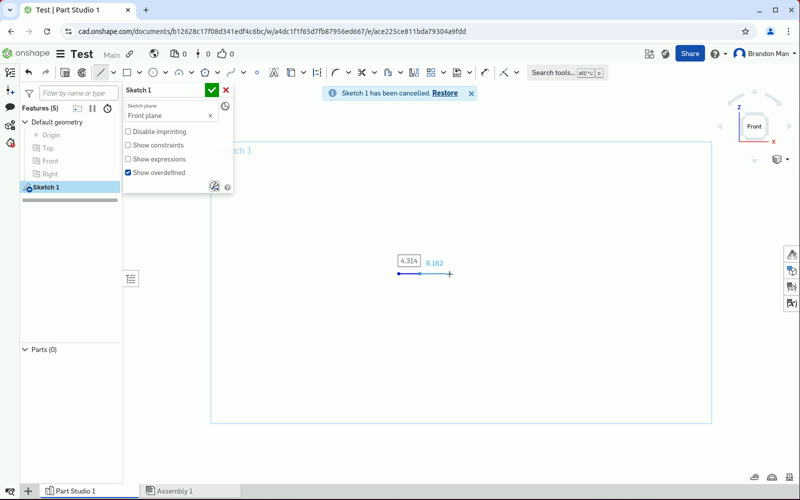
mouse_move(417, 267)
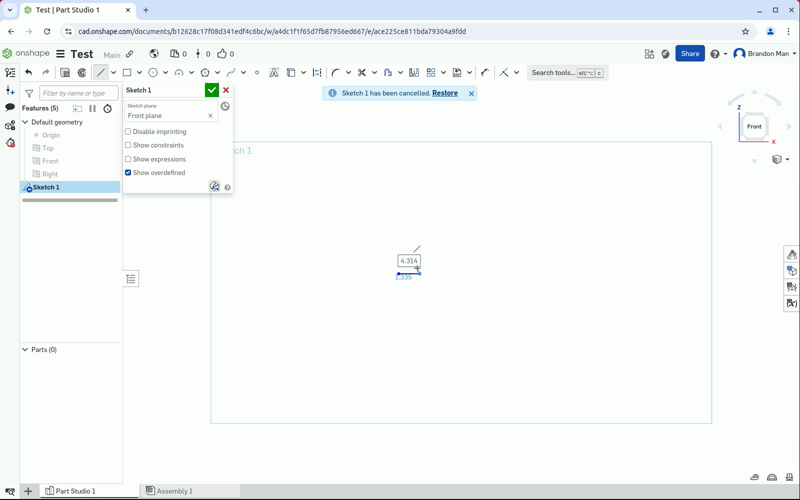
scroll(6)
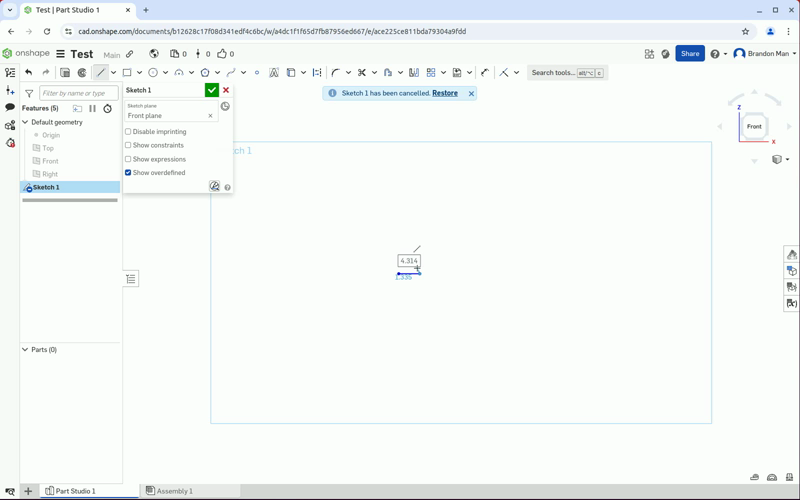
scroll(6)
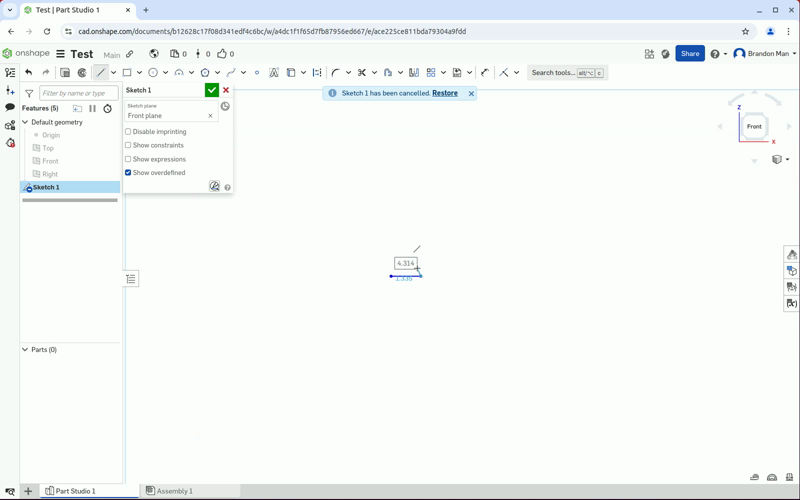
scroll(6)
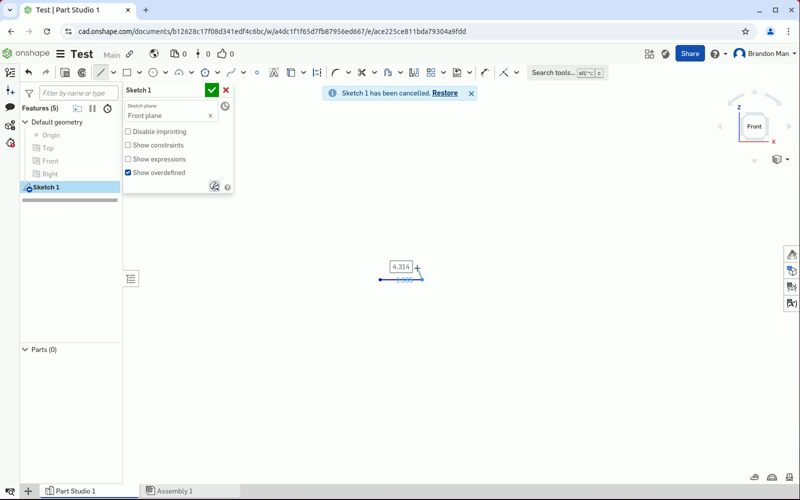
scroll(6)
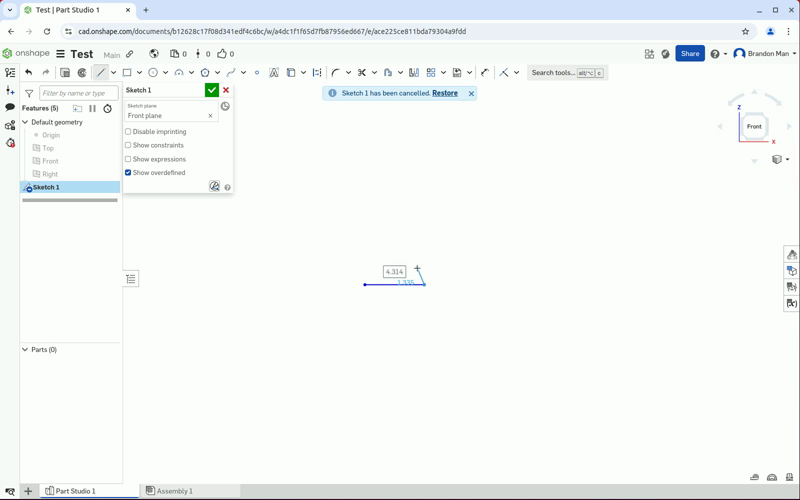
scroll(6)
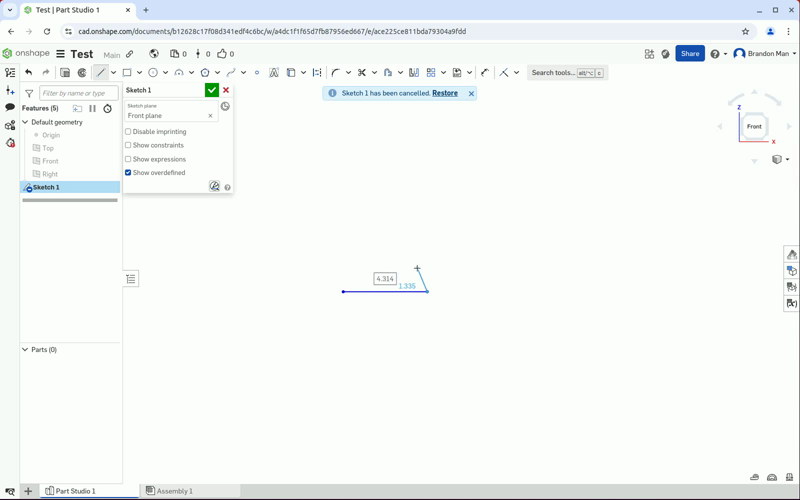
scroll(6)
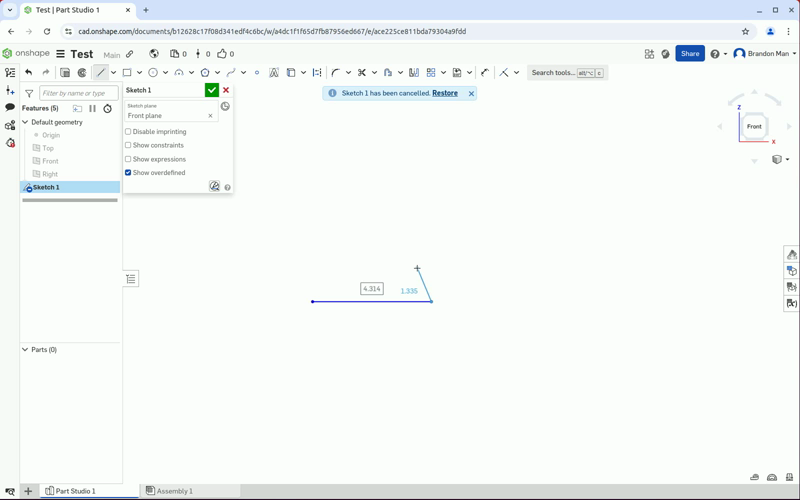
scroll(6)
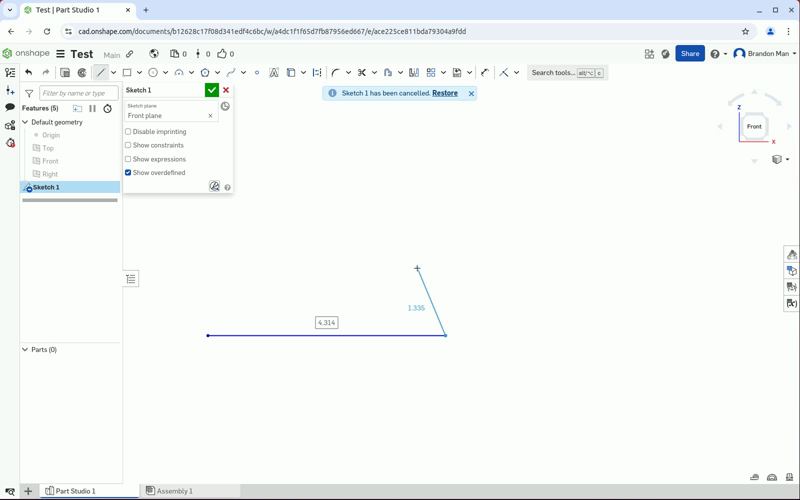
click(417, 267)
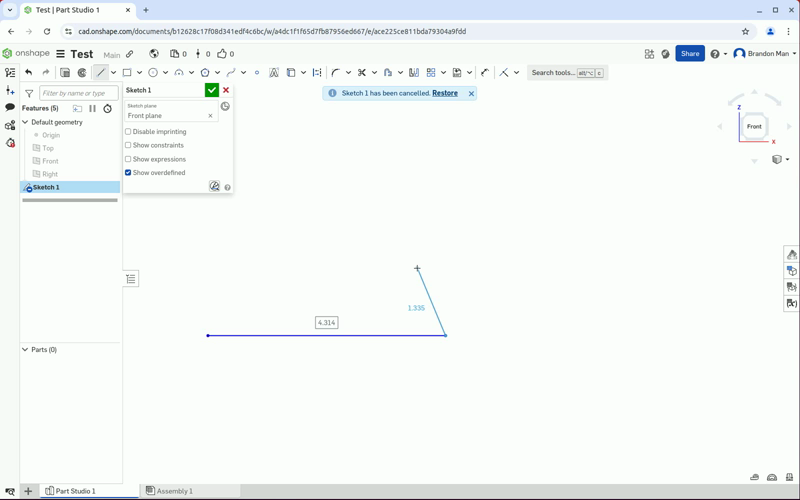
scroll(-6)
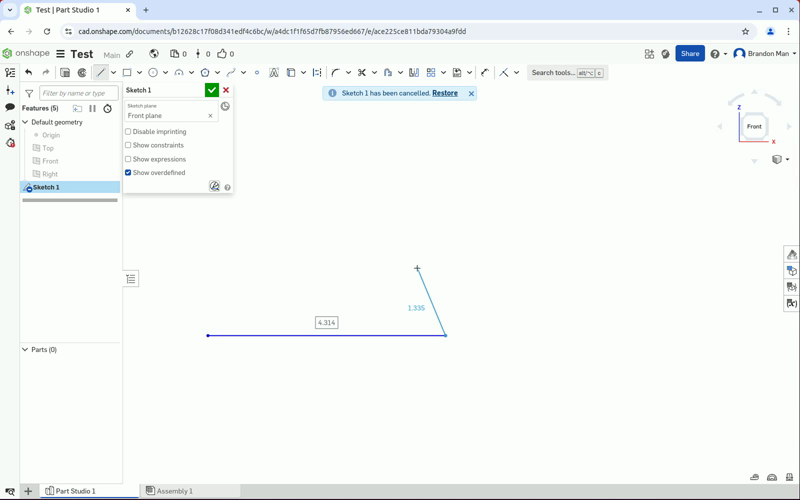
scroll(-6)
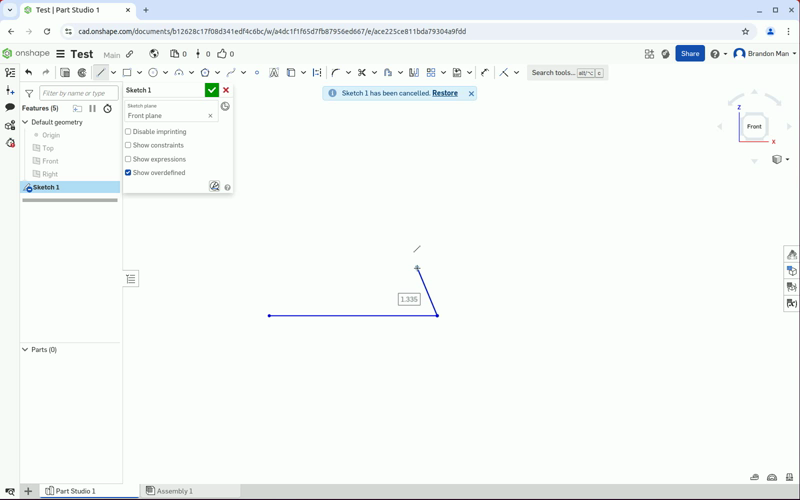
scroll(-6)
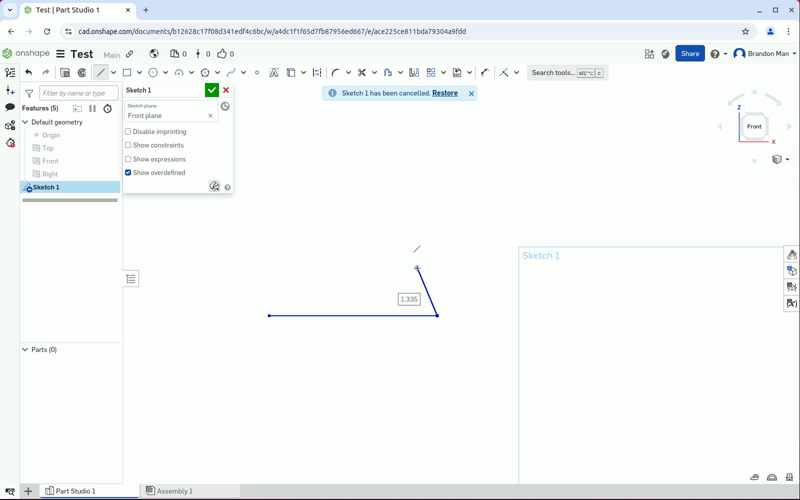
scroll(-6)
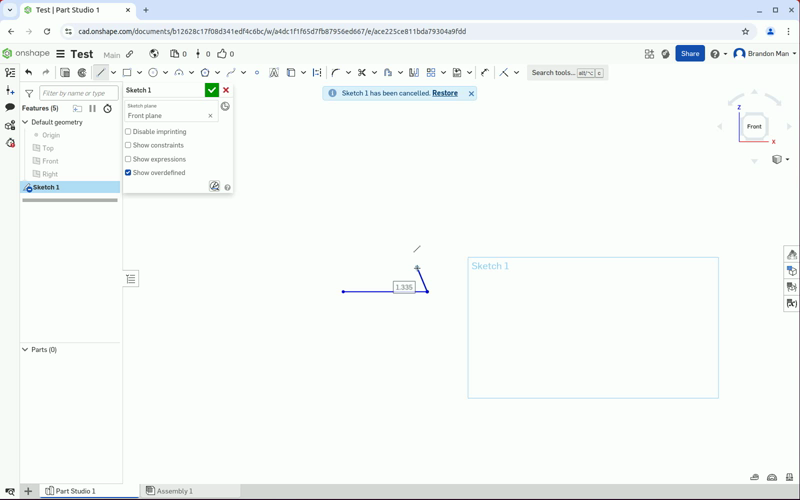
scroll(-6)
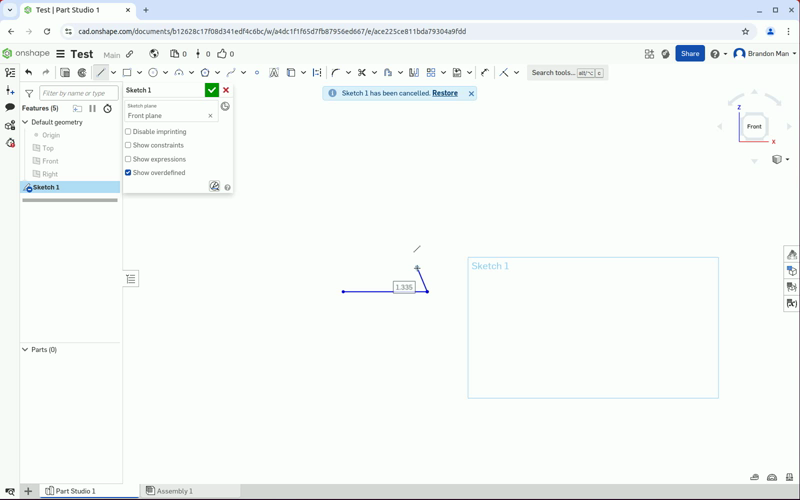
scroll(-6)
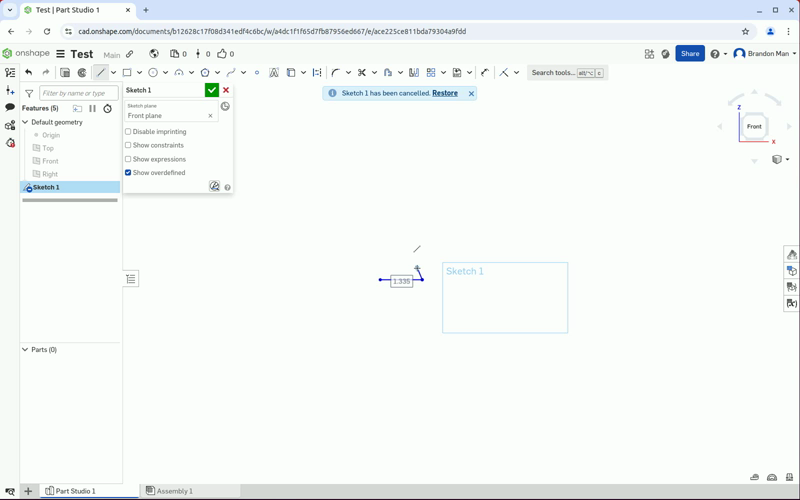
scroll(-6)
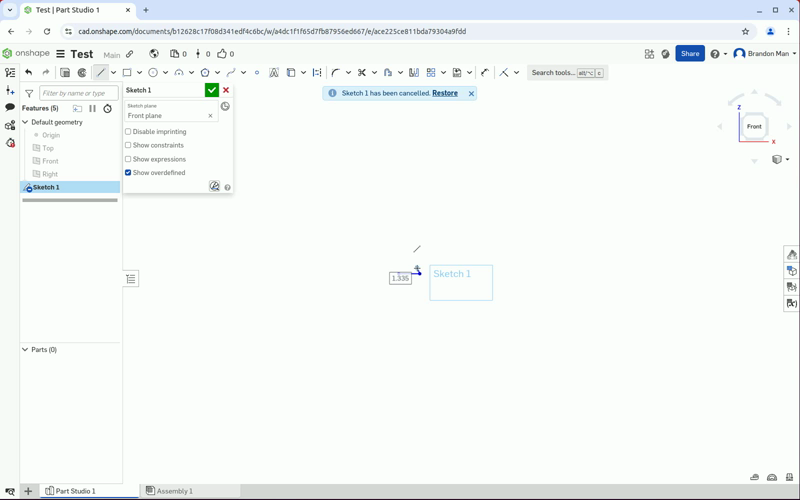
key_up(shift)
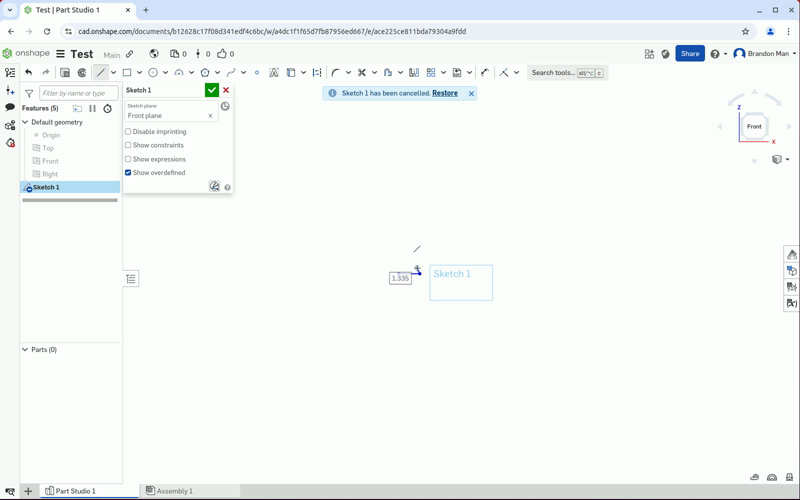
key_down(shift)
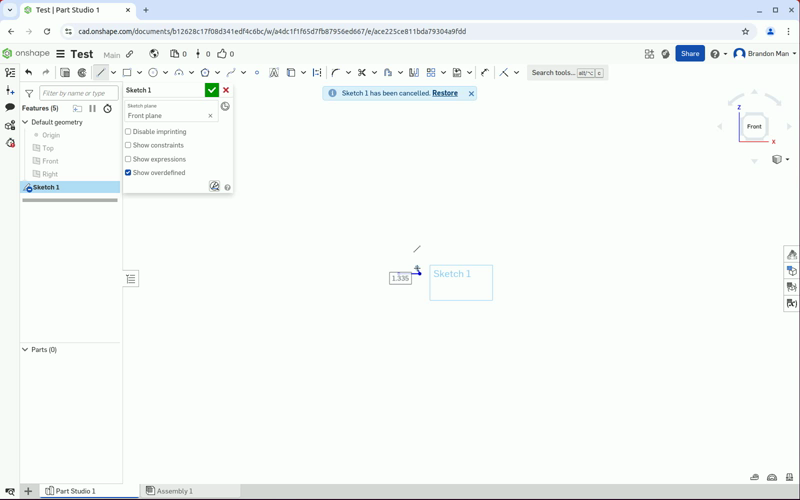
mouse_move(447, 267)
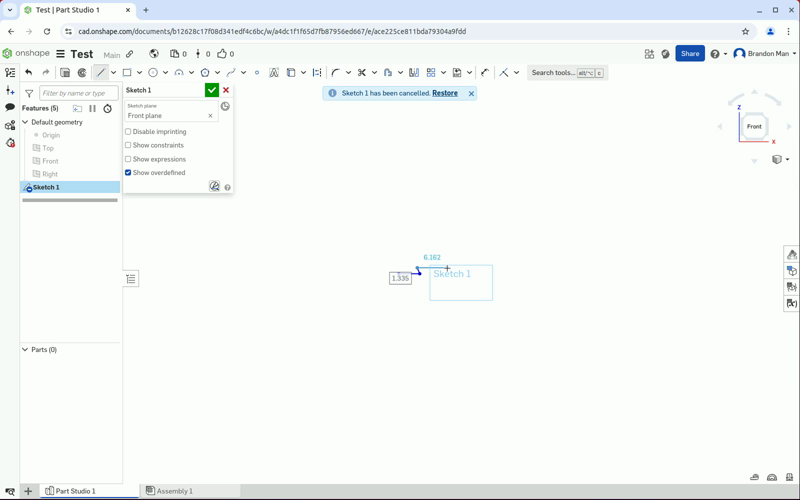
mouse_move(398, 267)
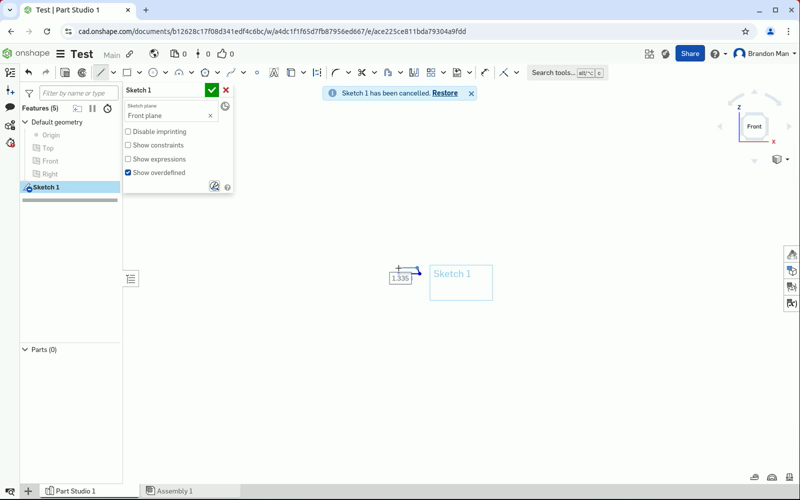
click(398, 267)
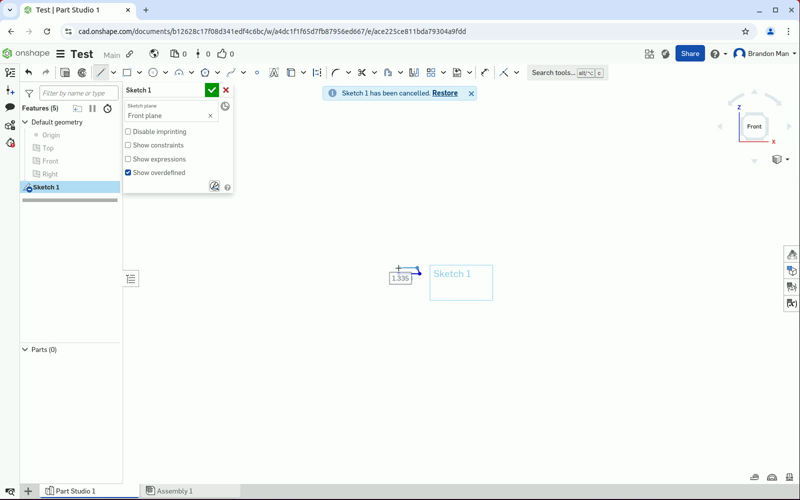
key_up(shift)
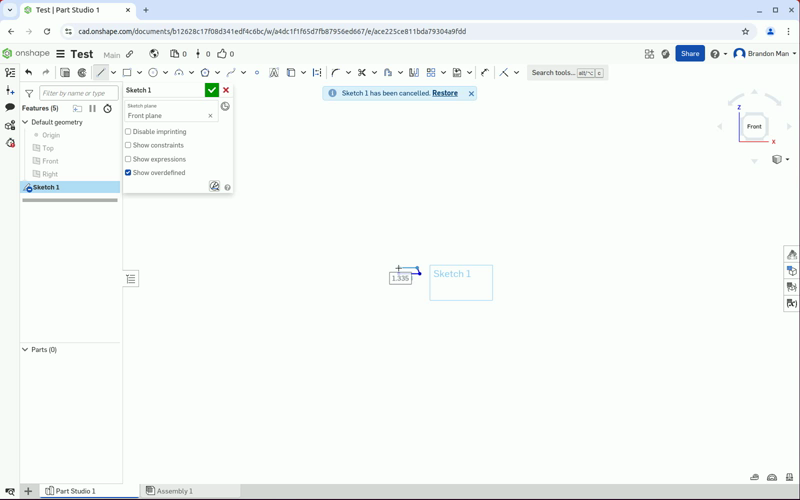
mouse_move(428, 267)
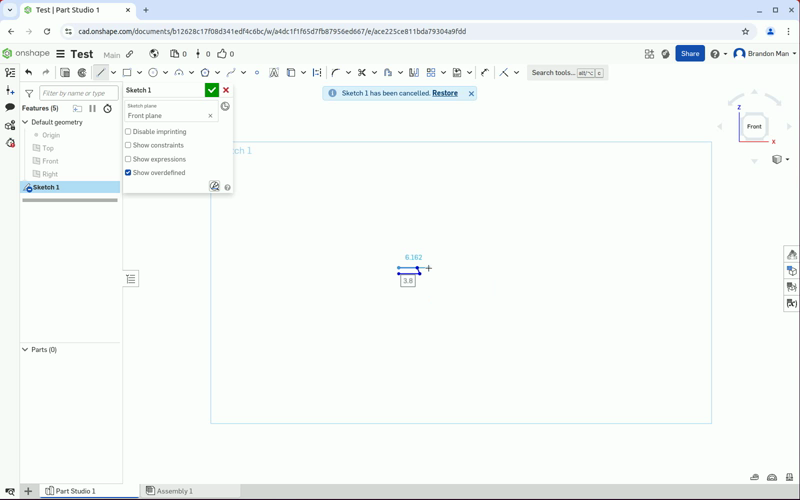
key_down(shift)
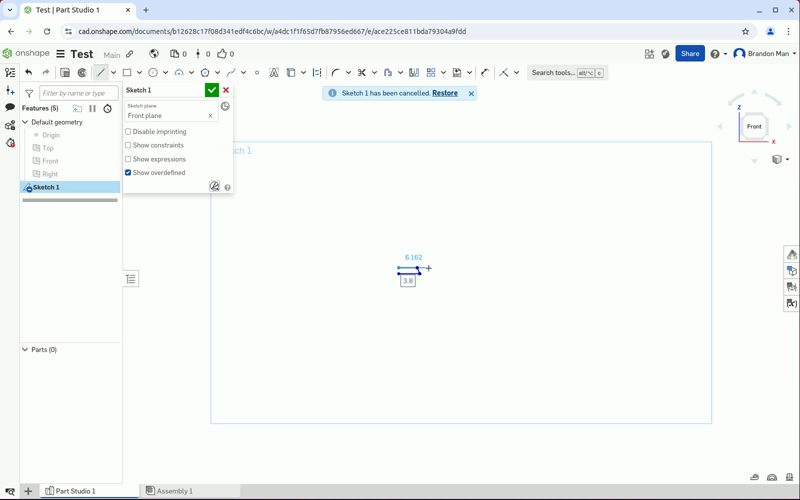
mouse_move(398, 273)
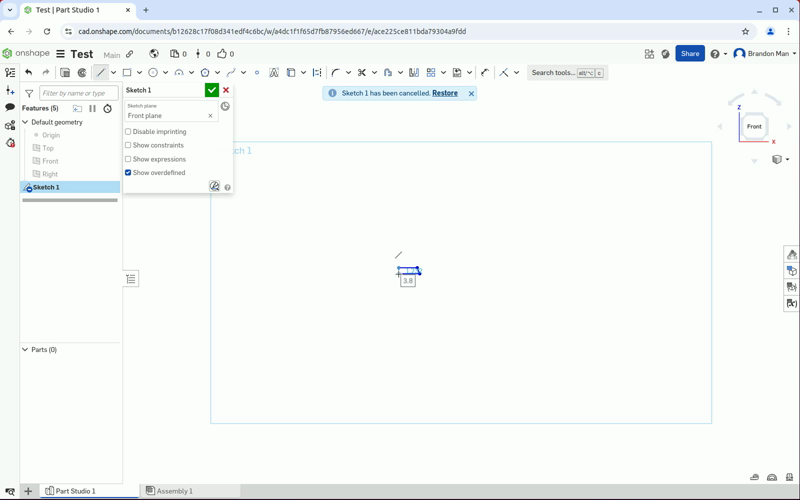
scroll(6)
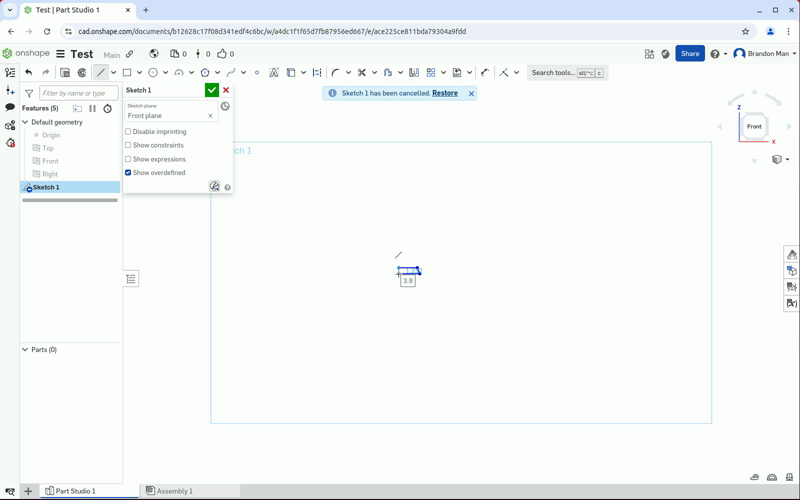
scroll(6)
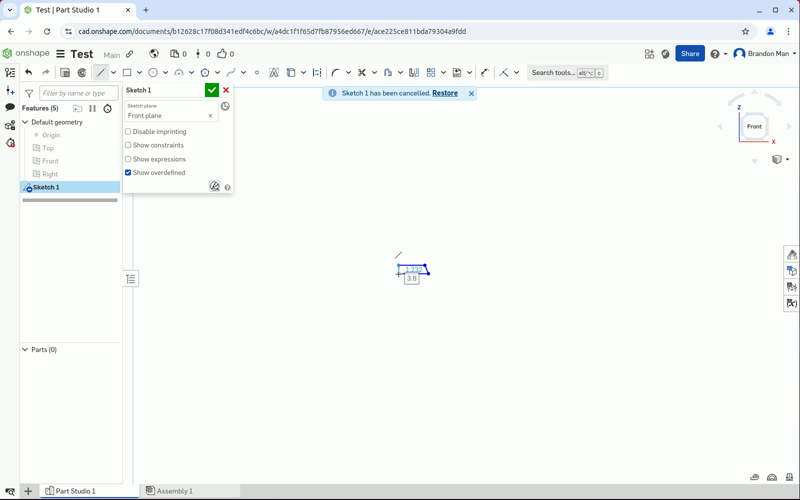
scroll(6)
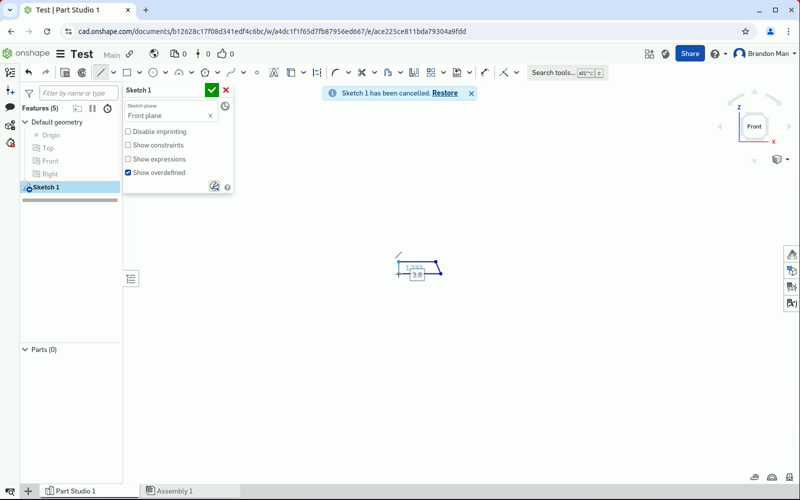
scroll(6)
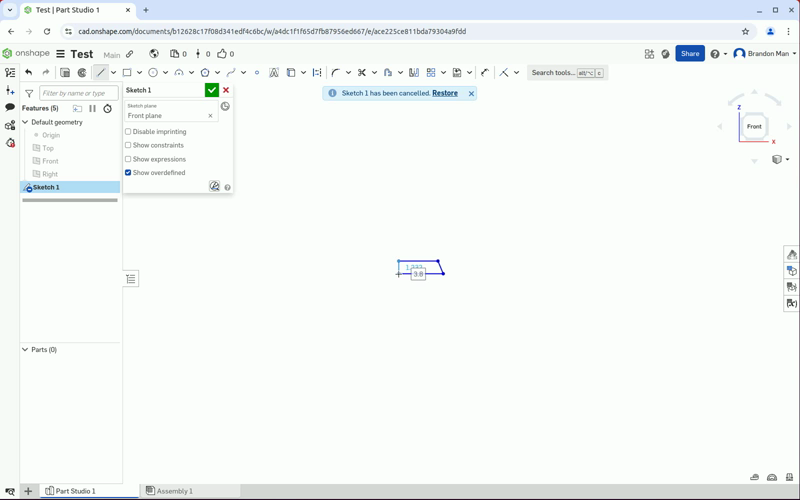
scroll(6)
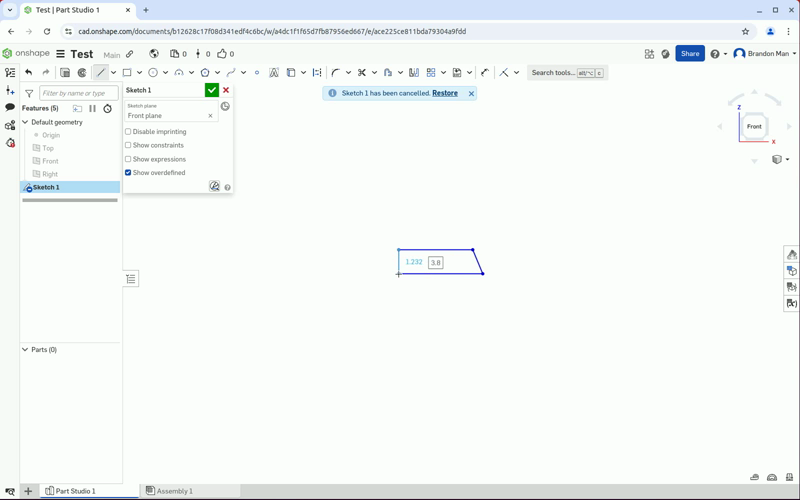
scroll(6)
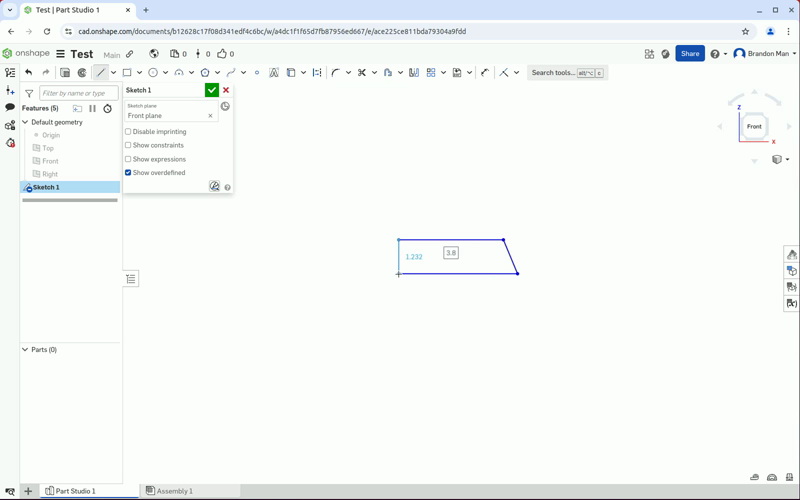
scroll(6)
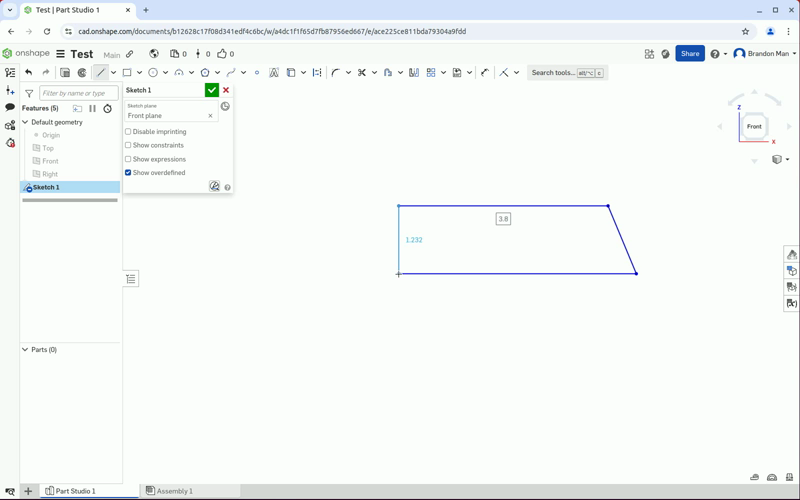
key_up(shift)
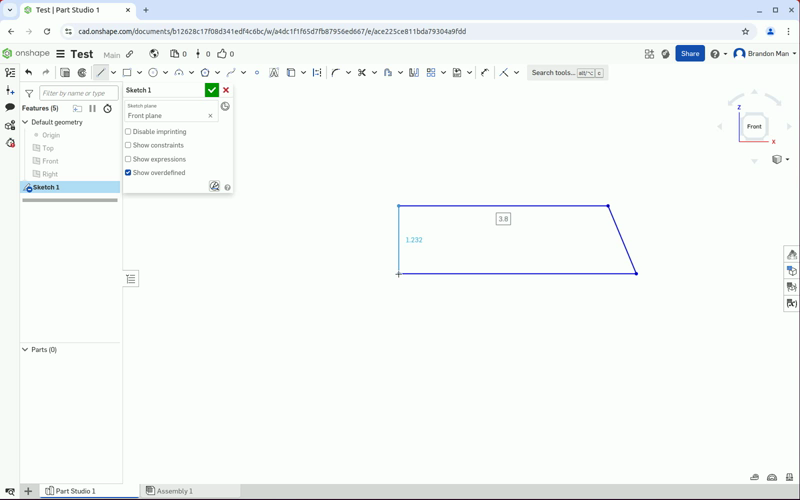
click(398, 273)
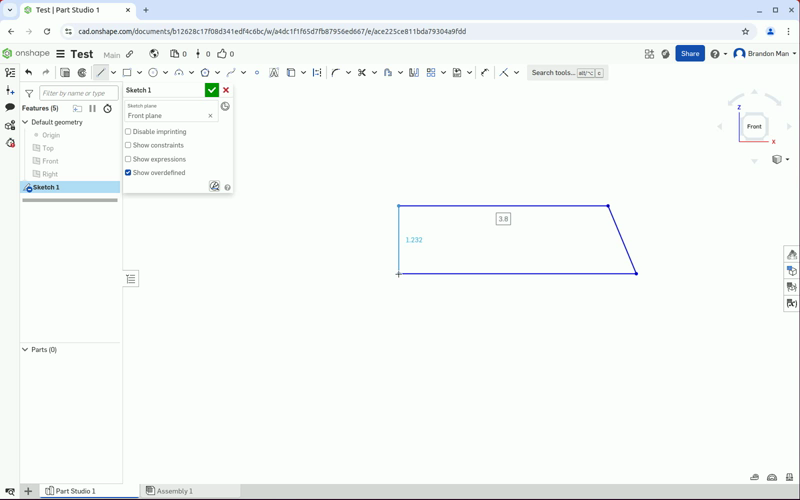
scroll(-6)
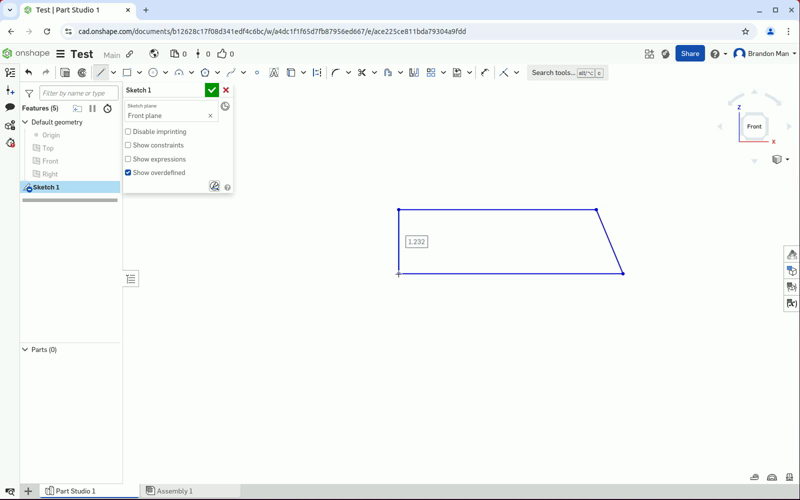
scroll(-6)
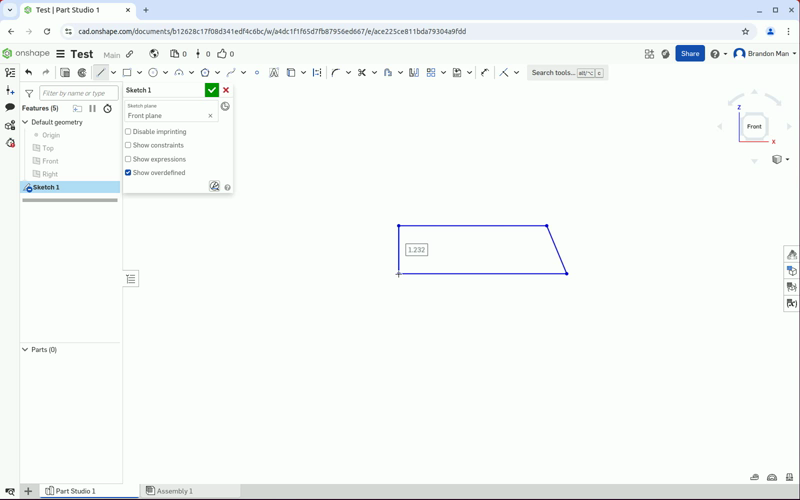
scroll(-6)
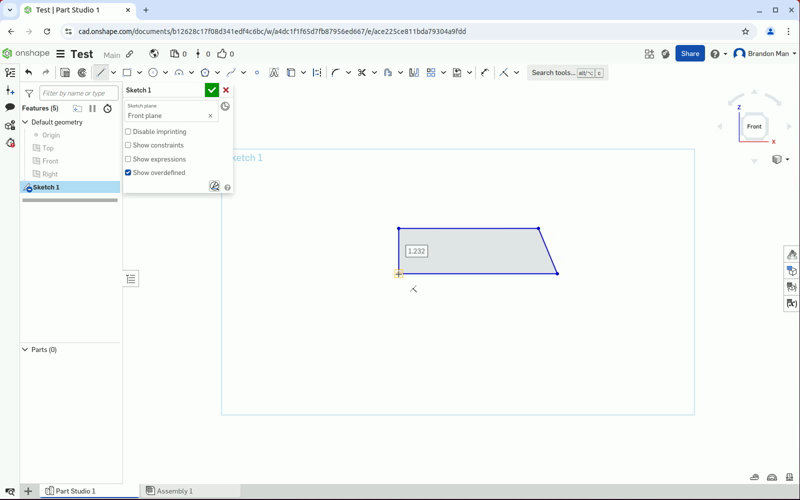
scroll(-6)
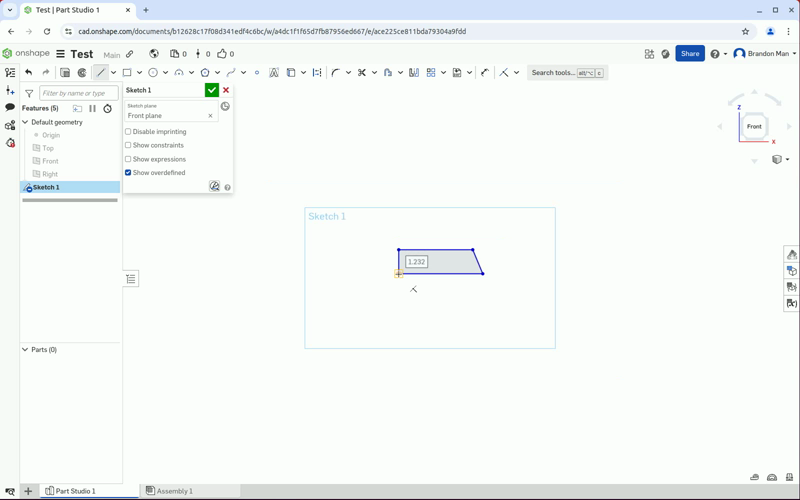
scroll(-6)
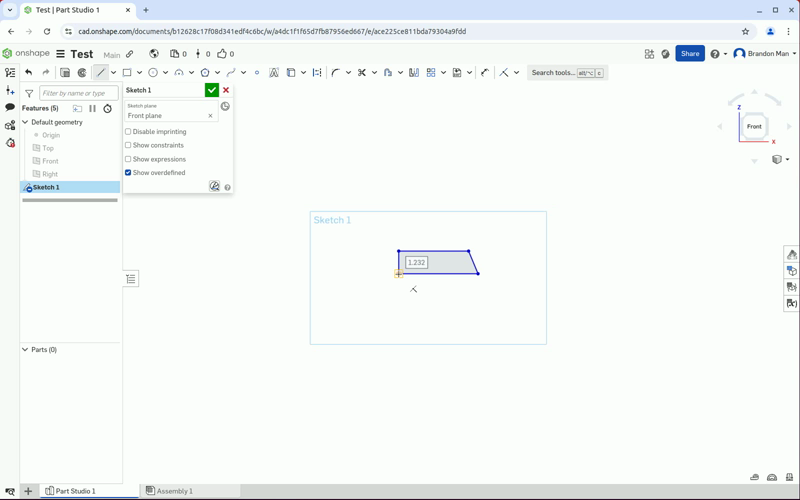
scroll(-6)
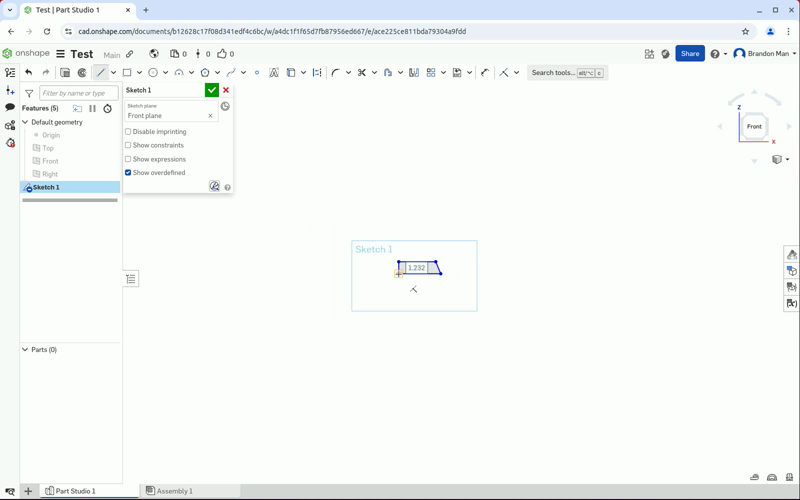
scroll(-6)
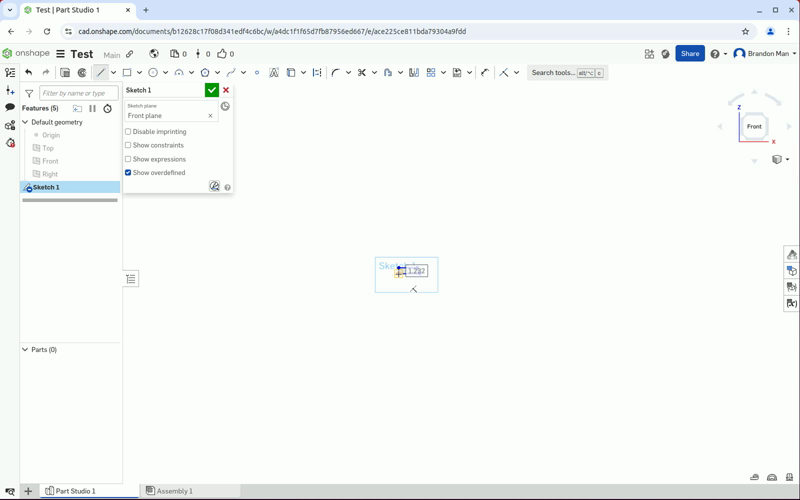
key(esc)
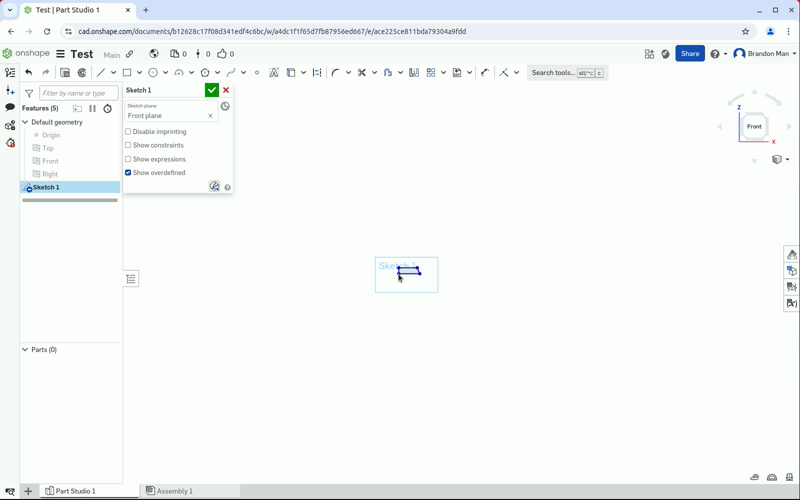
mouse_move(406, 269)
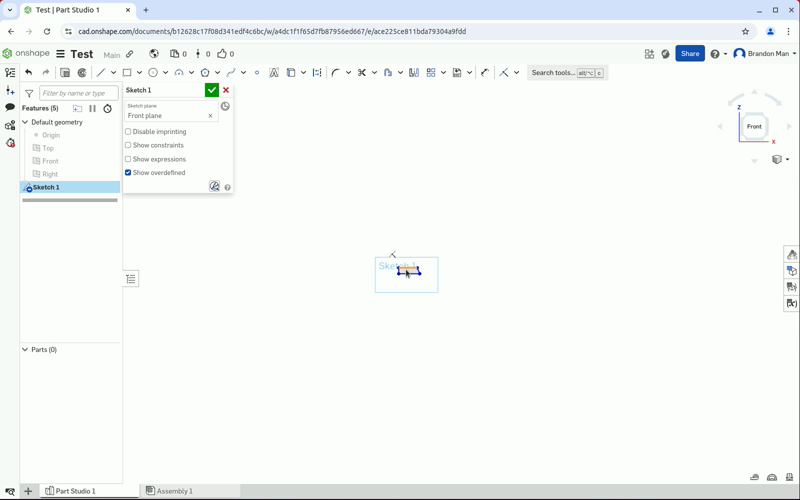
scroll(6)
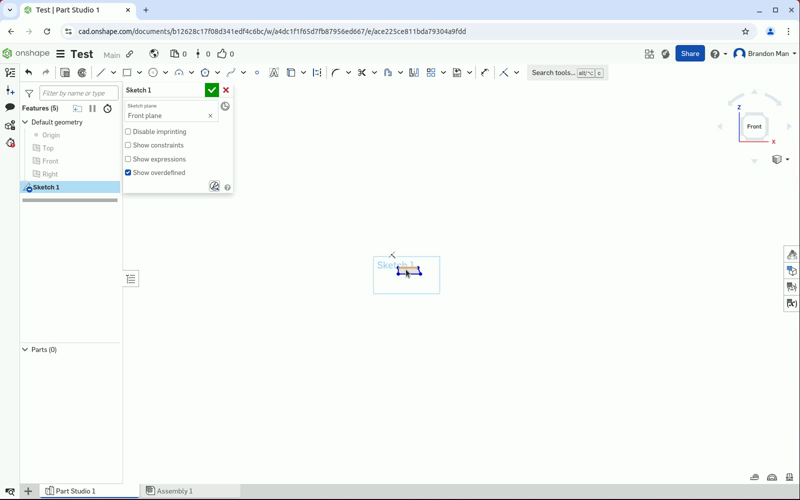
scroll(6)
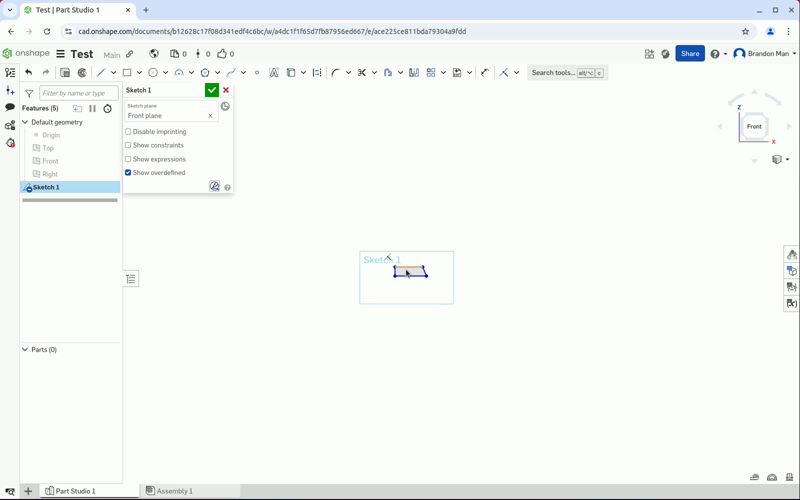
scroll(6)
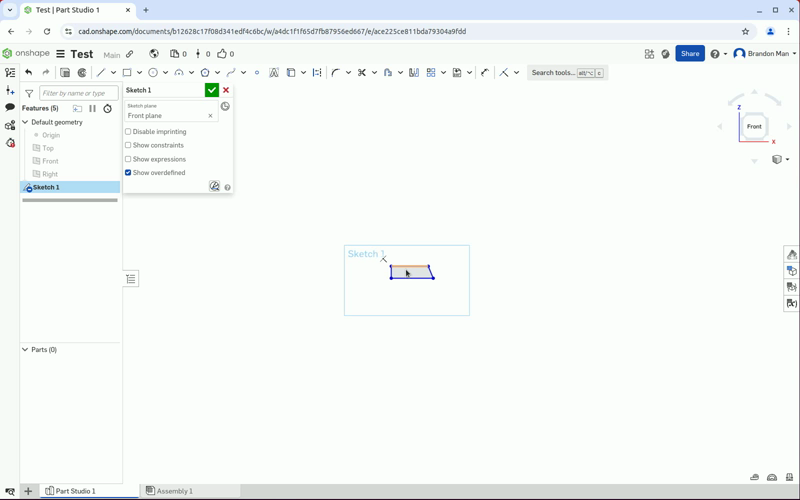
scroll(6)
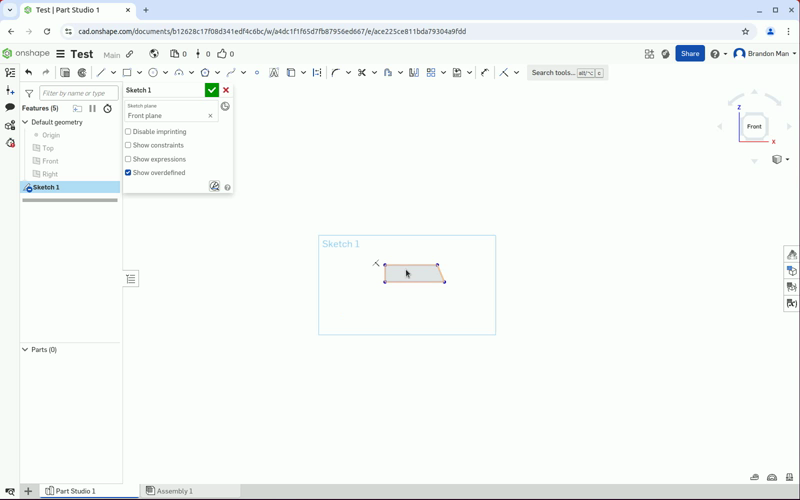
scroll(6)
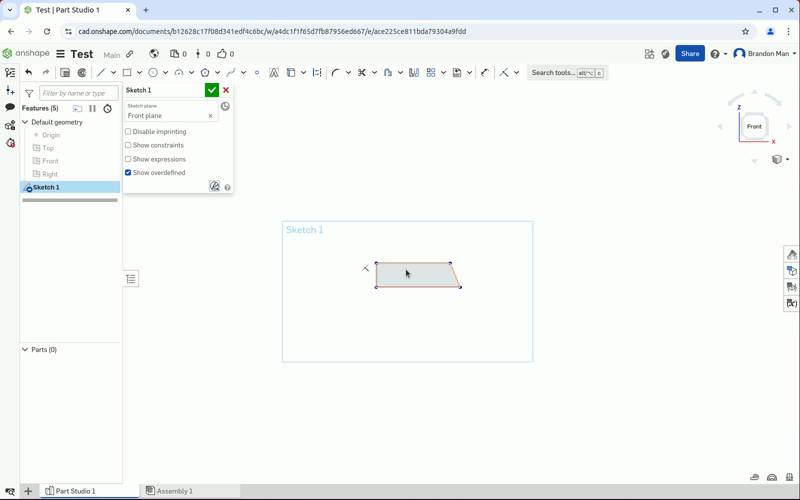
scroll(6)
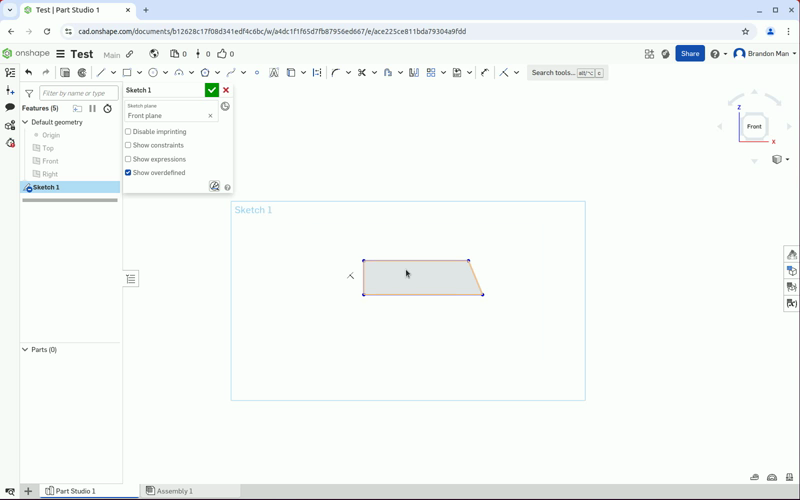
scroll(6)
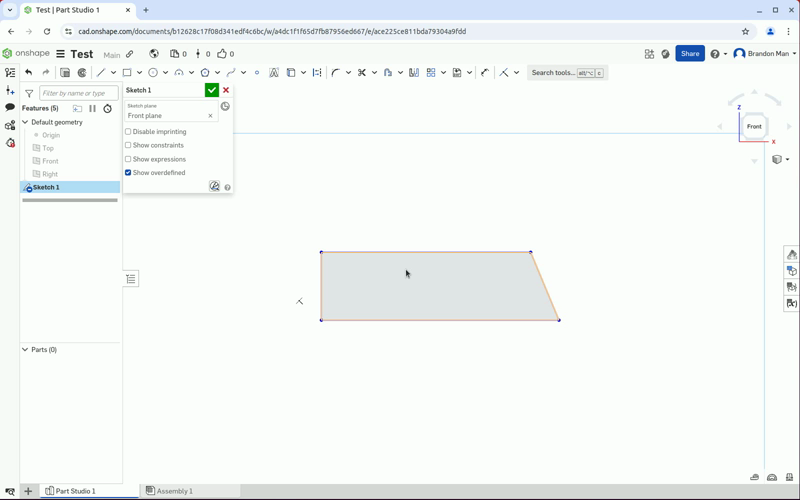
click(406, 269)
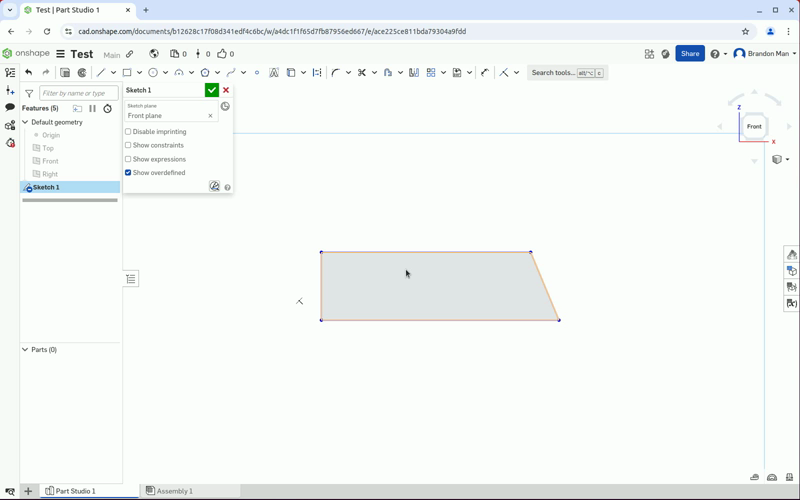
scroll(-6)
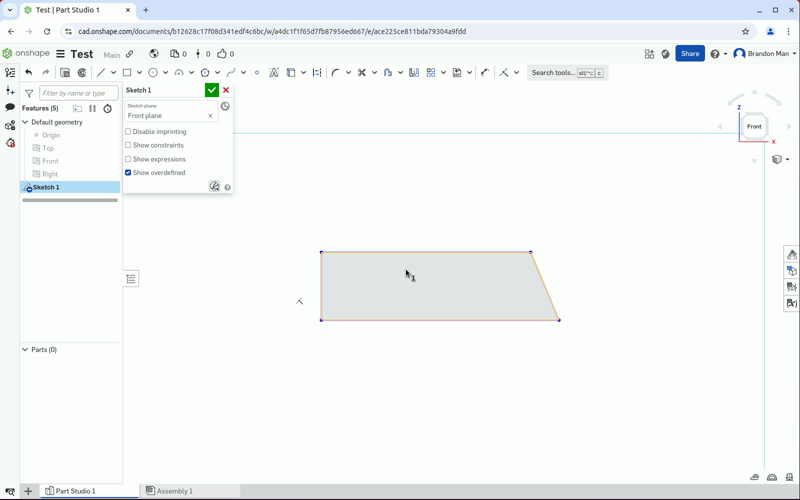
scroll(-6)
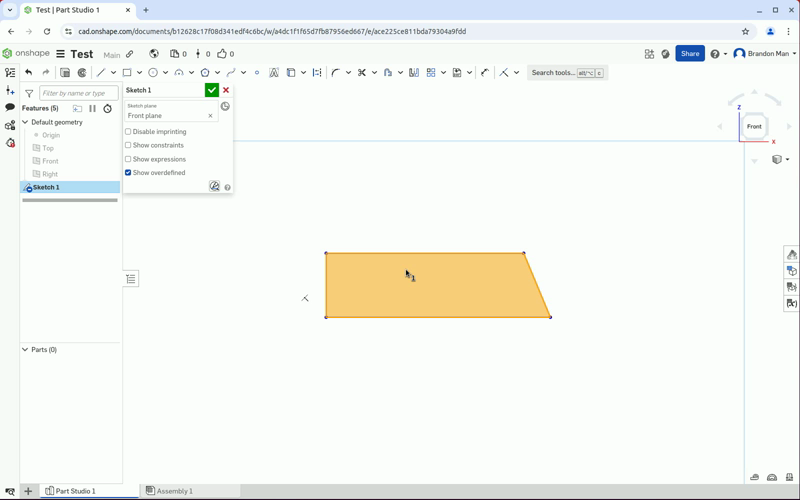
scroll(-6)
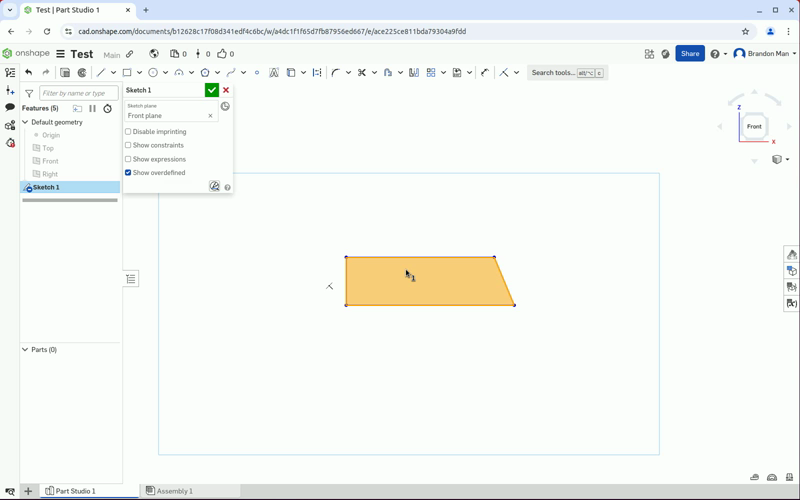
scroll(-6)
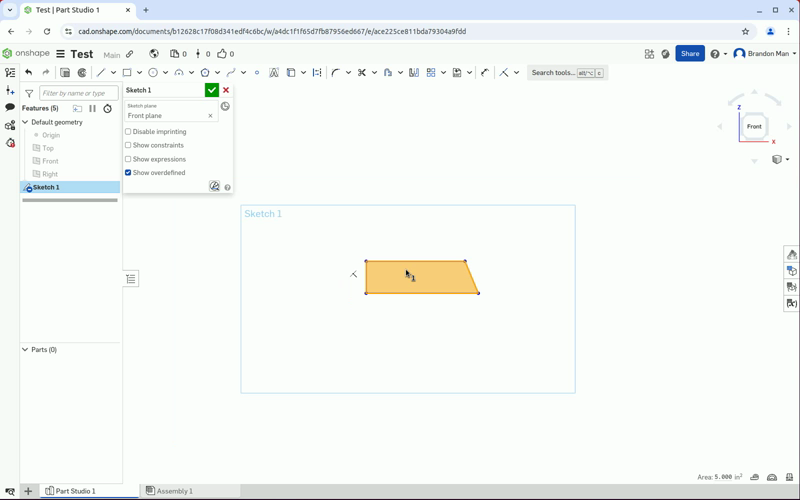
scroll(-6)
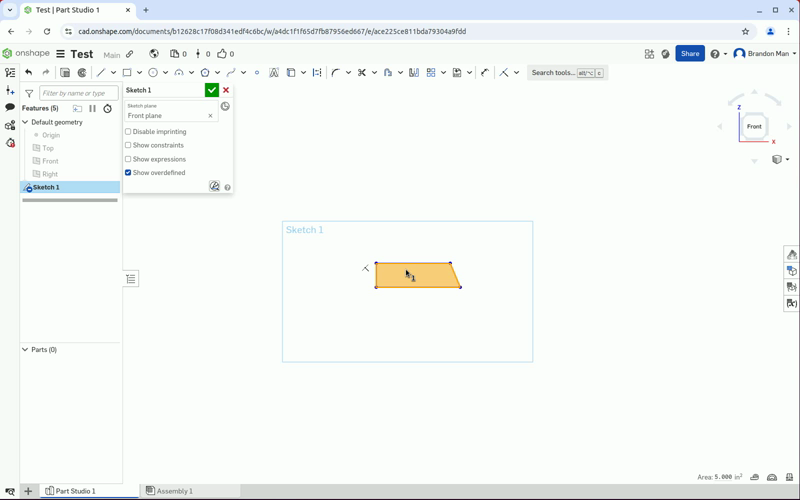
scroll(-6)
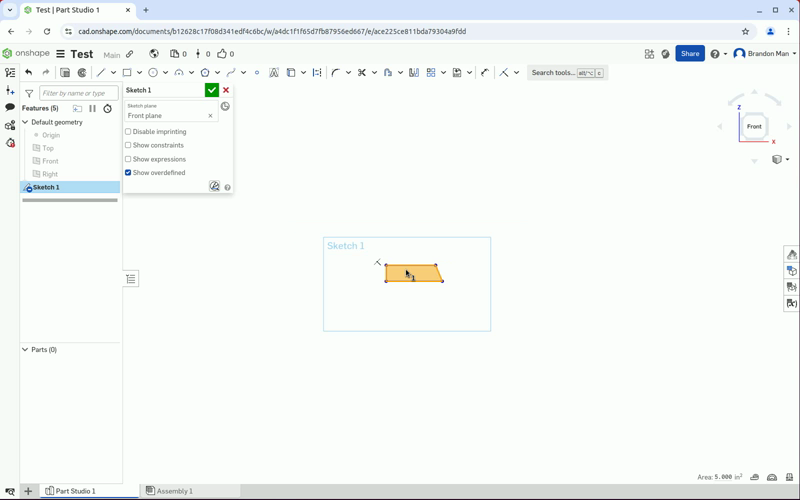
scroll(-6)
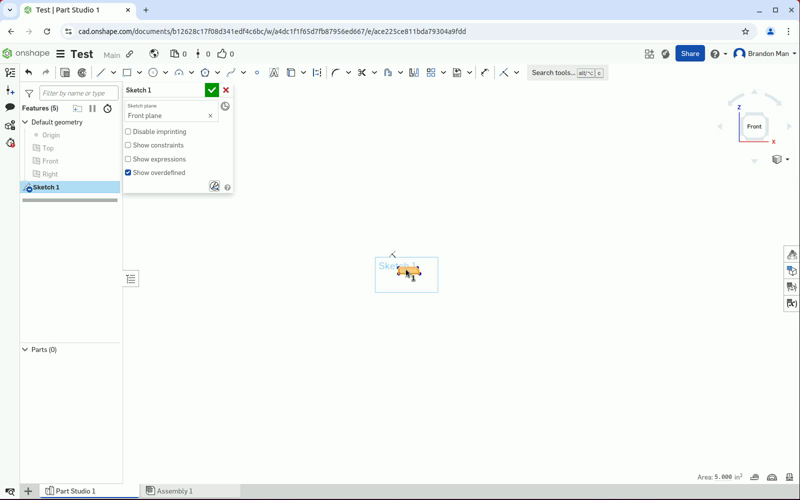
mouse_move(73, 352)
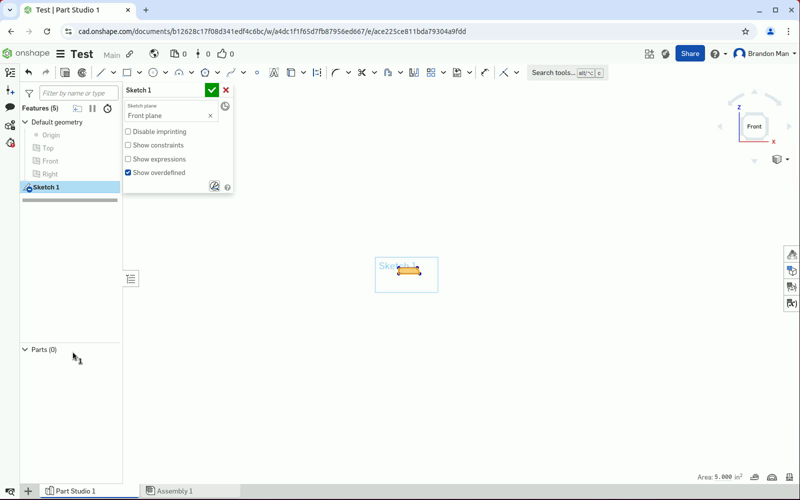
key(shift+y)
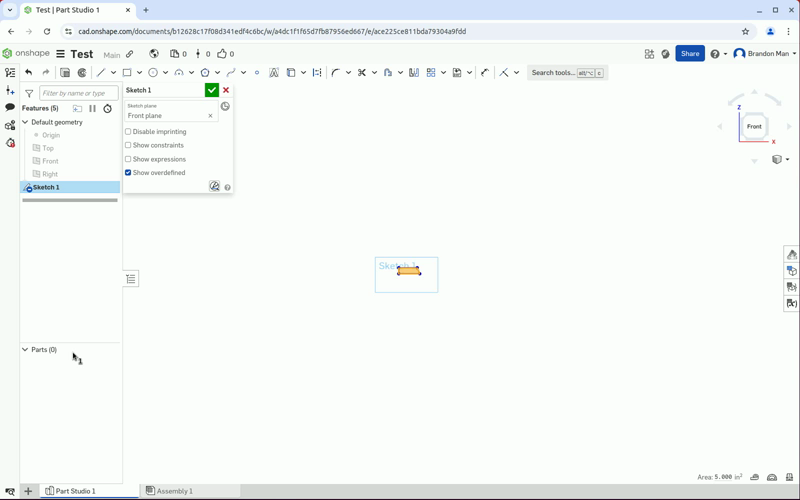
key(shift+e)
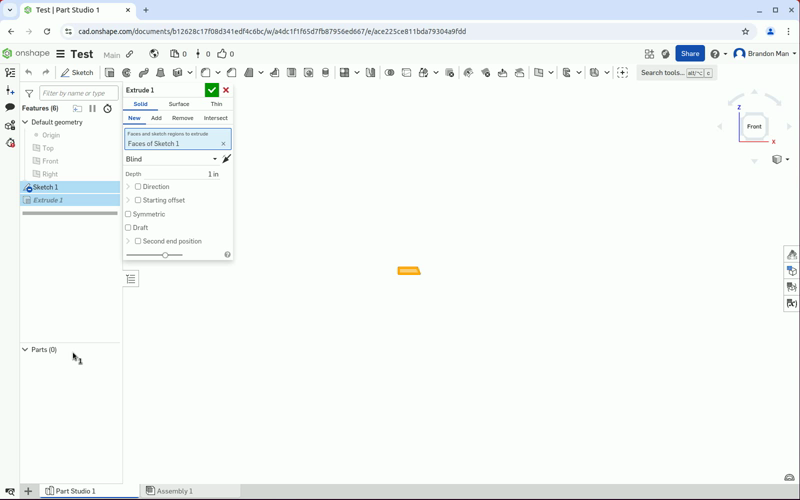
mouse_move(143, 106)
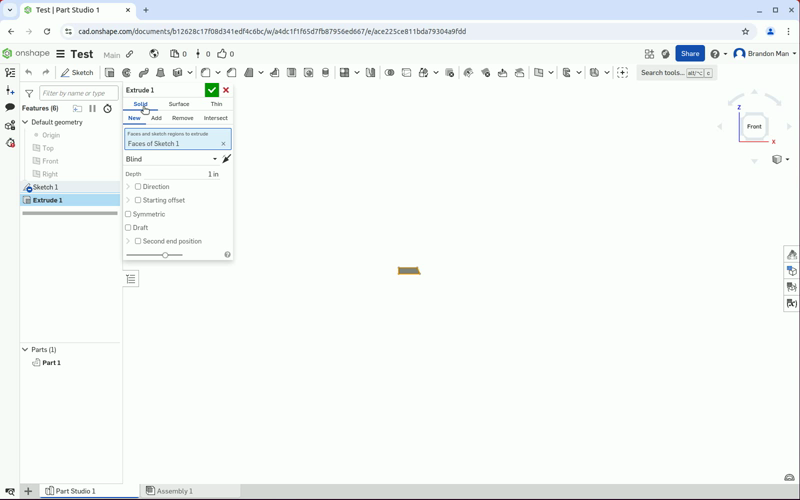
click(143, 106)
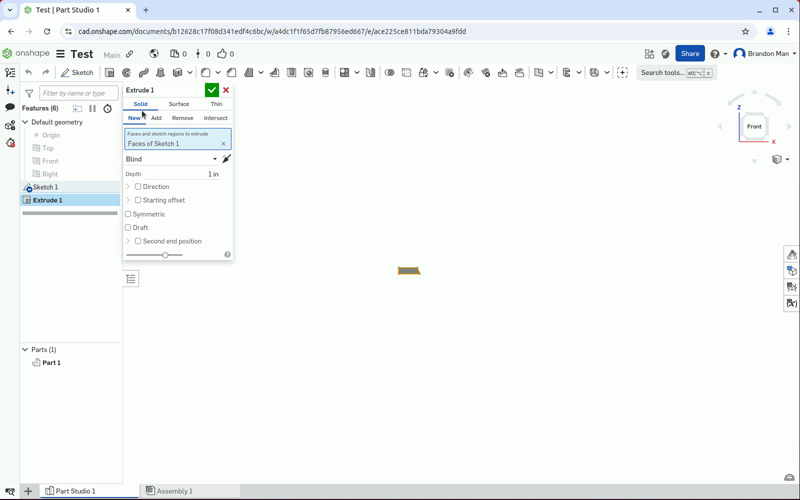
mouse_move(137, 120)
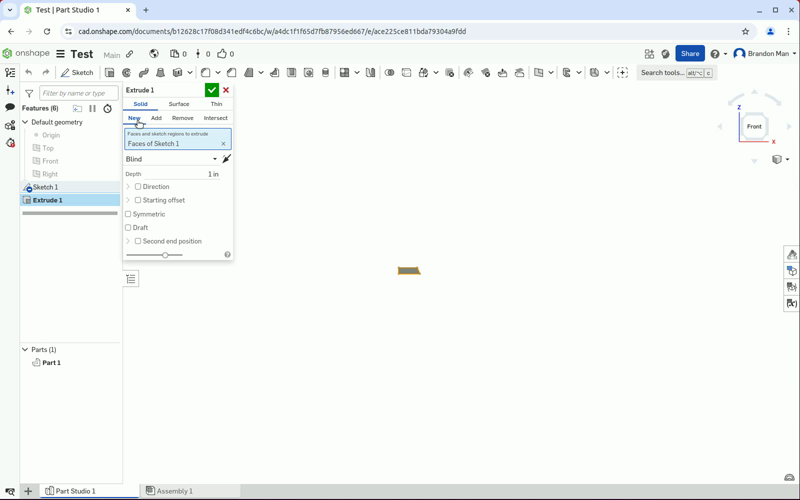
click(137, 120)
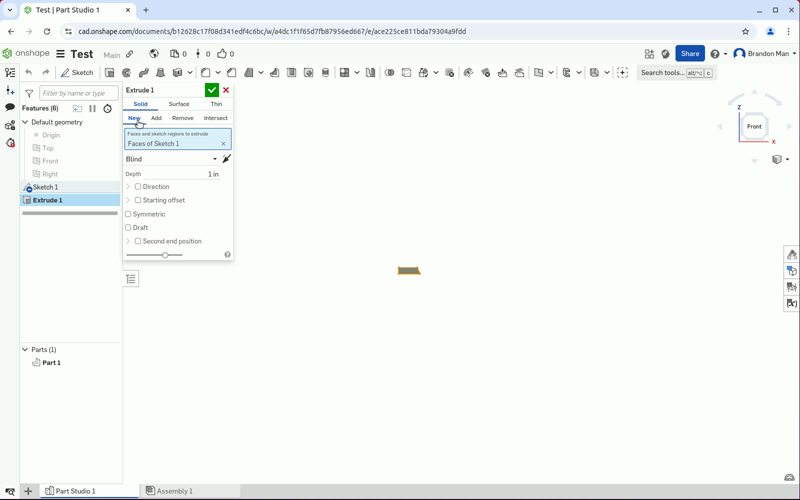
key(tab, 4)
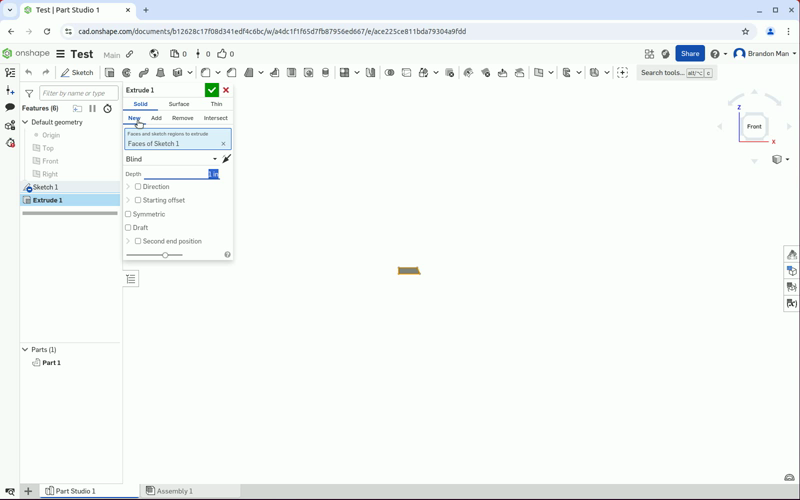
text(2.888)
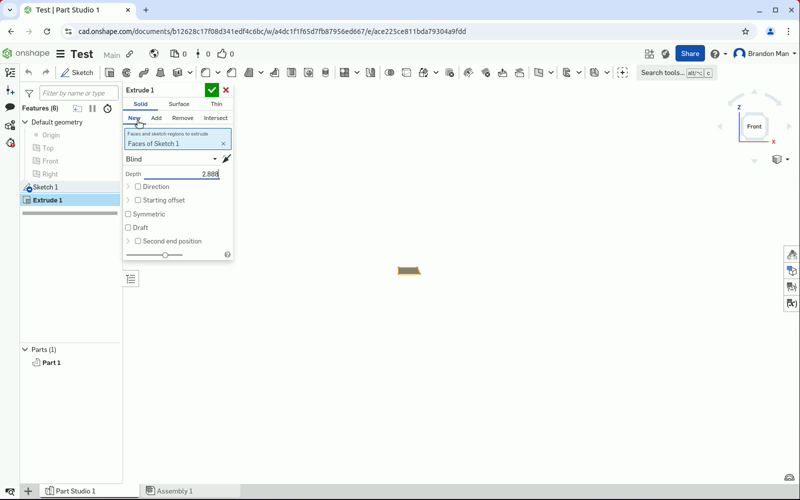
key(tab, 3)
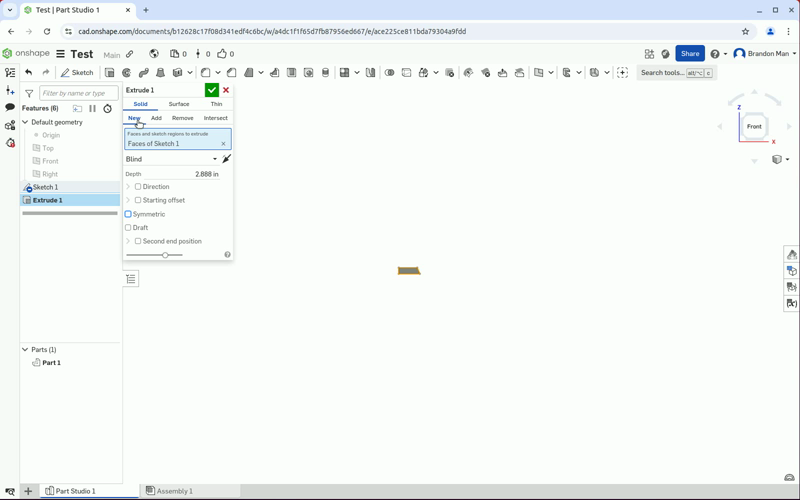
key(space)
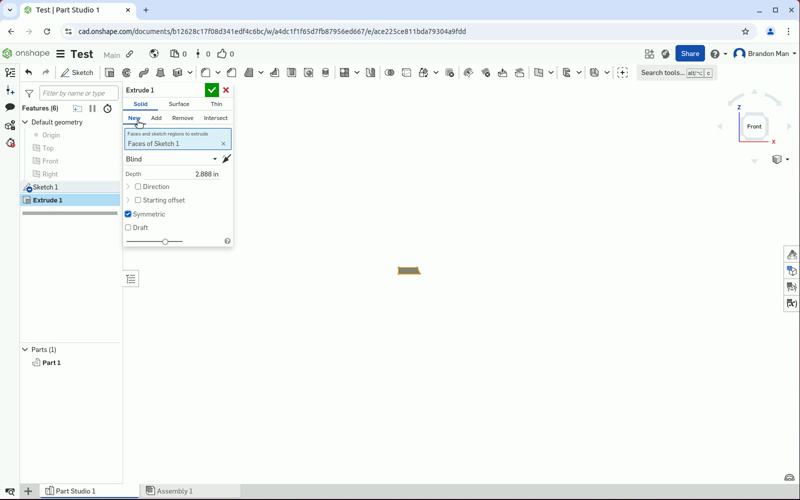
key(enter)
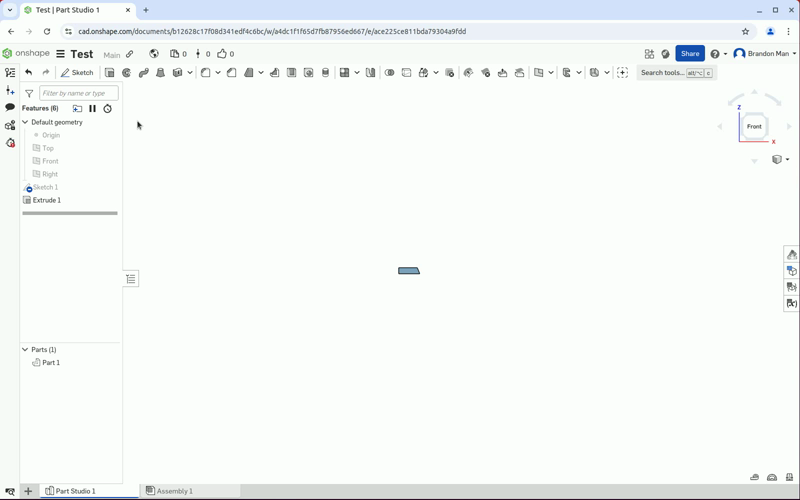
key(shift+h)
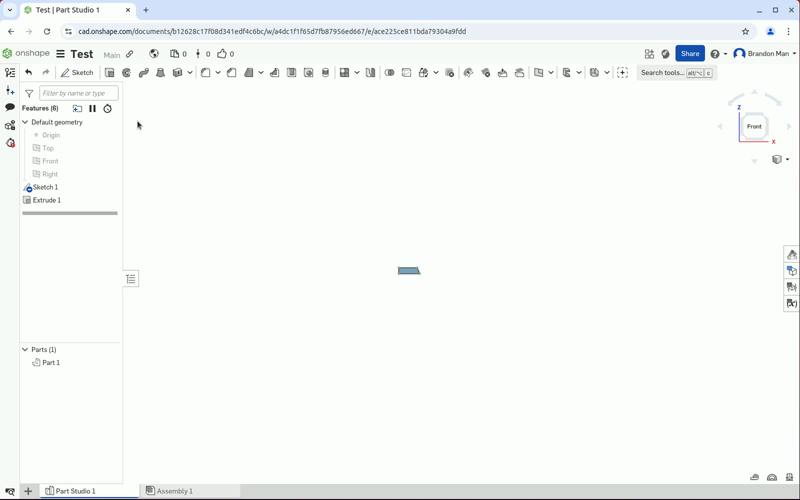
key(shift+h)
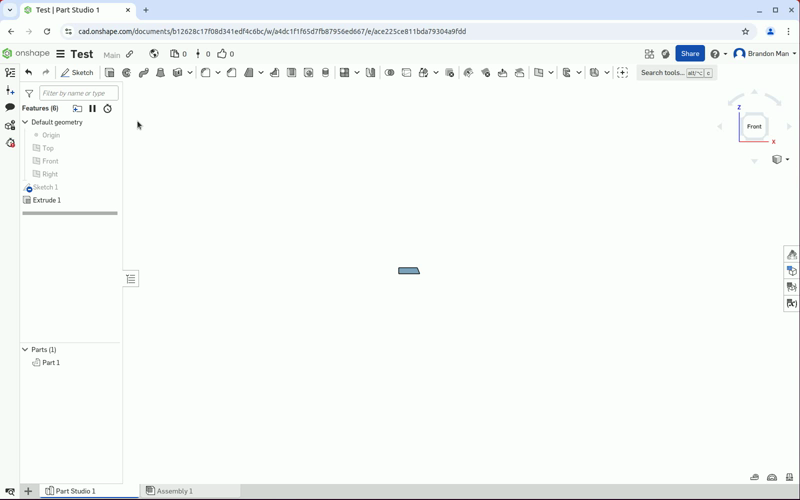
mouse_move(73, 189)
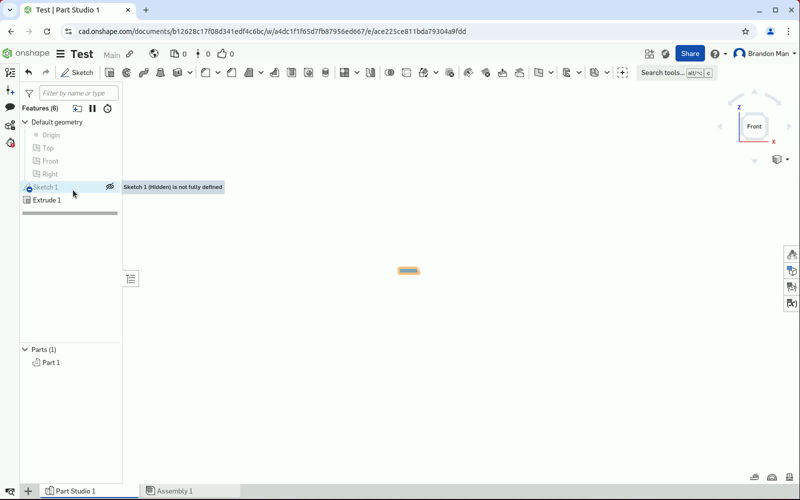
click(73, 189)
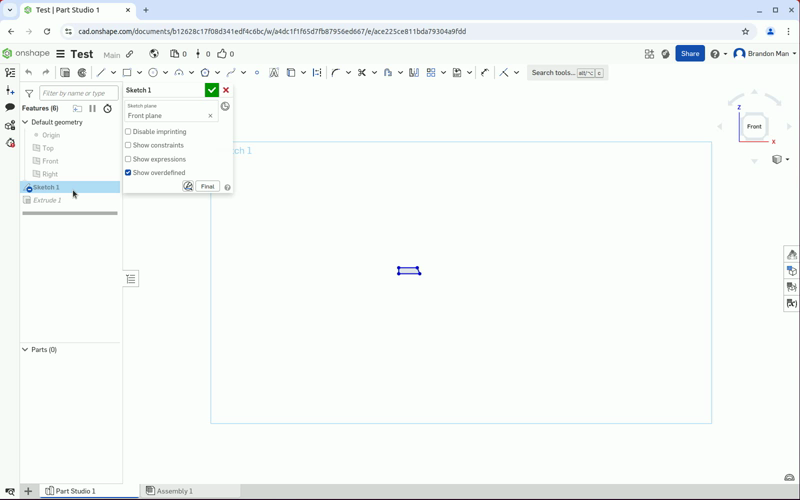
mouse_move(229, 92)
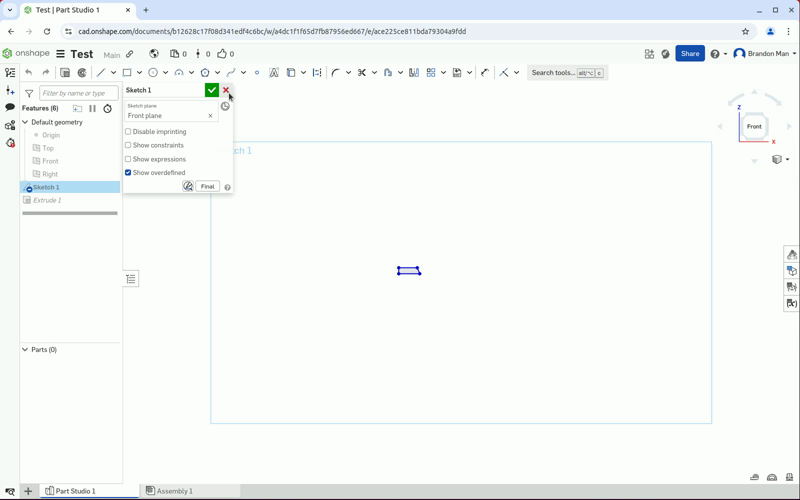
click(229, 92)
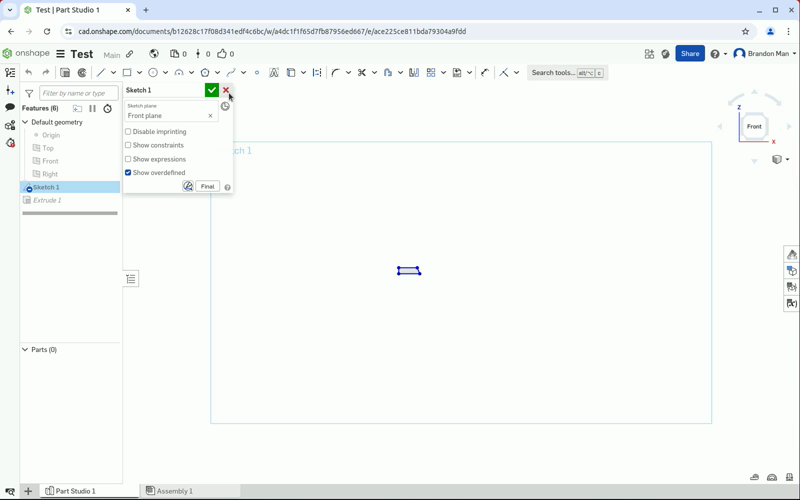
key(shift+s)
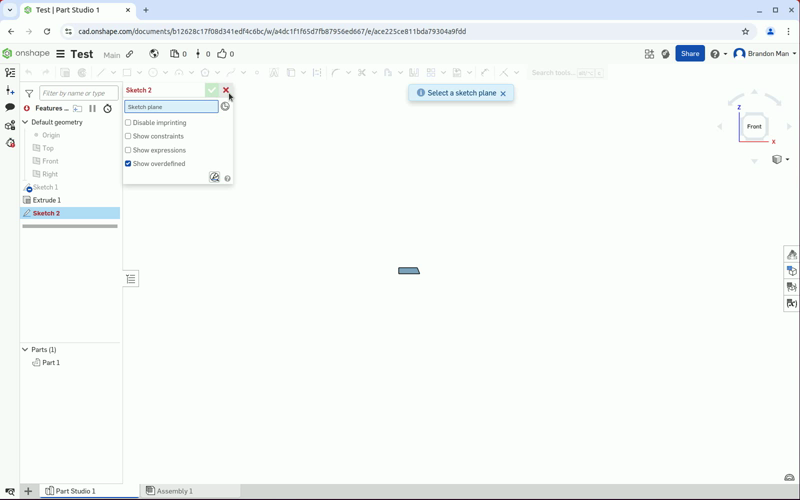
mouse_move(73, 163)
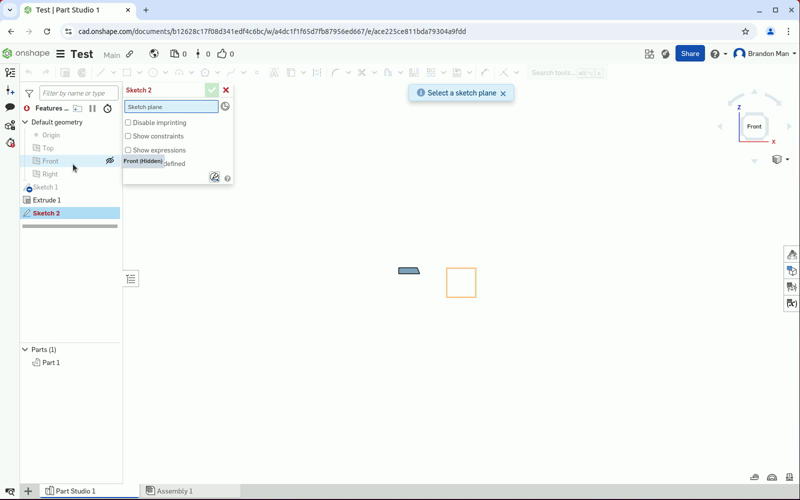
click(73, 163)
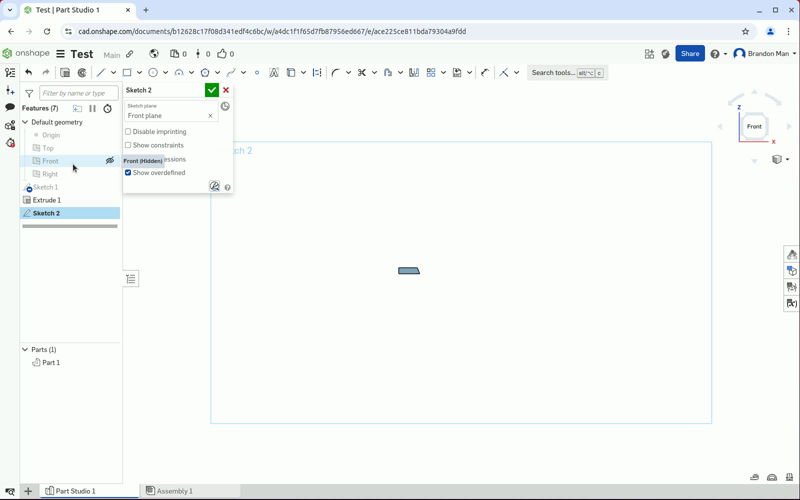
mouse_move(73, 352)
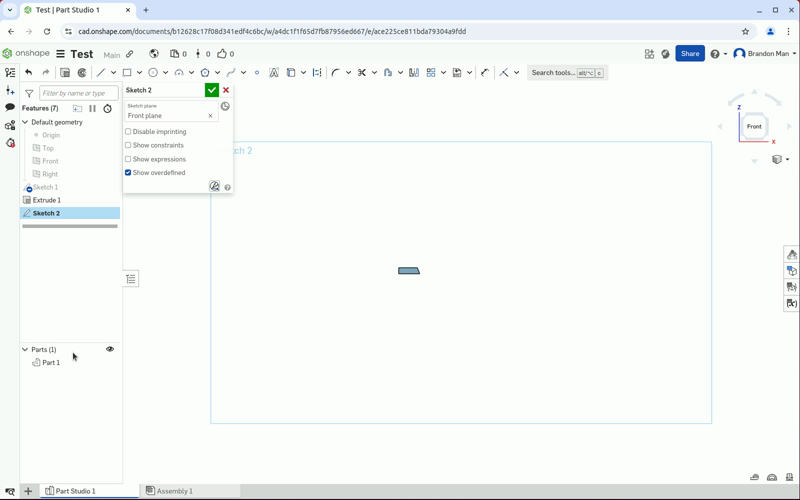
key(y)
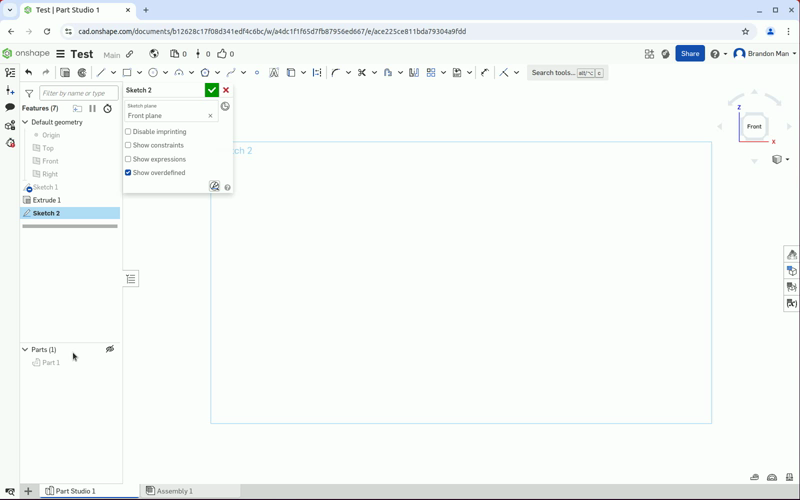
key(l)
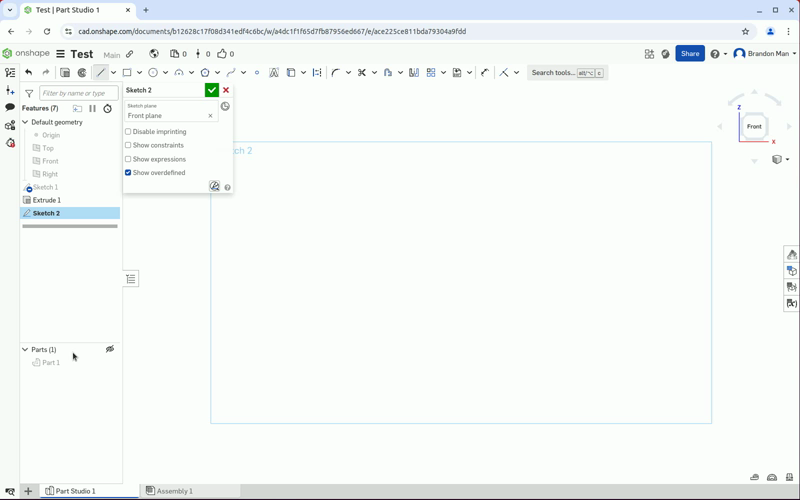
key_down(shift)
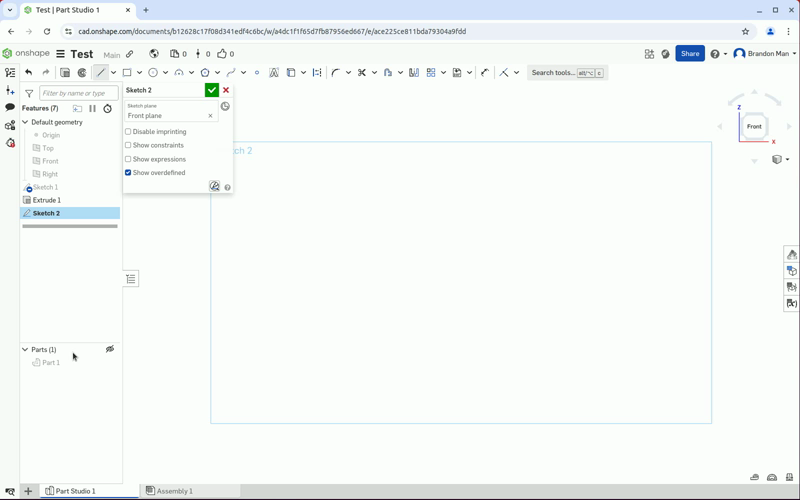
mouse_move(416, 267)
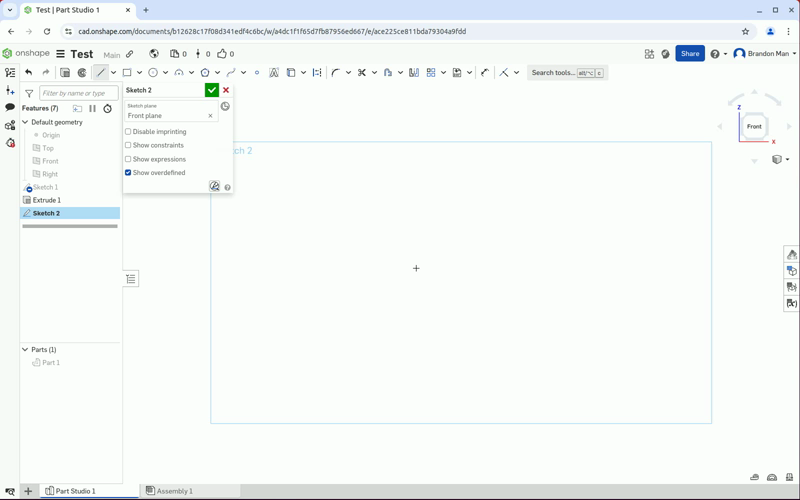
click(416, 267)
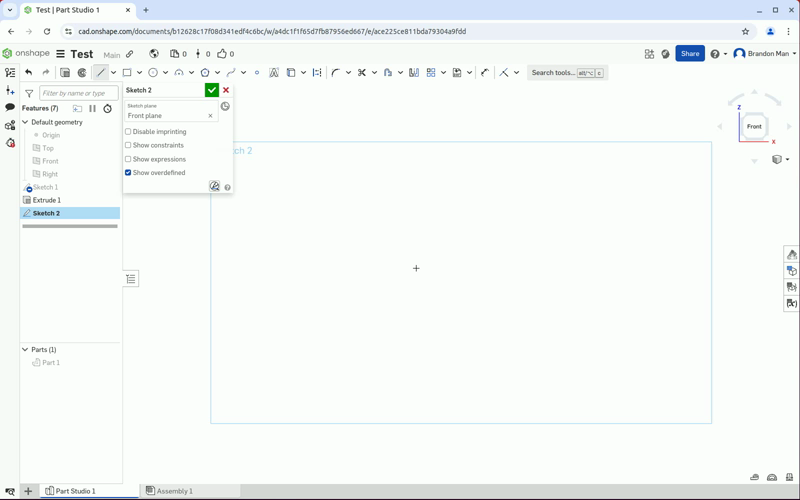
key_up(shift)
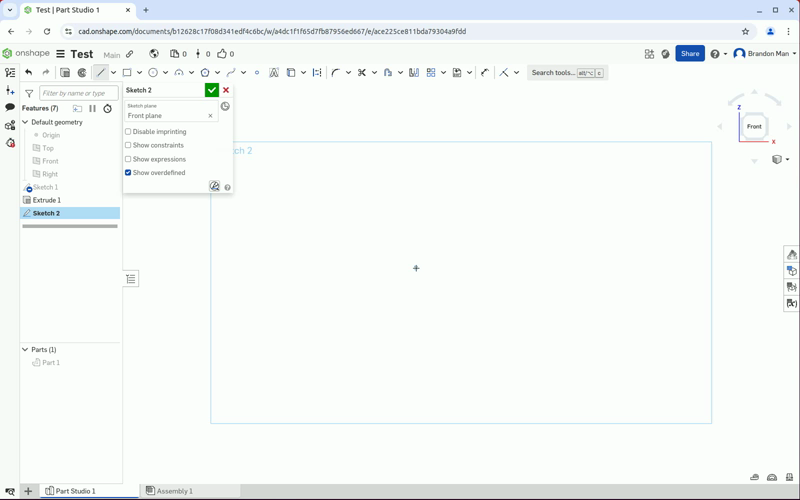
key_down(shift)
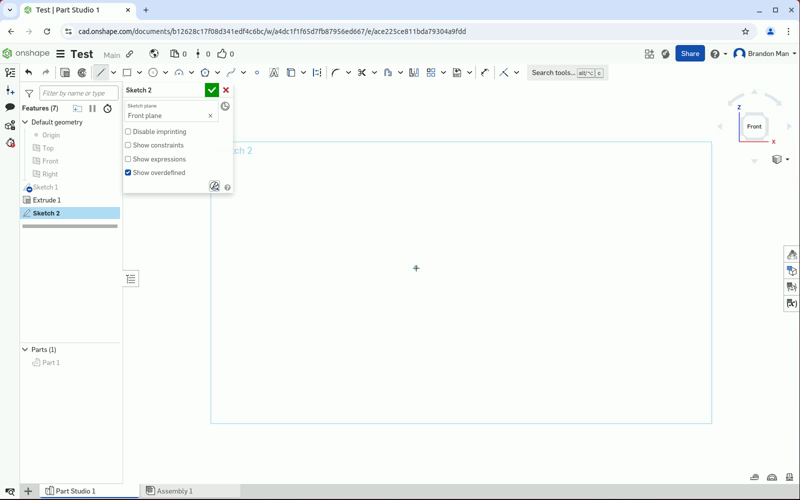
mouse_move(446, 267)
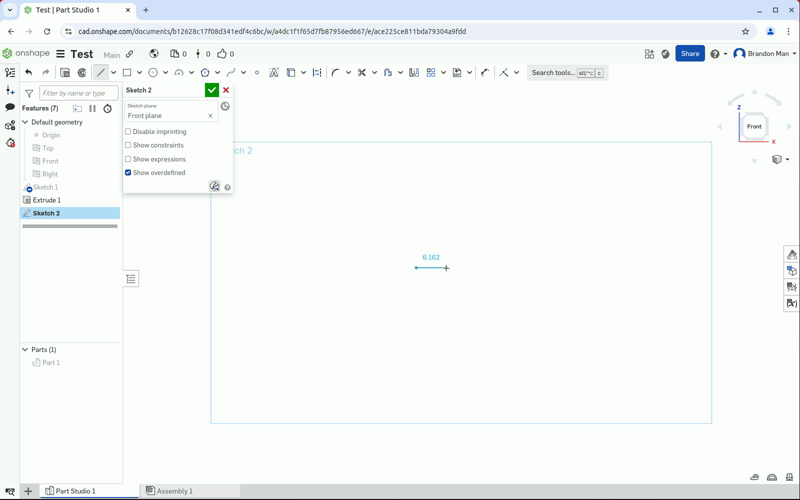
mouse_move(418, 274)
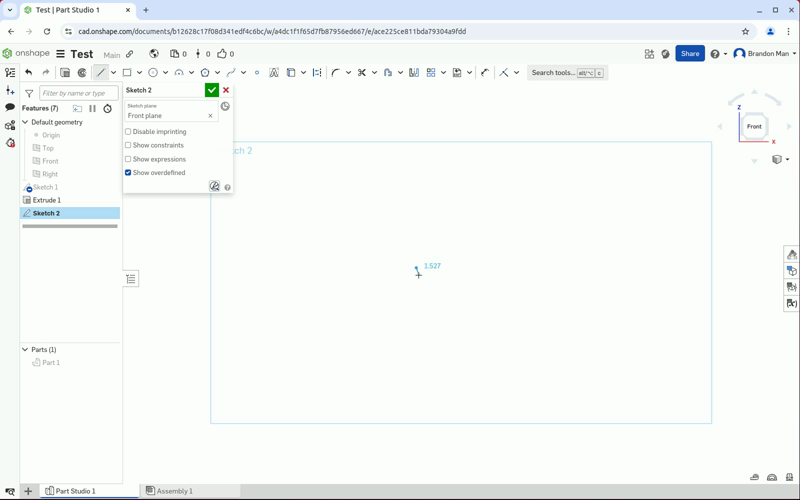
scroll(6)
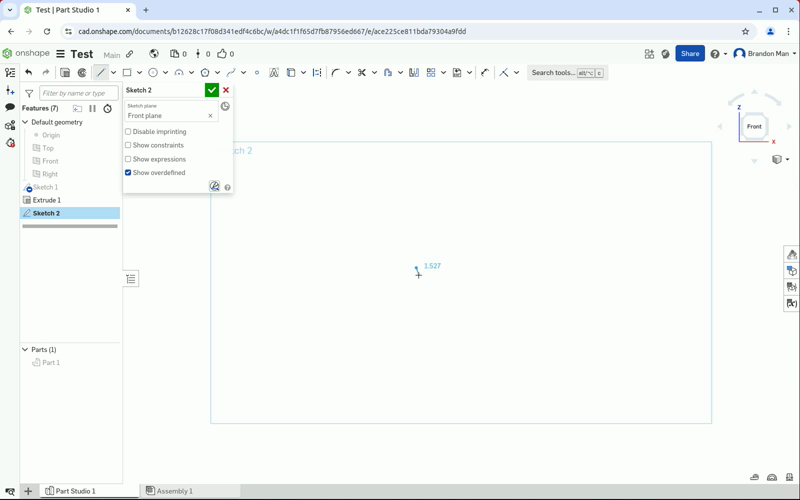
scroll(6)
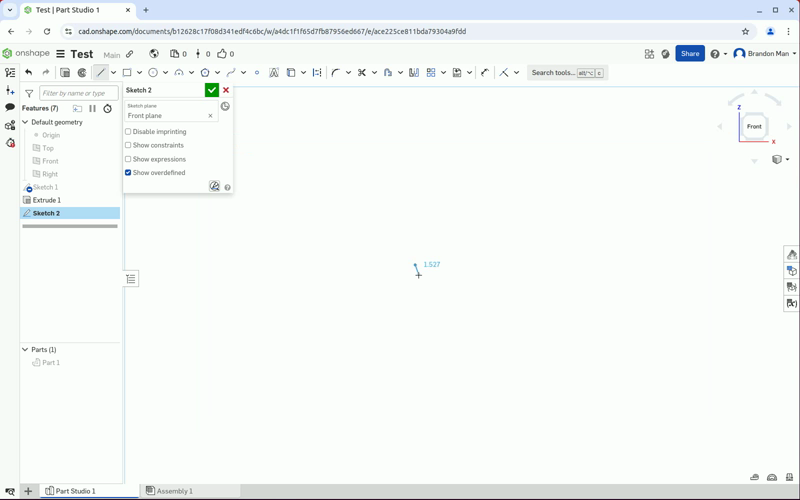
scroll(6)
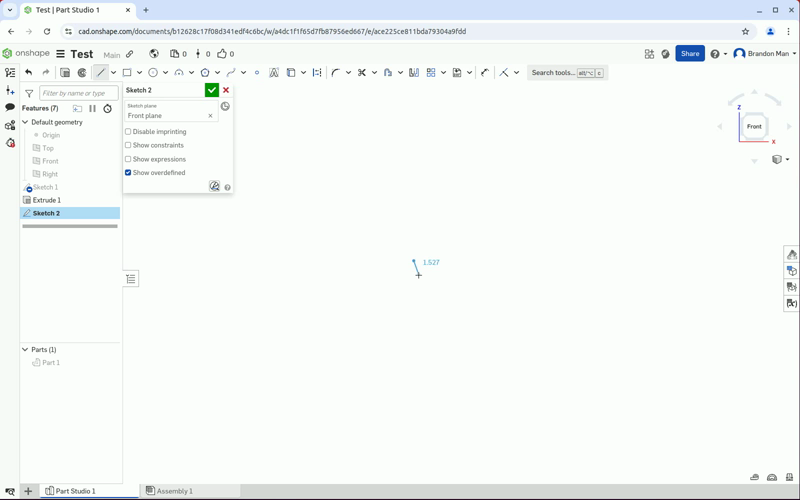
scroll(6)
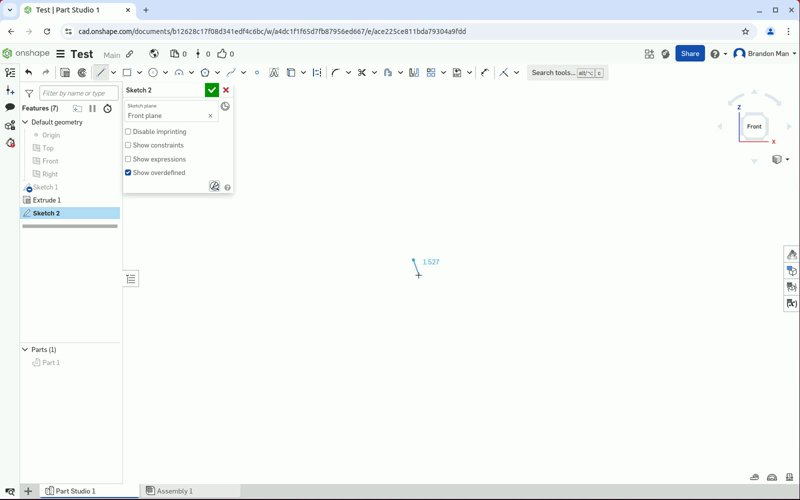
scroll(6)
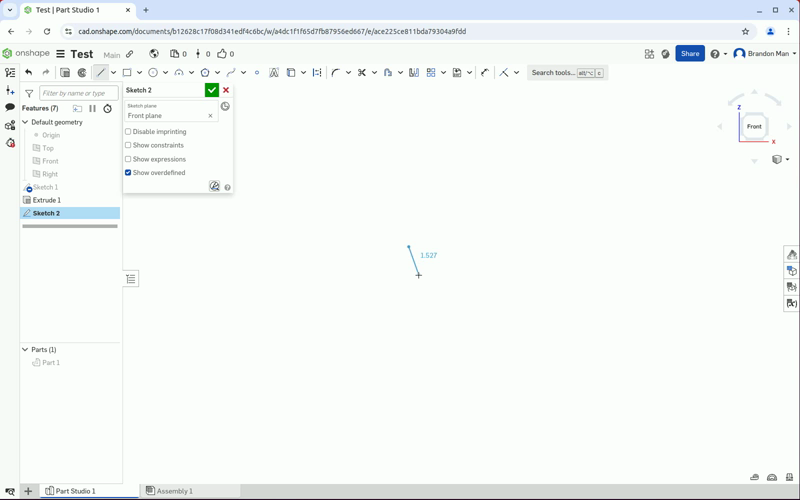
scroll(6)
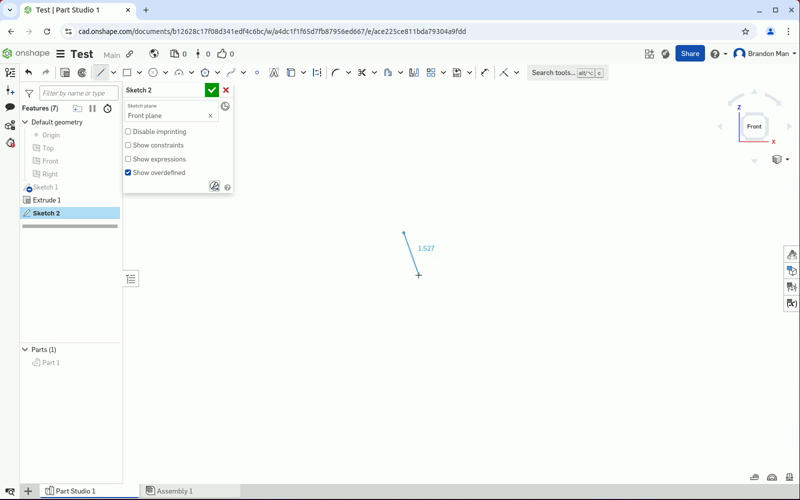
scroll(6)
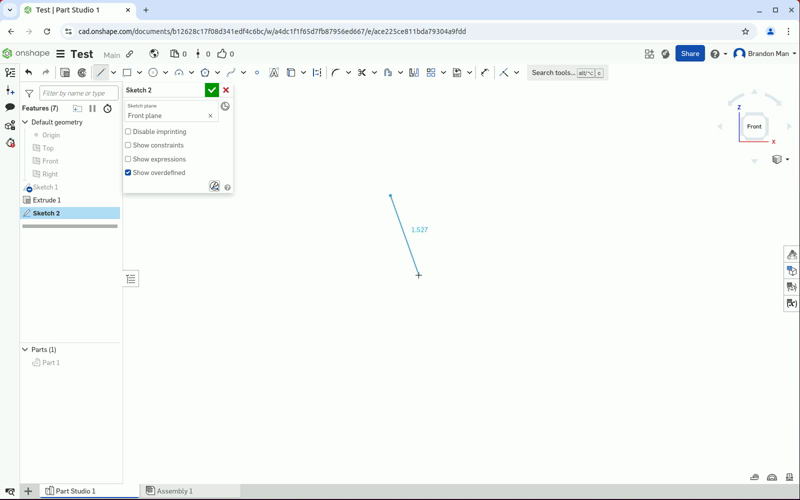
click(418, 274)
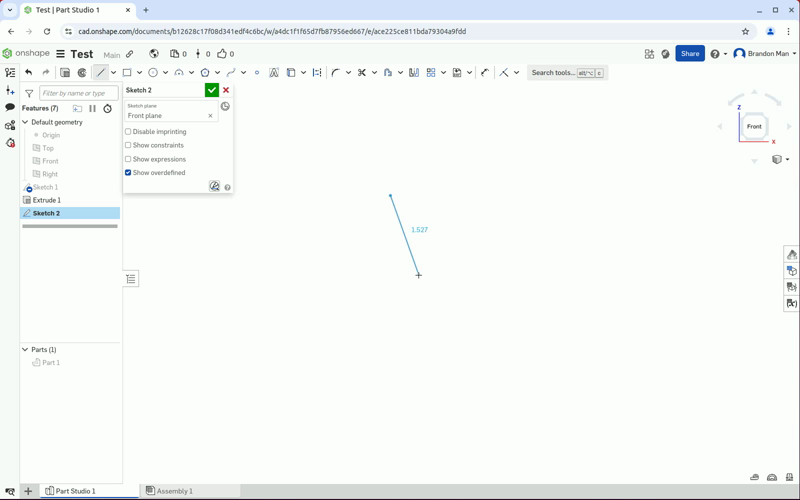
scroll(-6)
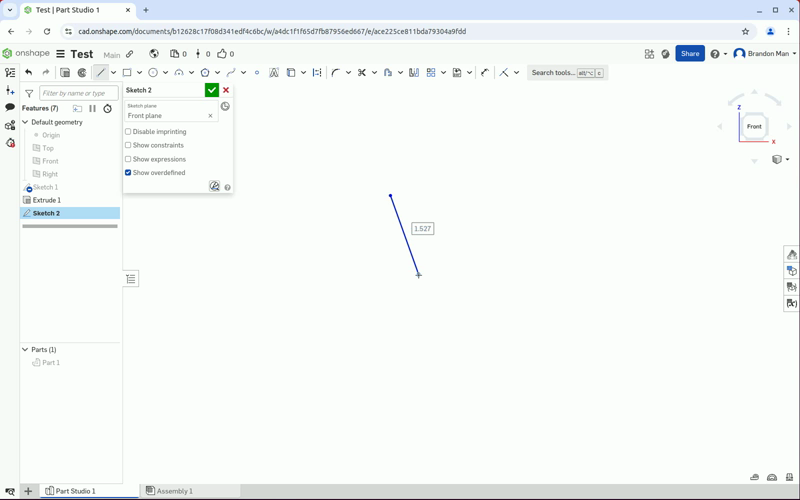
scroll(-6)
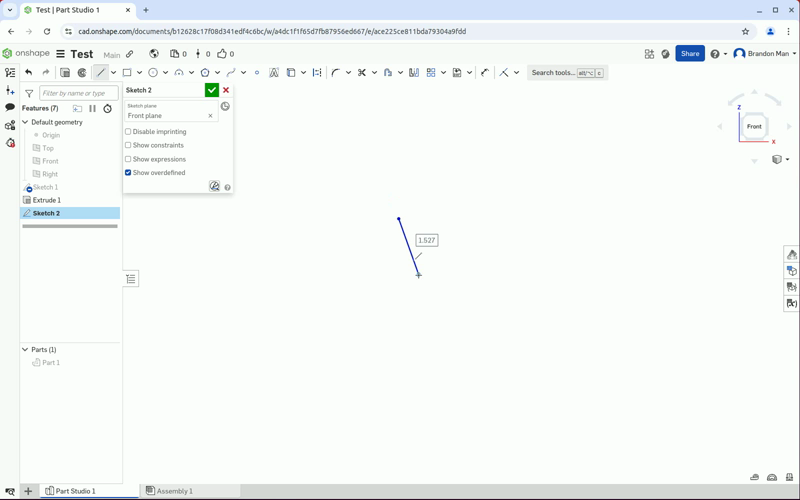
scroll(-6)
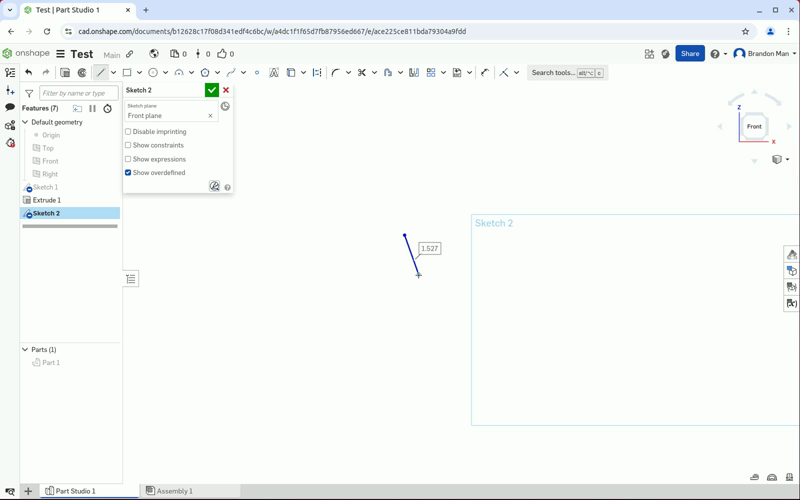
scroll(-6)
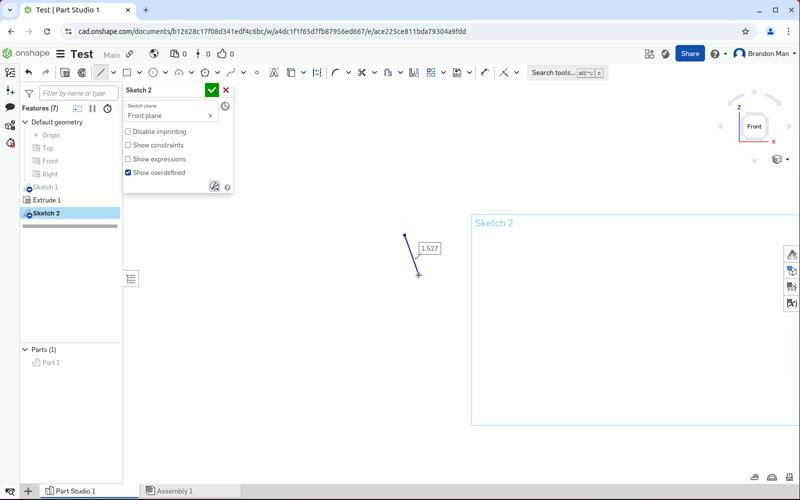
scroll(-6)
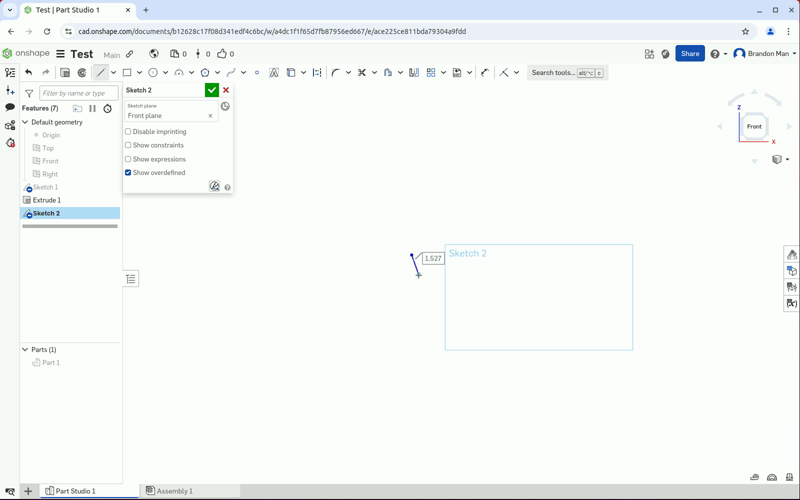
scroll(-6)
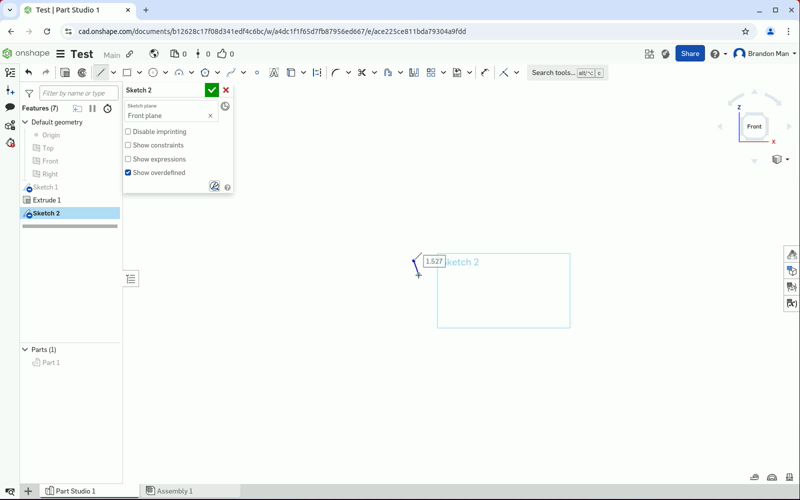
scroll(-6)
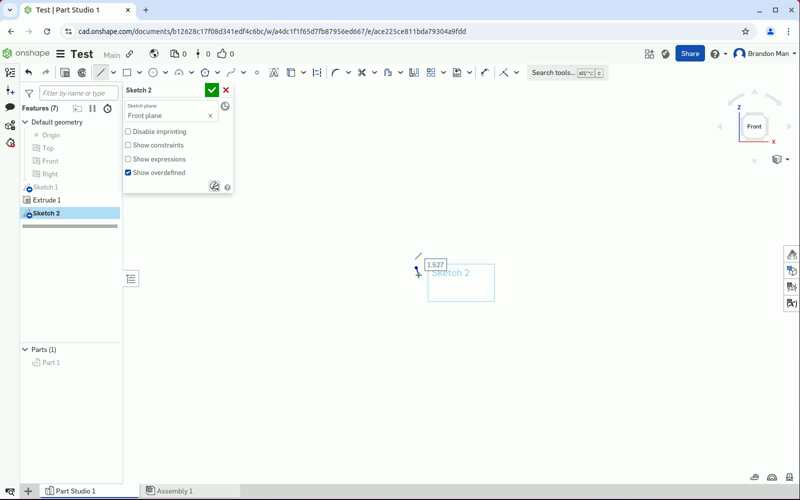
key_up(shift)
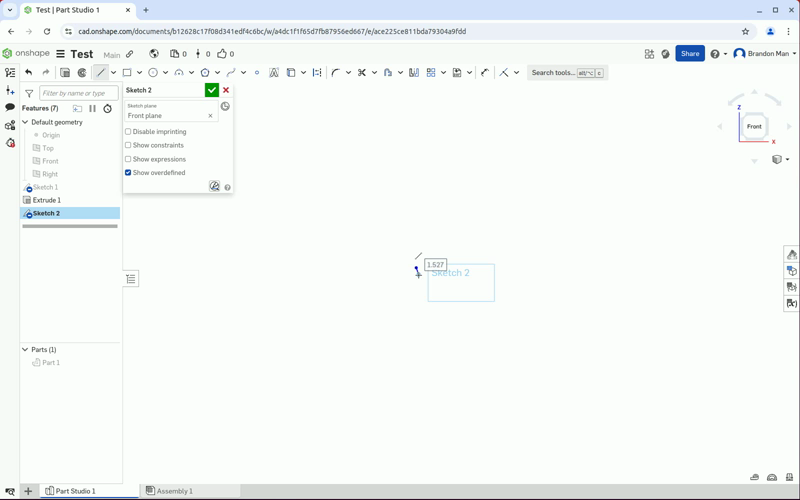
key_down(shift)
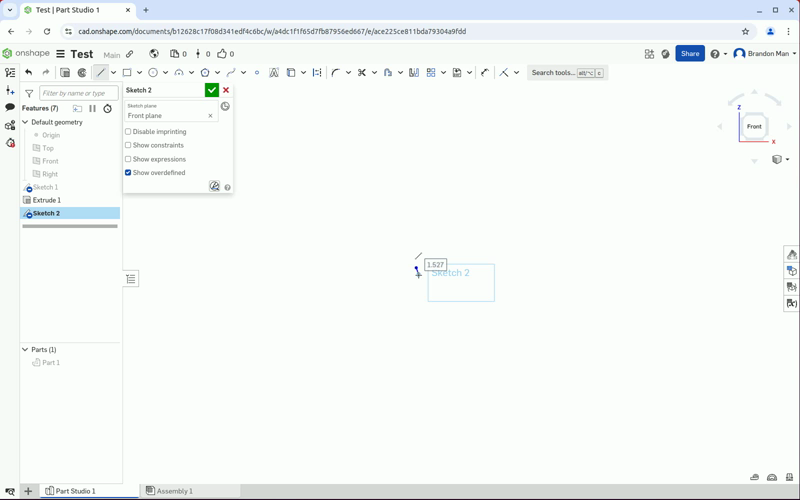
mouse_move(448, 274)
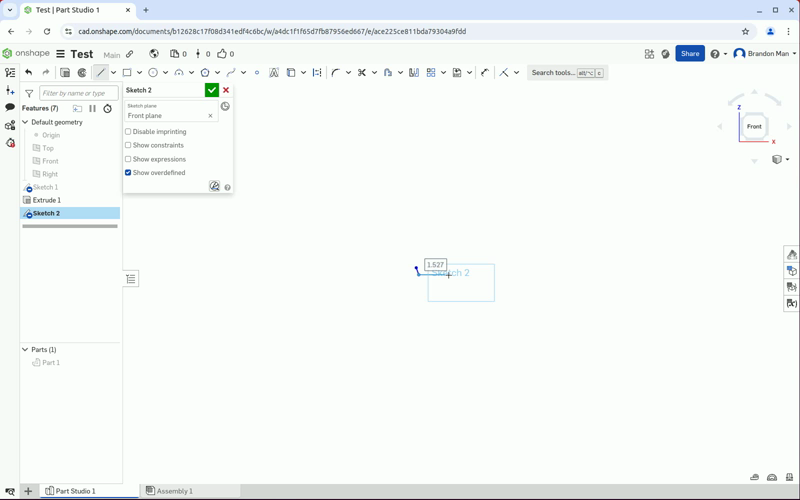
mouse_move(421, 274)
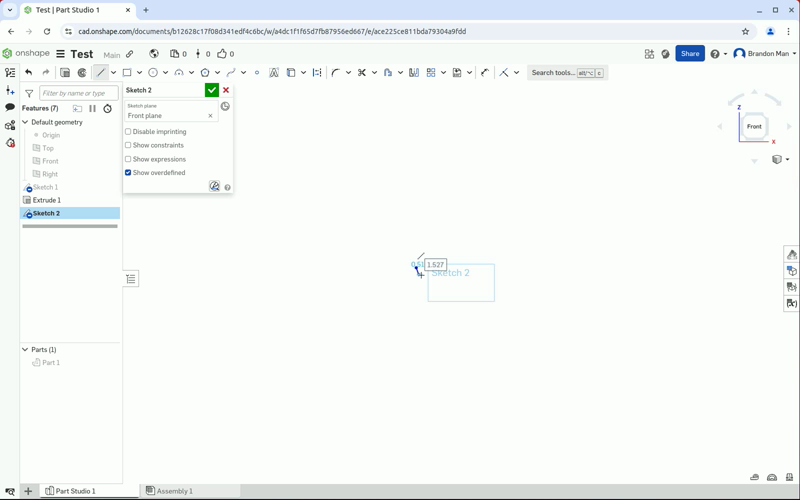
scroll(6)
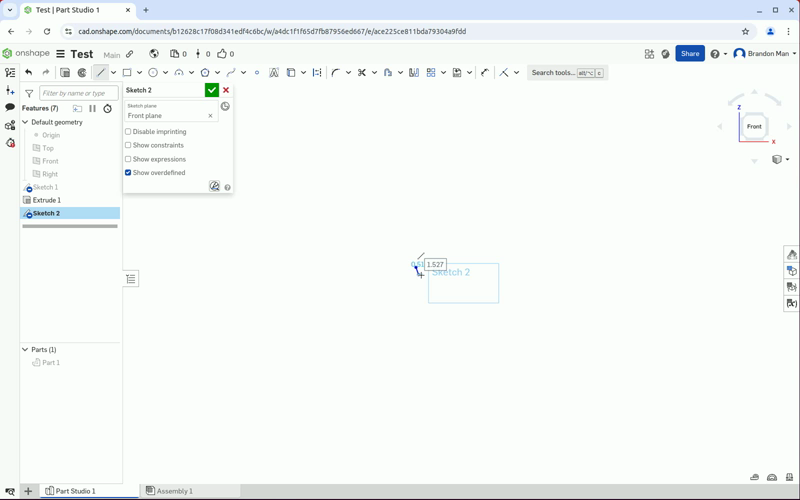
scroll(6)
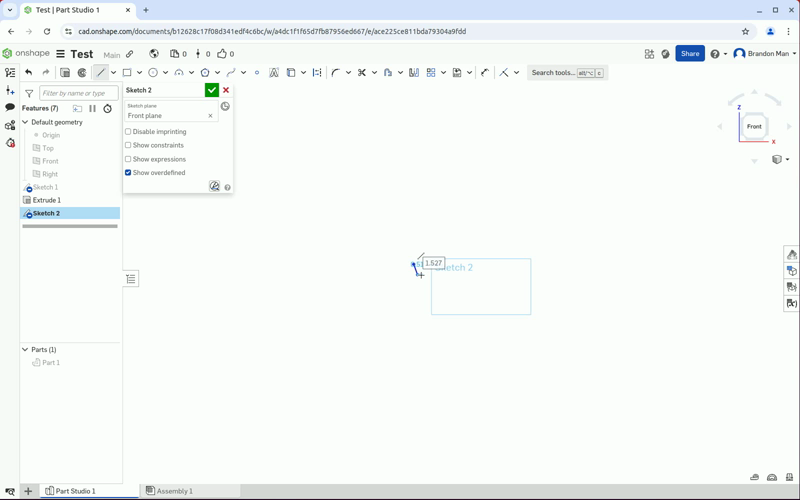
scroll(6)
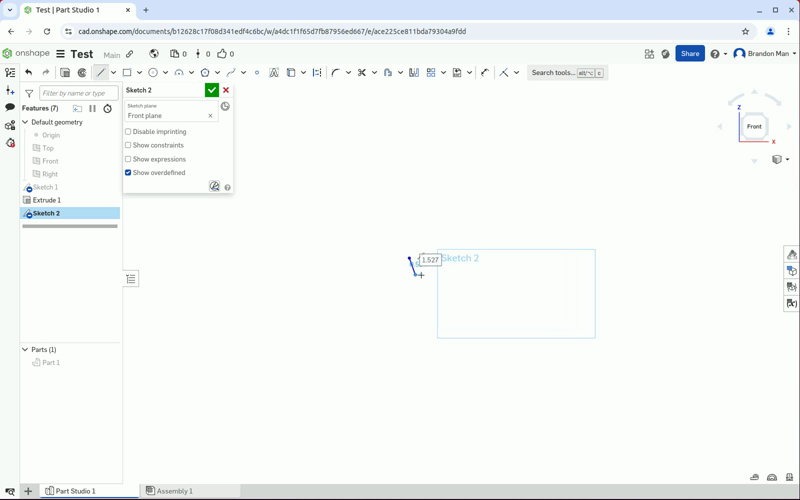
scroll(6)
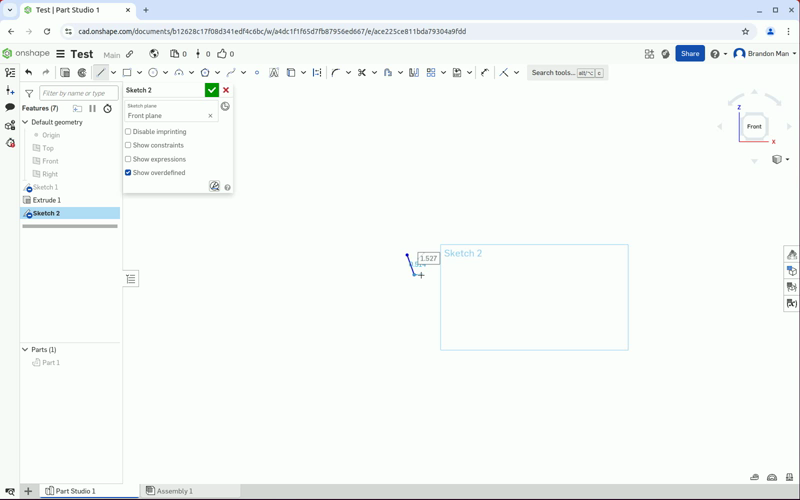
scroll(6)
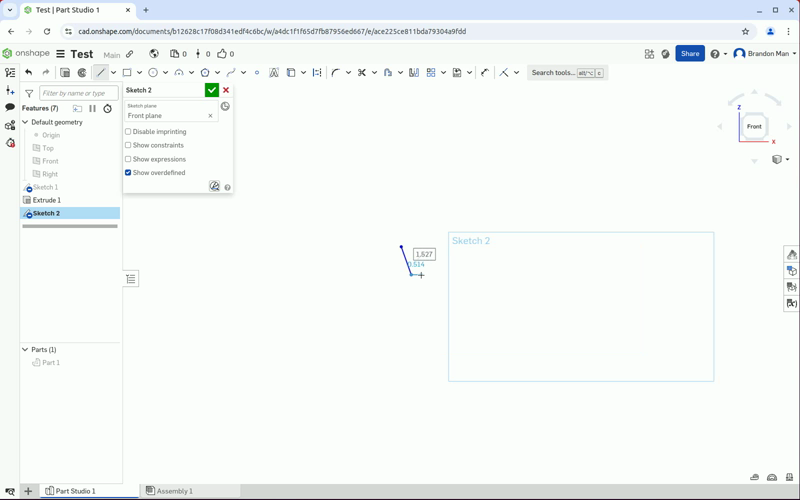
scroll(6)
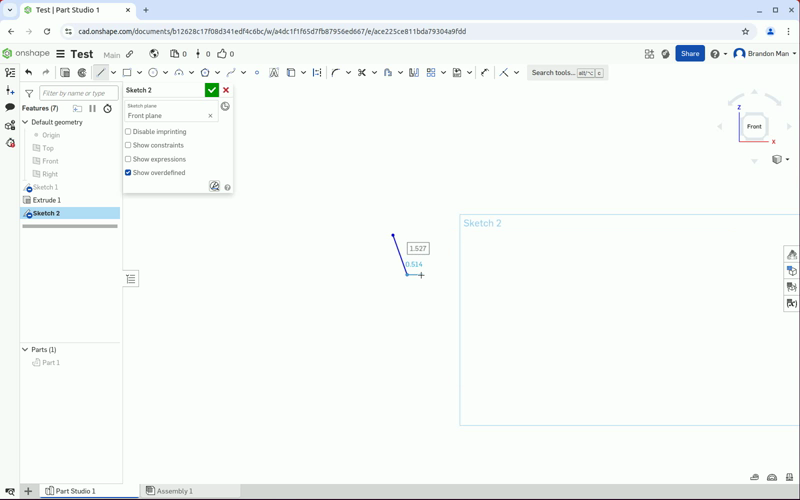
scroll(6)
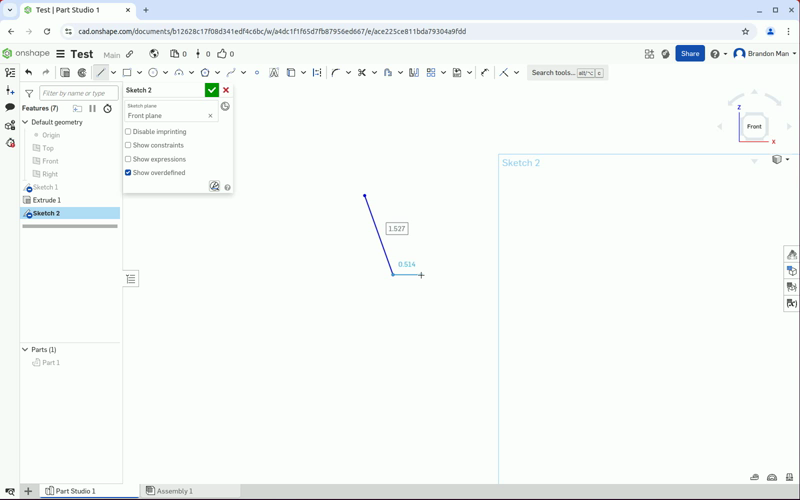
click(421, 274)
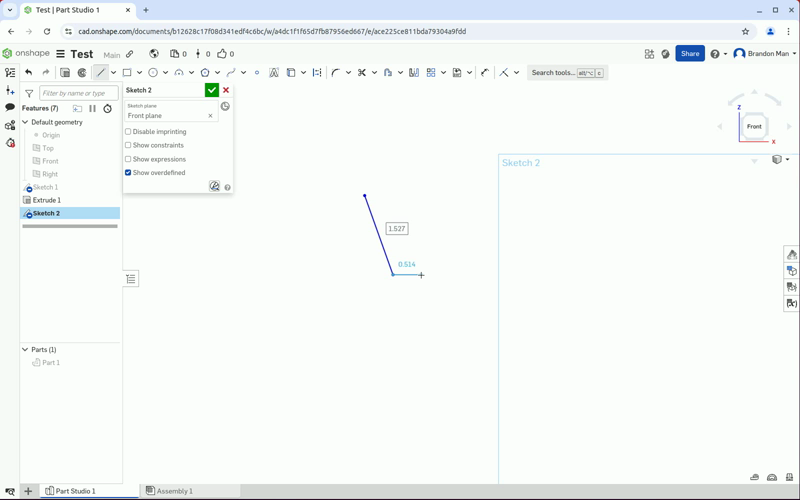
scroll(-6)
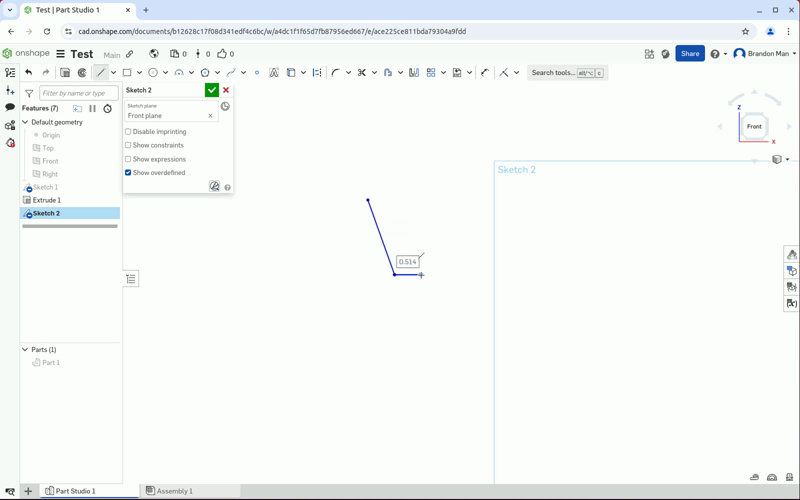
scroll(-6)
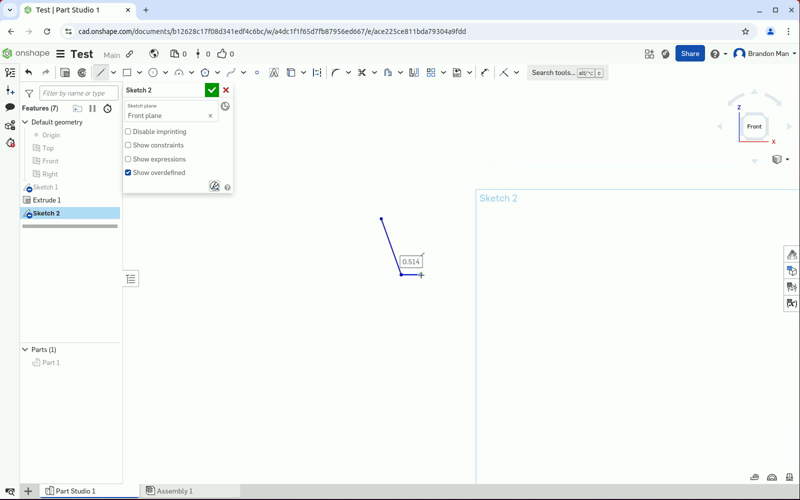
scroll(-6)
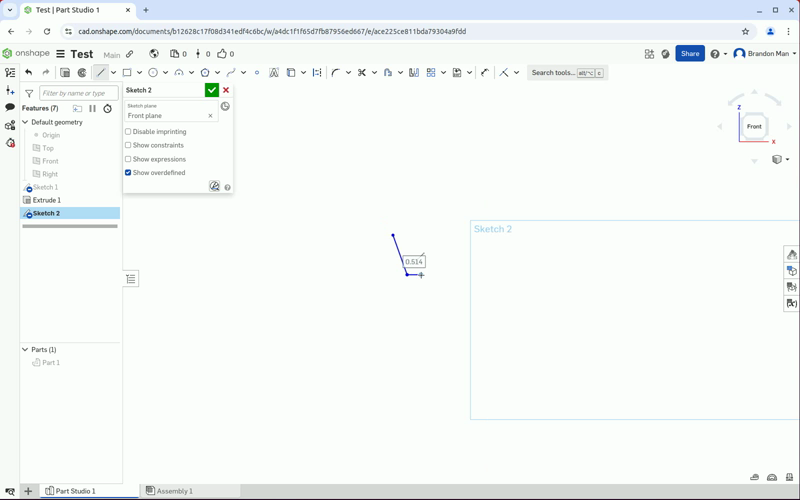
scroll(-6)
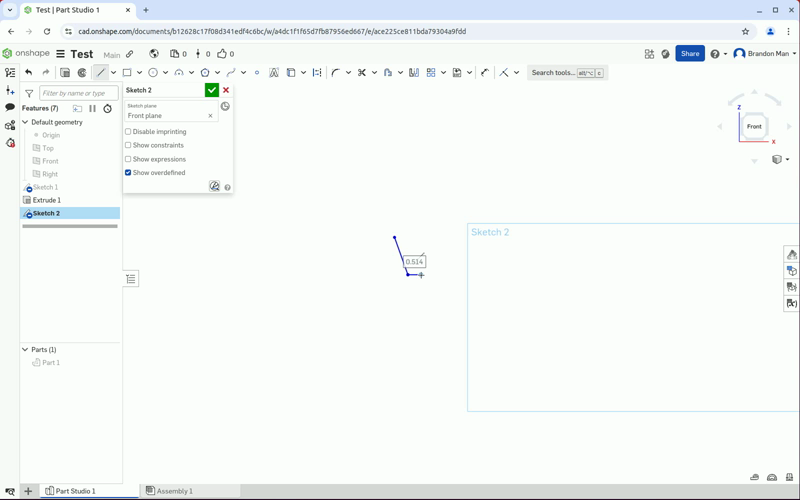
scroll(-6)
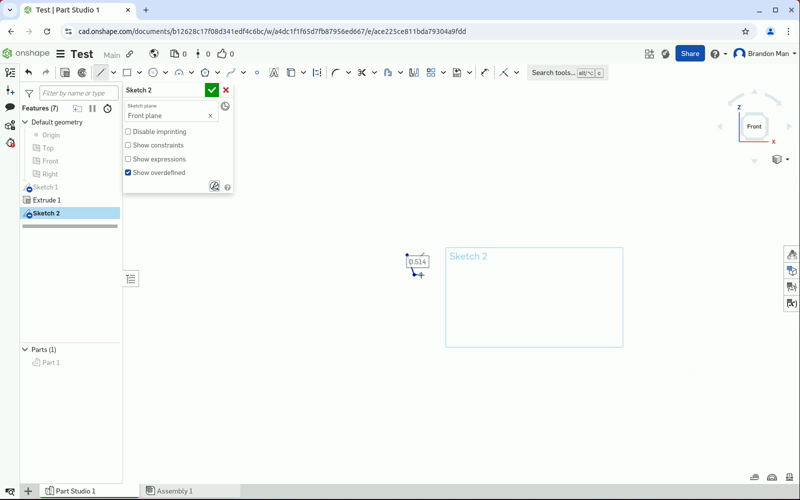
scroll(-6)
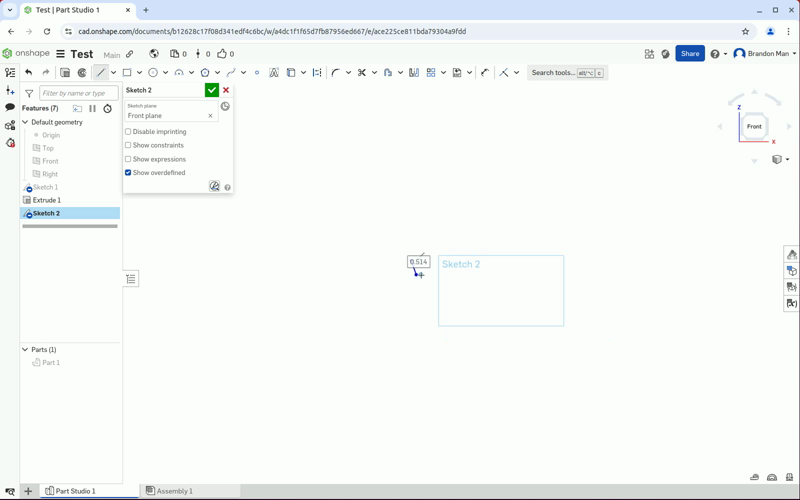
scroll(-6)
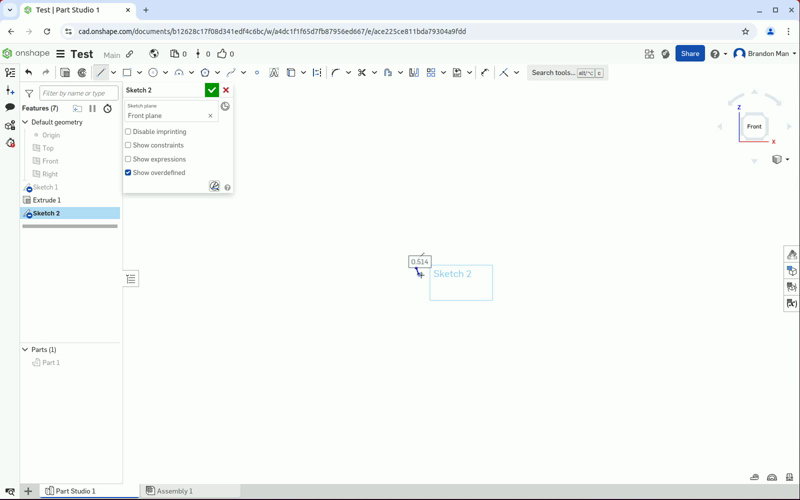
key_up(shift)
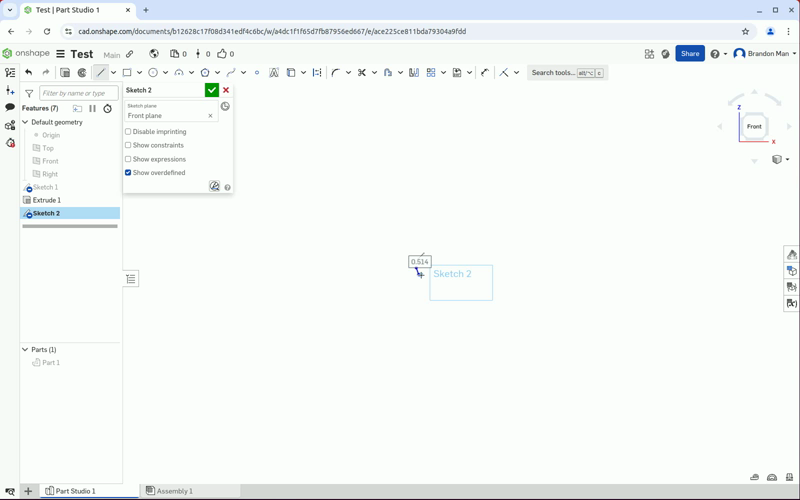
key_down(shift)
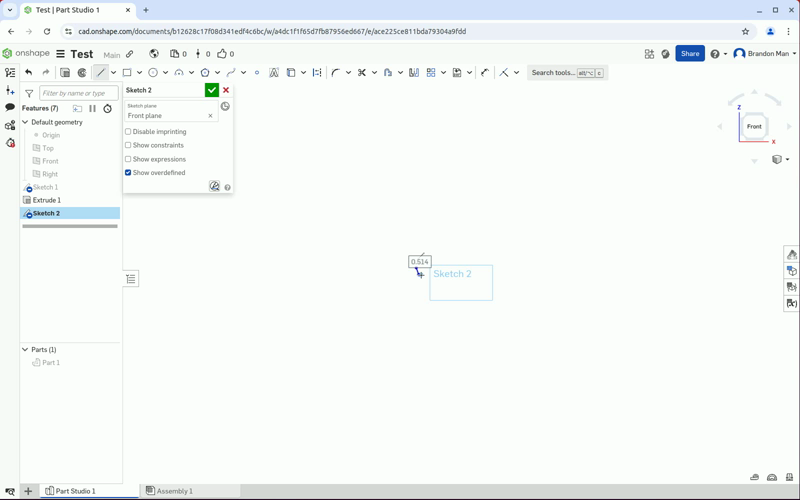
mouse_move(451, 274)
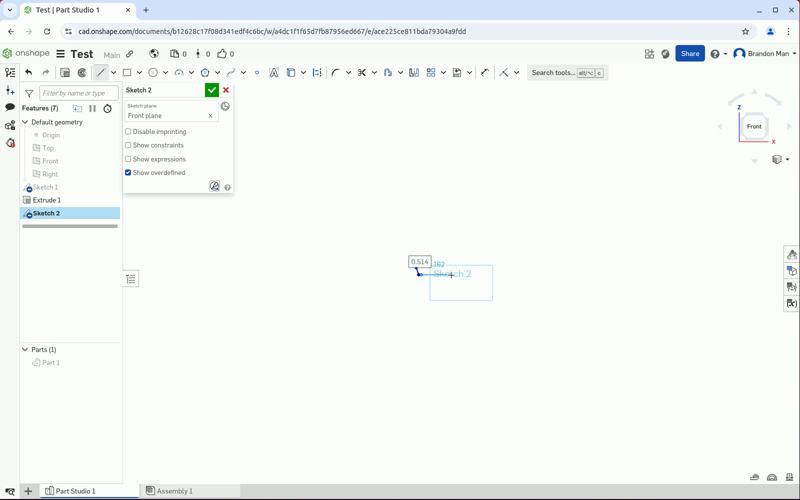
mouse_move(421, 267)
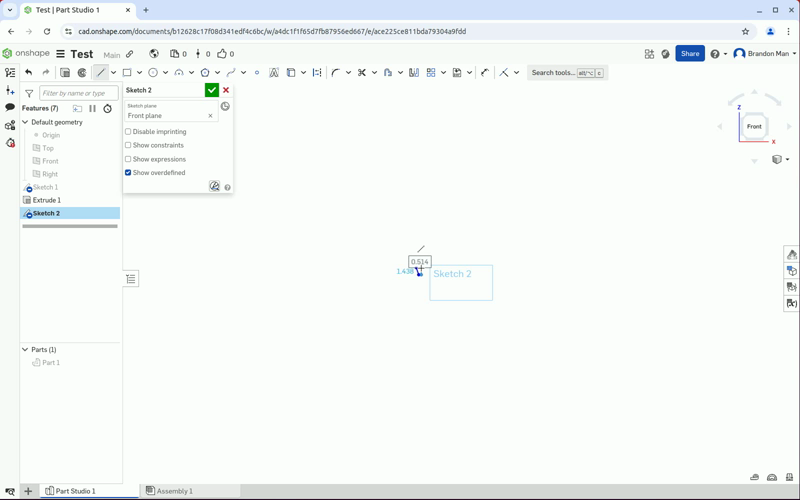
scroll(6)
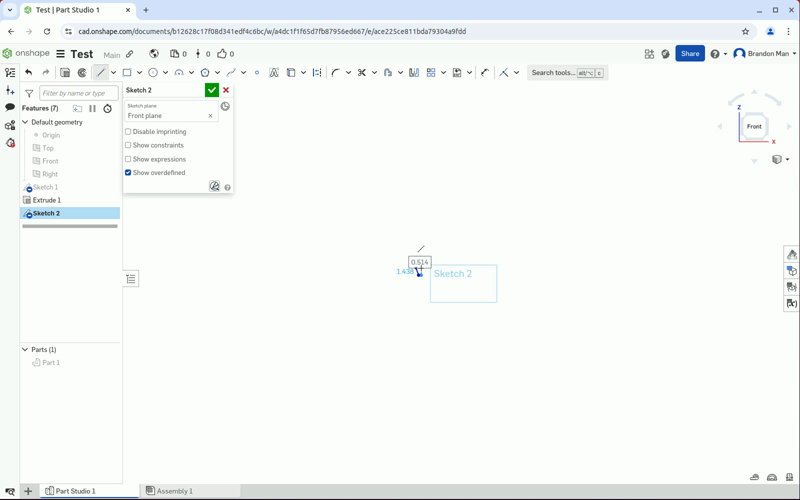
scroll(6)
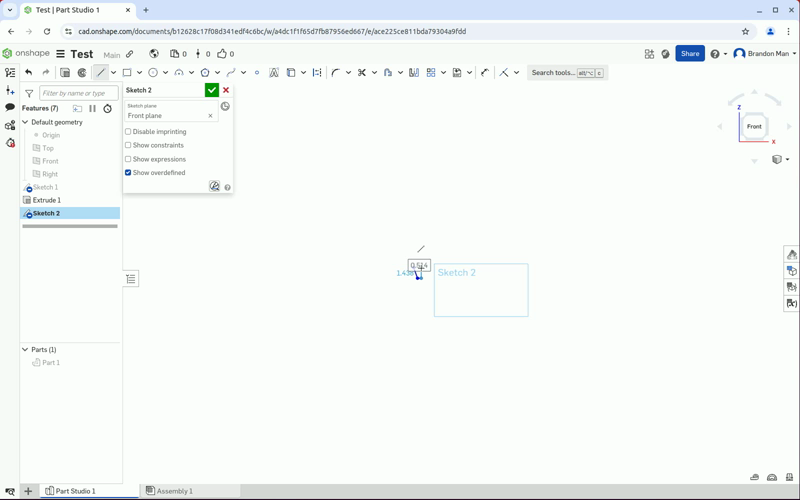
scroll(6)
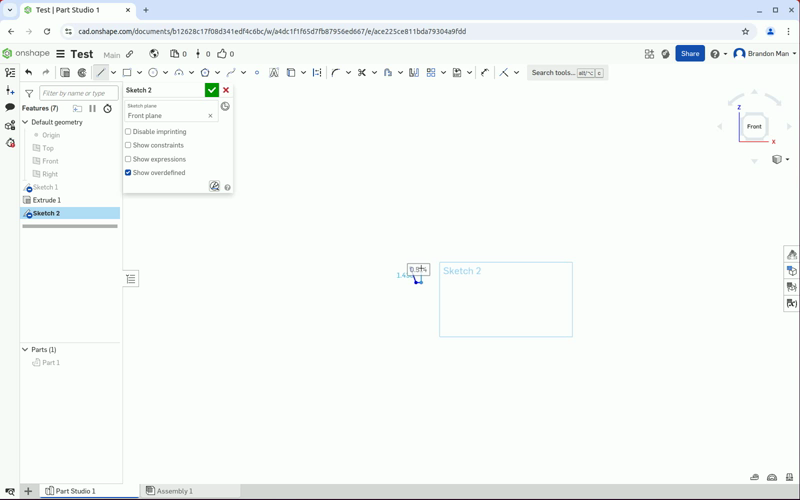
scroll(6)
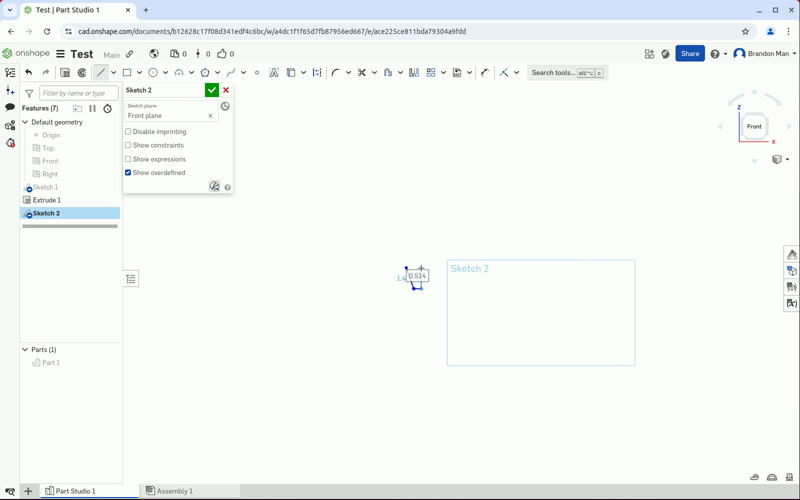
scroll(6)
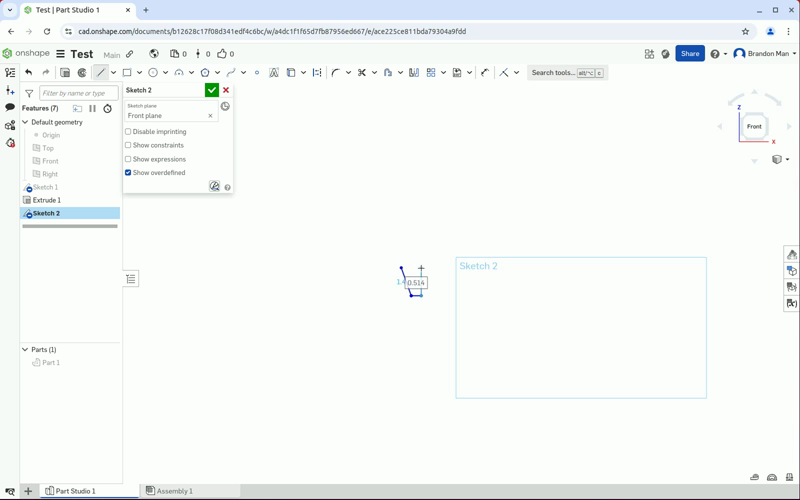
scroll(6)
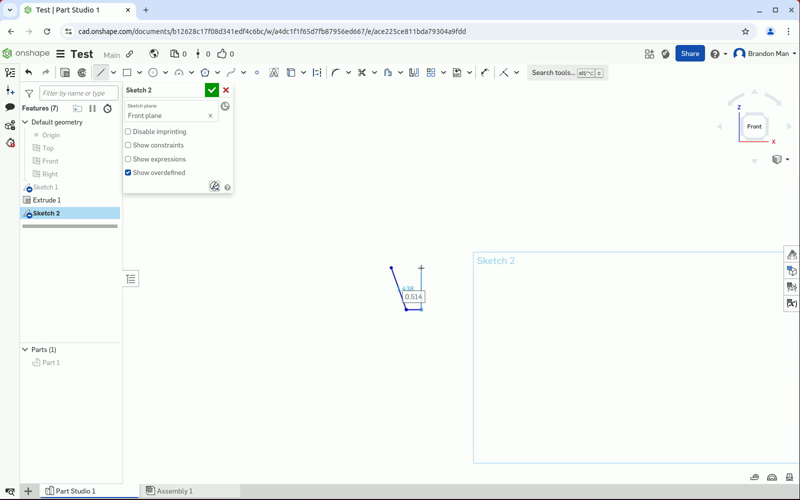
scroll(6)
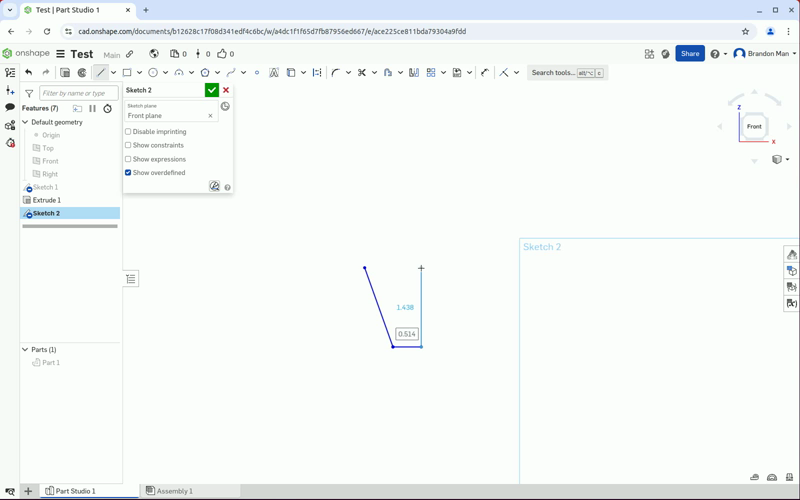
click(421, 267)
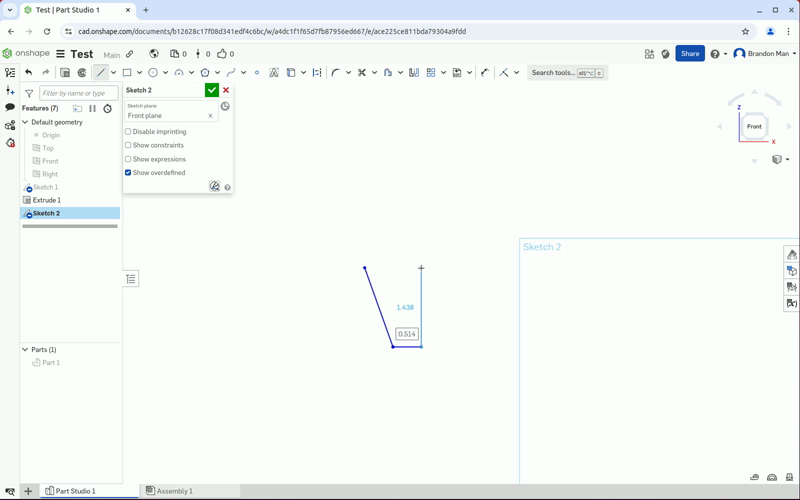
scroll(-6)
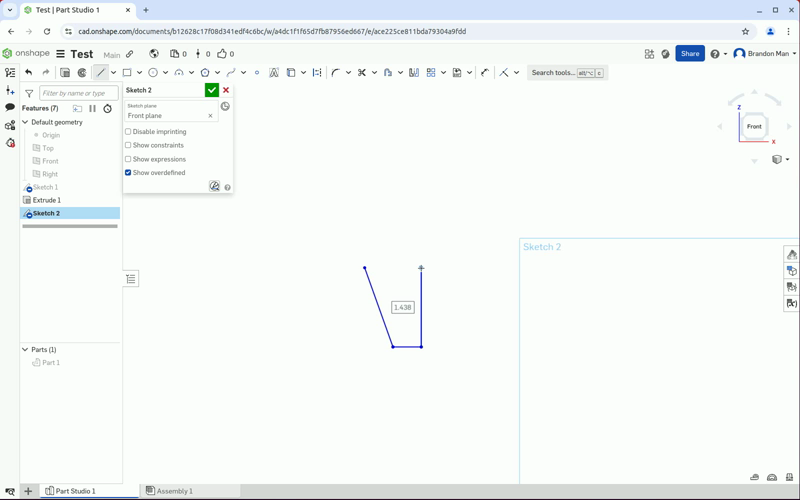
scroll(-6)
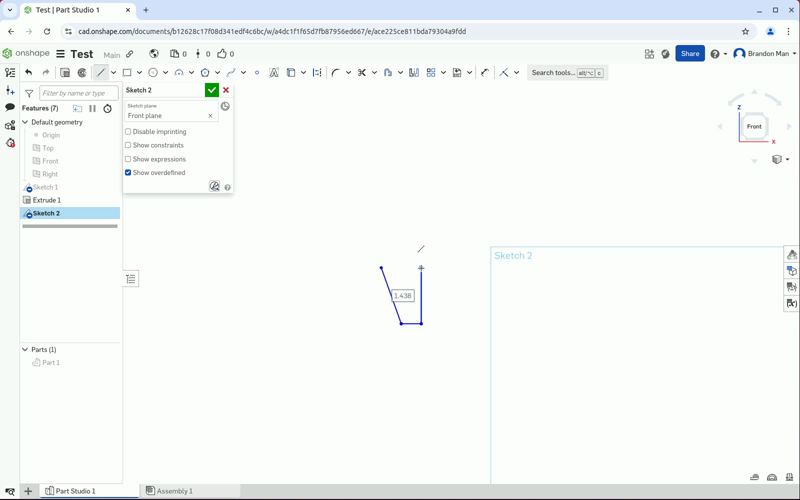
scroll(-6)
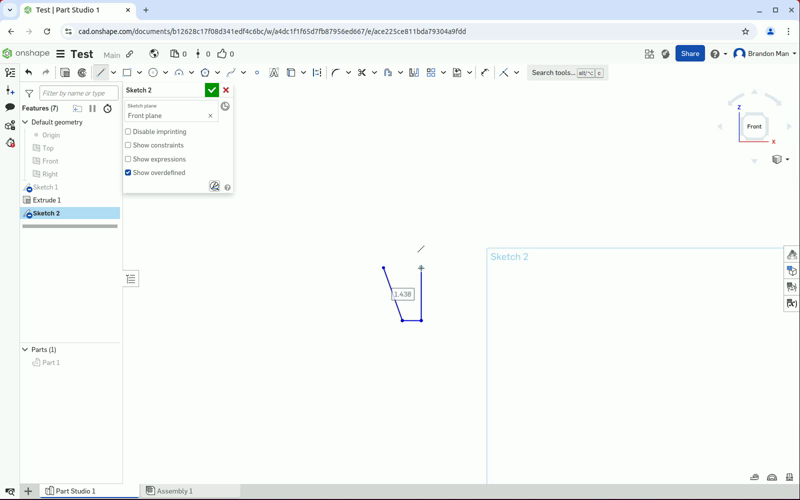
scroll(-6)
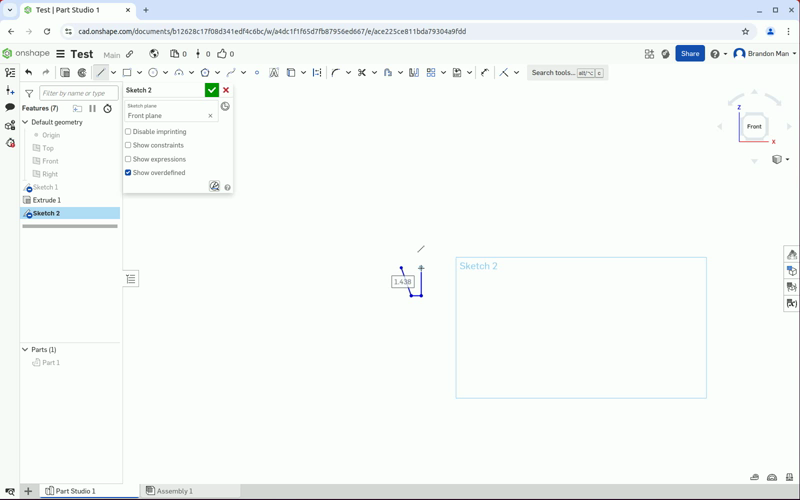
scroll(-6)
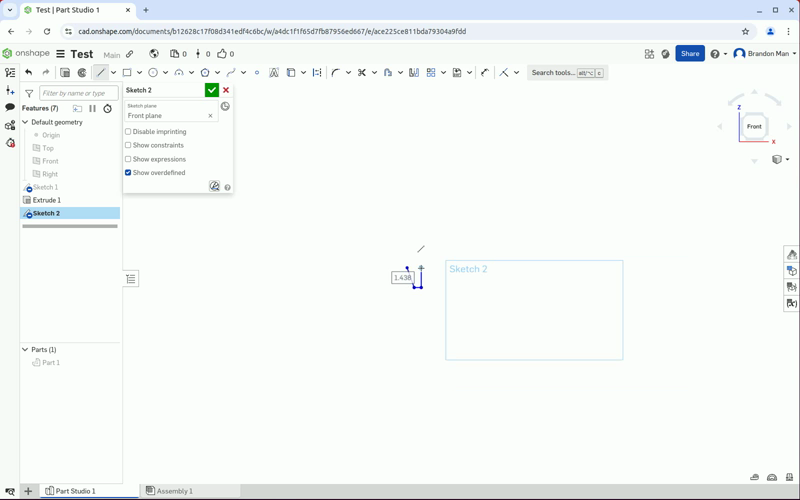
scroll(-6)
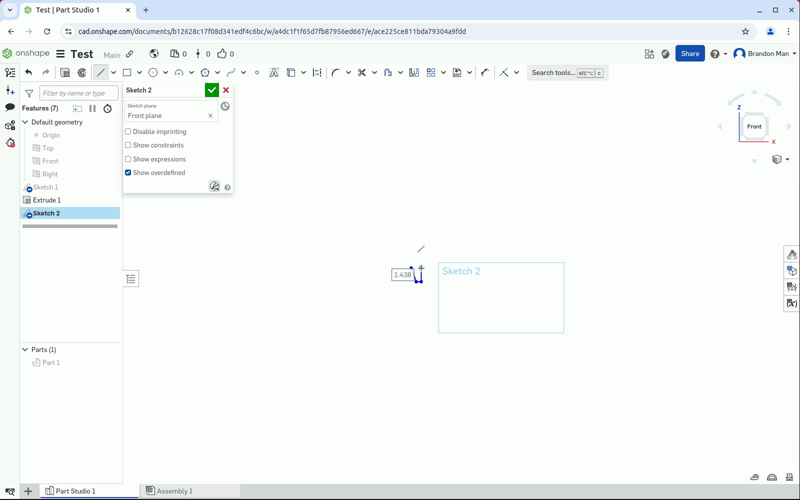
scroll(-6)
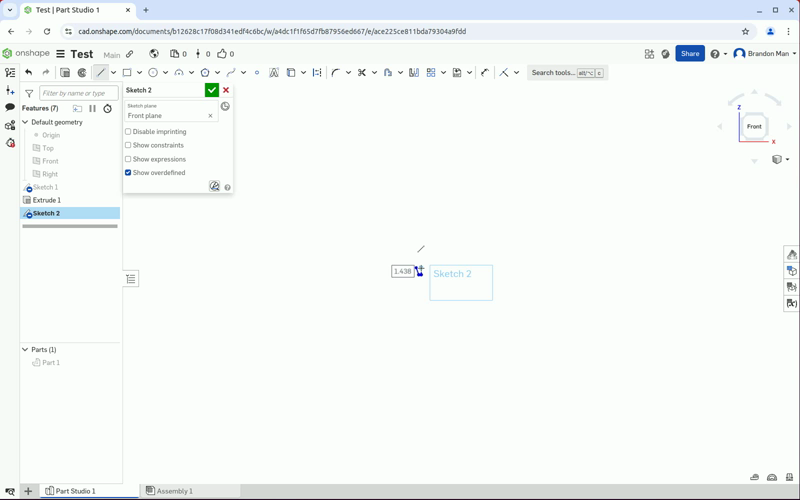
key_up(shift)
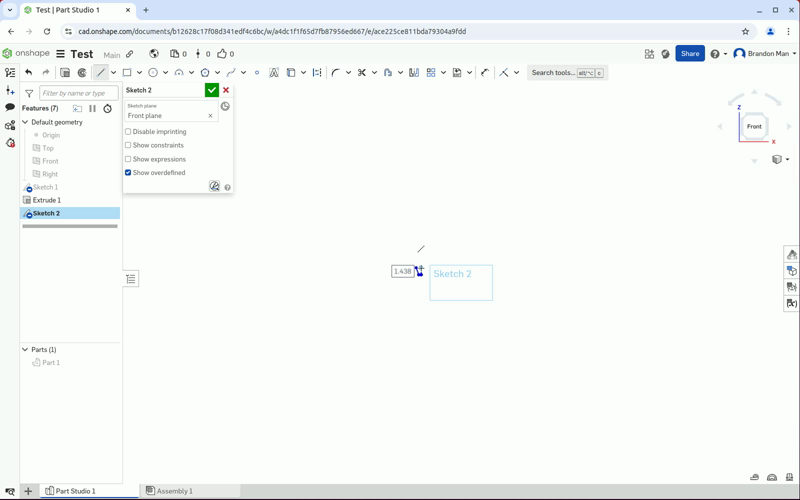
mouse_move(451, 267)
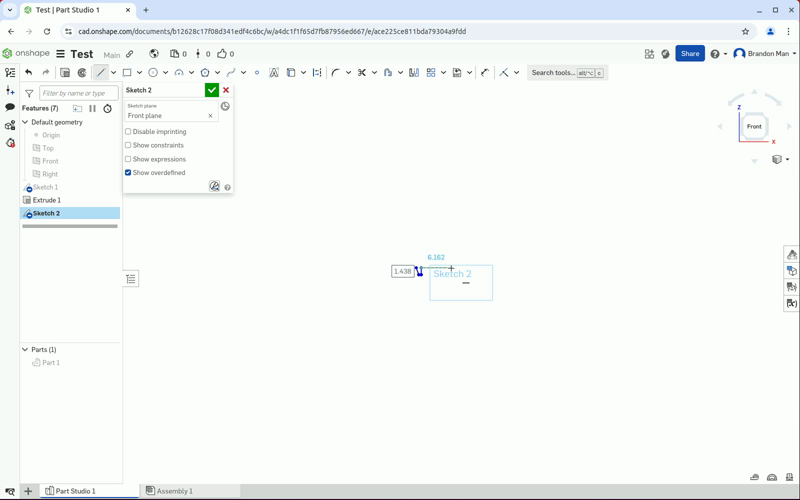
key_down(shift)
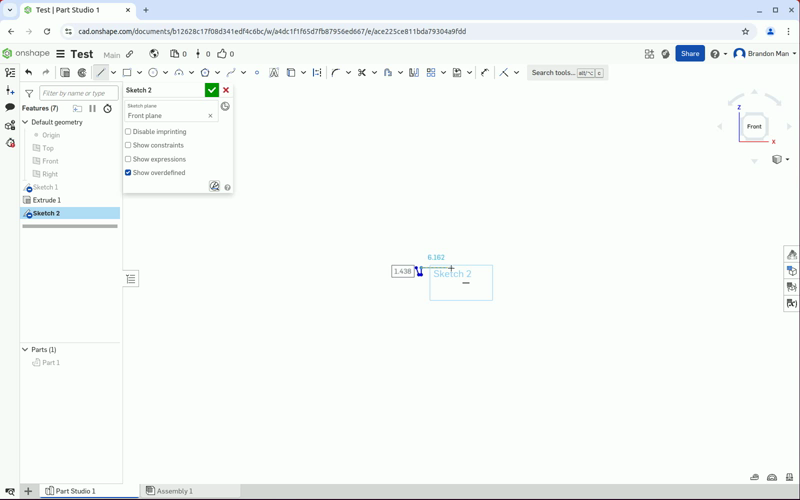
mouse_move(416, 267)
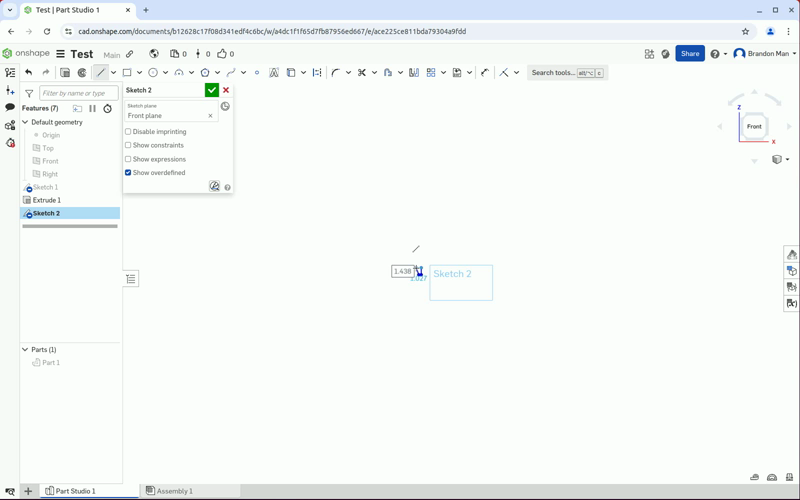
scroll(6)
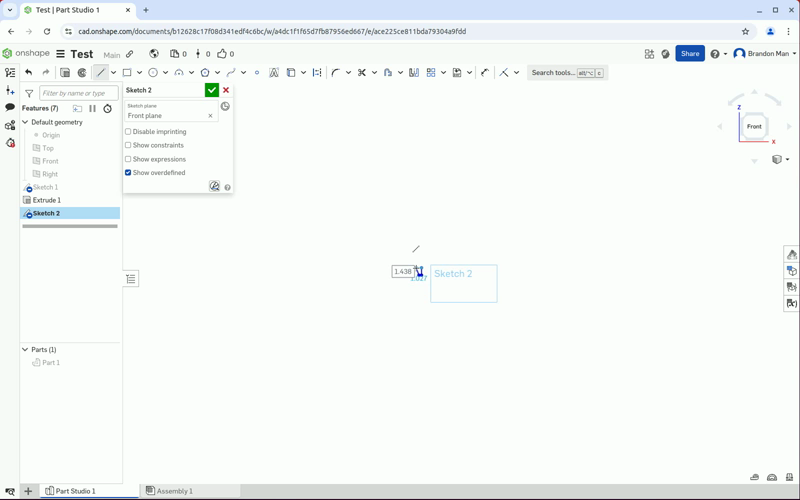
scroll(6)
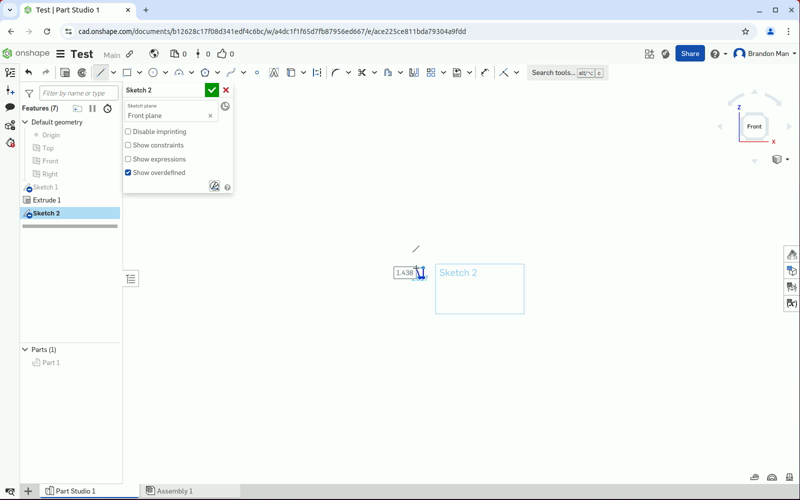
scroll(6)
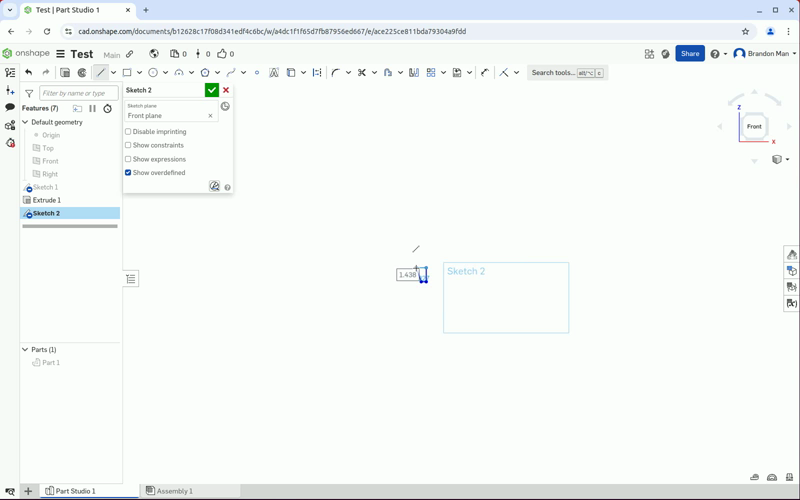
scroll(6)
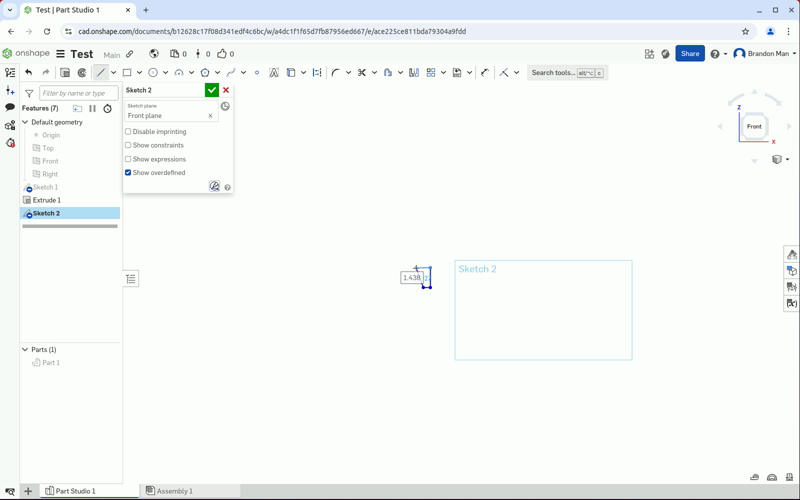
scroll(6)
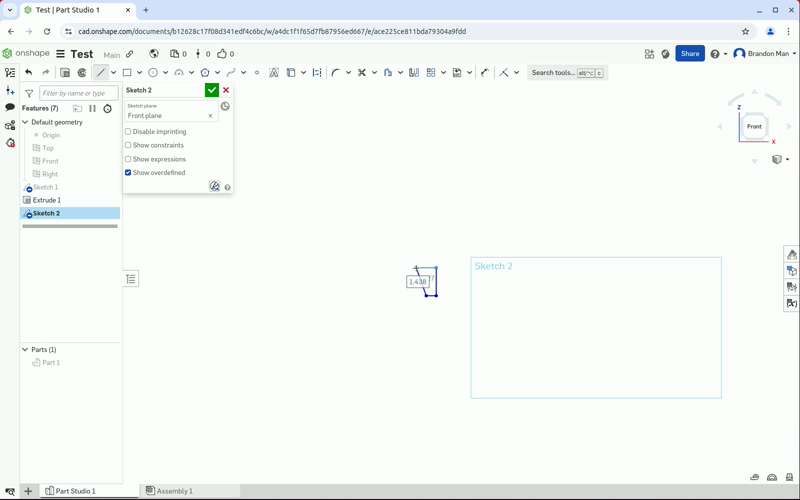
scroll(6)
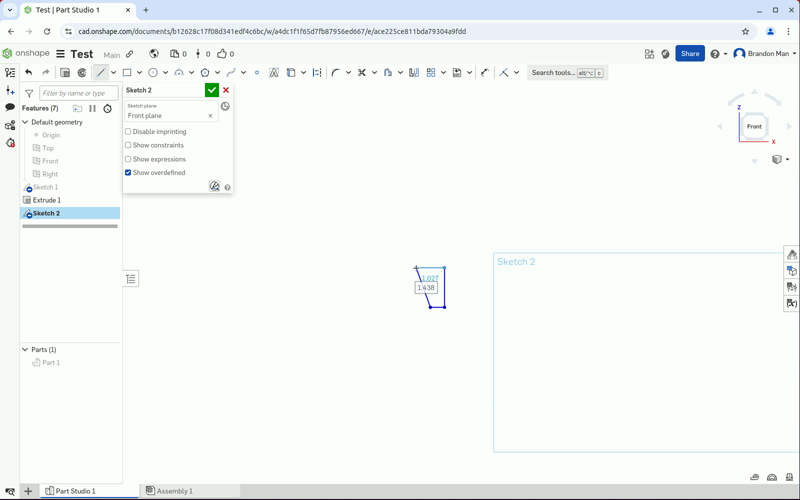
scroll(6)
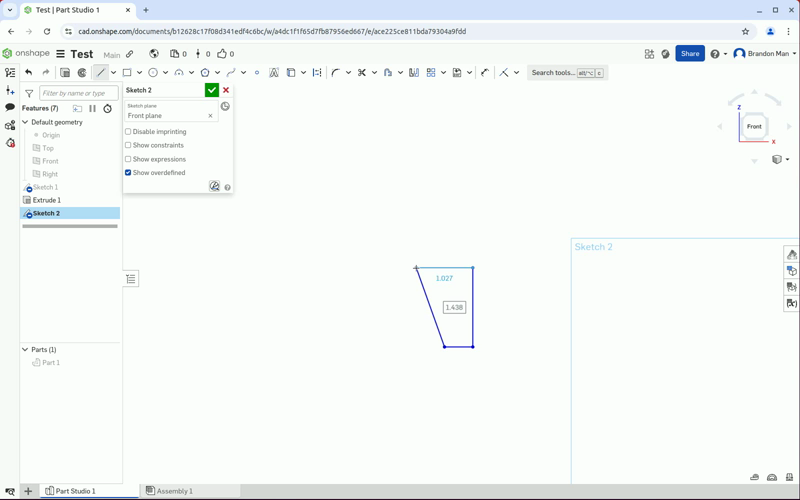
key_up(shift)
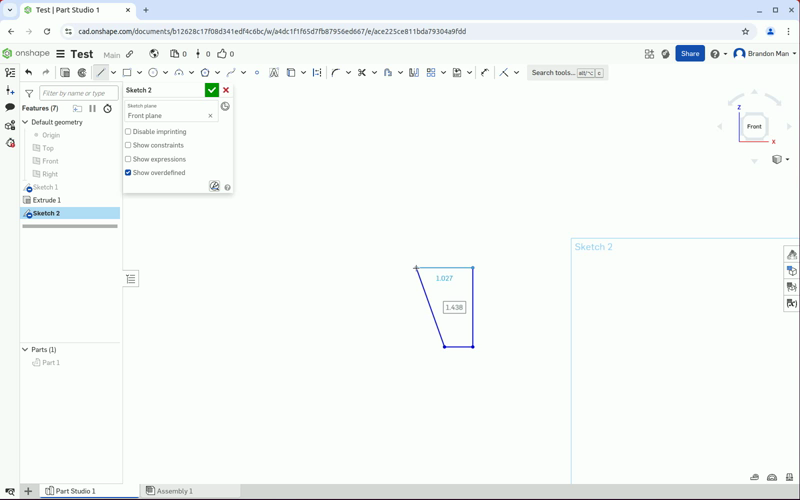
click(416, 267)
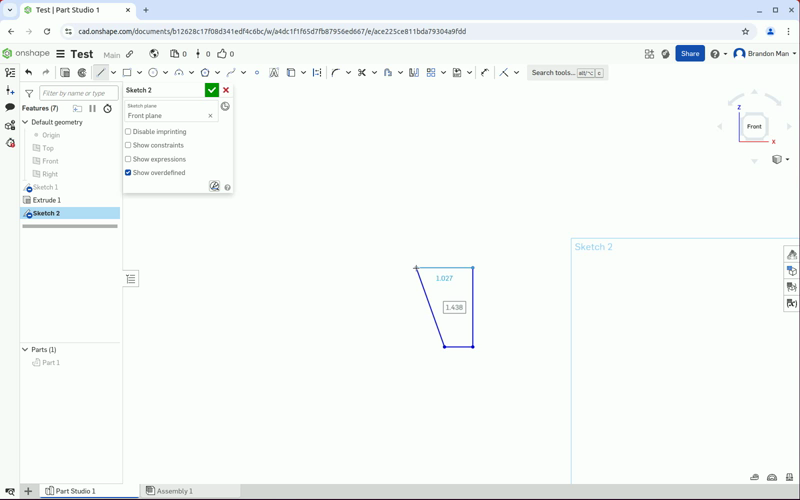
scroll(-6)
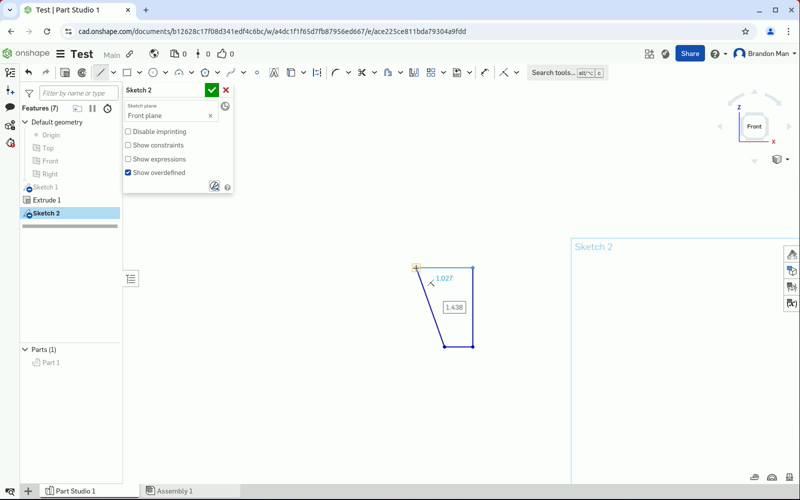
scroll(-6)
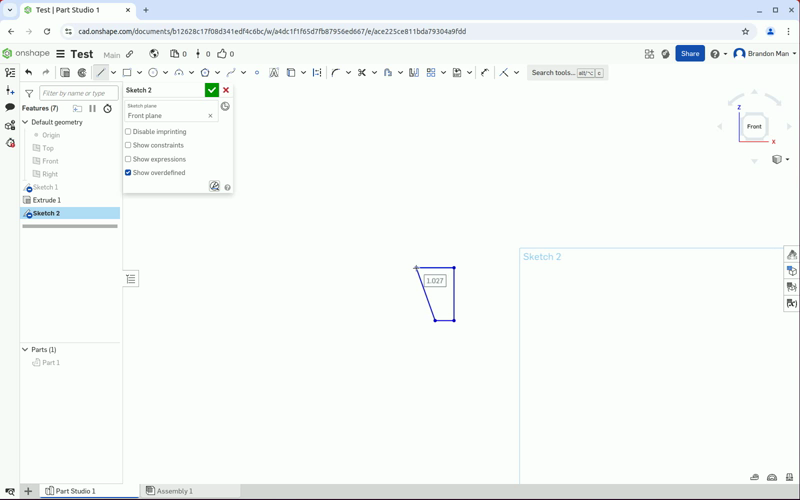
scroll(-6)
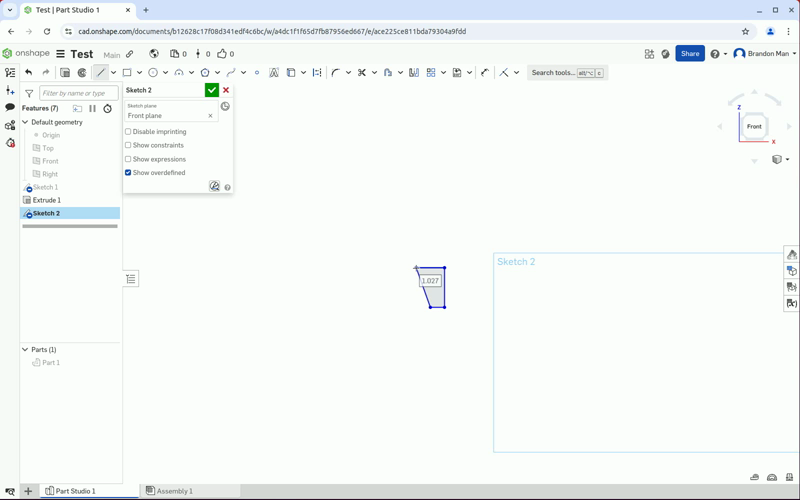
scroll(-6)
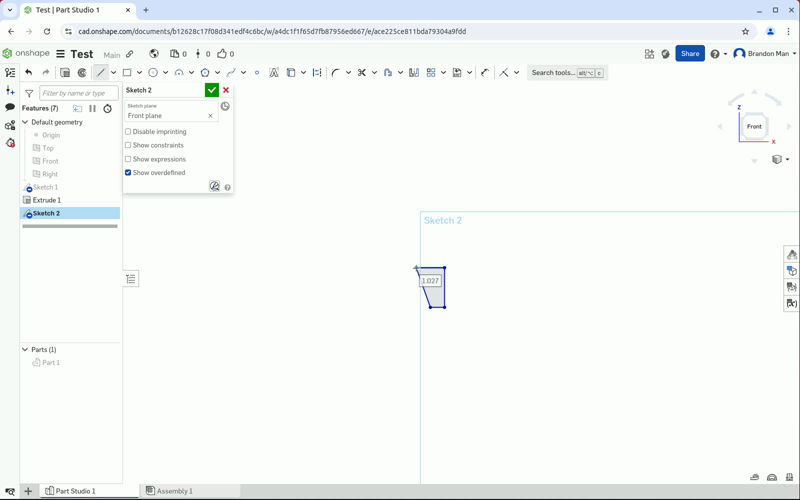
scroll(-6)
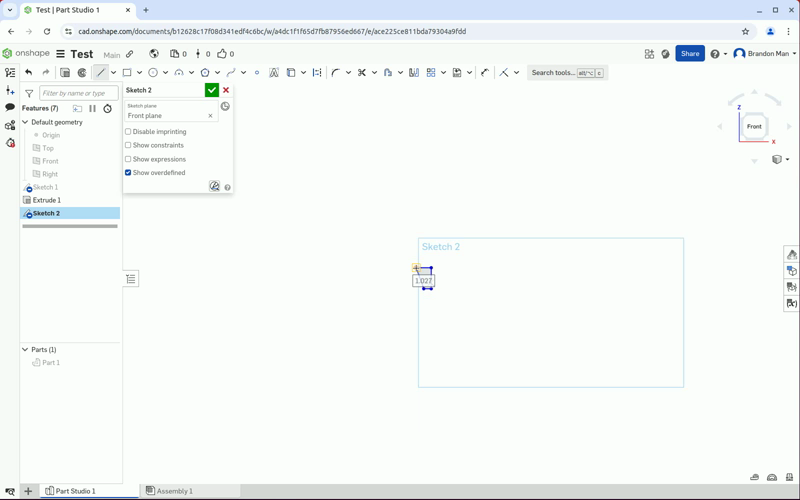
scroll(-6)
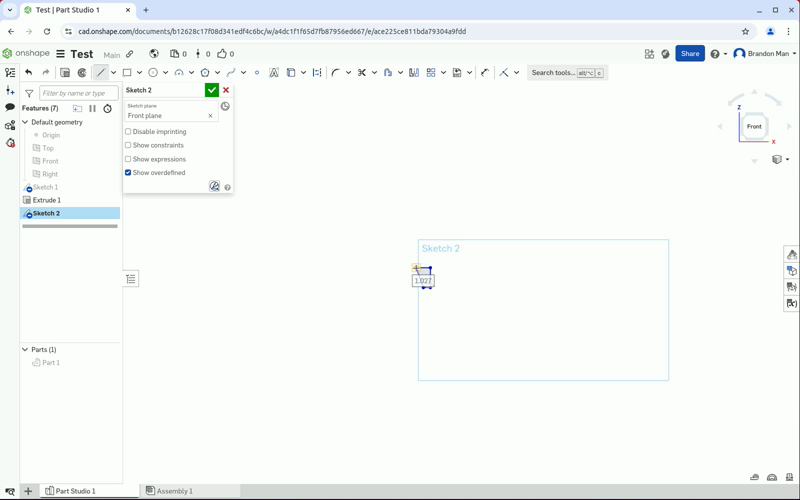
scroll(-6)
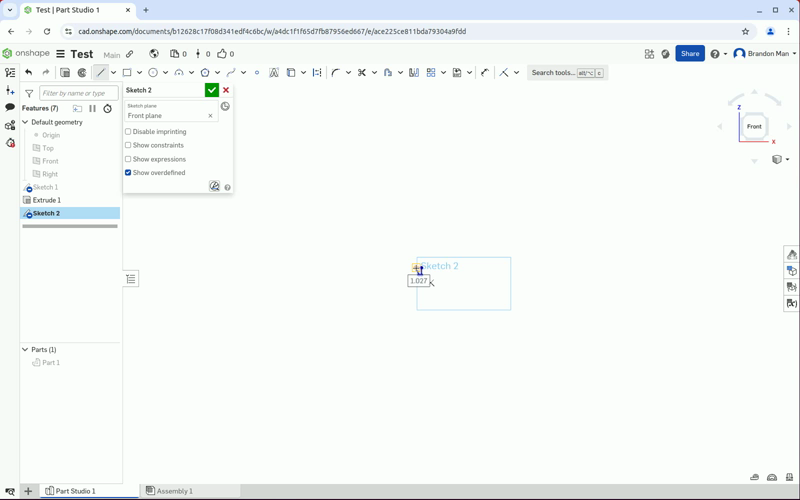
key(esc)
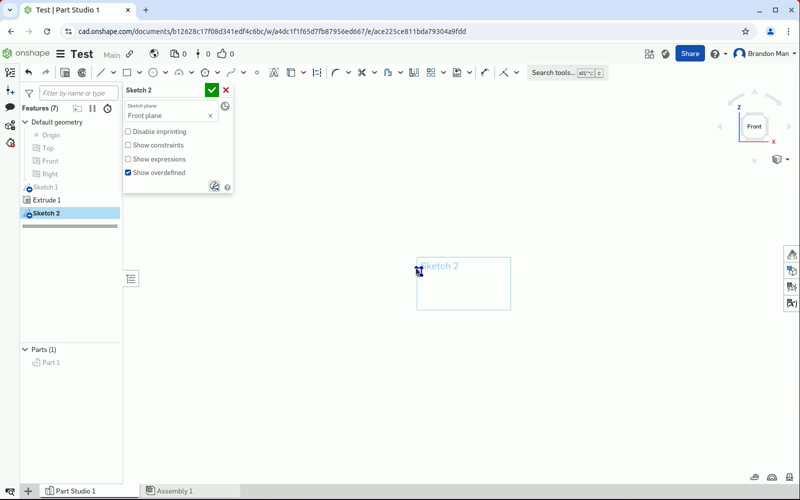
mouse_move(419, 273)
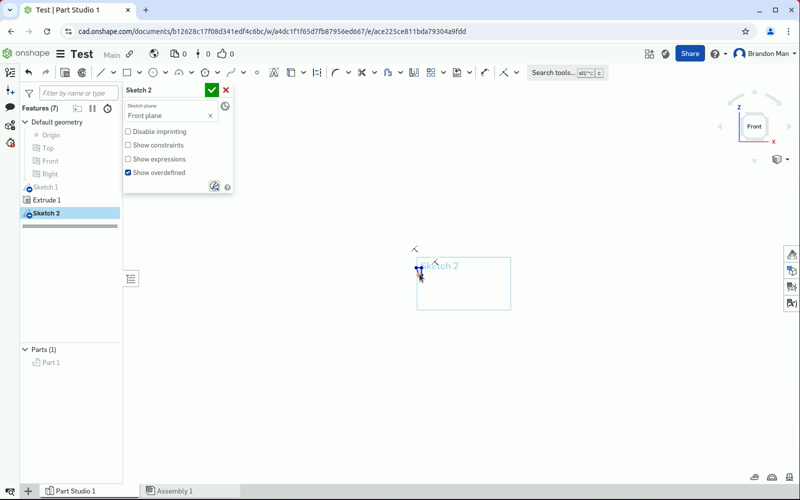
scroll(6)
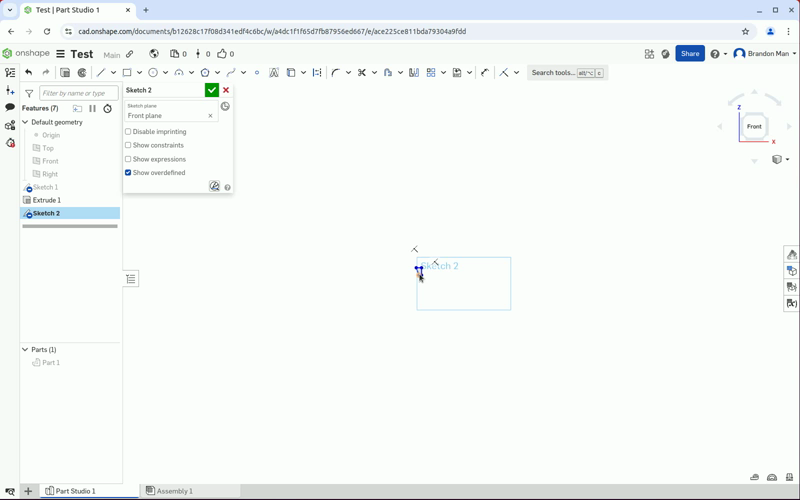
scroll(6)
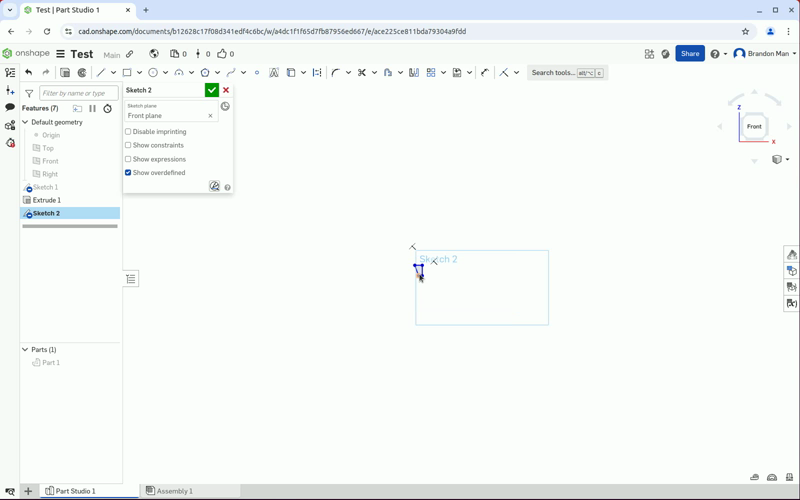
scroll(6)
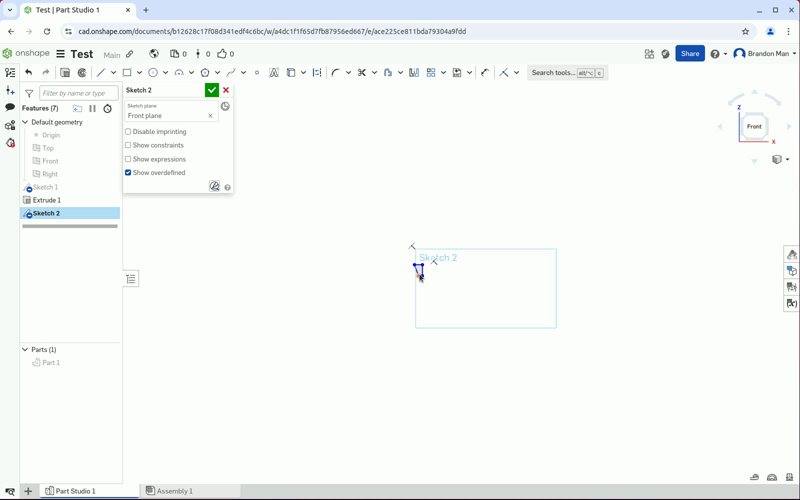
scroll(6)
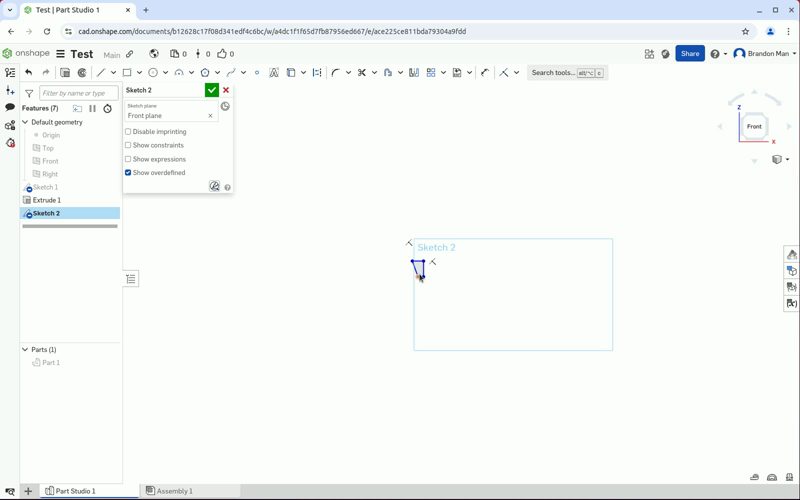
scroll(6)
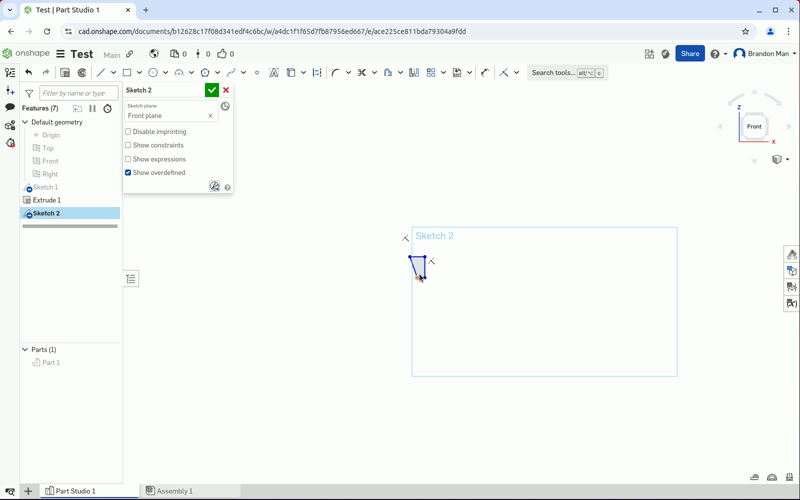
scroll(6)
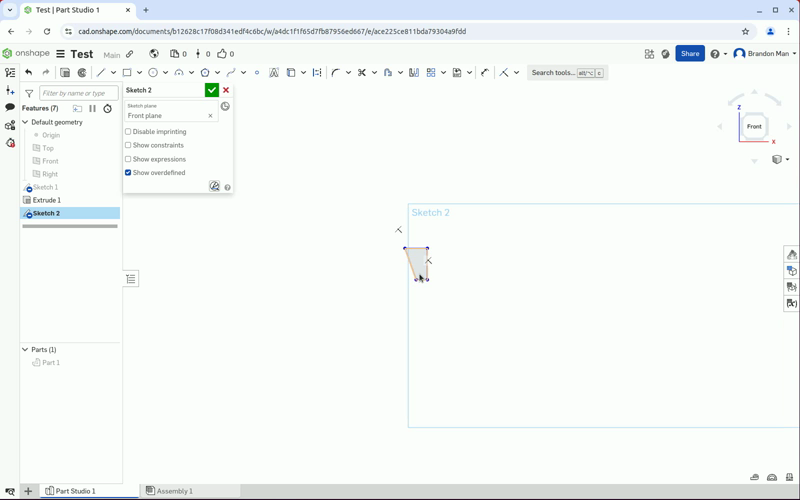
scroll(6)
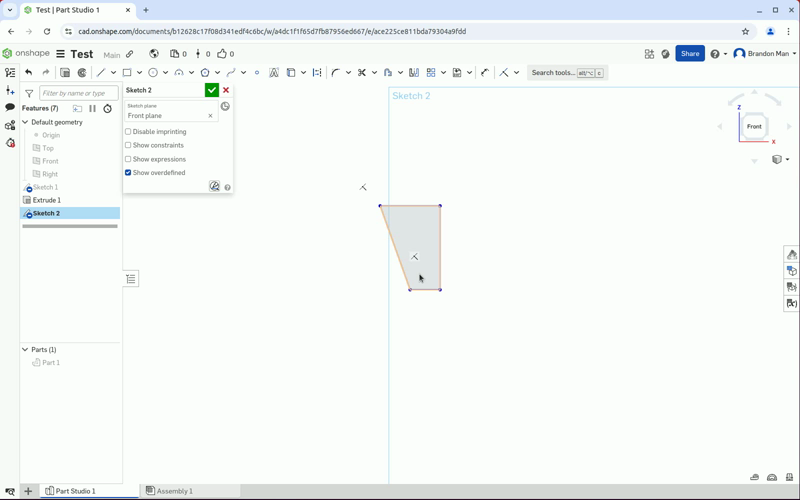
click(419, 273)
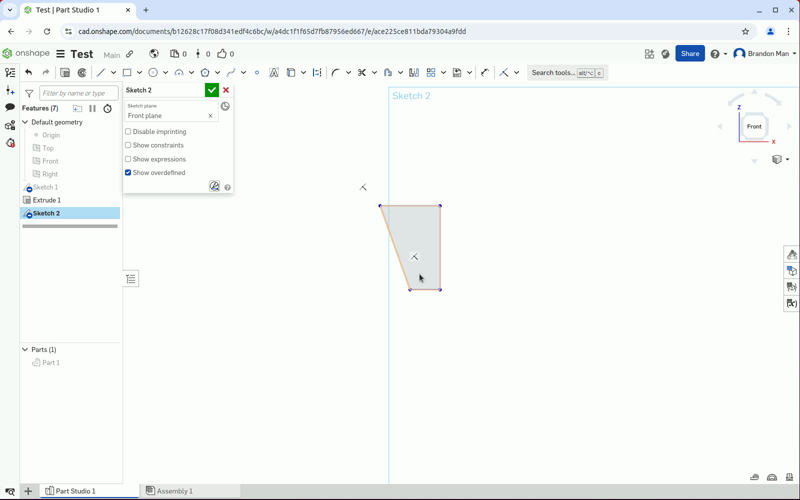
scroll(-6)
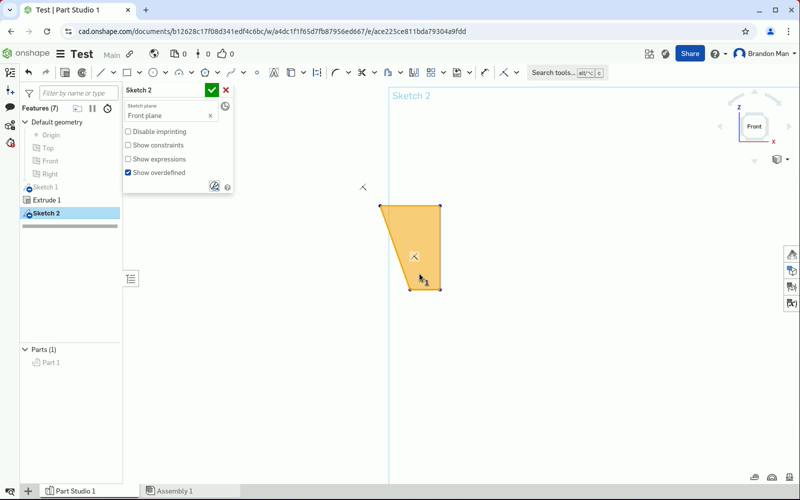
scroll(-6)
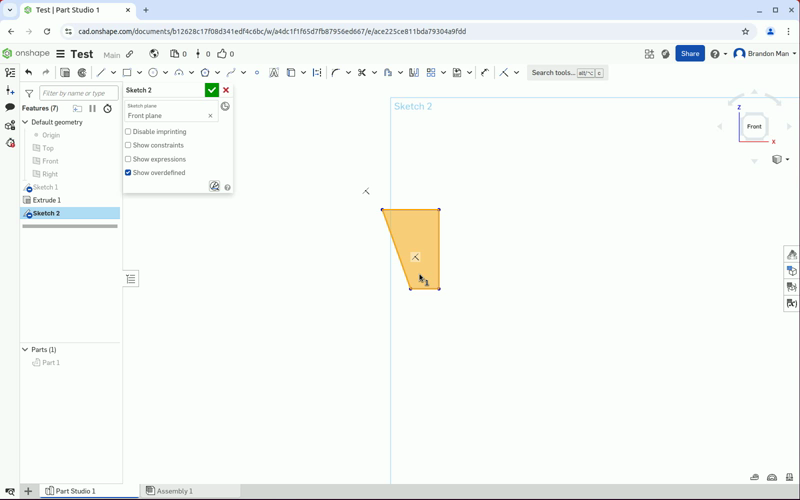
scroll(-6)
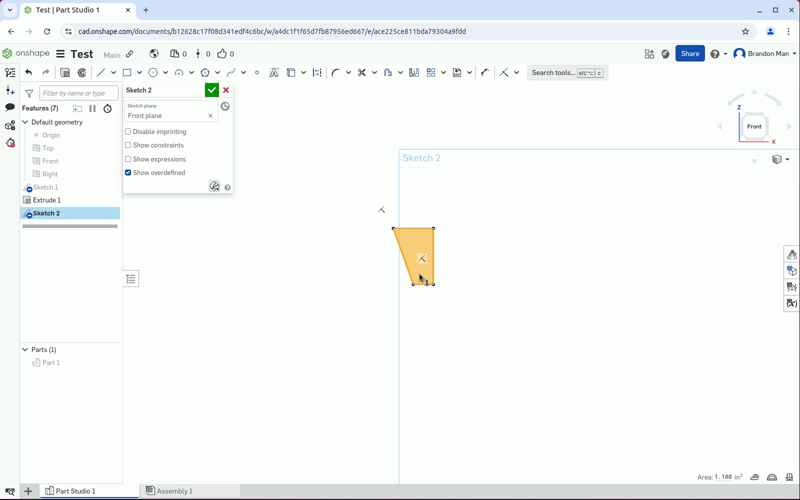
scroll(-6)
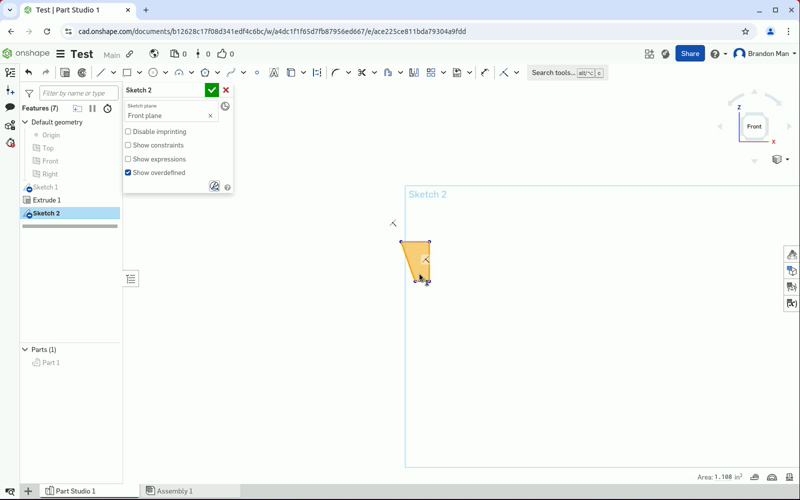
scroll(-6)
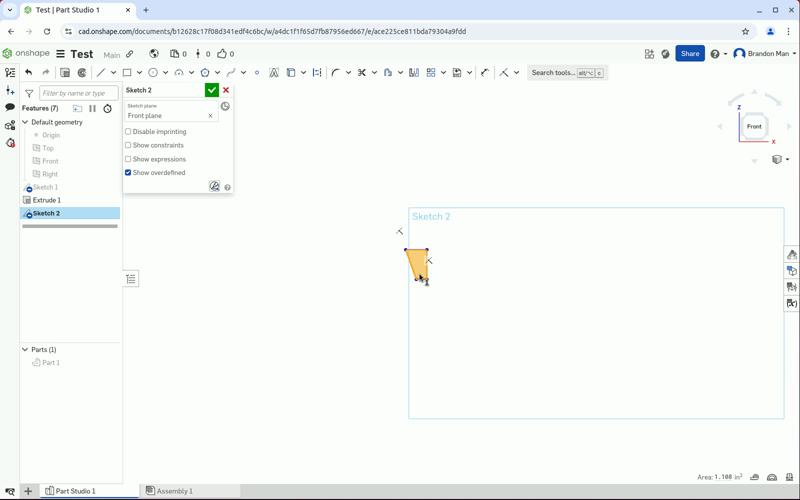
scroll(-6)
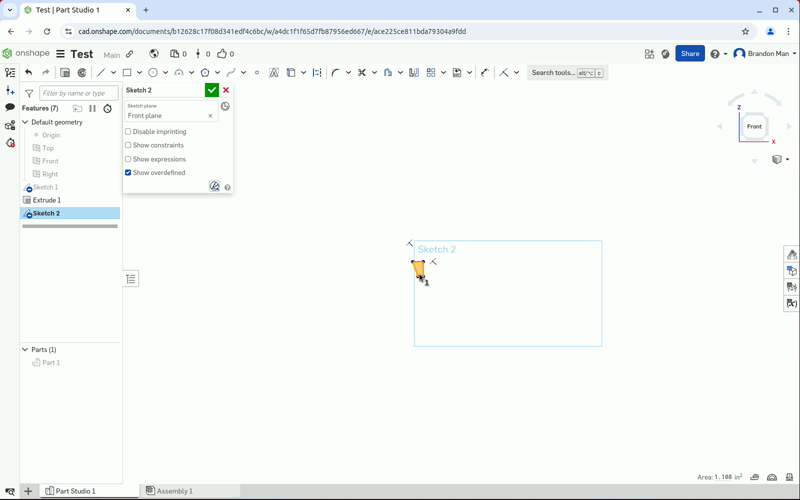
scroll(-6)
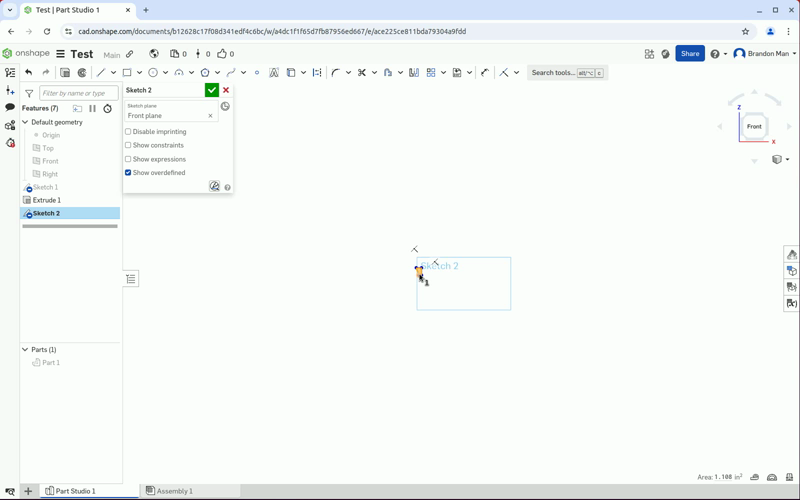
mouse_move(73, 352)
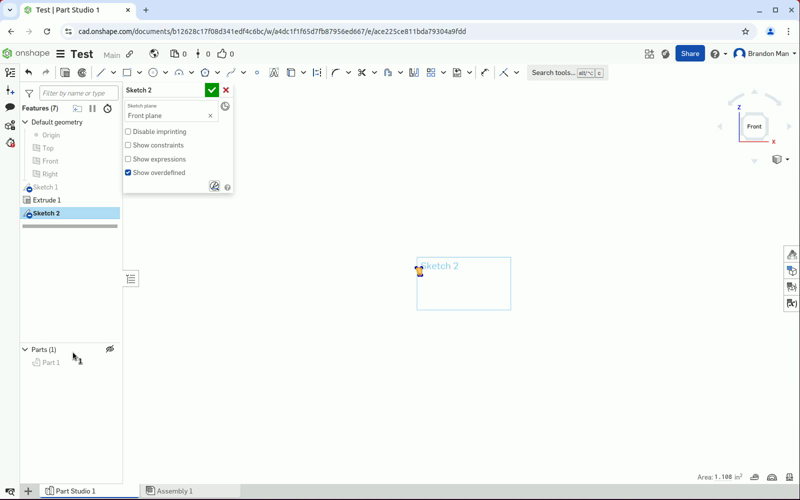
key(shift+y)
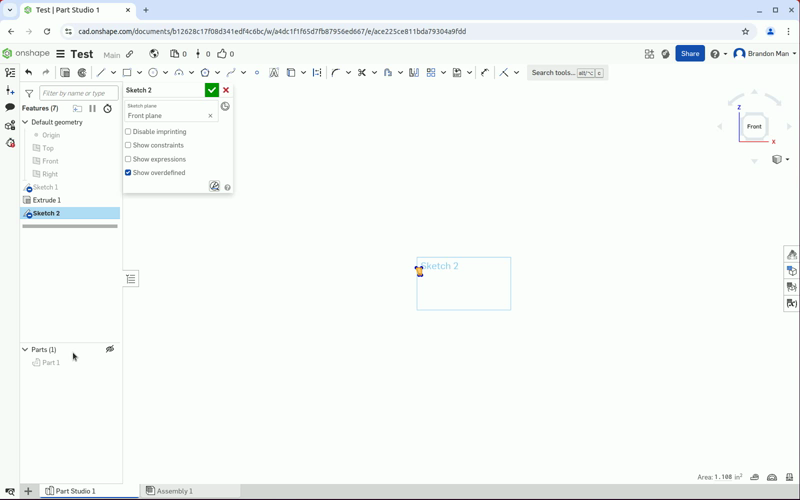
key(shift+e)
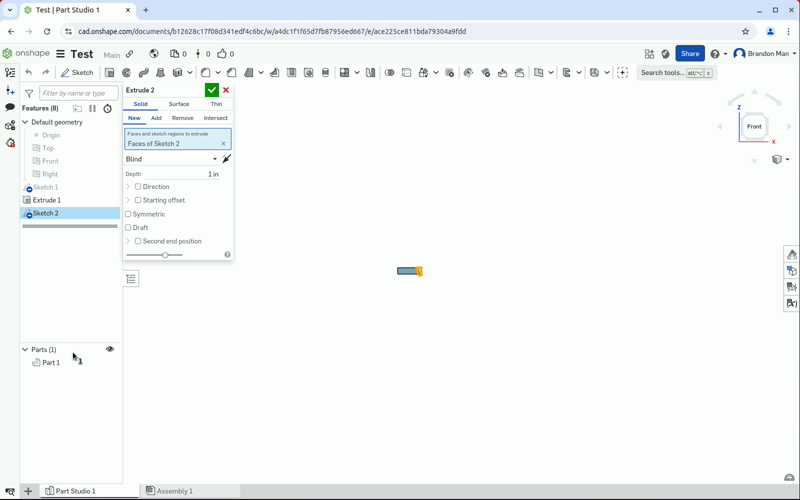
mouse_move(143, 106)
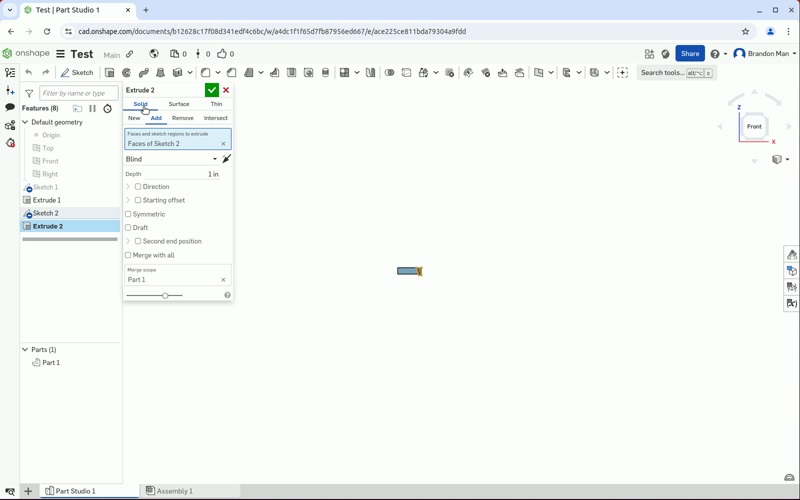
click(143, 106)
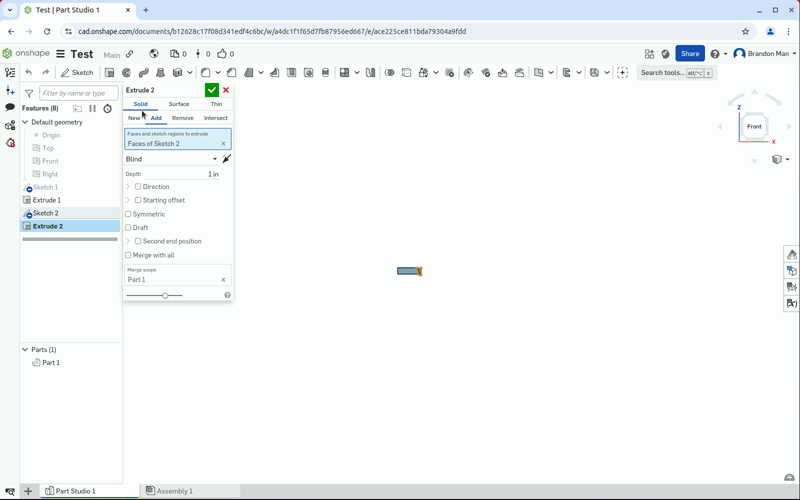
mouse_move(137, 120)
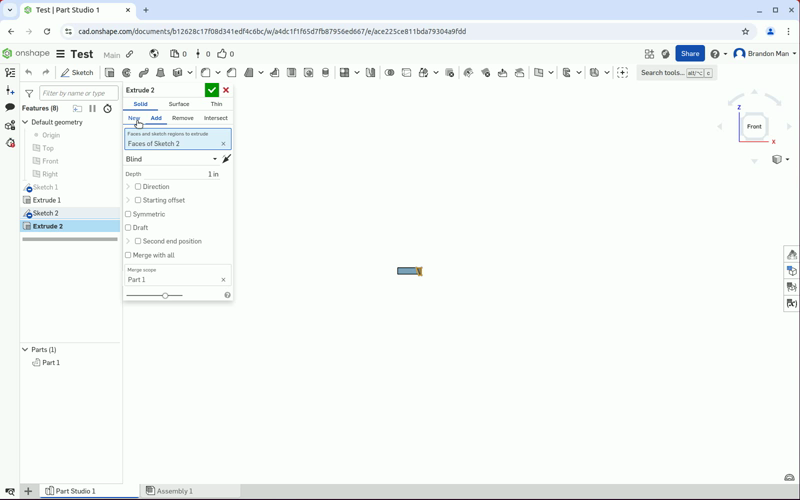
click(137, 120)
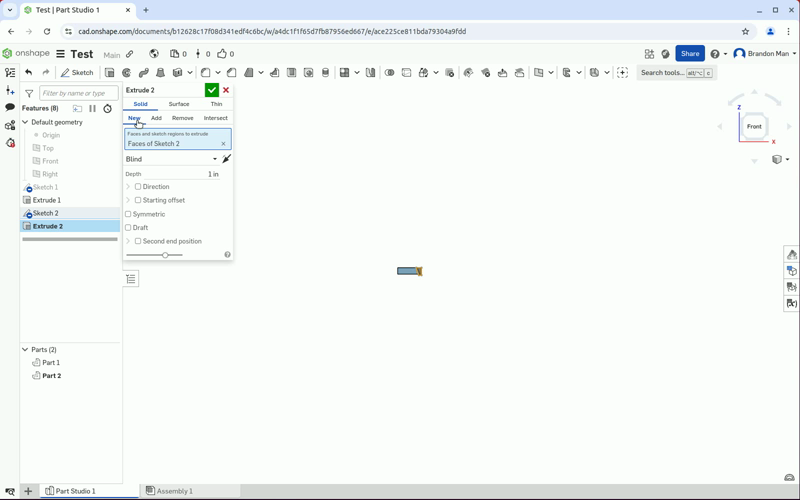
key(tab, 4)
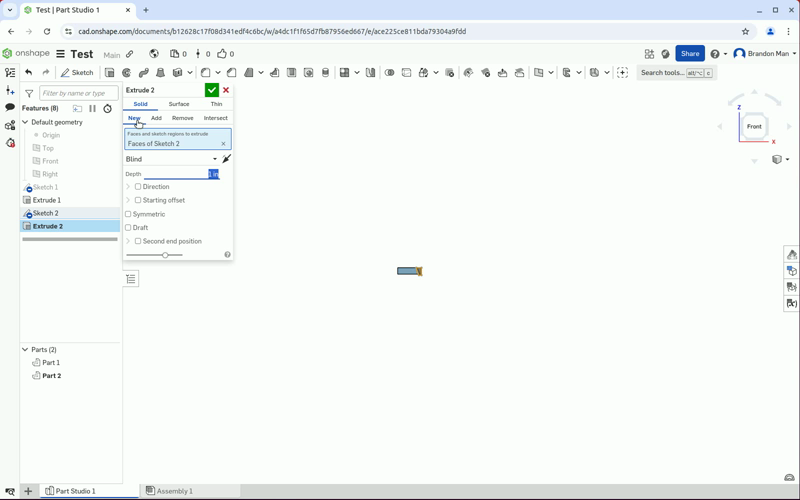
text(2.888)
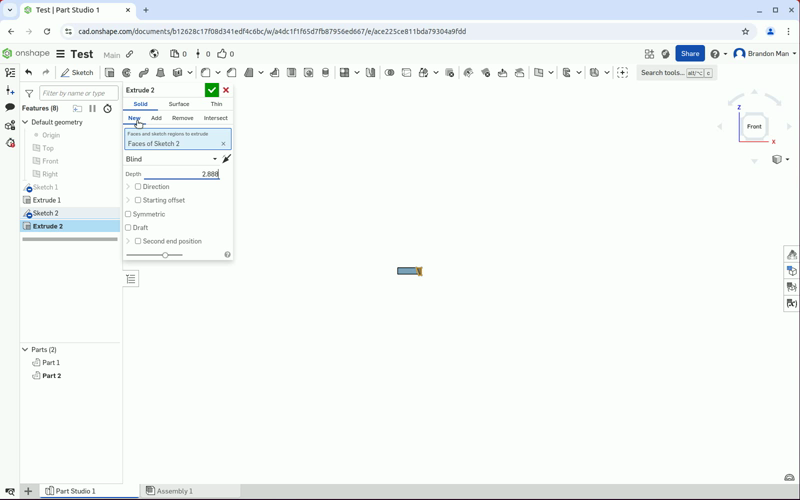
key(tab, 3)
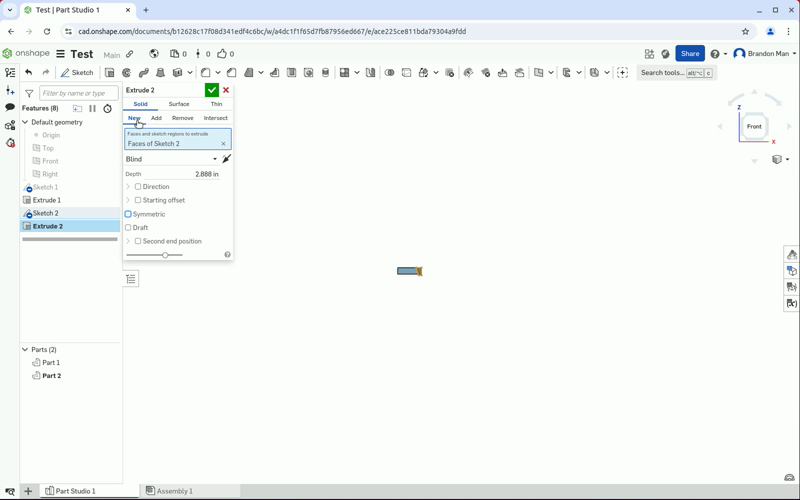
key(space)
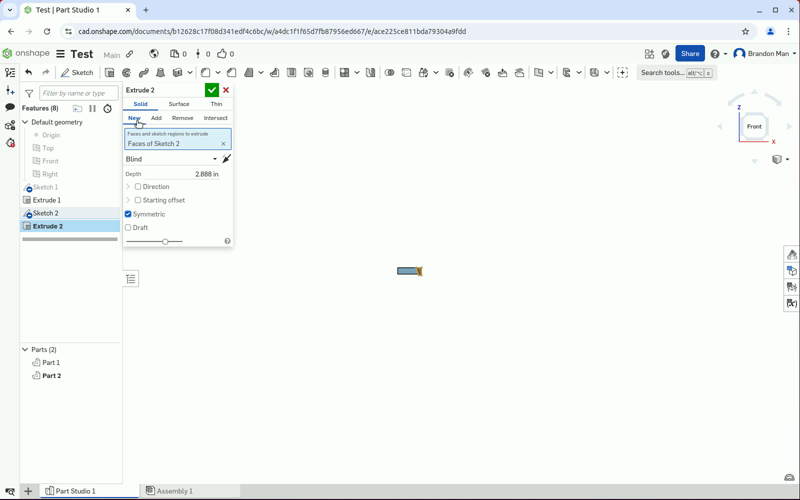
key(enter)
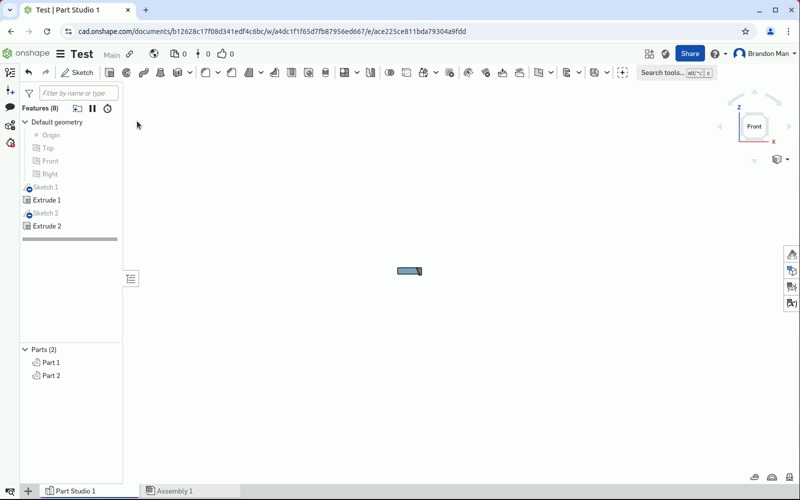
key(shift+h)
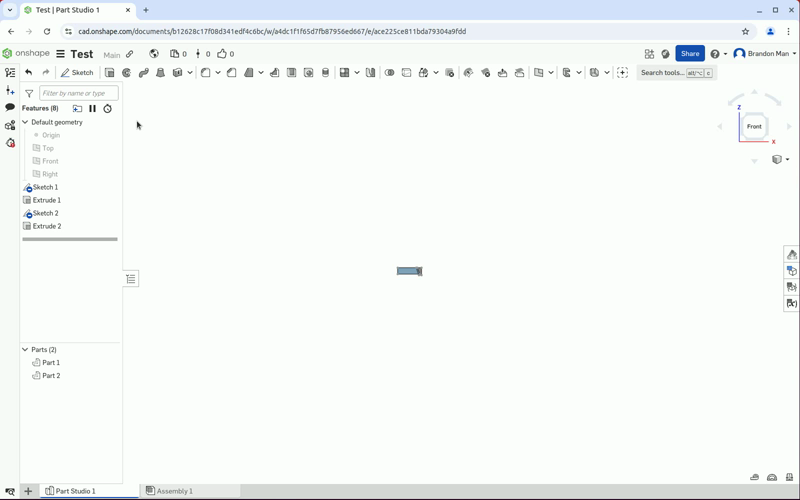
key(shift+h)
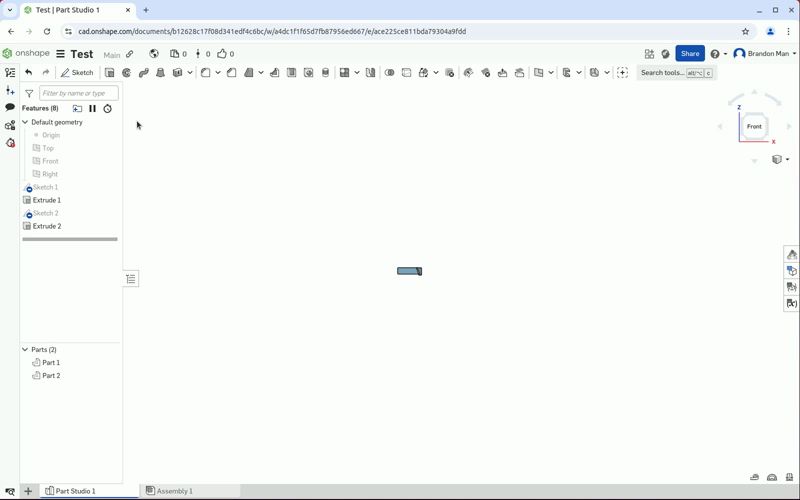
mouse_move(73, 189)
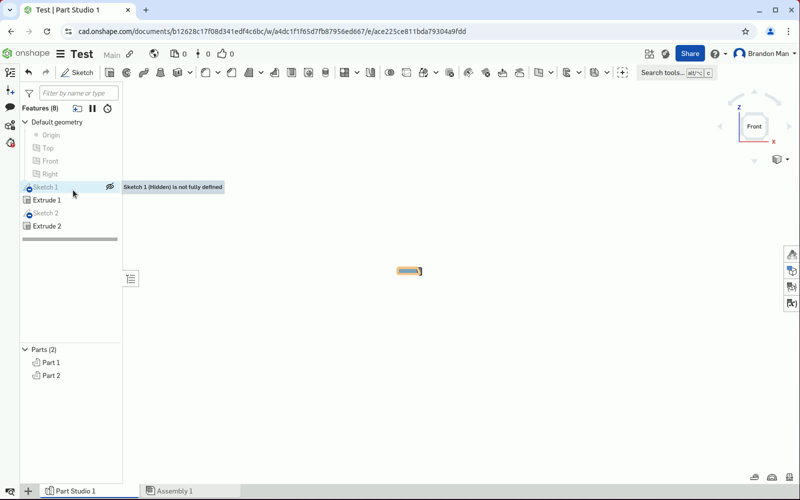
click(73, 189)
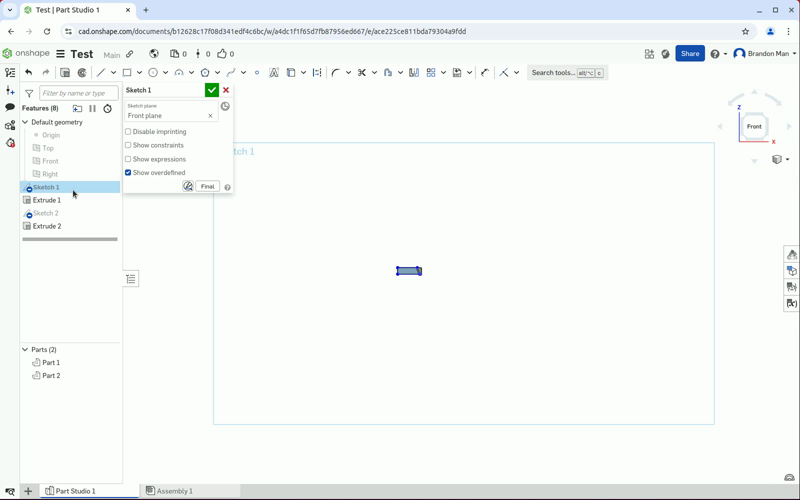
mouse_move(229, 92)
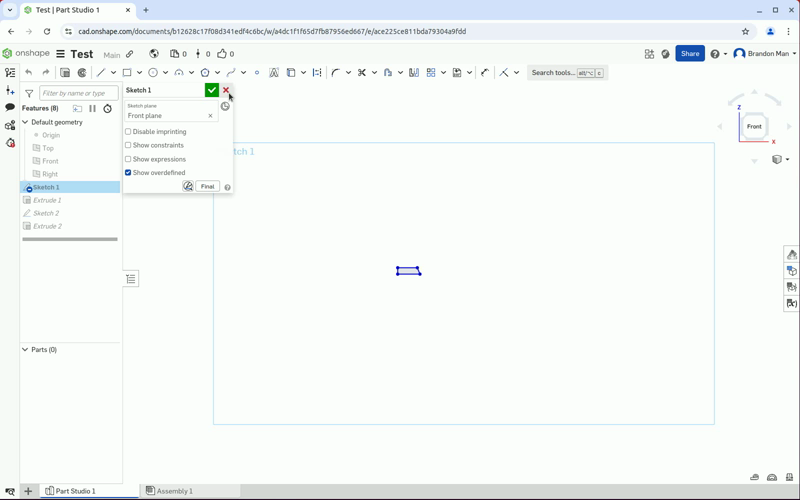
click(229, 92)
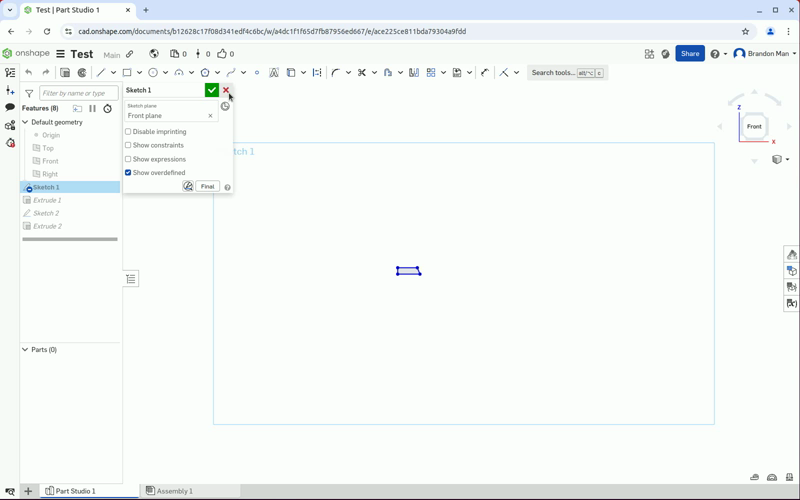
key(shift+s)
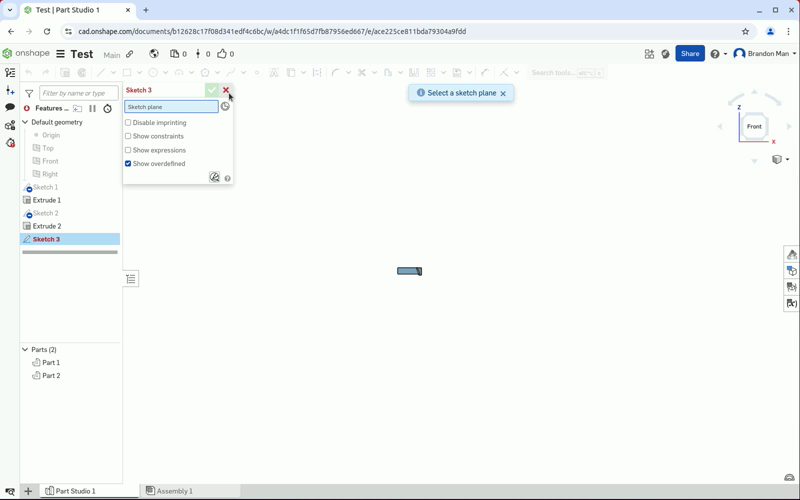
mouse_move(73, 163)
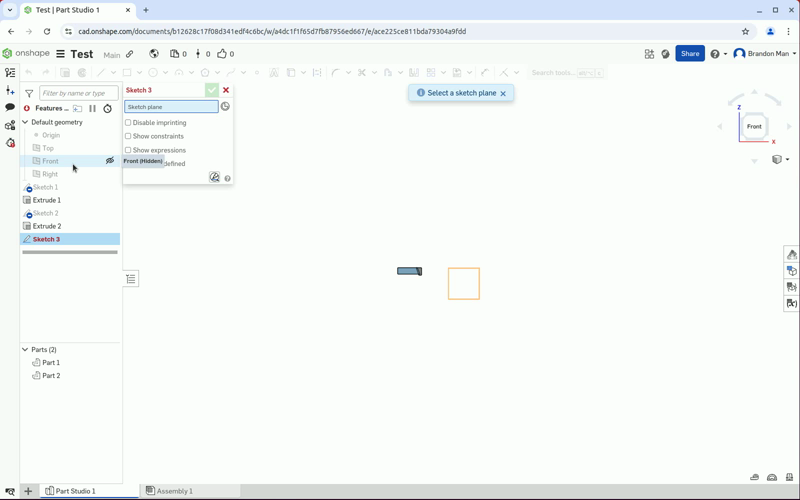
click(73, 163)
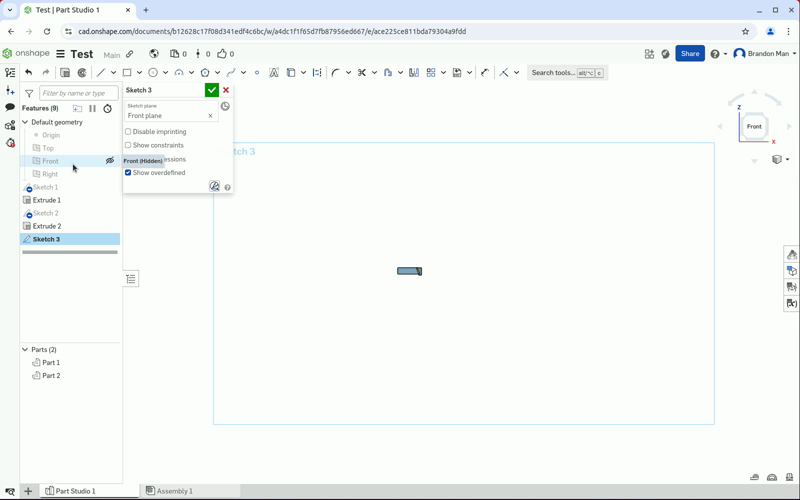
mouse_move(73, 352)
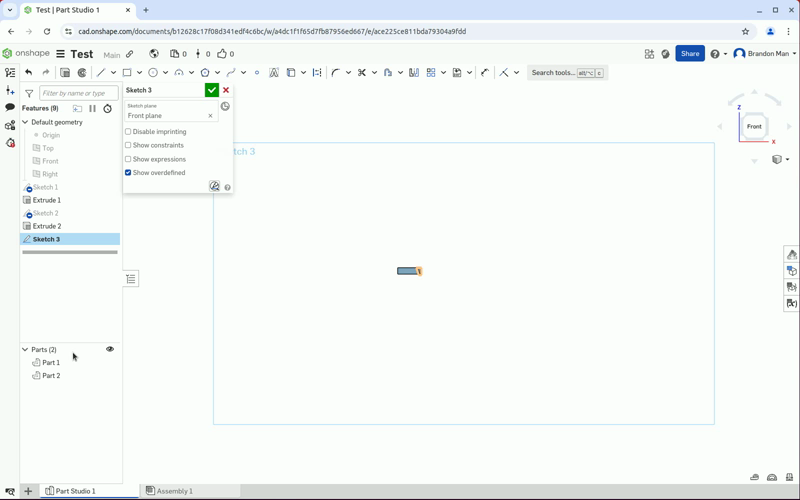
key(y)
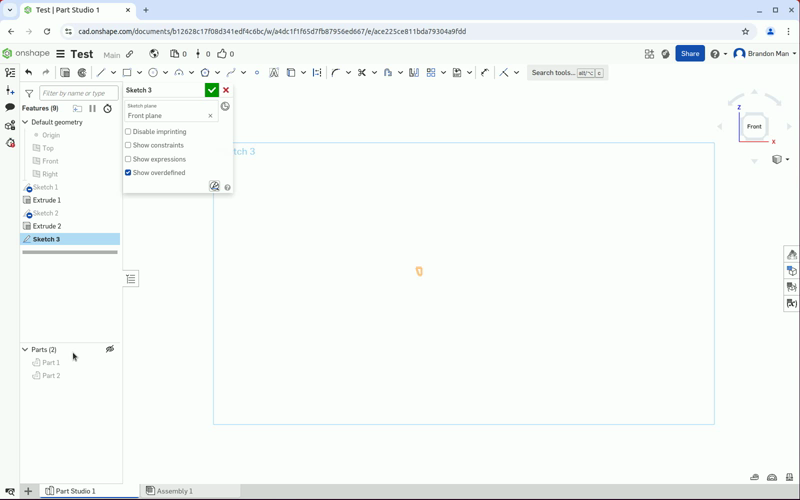
key(l)
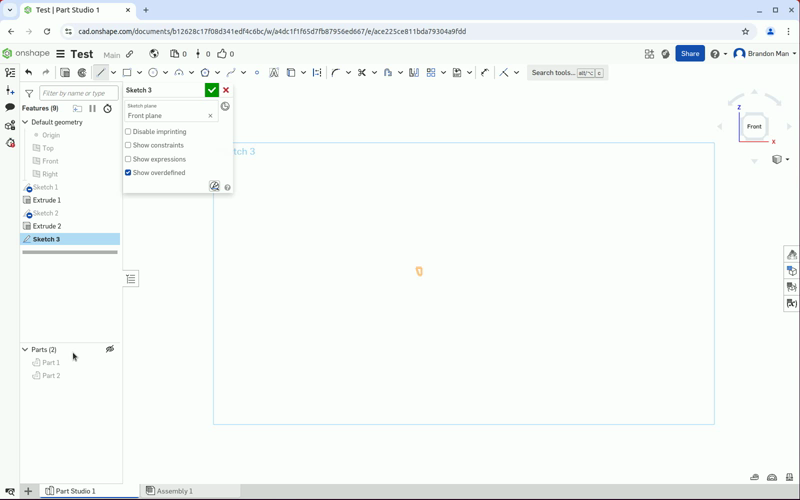
key_down(shift)
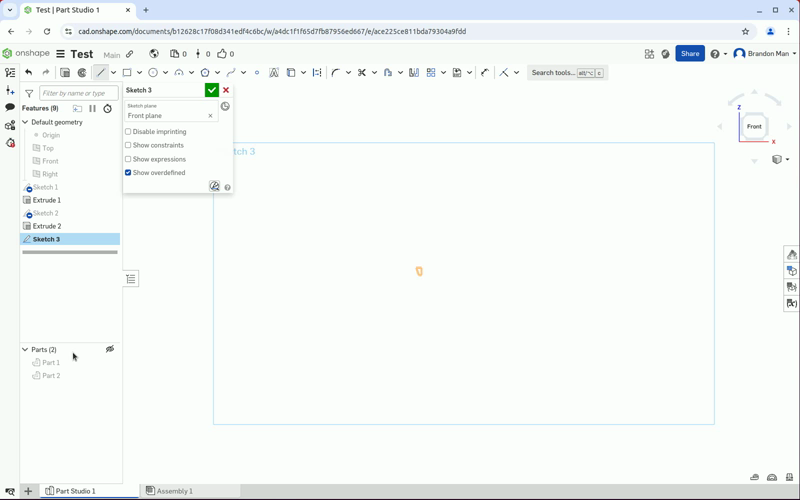
mouse_move(418, 273)
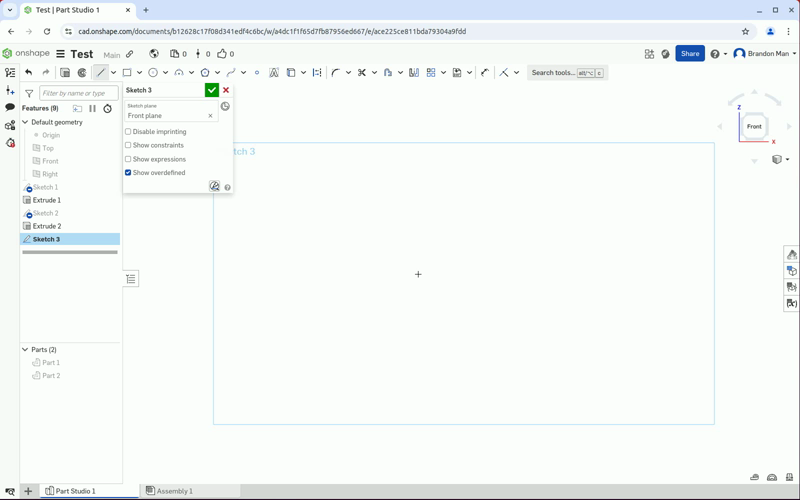
click(418, 273)
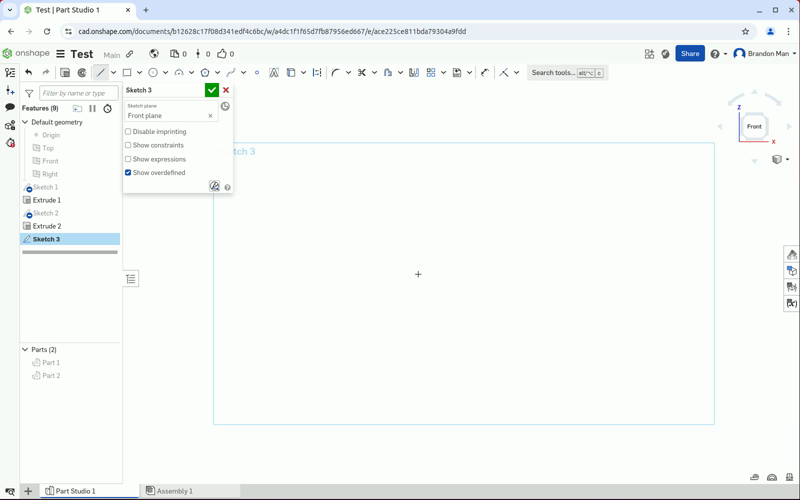
key_up(shift)
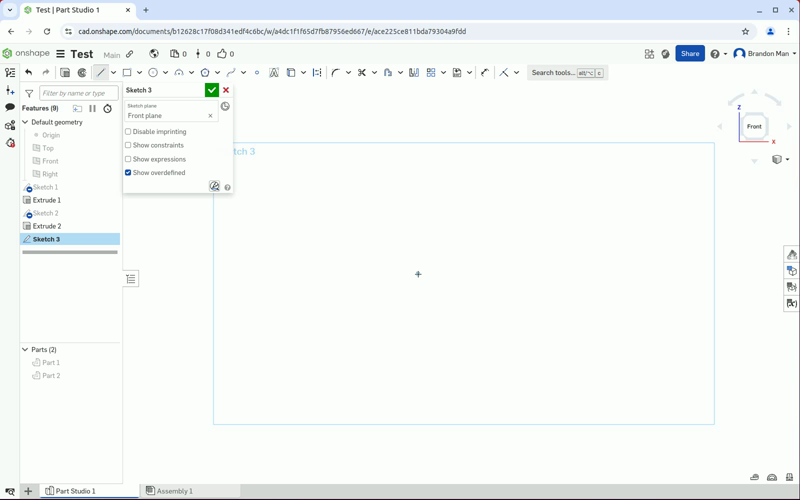
key_down(shift)
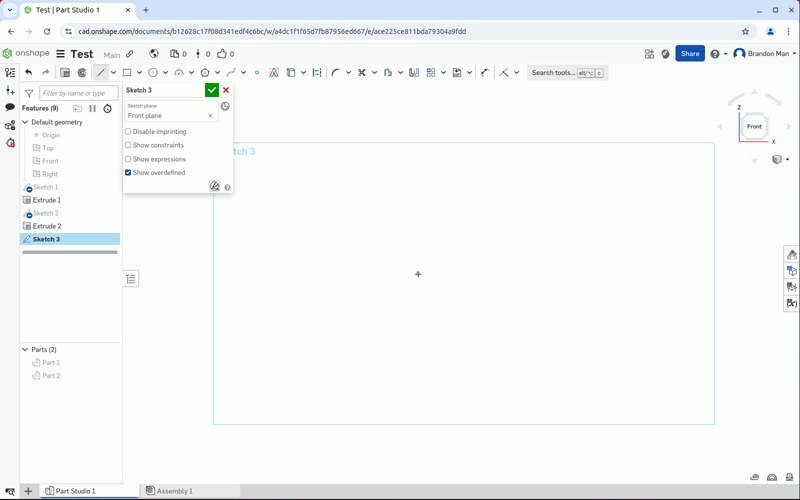
mouse_move(448, 273)
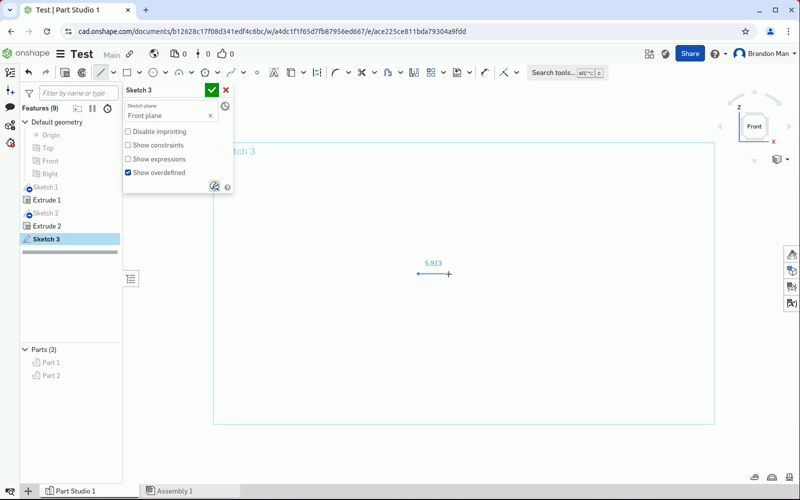
mouse_move(425, 294)
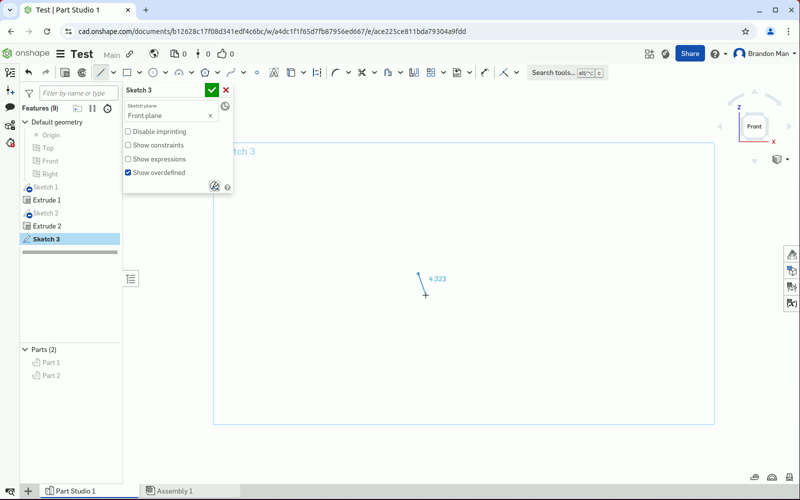
click(425, 294)
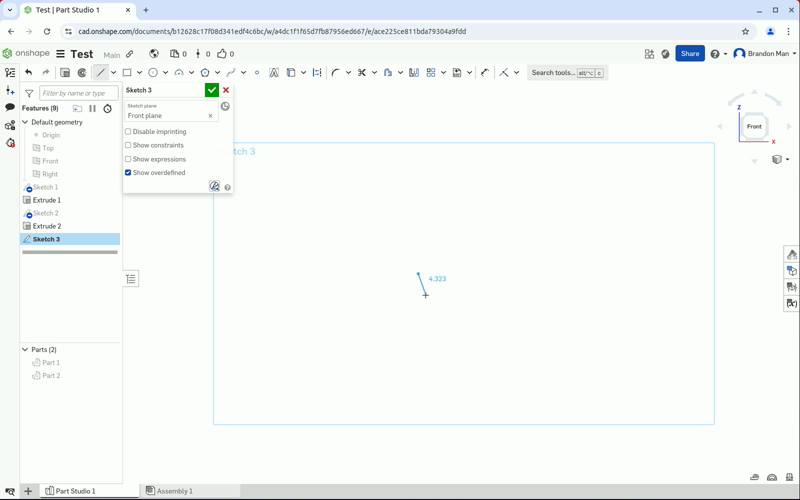
key_up(shift)
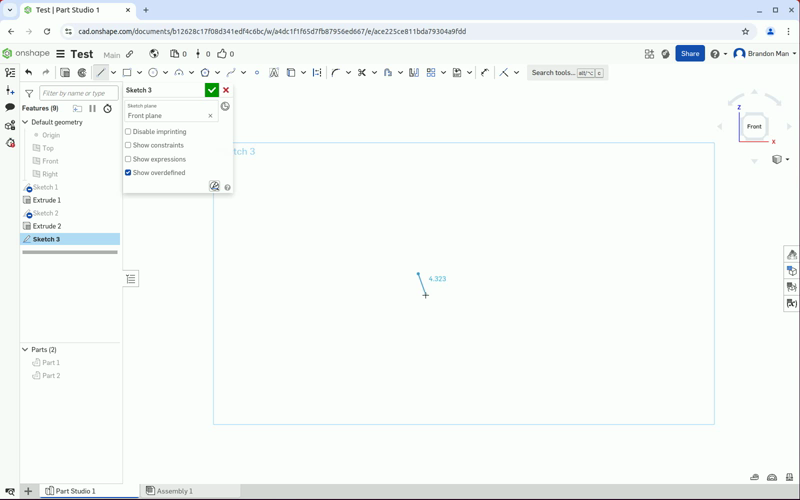
key_down(shift)
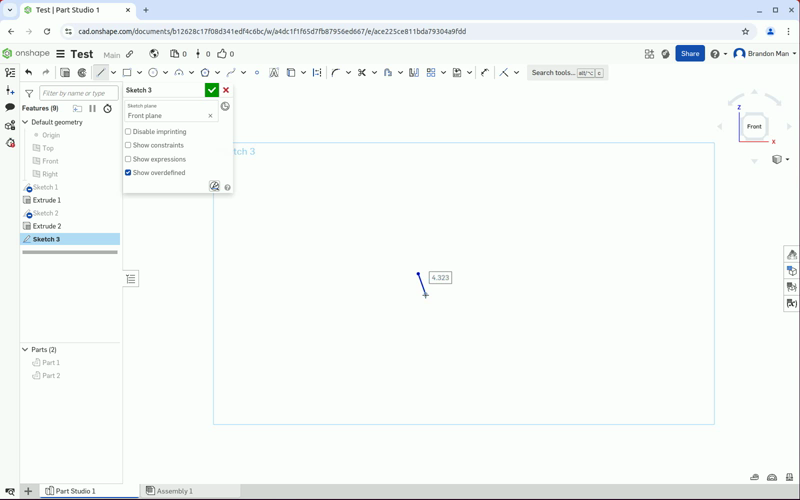
mouse_move(455, 294)
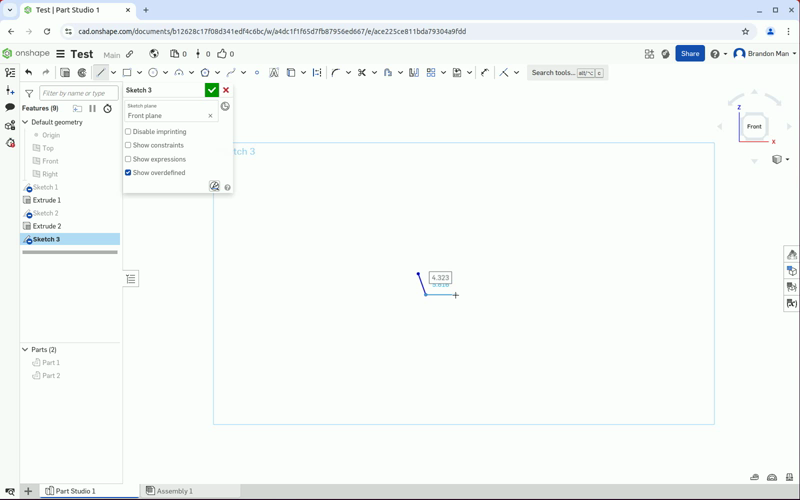
mouse_move(441, 334)
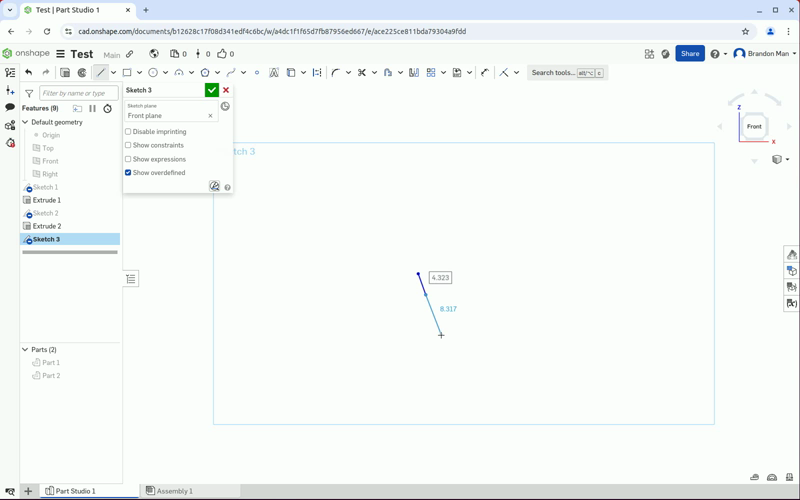
click(441, 334)
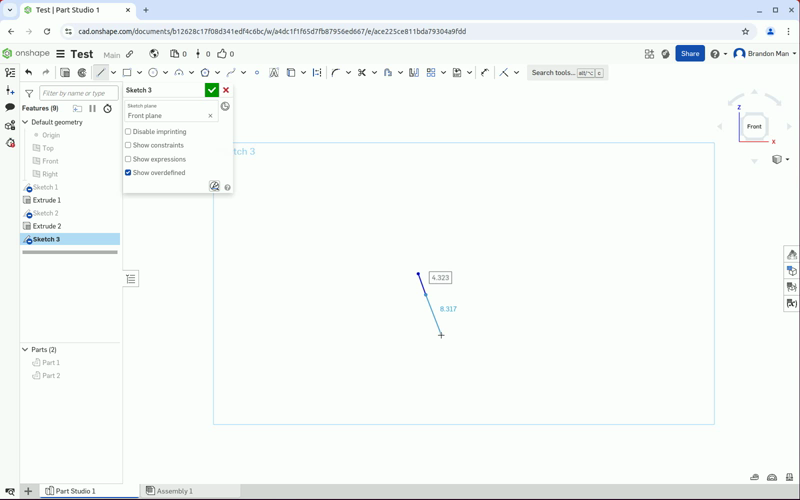
key_up(shift)
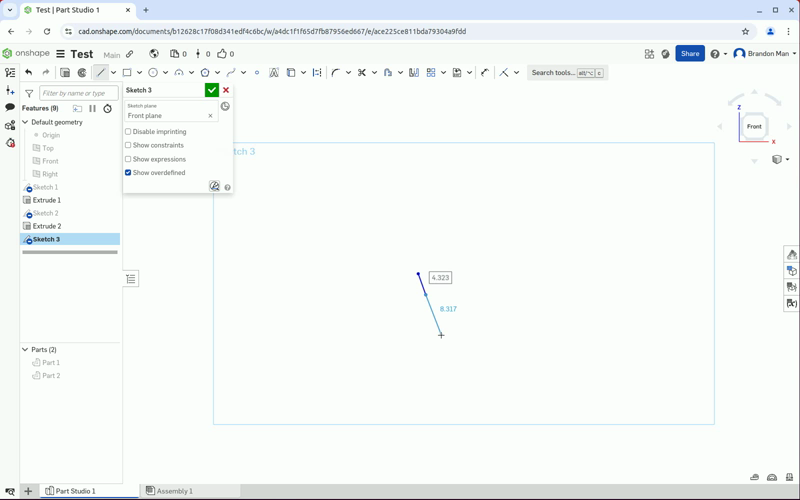
key_down(shift)
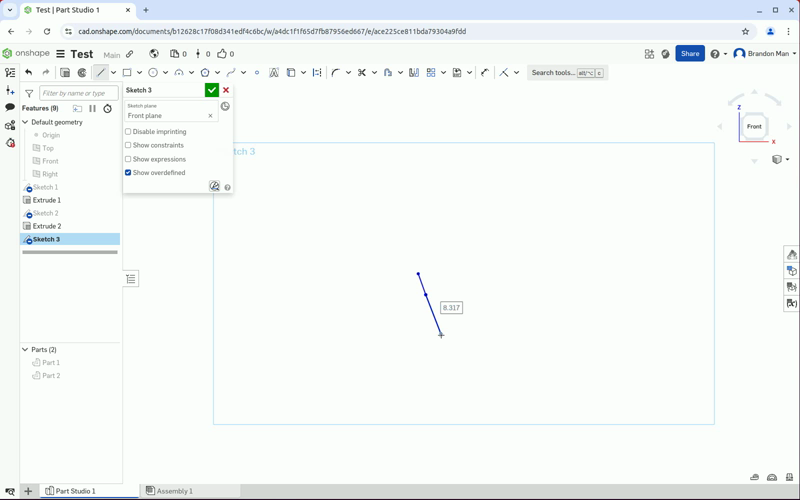
mouse_move(530, 334)
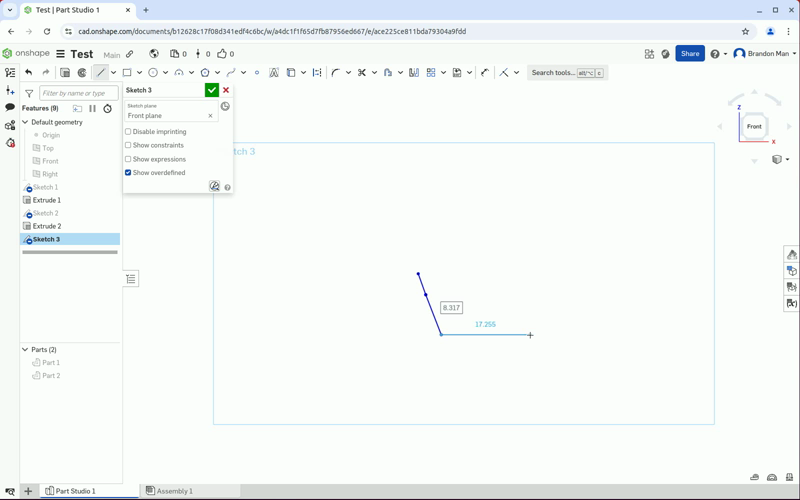
click(530, 334)
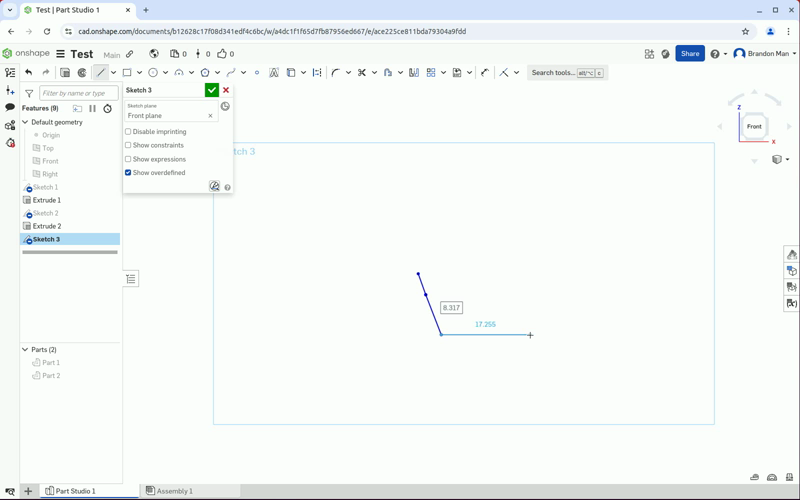
key_up(shift)
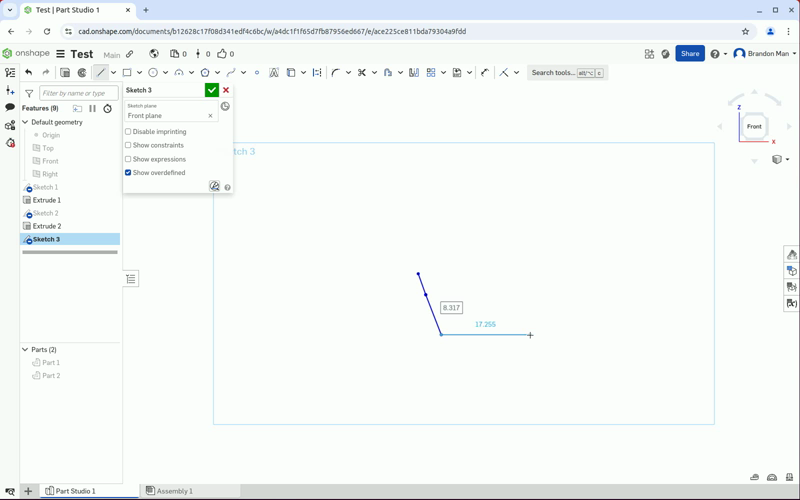
key_down(shift)
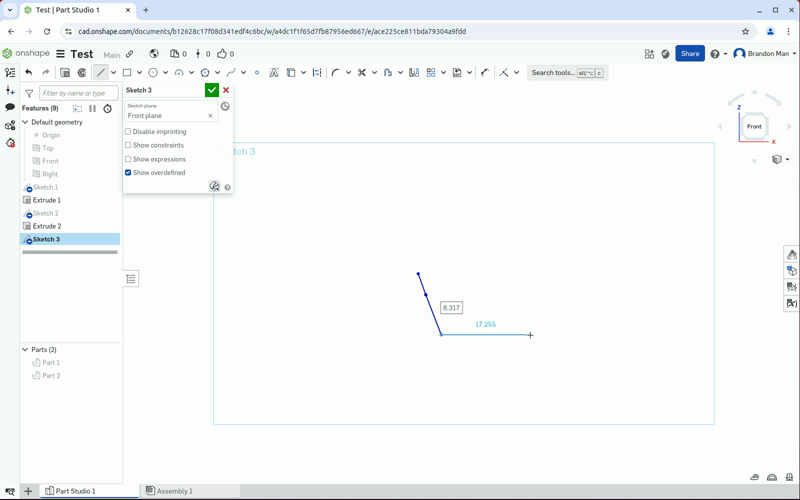
mouse_move(560, 334)
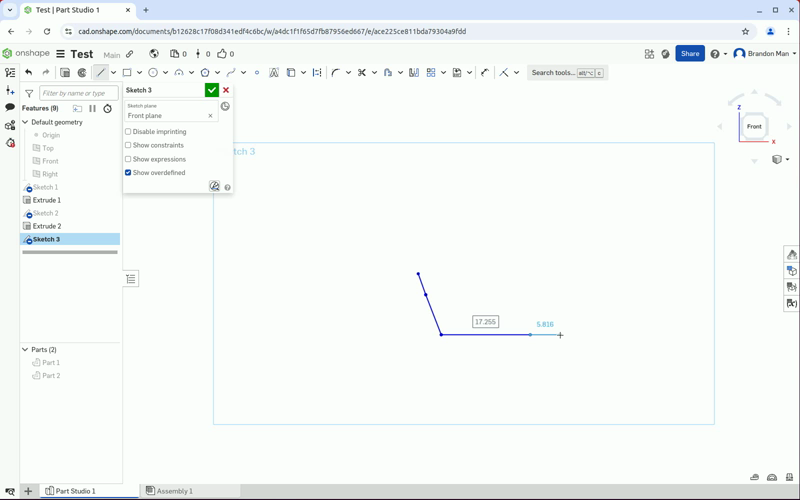
mouse_move(544, 296)
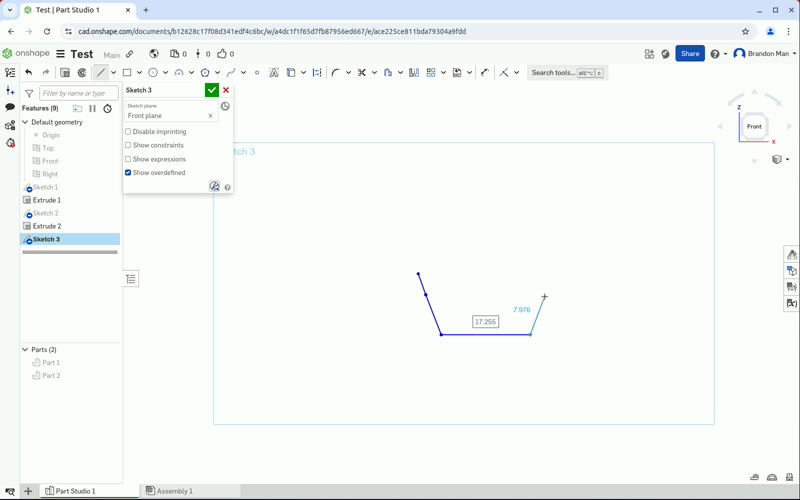
click(544, 296)
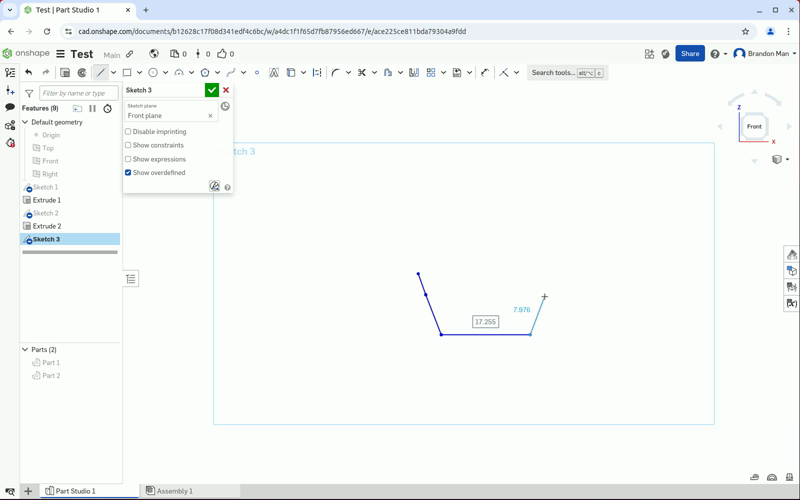
key_up(shift)
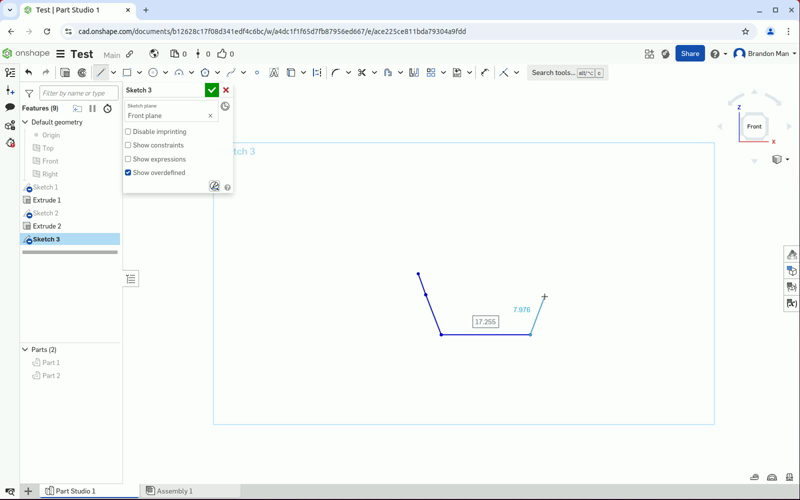
key_down(shift)
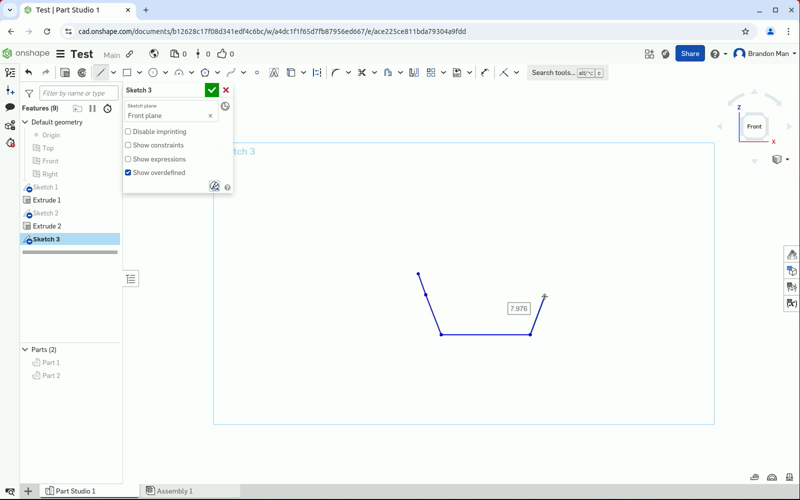
mouse_move(574, 296)
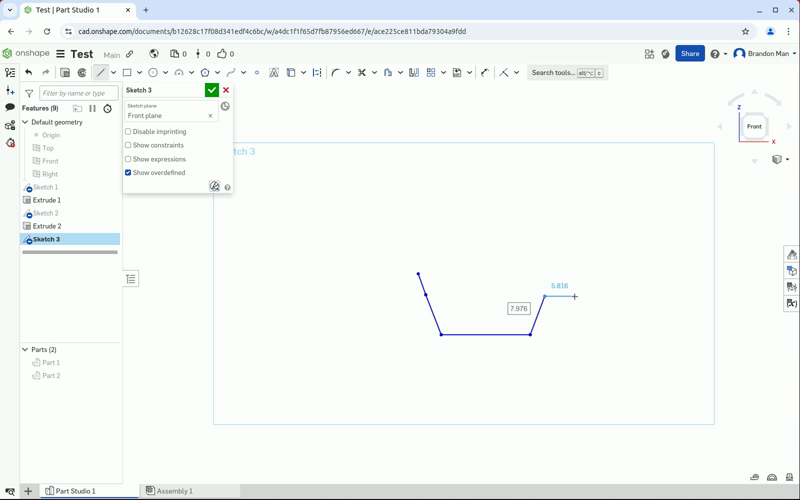
mouse_move(553, 273)
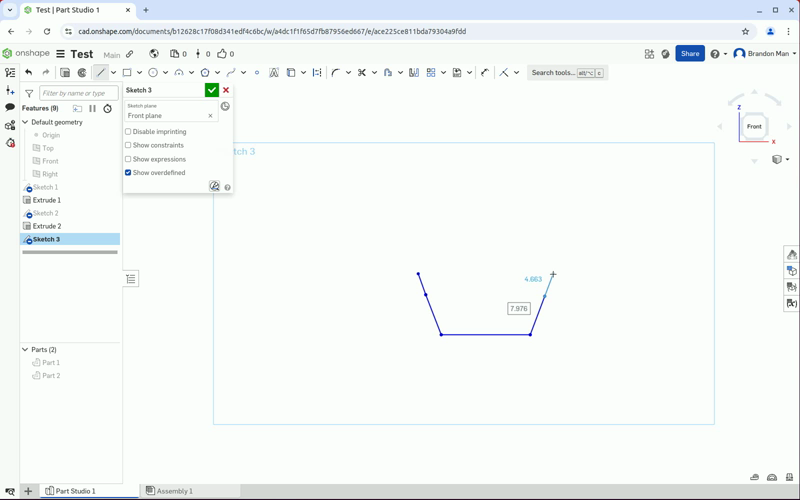
click(553, 273)
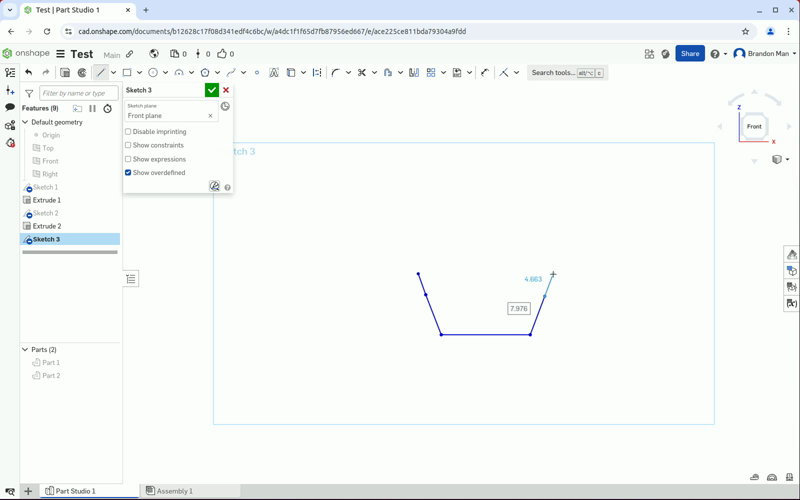
key_up(shift)
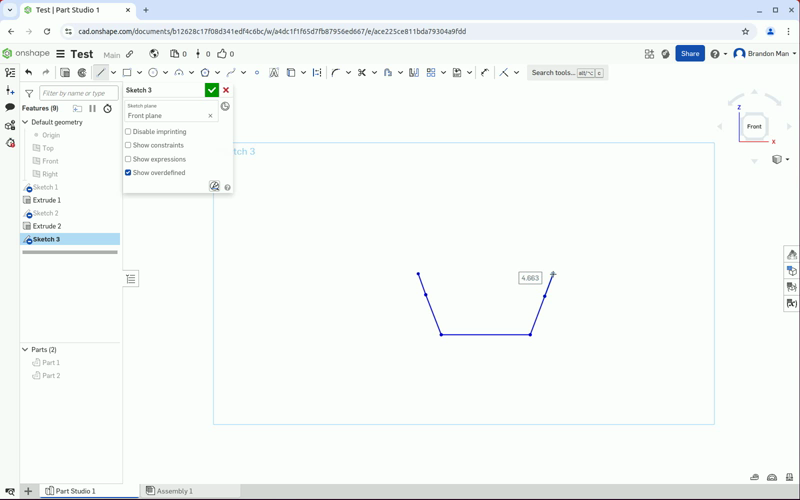
key_down(shift)
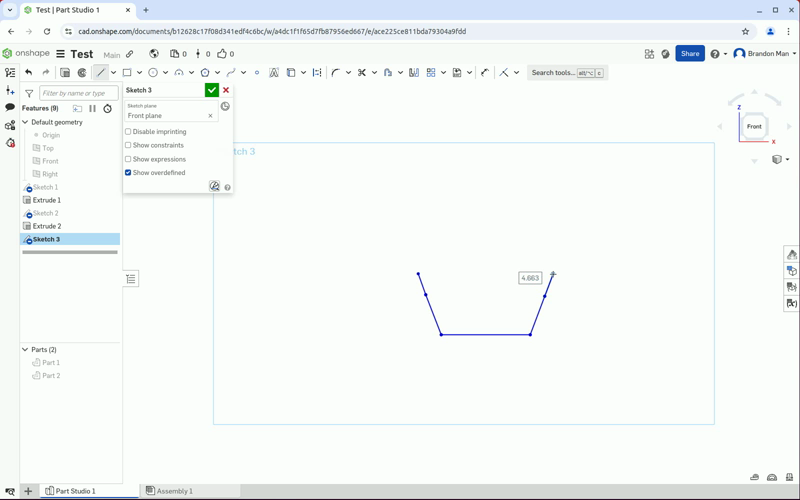
mouse_move(583, 273)
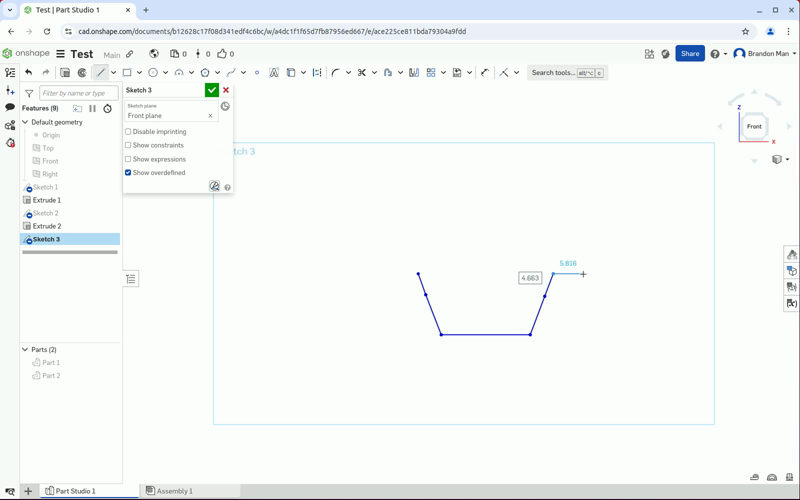
mouse_move(551, 273)
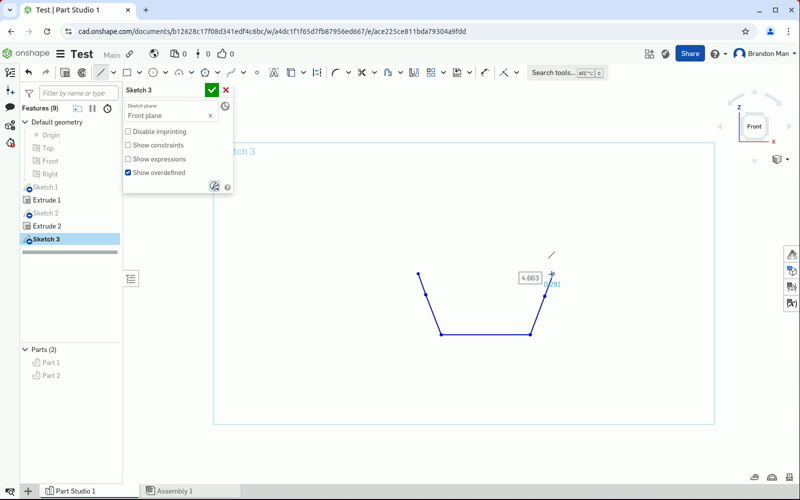
scroll(6)
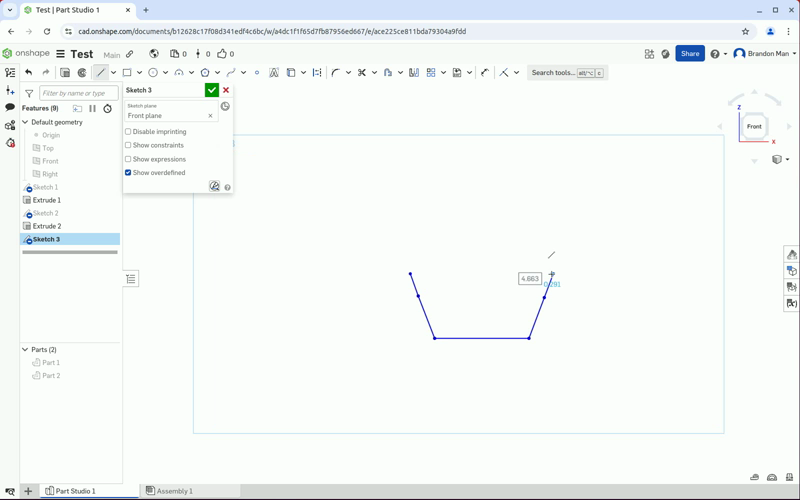
scroll(6)
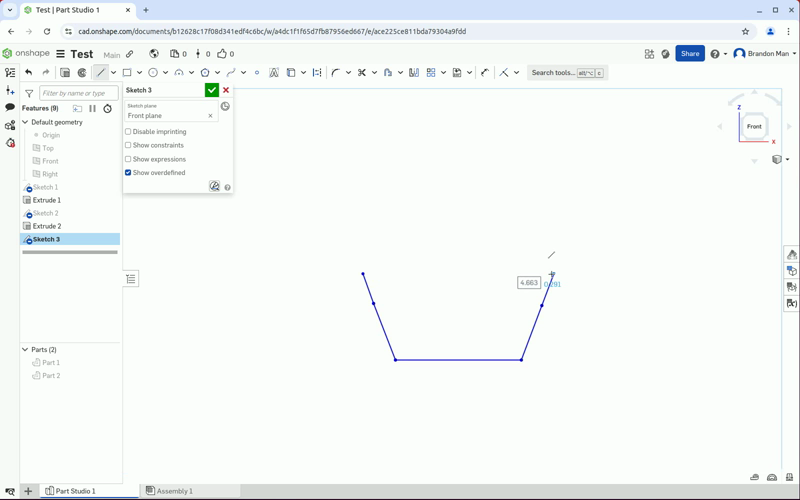
scroll(6)
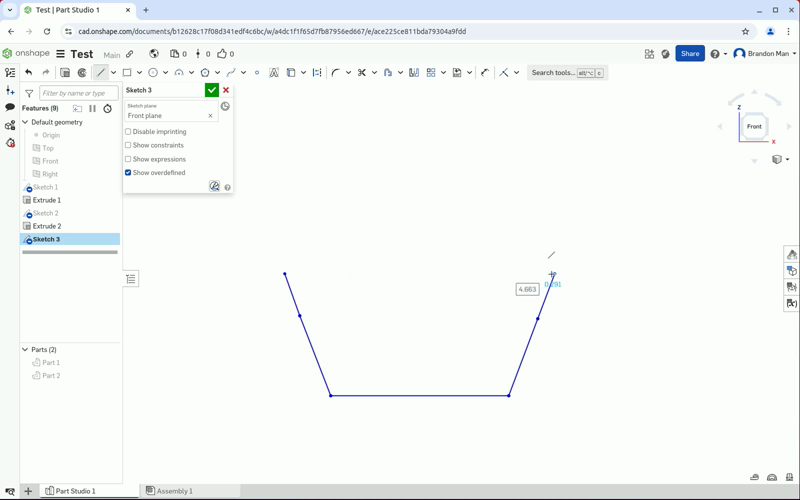
scroll(6)
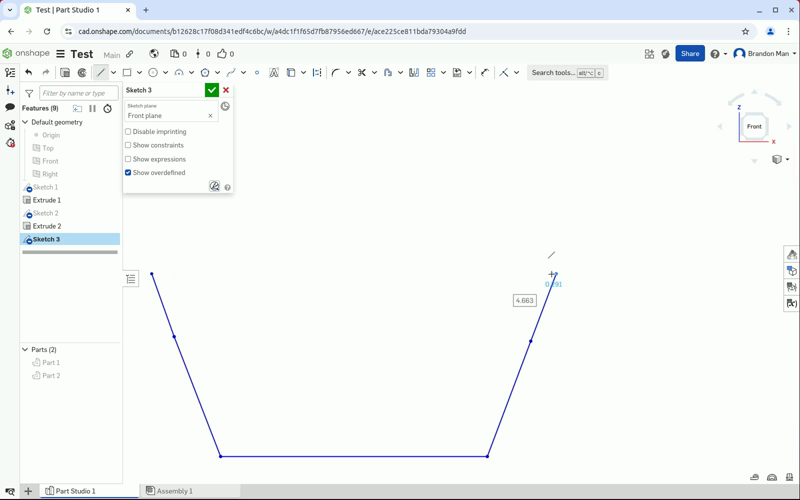
scroll(6)
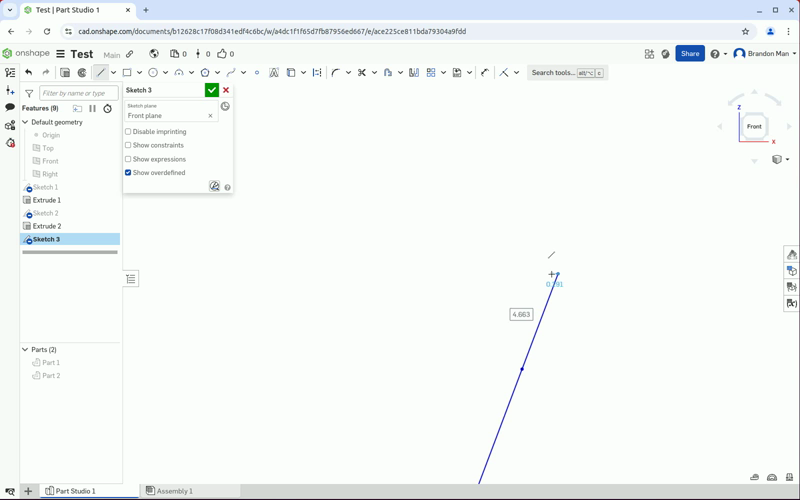
scroll(6)
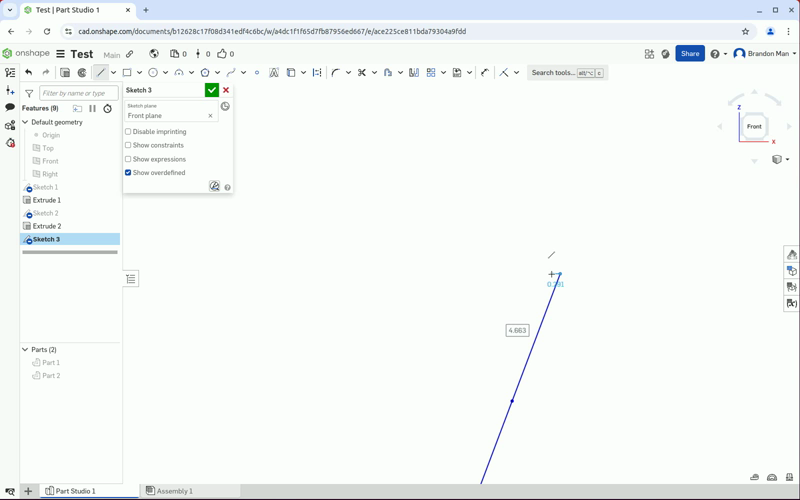
scroll(6)
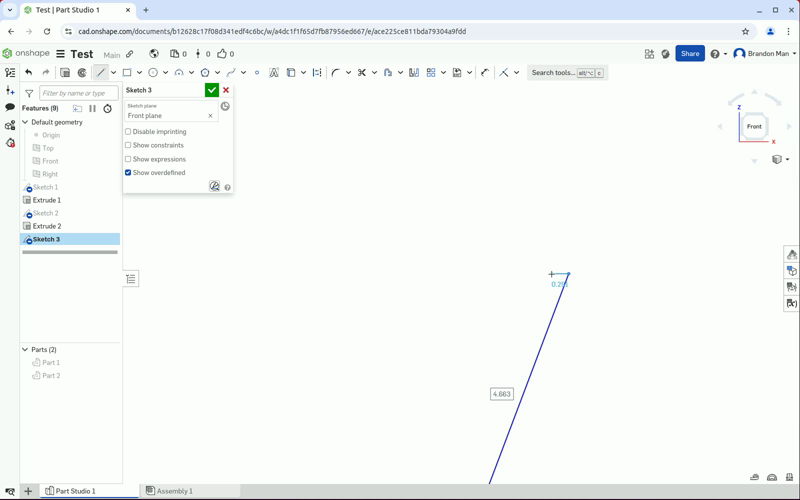
click(551, 273)
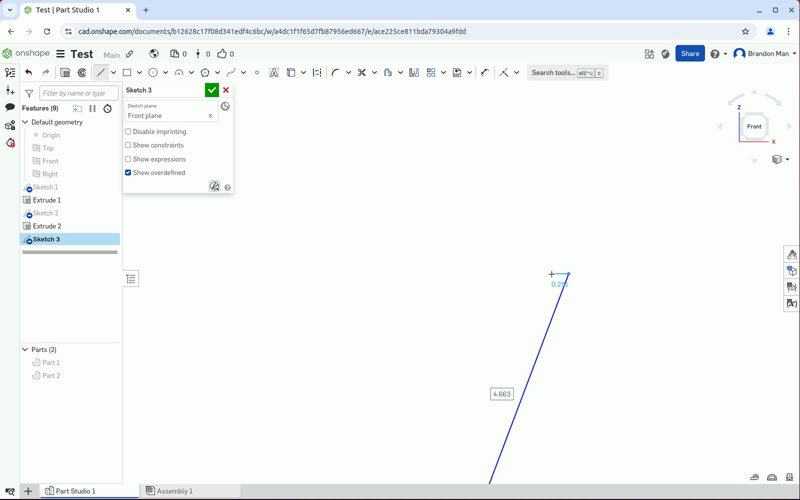
scroll(-6)
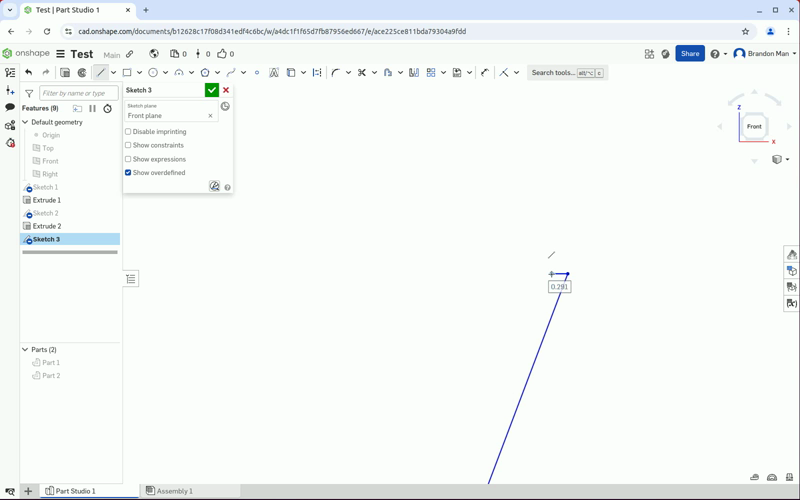
scroll(-6)
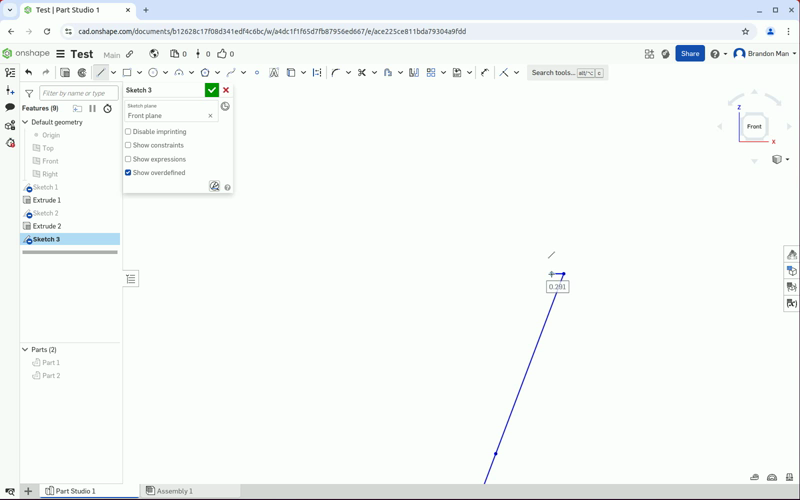
scroll(-6)
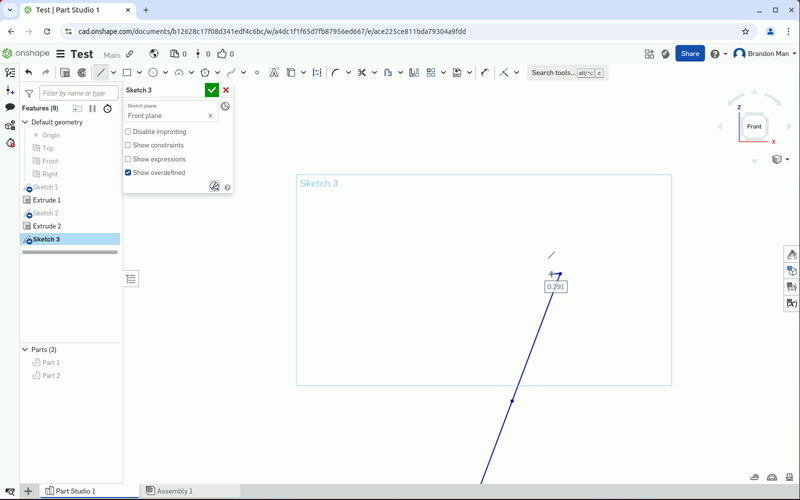
scroll(-6)
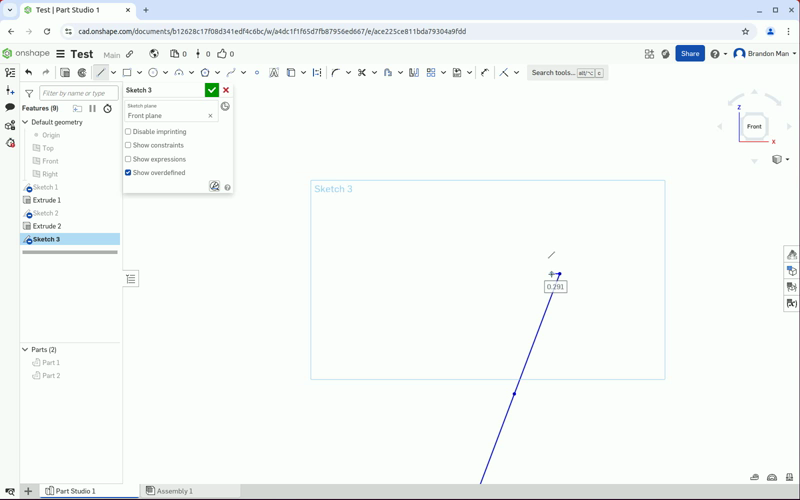
scroll(-6)
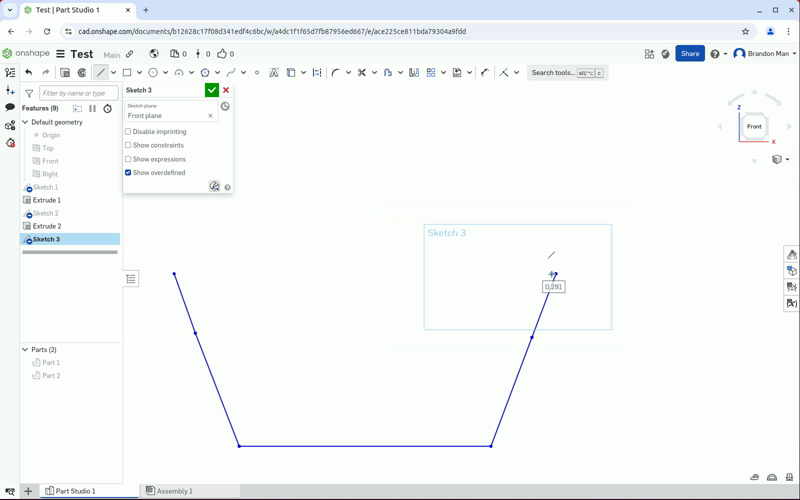
scroll(-6)
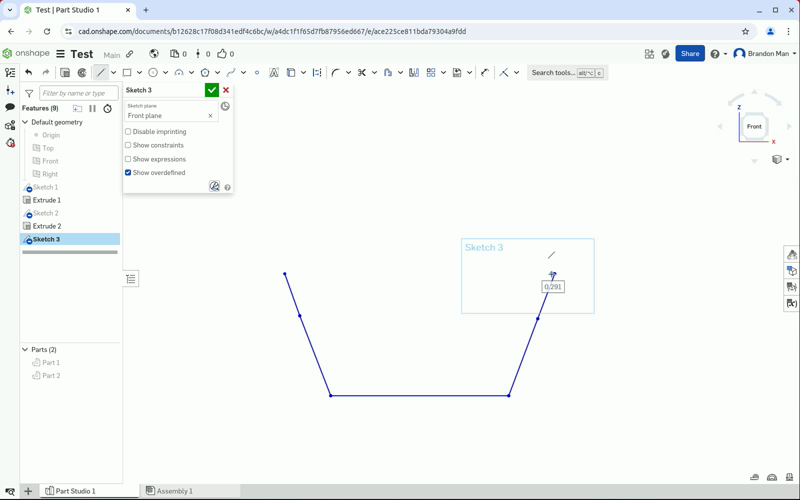
scroll(-6)
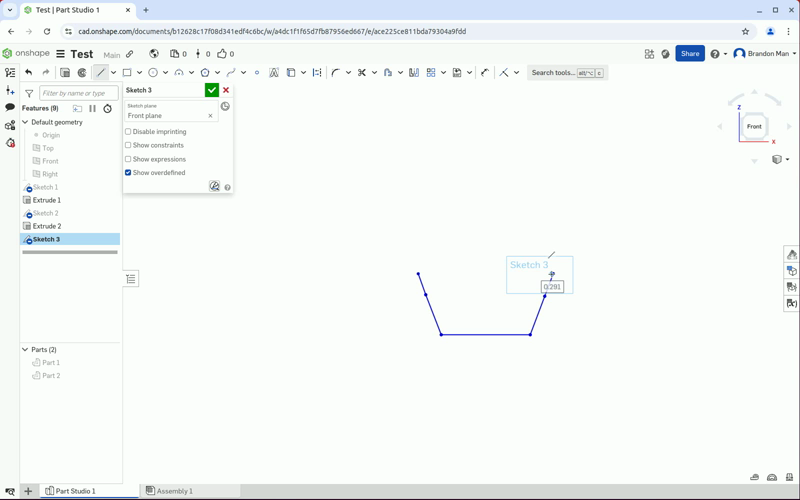
key_up(shift)
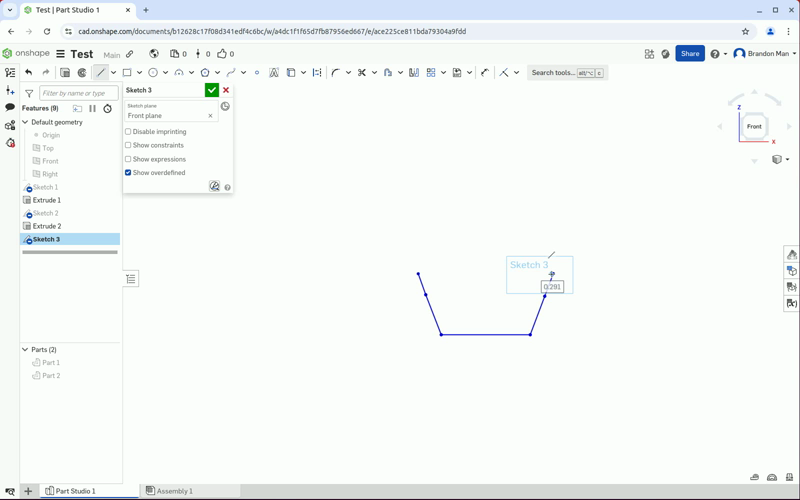
key_down(shift)
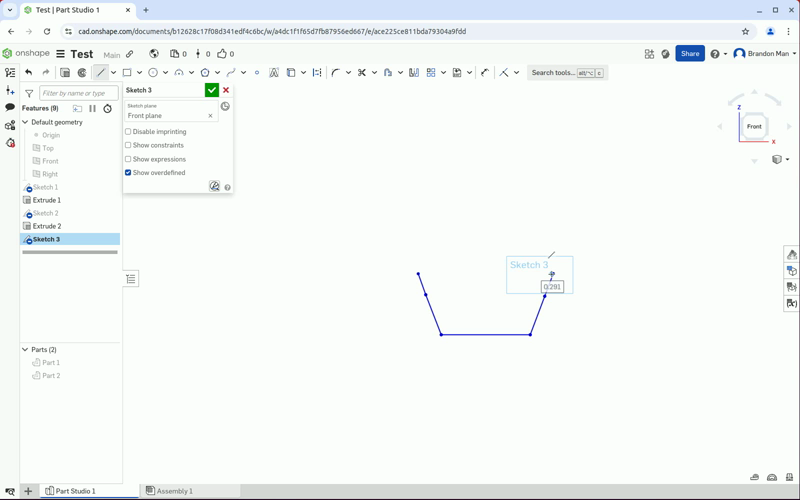
mouse_move(529, 333)
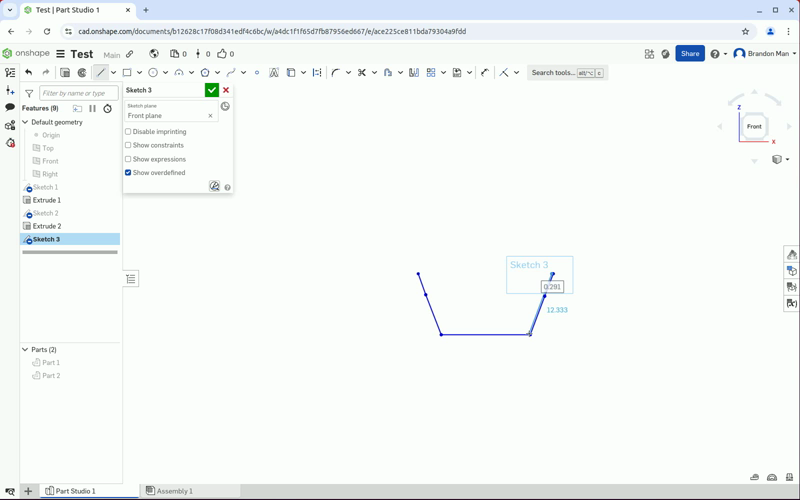
scroll(6)
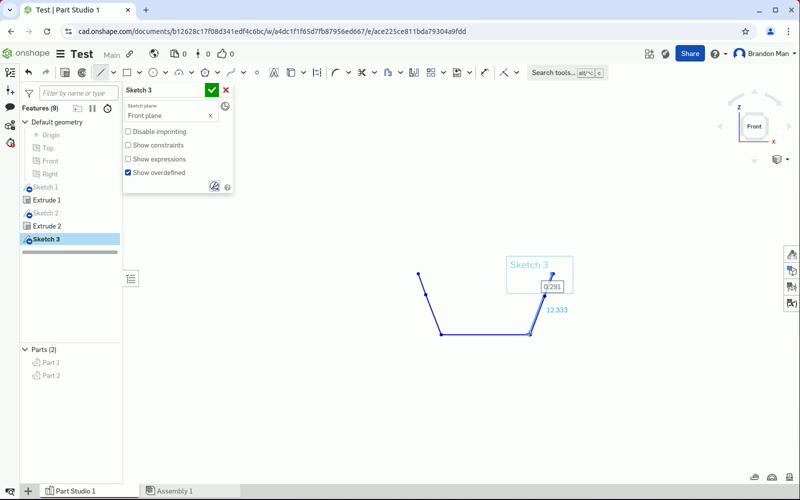
scroll(6)
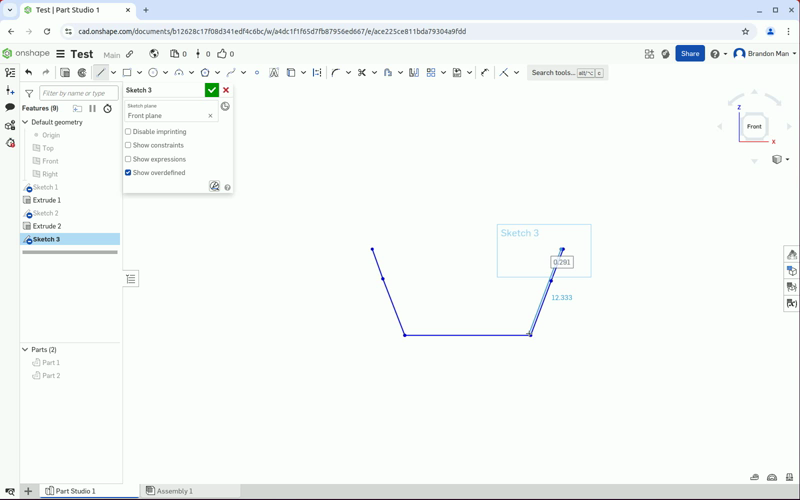
scroll(6)
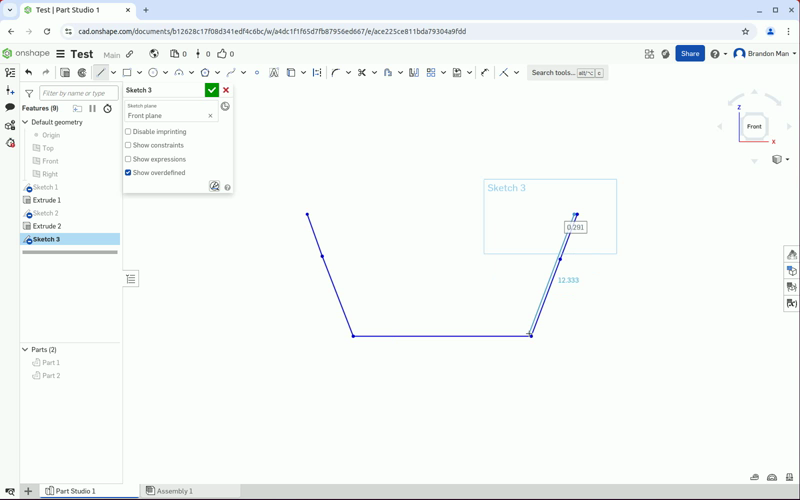
scroll(6)
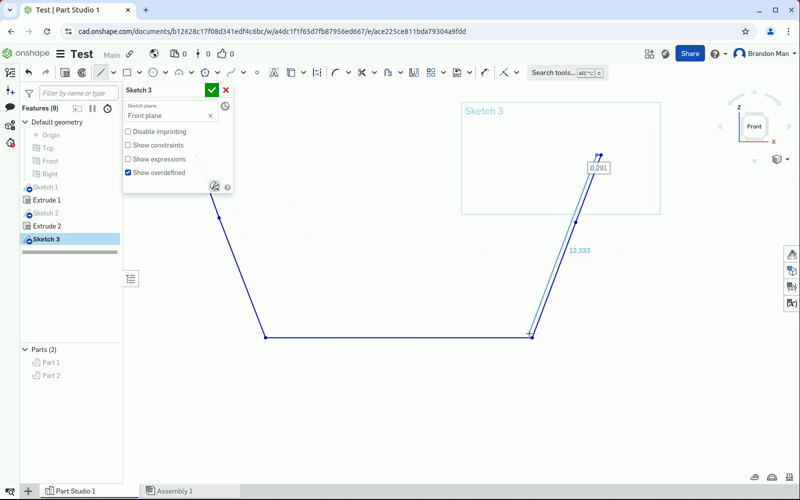
scroll(6)
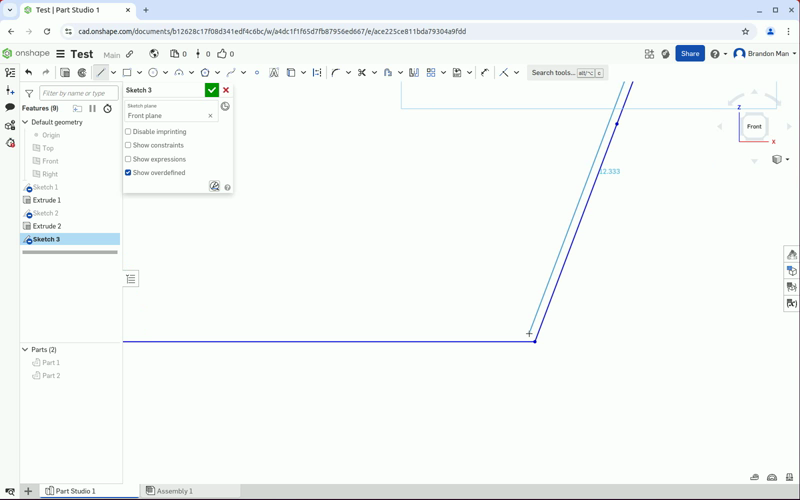
scroll(6)
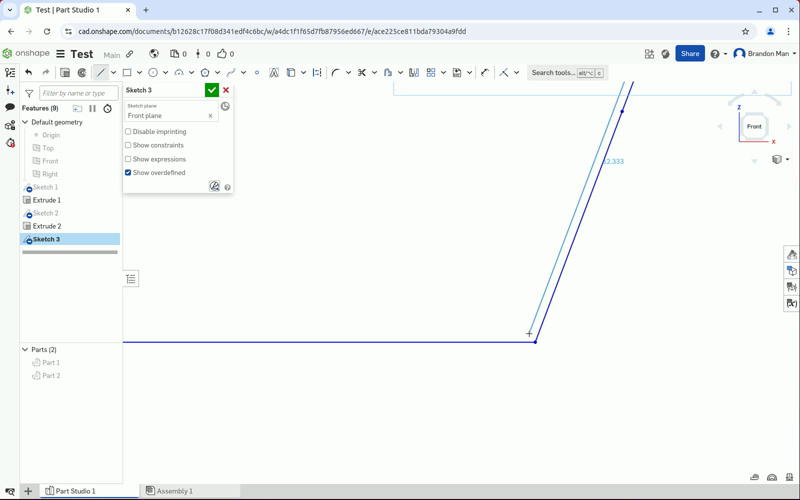
scroll(6)
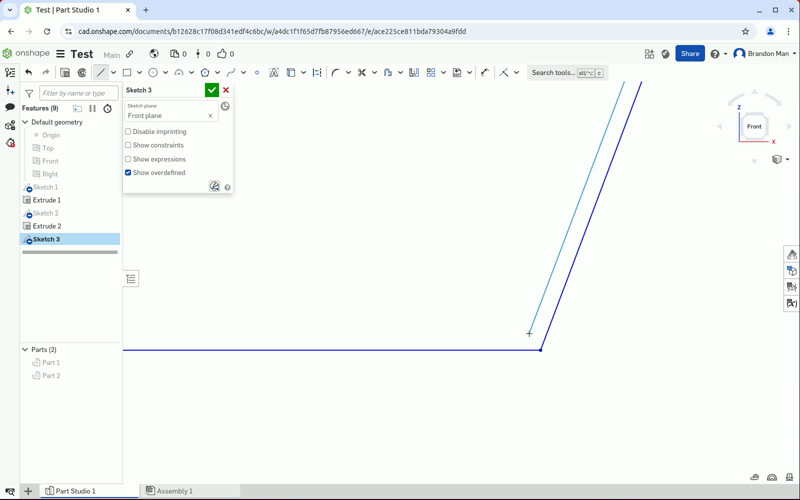
click(529, 333)
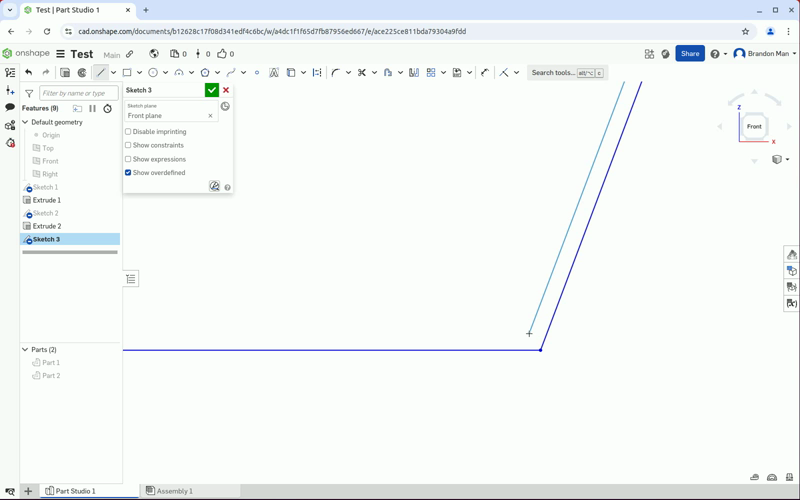
scroll(-6)
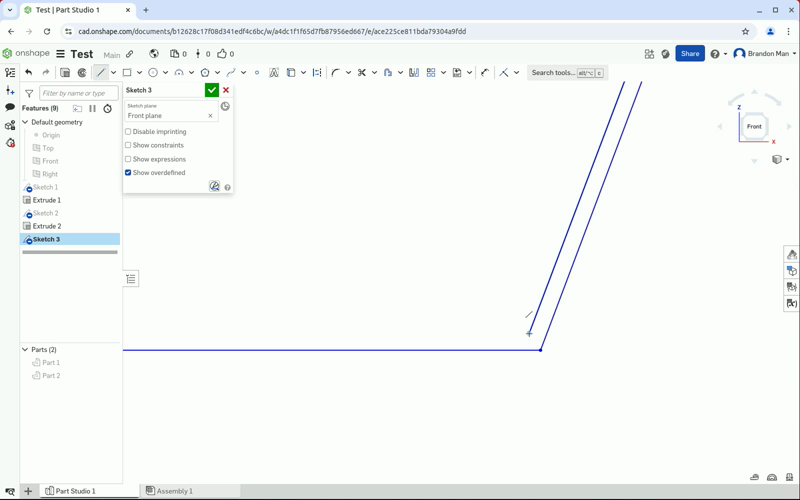
scroll(-6)
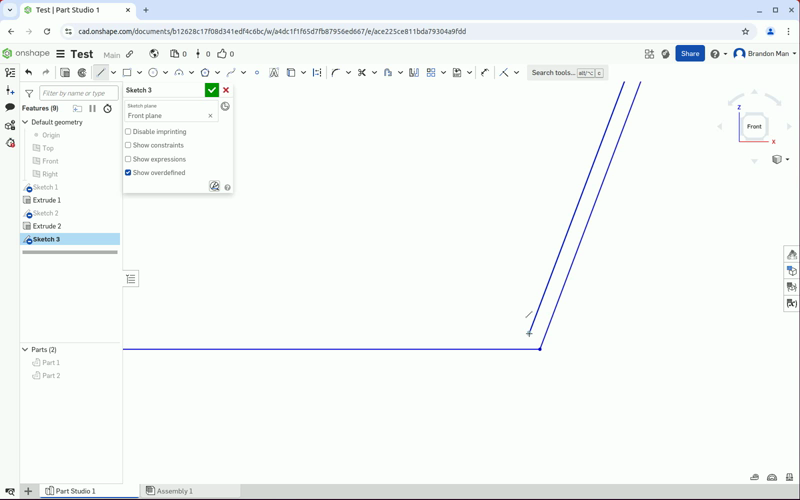
scroll(-6)
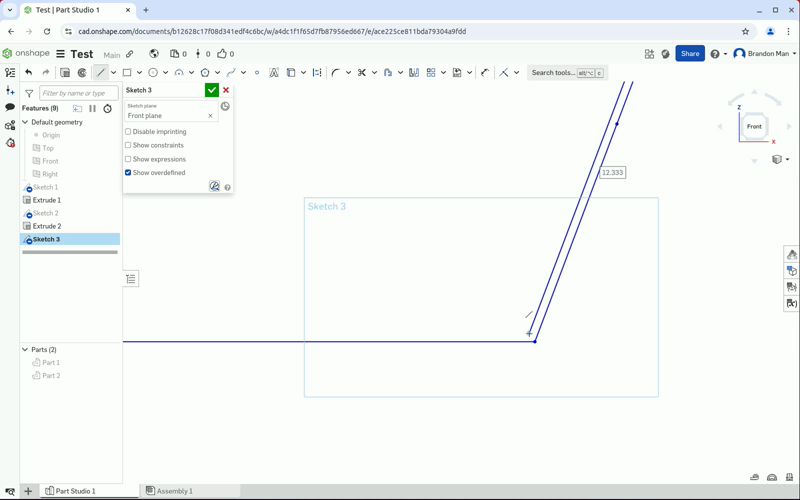
scroll(-6)
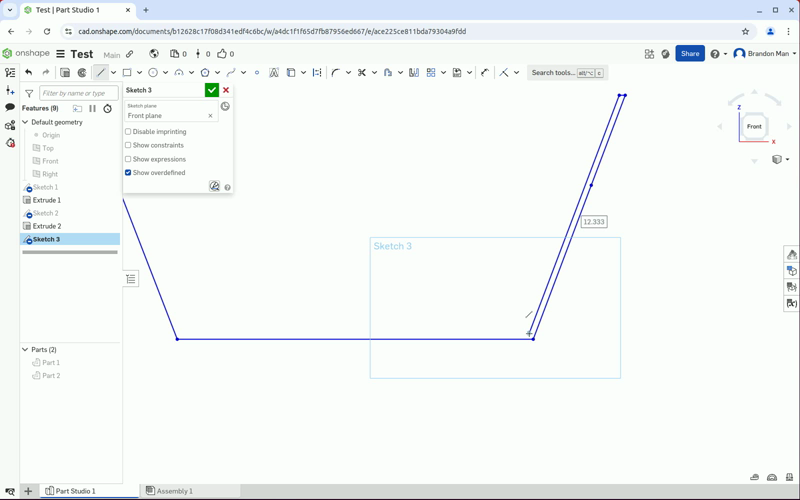
scroll(-6)
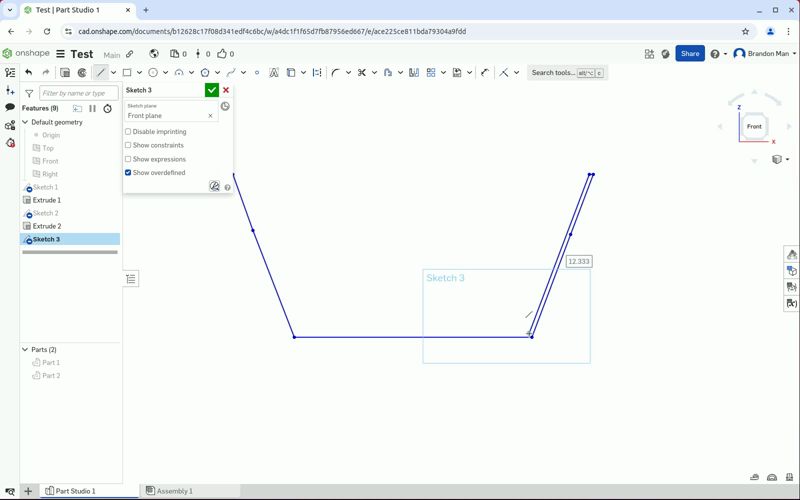
scroll(-6)
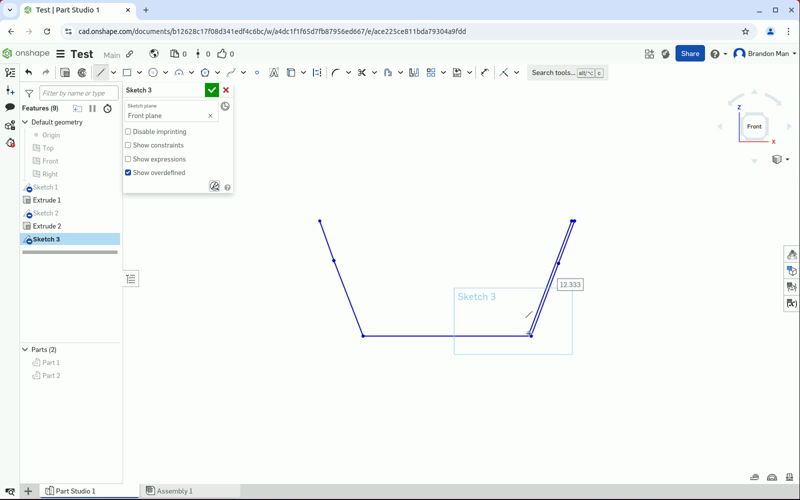
scroll(-6)
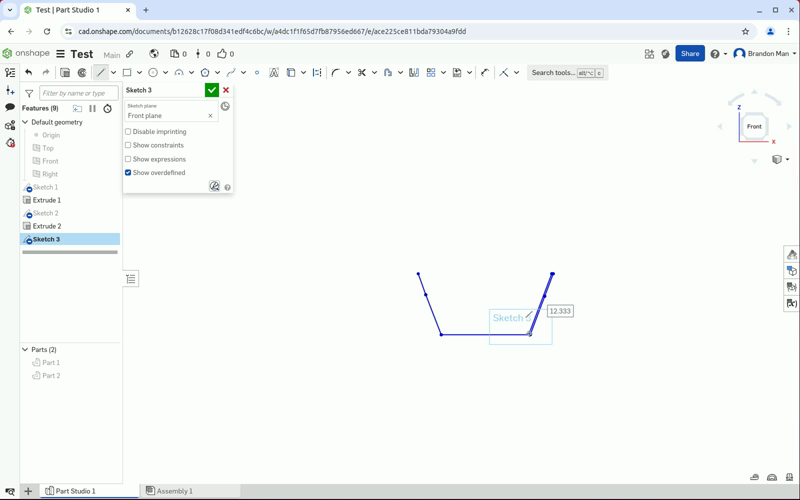
key_up(shift)
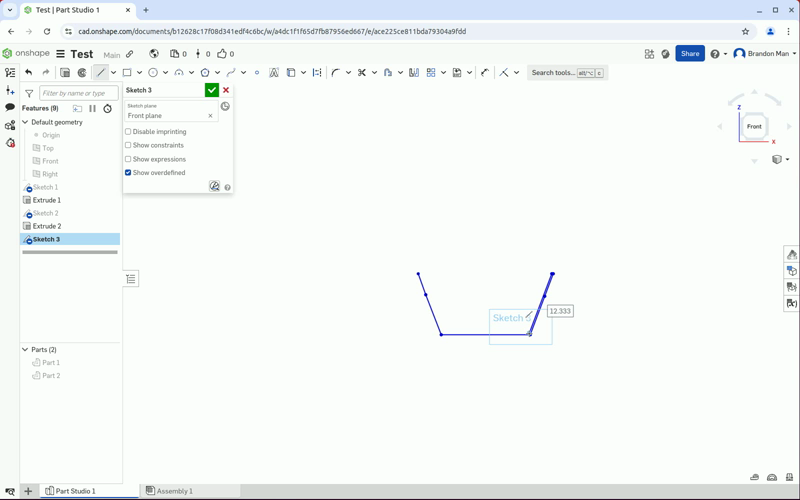
key_down(shift)
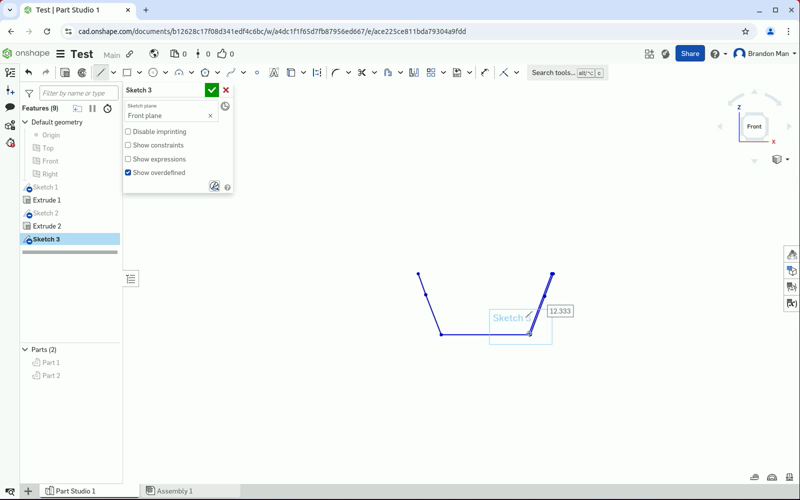
mouse_move(442, 333)
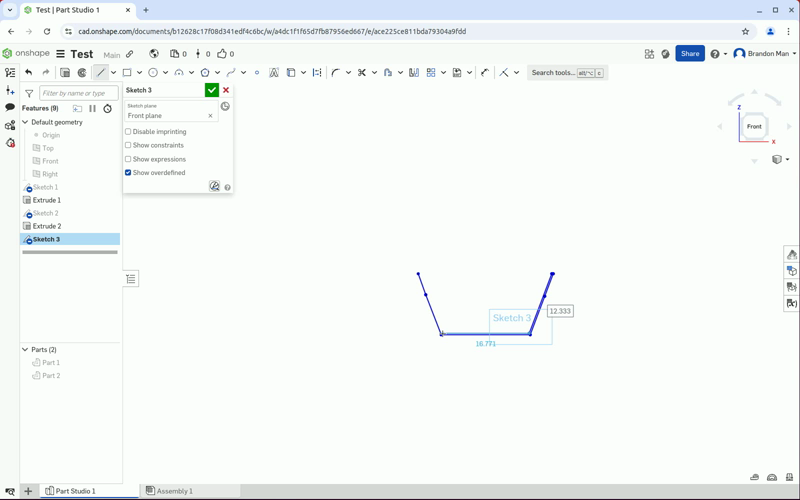
scroll(6)
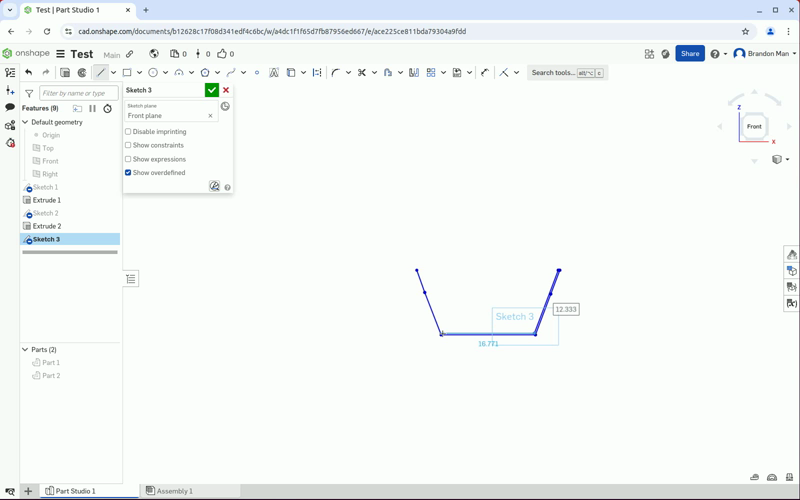
scroll(6)
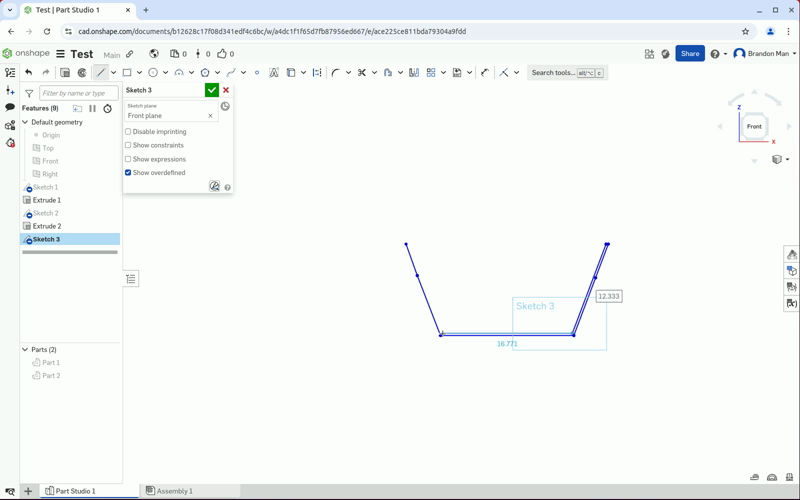
scroll(6)
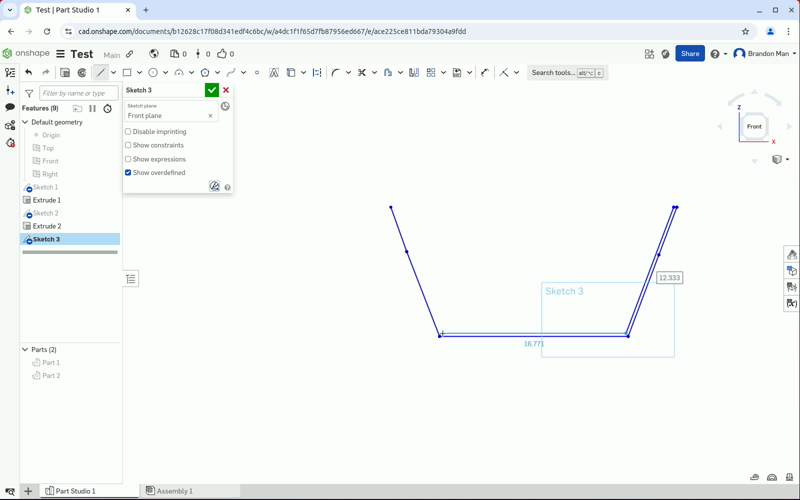
scroll(6)
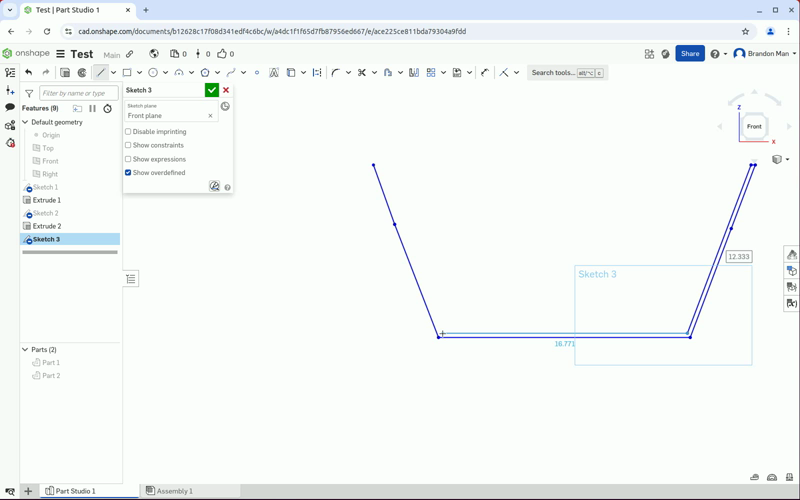
scroll(6)
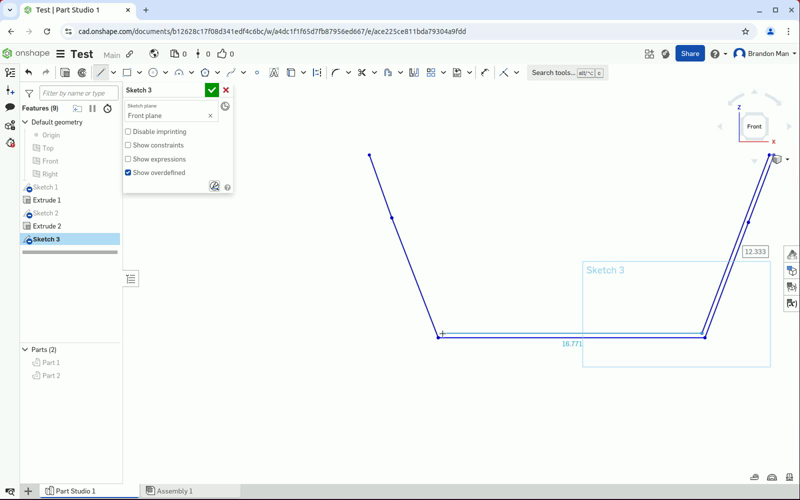
scroll(6)
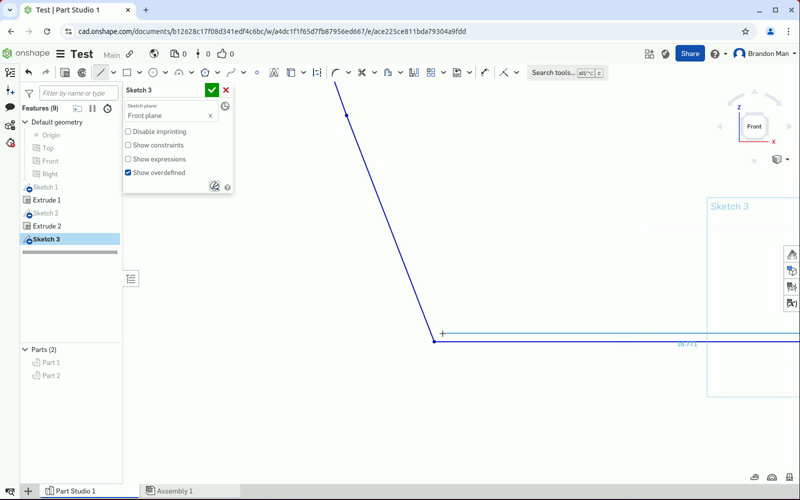
scroll(6)
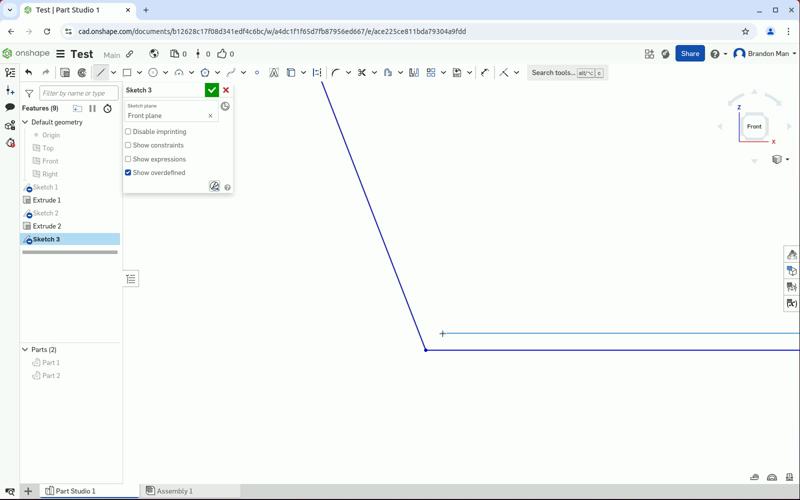
click(442, 333)
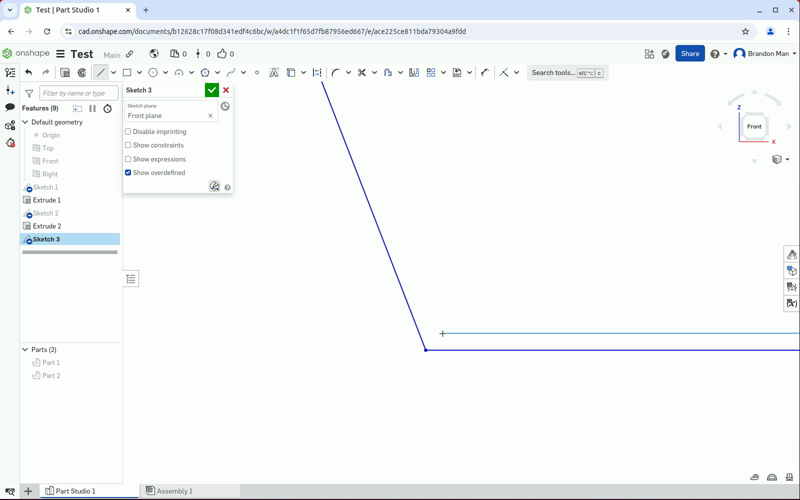
scroll(-6)
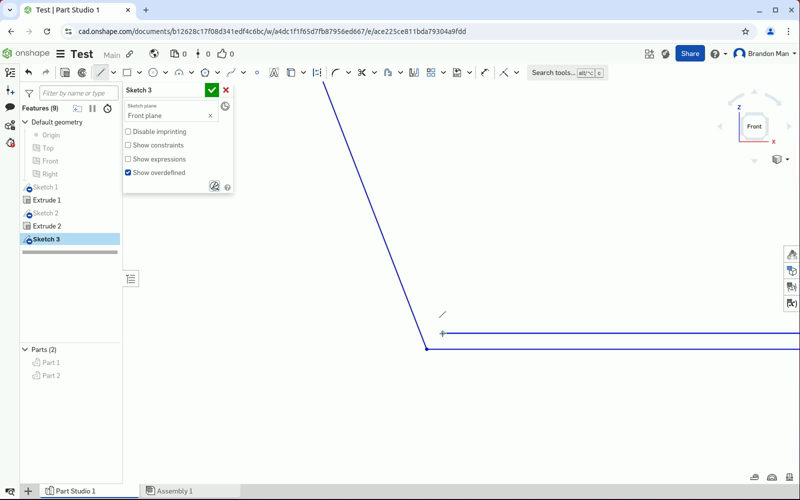
scroll(-6)
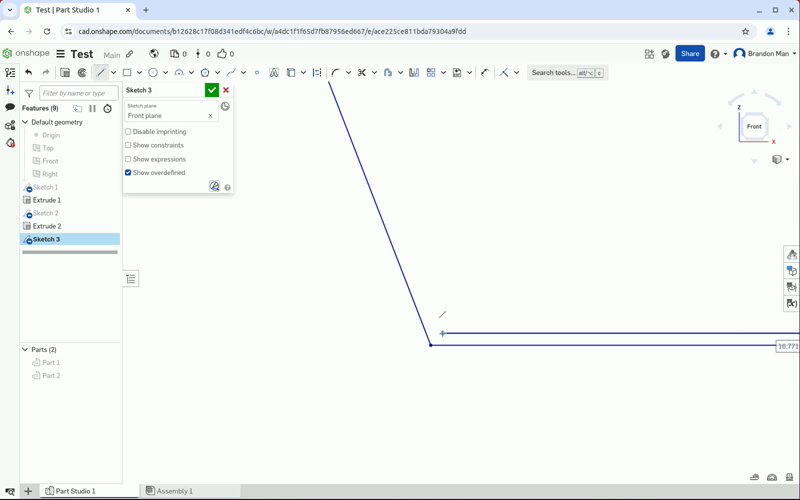
scroll(-6)
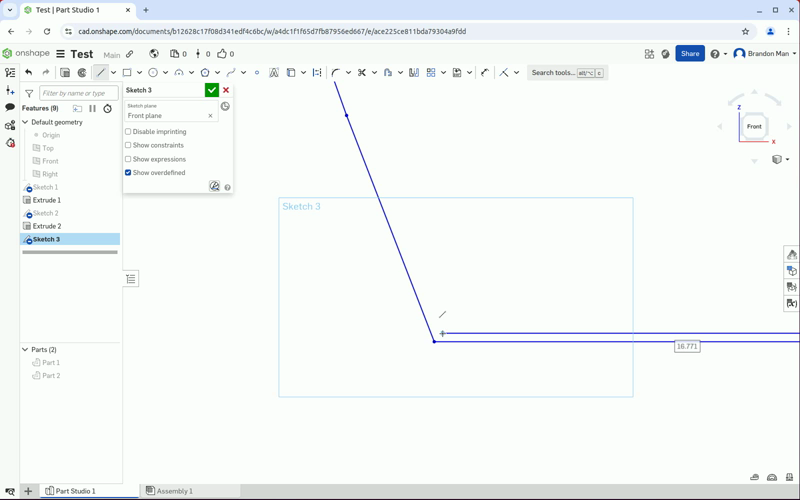
scroll(-6)
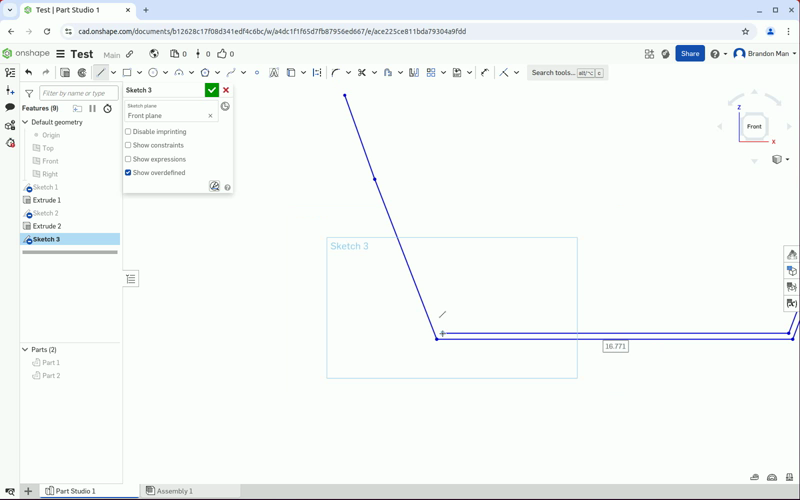
scroll(-6)
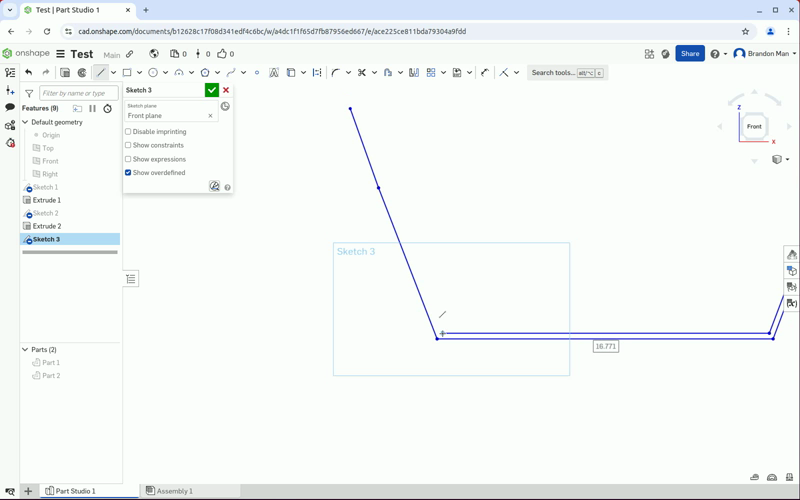
scroll(-6)
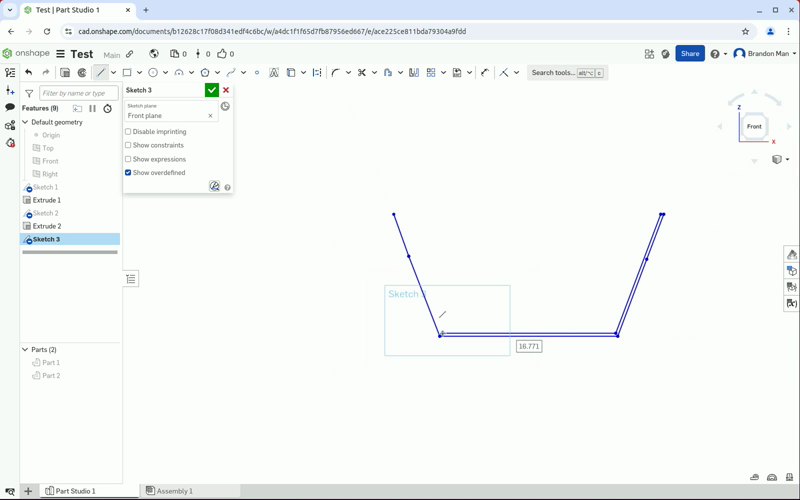
scroll(-6)
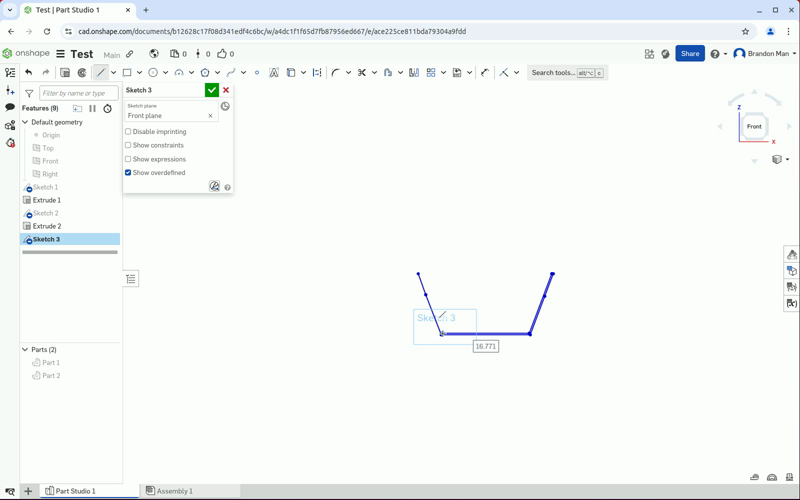
key_up(shift)
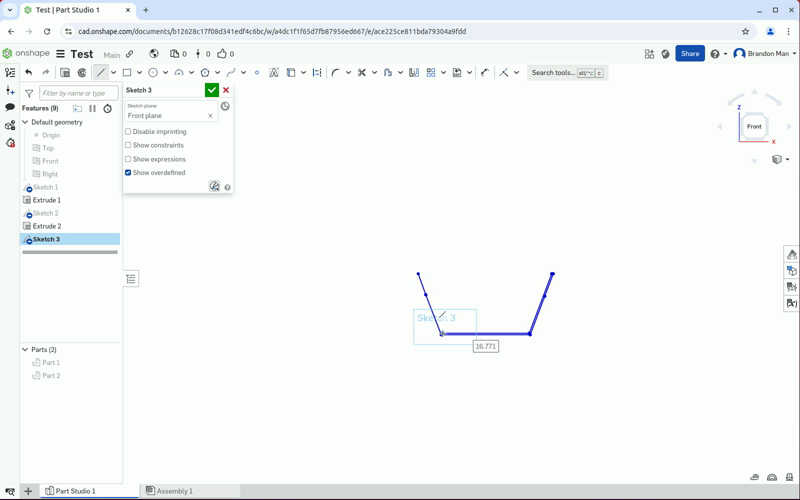
key_down(shift)
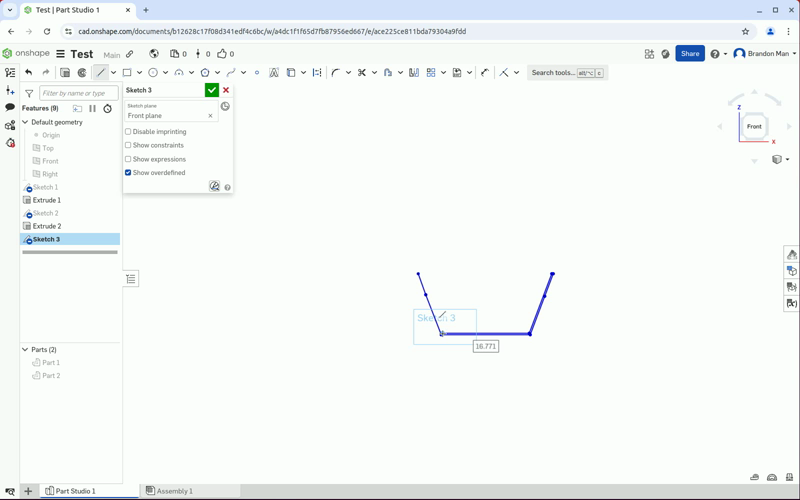
mouse_move(419, 273)
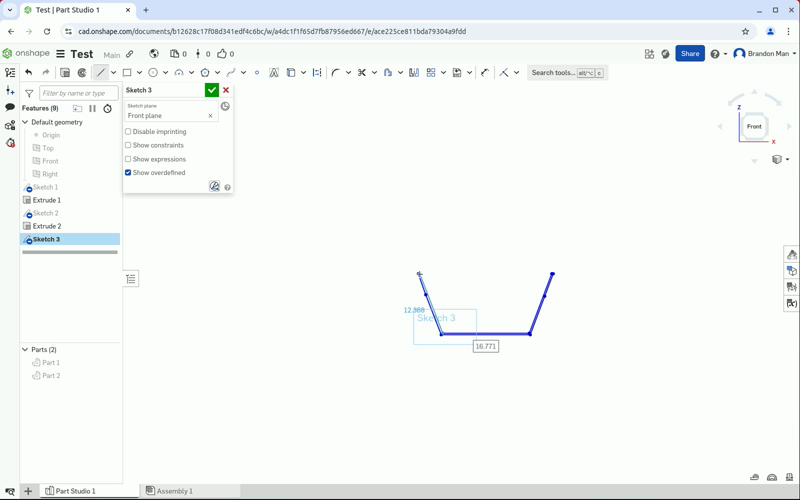
scroll(6)
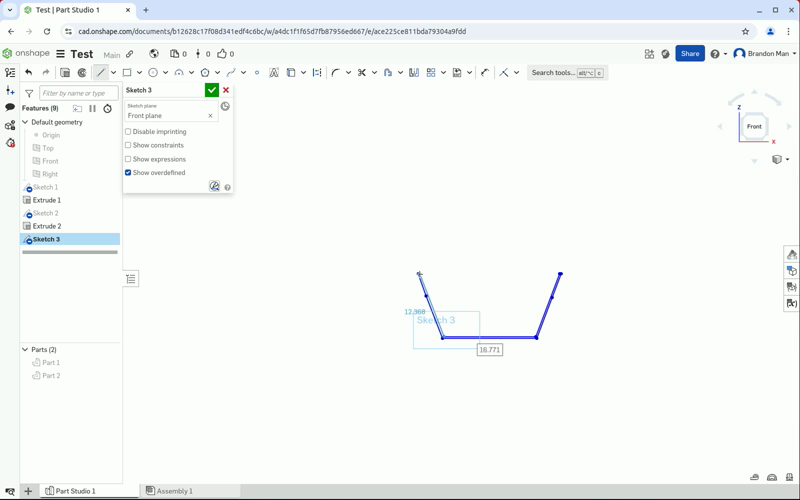
scroll(6)
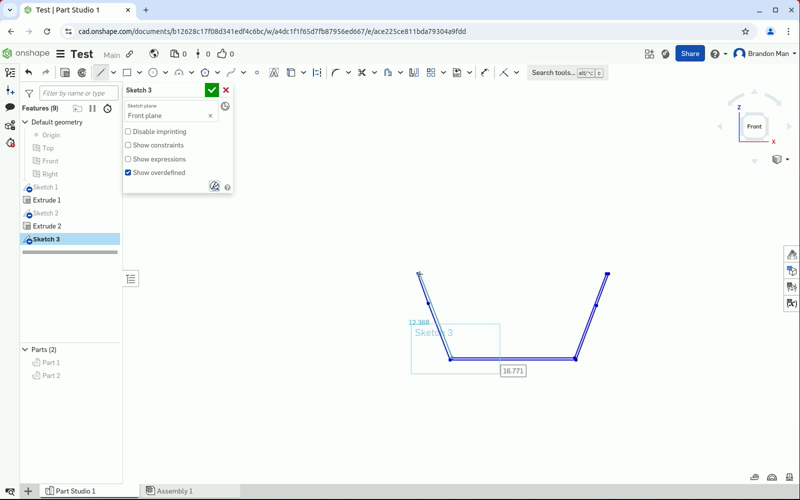
scroll(6)
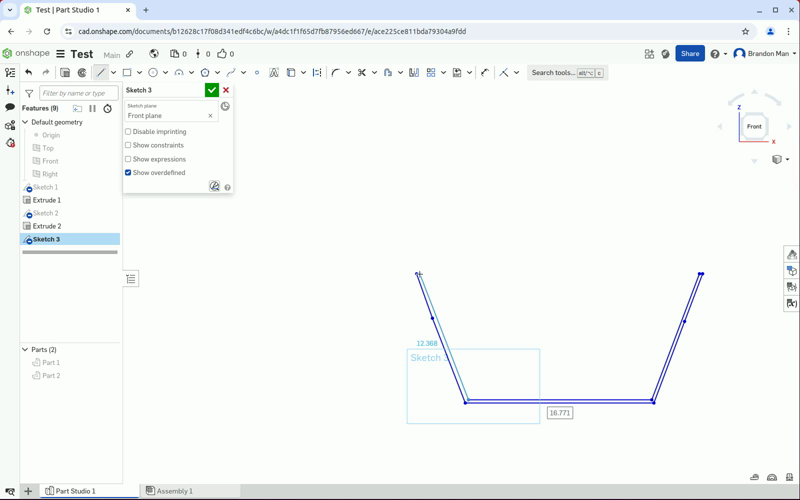
scroll(6)
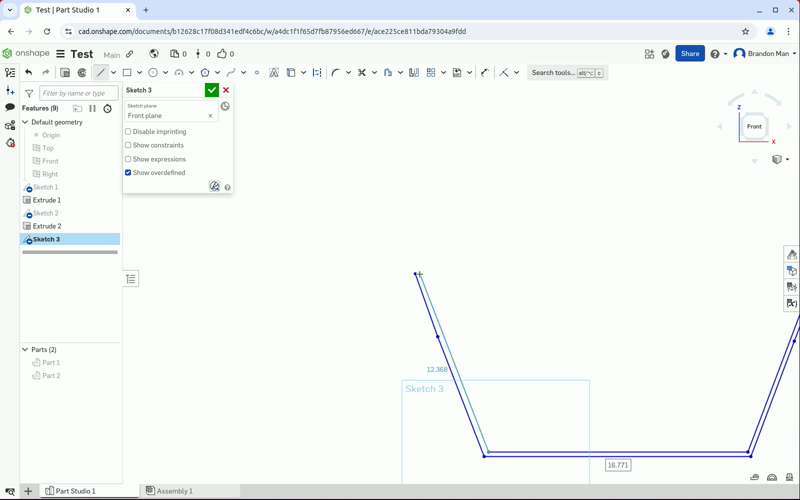
scroll(6)
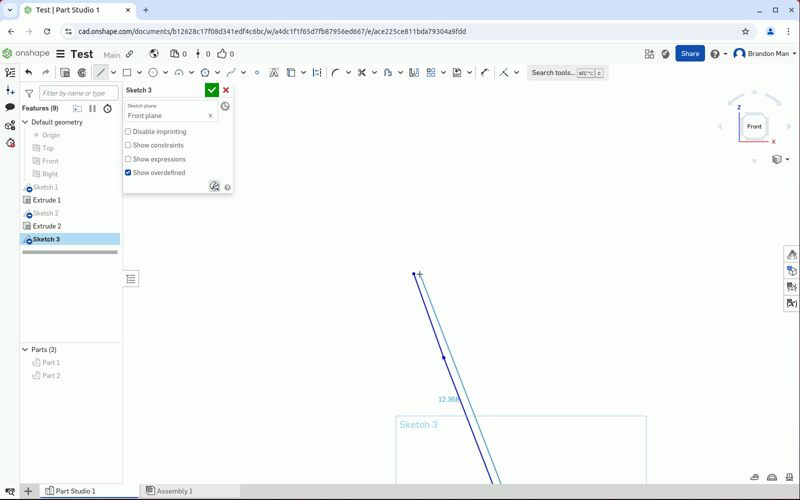
scroll(6)
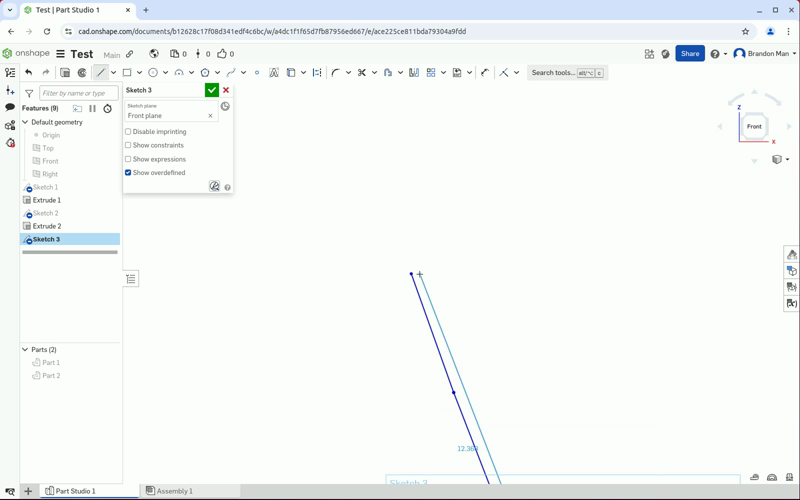
scroll(6)
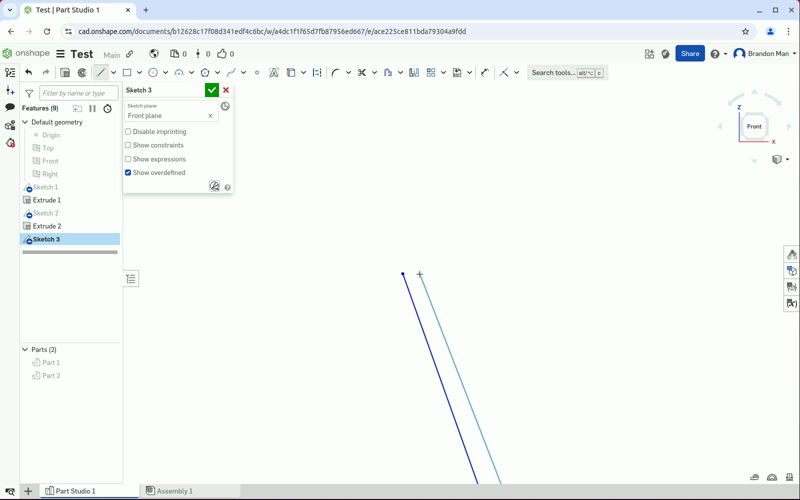
click(419, 273)
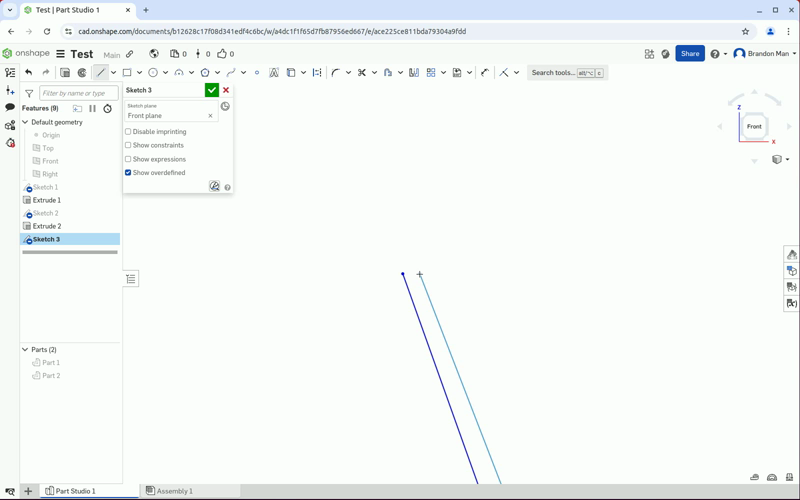
scroll(-6)
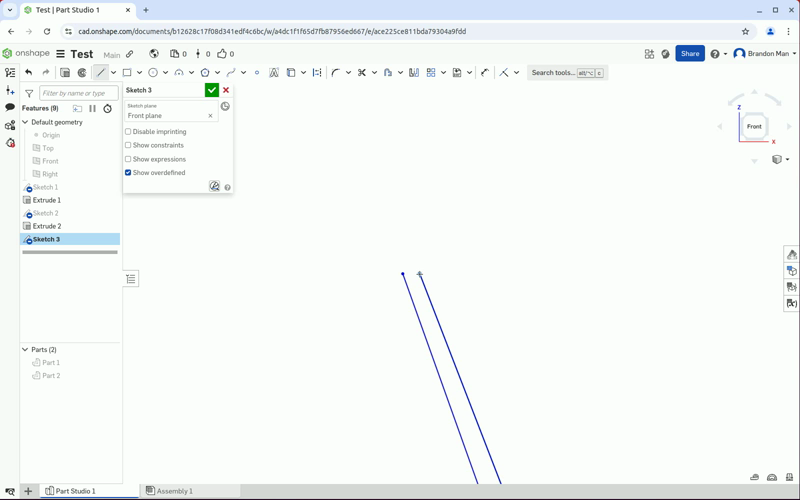
scroll(-6)
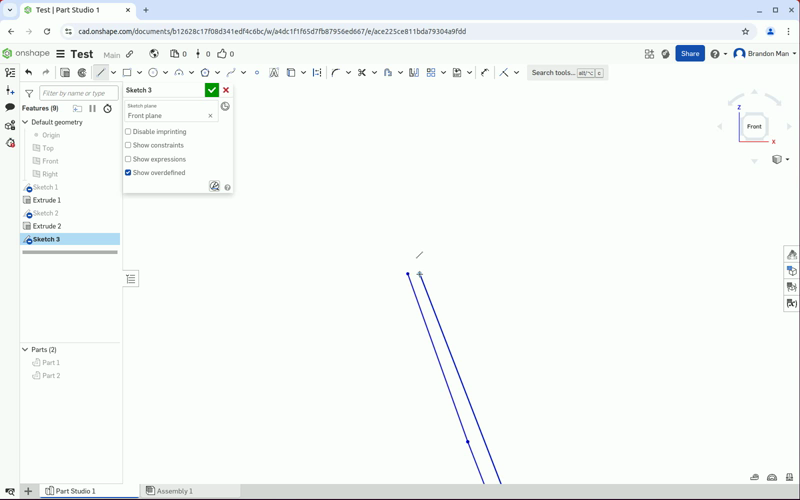
scroll(-6)
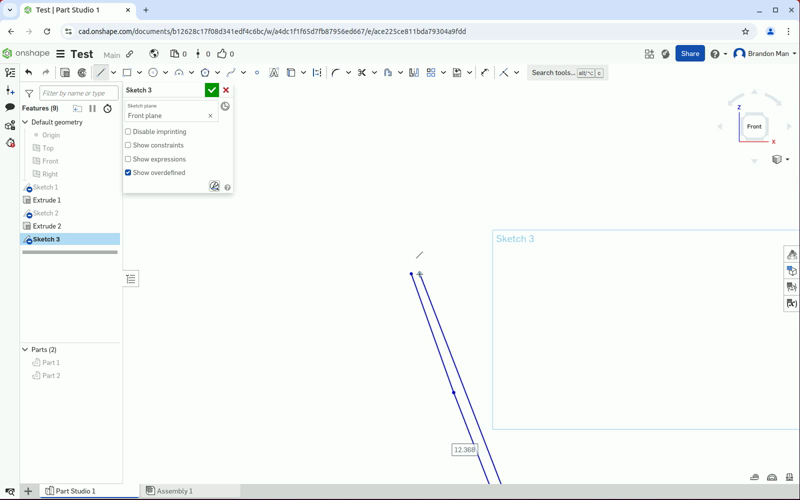
scroll(-6)
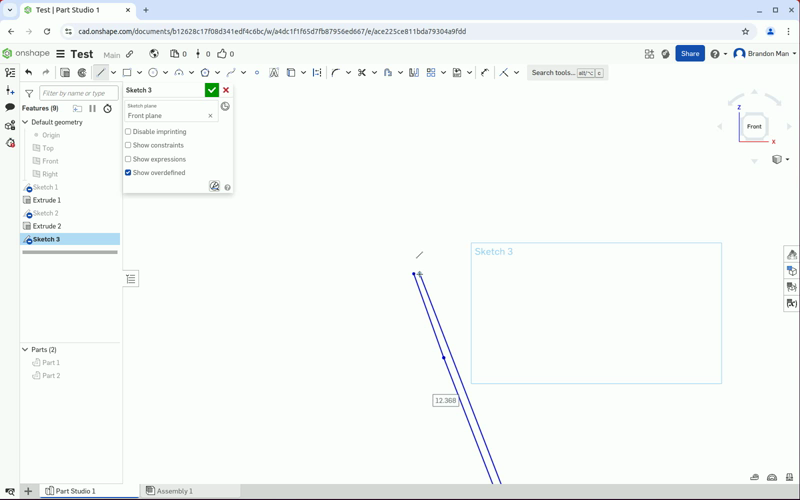
scroll(-6)
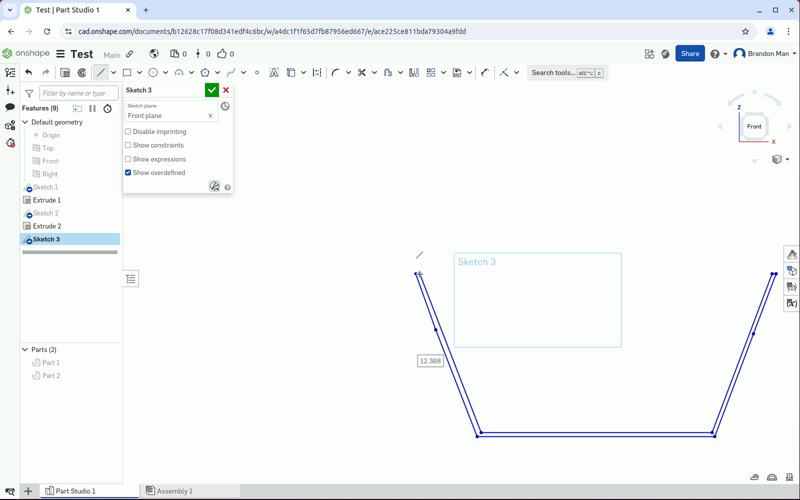
scroll(-6)
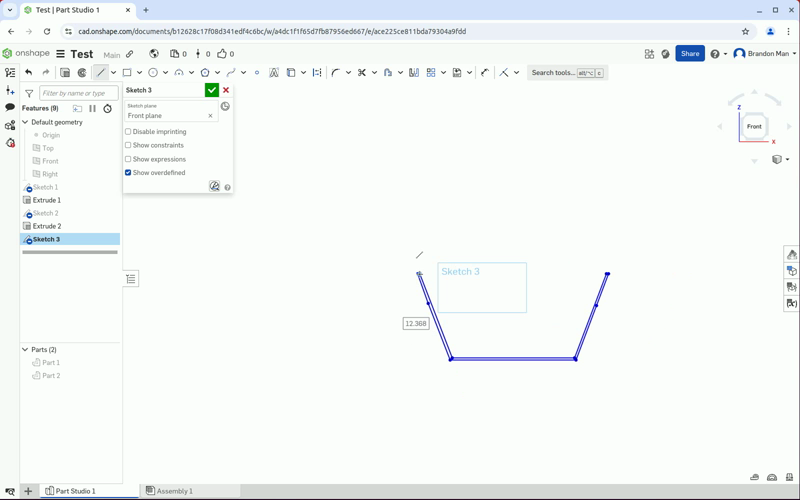
scroll(-6)
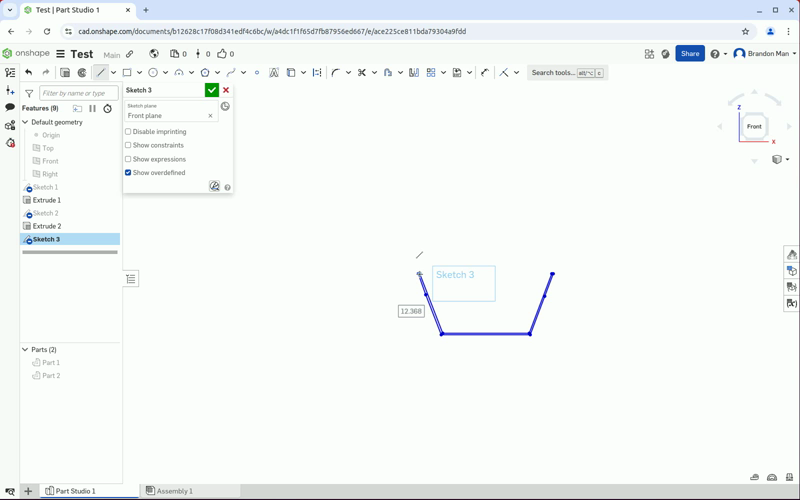
key_up(shift)
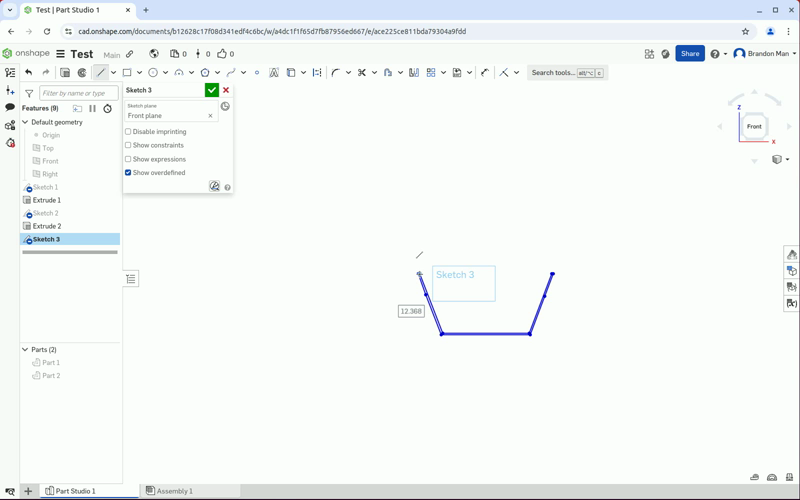
mouse_move(450, 273)
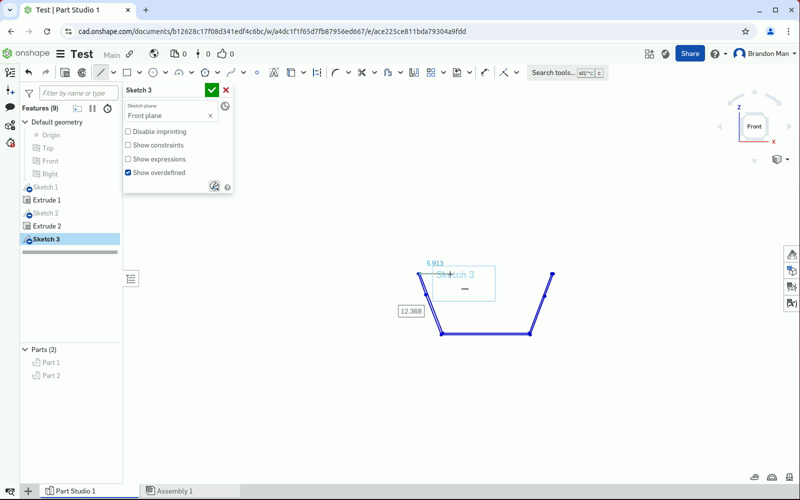
key_down(shift)
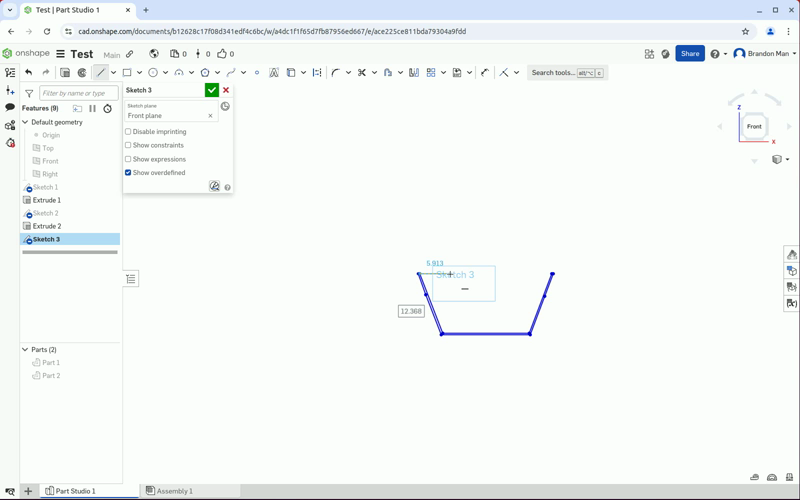
mouse_move(418, 273)
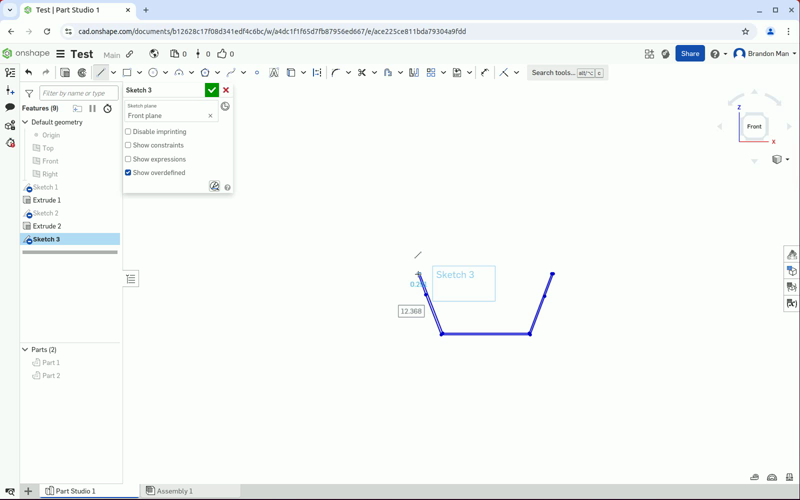
scroll(6)
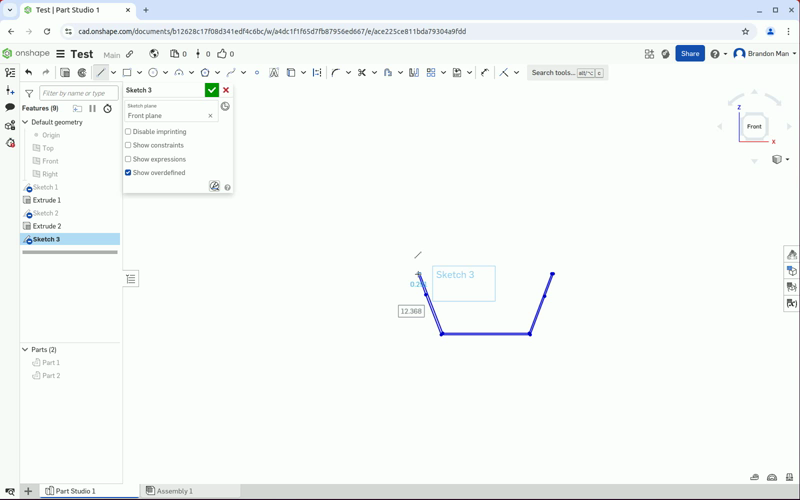
scroll(6)
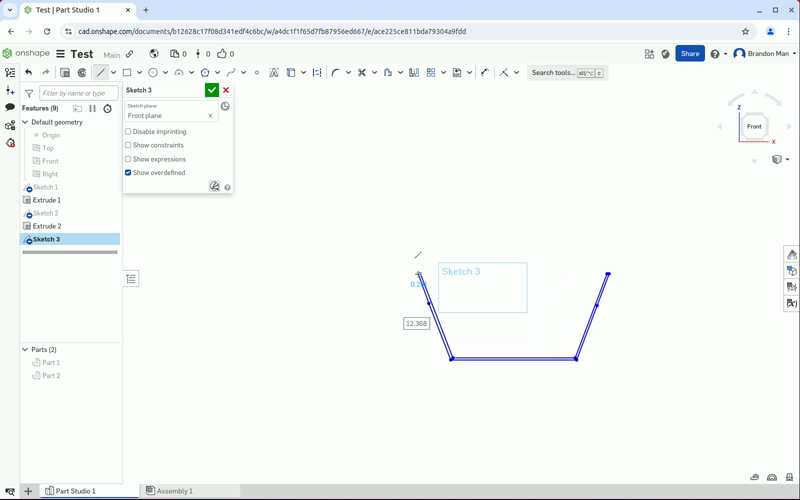
scroll(6)
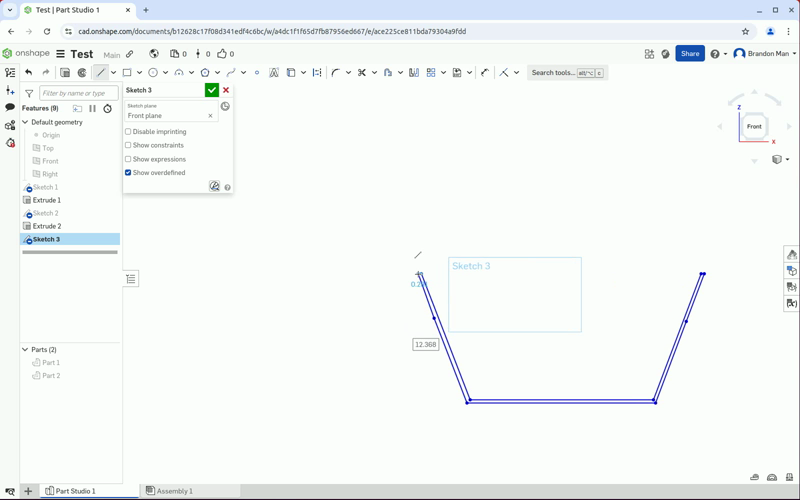
scroll(6)
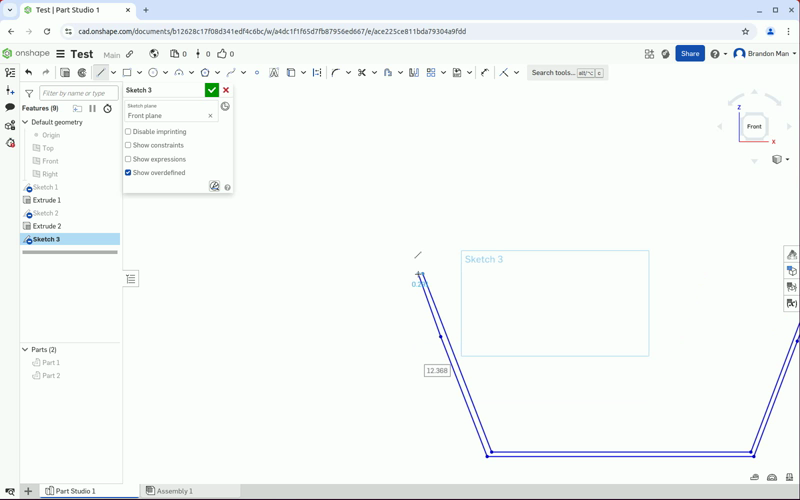
scroll(6)
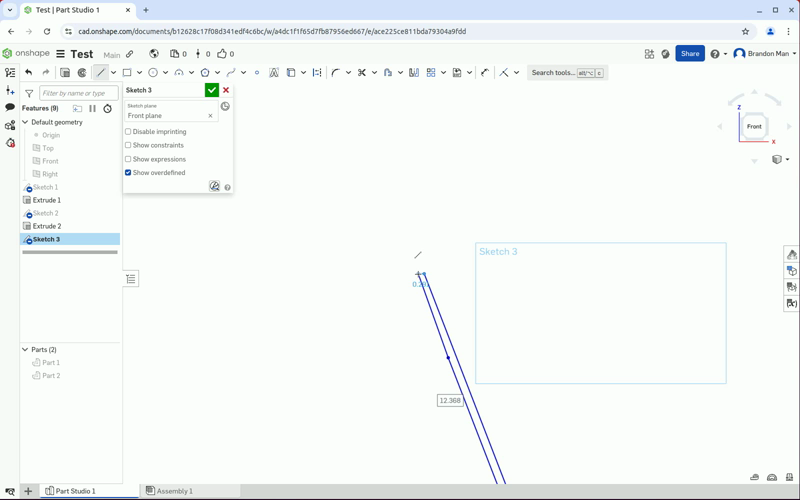
scroll(6)
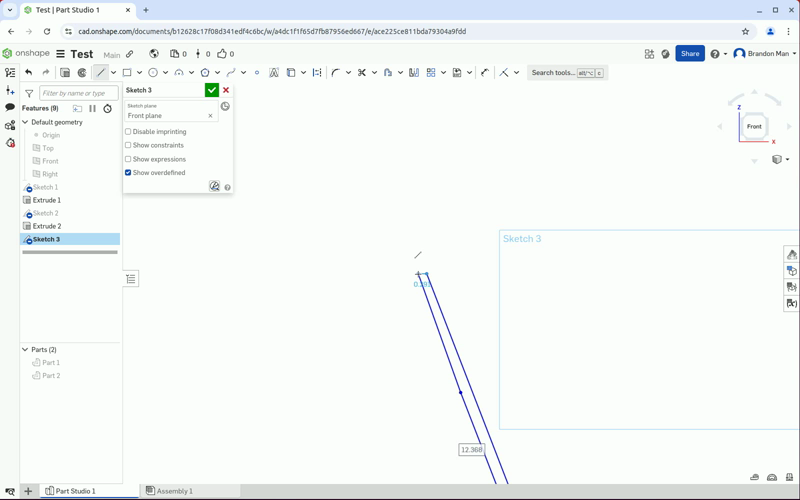
scroll(6)
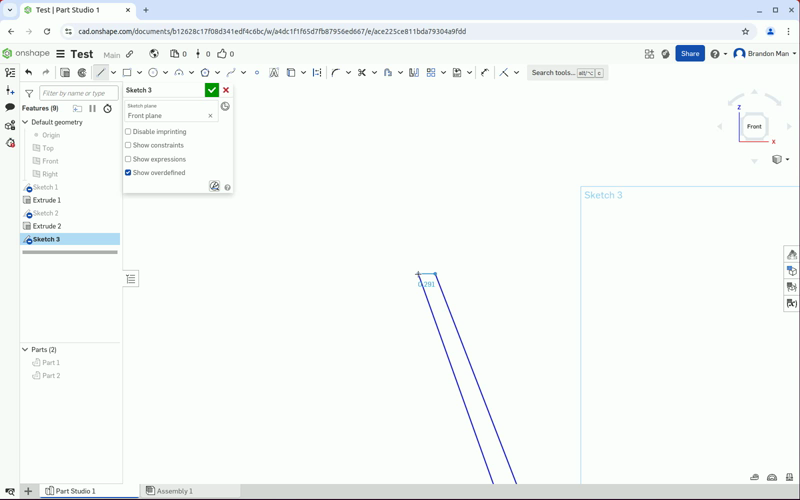
key_up(shift)
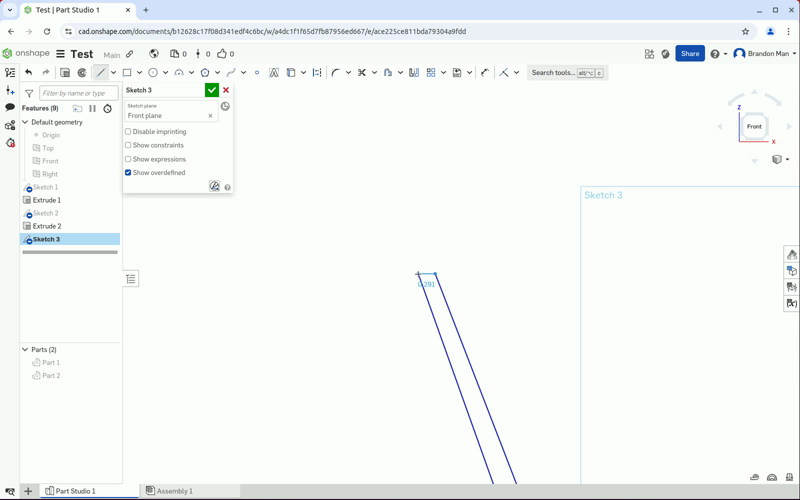
click(418, 273)
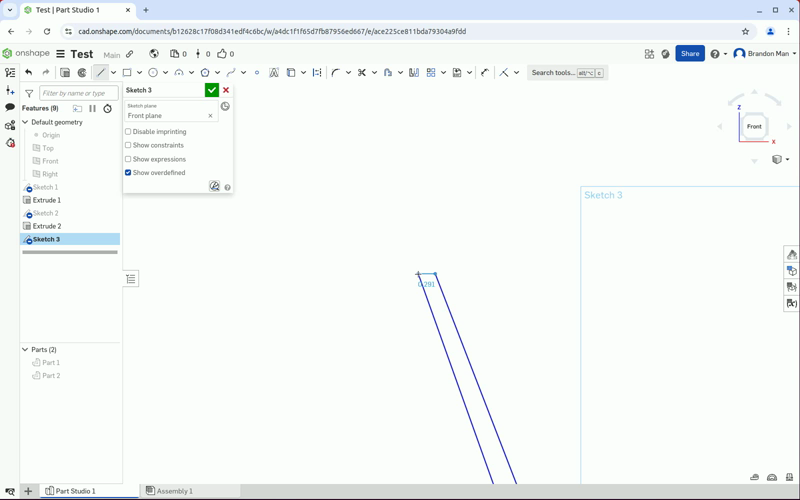
scroll(-6)
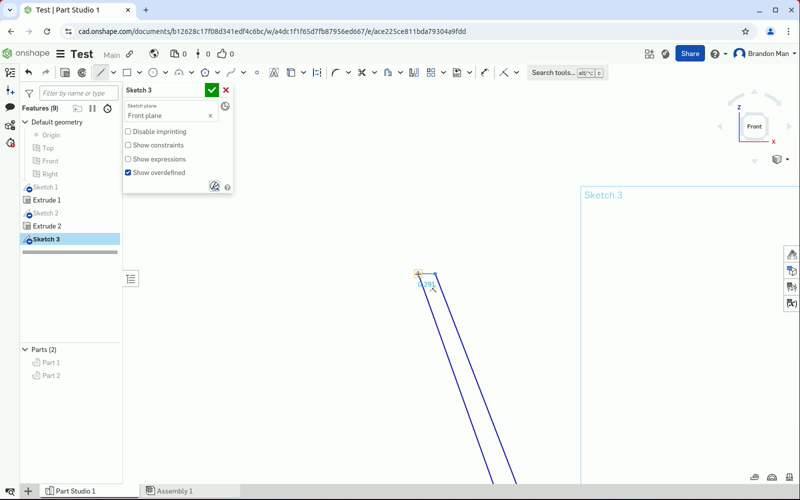
scroll(-6)
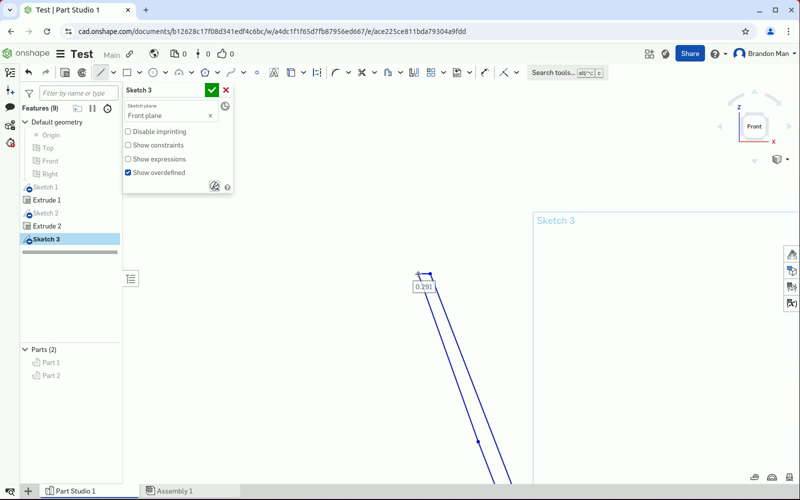
scroll(-6)
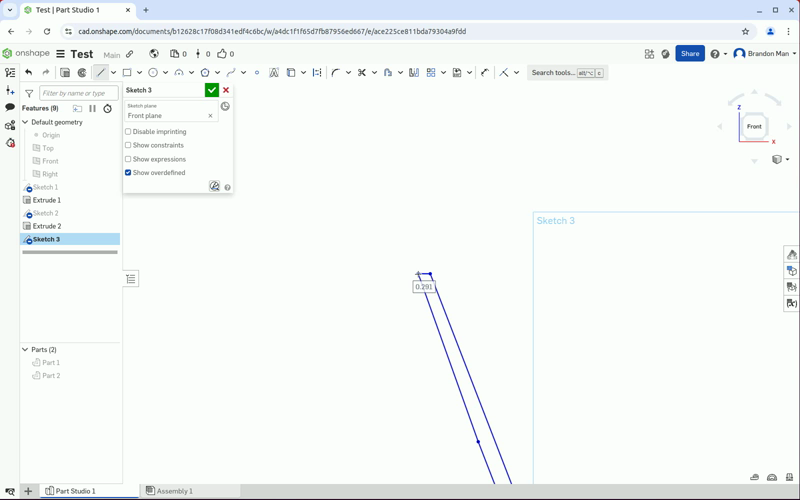
scroll(-6)
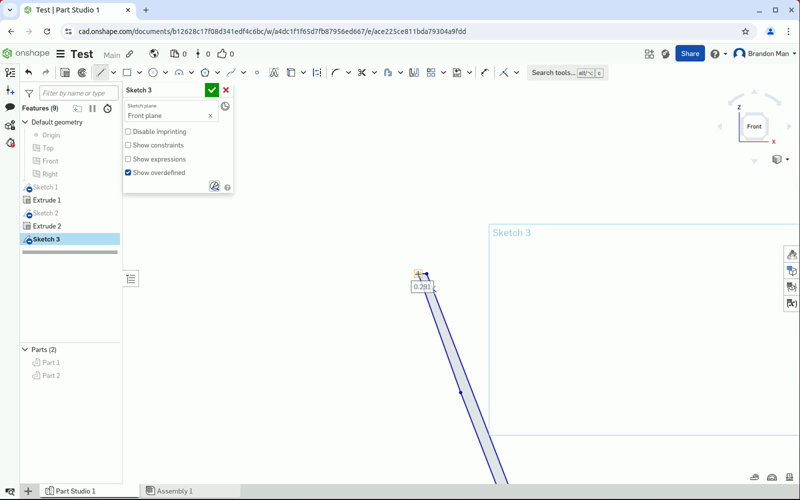
scroll(-6)
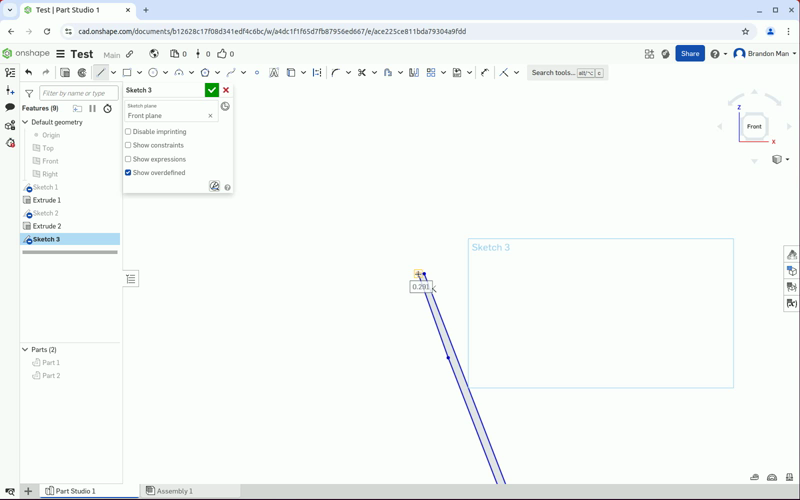
scroll(-6)
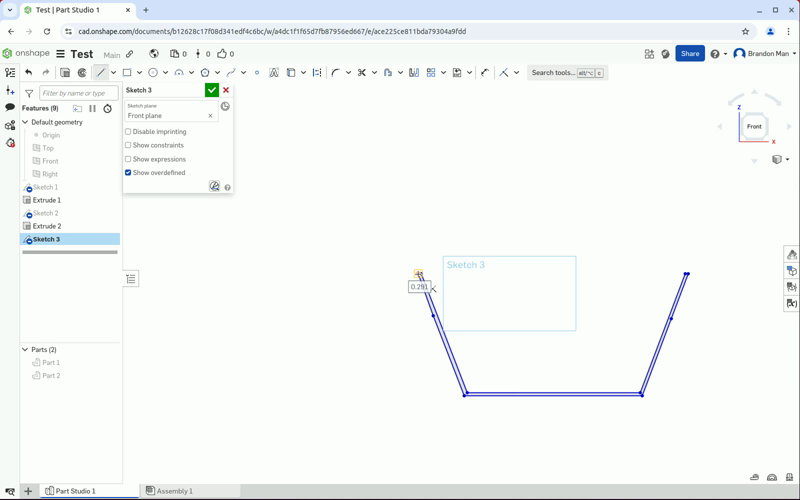
scroll(-6)
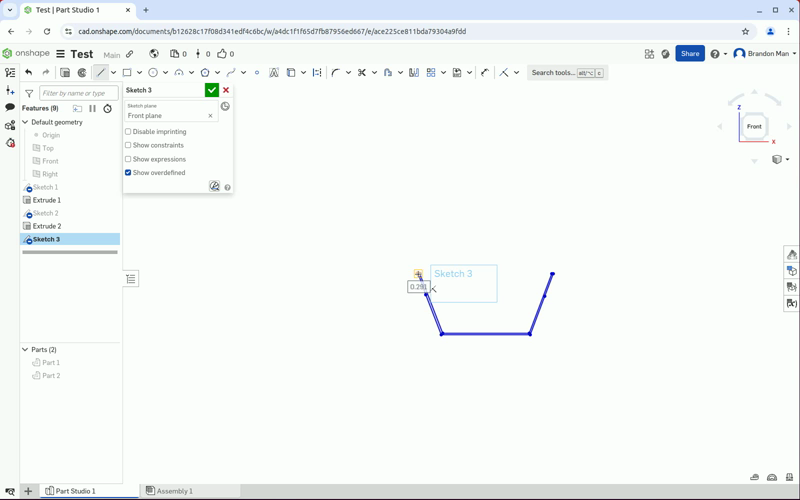
key(esc)
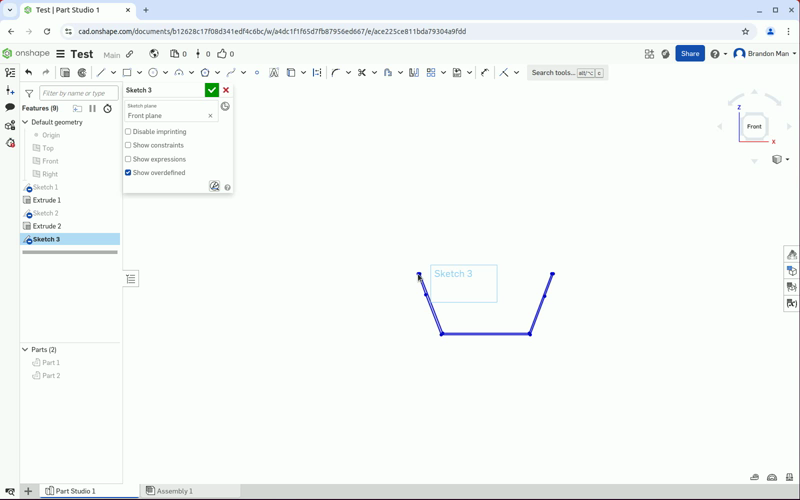
mouse_move(523, 334)
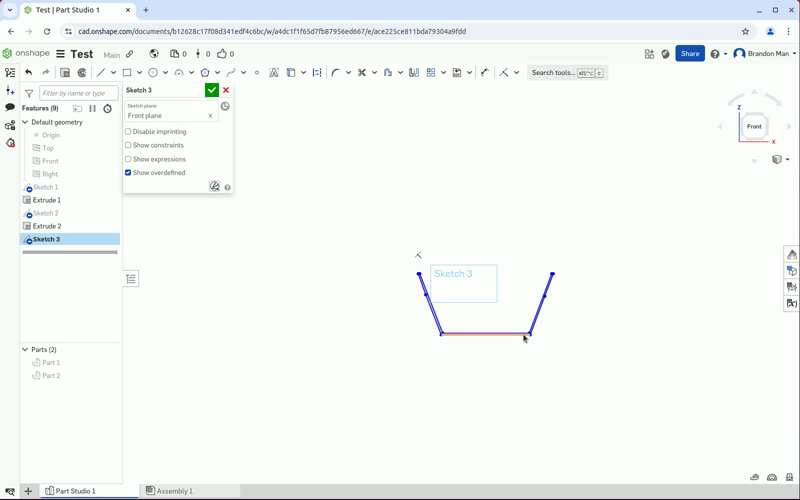
scroll(6)
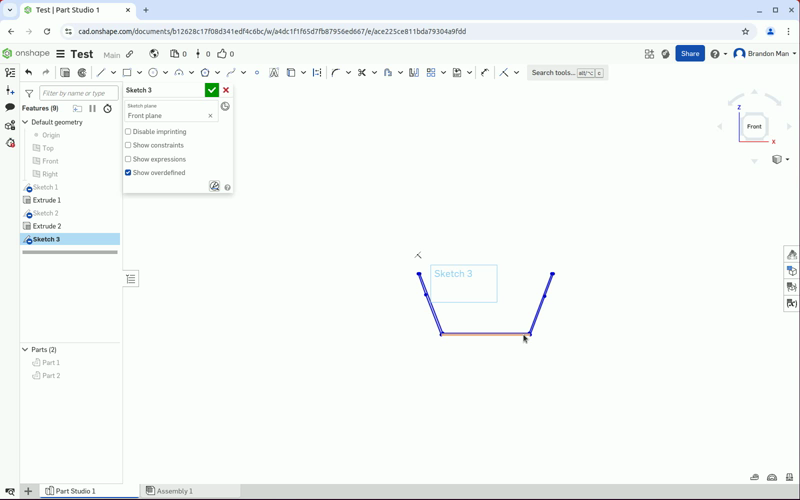
scroll(6)
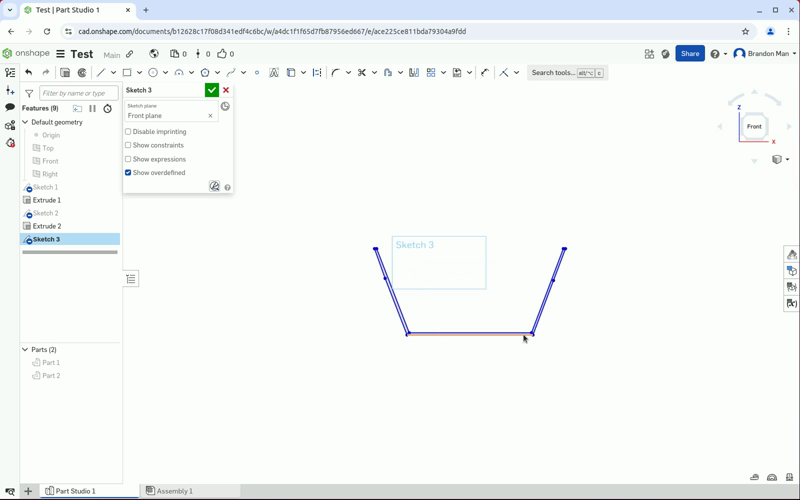
scroll(6)
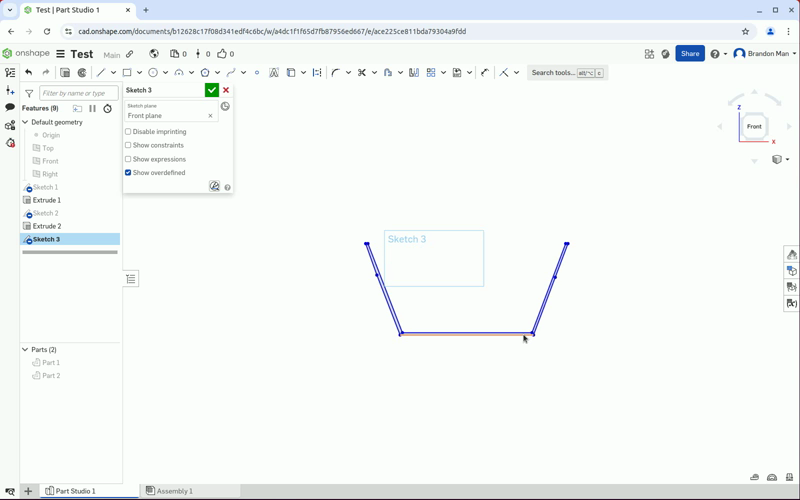
scroll(6)
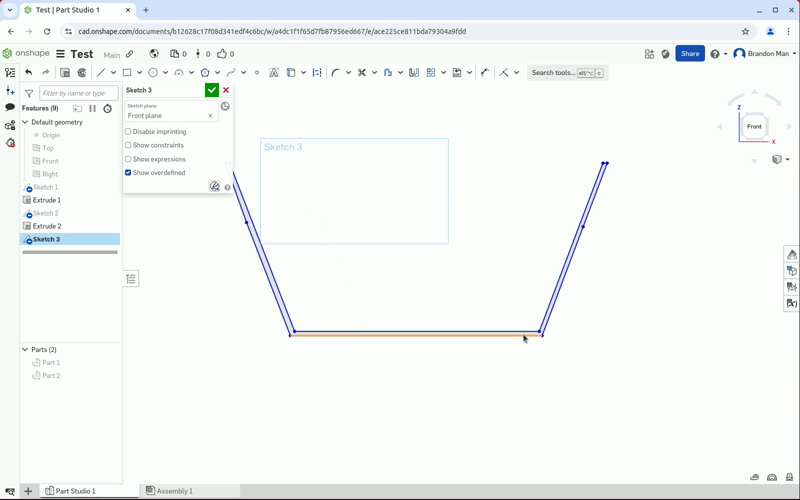
scroll(6)
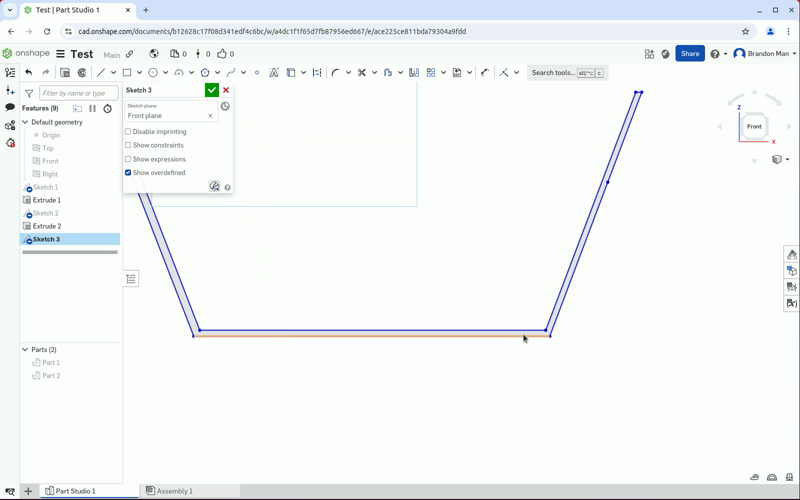
scroll(6)
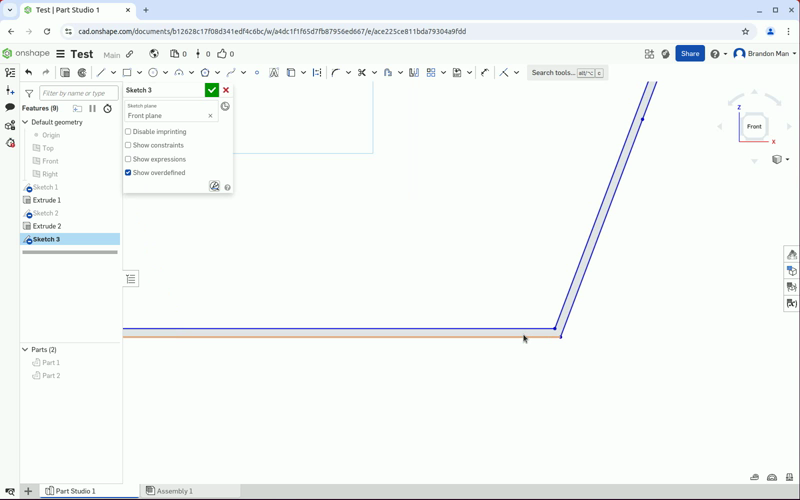
scroll(6)
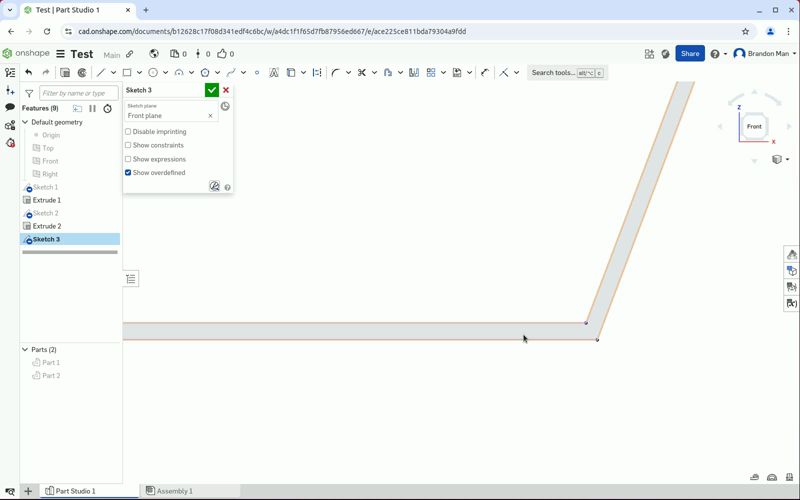
click(523, 334)
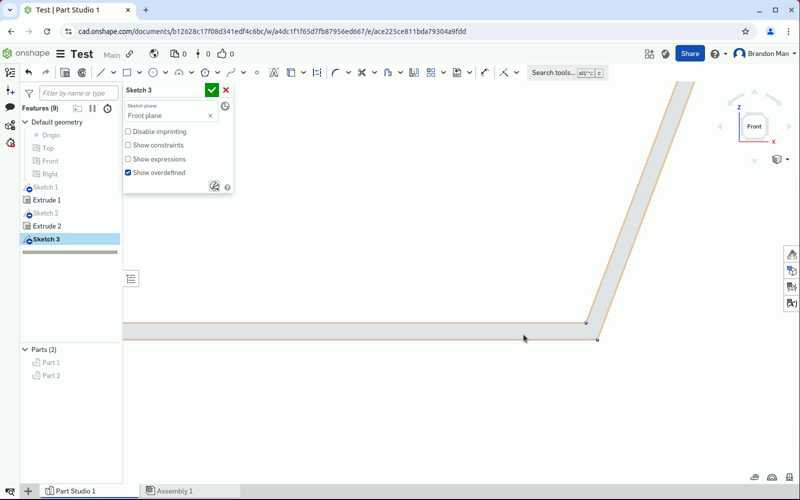
scroll(-6)
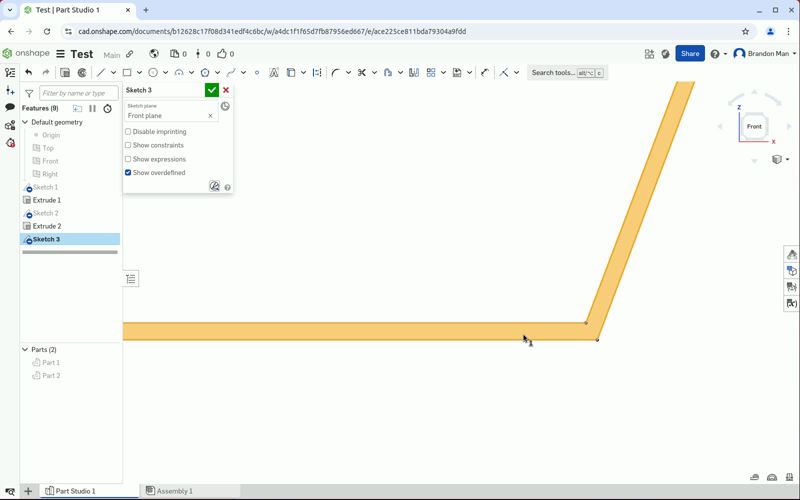
scroll(-6)
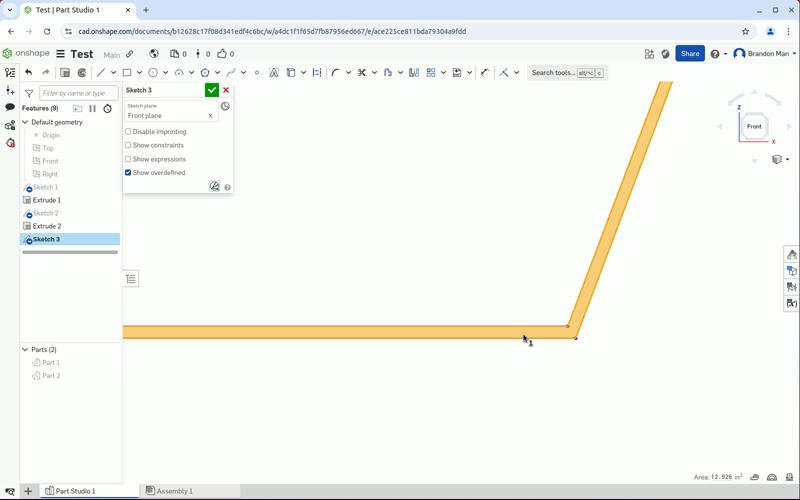
scroll(-6)
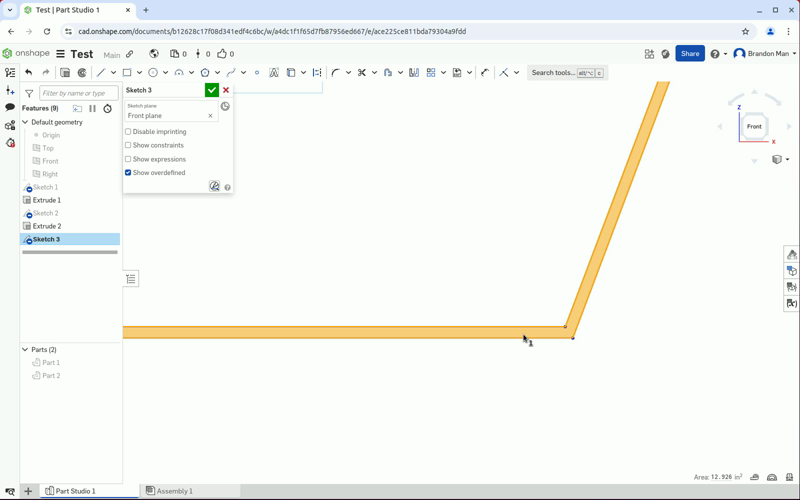
scroll(-6)
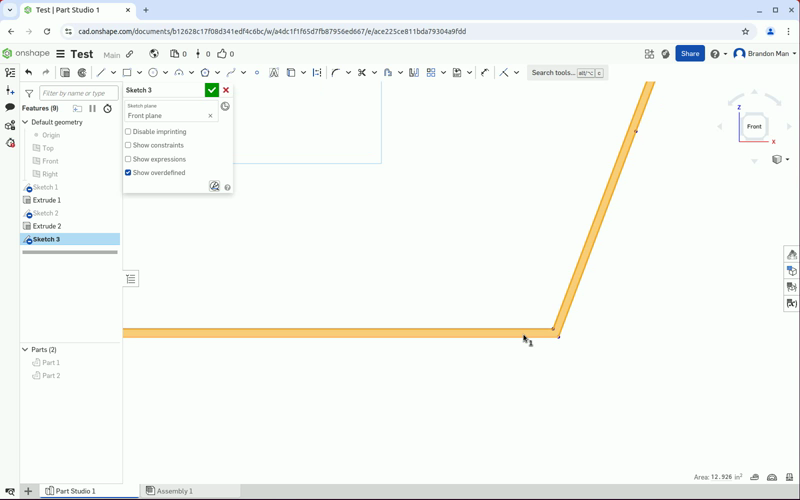
scroll(-6)
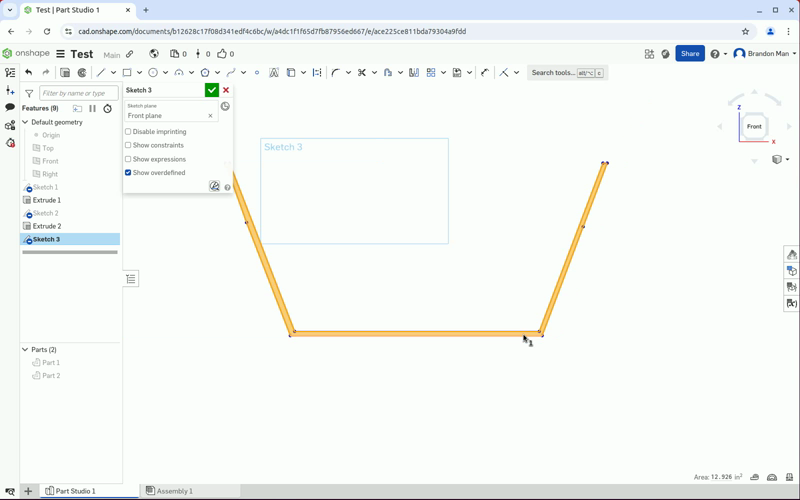
scroll(-6)
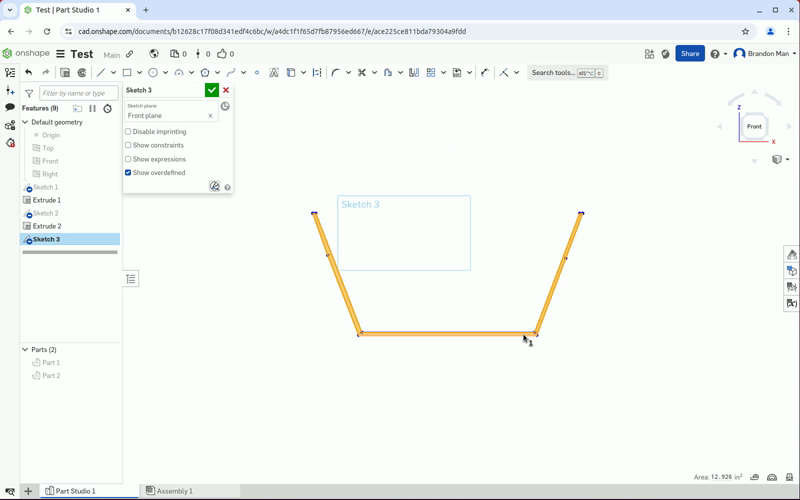
scroll(-6)
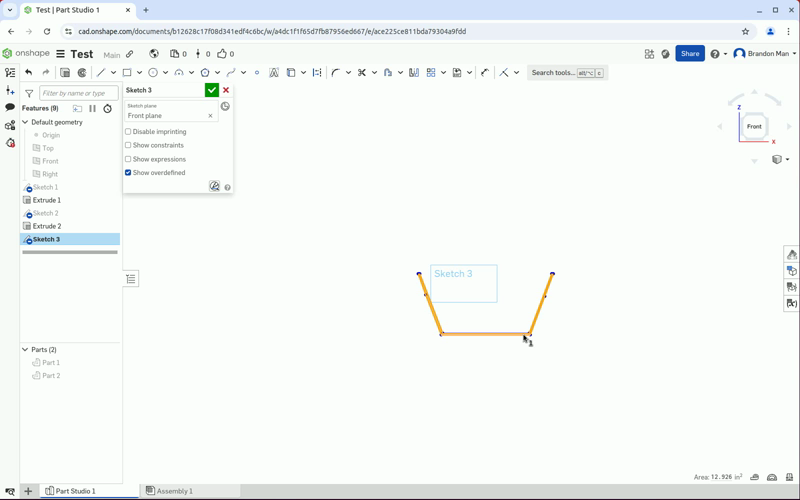
mouse_move(73, 352)
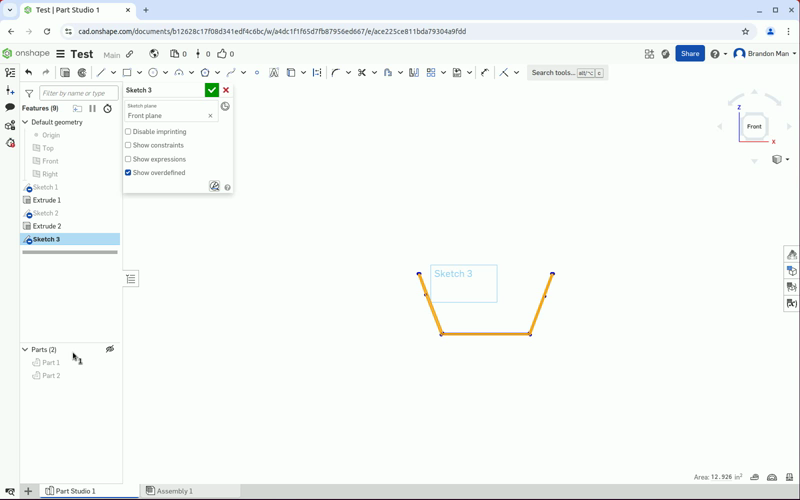
key(shift+y)
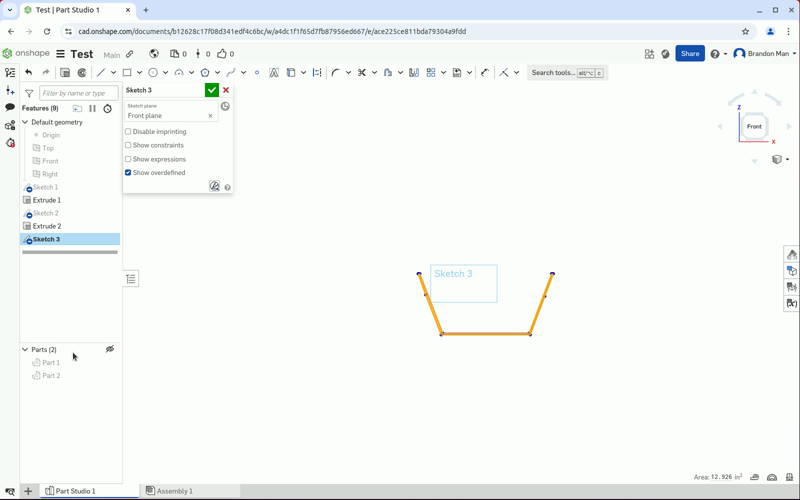
key(shift+e)
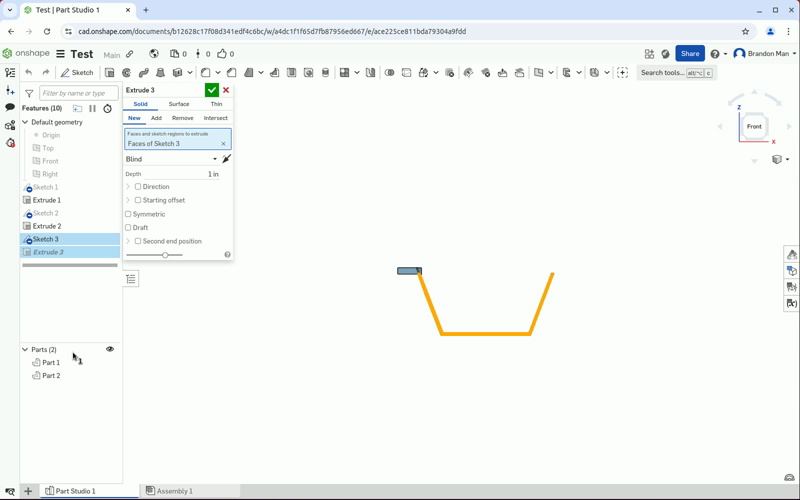
mouse_move(143, 106)
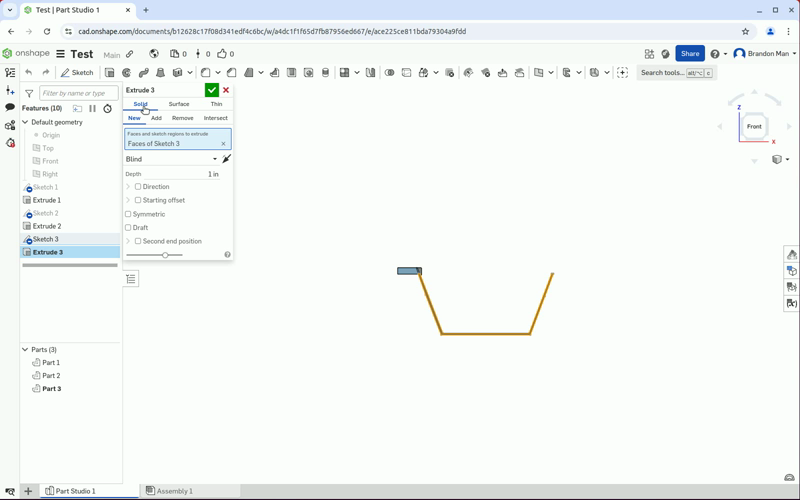
click(143, 106)
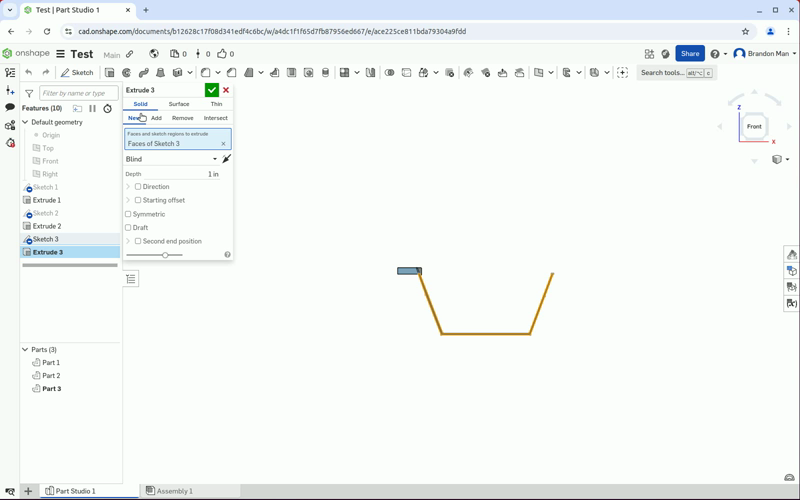
mouse_move(137, 120)
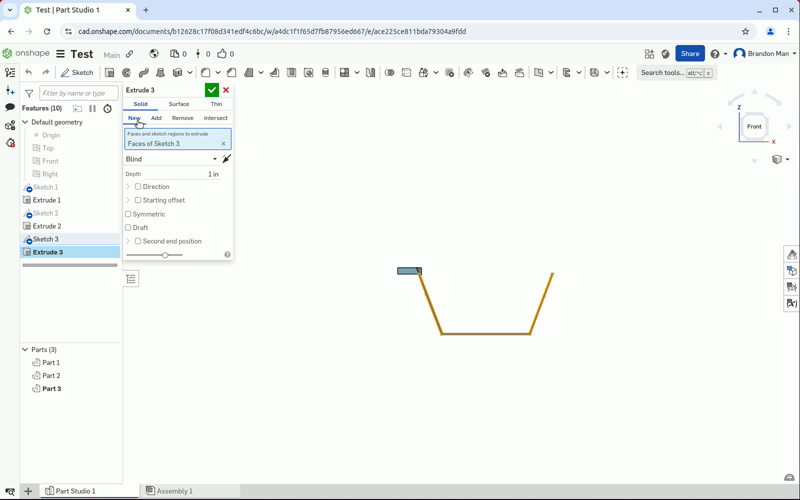
click(137, 120)
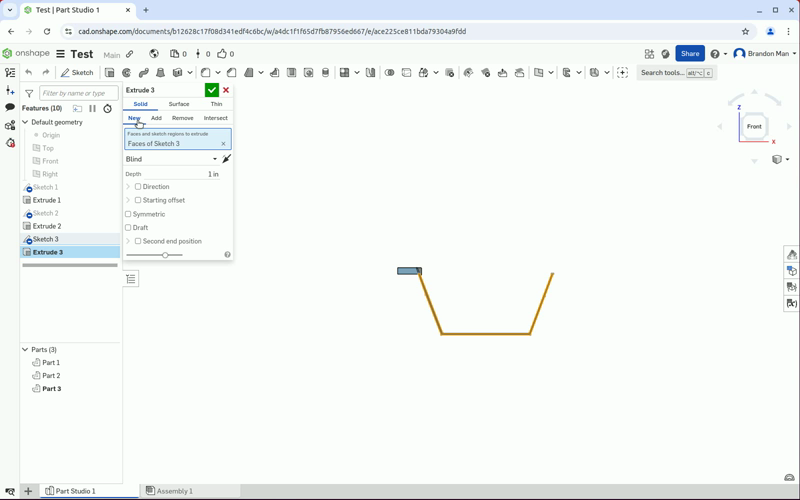
key(tab, 4)
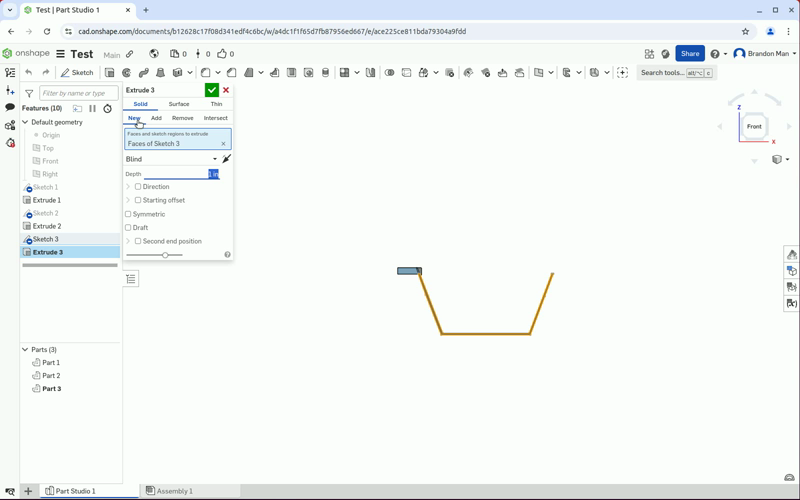
text(2.888)
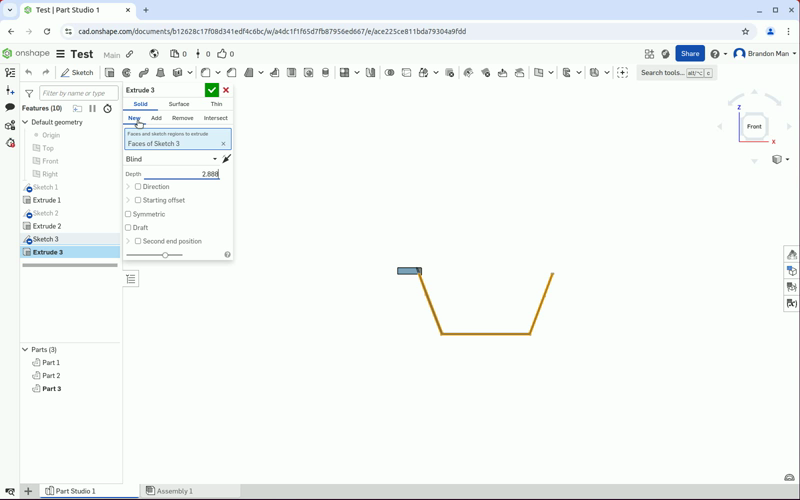
key(tab, 3)
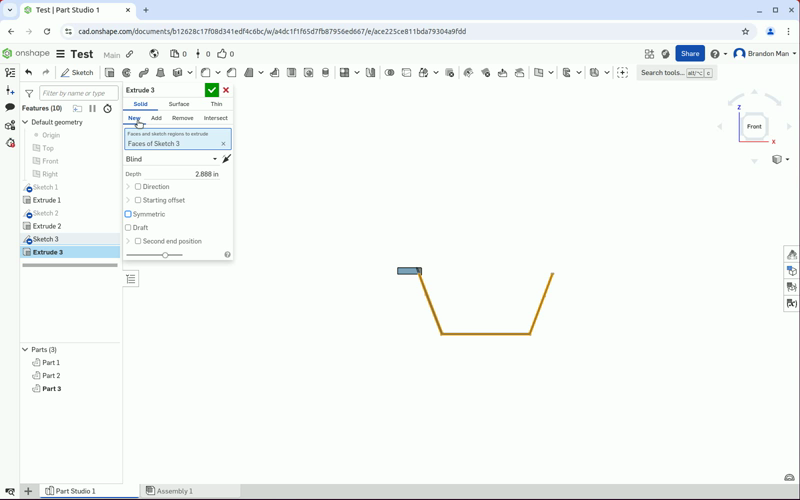
key(space)
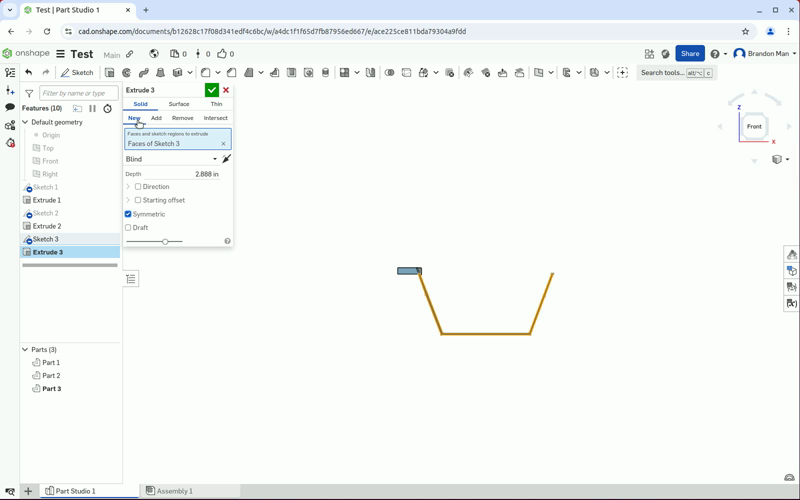
key(enter)
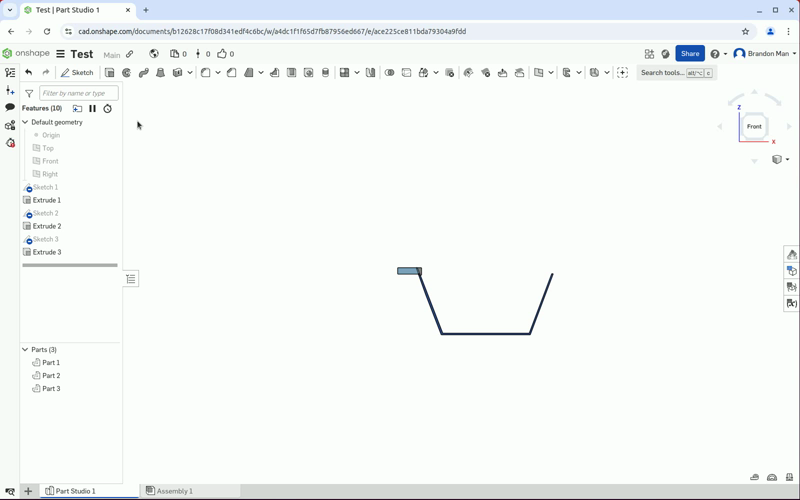
key(shift+h)
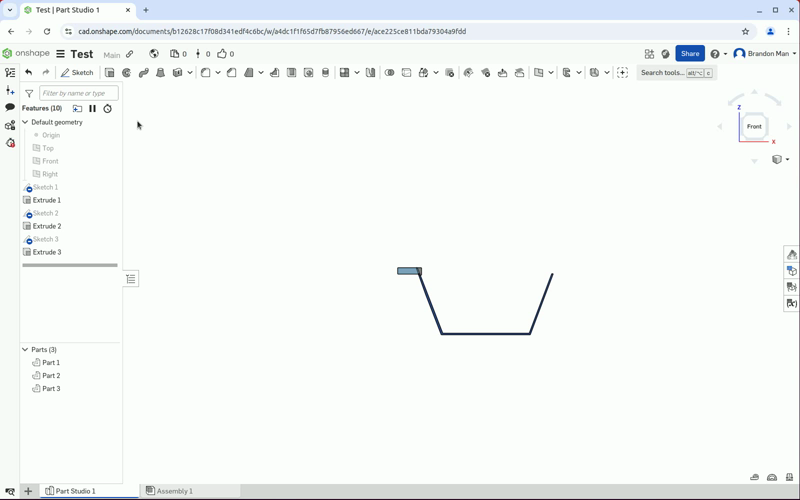
key(shift+h)
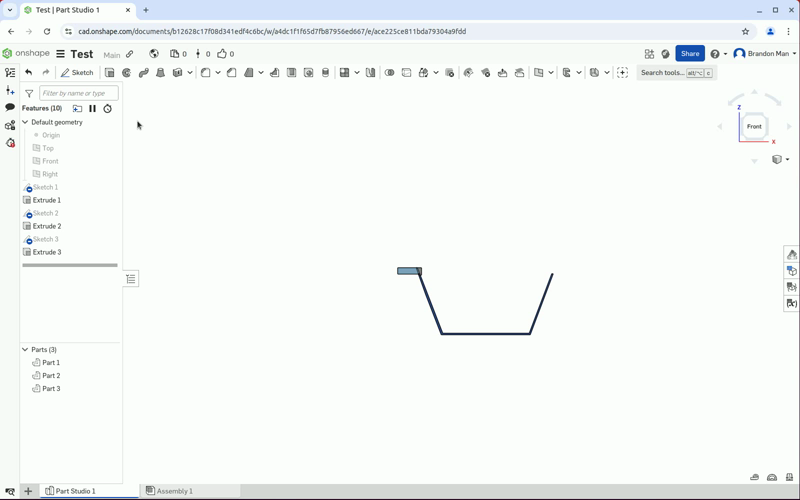
mouse_move(73, 189)
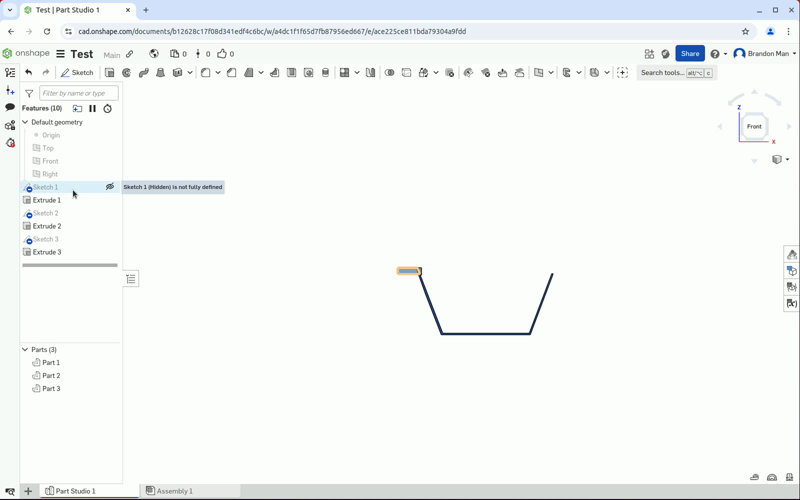
click(73, 189)
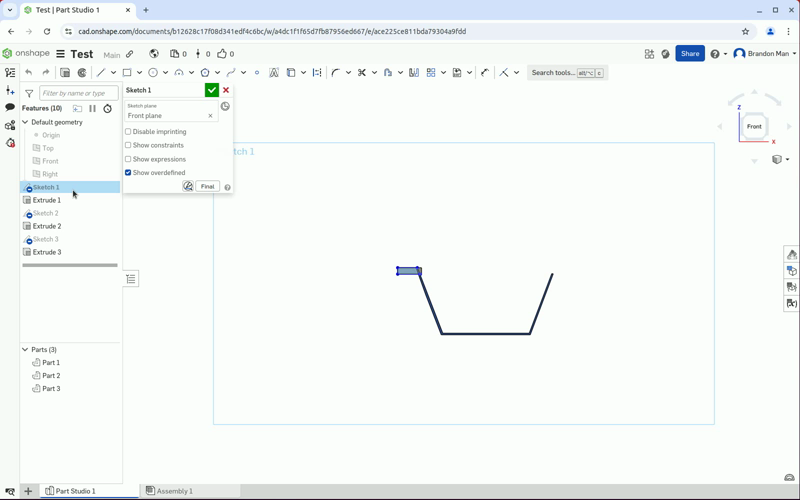
mouse_move(229, 92)
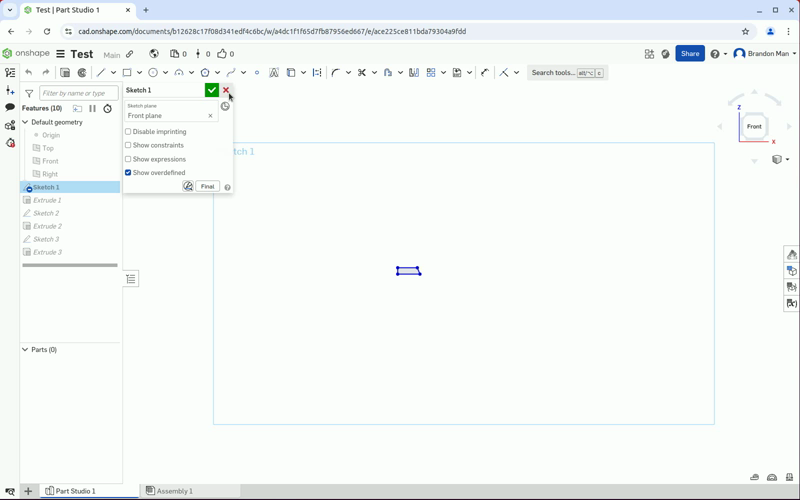
click(229, 92)
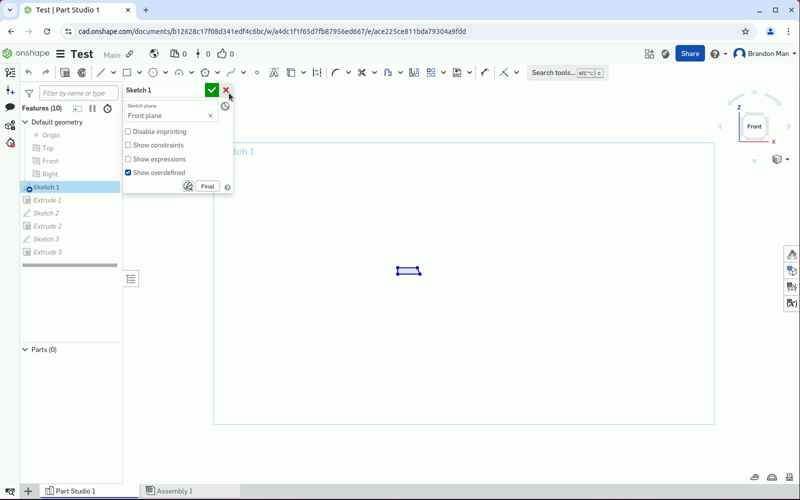
key(shift+s)
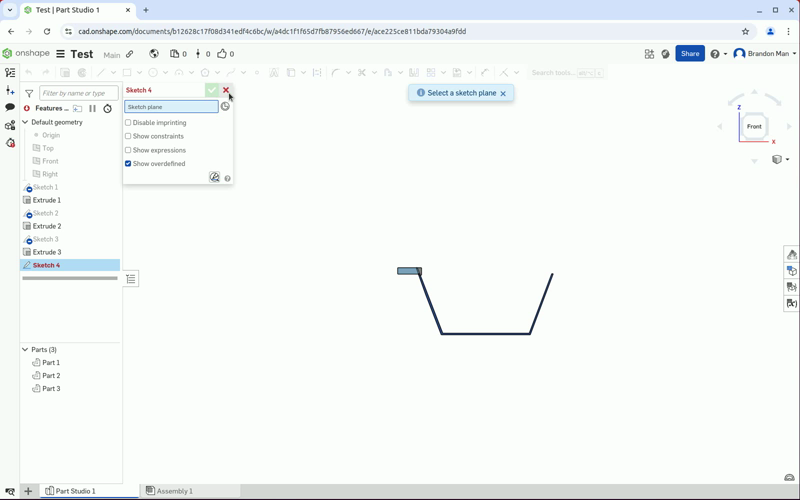
mouse_move(73, 163)
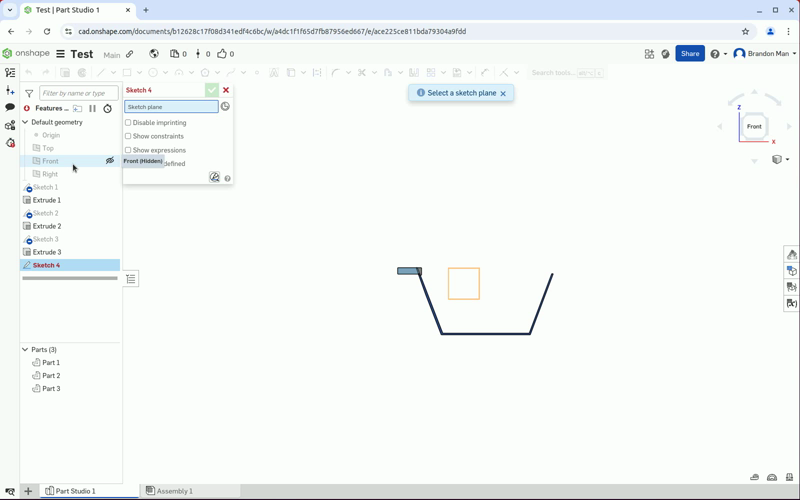
click(73, 163)
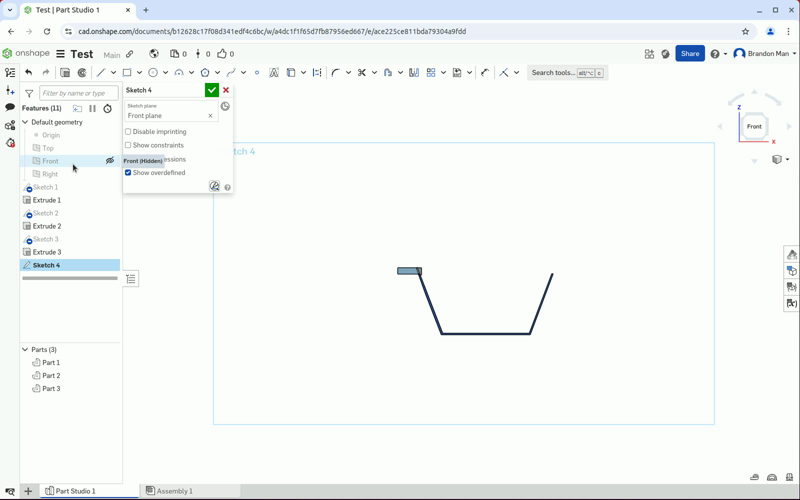
mouse_move(73, 352)
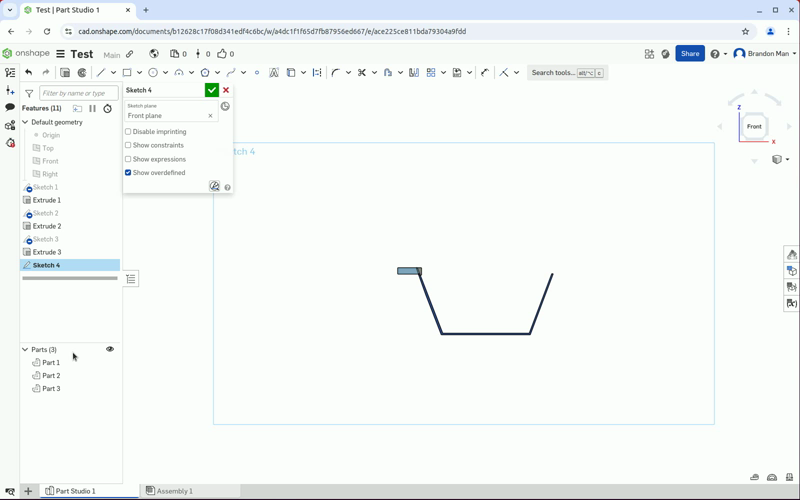
key(y)
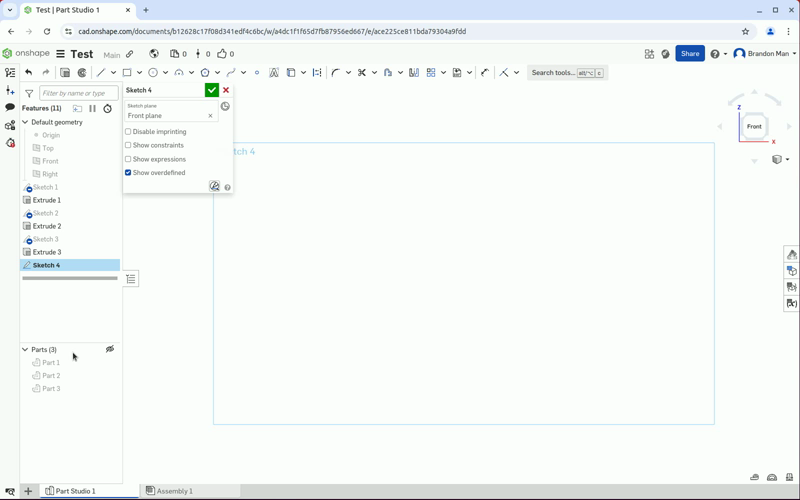
key(l)
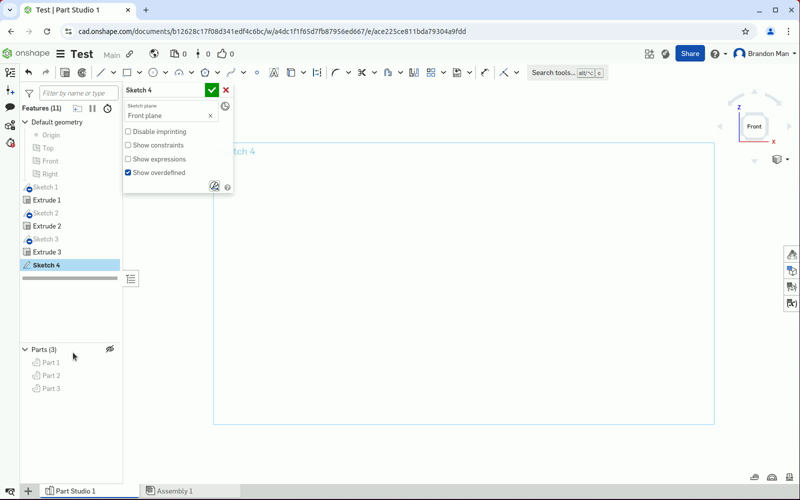
key_down(shift)
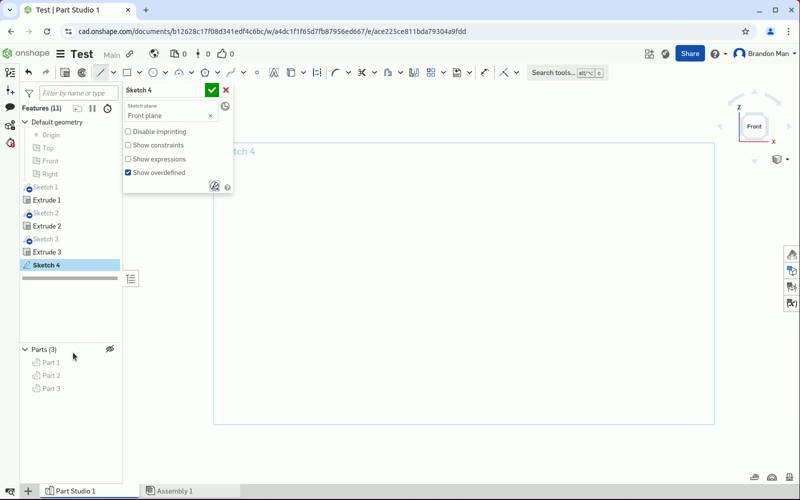
mouse_move(551, 273)
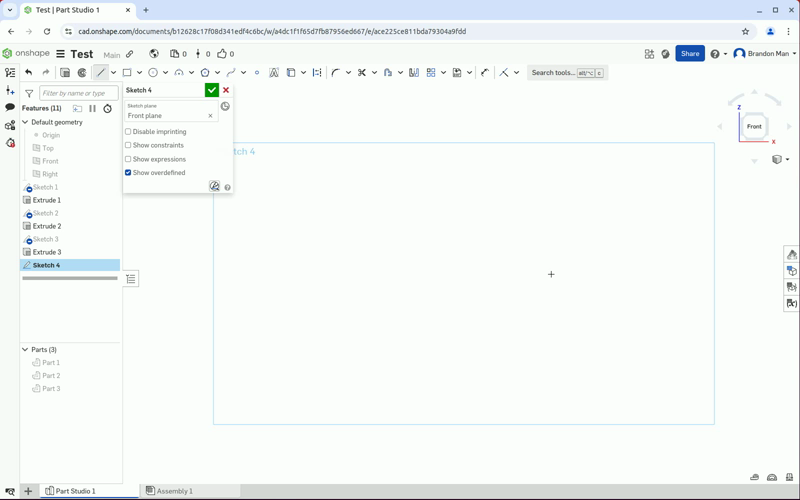
click(551, 273)
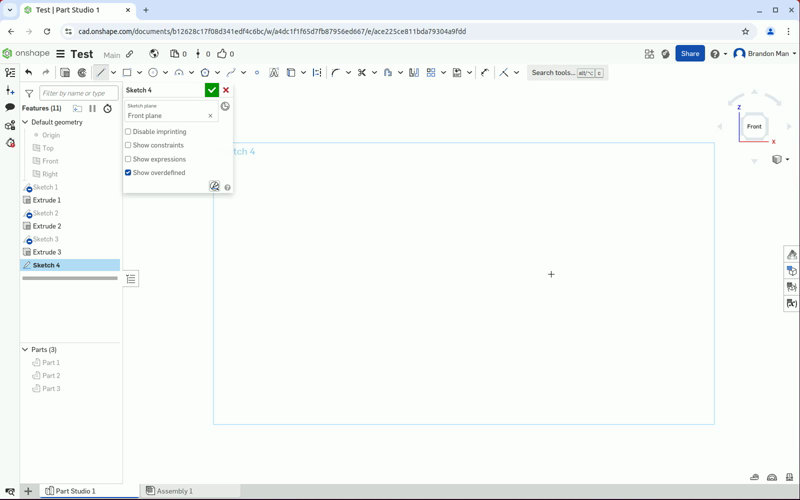
key_up(shift)
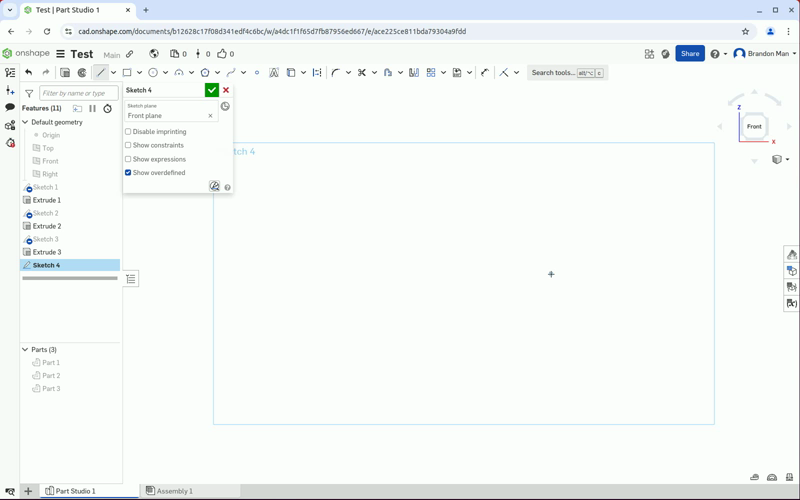
key_down(shift)
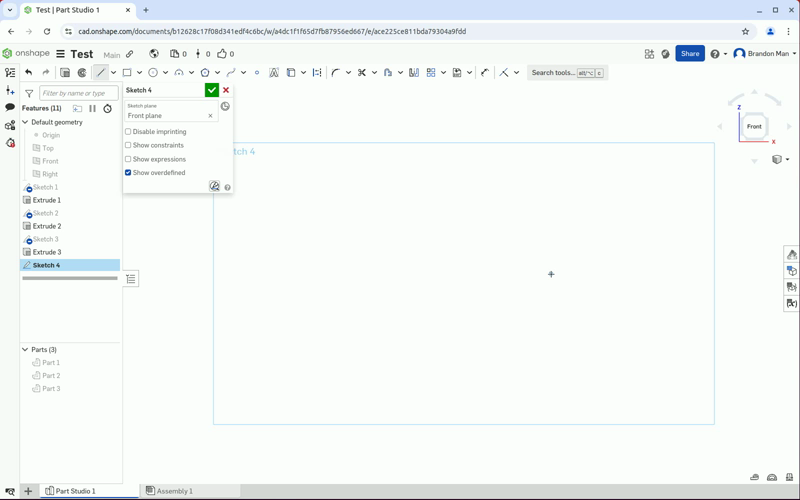
mouse_move(581, 273)
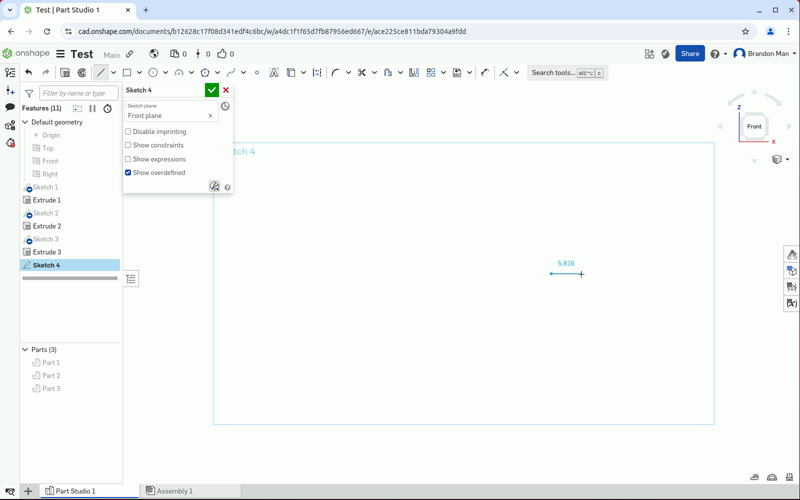
mouse_move(553, 273)
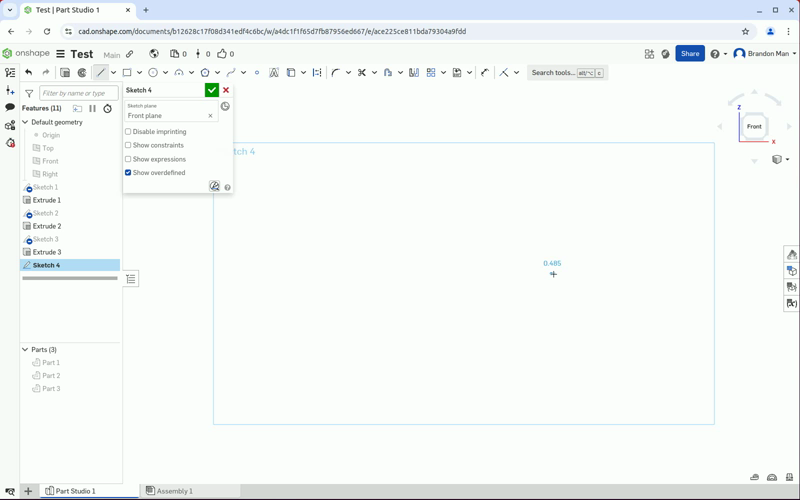
scroll(6)
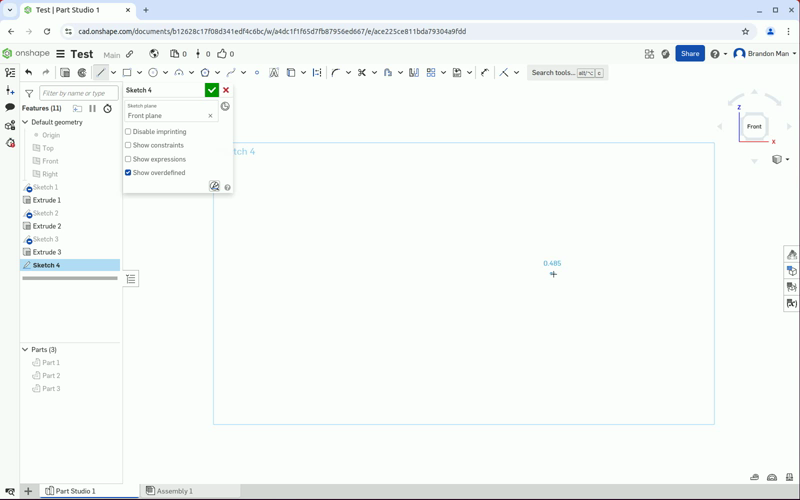
scroll(6)
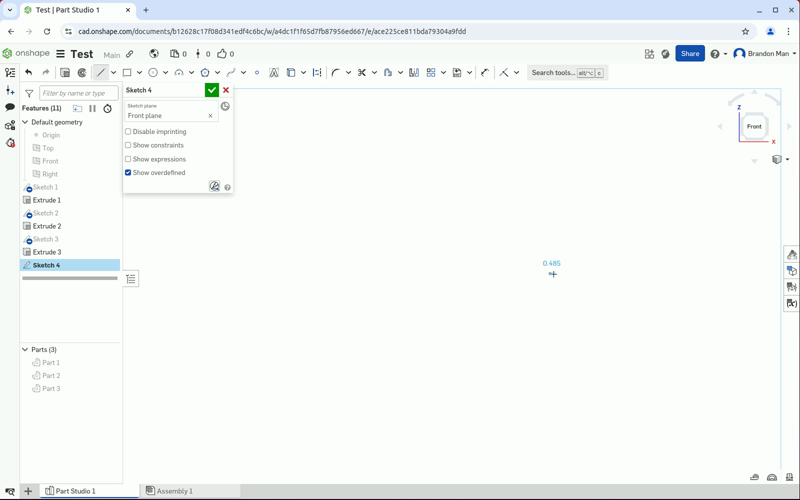
scroll(6)
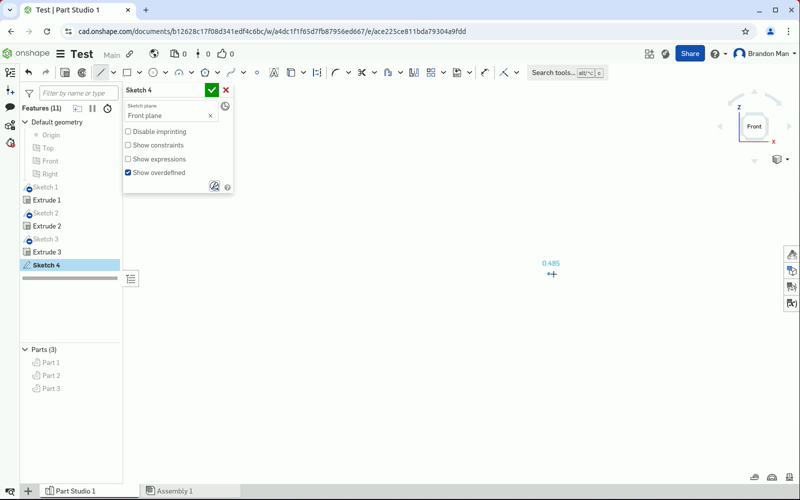
scroll(6)
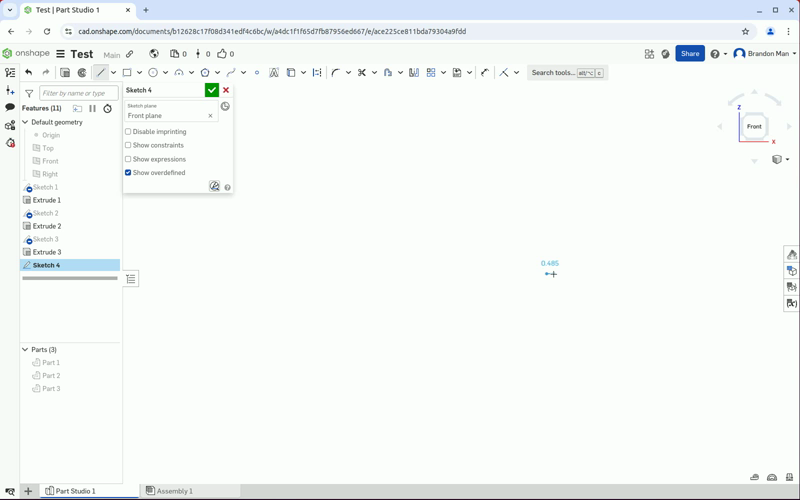
scroll(6)
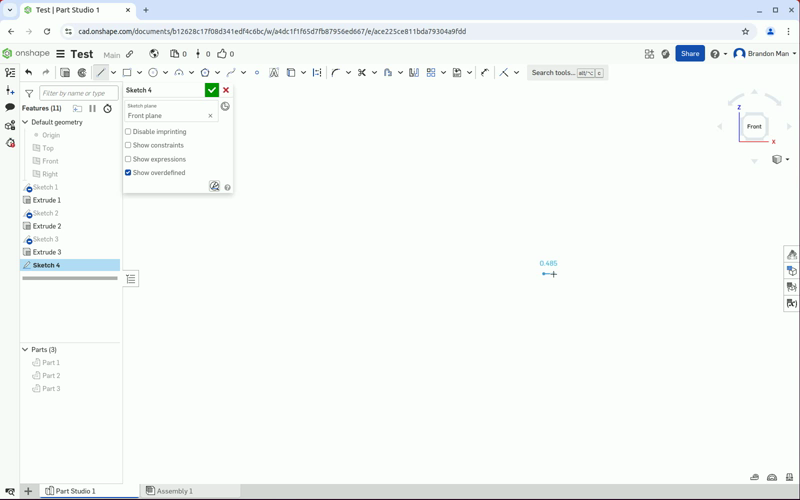
scroll(6)
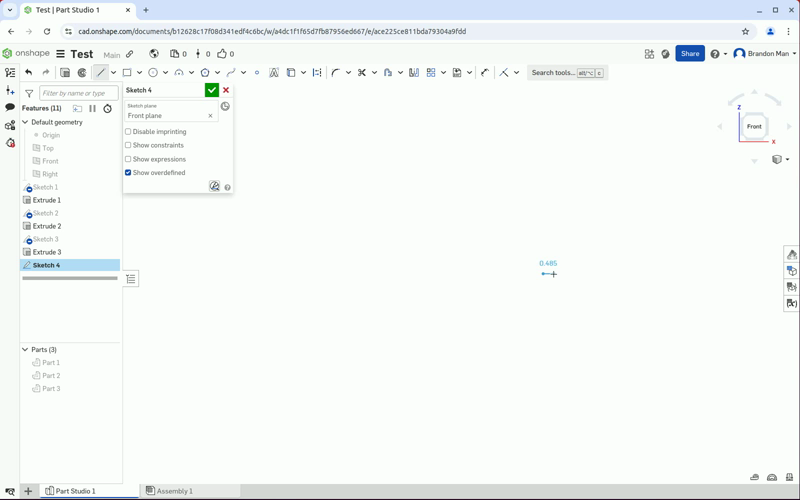
scroll(6)
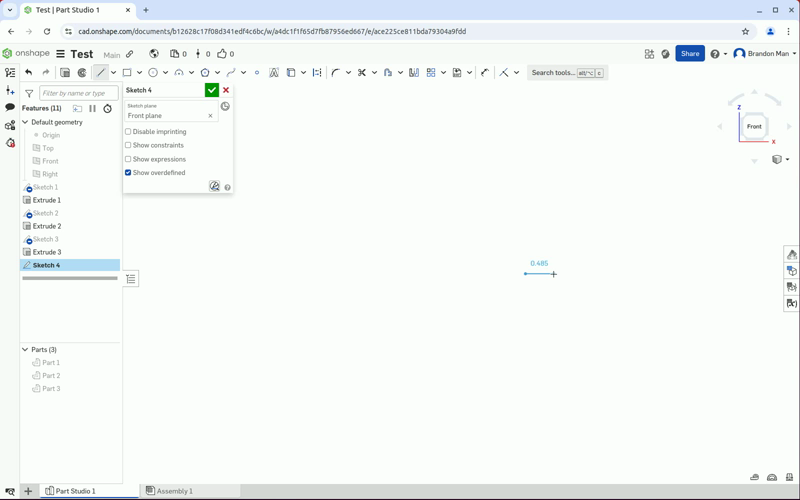
click(553, 273)
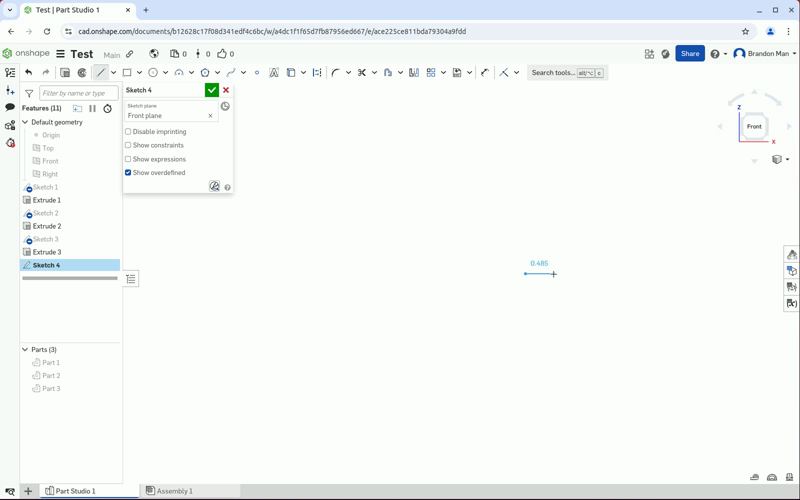
scroll(-6)
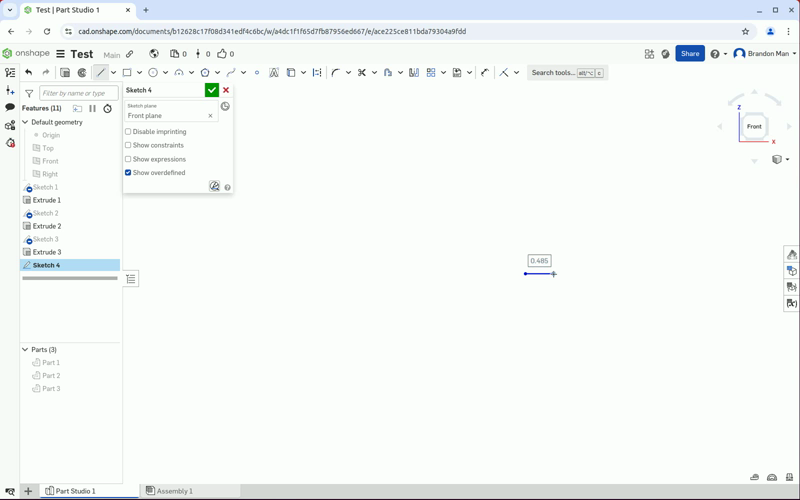
scroll(-6)
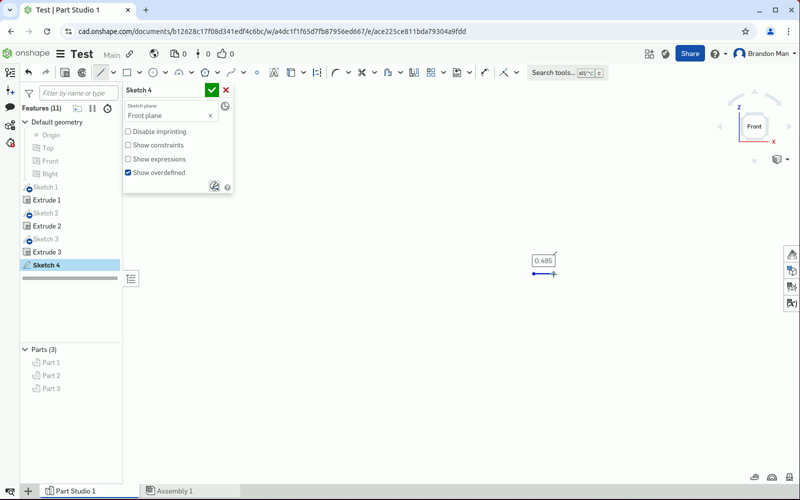
scroll(-6)
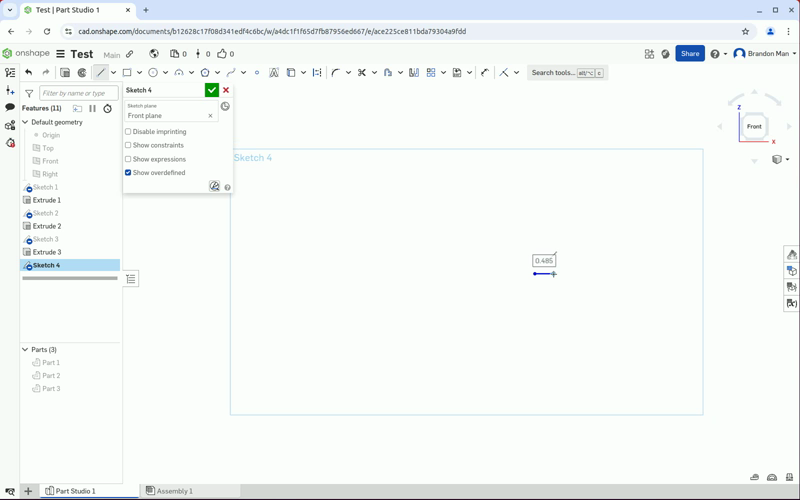
scroll(-6)
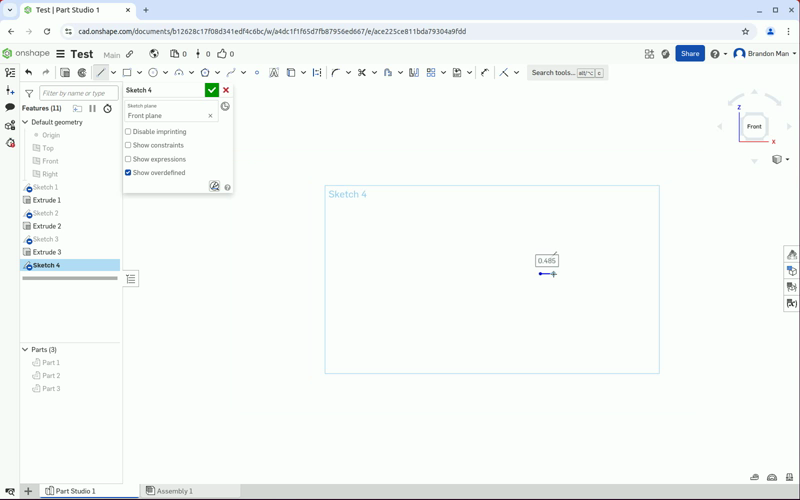
scroll(-6)
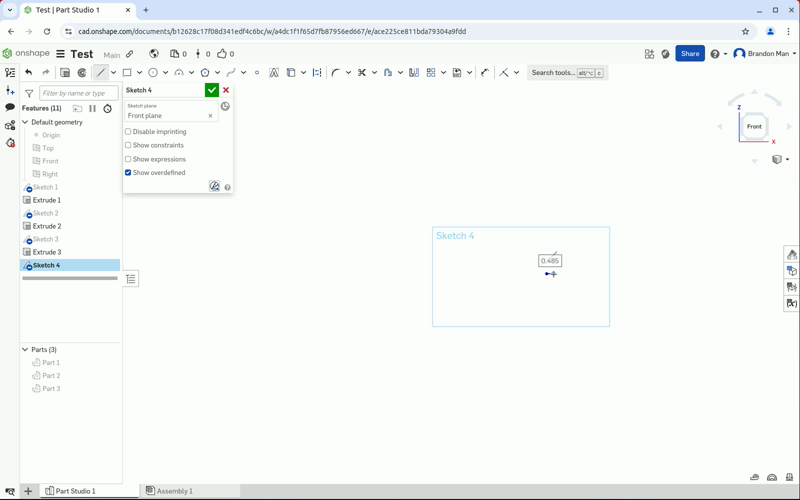
scroll(-6)
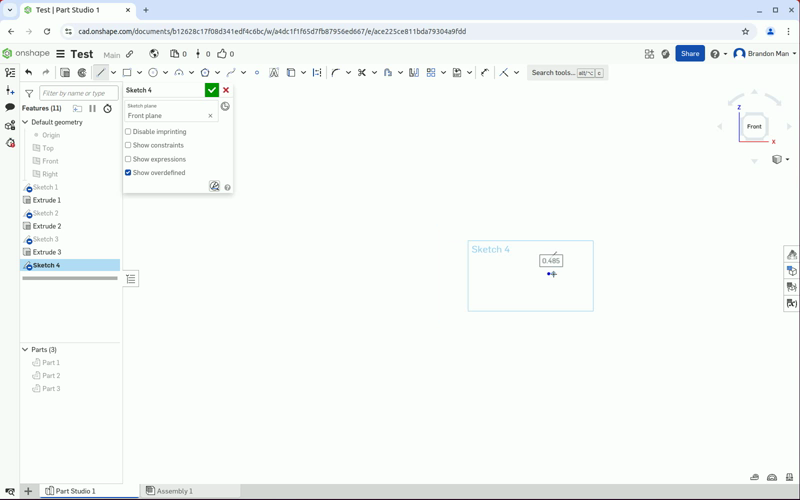
scroll(-6)
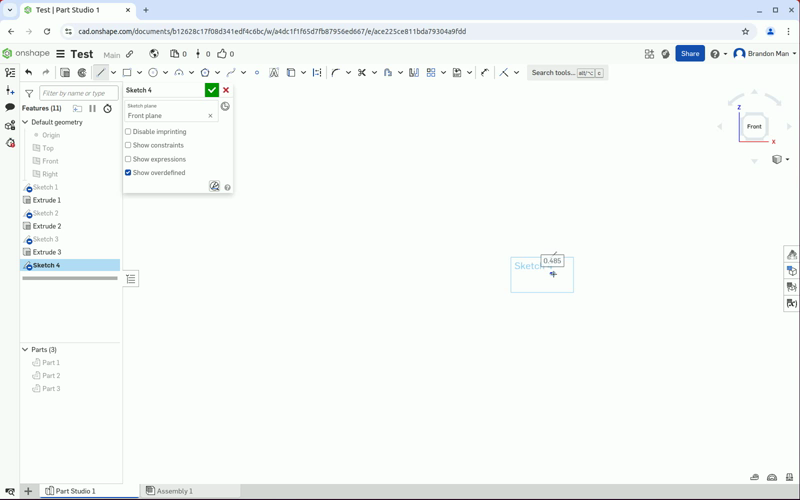
key_up(shift)
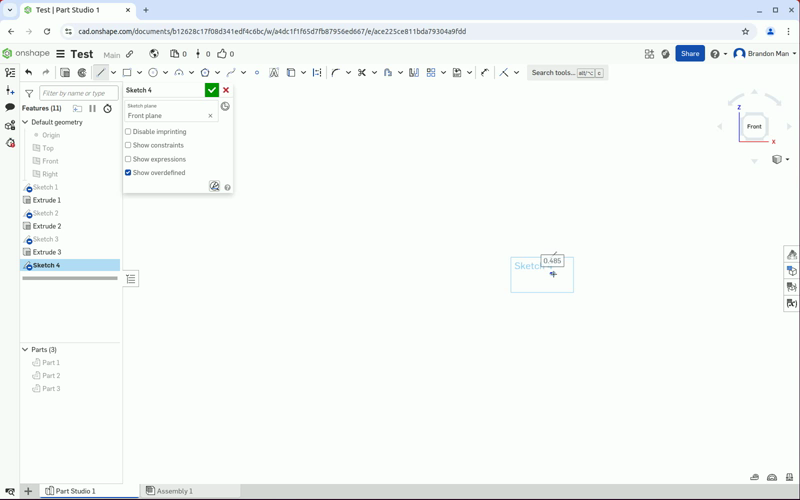
key_down(shift)
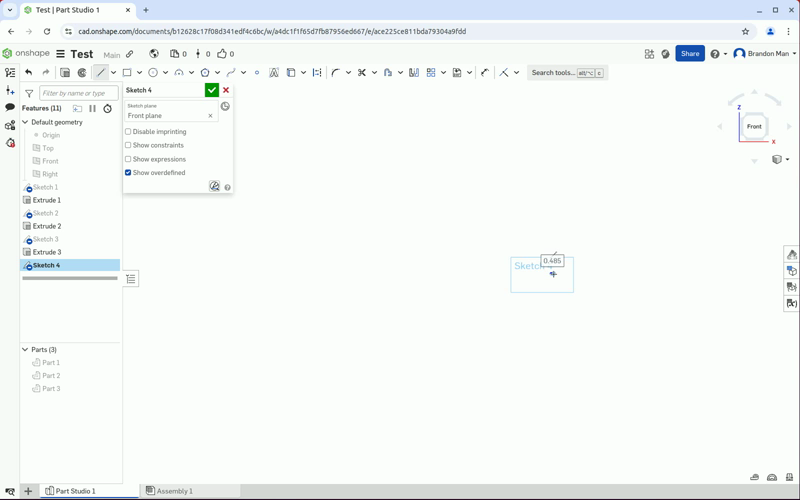
mouse_move(583, 273)
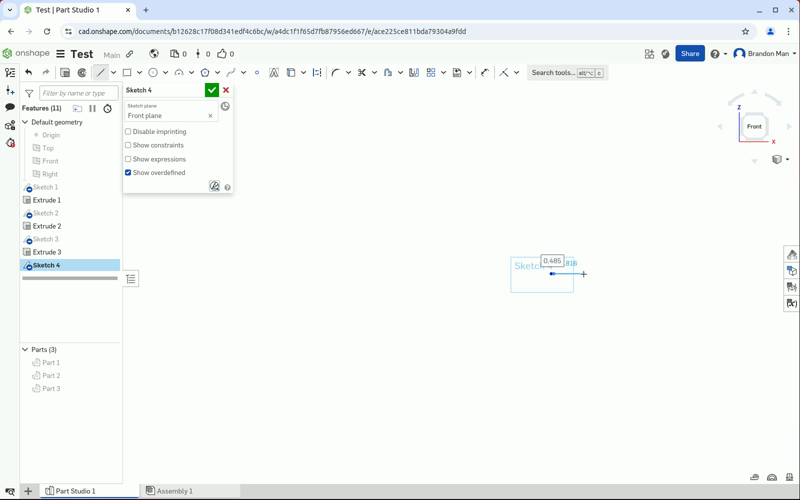
mouse_move(556, 266)
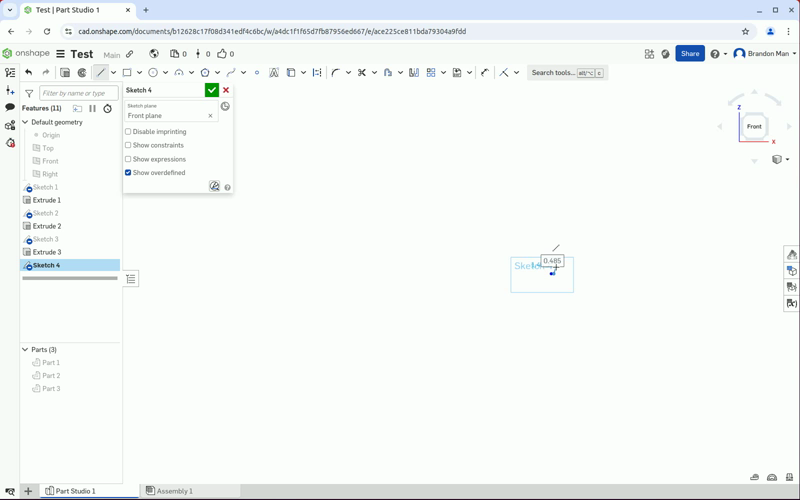
scroll(6)
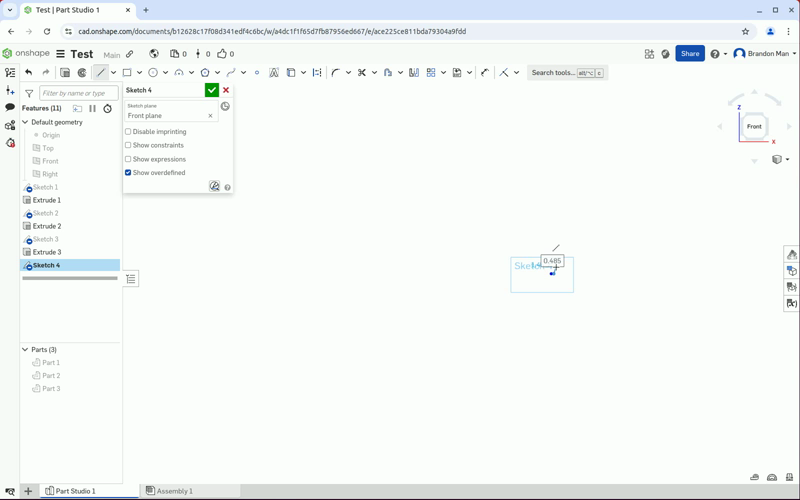
scroll(6)
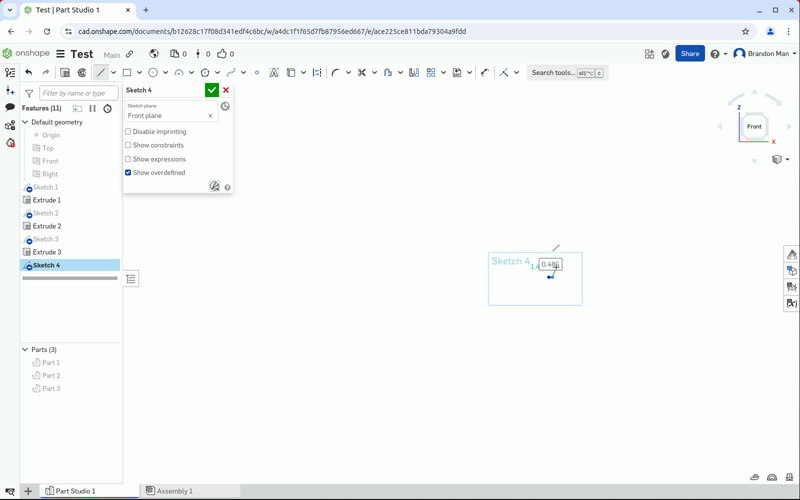
scroll(6)
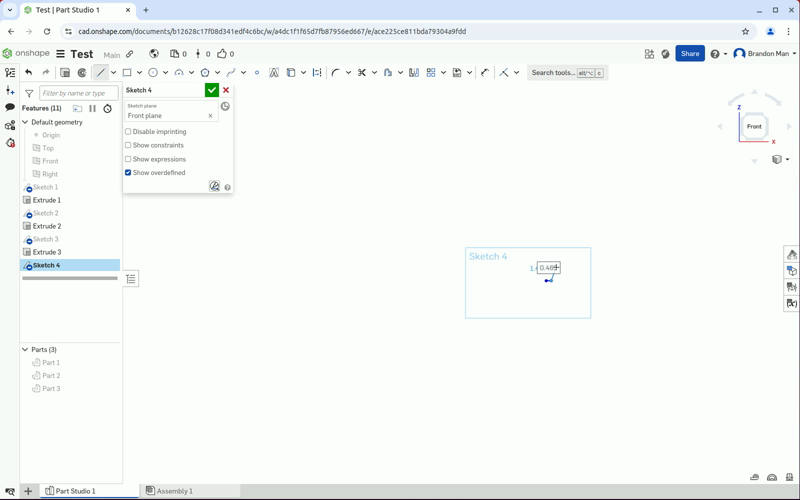
scroll(6)
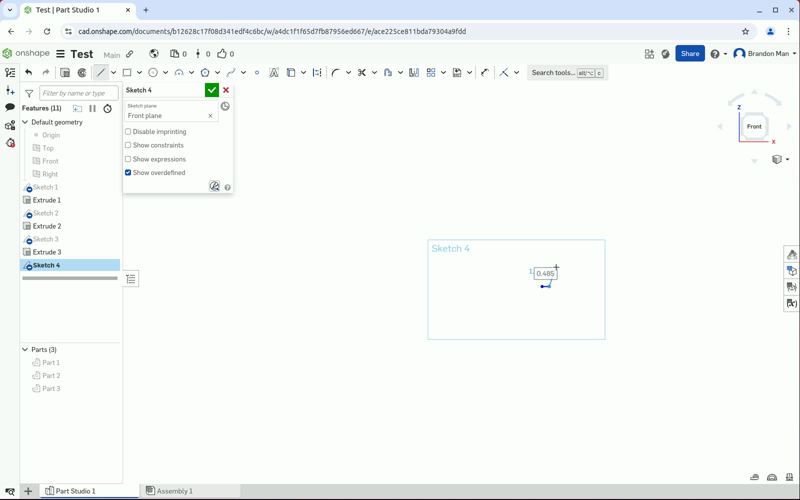
scroll(6)
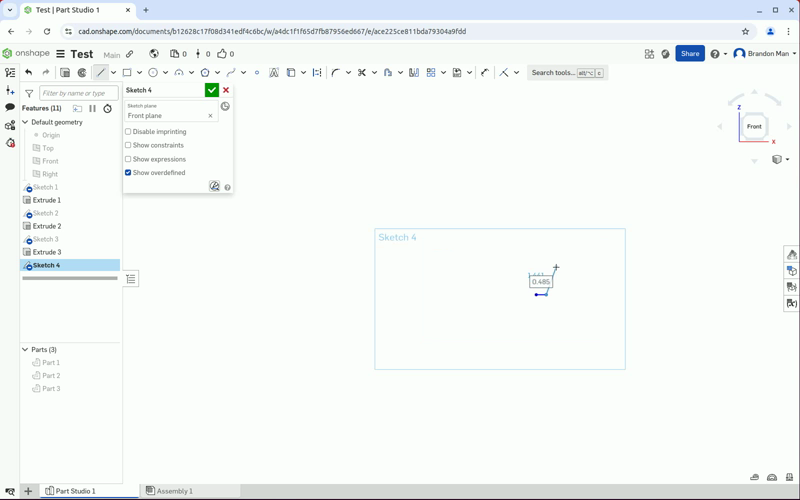
scroll(6)
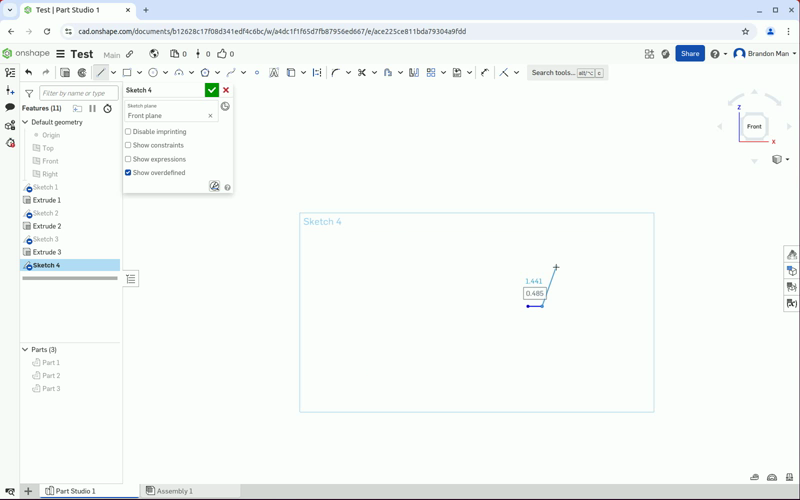
scroll(6)
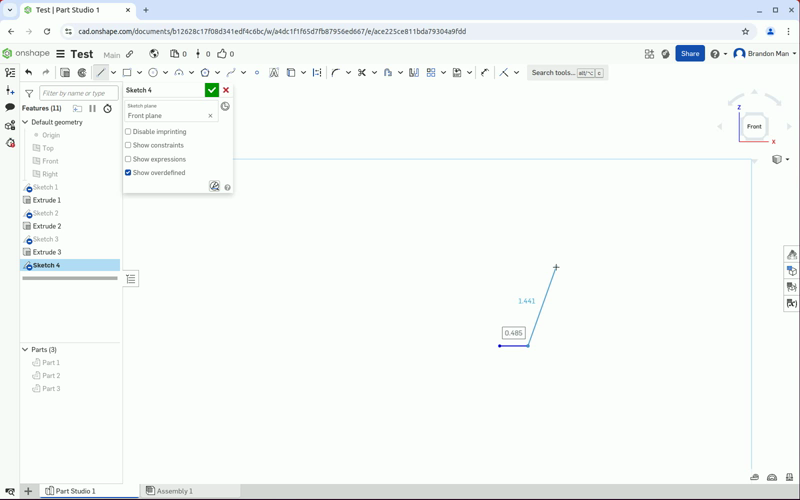
click(556, 266)
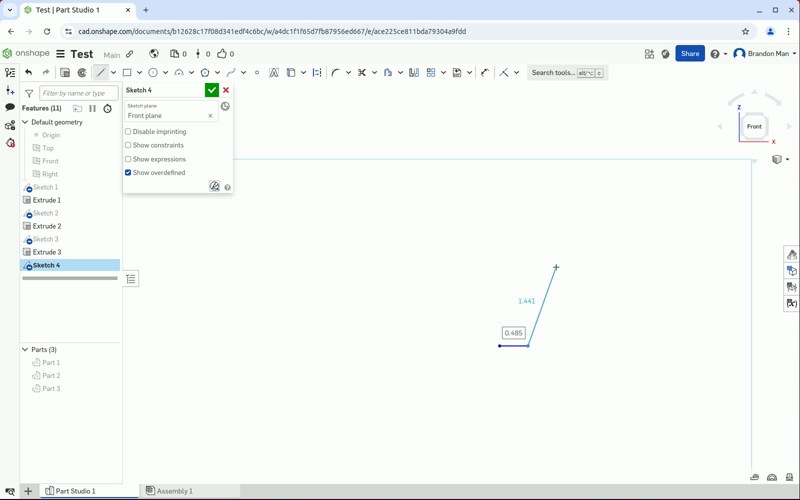
scroll(-6)
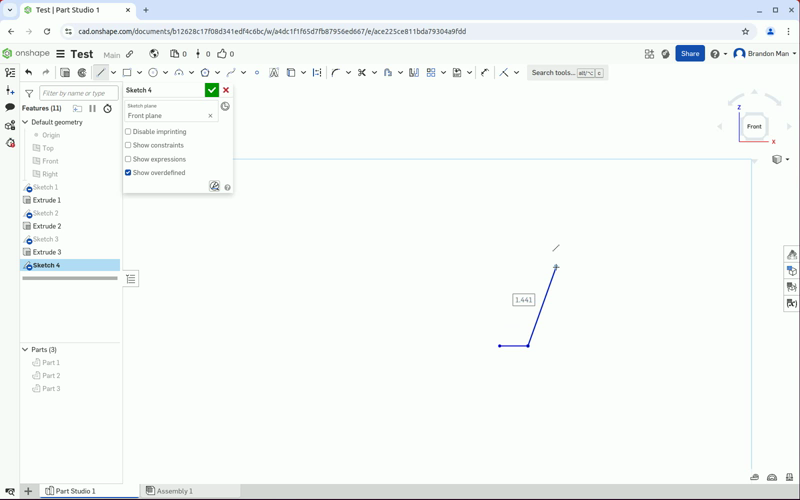
scroll(-6)
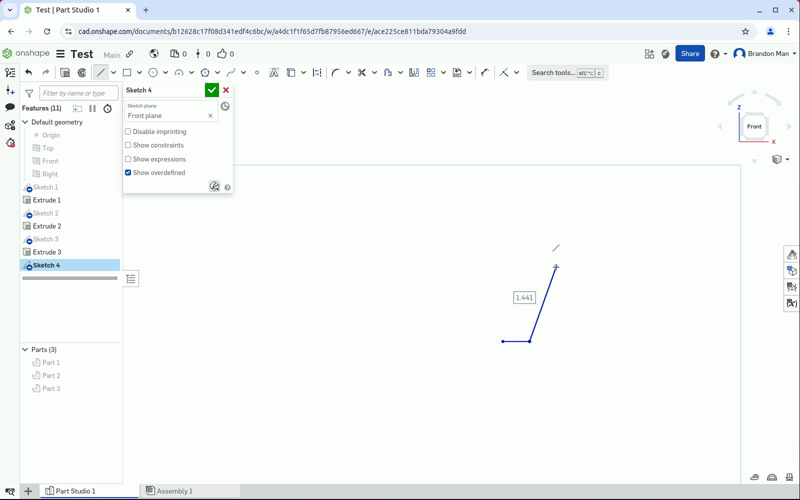
scroll(-6)
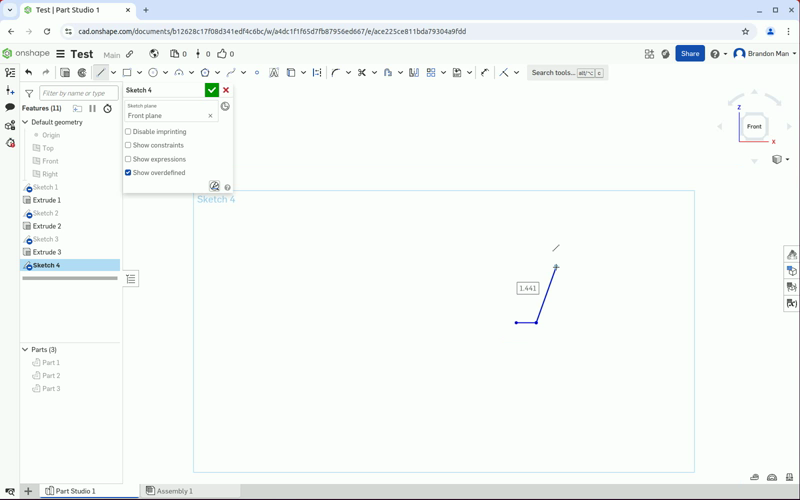
scroll(-6)
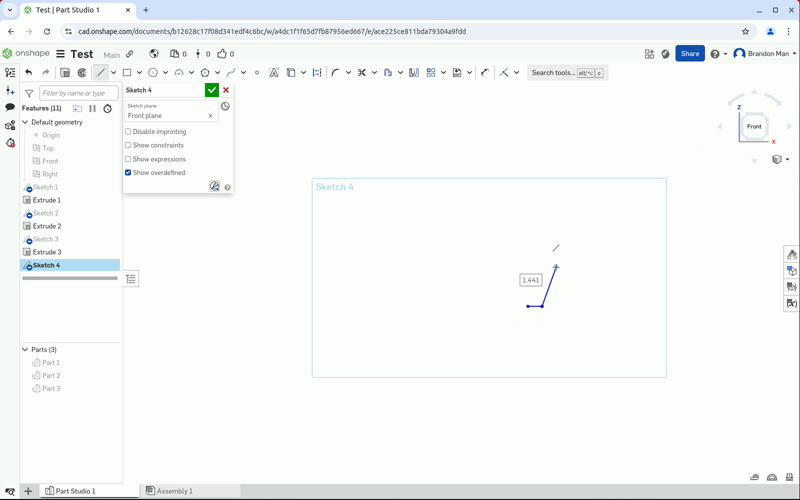
scroll(-6)
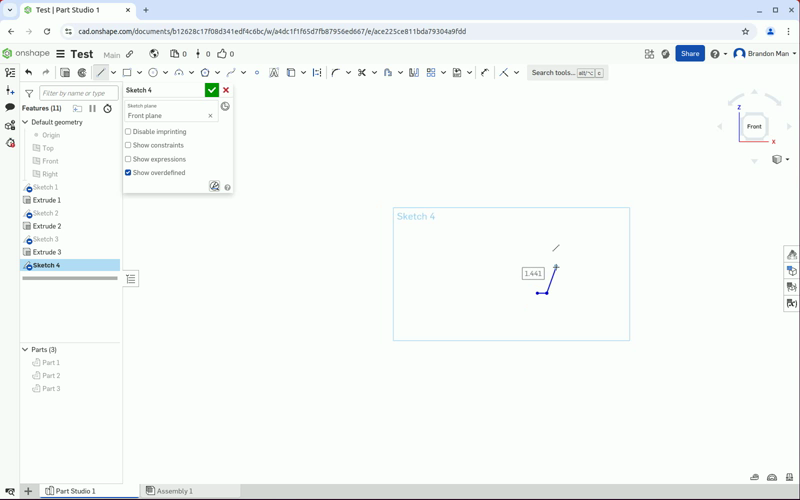
scroll(-6)
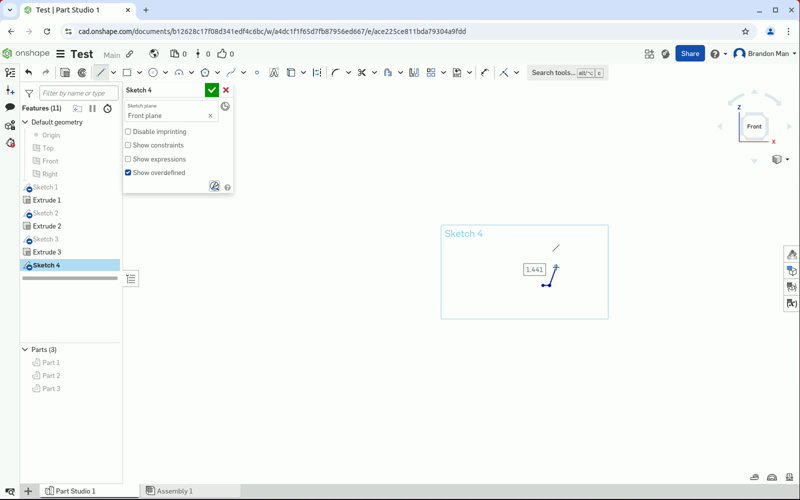
scroll(-6)
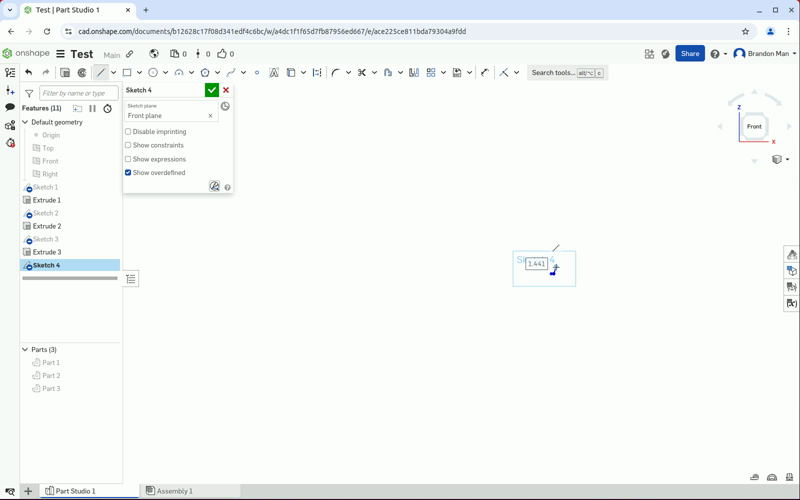
key_up(shift)
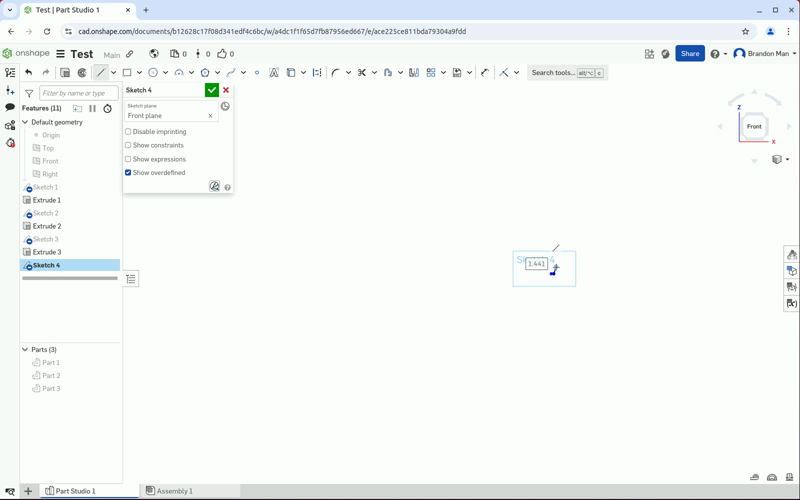
key_down(shift)
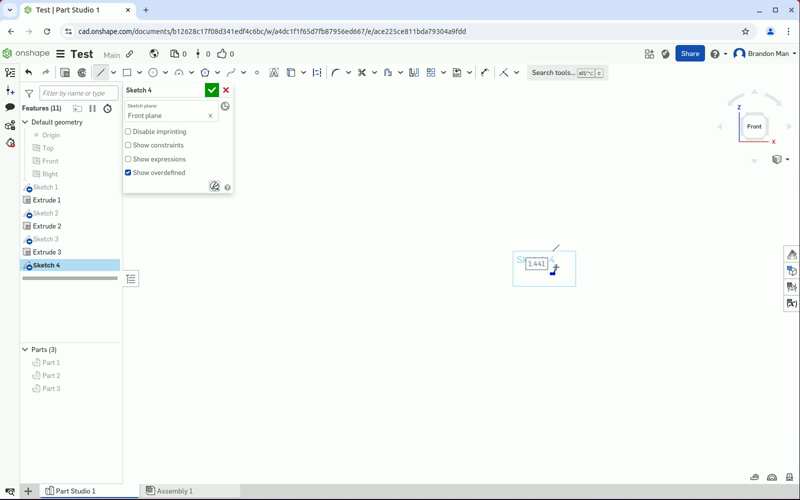
mouse_move(586, 266)
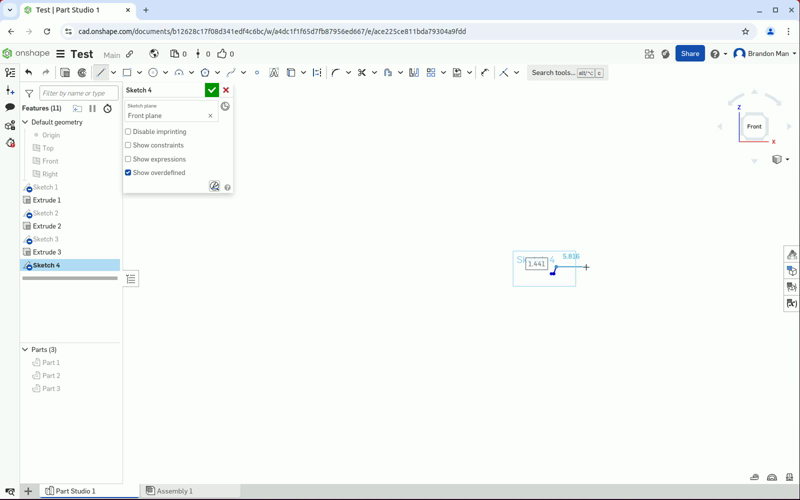
mouse_move(551, 266)
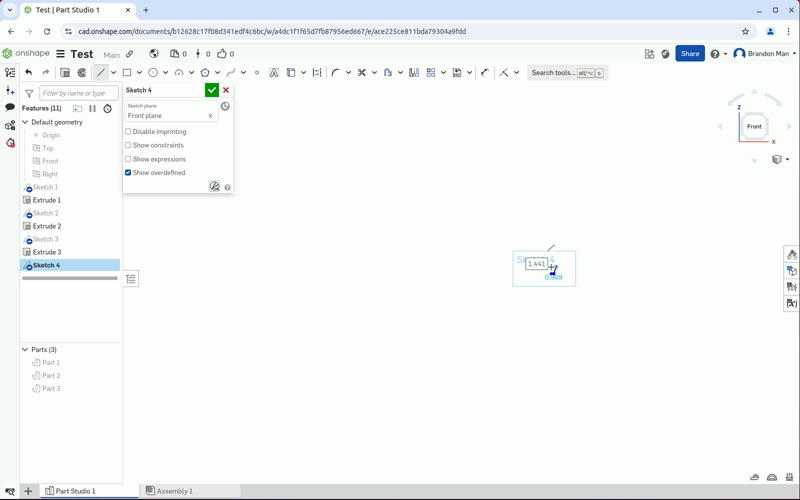
scroll(6)
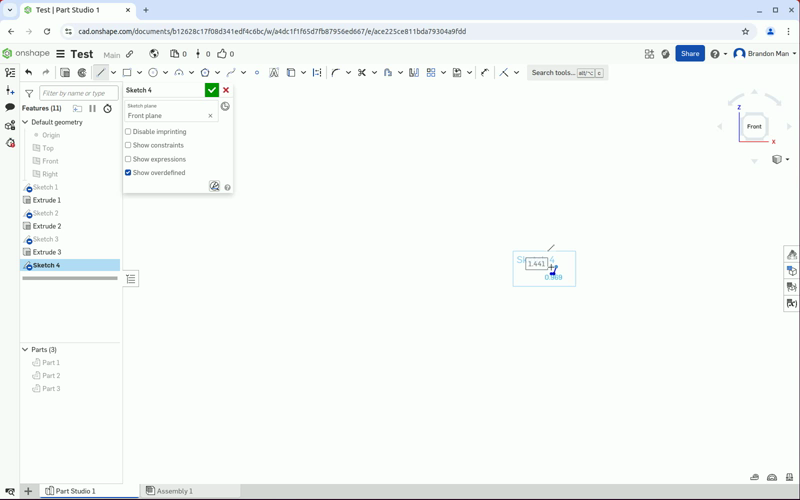
scroll(6)
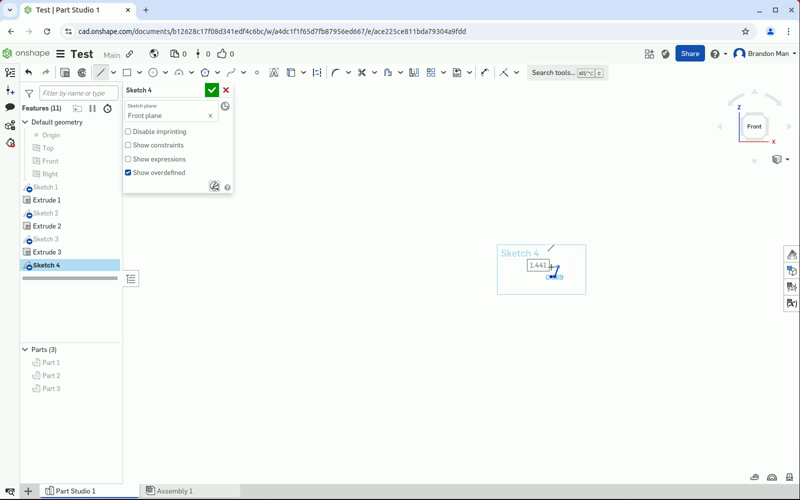
scroll(6)
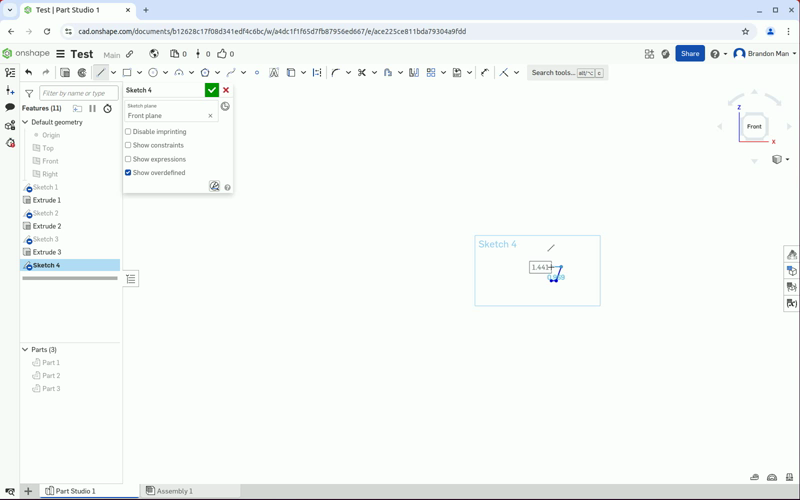
scroll(6)
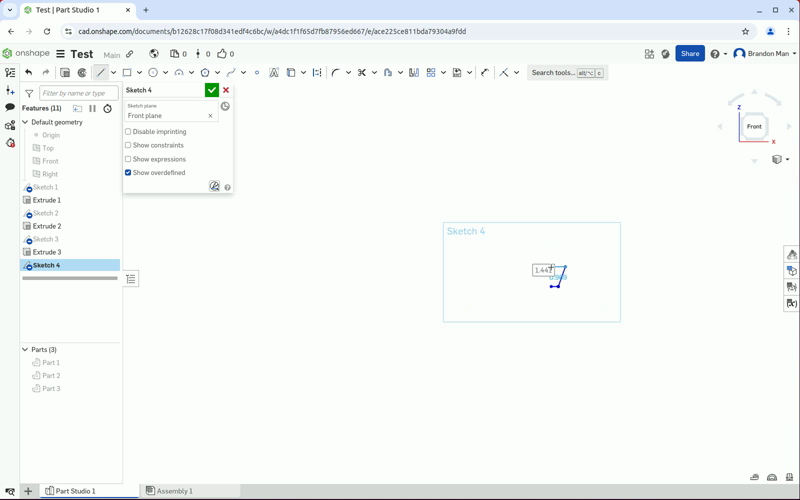
scroll(6)
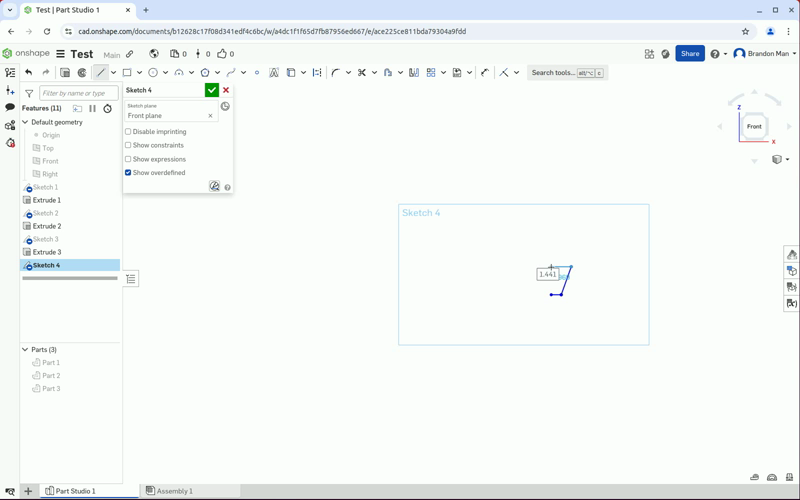
scroll(6)
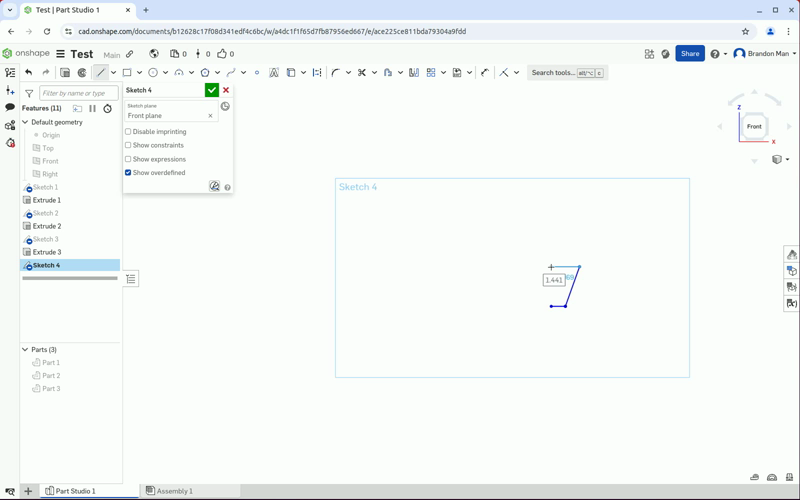
scroll(6)
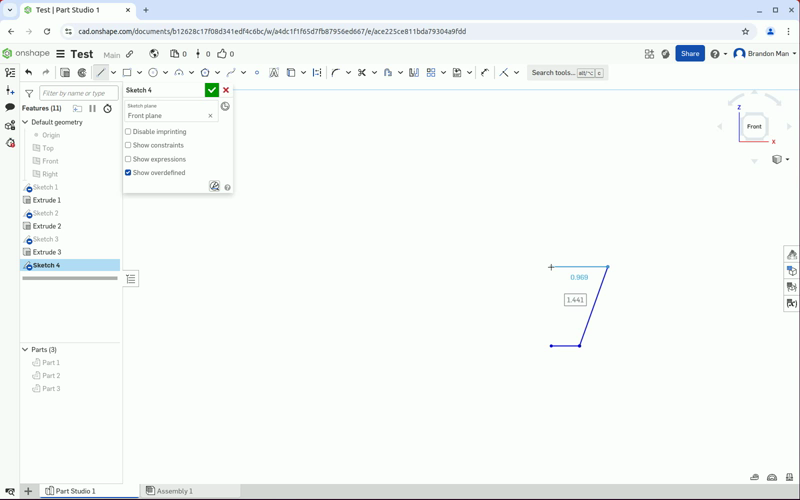
click(551, 266)
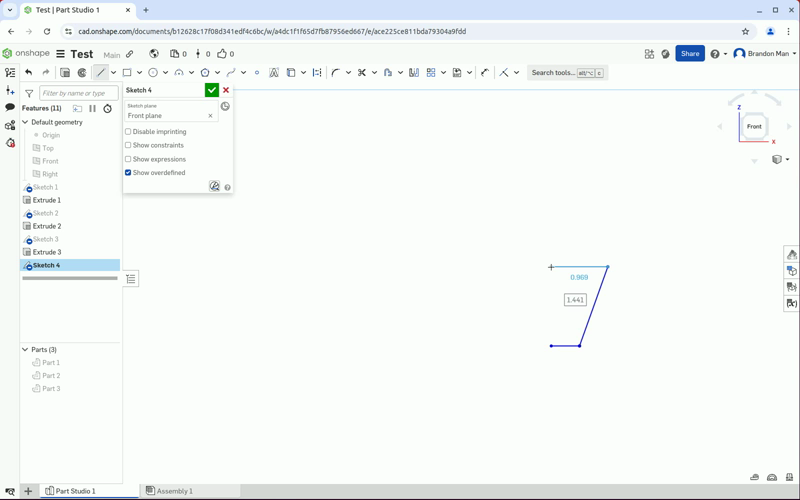
scroll(-6)
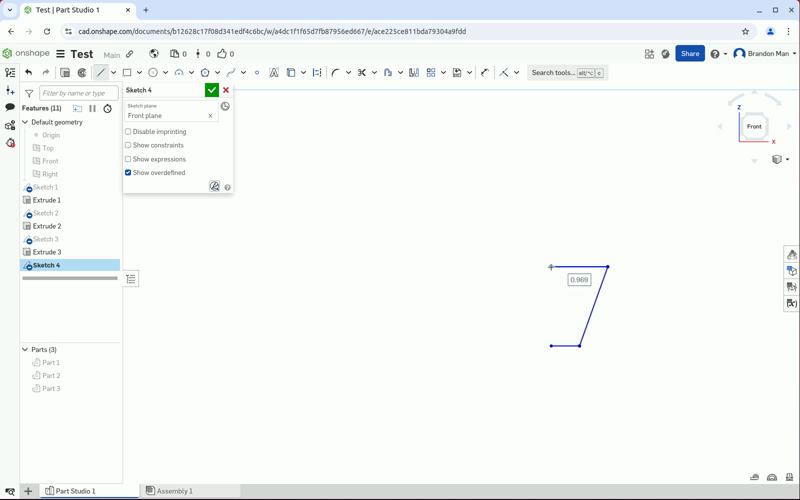
scroll(-6)
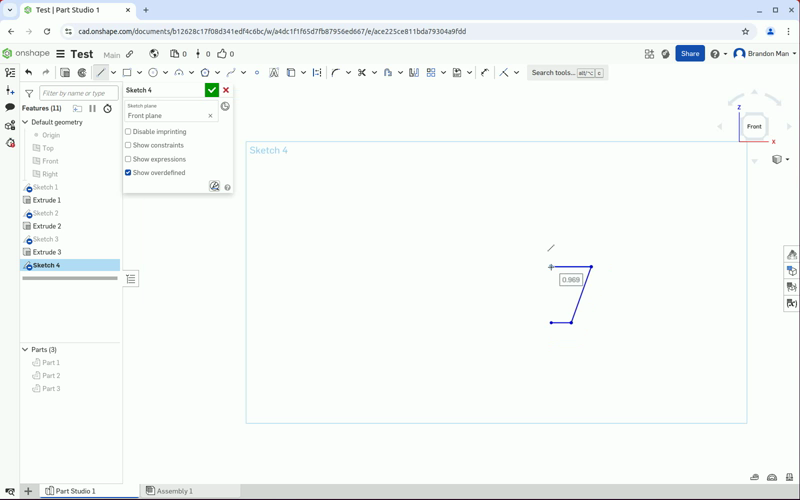
scroll(-6)
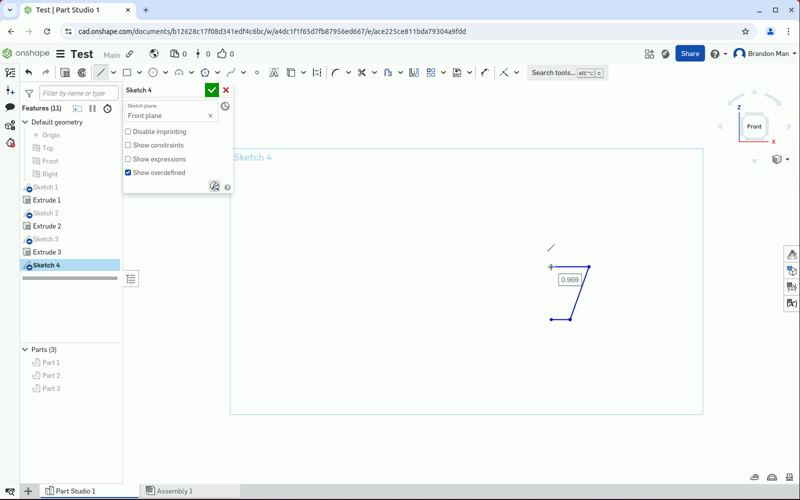
scroll(-6)
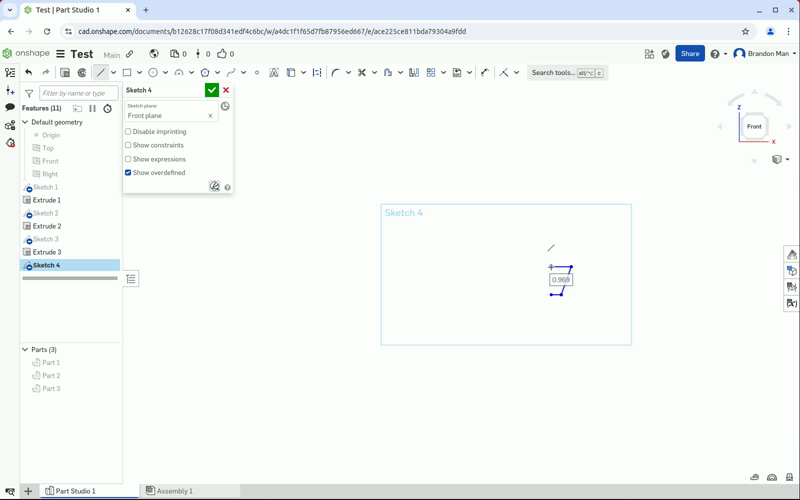
scroll(-6)
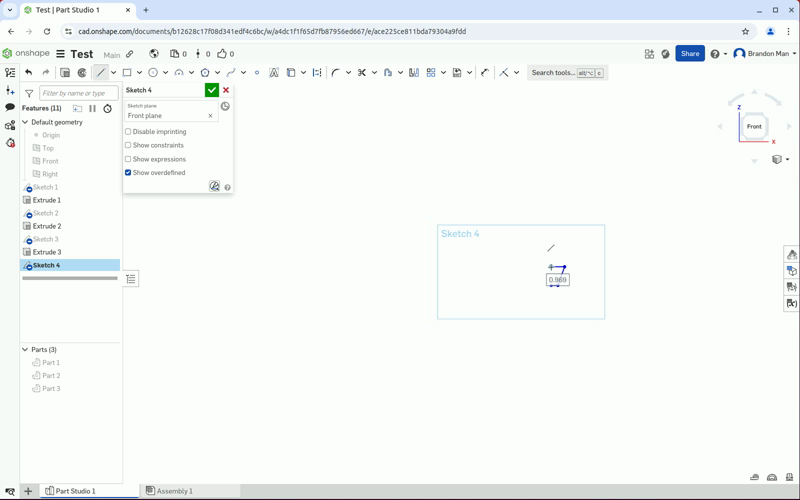
scroll(-6)
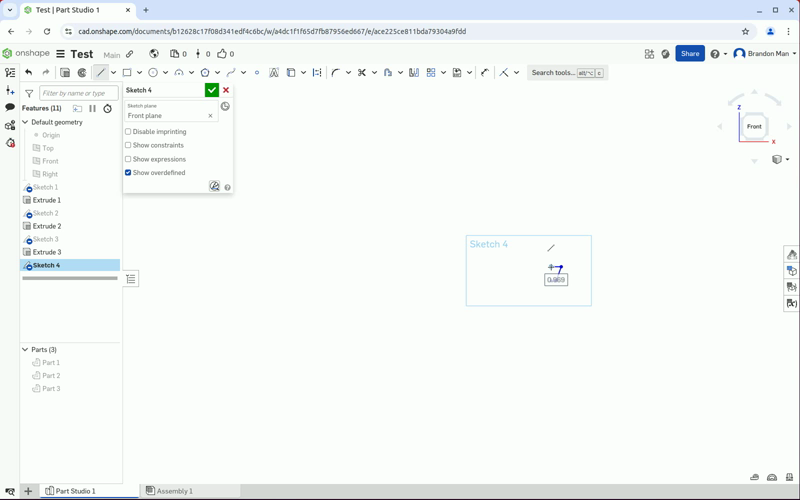
scroll(-6)
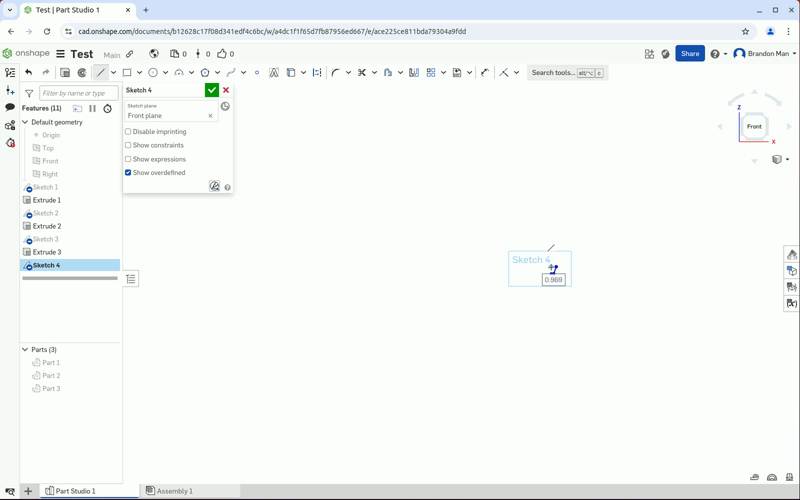
key_up(shift)
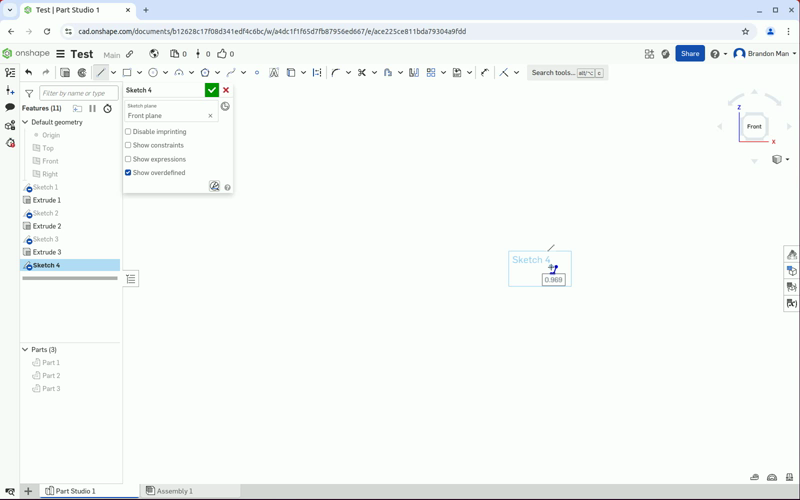
mouse_move(581, 266)
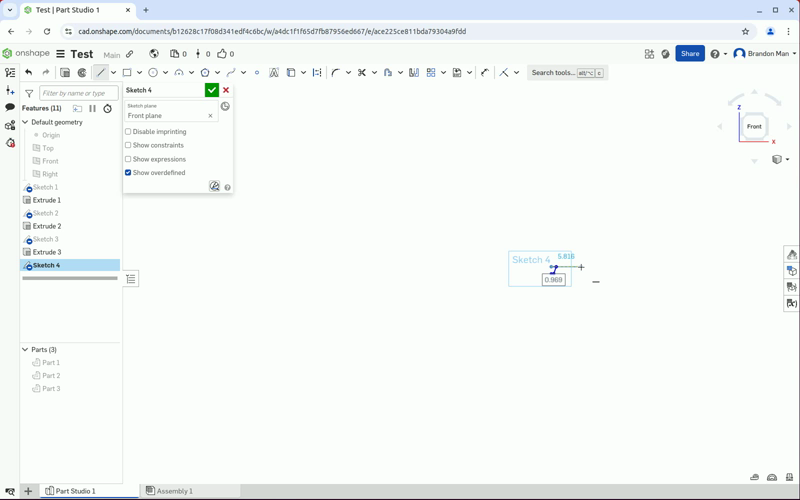
key_down(shift)
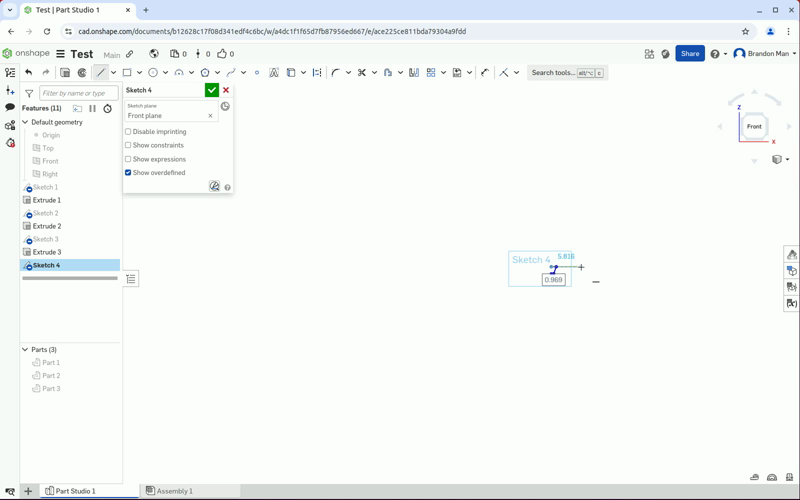
mouse_move(551, 273)
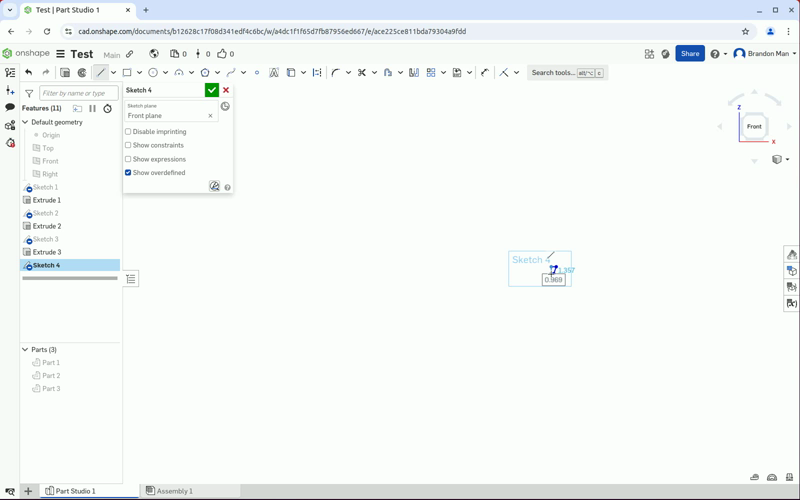
scroll(6)
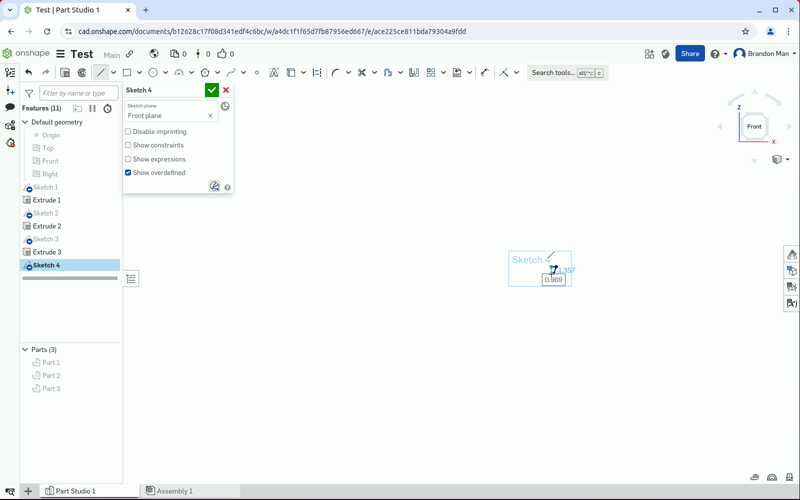
scroll(6)
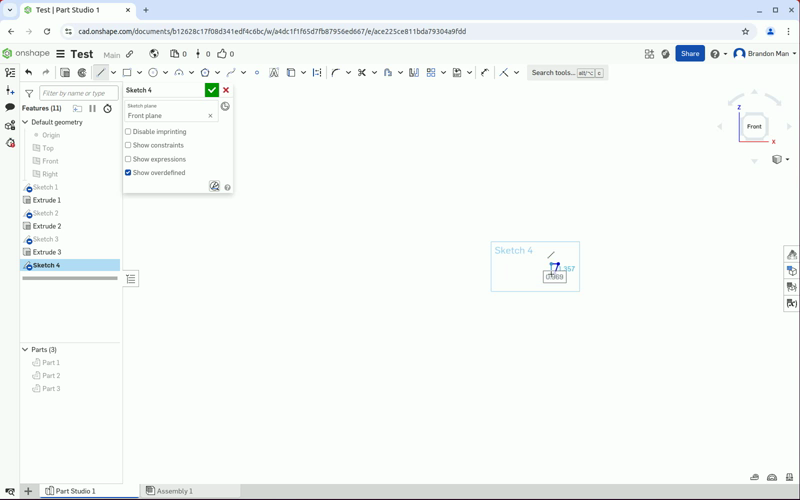
scroll(6)
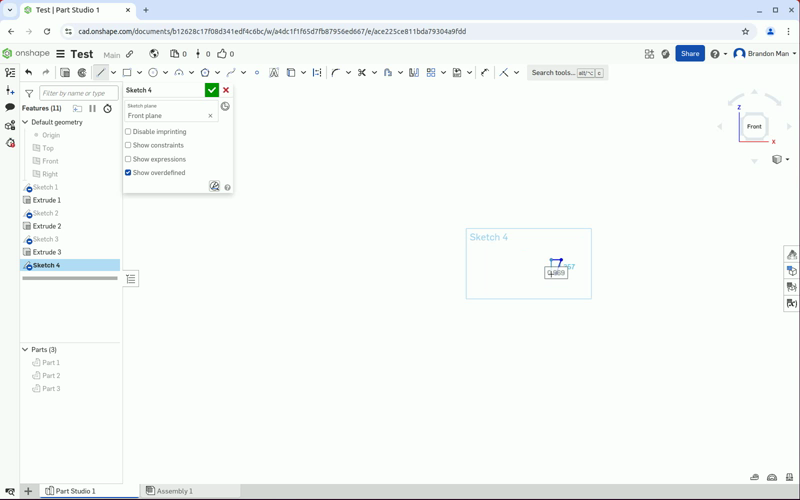
scroll(6)
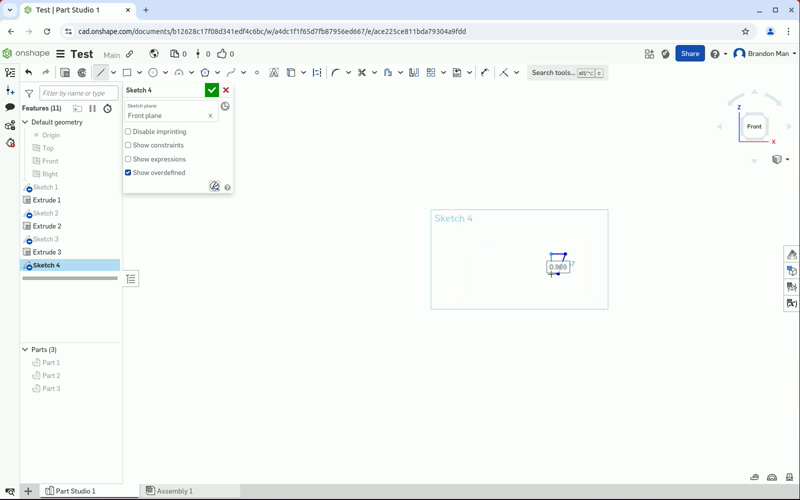
scroll(6)
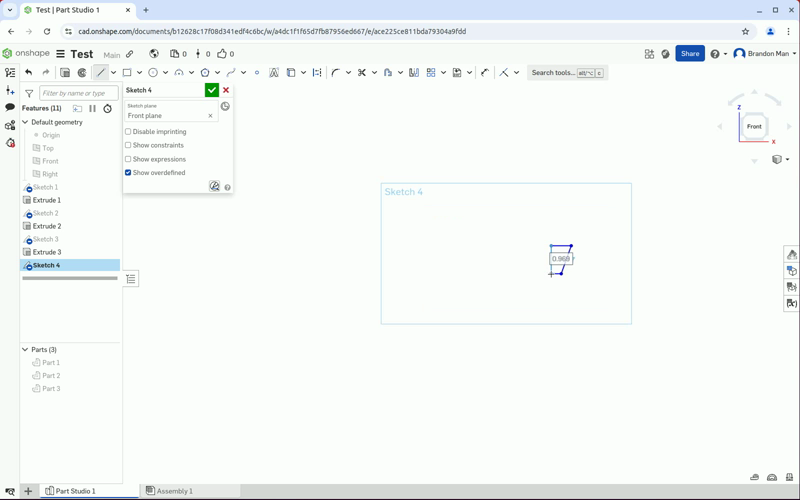
scroll(6)
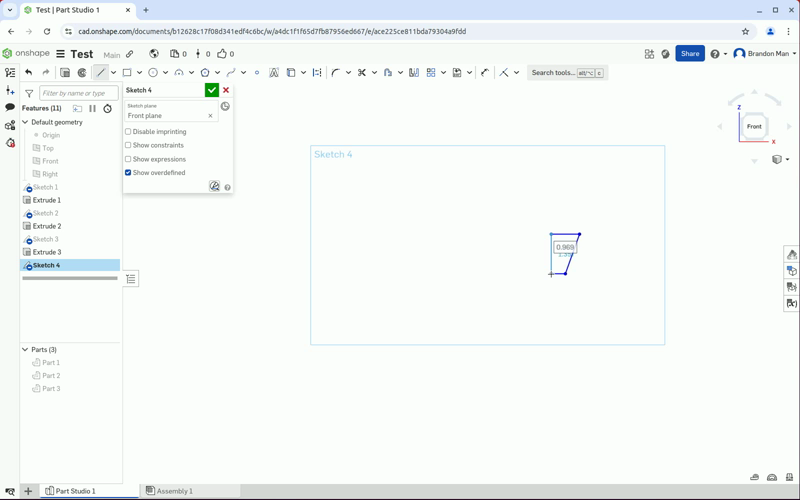
scroll(6)
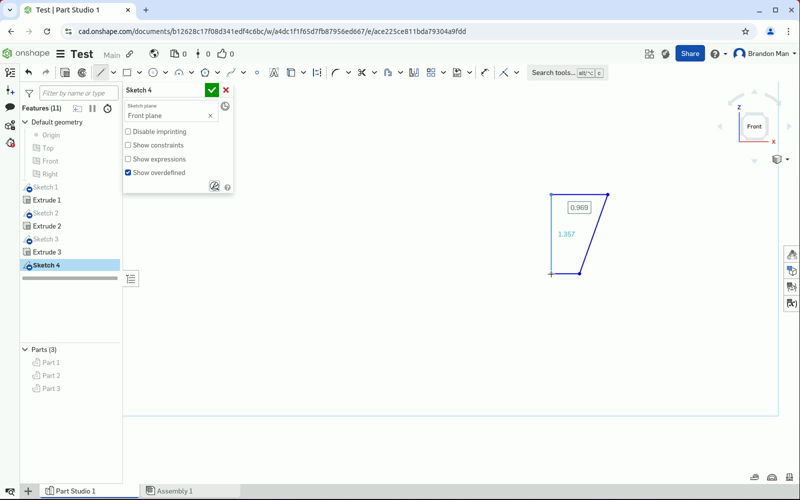
key_up(shift)
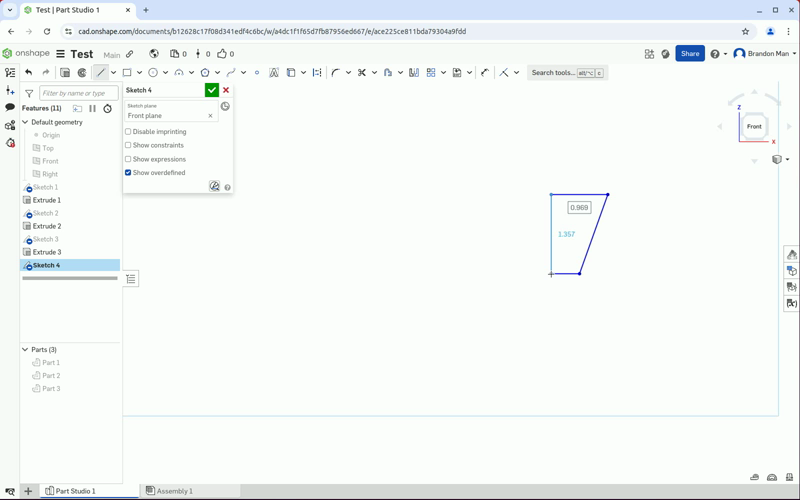
click(551, 273)
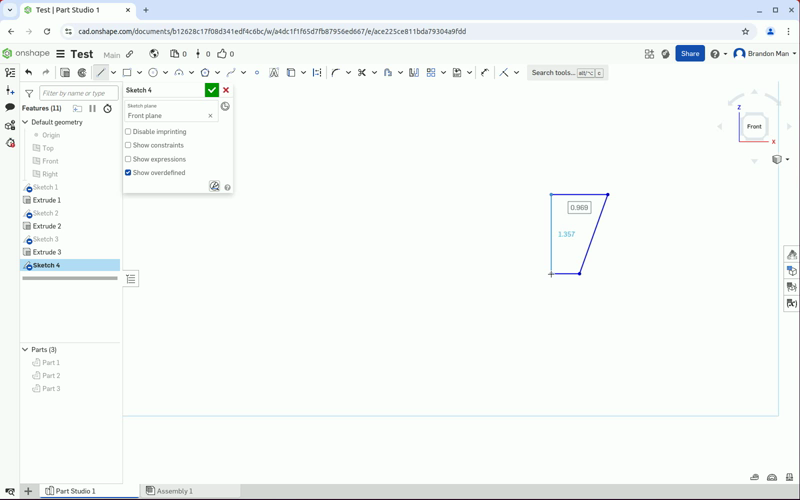
scroll(-6)
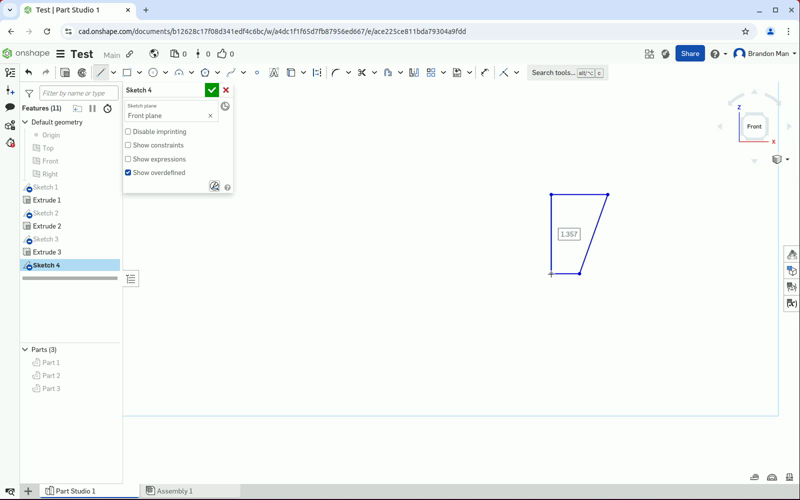
scroll(-6)
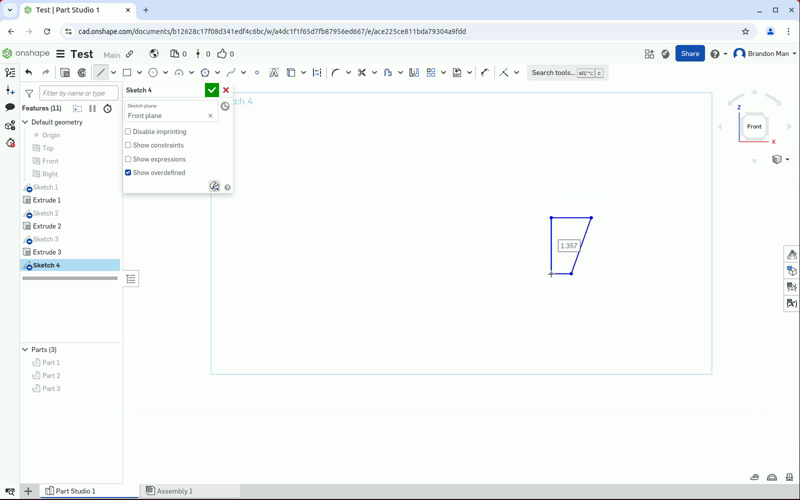
scroll(-6)
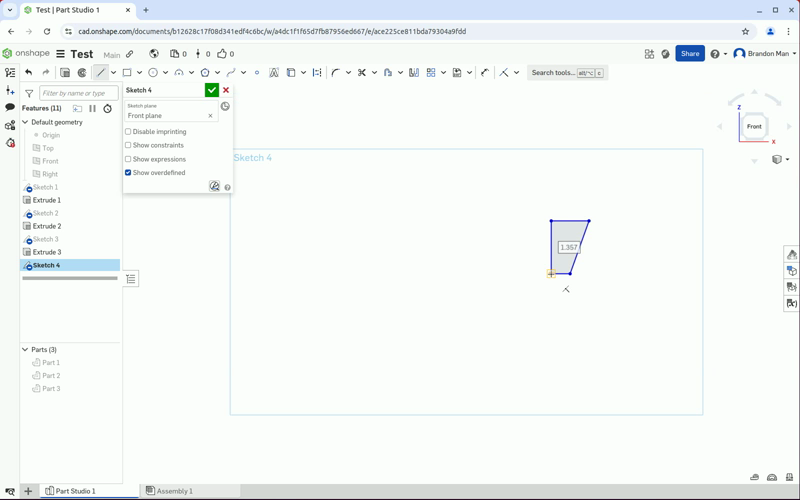
scroll(-6)
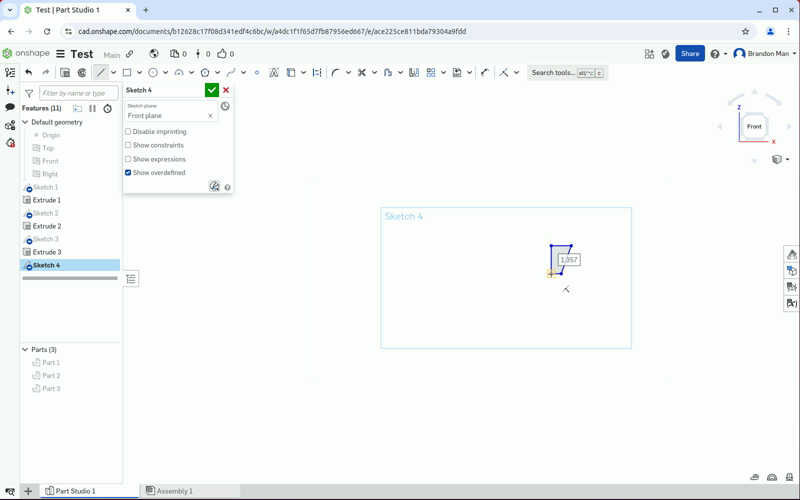
scroll(-6)
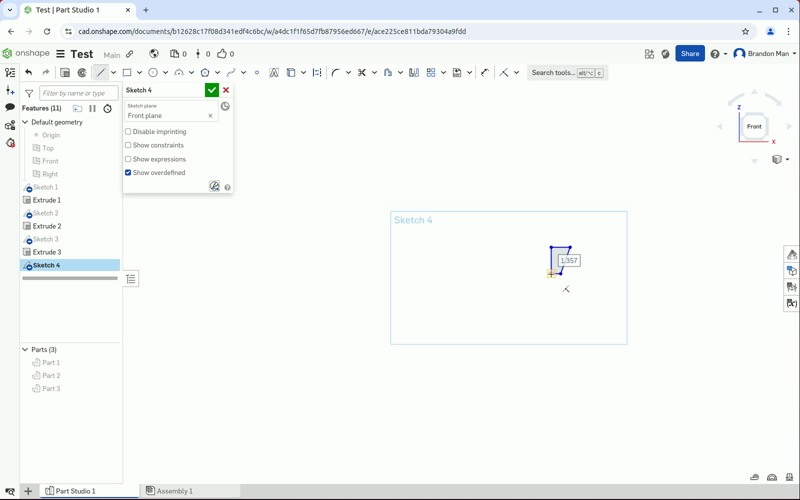
scroll(-6)
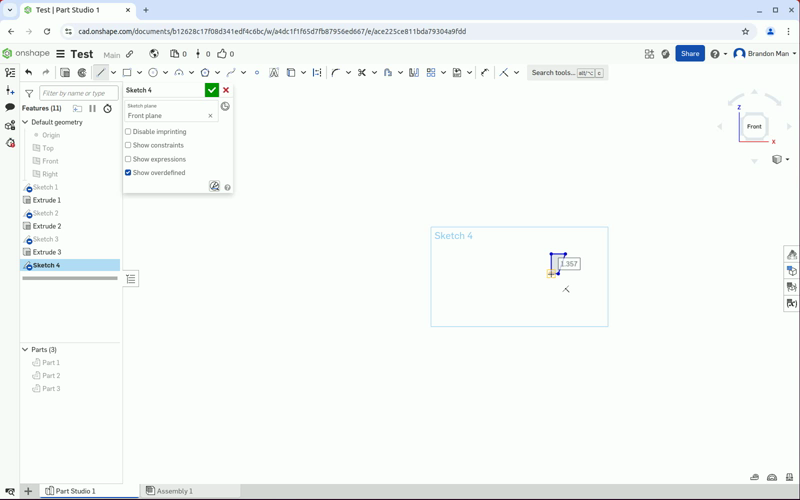
scroll(-6)
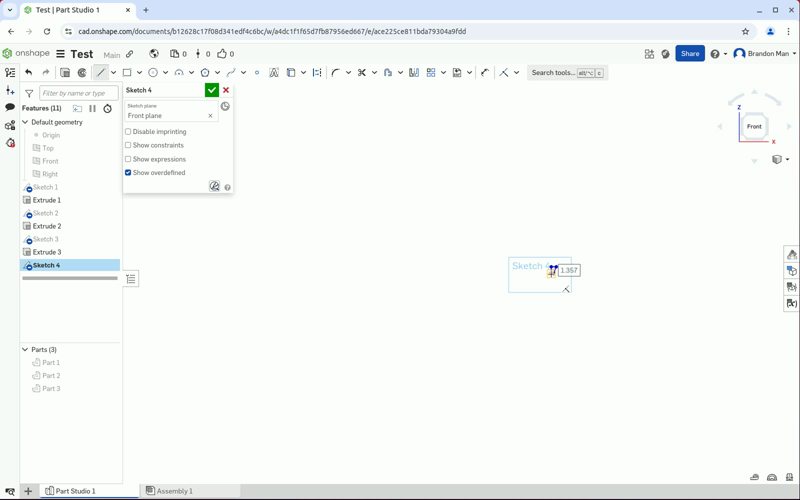
key(esc)
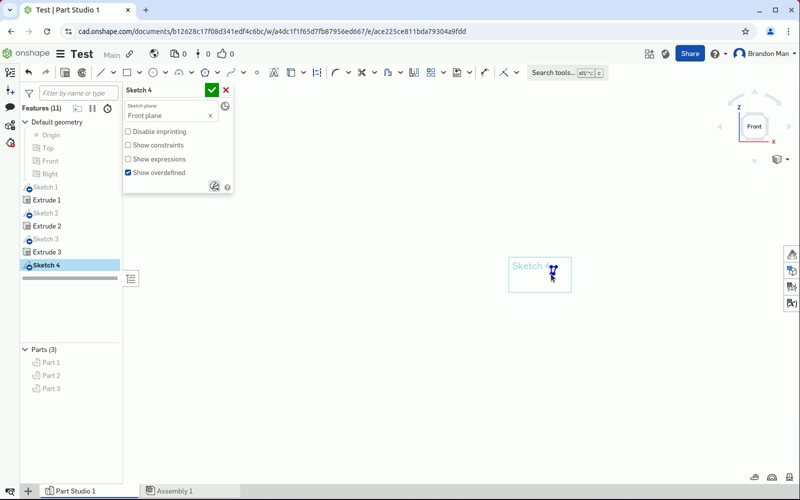
mouse_move(554, 270)
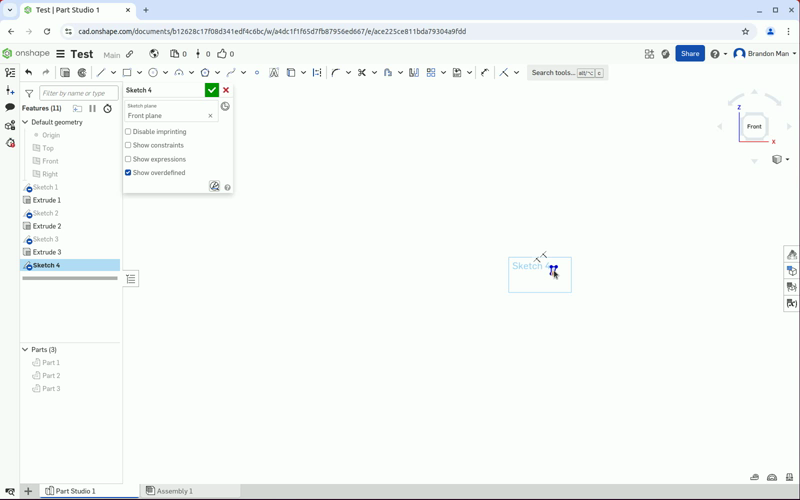
scroll(6)
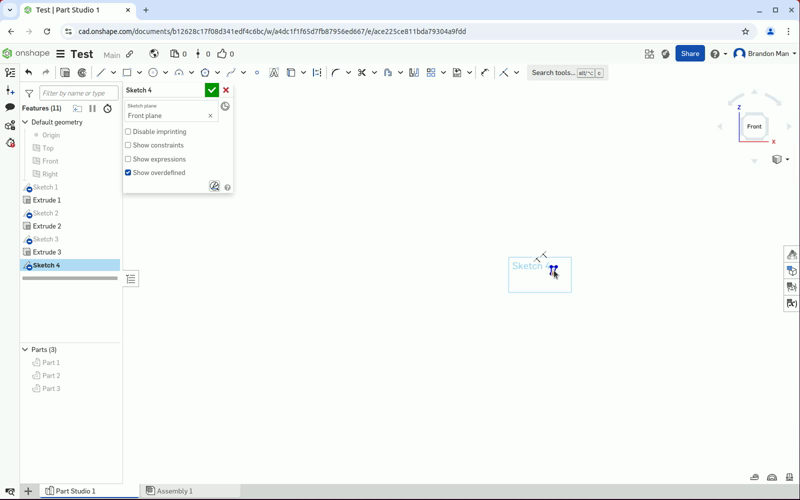
scroll(6)
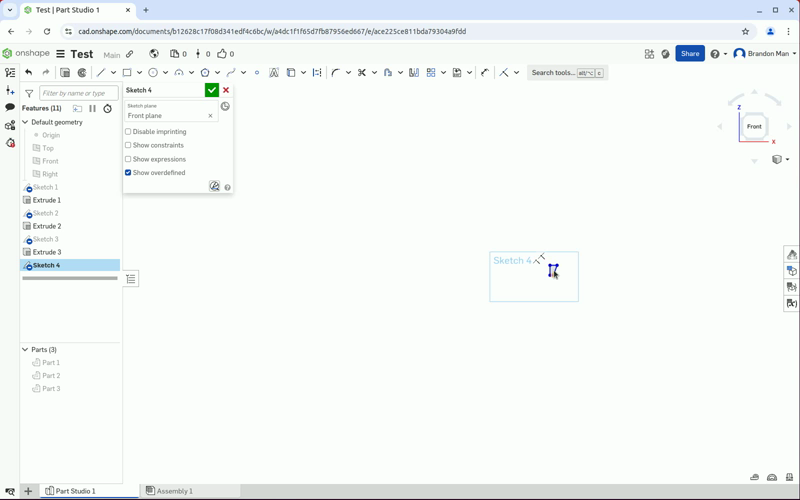
scroll(6)
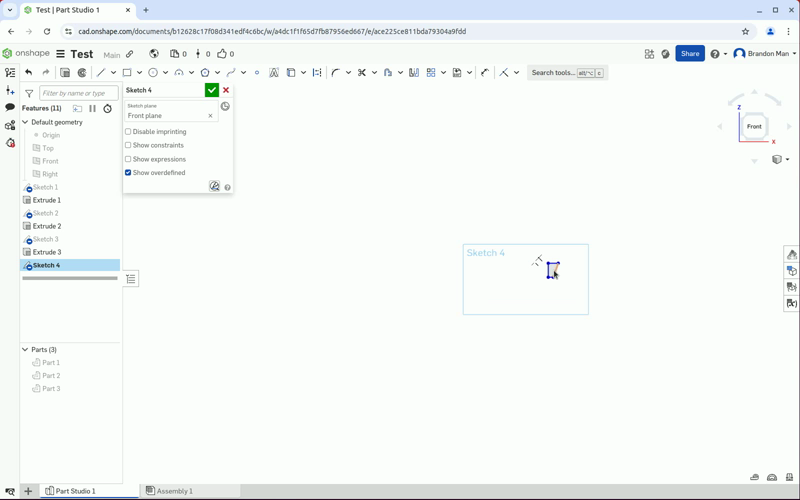
scroll(6)
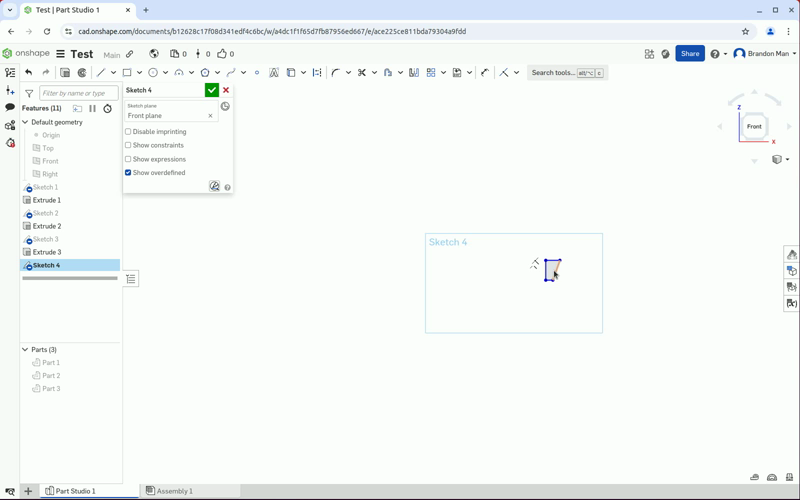
scroll(6)
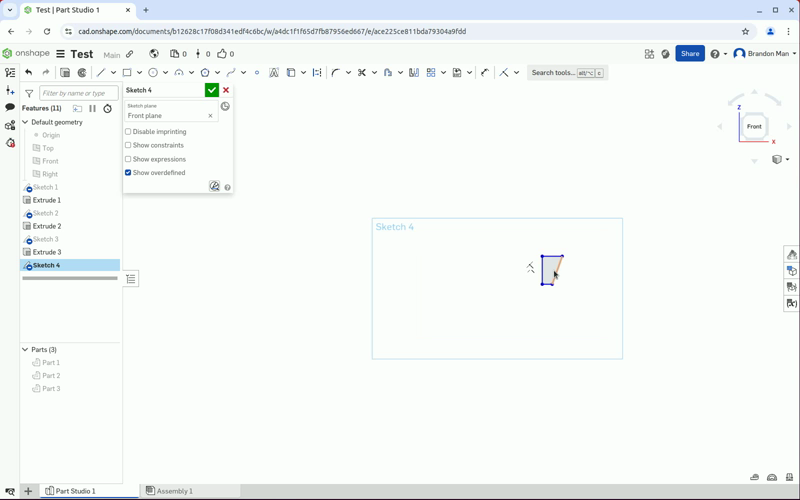
scroll(6)
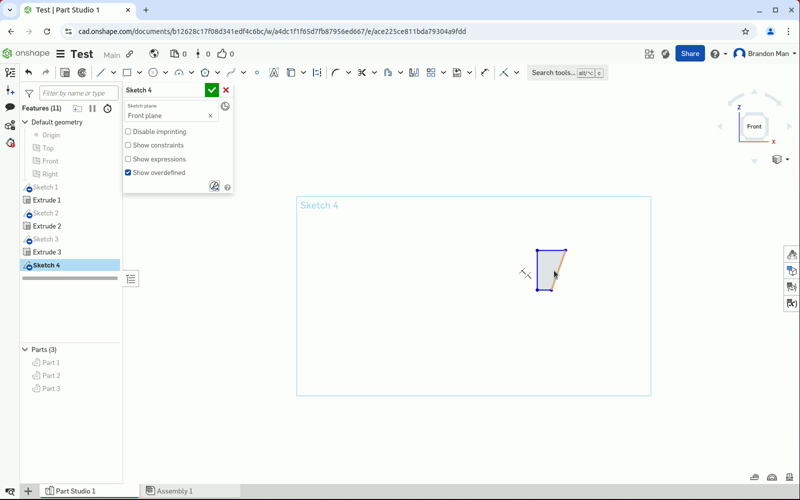
scroll(6)
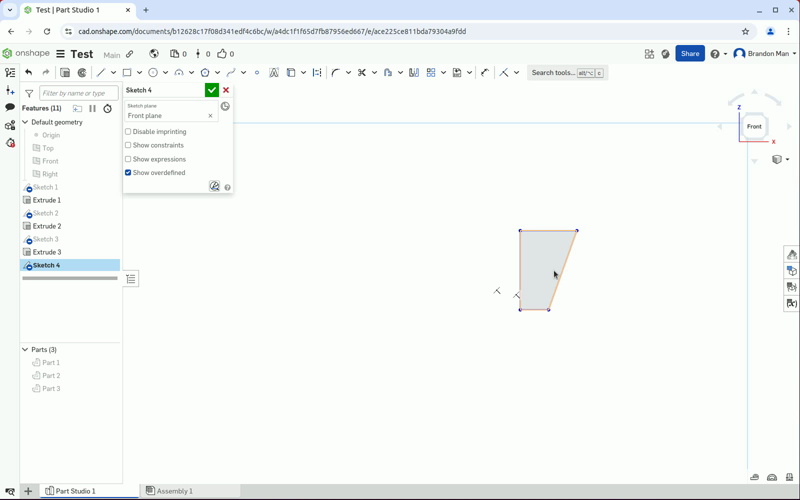
click(554, 270)
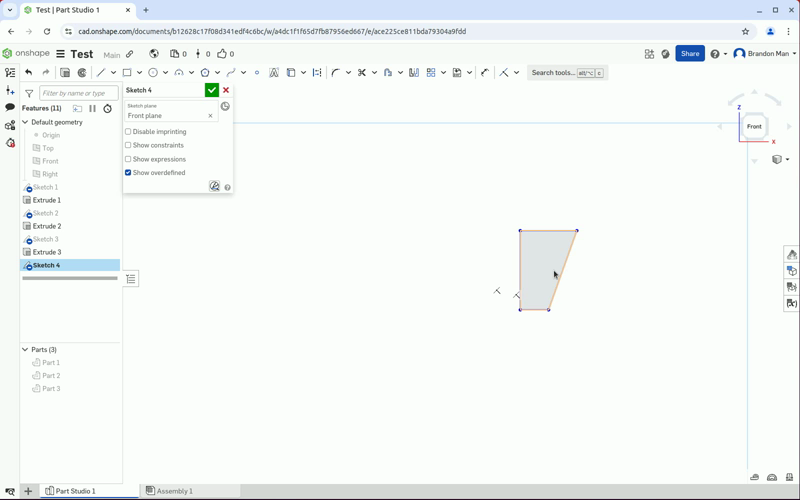
scroll(-6)
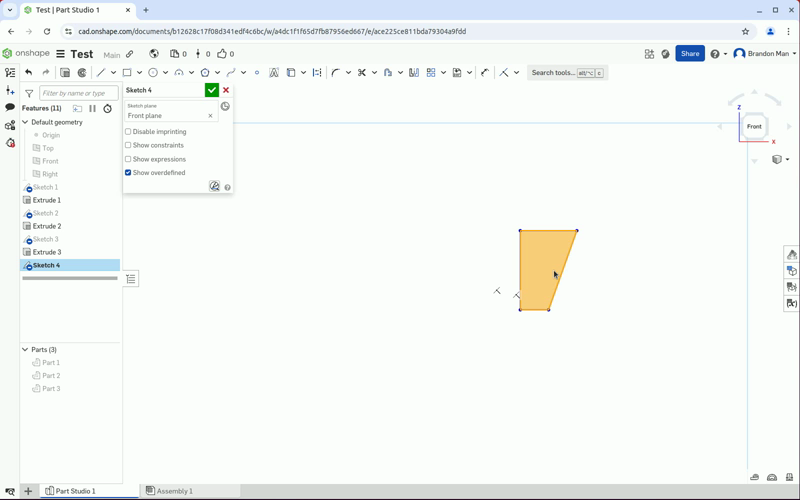
scroll(-6)
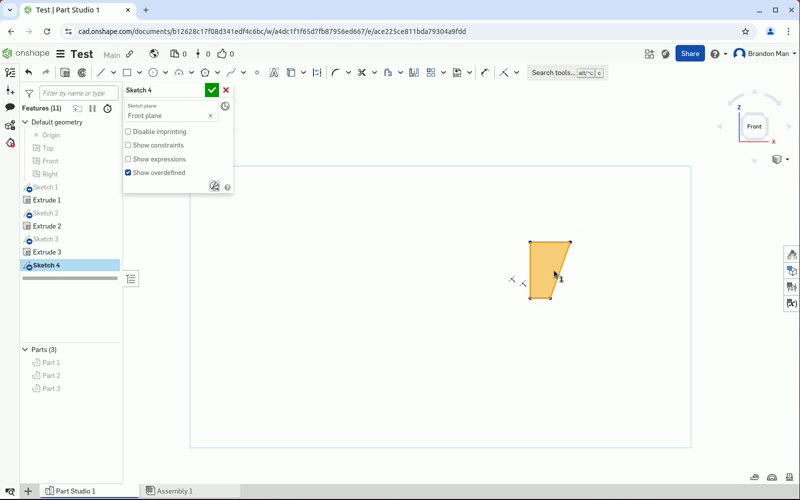
scroll(-6)
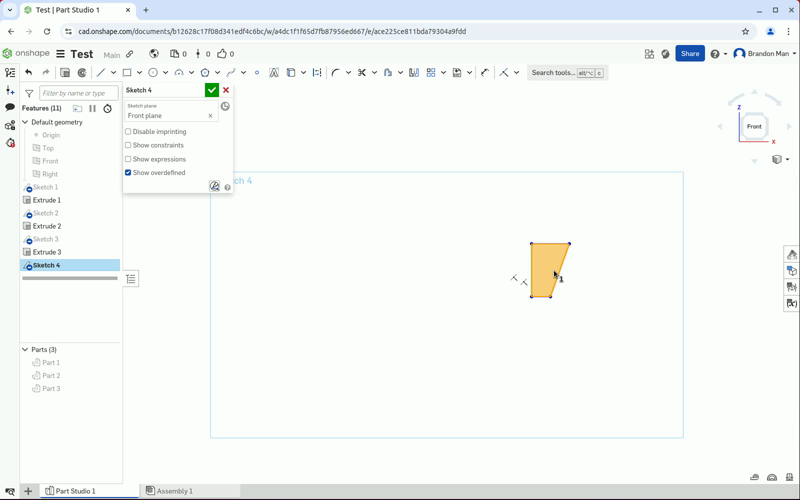
scroll(-6)
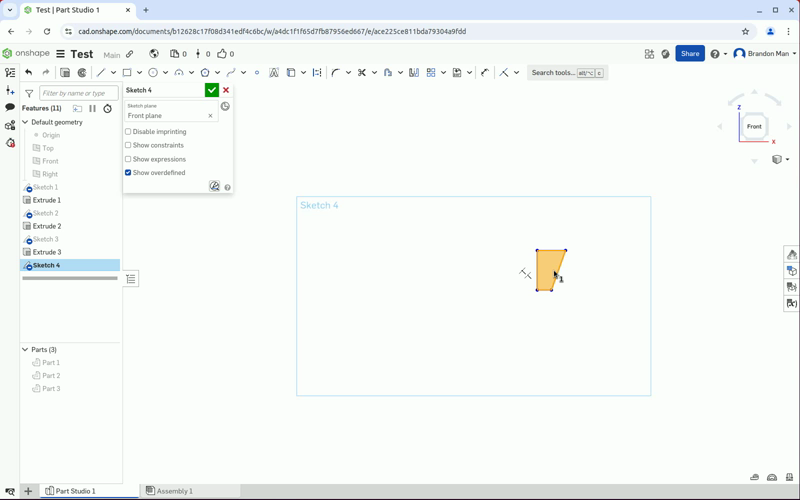
scroll(-6)
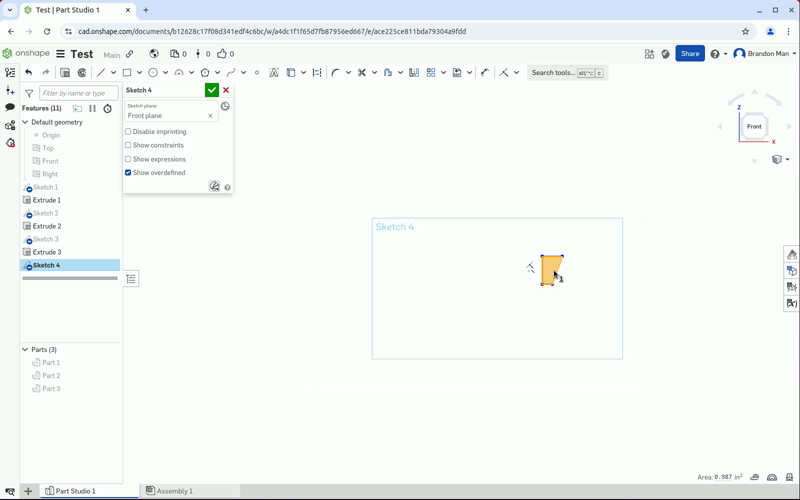
scroll(-6)
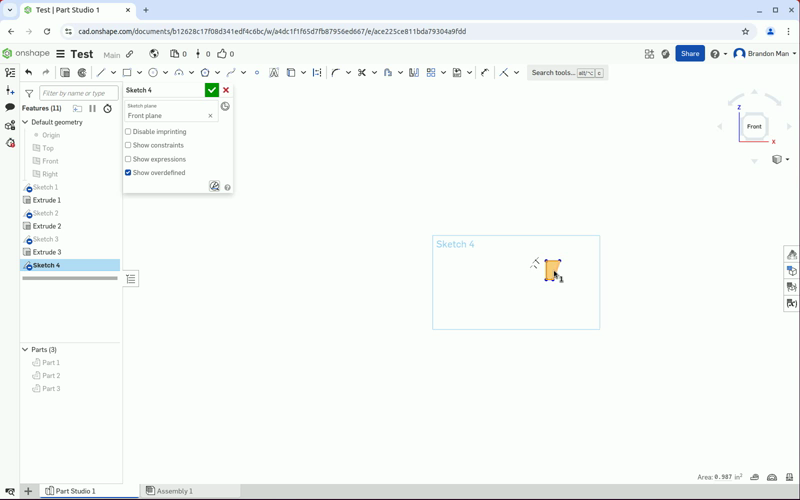
scroll(-6)
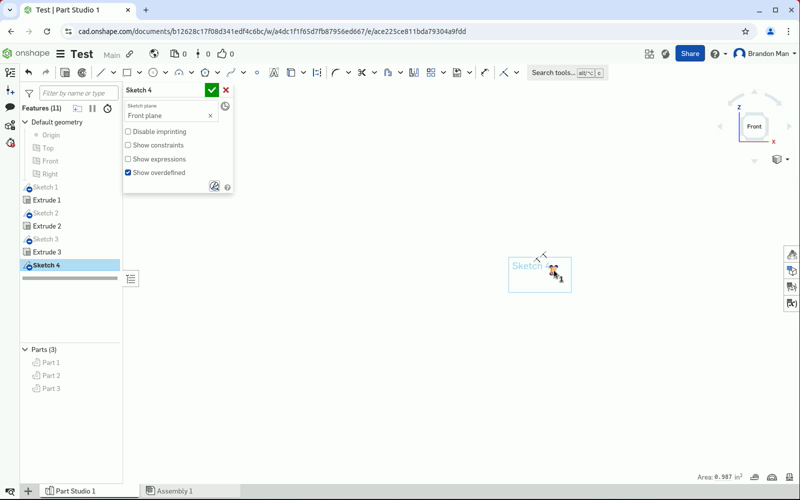
mouse_move(73, 352)
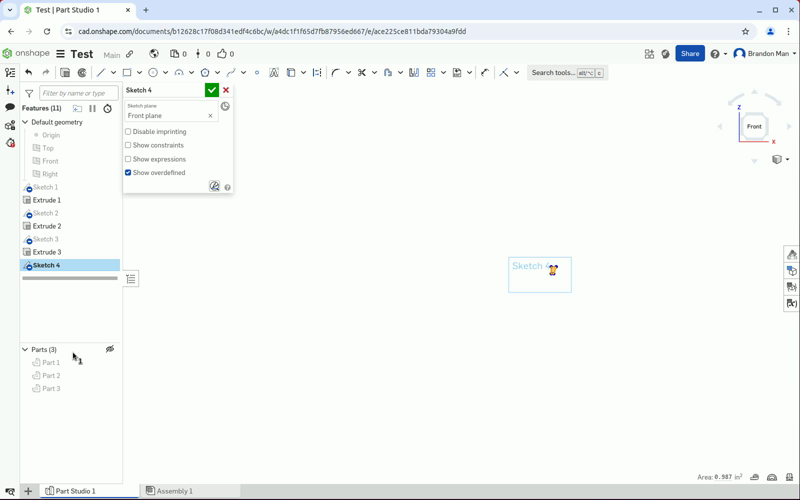
key(shift+y)
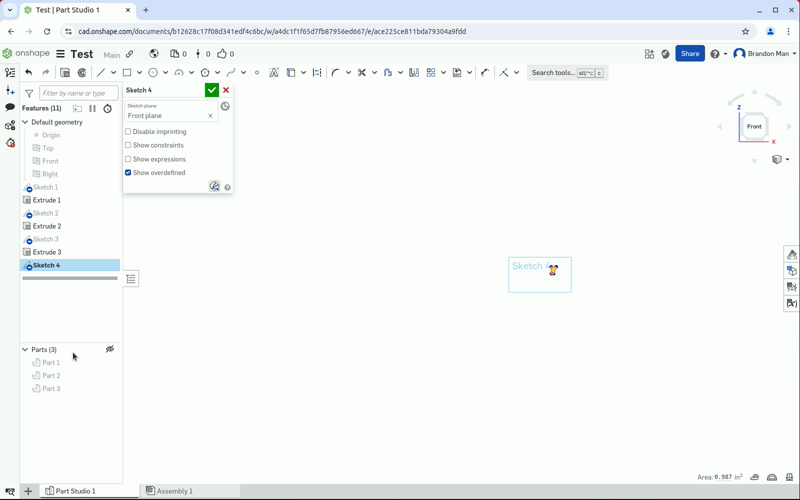
key(shift+e)
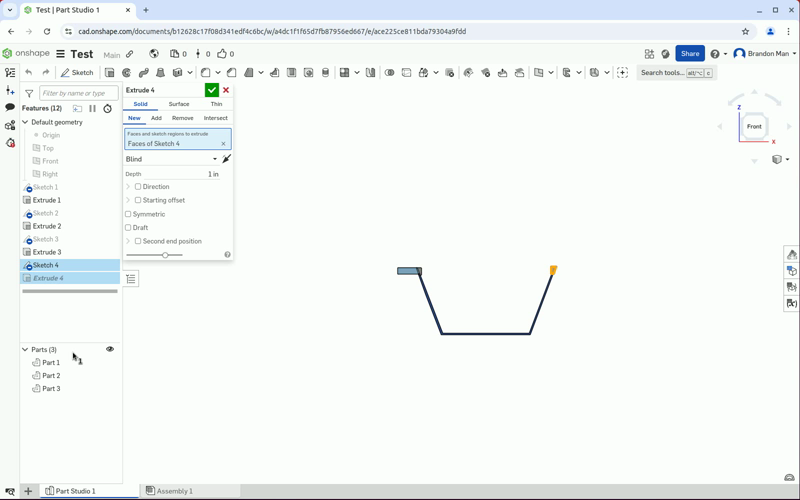
mouse_move(143, 106)
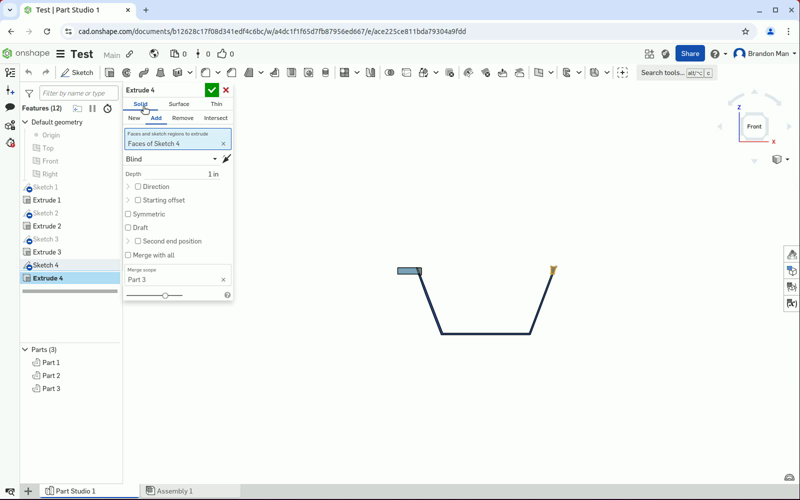
click(143, 106)
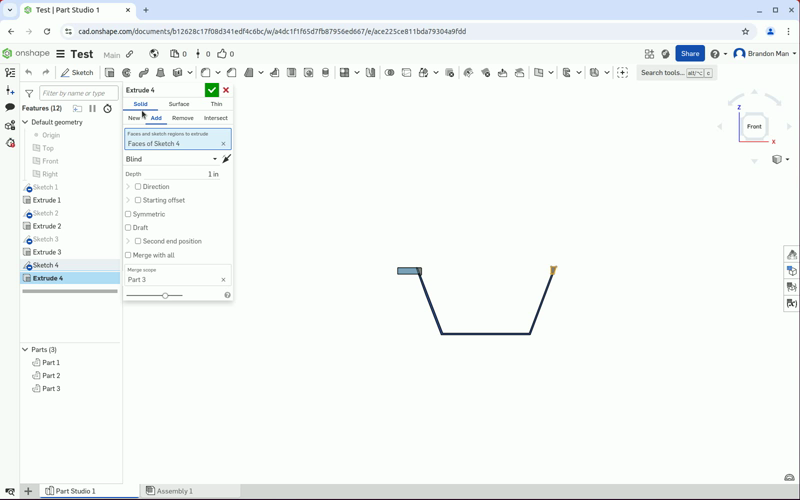
mouse_move(137, 120)
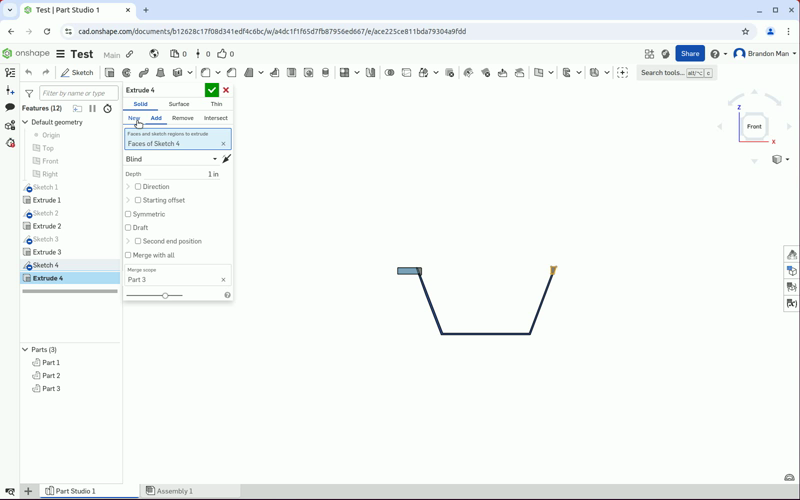
click(137, 120)
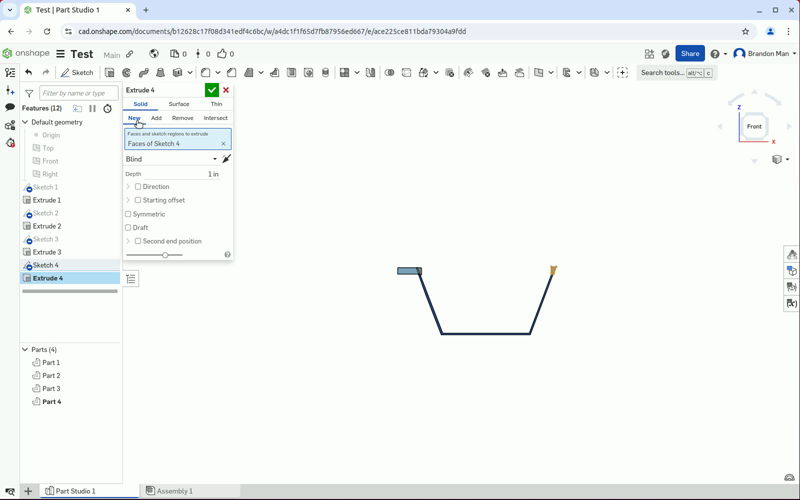
key(tab, 4)
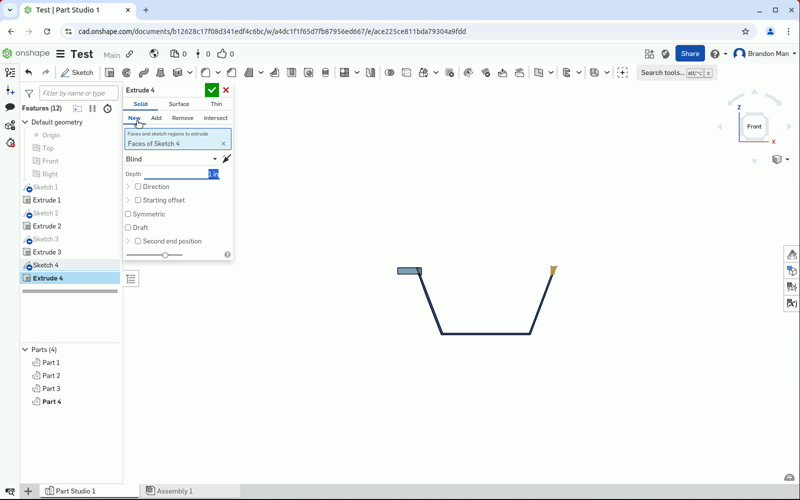
text(2.888)
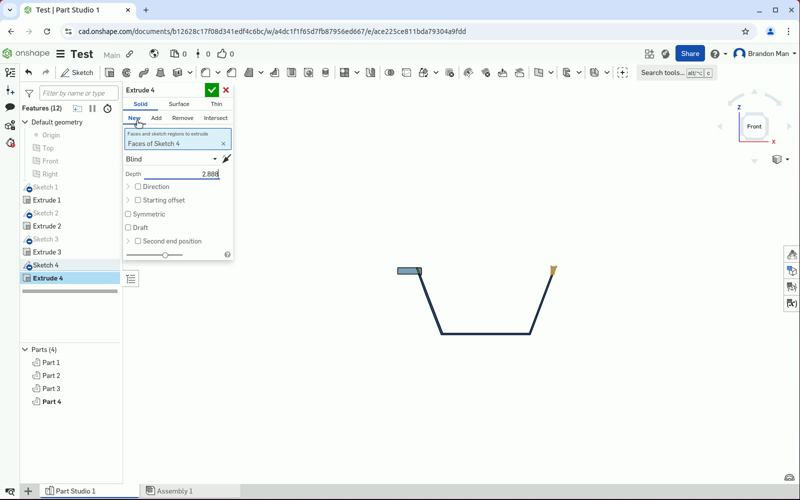
key(tab, 3)
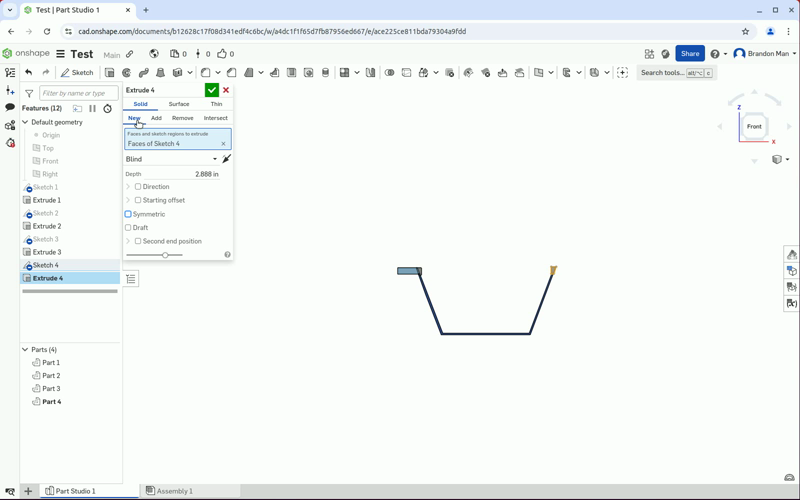
key(space)
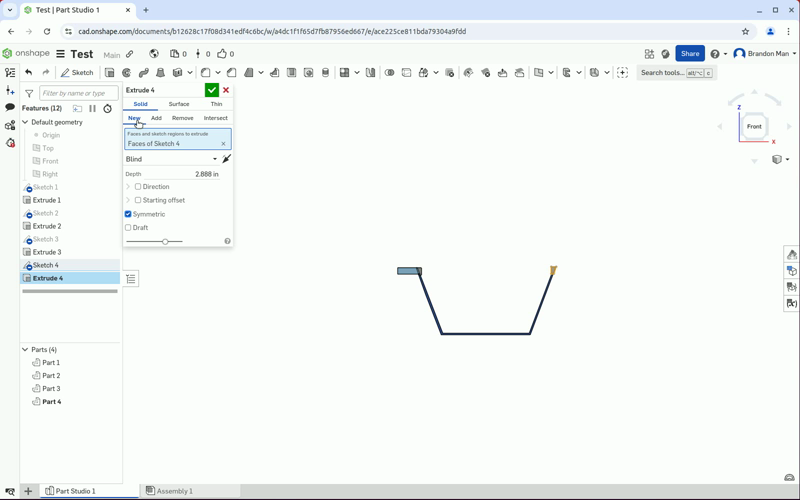
key(enter)
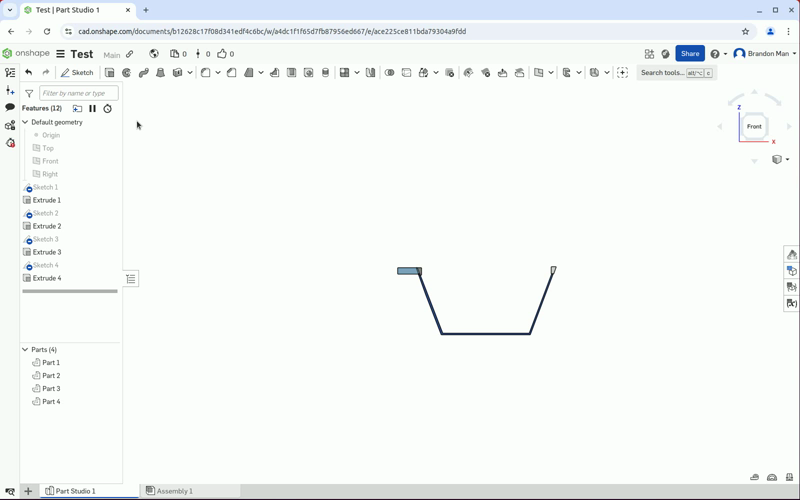
key(shift+h)
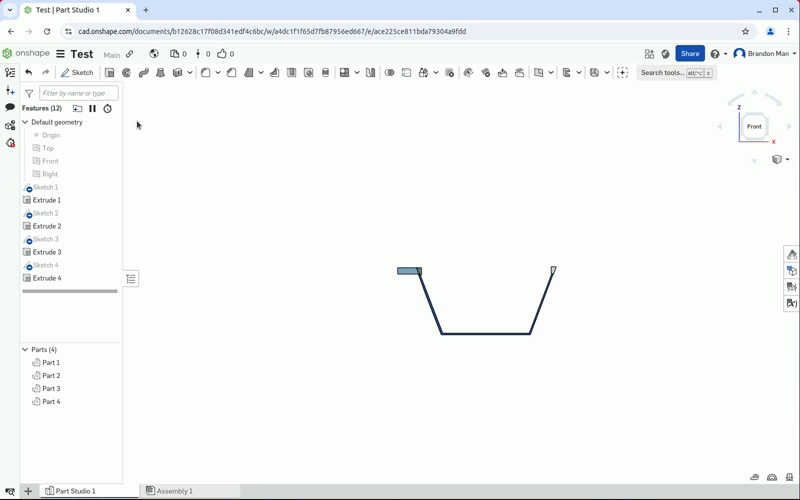
key(shift+h)
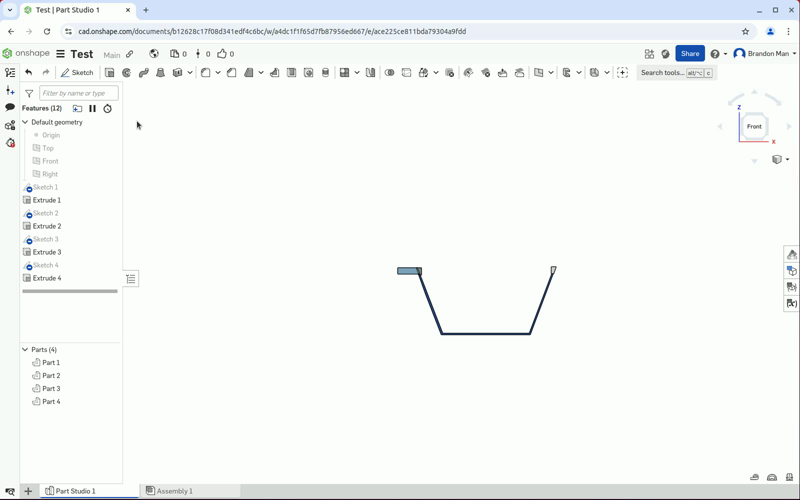
mouse_move(73, 189)
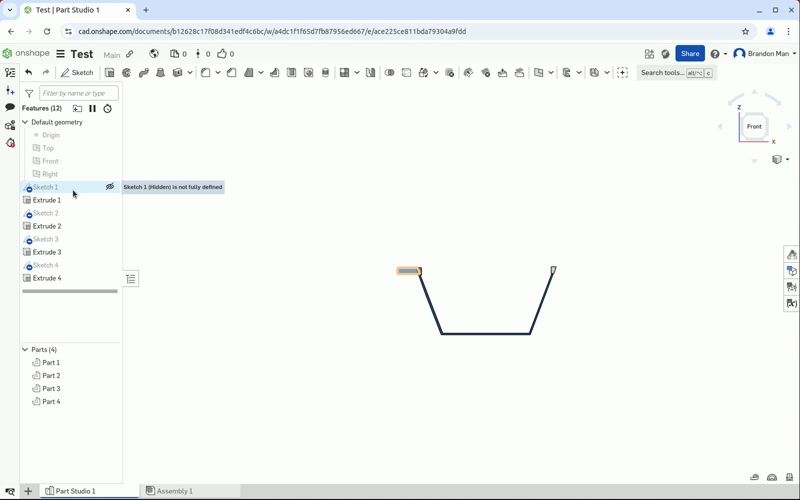
click(73, 189)
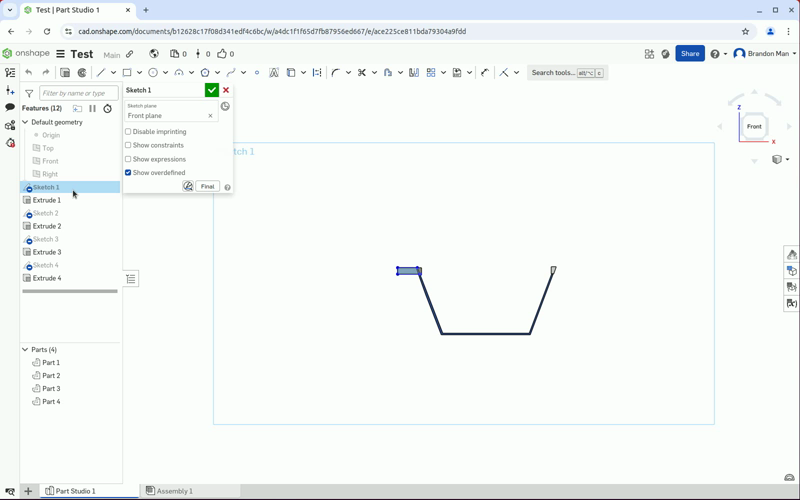
mouse_move(229, 92)
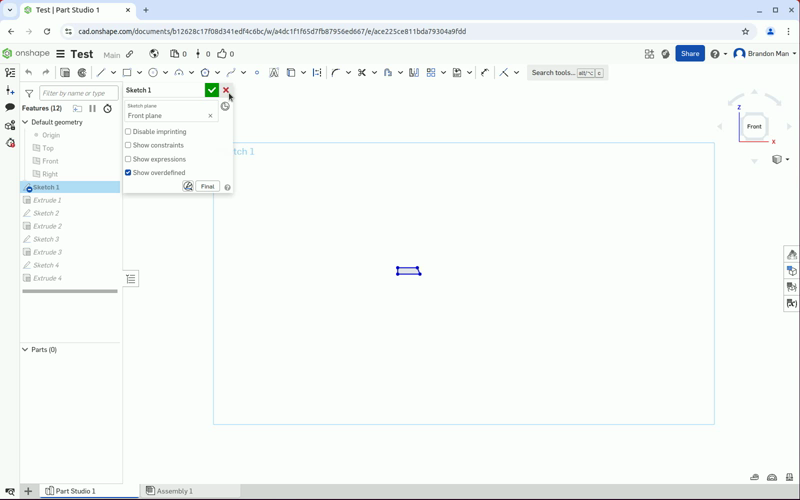
click(229, 92)
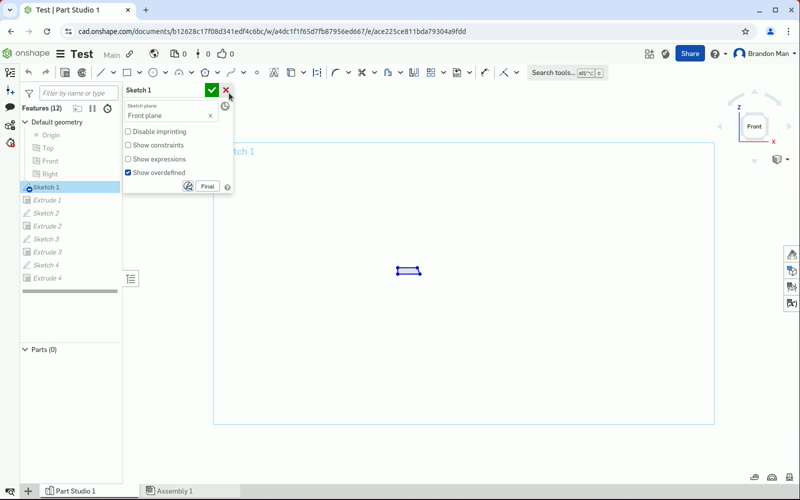
key(shift+s)
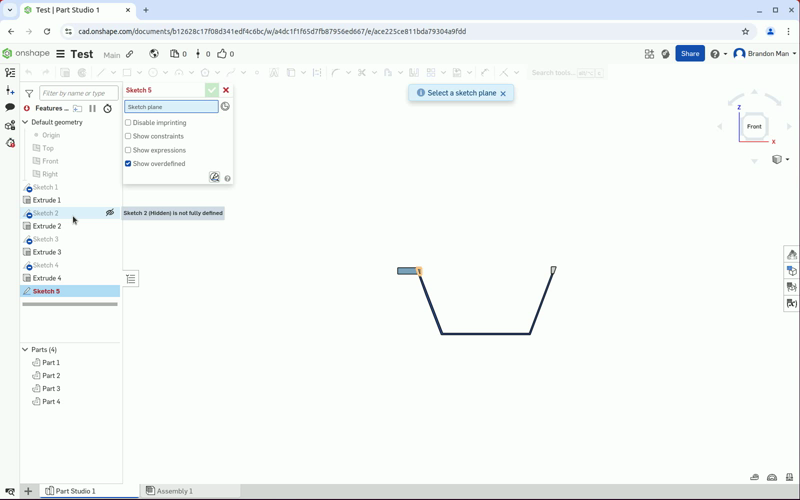
scroll(3)
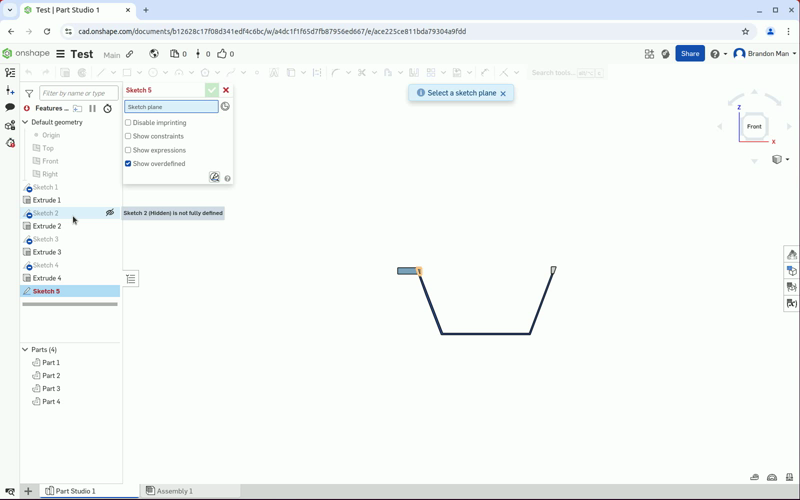
mouse_move(73, 163)
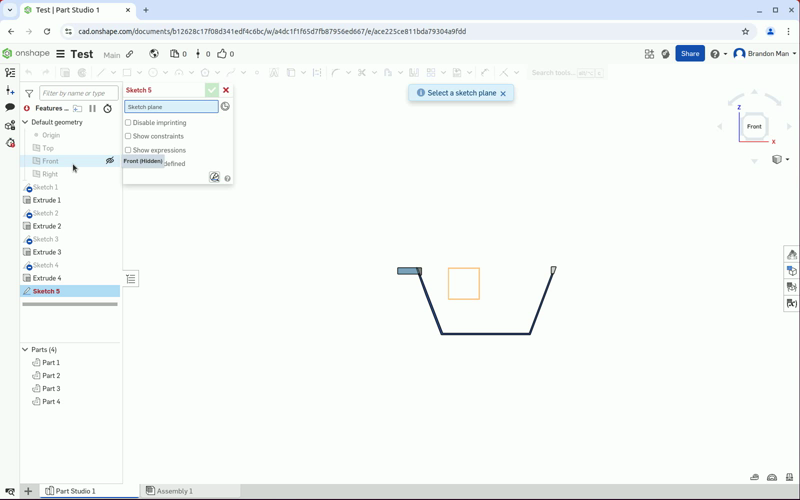
click(73, 163)
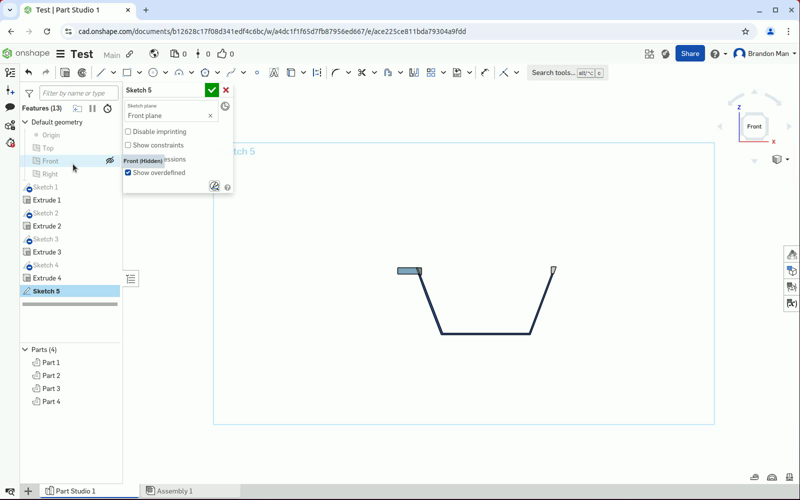
mouse_move(73, 352)
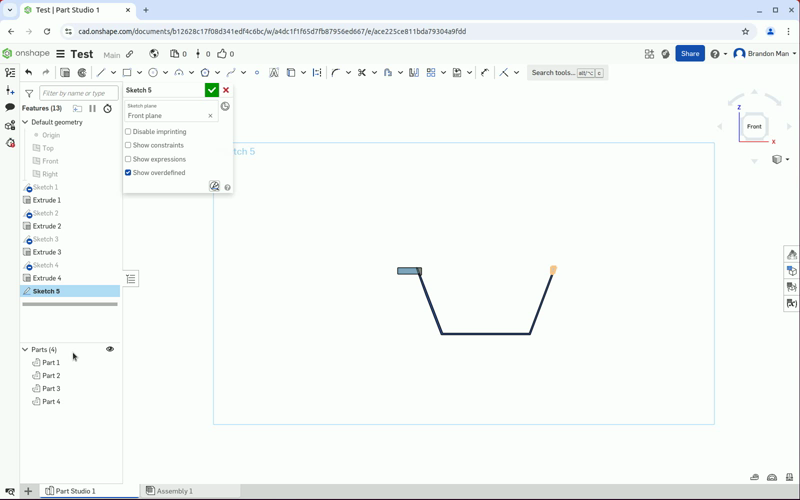
key(y)
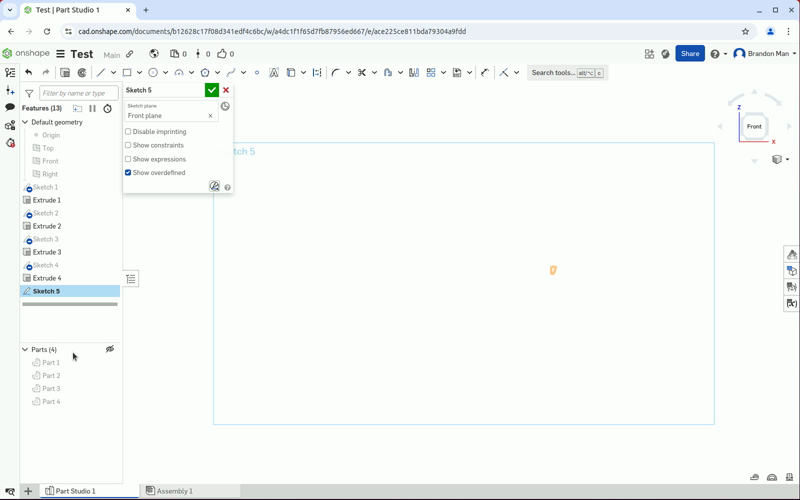
key(l)
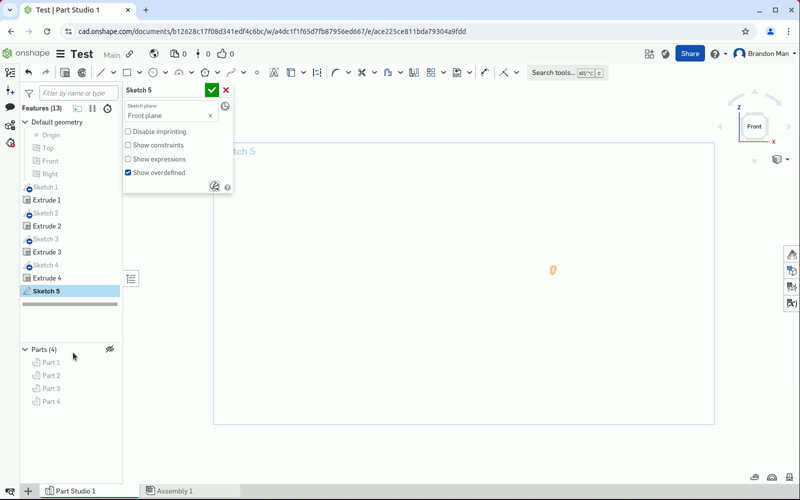
key_down(shift)
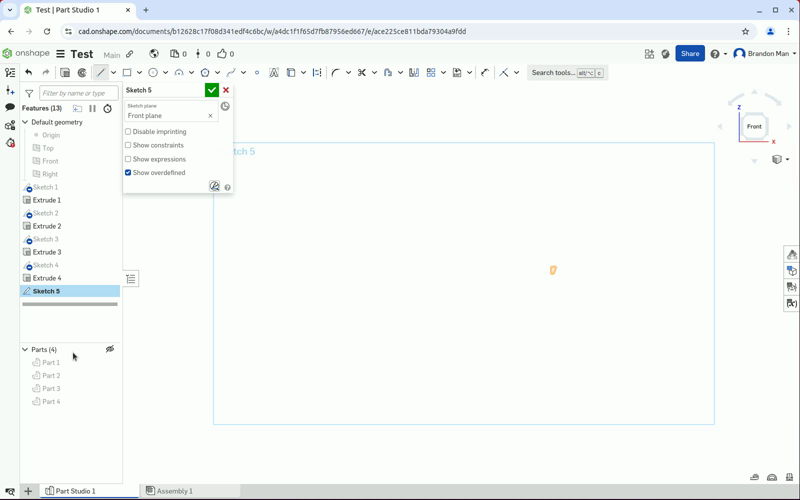
mouse_move(553, 273)
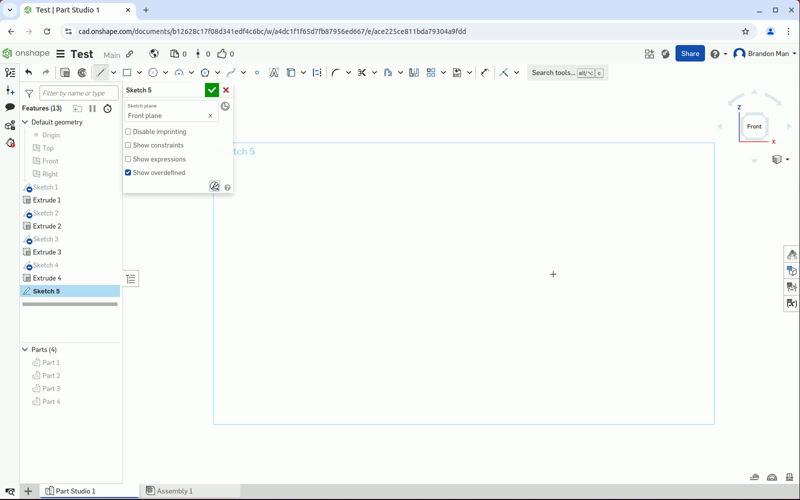
click(553, 273)
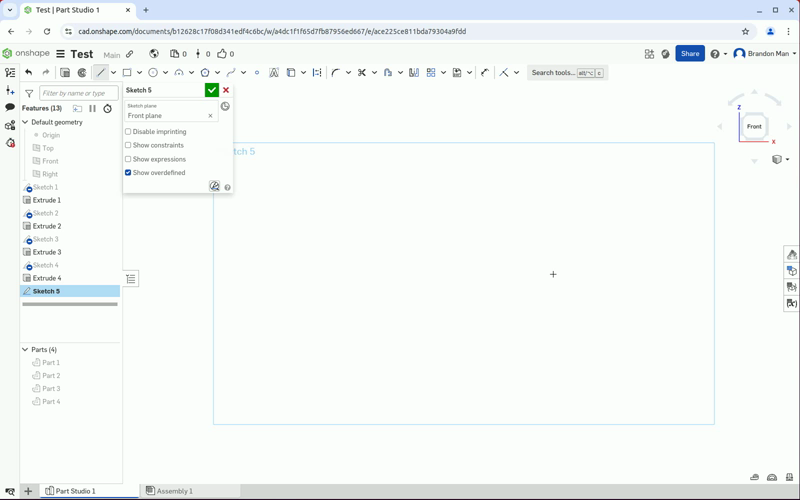
key_up(shift)
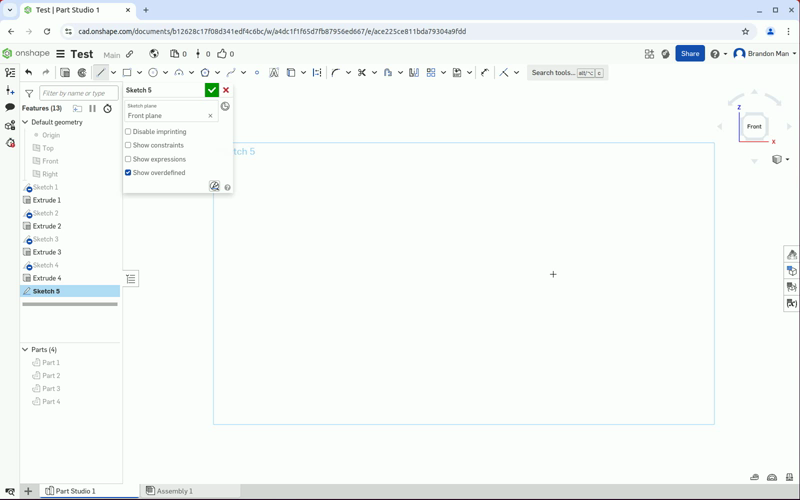
key_down(shift)
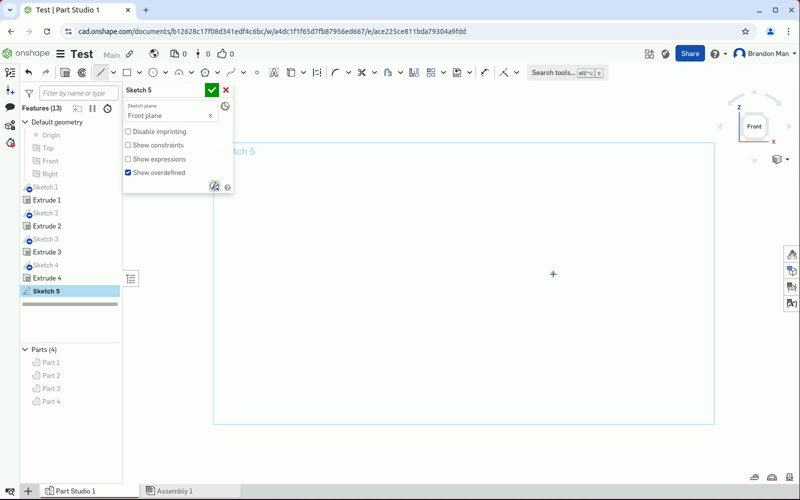
mouse_move(583, 273)
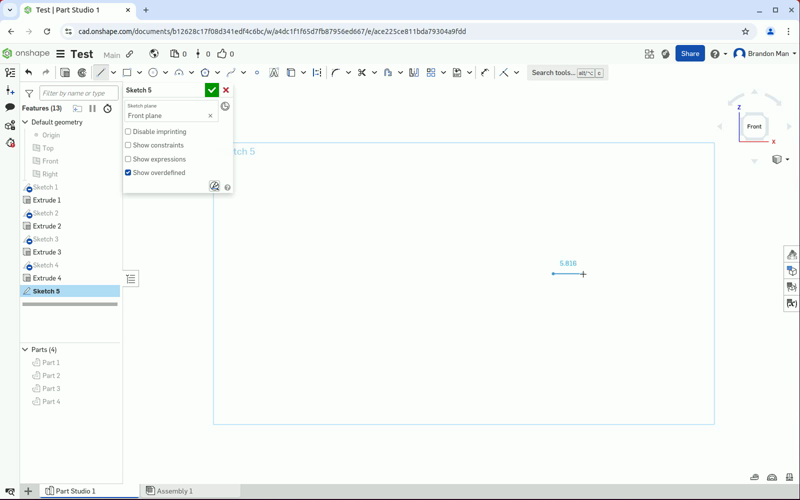
mouse_move(574, 273)
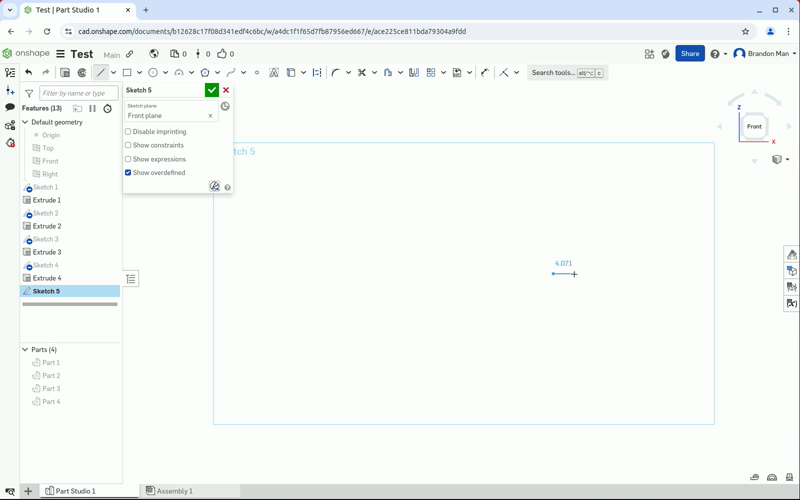
click(574, 273)
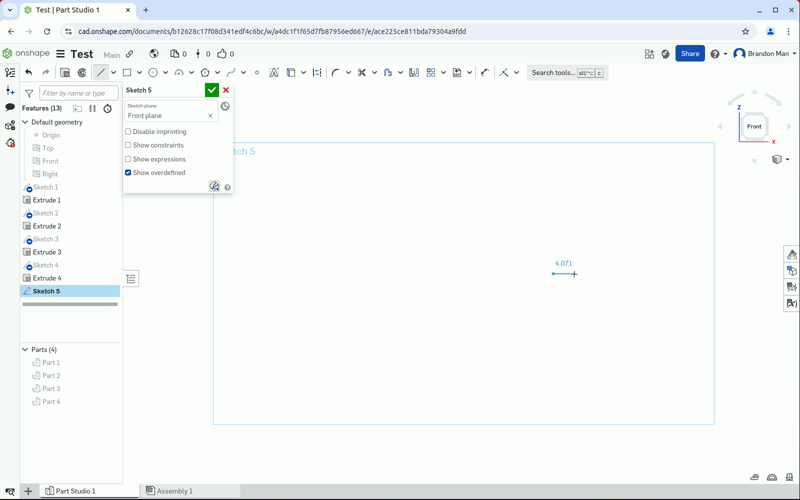
key_up(shift)
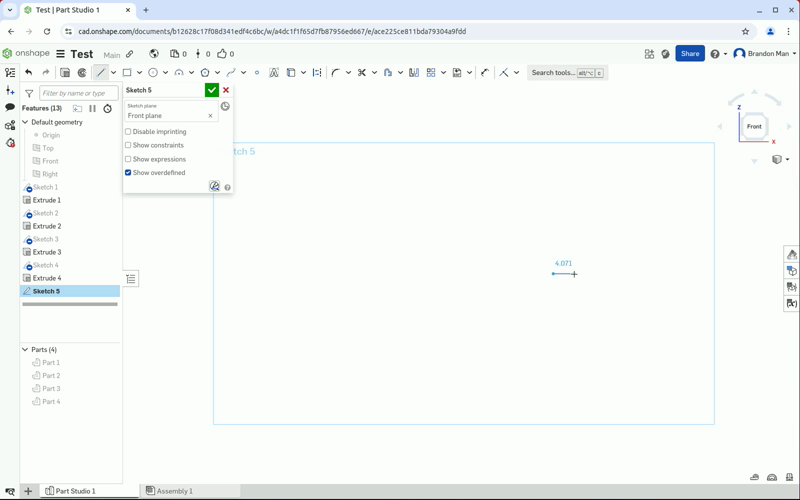
key_down(shift)
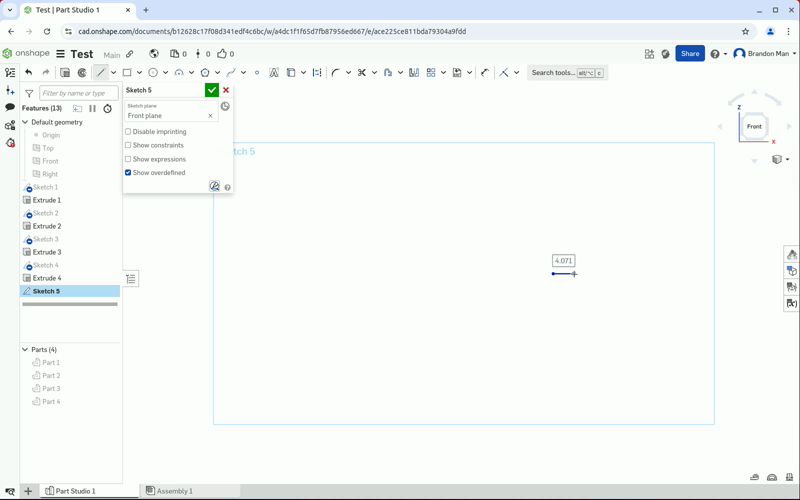
mouse_move(589, 273)
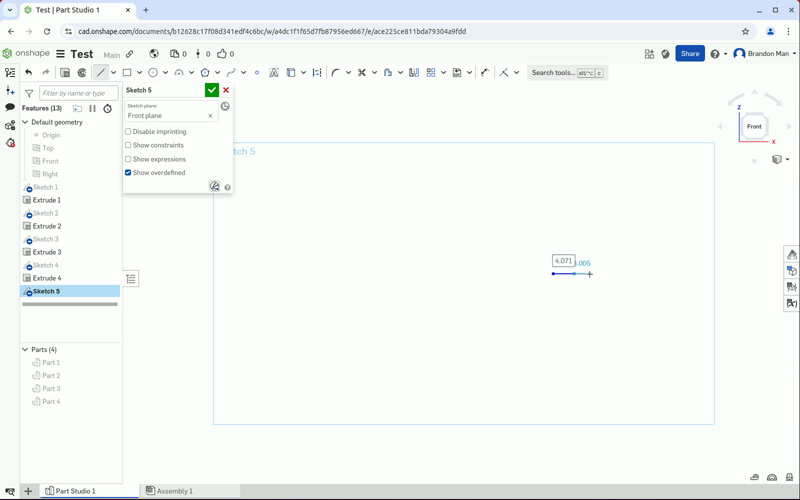
mouse_move(574, 267)
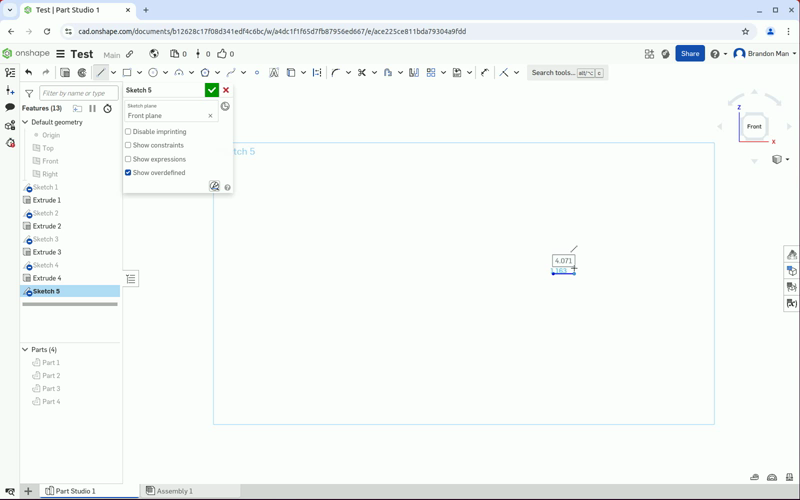
scroll(6)
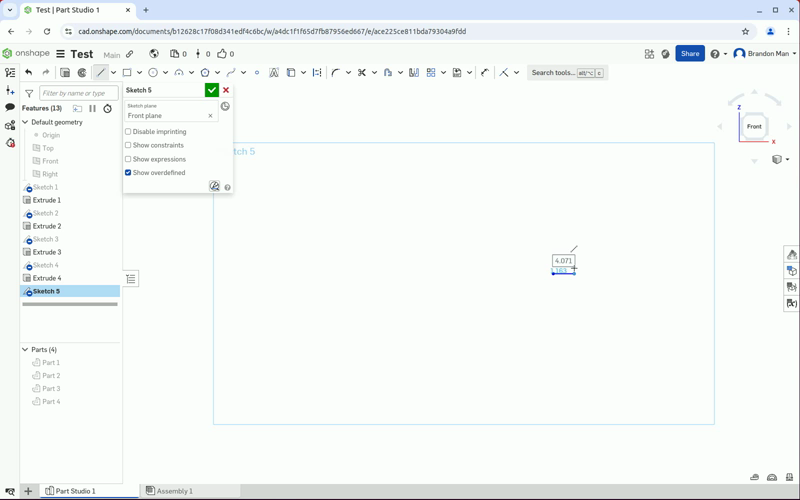
scroll(6)
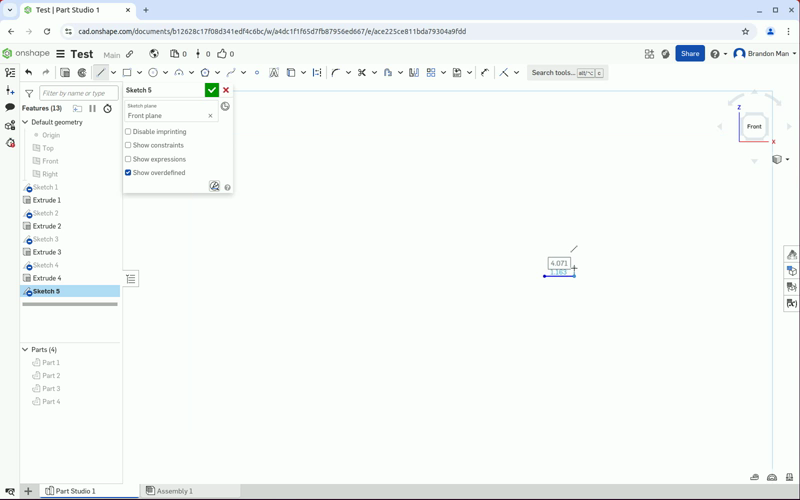
scroll(6)
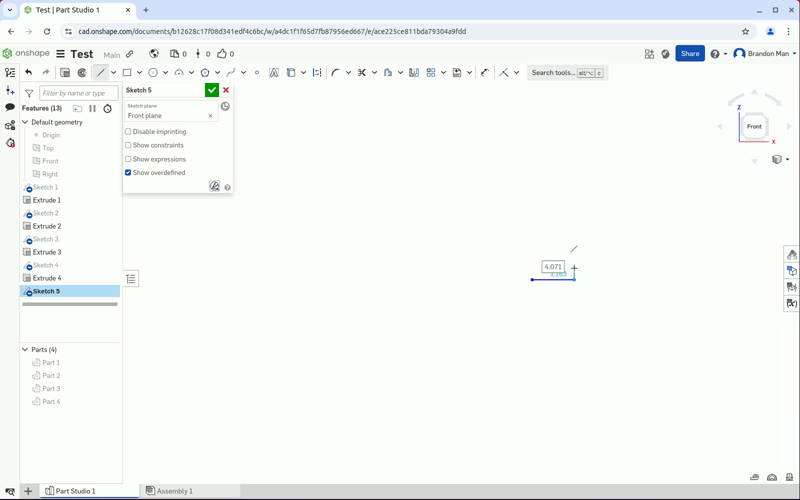
scroll(6)
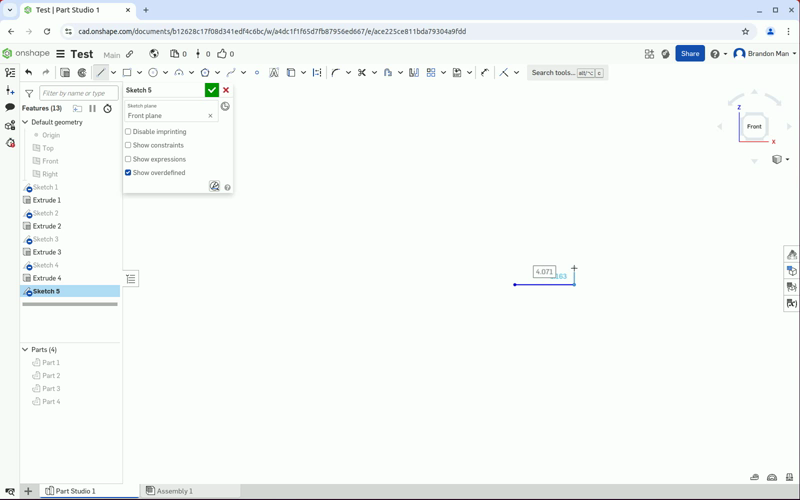
scroll(6)
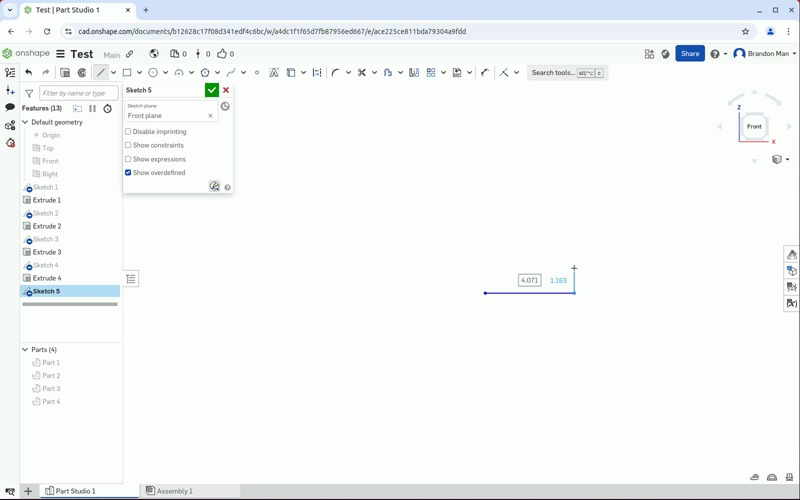
scroll(6)
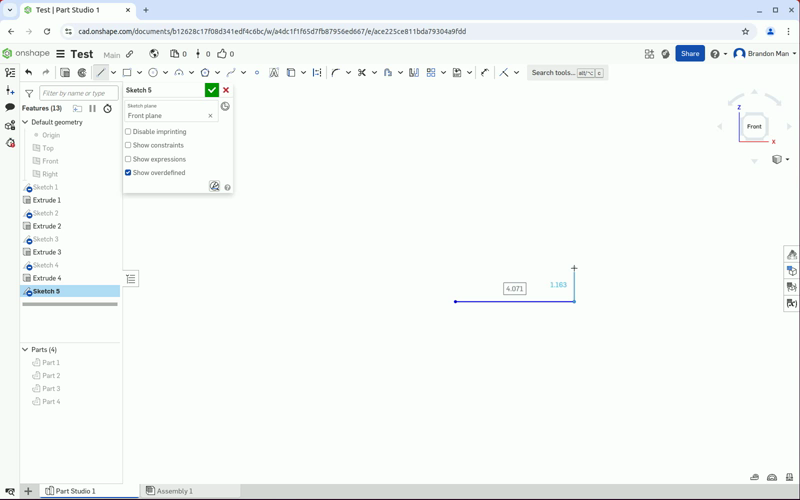
scroll(6)
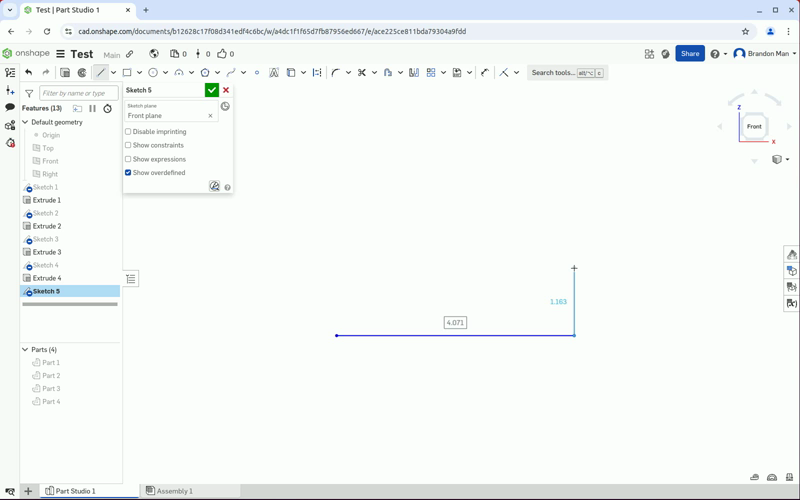
click(574, 267)
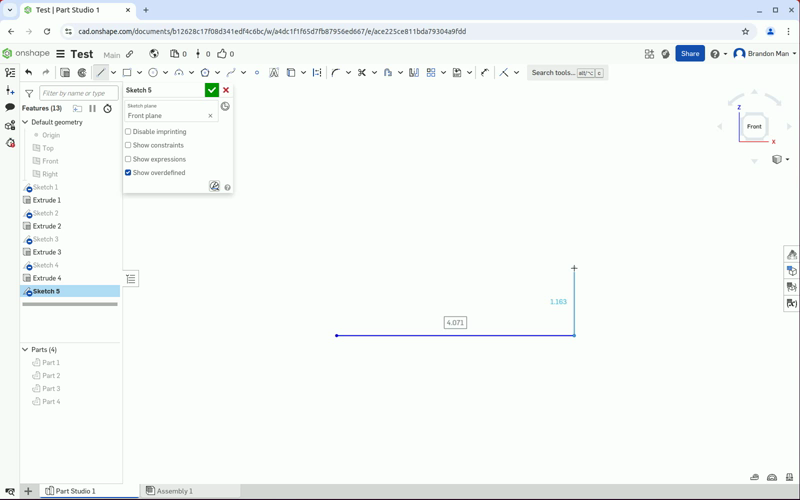
scroll(-6)
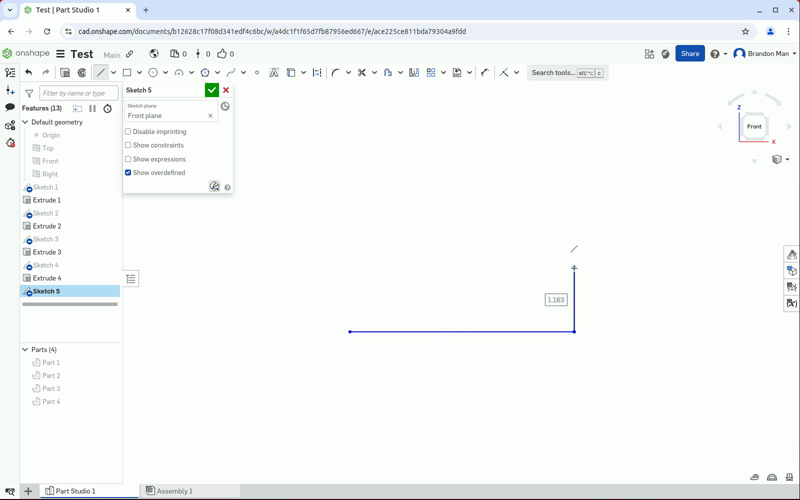
scroll(-6)
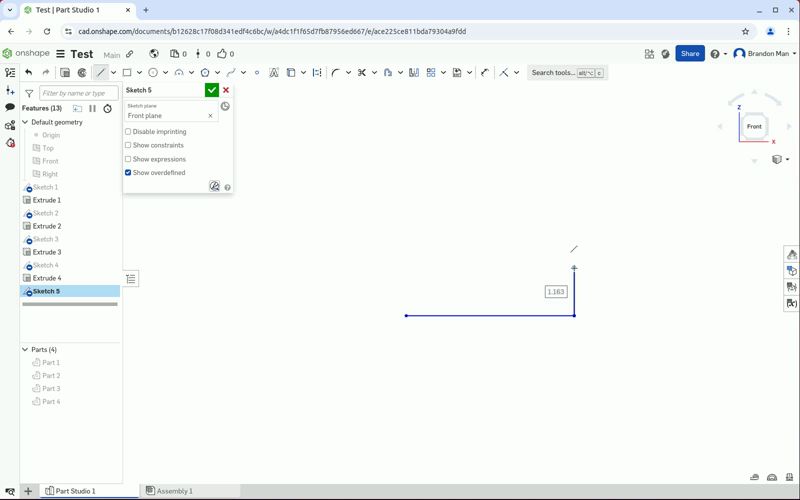
scroll(-6)
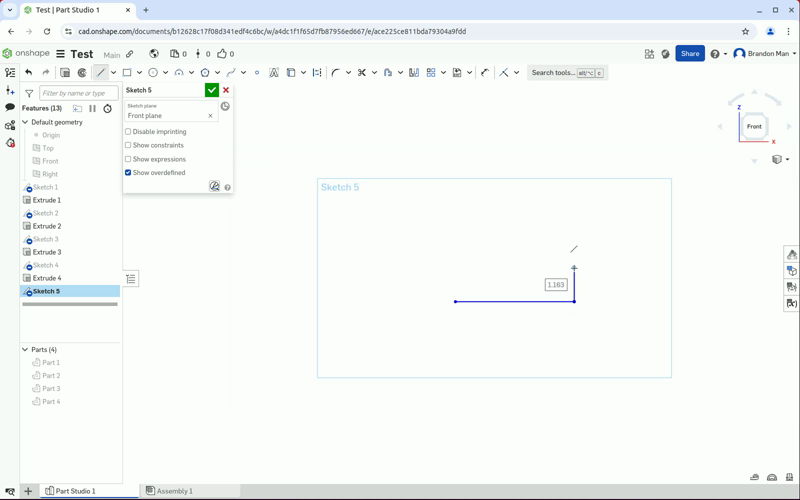
scroll(-6)
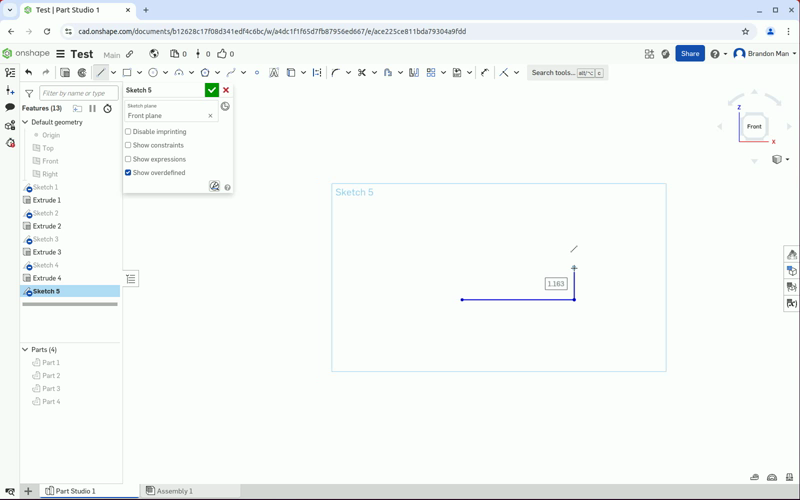
scroll(-6)
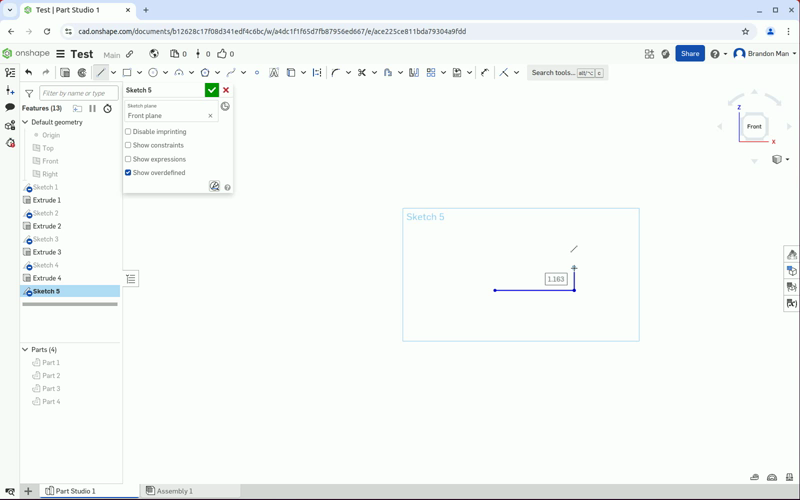
scroll(-6)
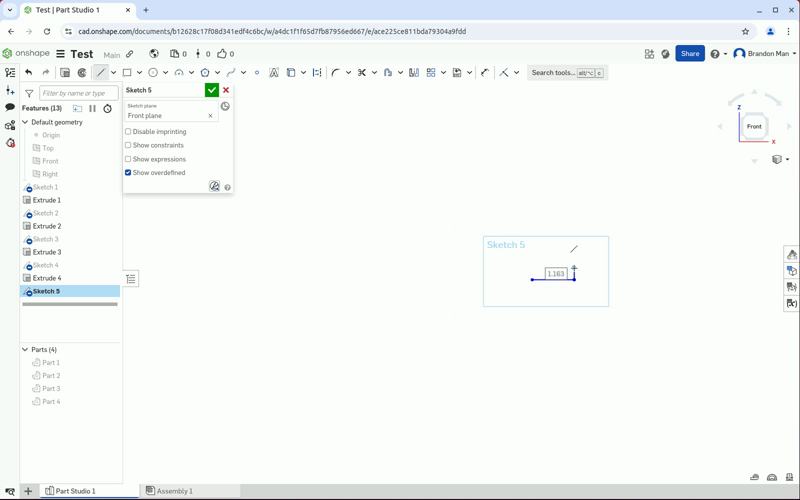
scroll(-6)
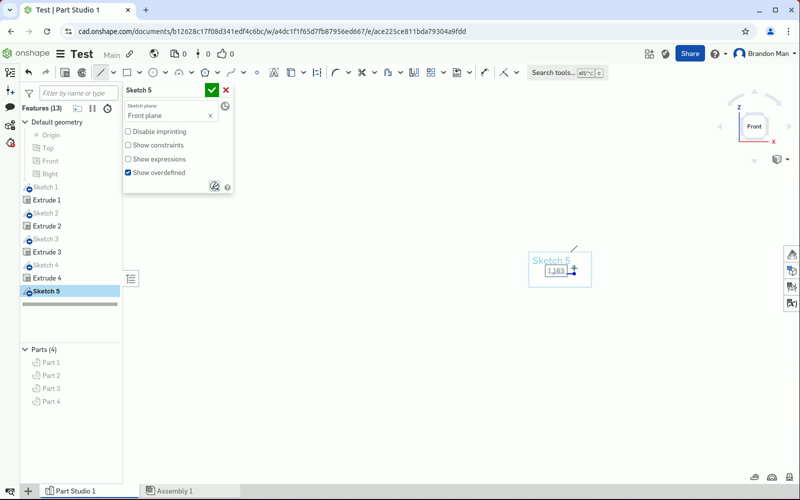
key_up(shift)
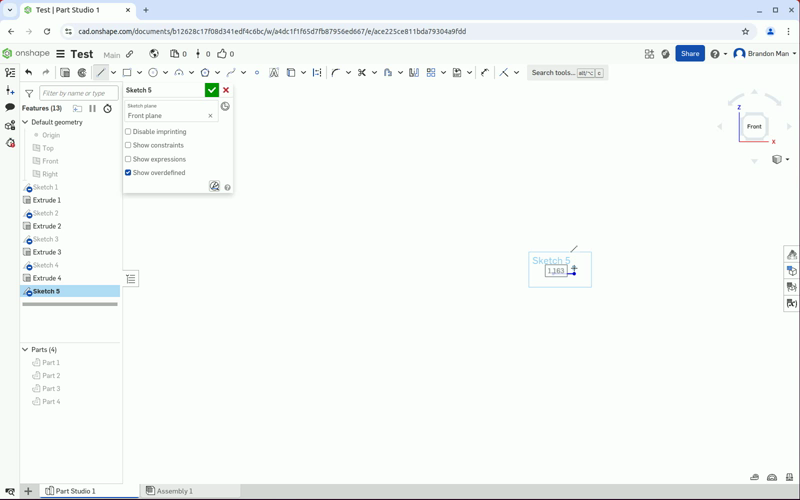
key_down(shift)
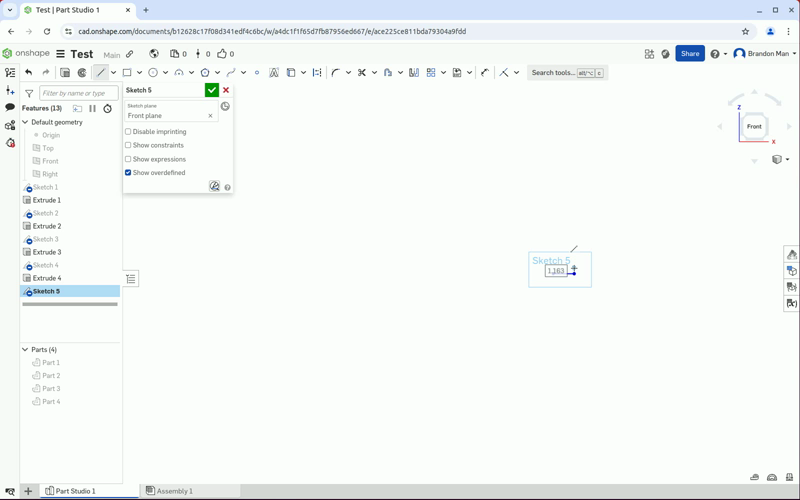
mouse_move(589, 267)
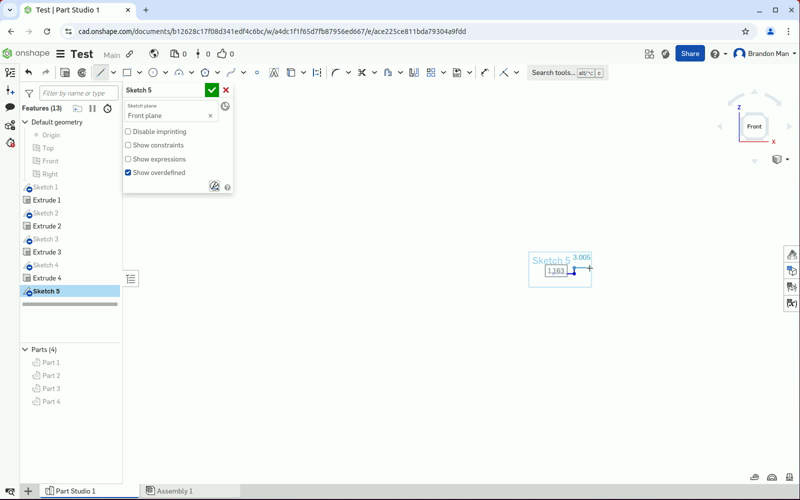
mouse_move(555, 267)
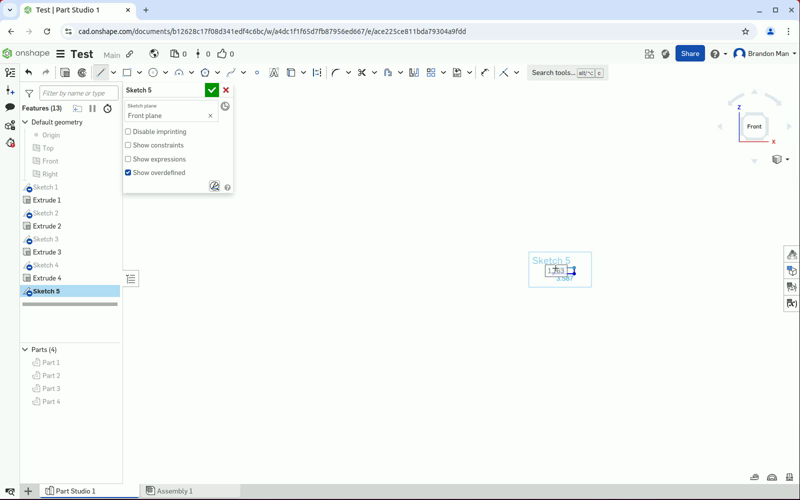
click(555, 267)
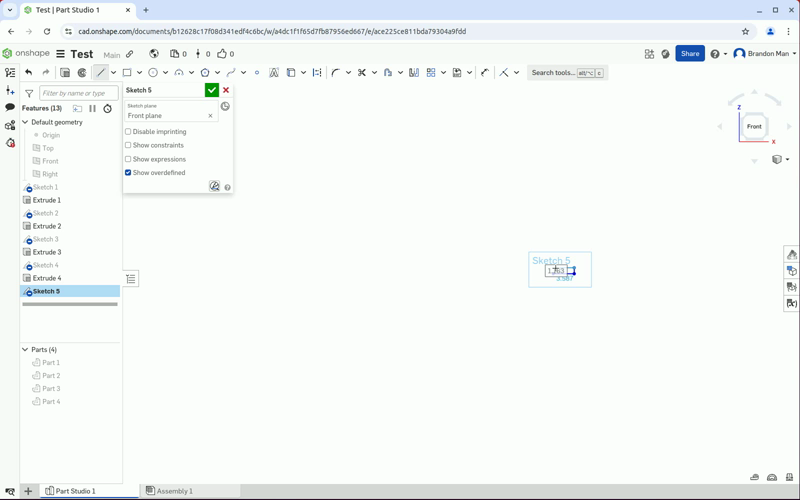
key_up(shift)
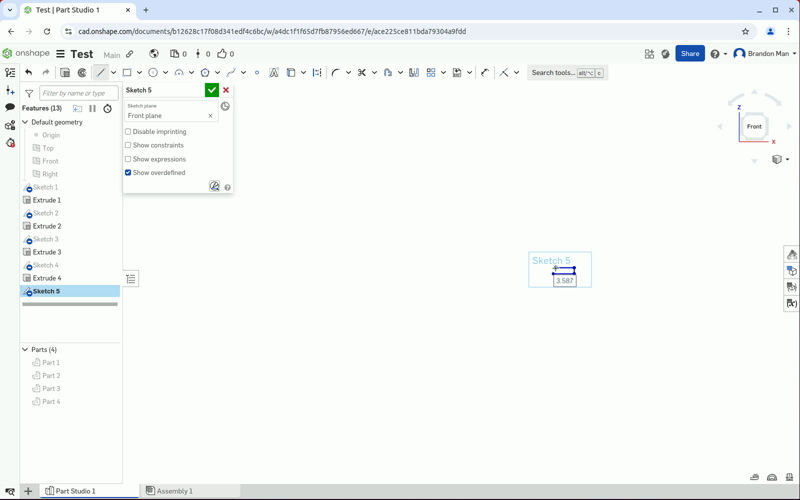
mouse_move(585, 267)
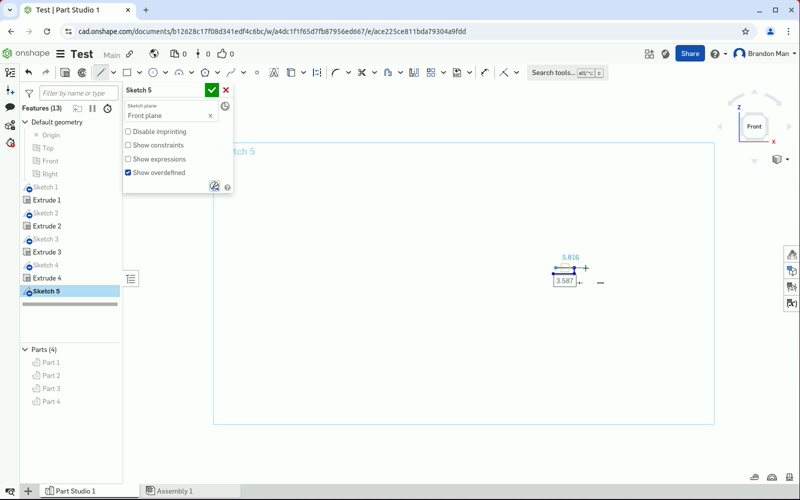
key_down(shift)
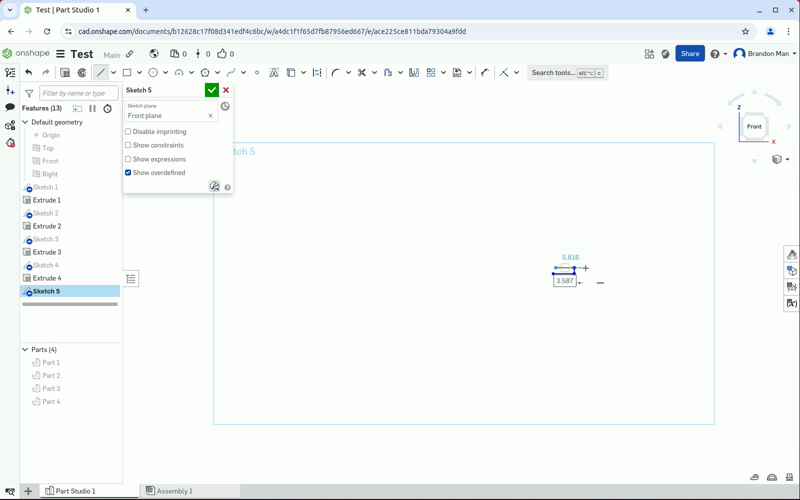
mouse_move(553, 273)
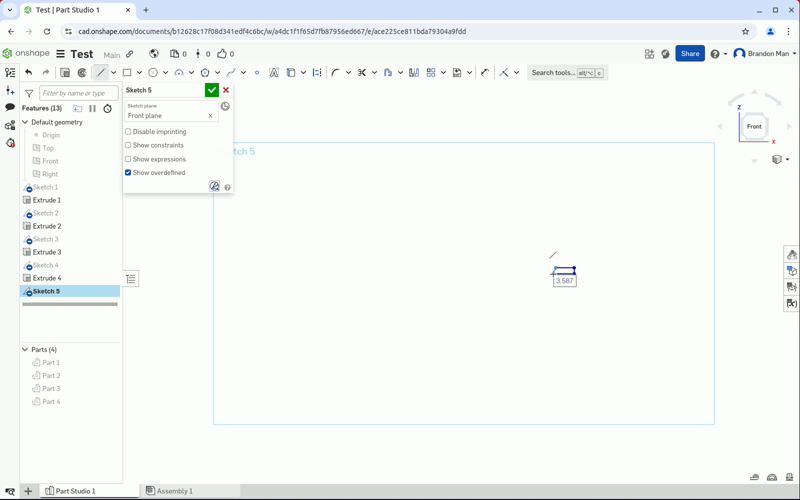
scroll(6)
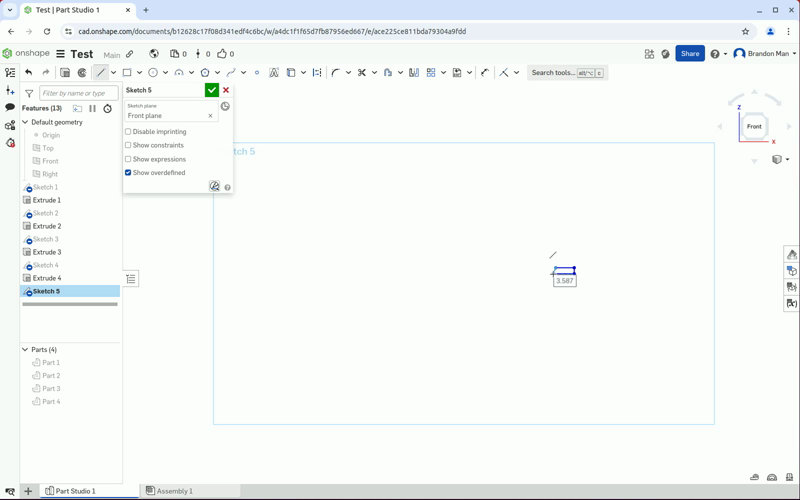
scroll(6)
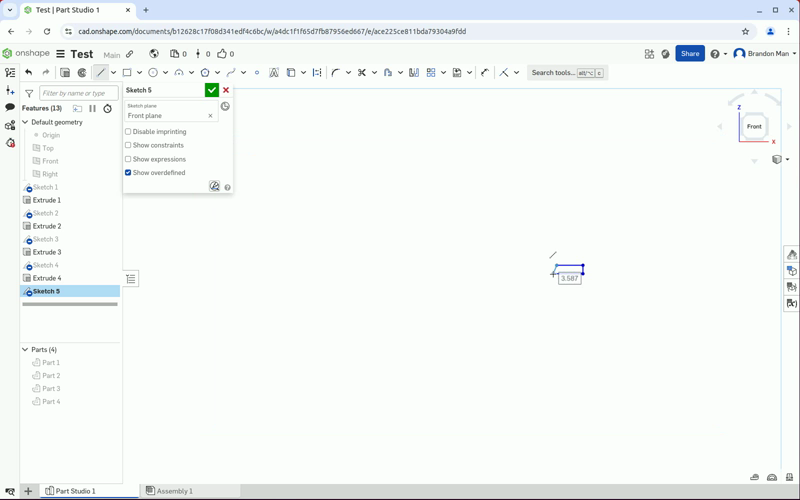
scroll(6)
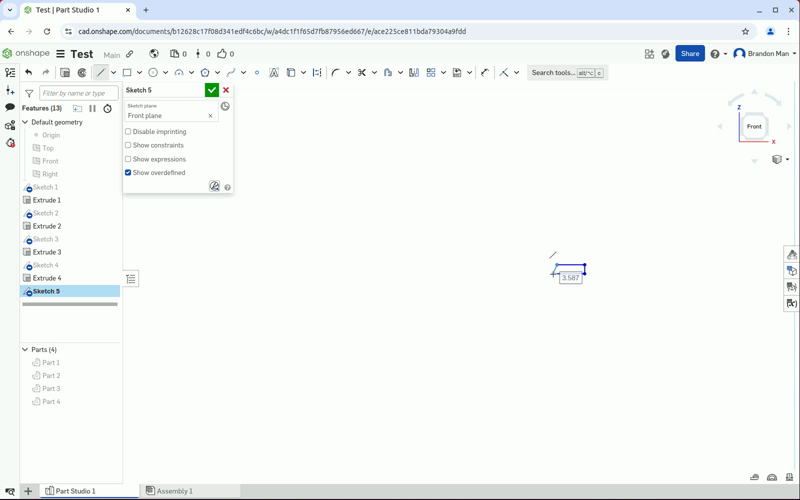
scroll(6)
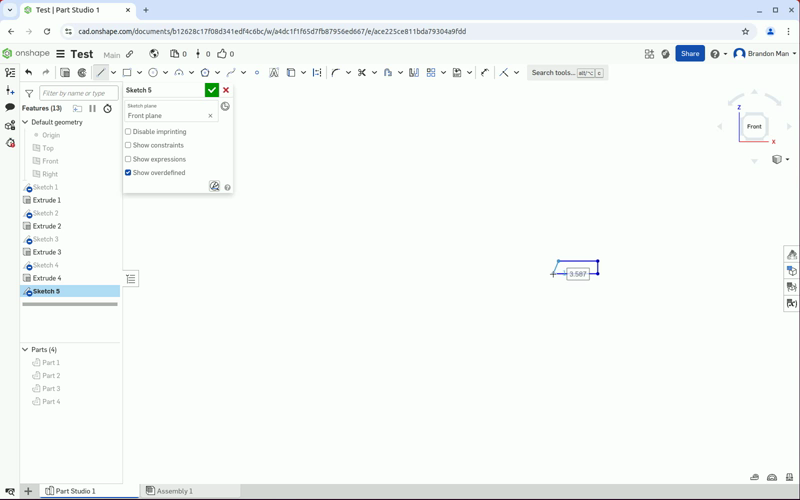
scroll(6)
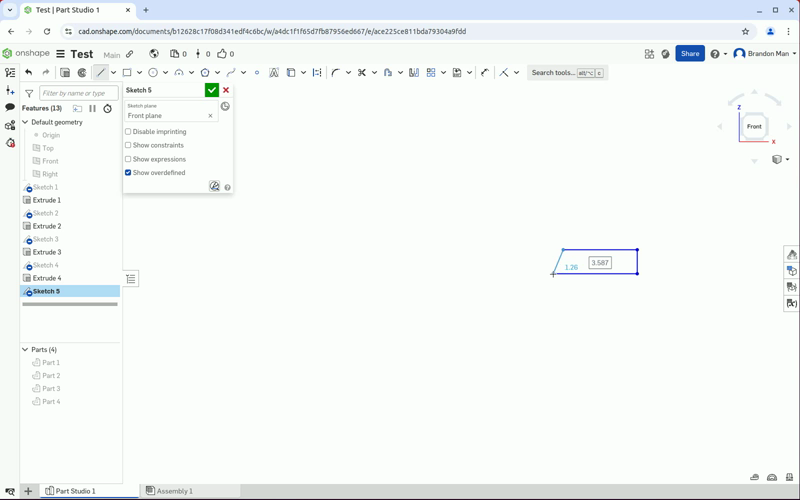
scroll(6)
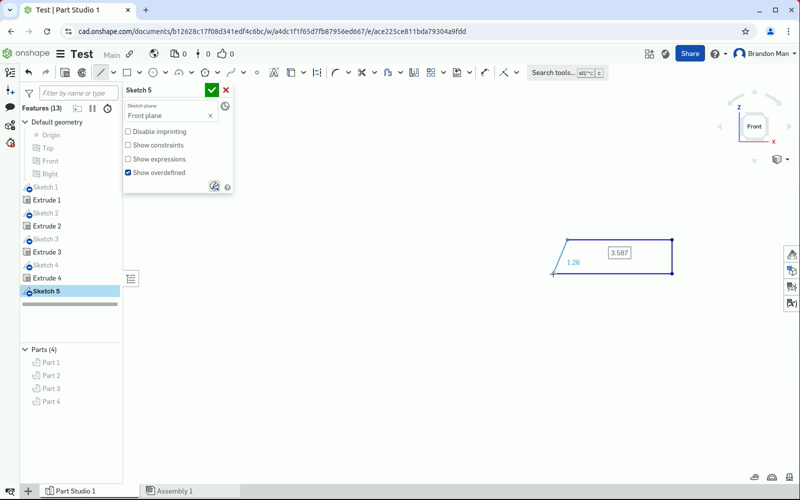
scroll(6)
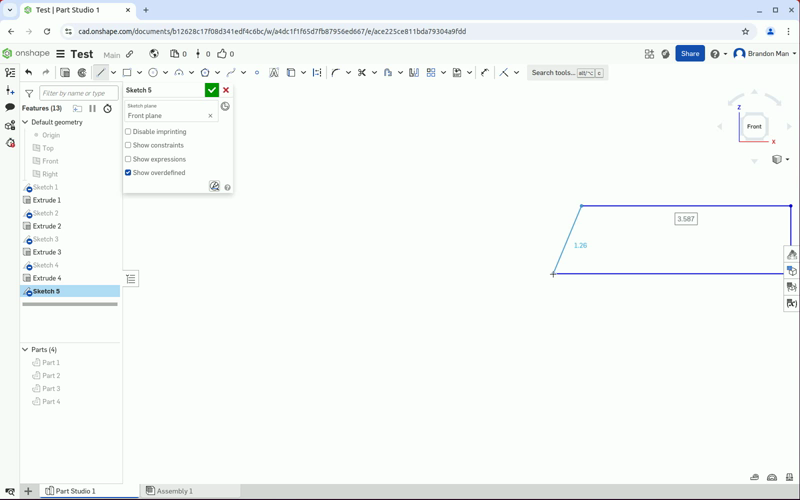
key_up(shift)
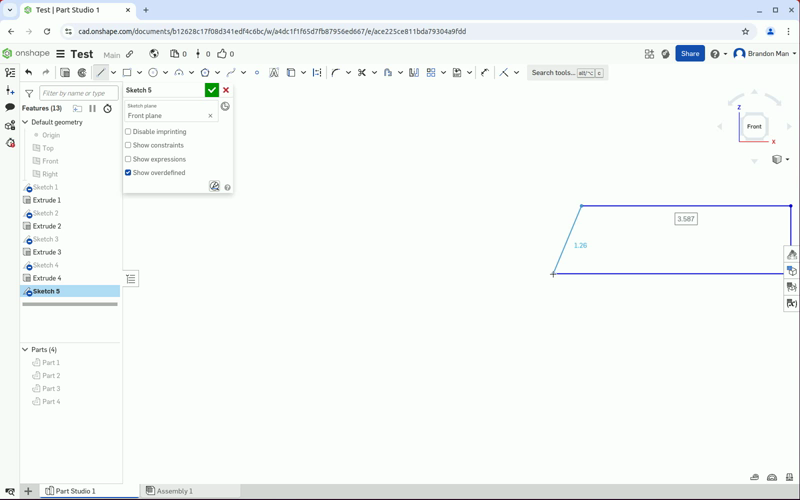
click(553, 273)
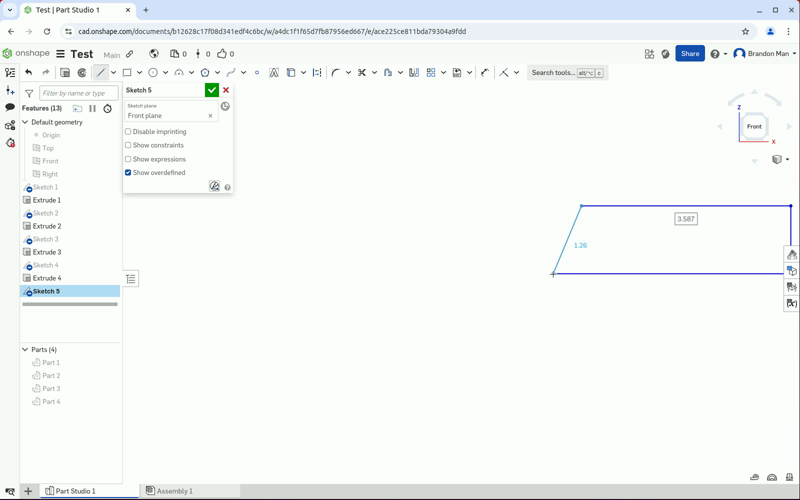
scroll(-6)
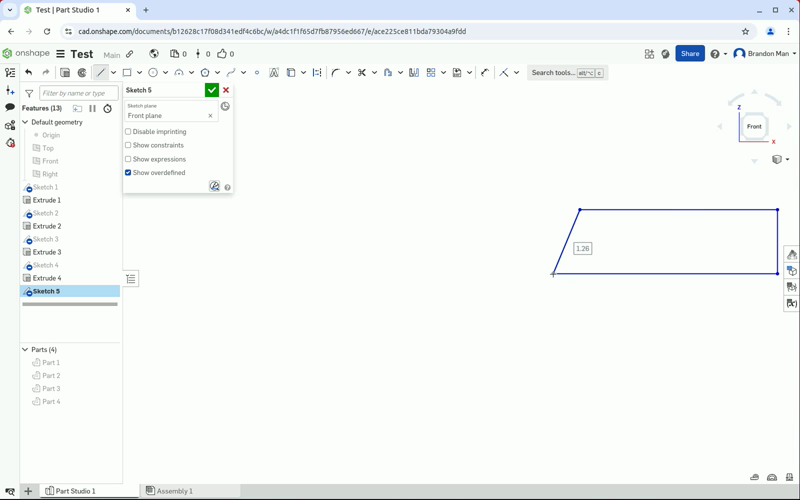
scroll(-6)
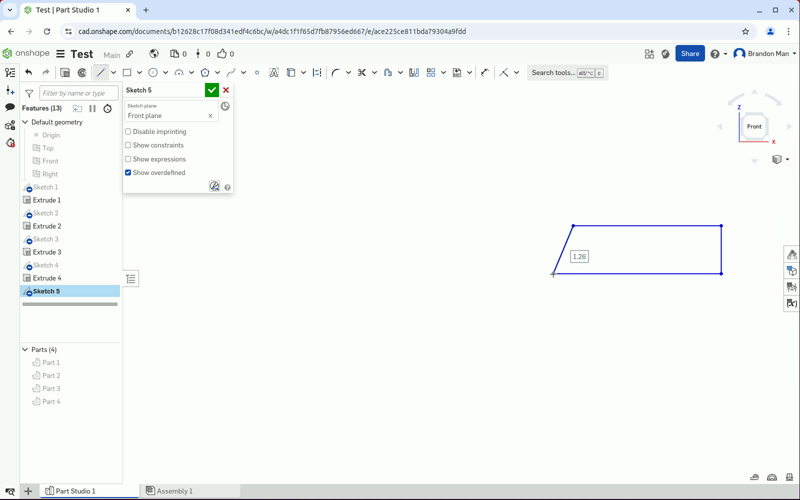
scroll(-6)
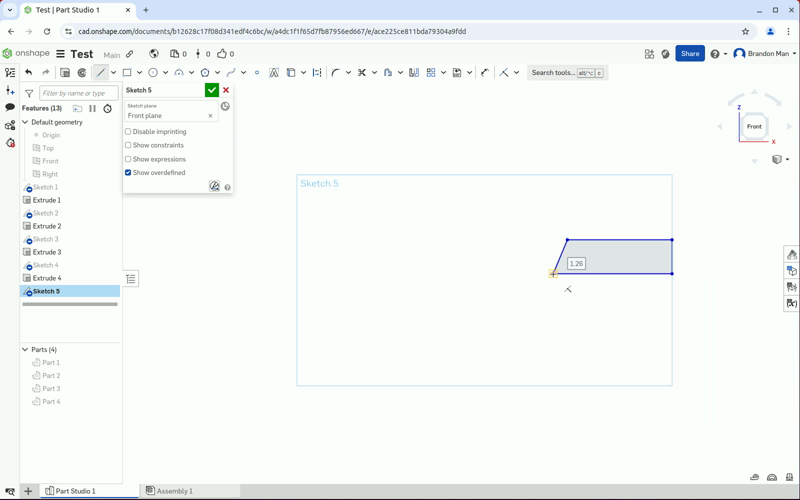
scroll(-6)
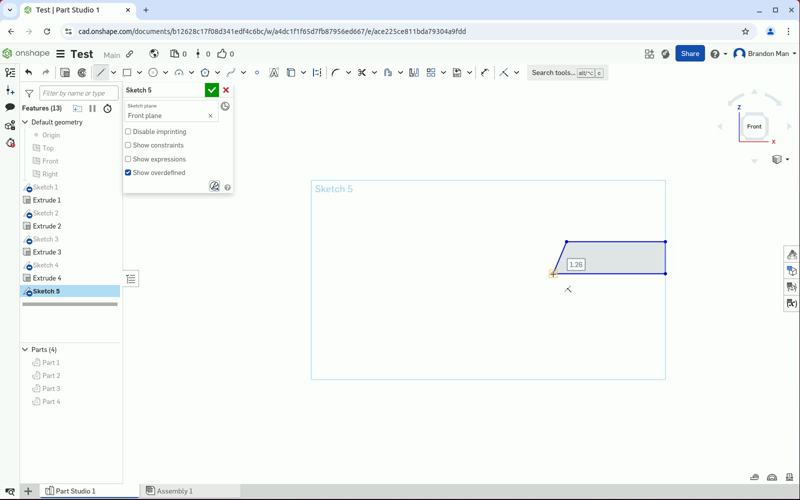
scroll(-6)
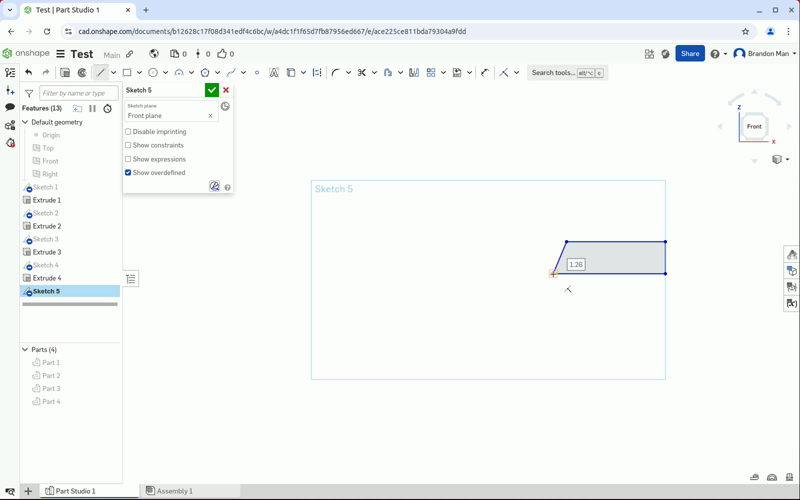
scroll(-6)
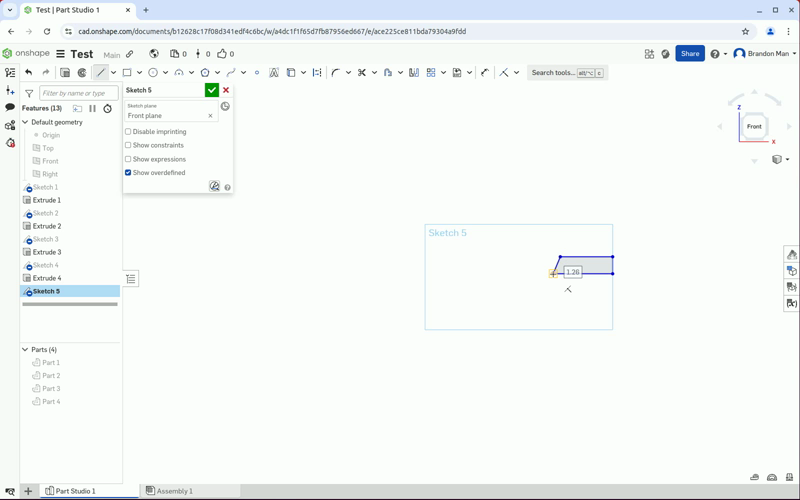
scroll(-6)
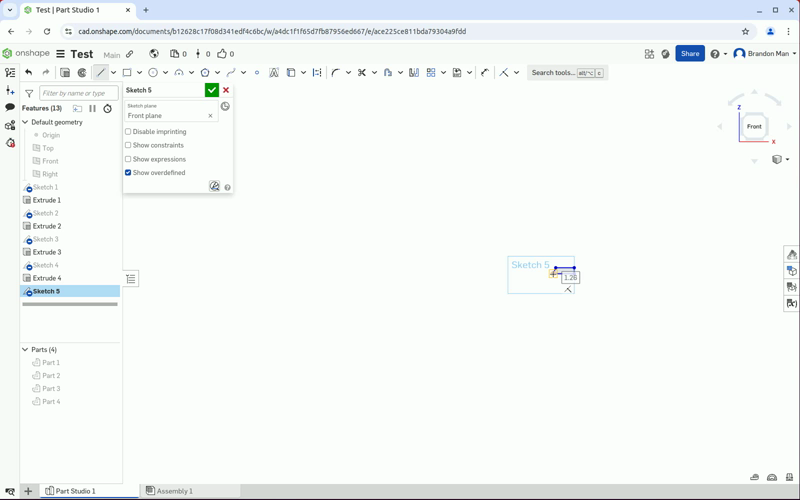
key(esc)
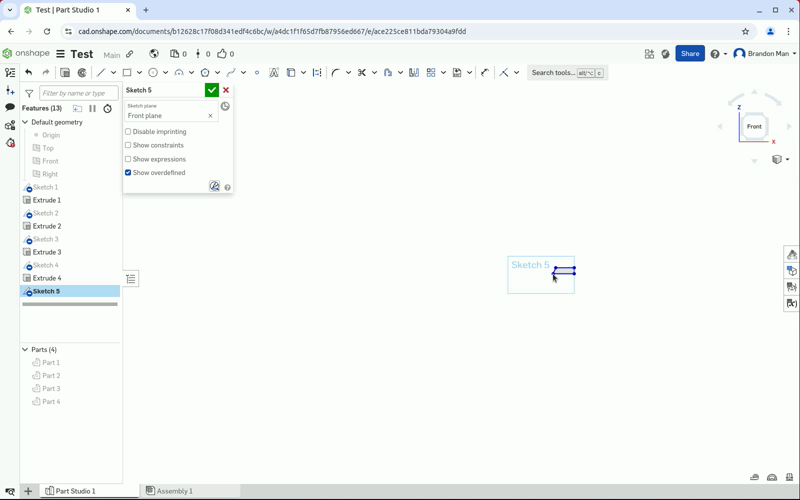
mouse_move(566, 269)
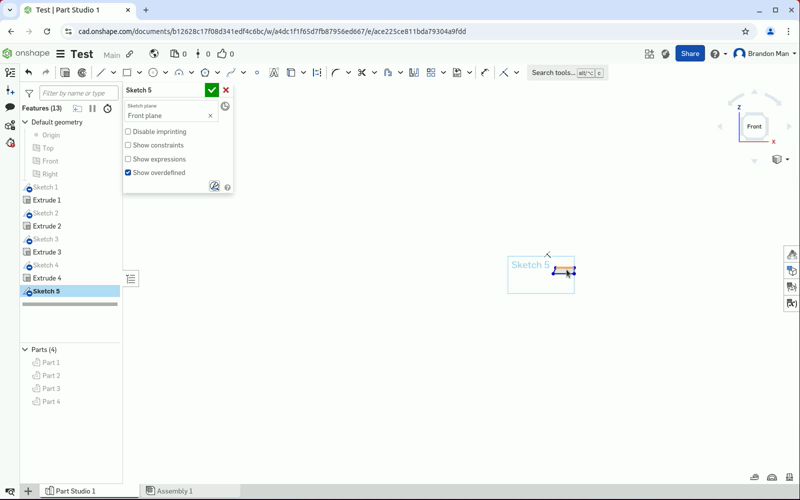
scroll(6)
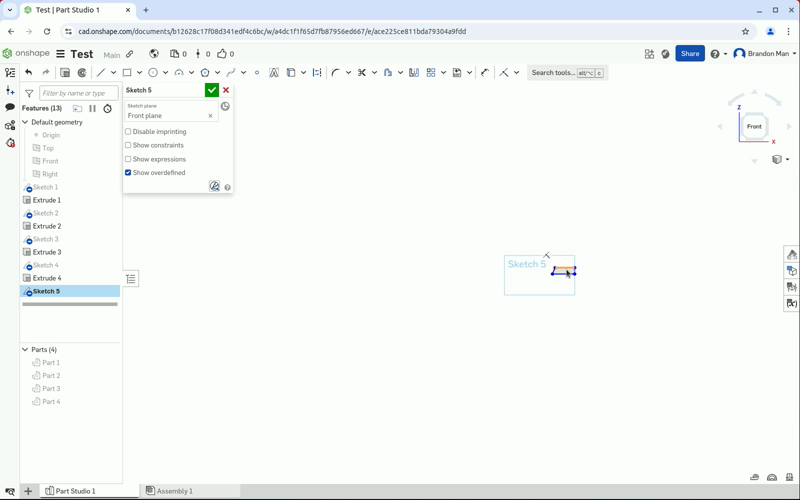
scroll(6)
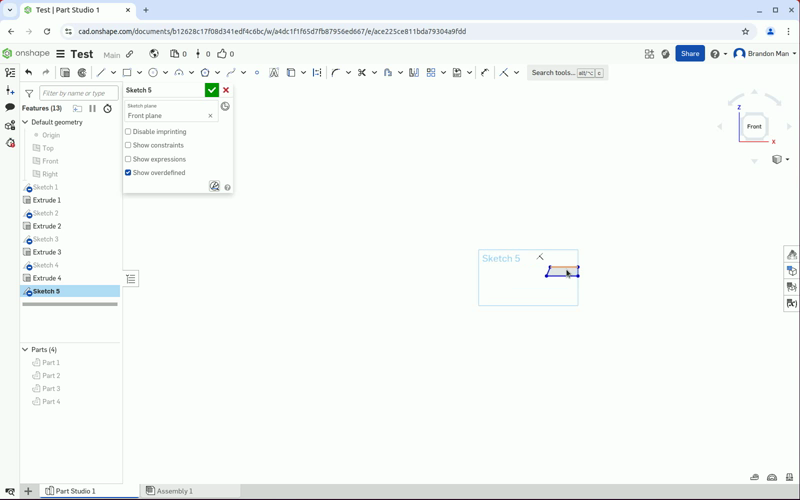
scroll(6)
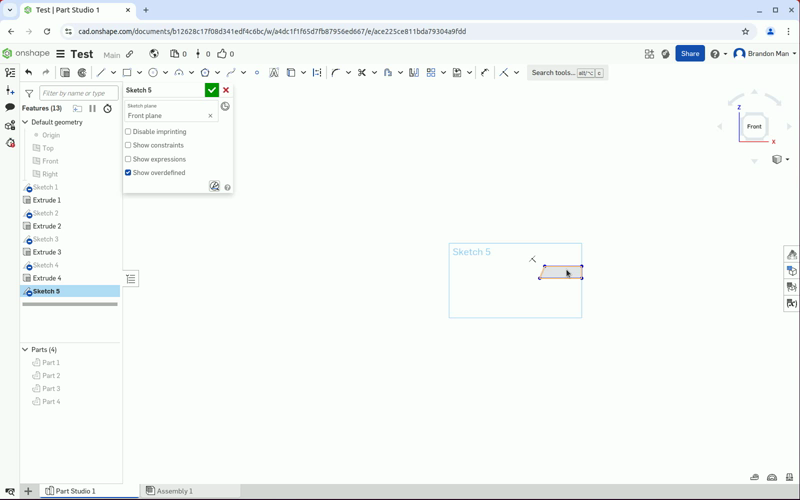
scroll(6)
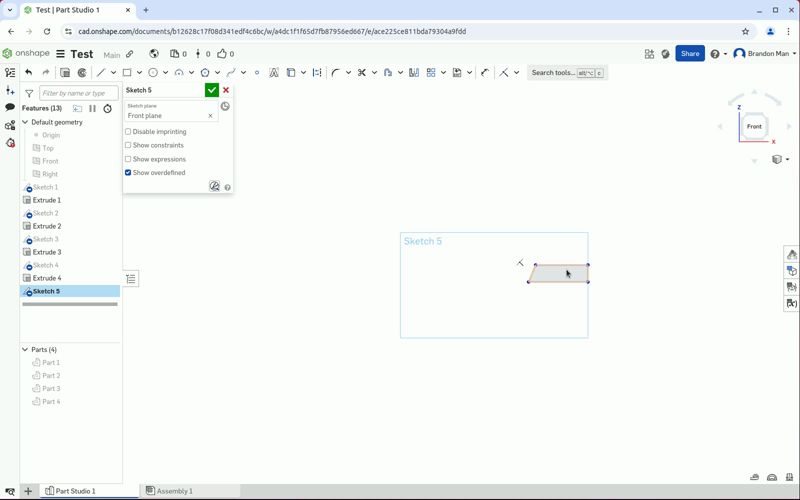
scroll(6)
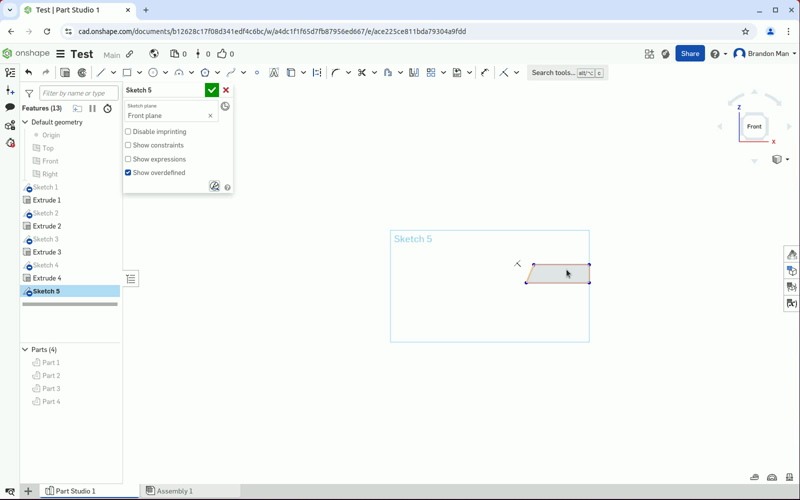
scroll(6)
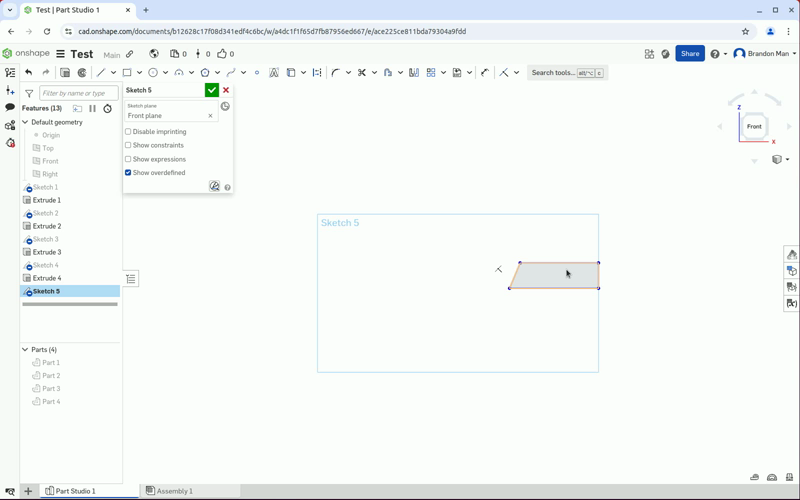
scroll(6)
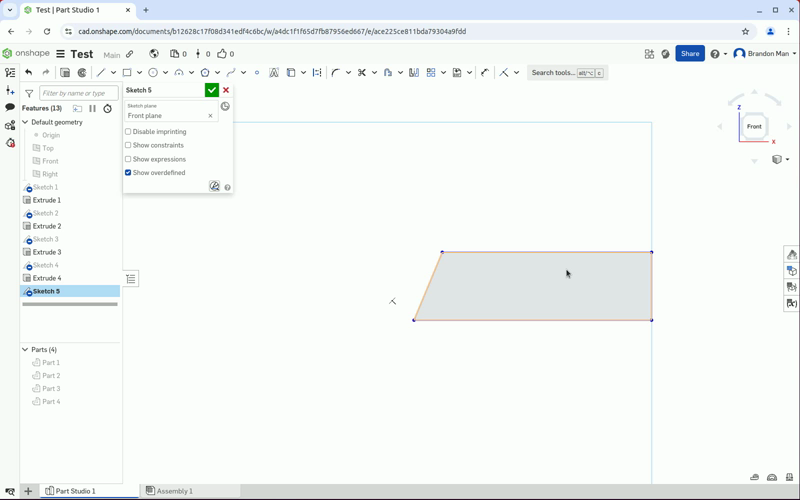
click(566, 269)
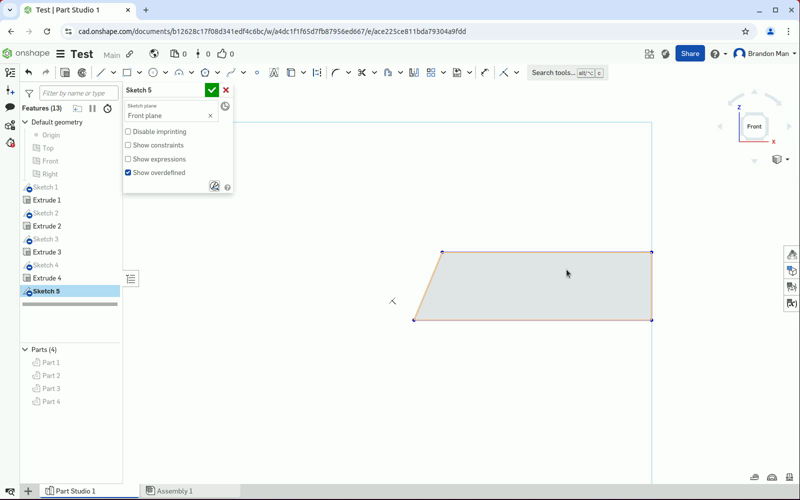
scroll(-6)
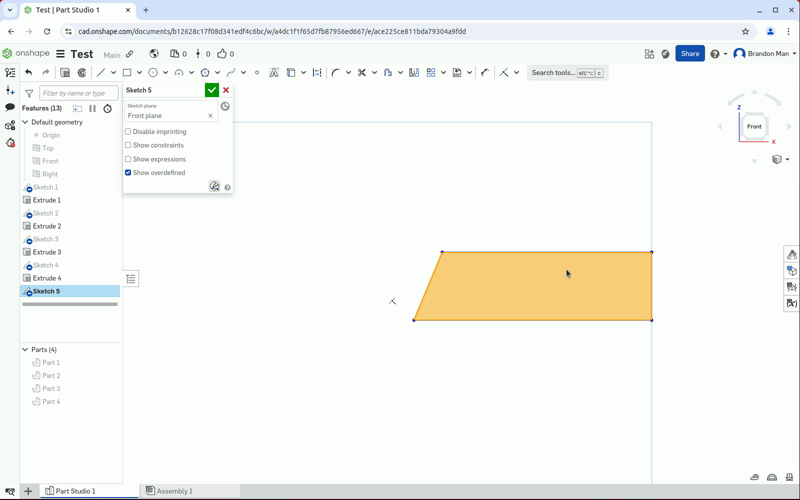
scroll(-6)
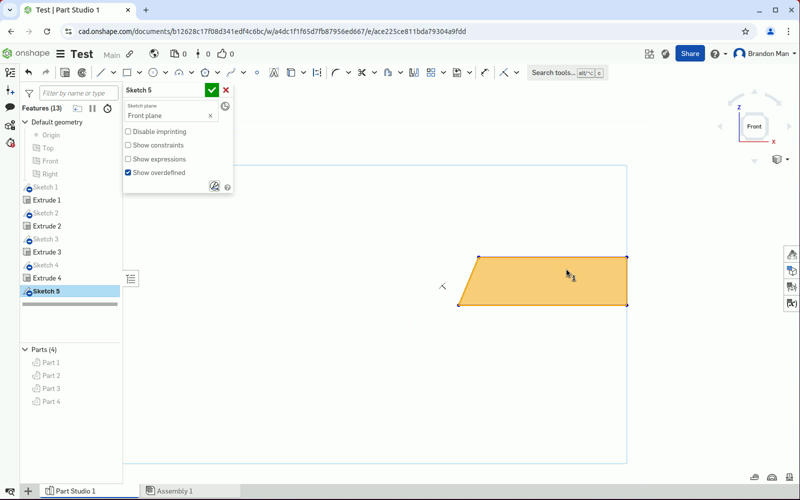
scroll(-6)
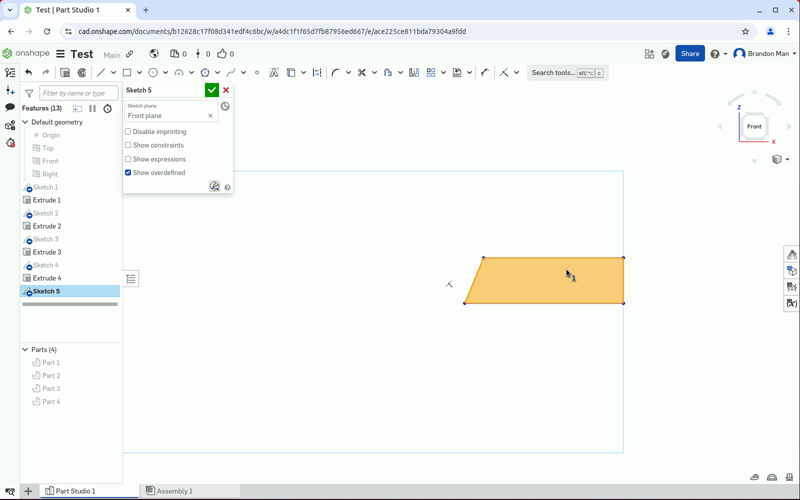
scroll(-6)
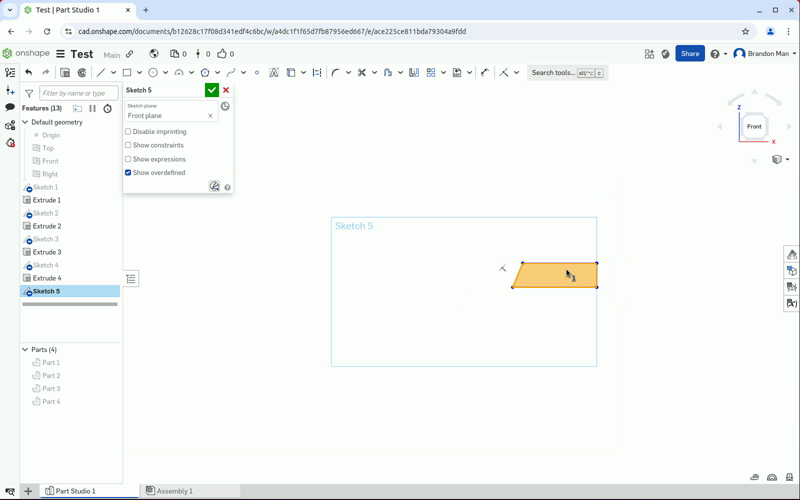
scroll(-6)
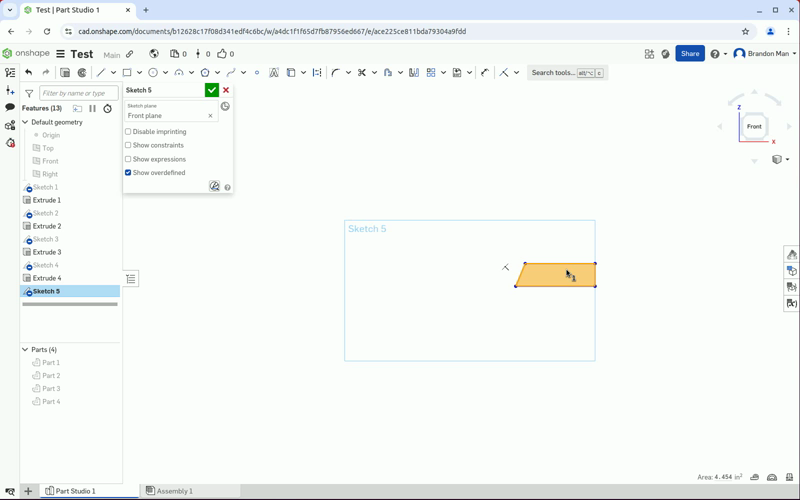
scroll(-6)
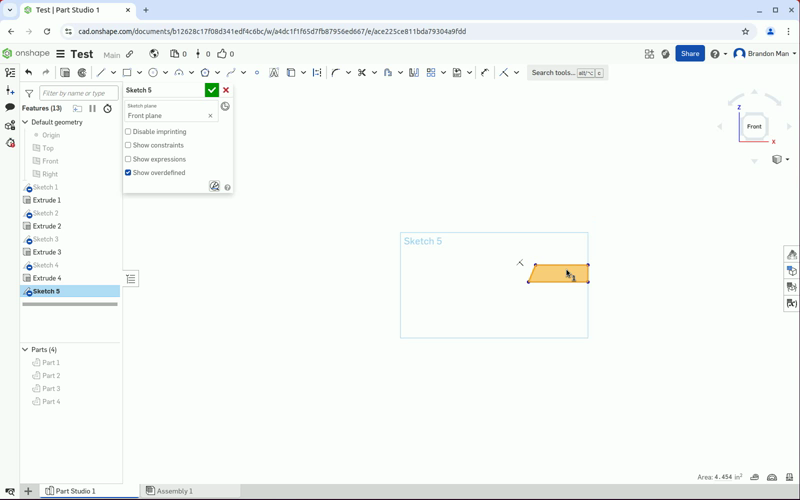
scroll(-6)
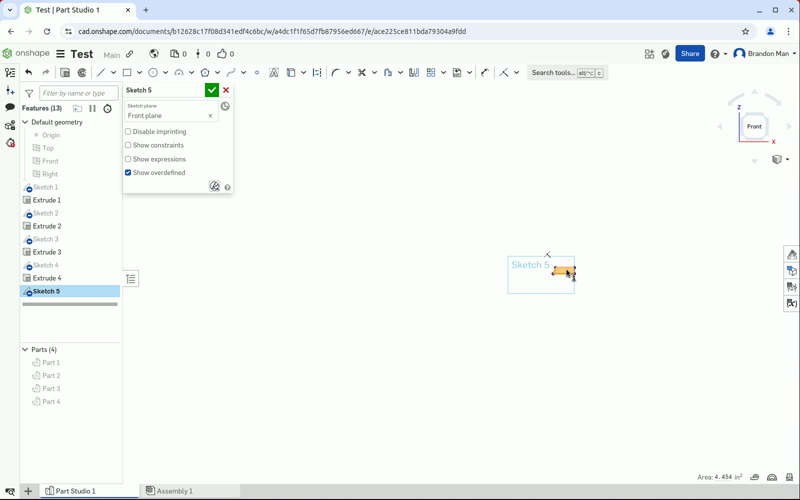
mouse_move(73, 352)
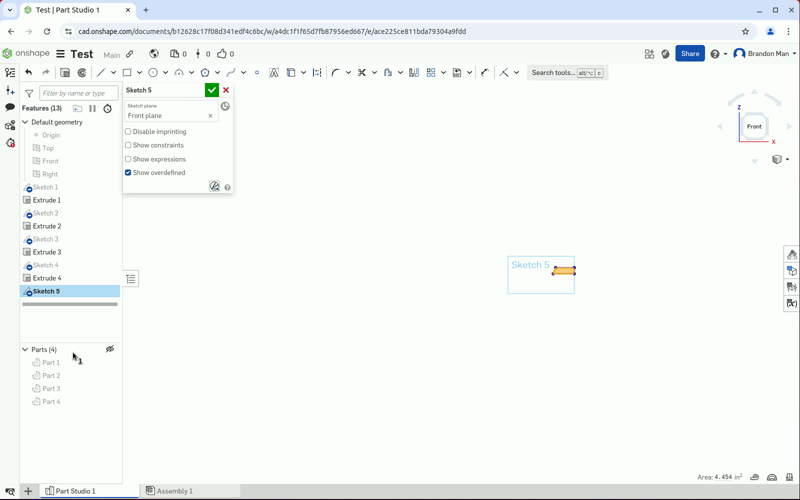
key(shift+y)
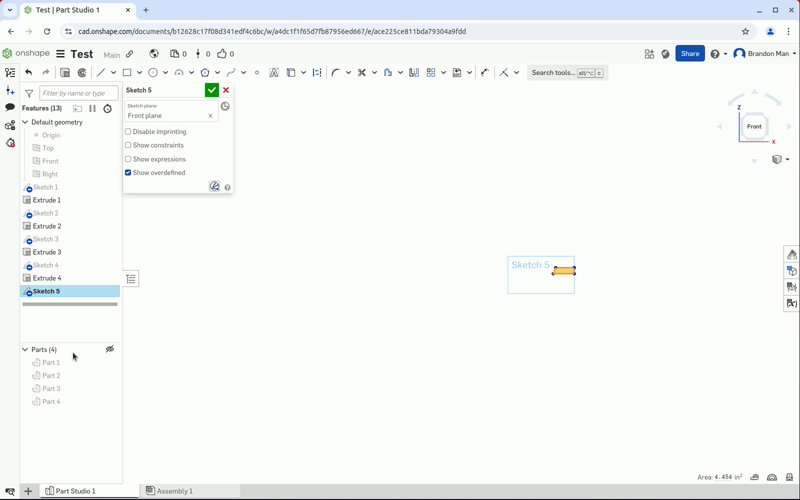
key(shift+e)
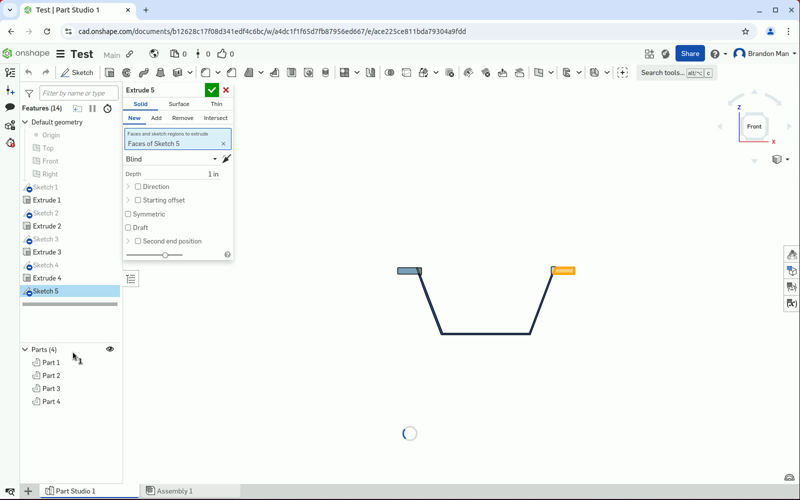
mouse_move(143, 106)
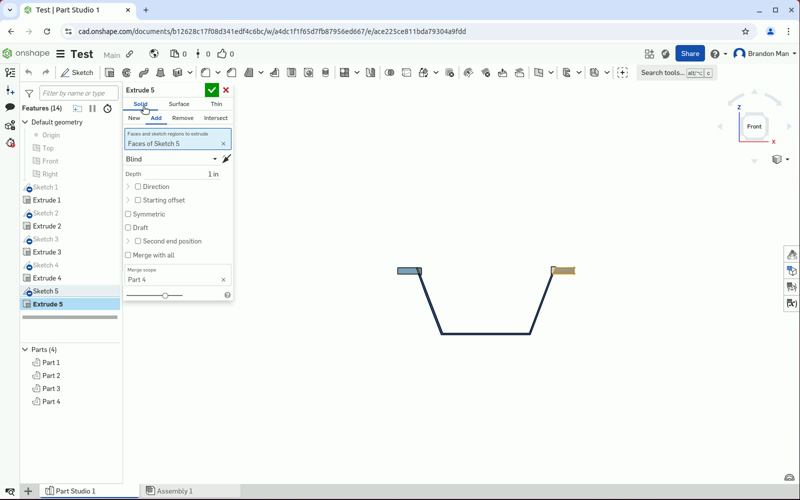
click(143, 106)
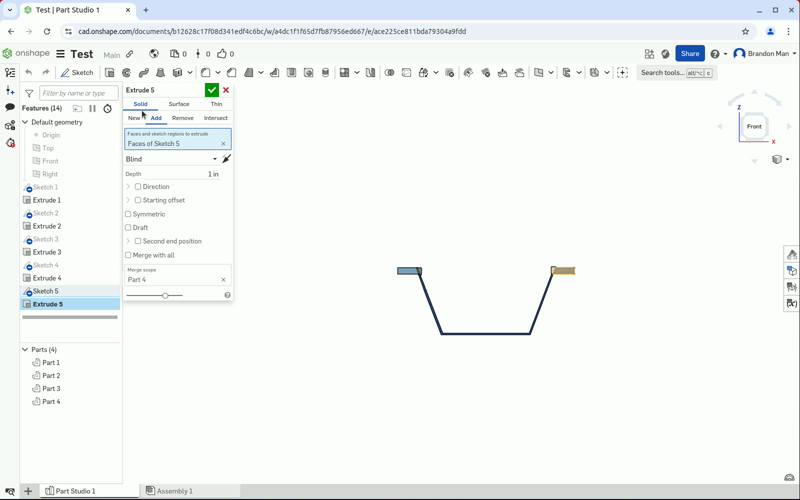
mouse_move(137, 120)
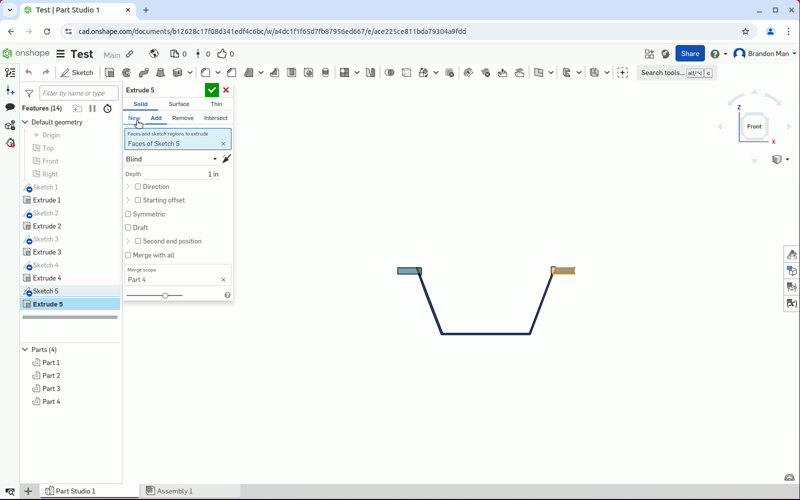
click(137, 120)
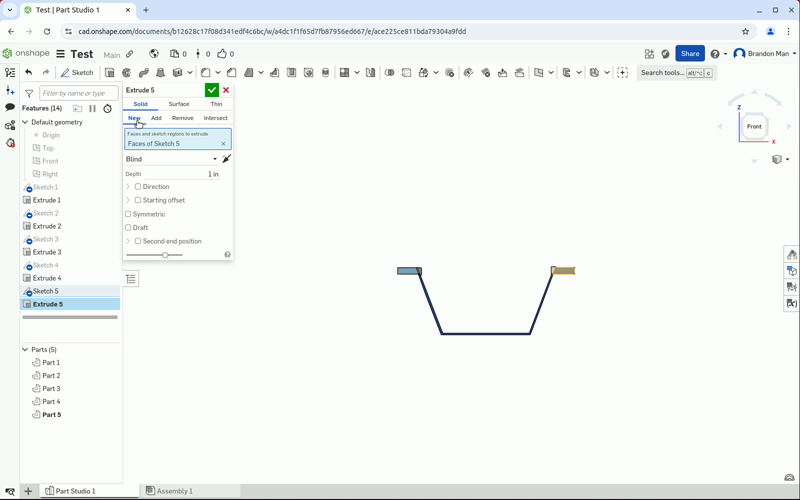
key(tab, 4)
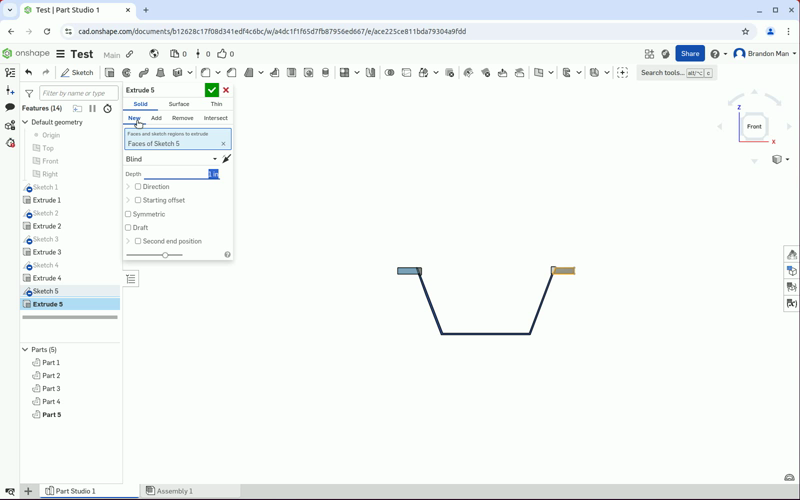
text(2.888)
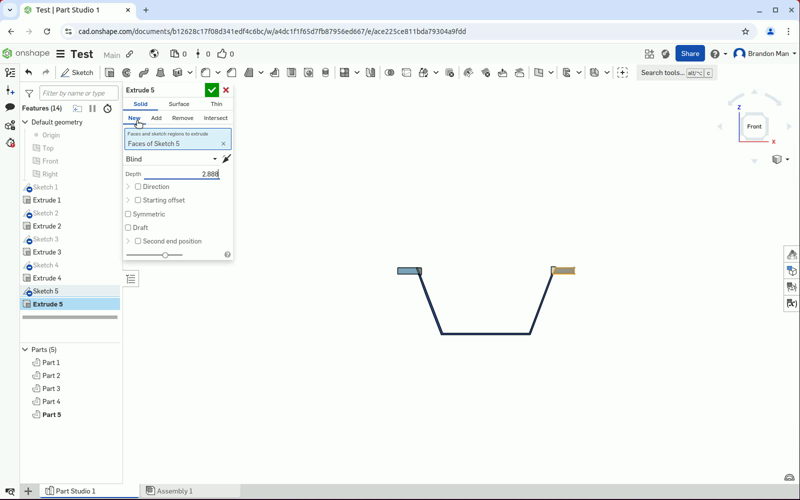
key(tab, 3)
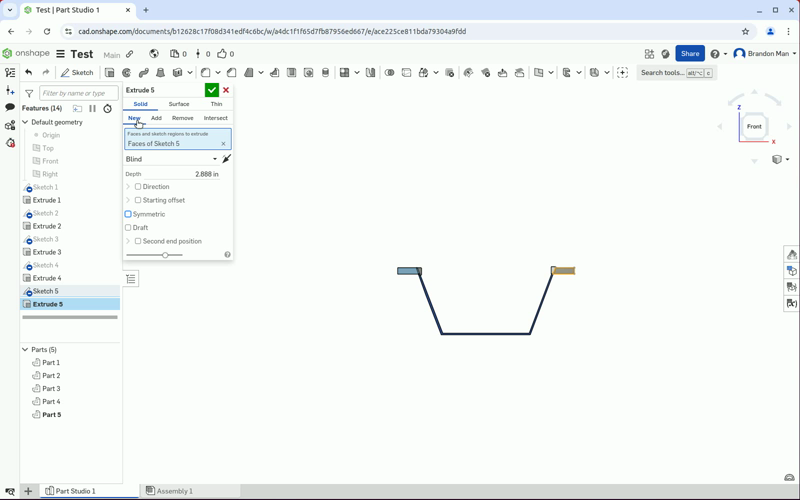
key(space)
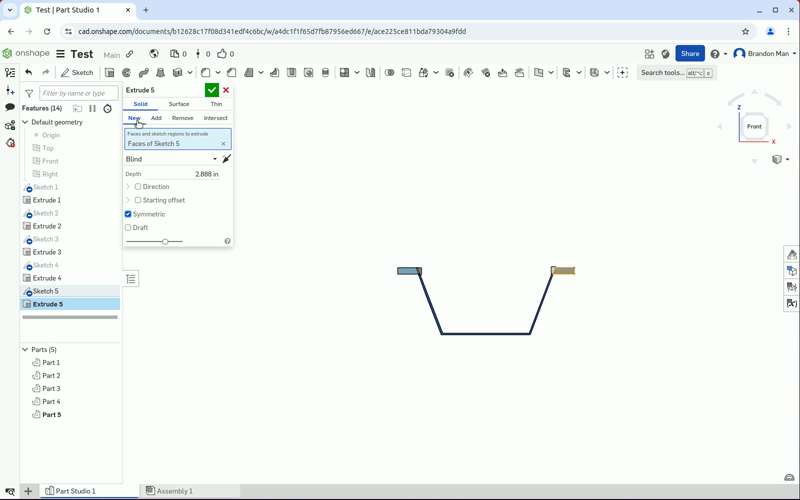
key(enter)
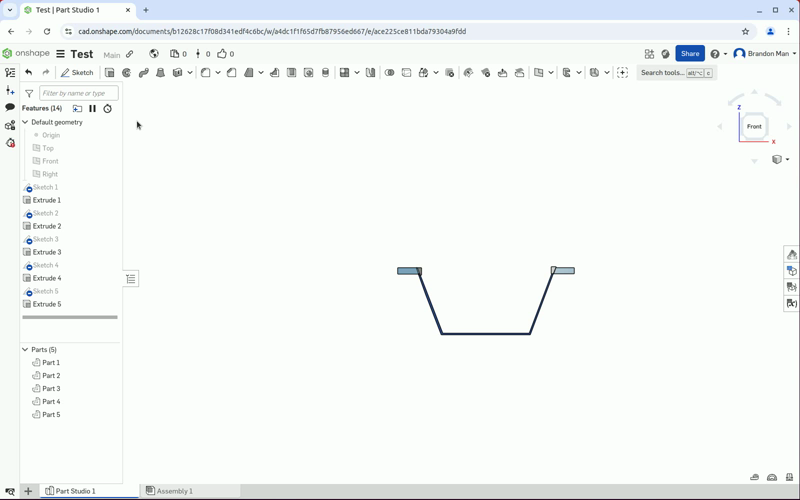
key(shift+h)
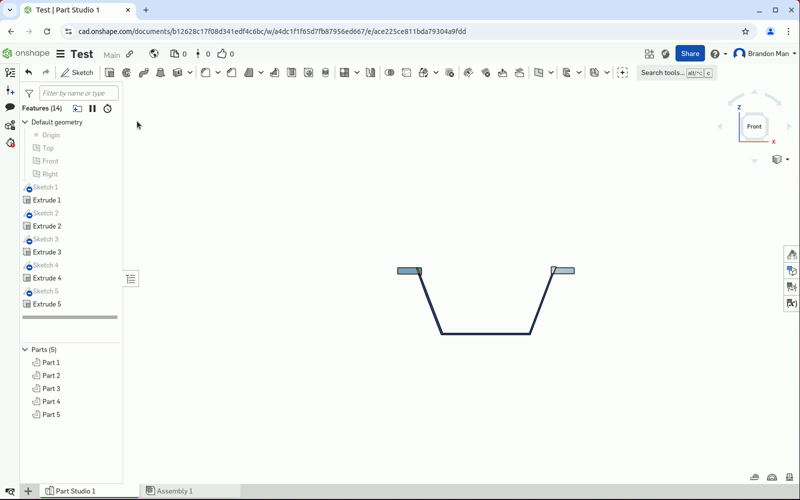
key(shift+h)
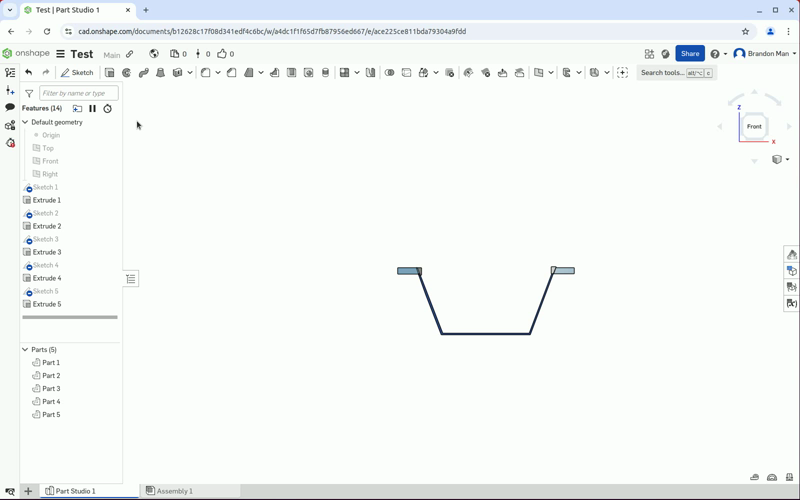
mouse_move(73, 189)
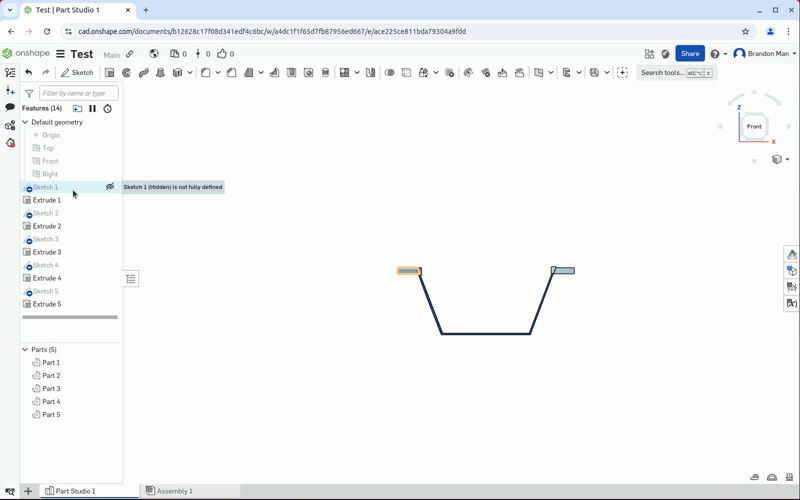
click(73, 189)
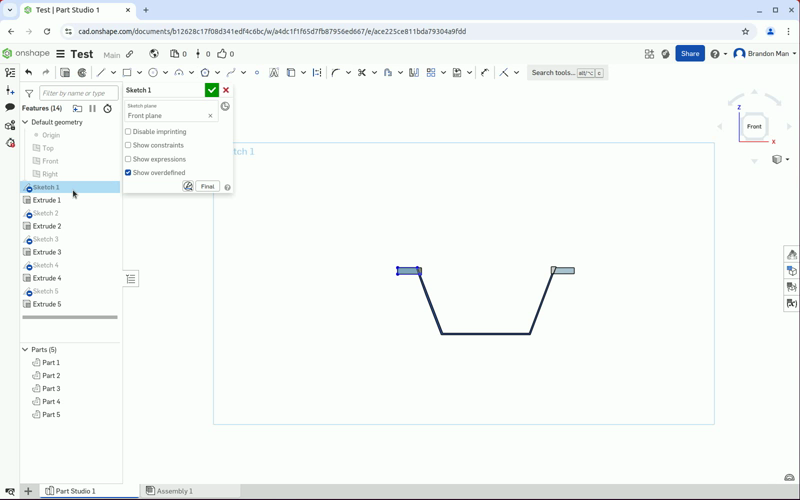
mouse_move(229, 92)
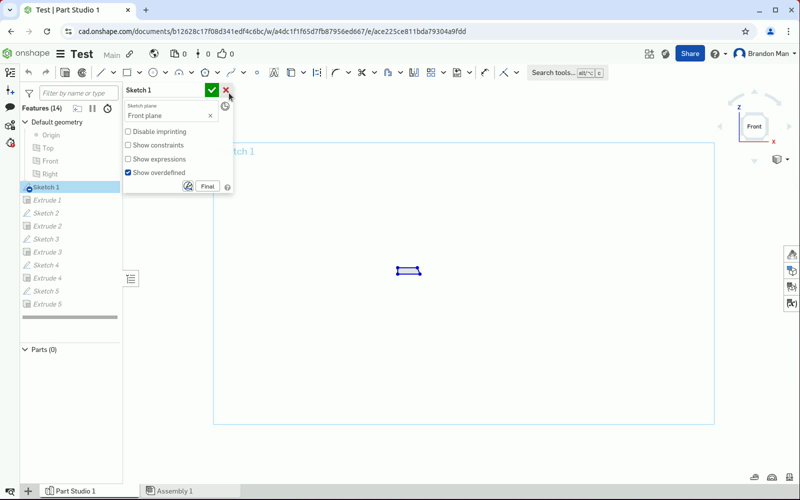
click(229, 92)
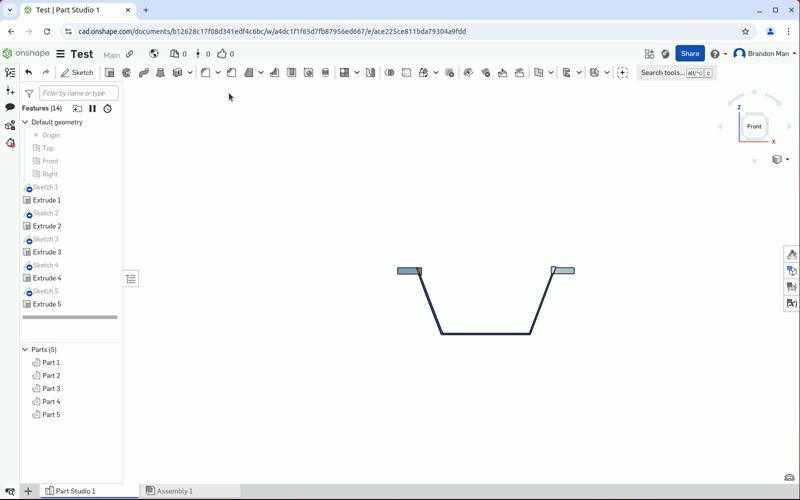
mouse_move(73, 352)
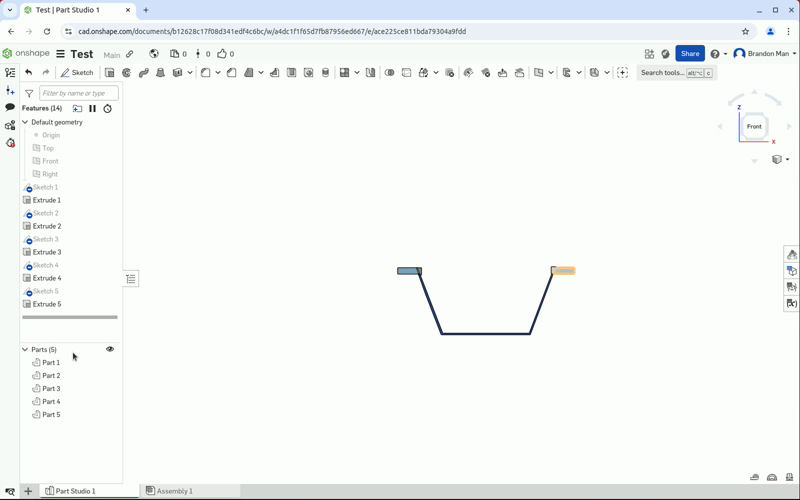
key(y)
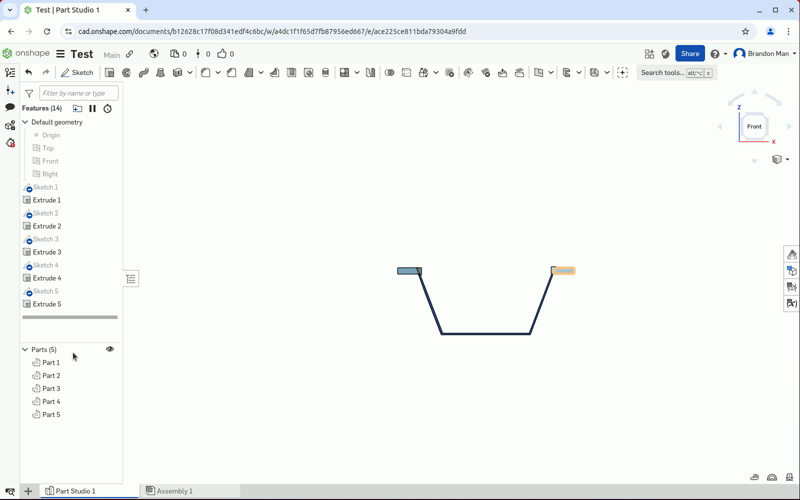
key(shift+p)
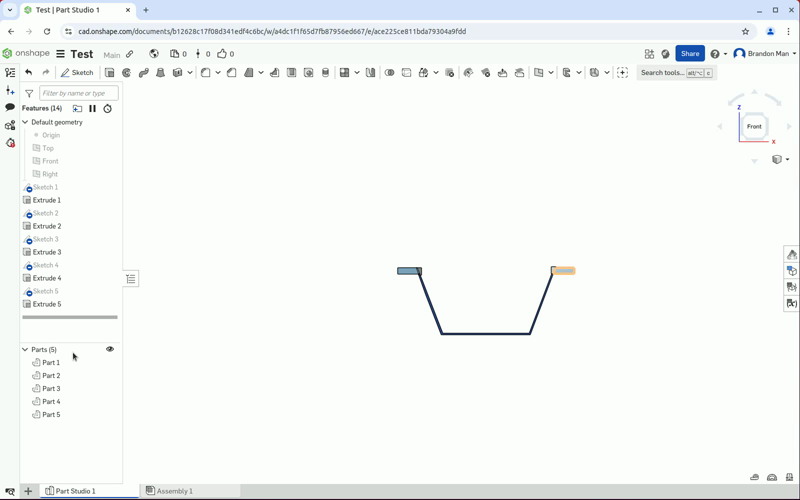
key(space)
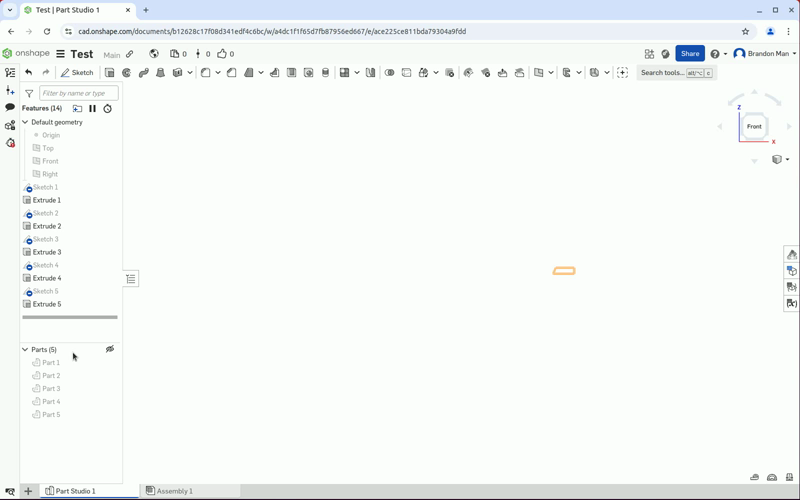
key_down(shift)
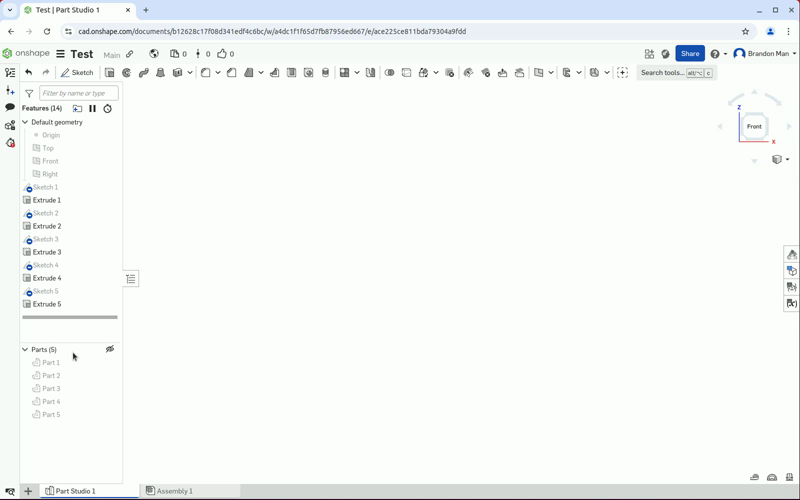
key(down)
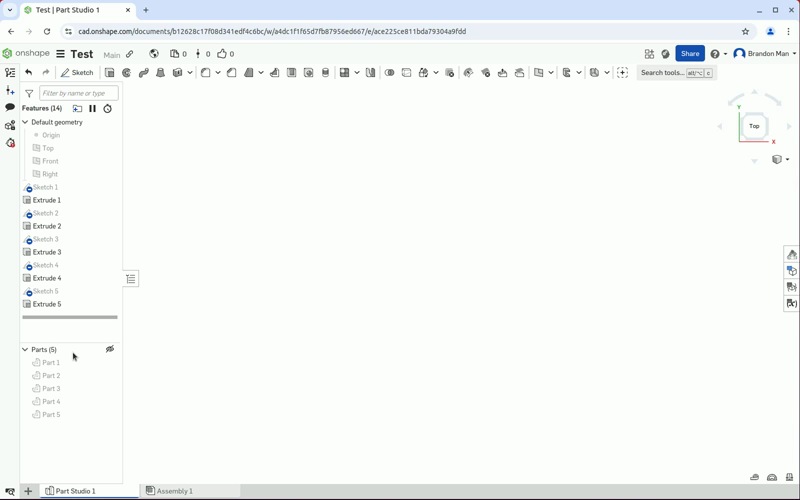
key_up(shift)
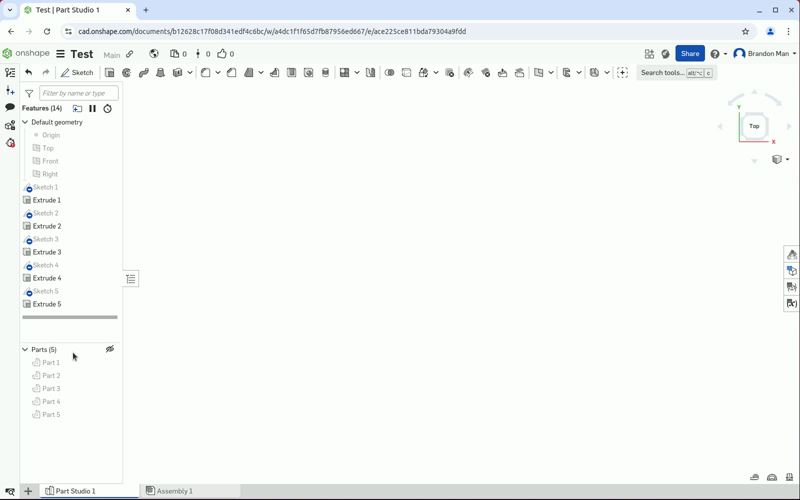
mouse_move(73, 352)
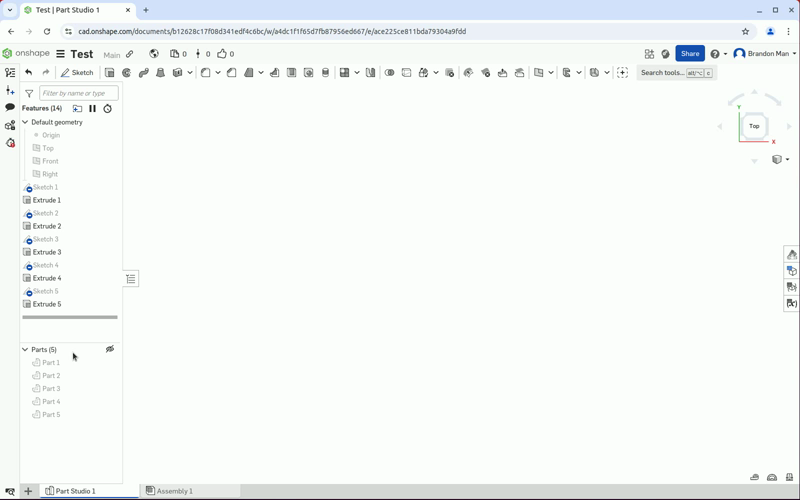
key(shift+y)
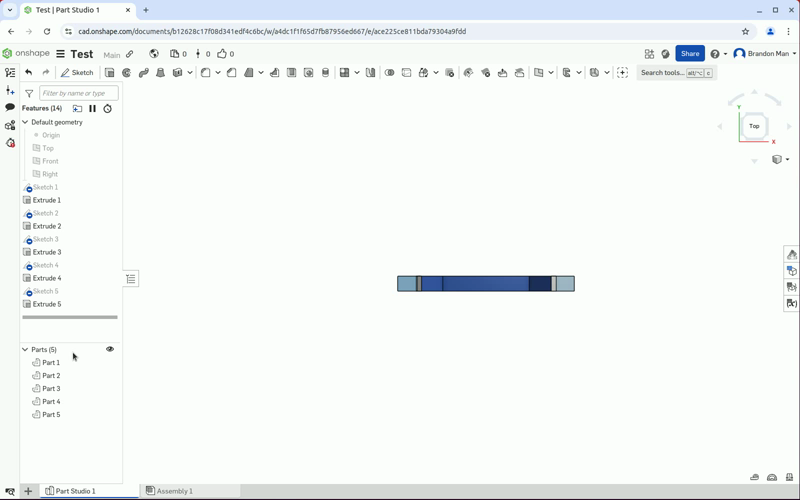
mouse_move(541, 75)
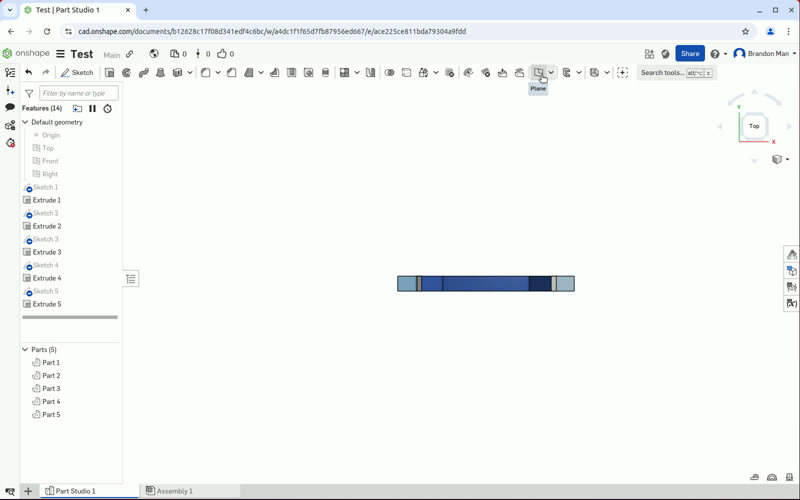
click(541, 75)
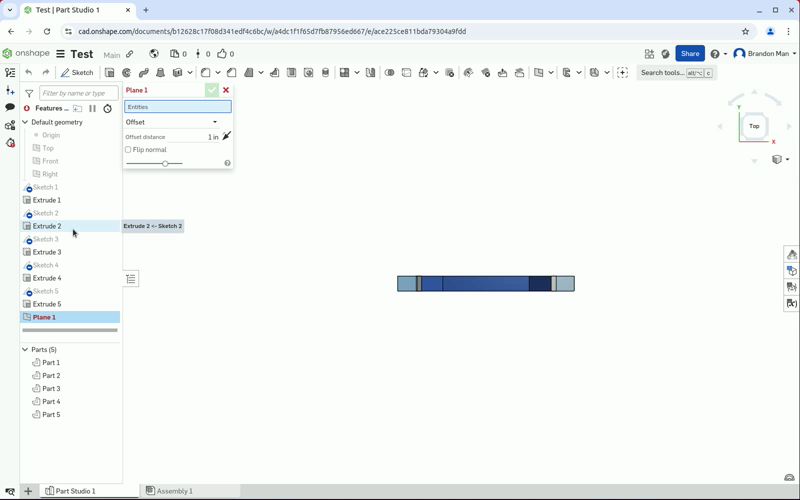
scroll(3)
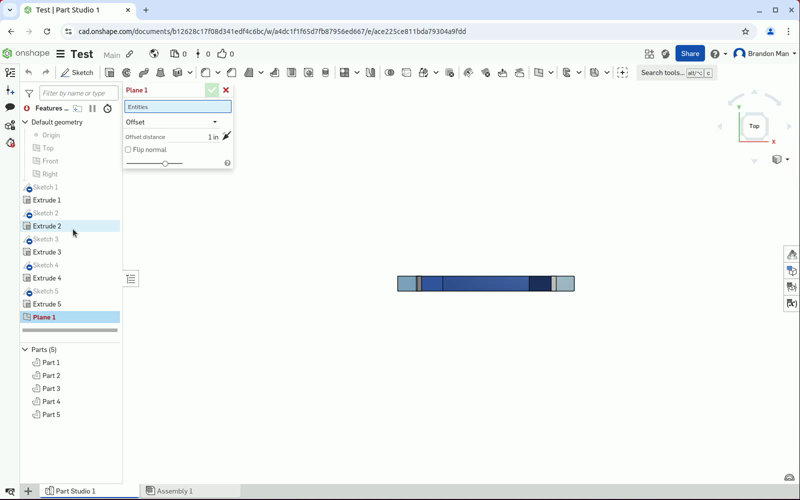
mouse_move(73, 150)
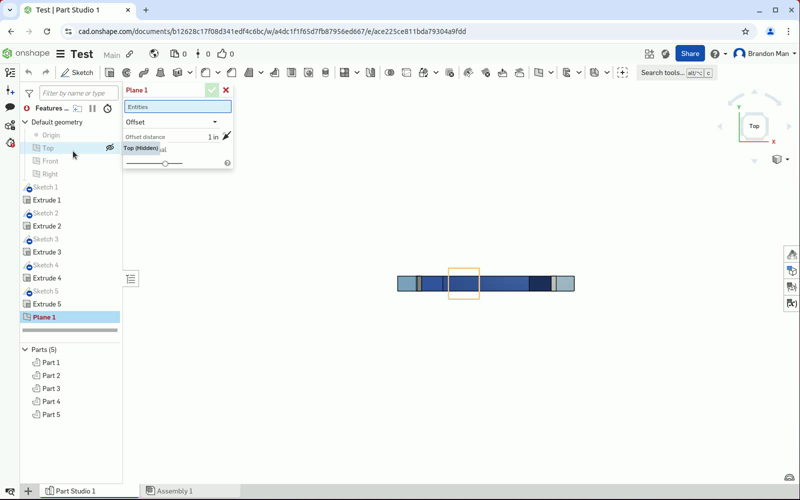
click(73, 150)
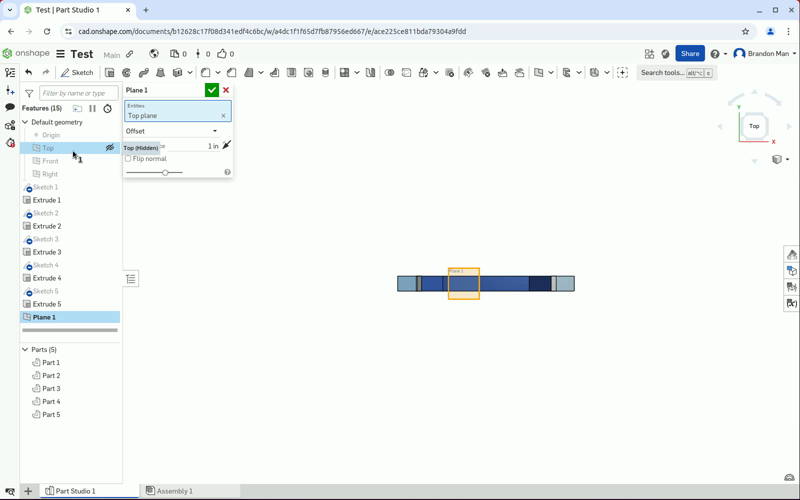
key(tab, 2)
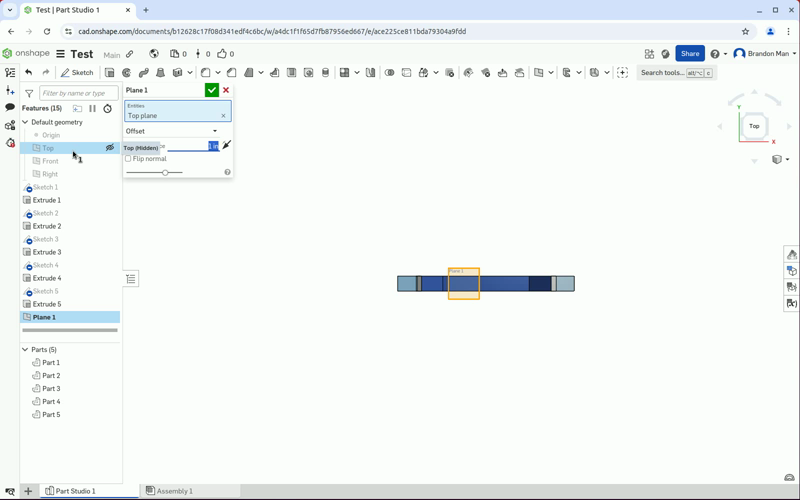
text(3.143)
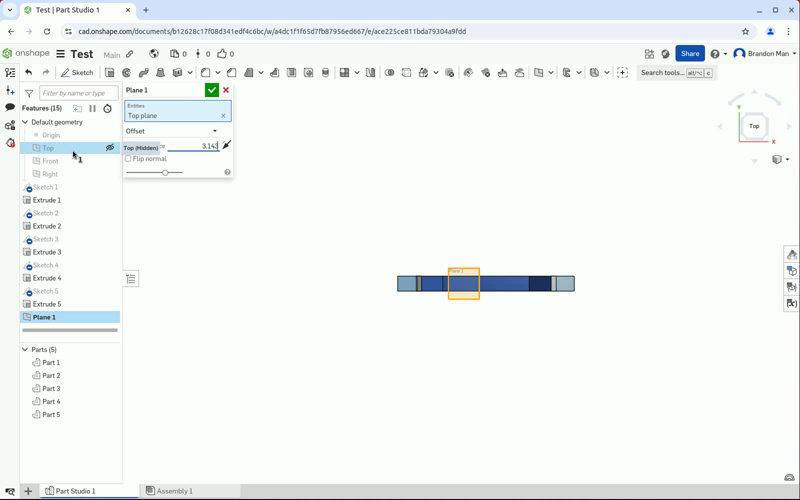
key(enter, 2)
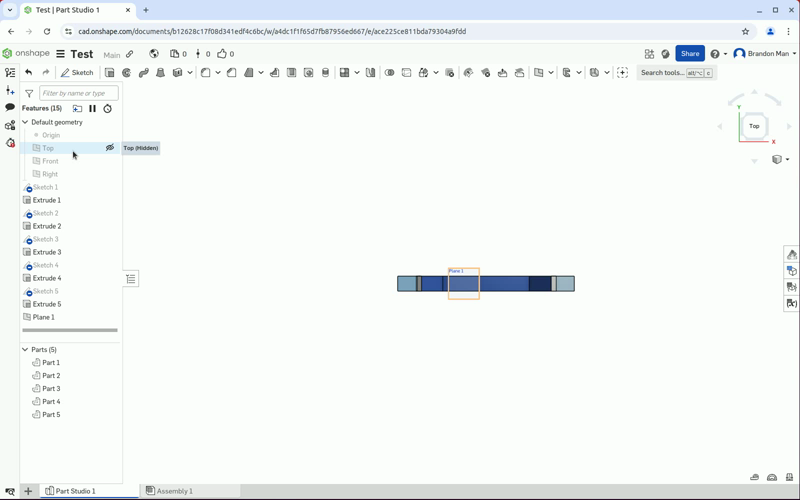
key(shift+s)
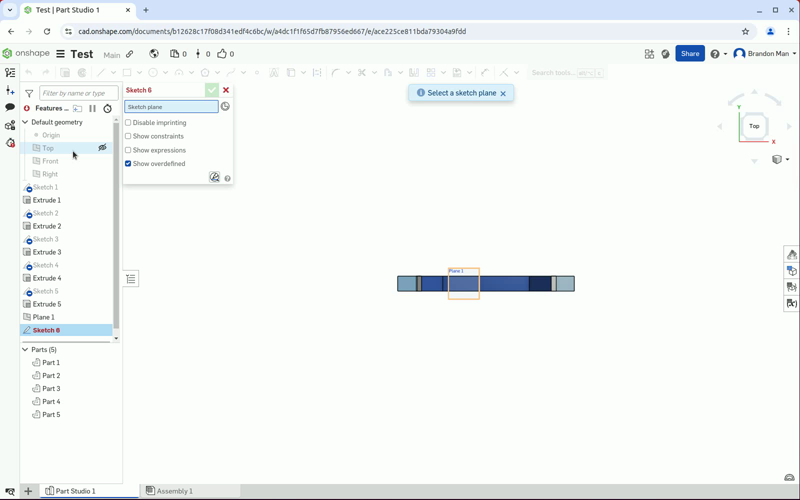
mouse_move(69, 319)
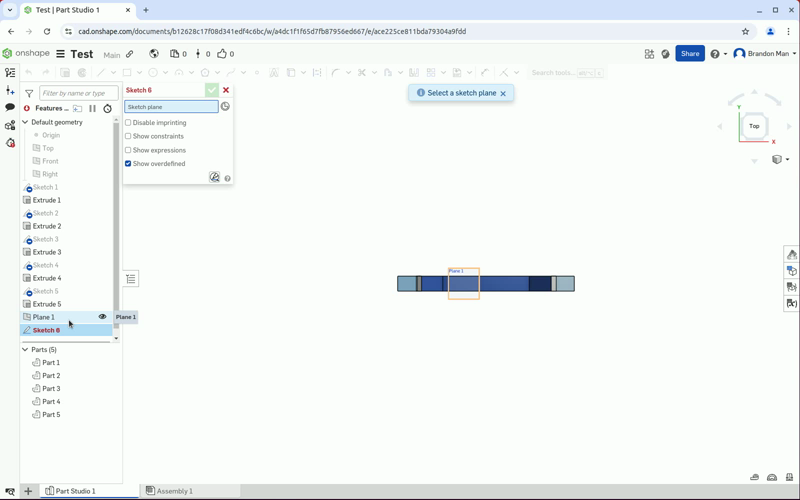
click(69, 319)
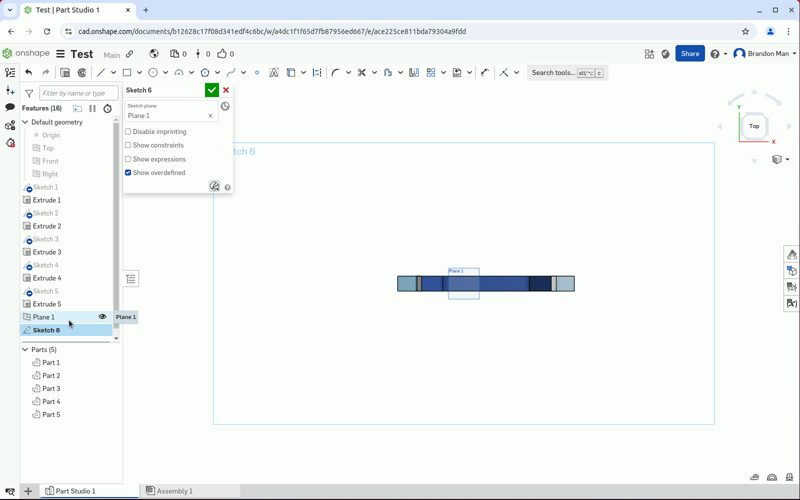
mouse_move(73, 352)
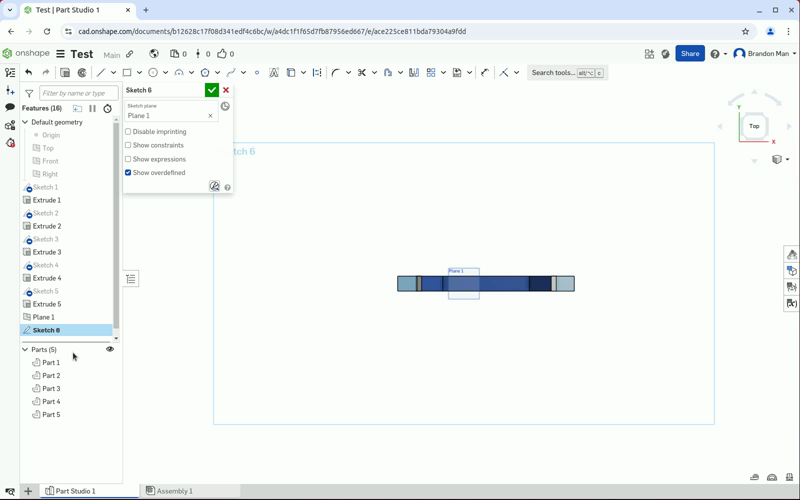
key(y)
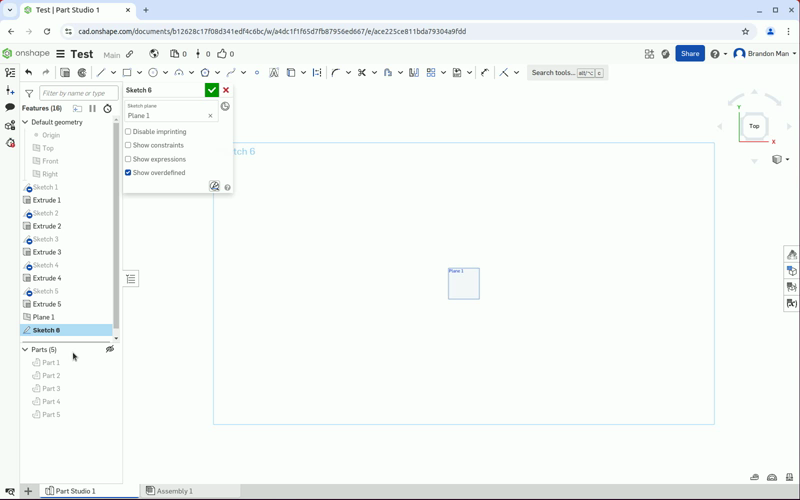
key(c)
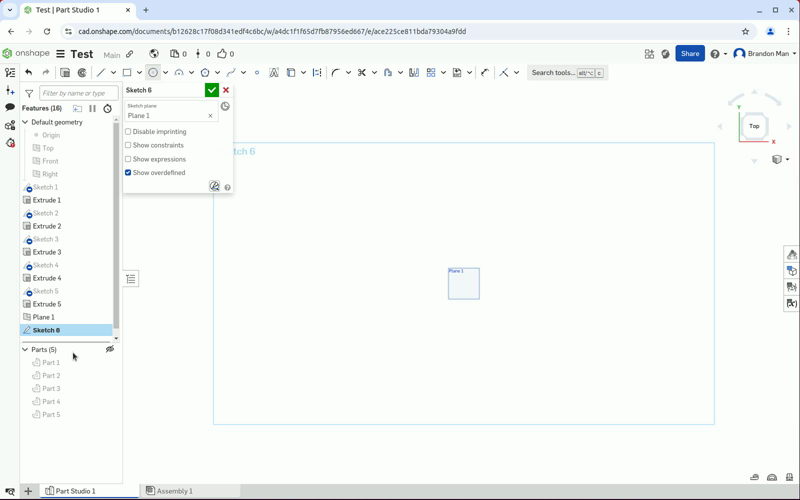
key_down(shift)
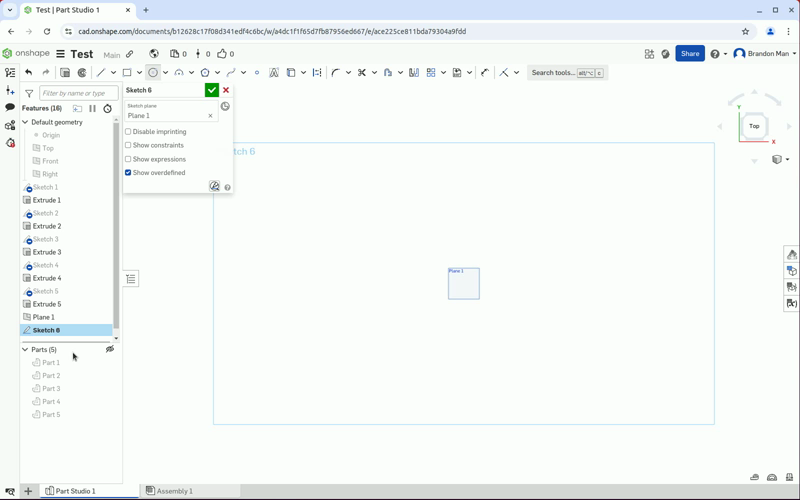
mouse_move(410, 282)
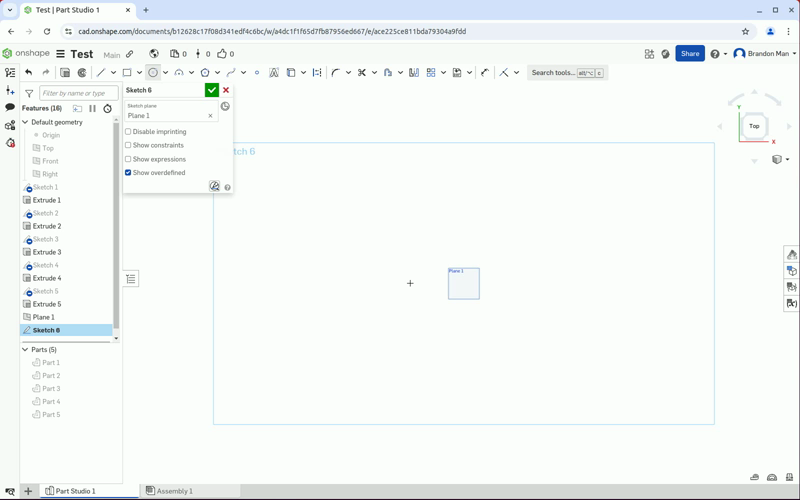
click(410, 282)
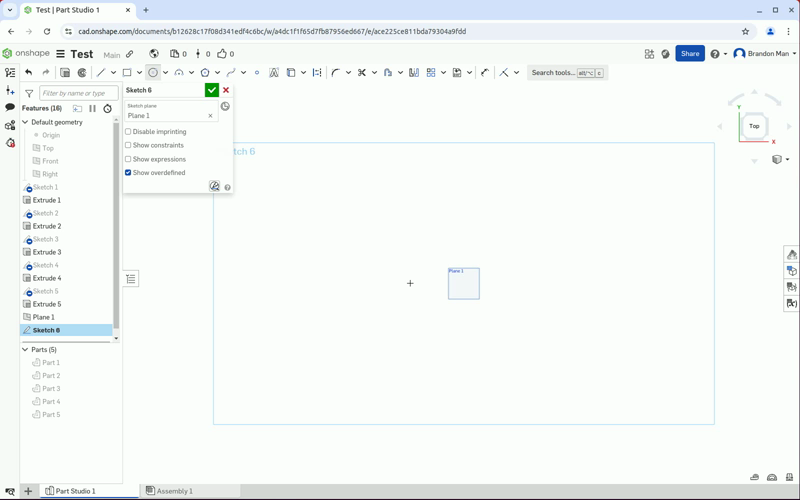
key_up(shift)
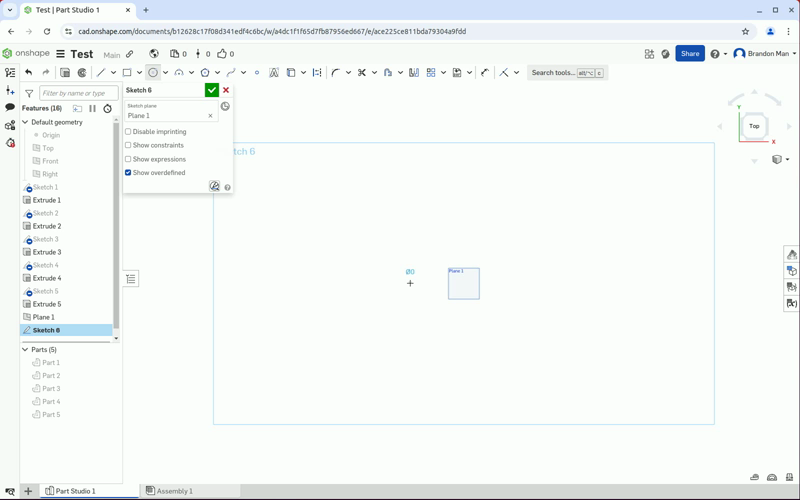
mouse_move(412, 282)
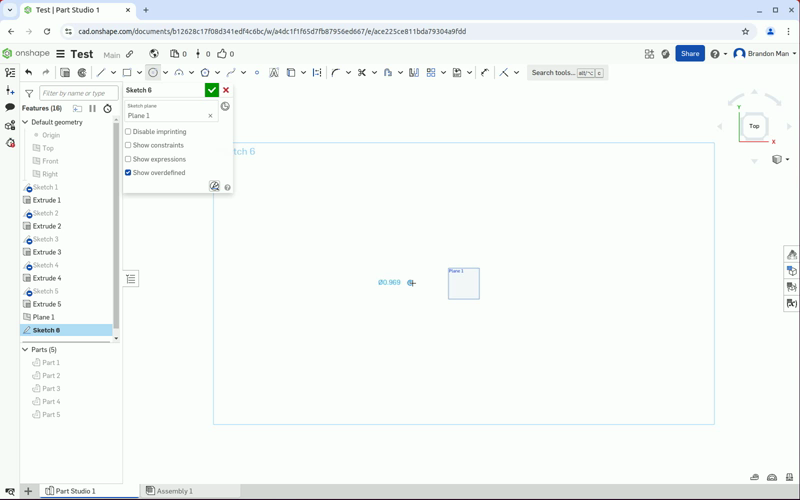
scroll(6)
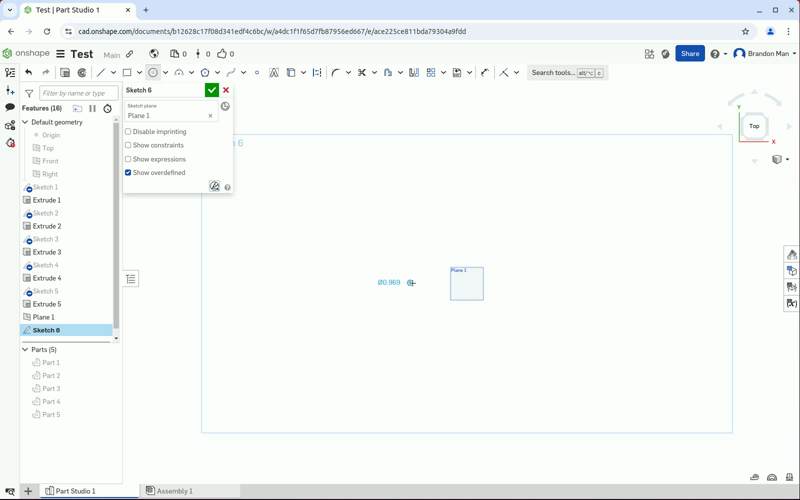
scroll(6)
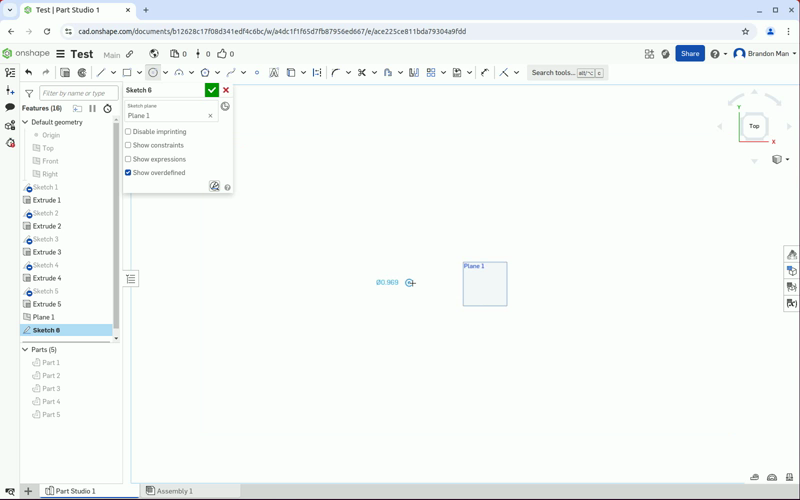
scroll(6)
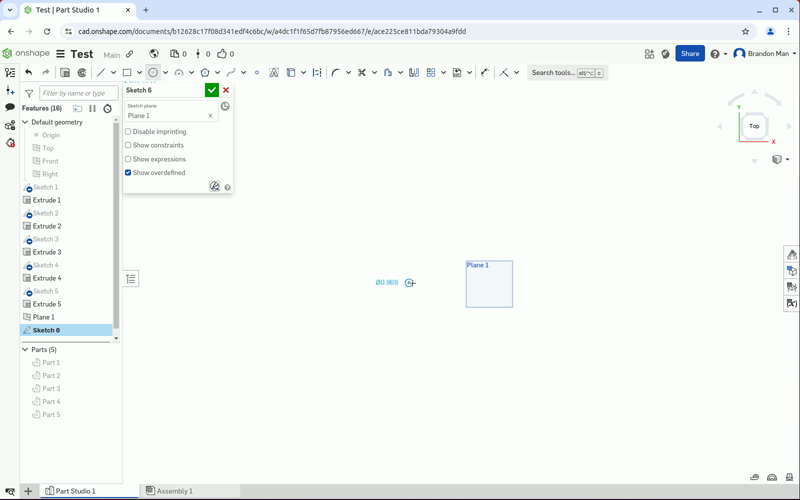
scroll(6)
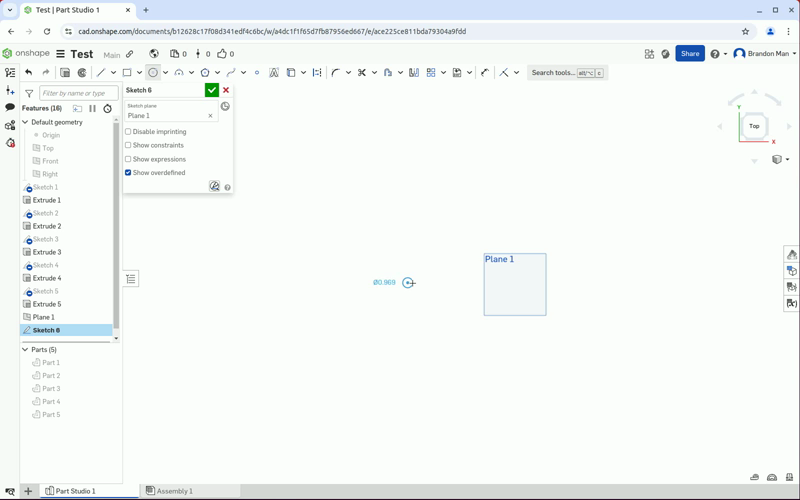
scroll(6)
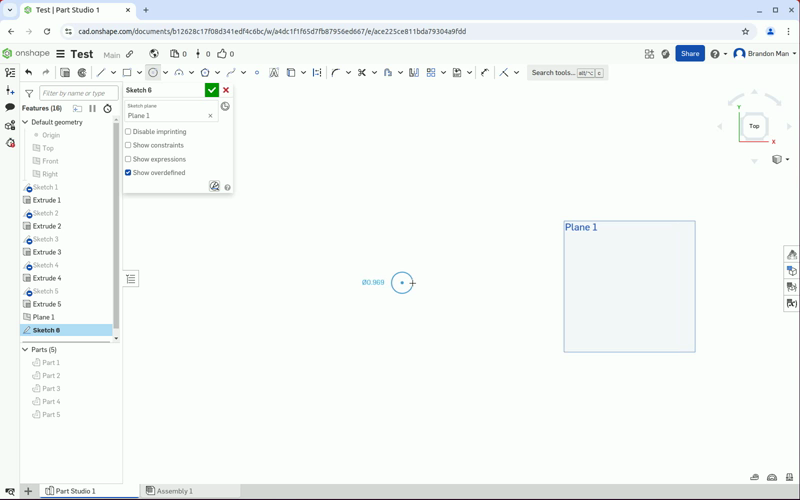
scroll(6)
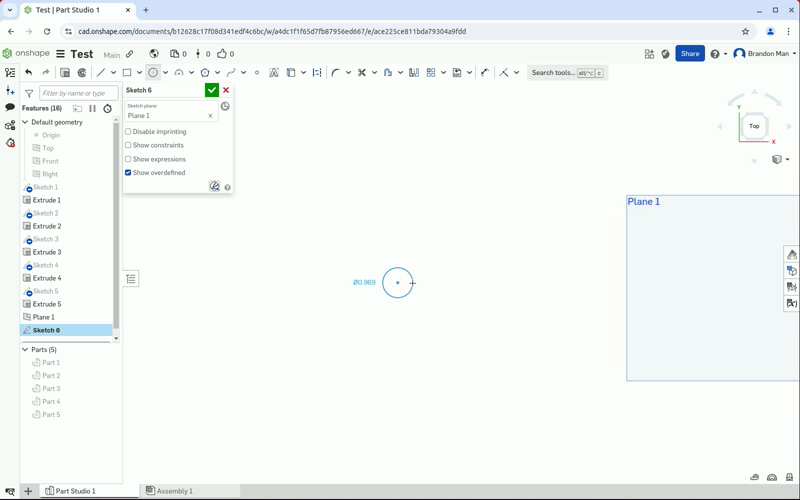
scroll(6)
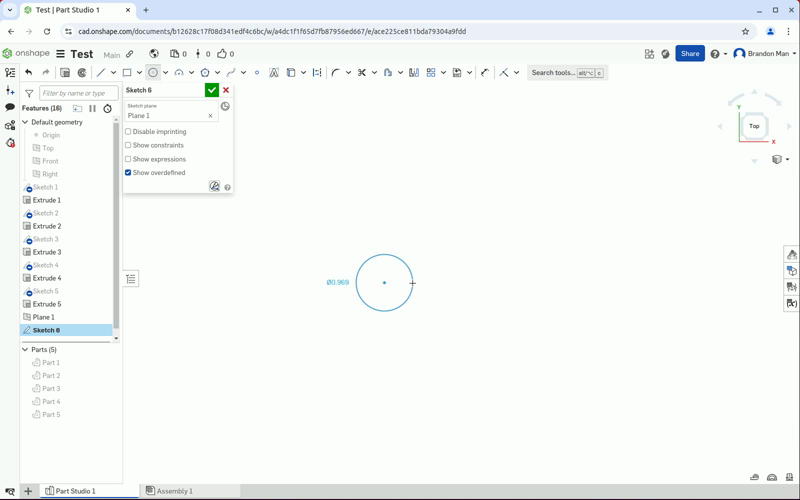
click(412, 282)
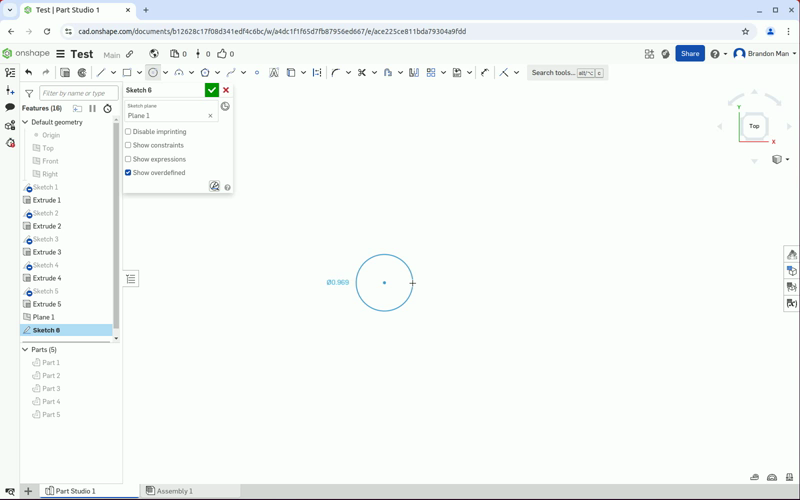
scroll(-6)
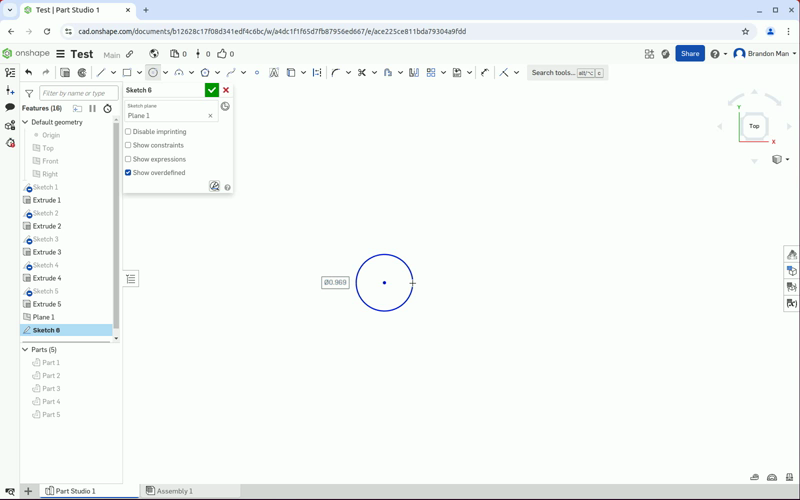
scroll(-6)
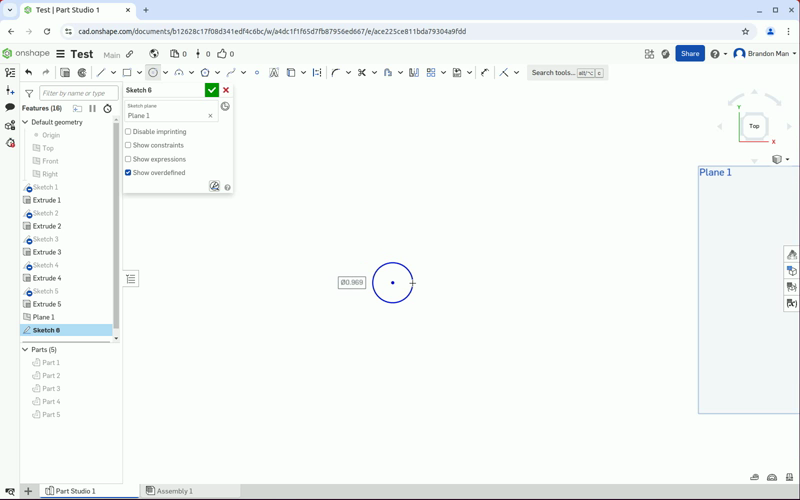
scroll(-6)
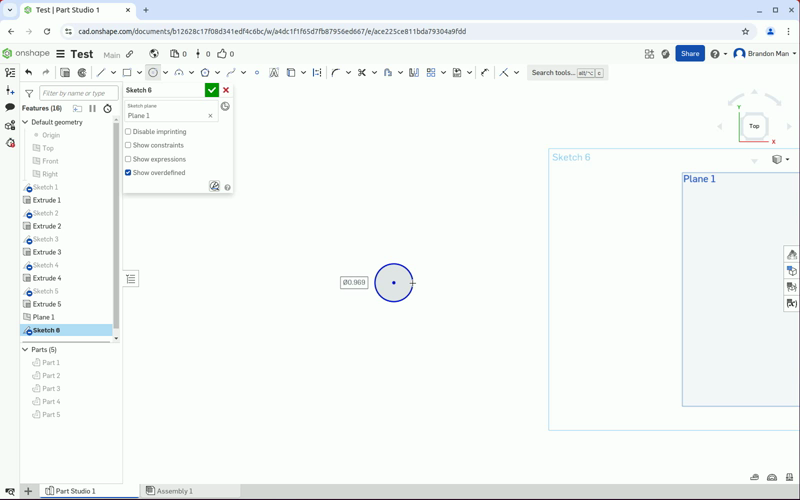
scroll(-6)
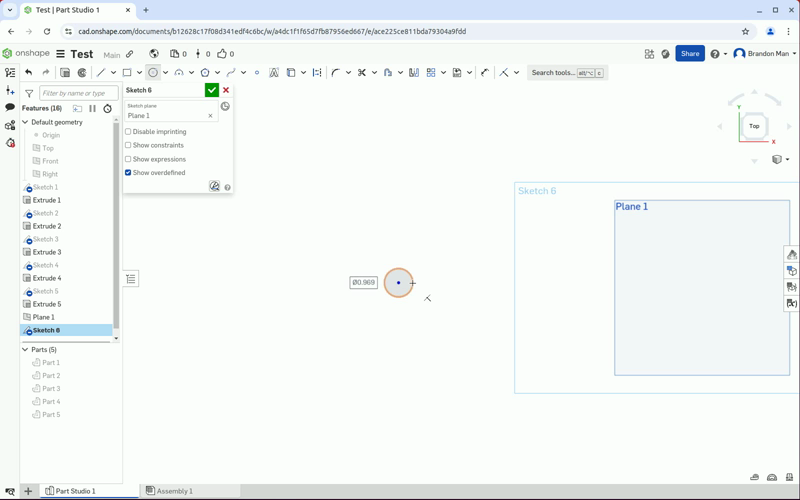
scroll(-6)
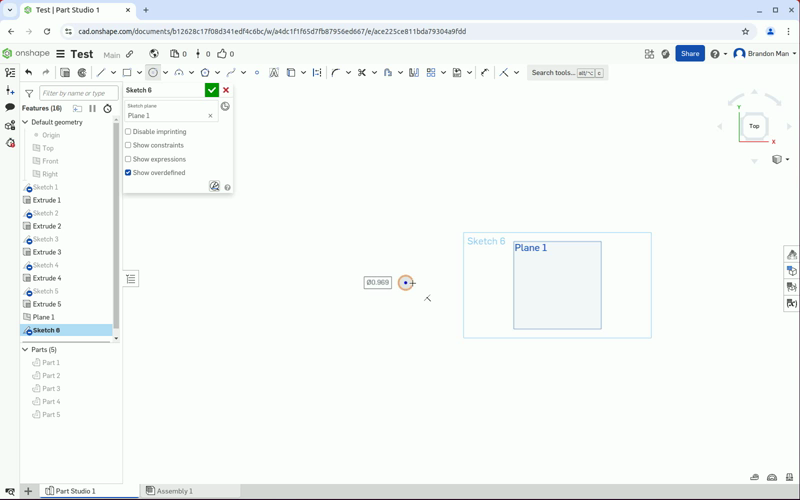
scroll(-6)
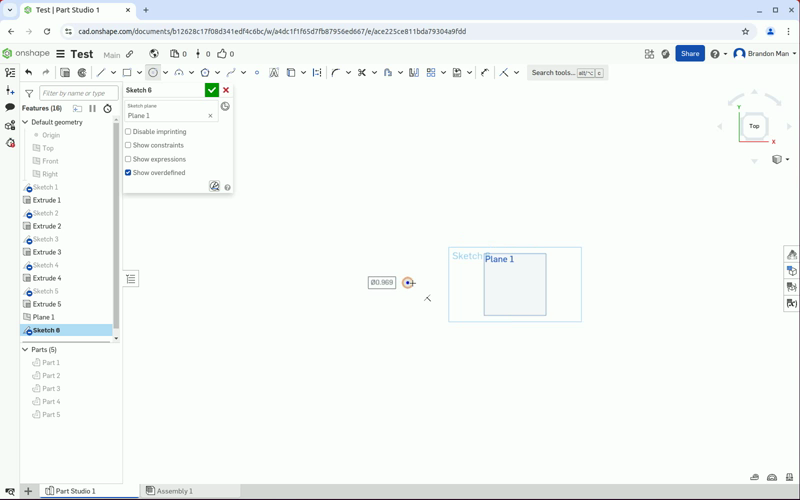
scroll(-6)
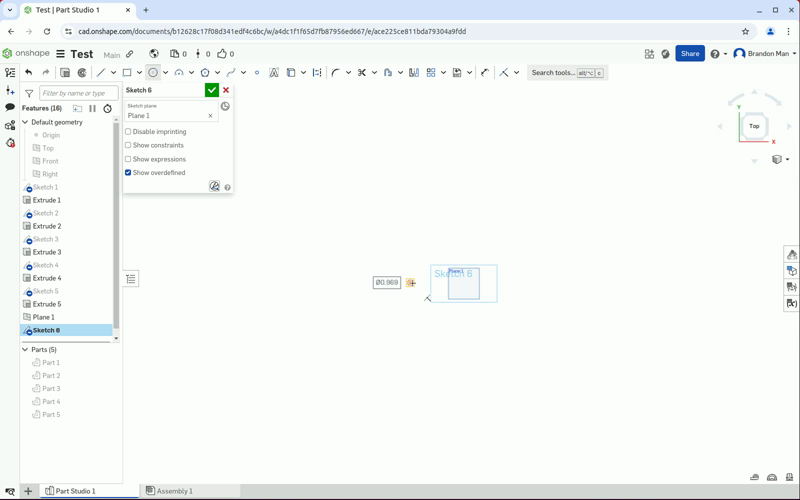
key(esc)
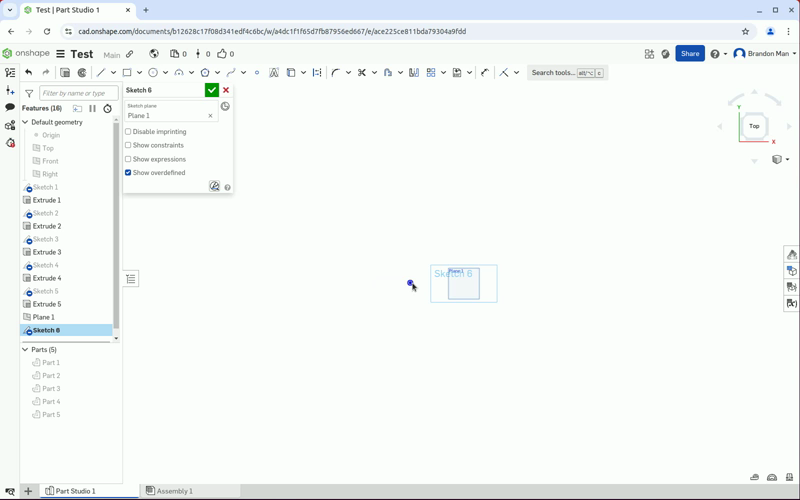
mouse_move(410, 282)
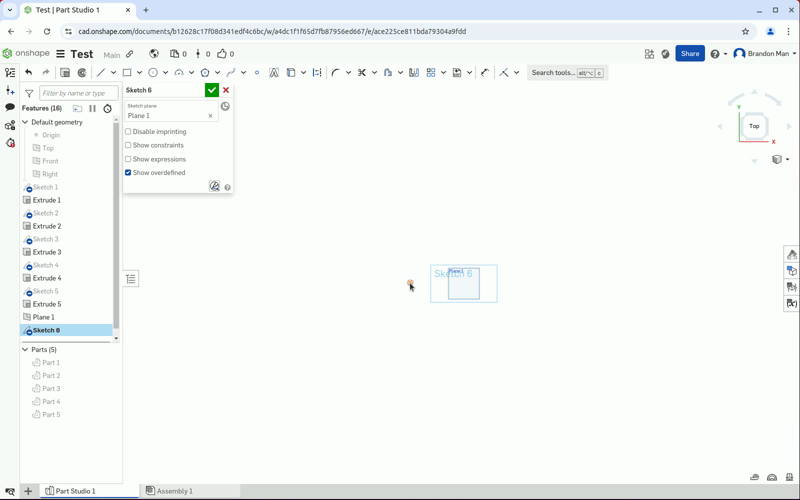
scroll(6)
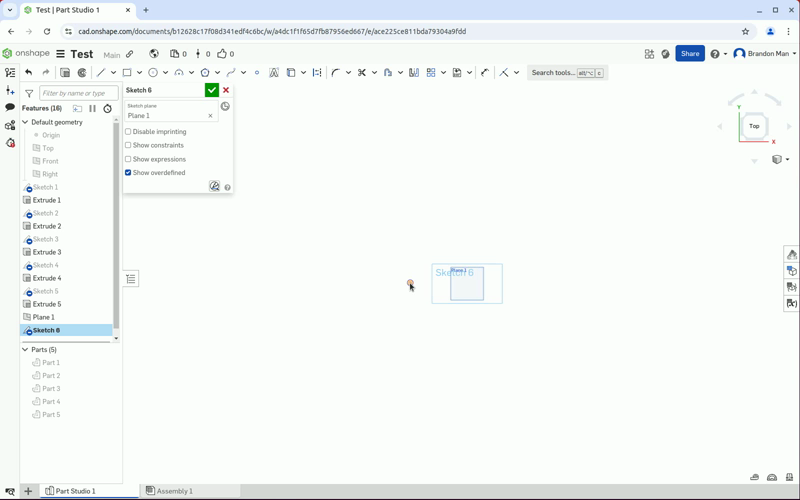
scroll(6)
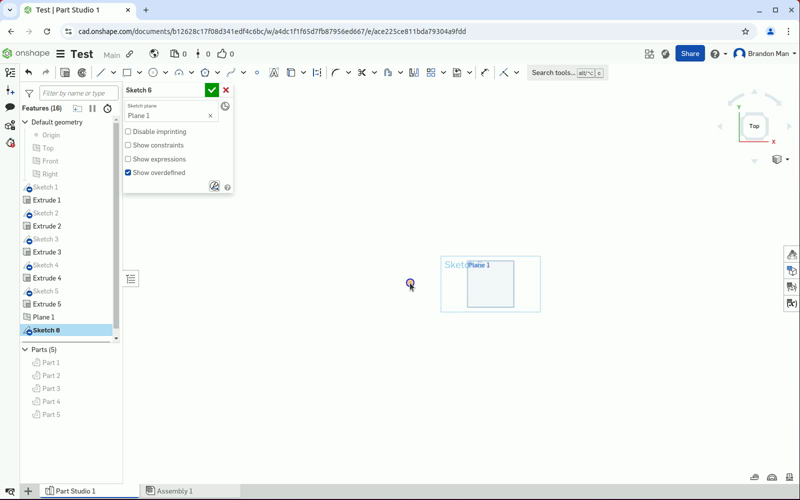
scroll(6)
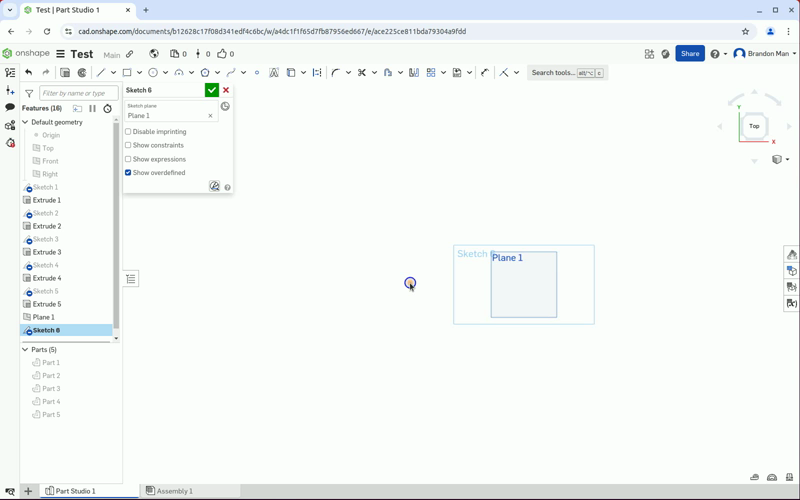
scroll(6)
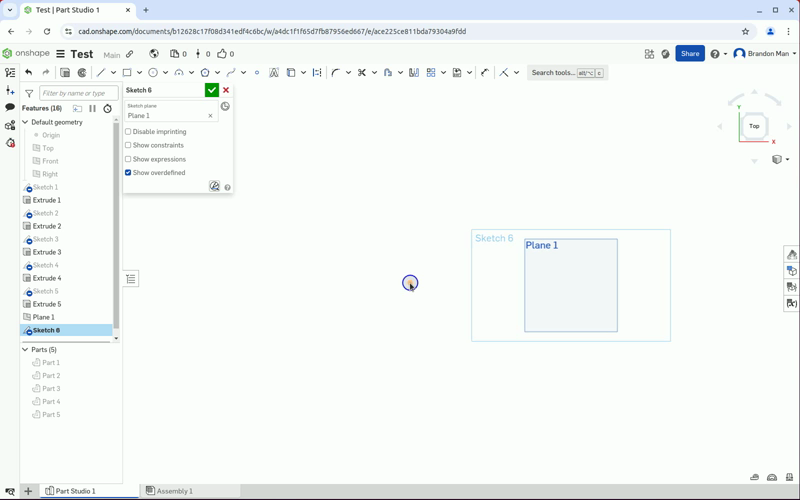
scroll(6)
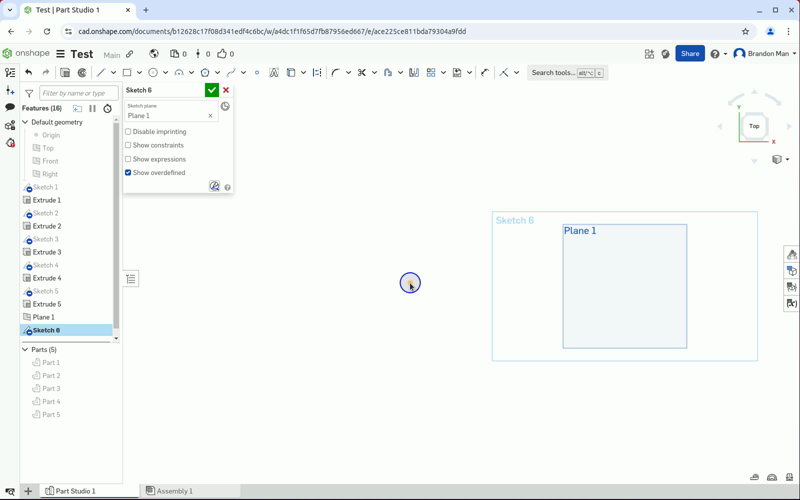
scroll(6)
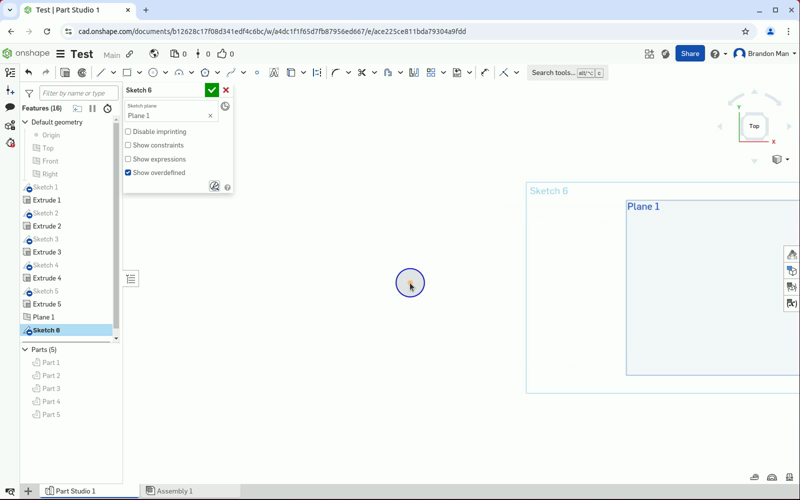
scroll(6)
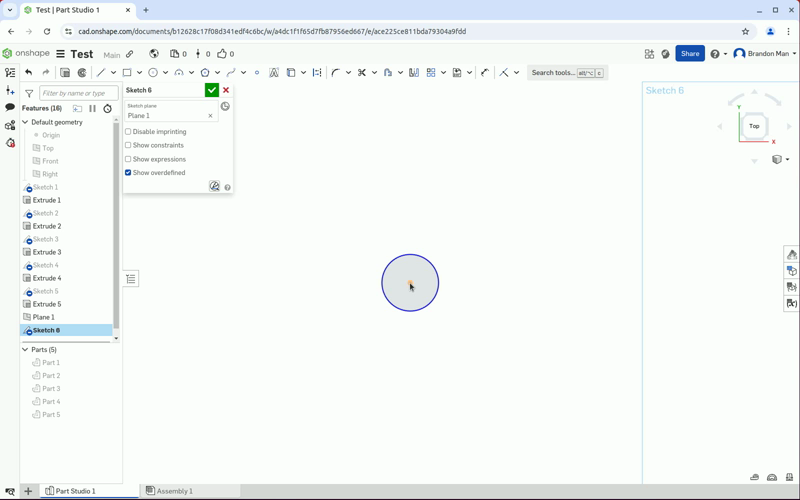
click(410, 282)
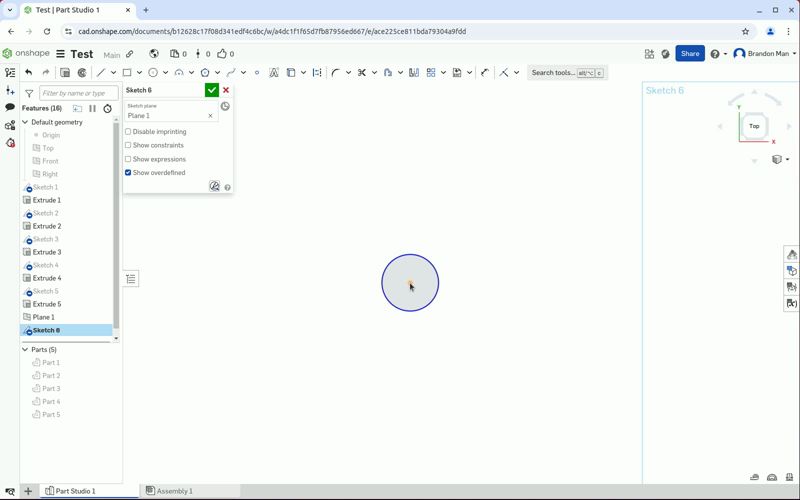
scroll(-6)
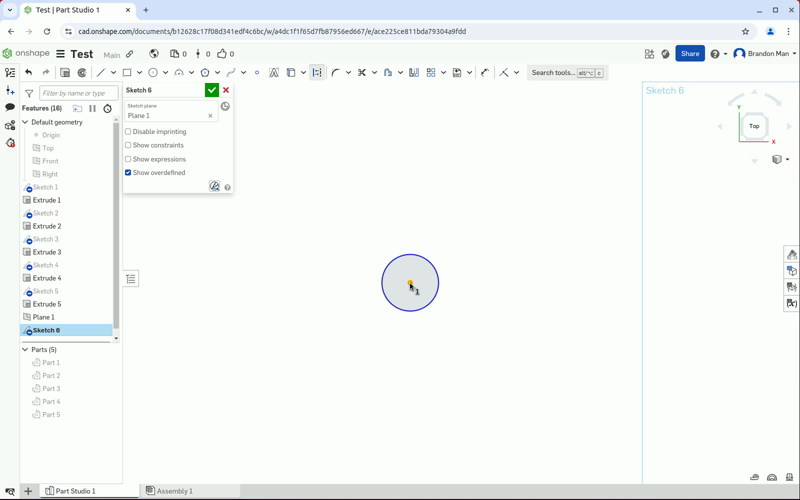
scroll(-6)
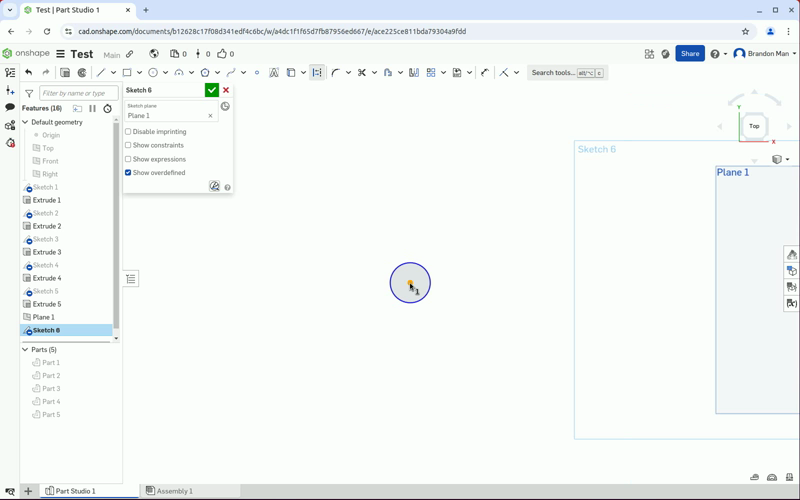
scroll(-6)
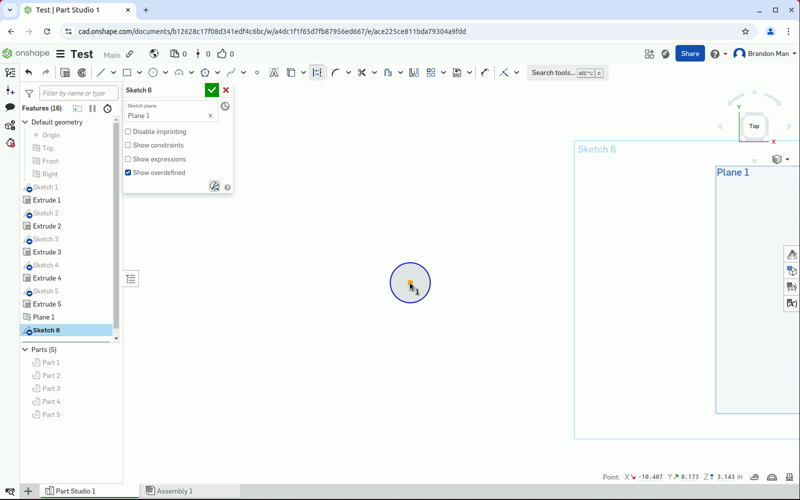
scroll(-6)
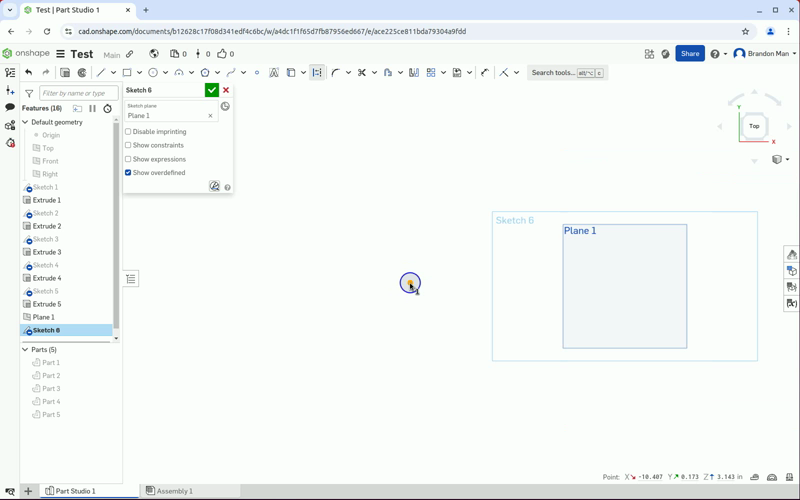
scroll(-6)
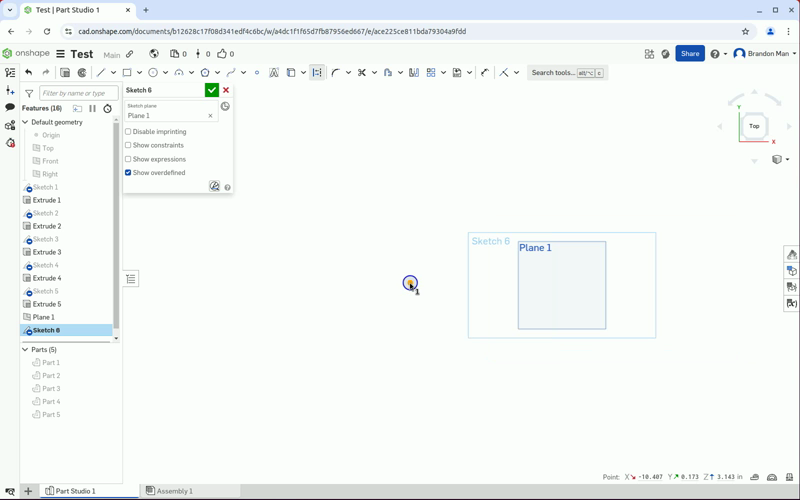
scroll(-6)
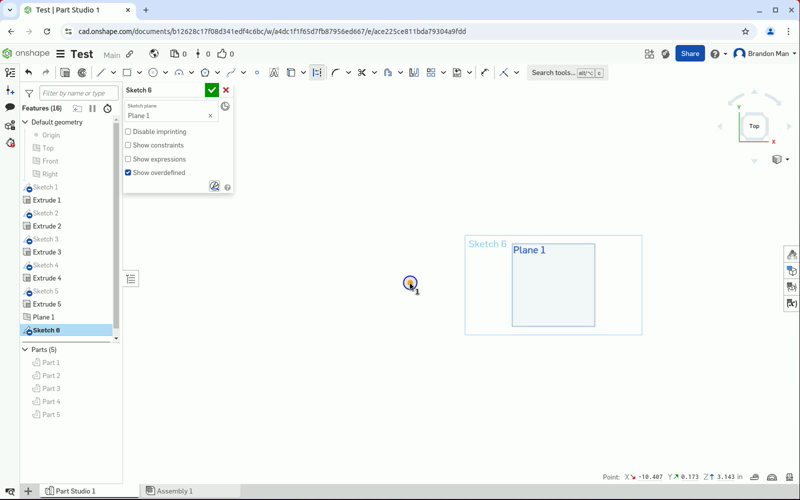
scroll(-6)
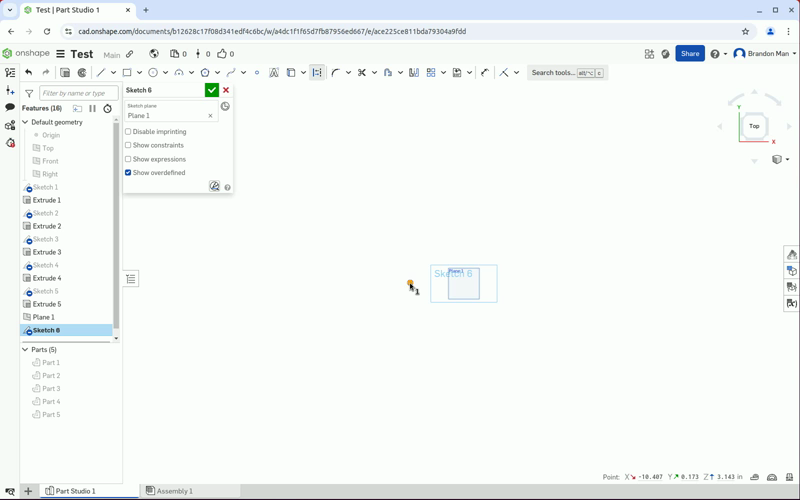
mouse_move(73, 352)
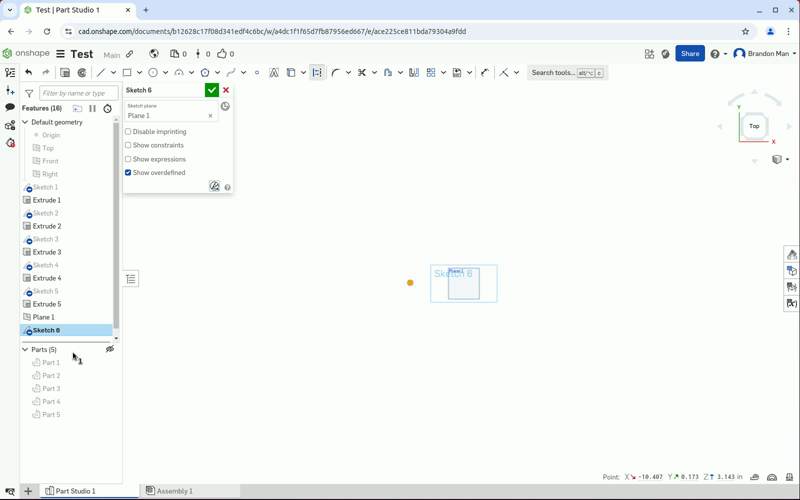
key(shift+y)
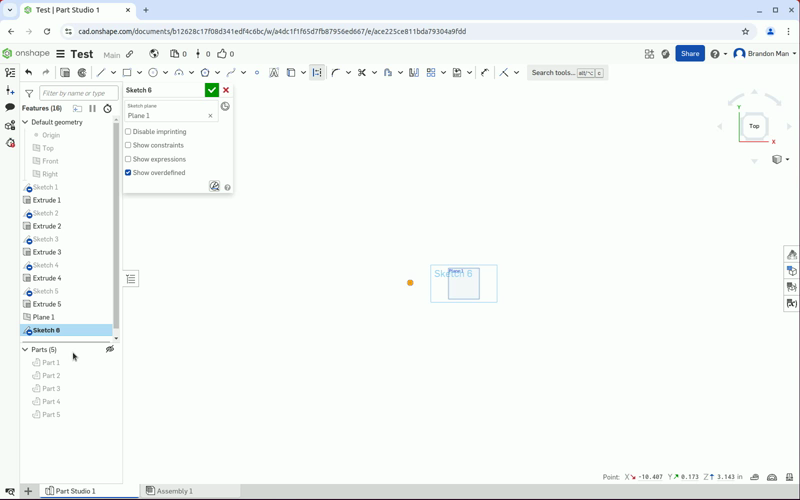
key(shift+e)
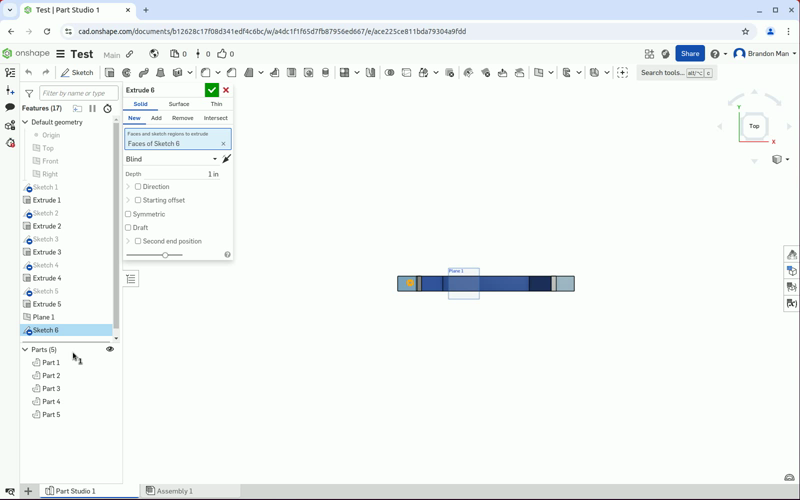
mouse_move(143, 106)
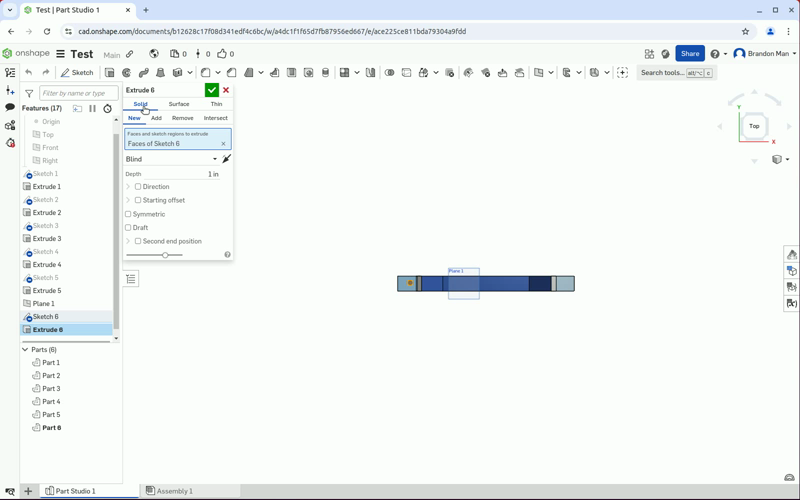
click(143, 106)
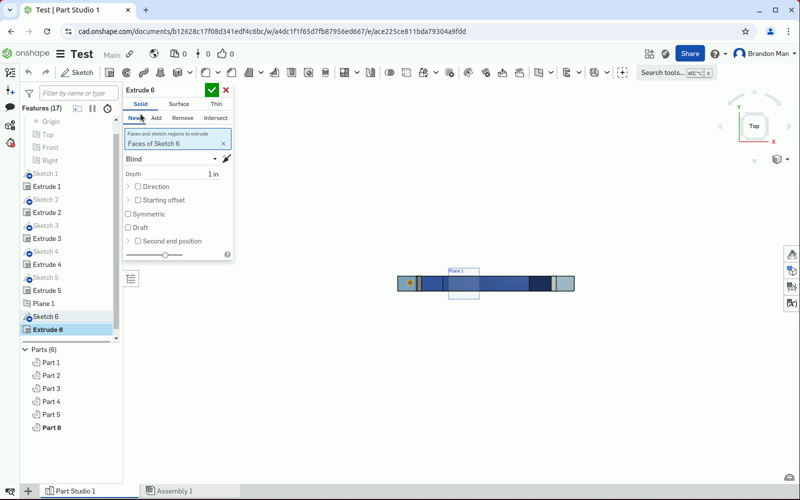
mouse_move(137, 120)
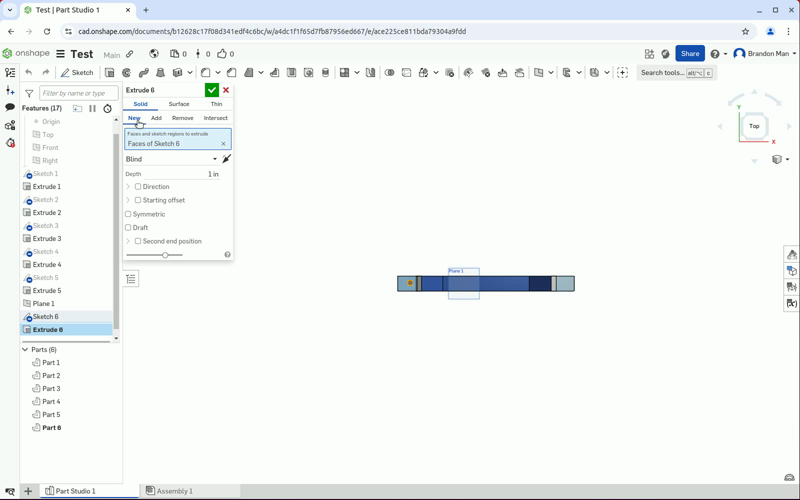
click(137, 120)
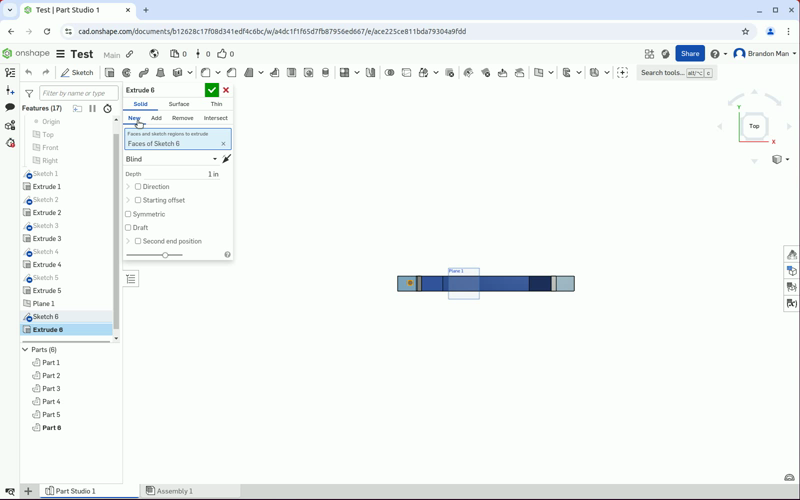
key(tab, 4)
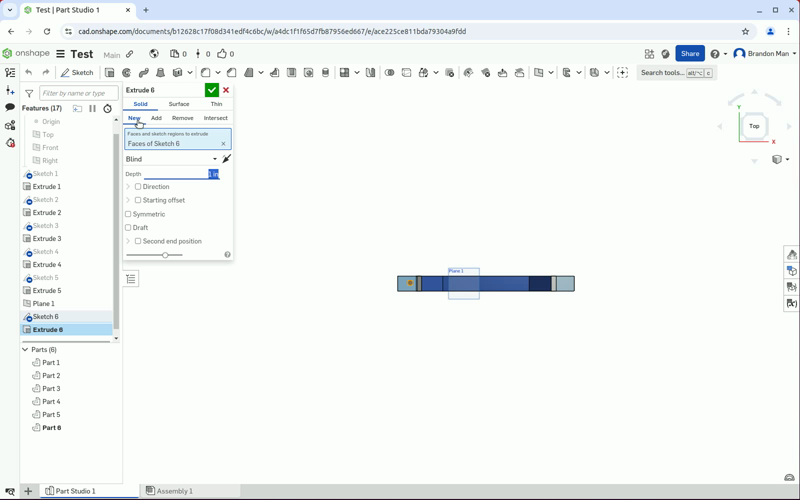
text(-1.204)
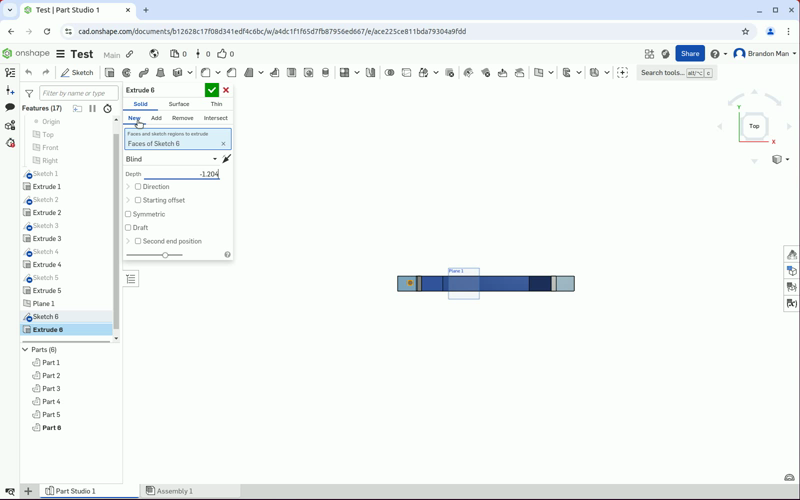
key(enter)
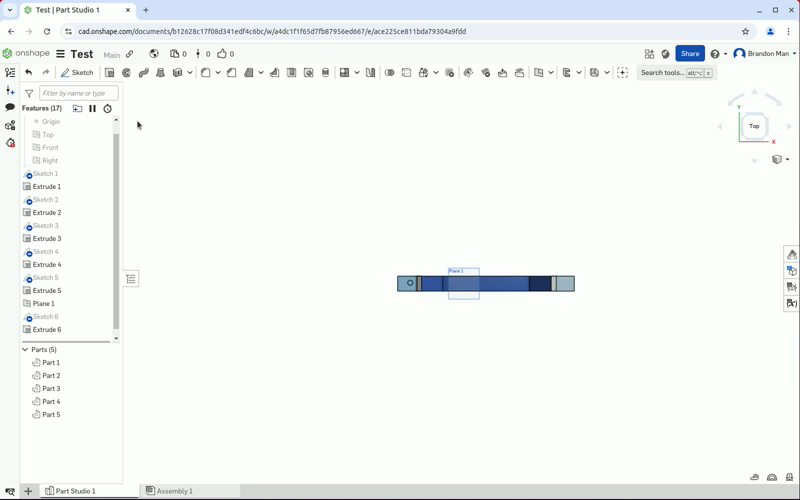
key(shift+h)
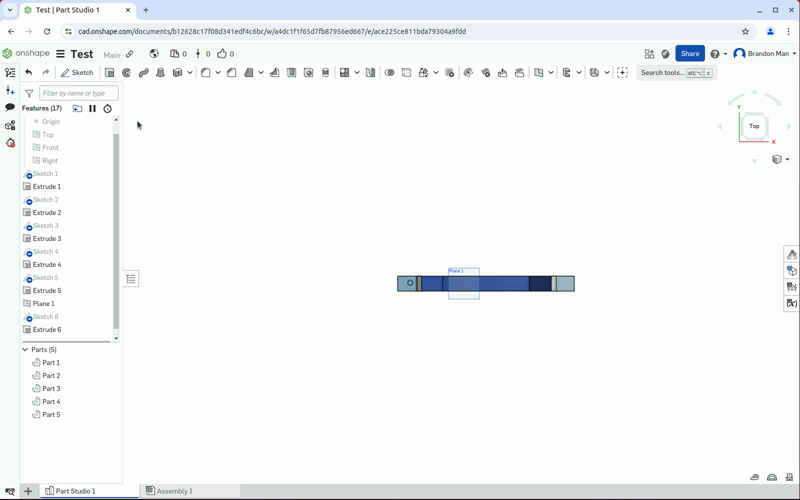
key(shift+h)
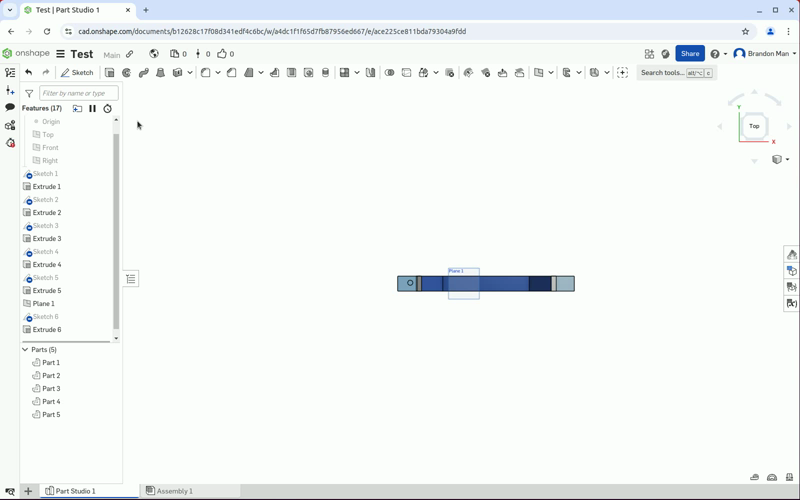
mouse_move(69, 176)
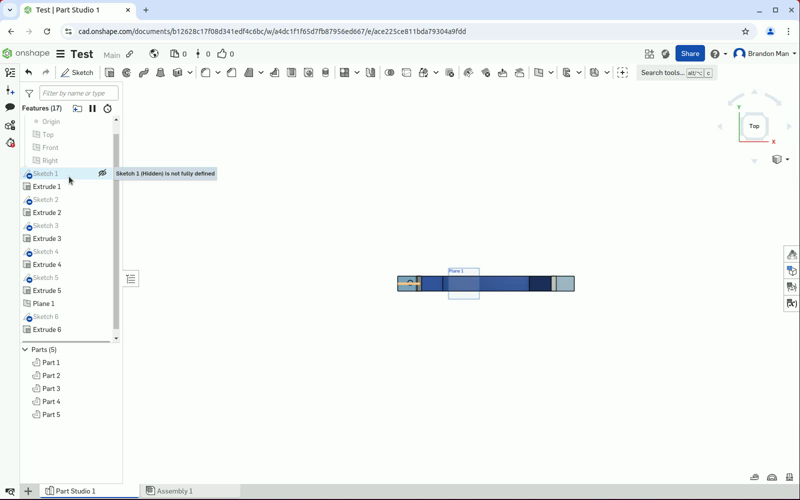
click(69, 176)
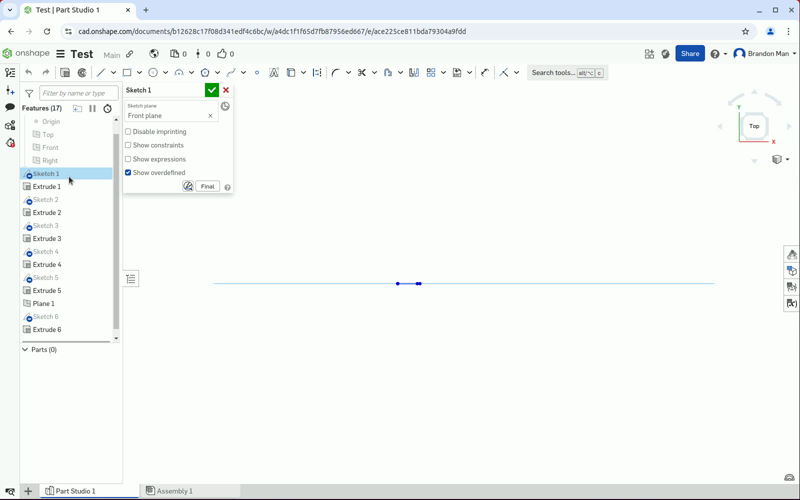
mouse_move(229, 92)
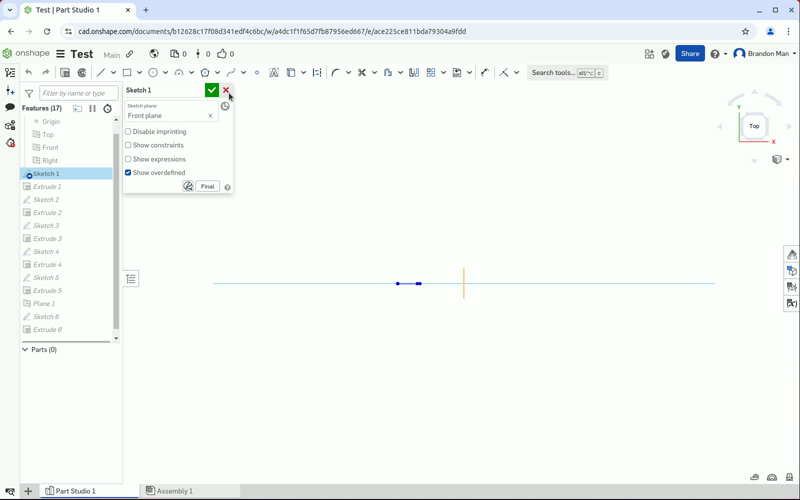
click(229, 92)
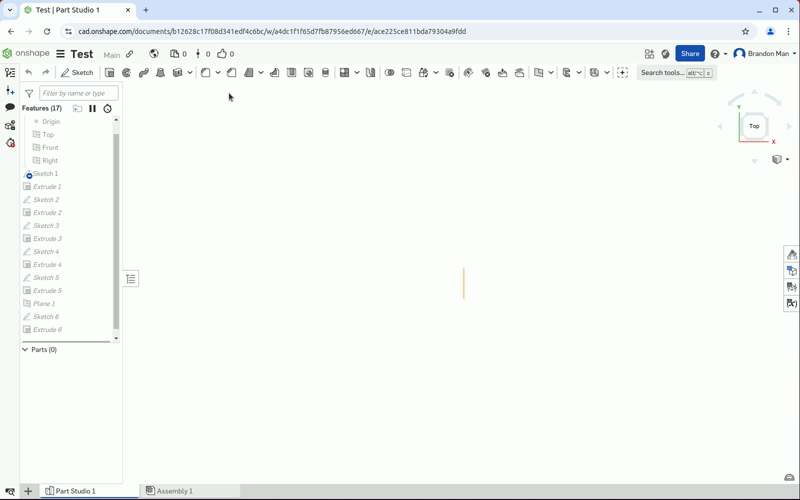
key(shift+s)
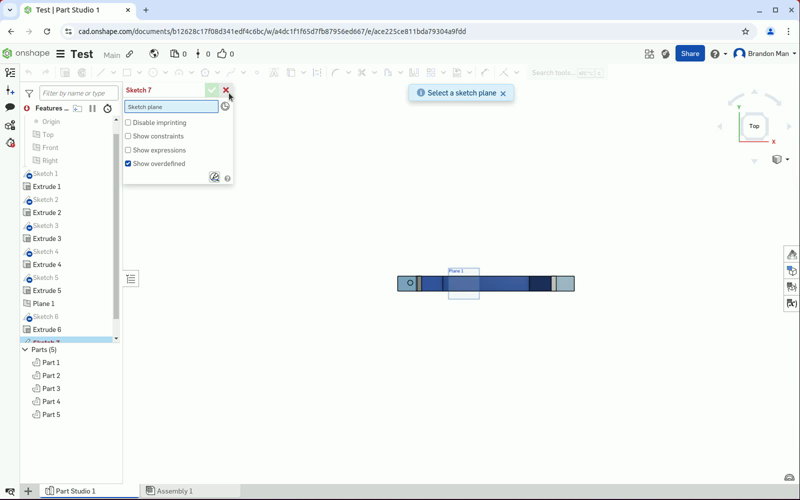
mouse_move(69, 293)
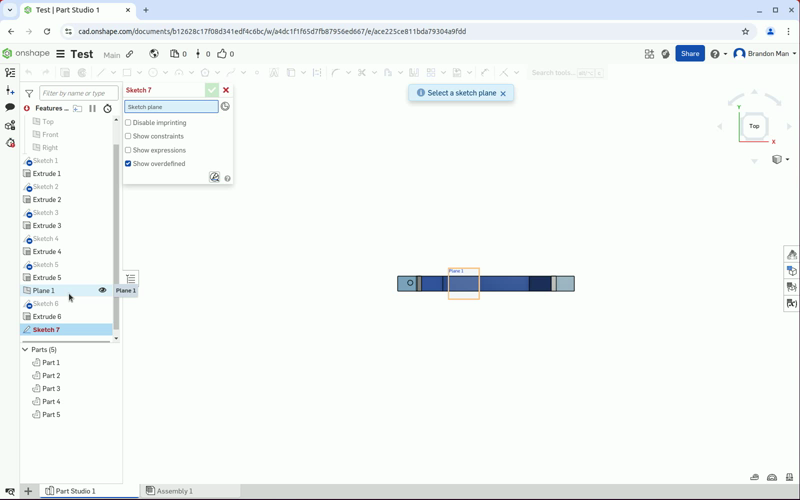
click(69, 293)
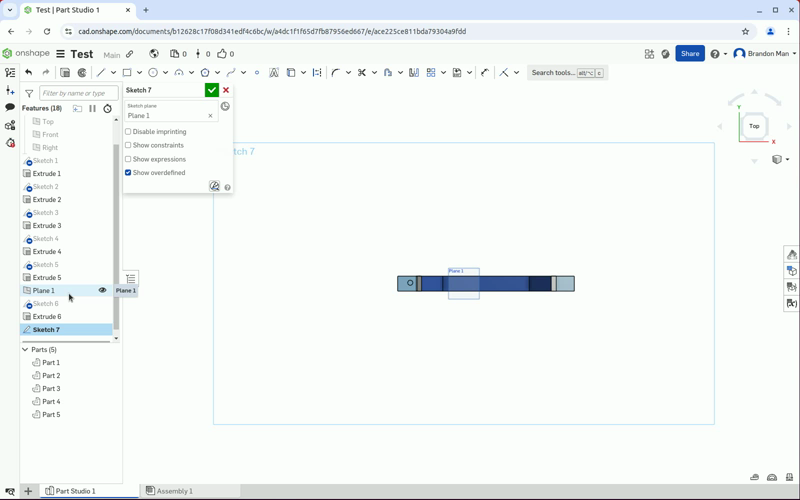
mouse_move(73, 352)
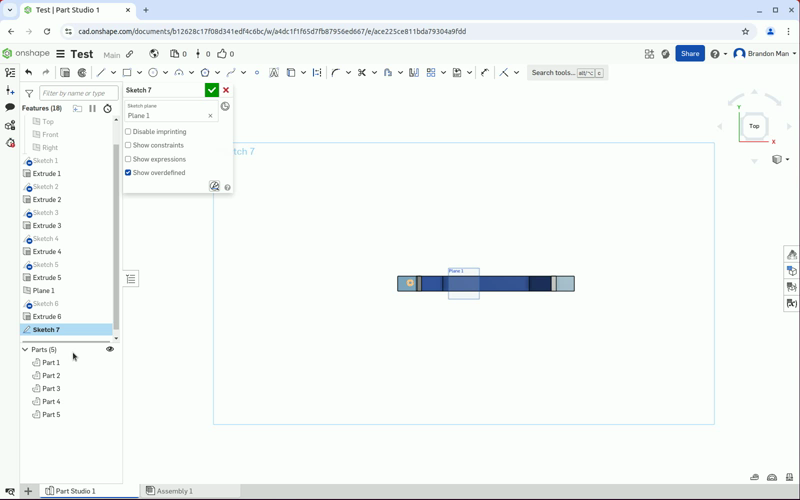
key(y)
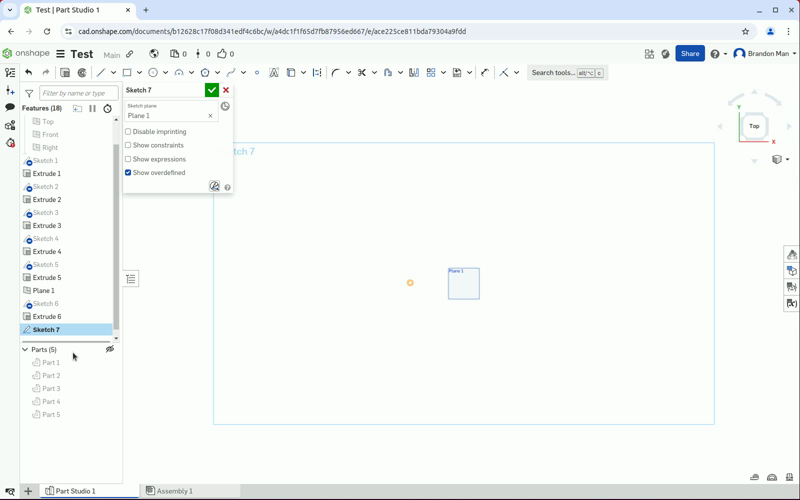
key(c)
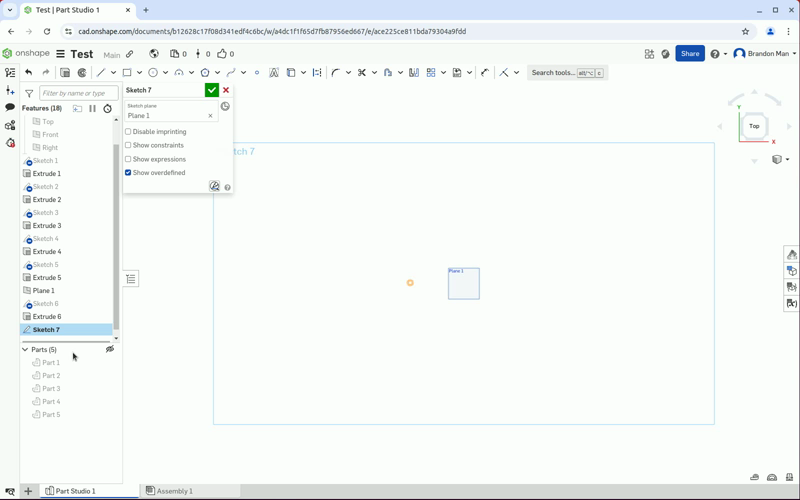
key_down(shift)
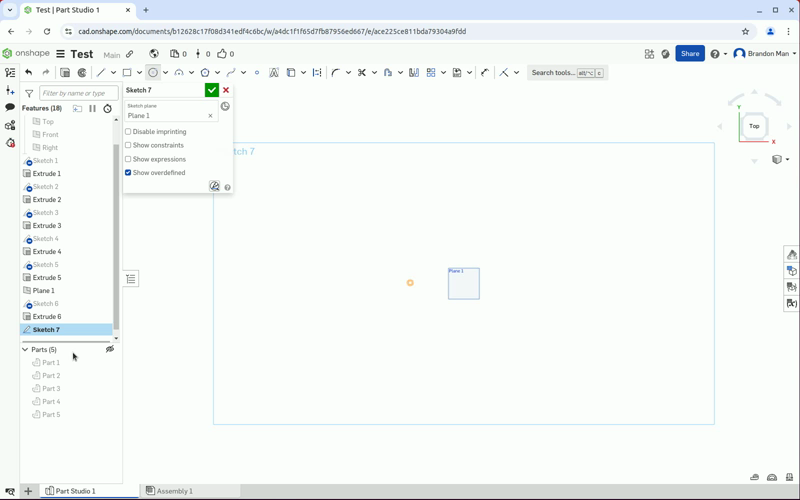
mouse_move(562, 282)
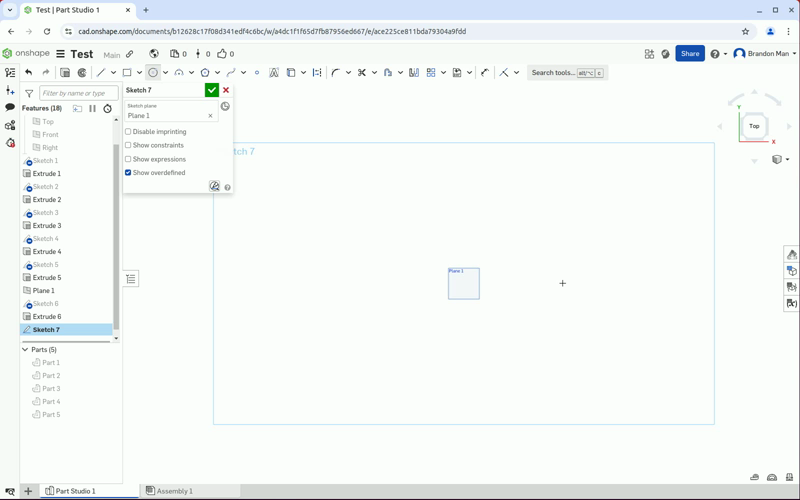
click(562, 282)
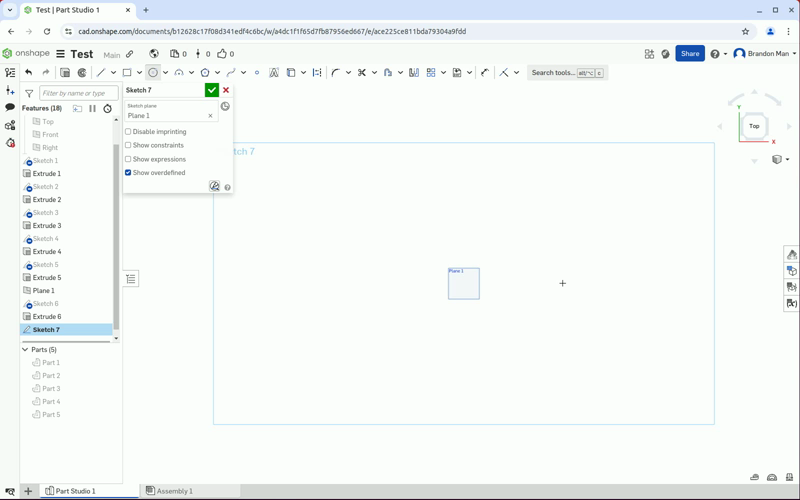
key_up(shift)
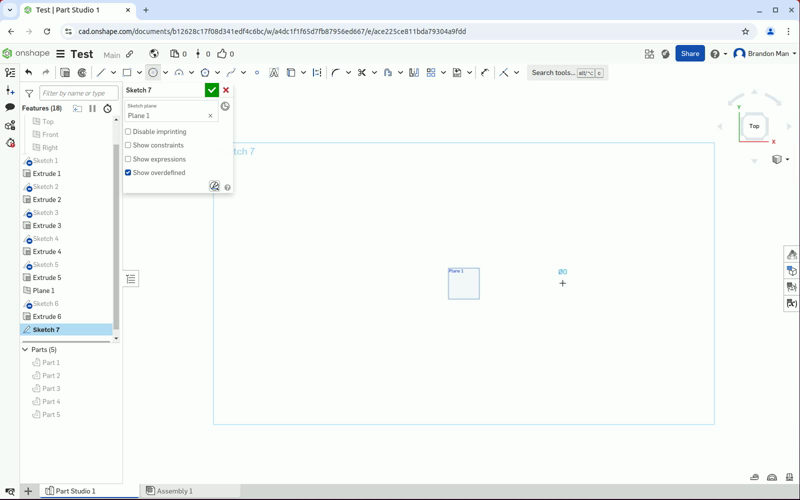
mouse_move(565, 282)
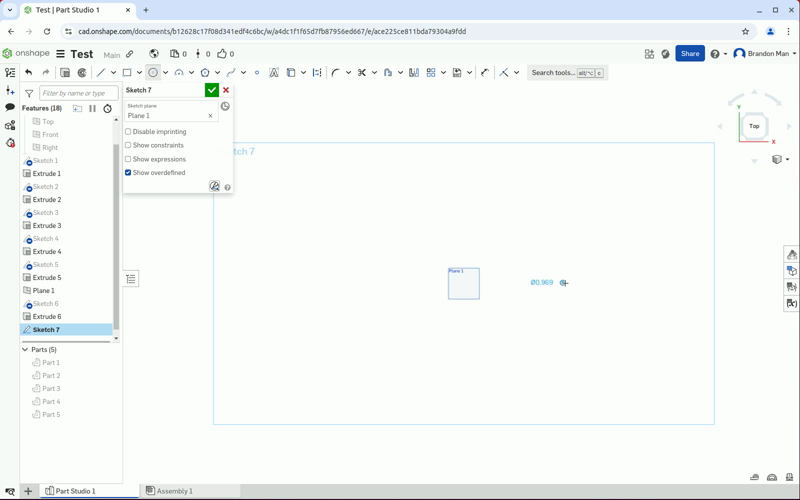
scroll(6)
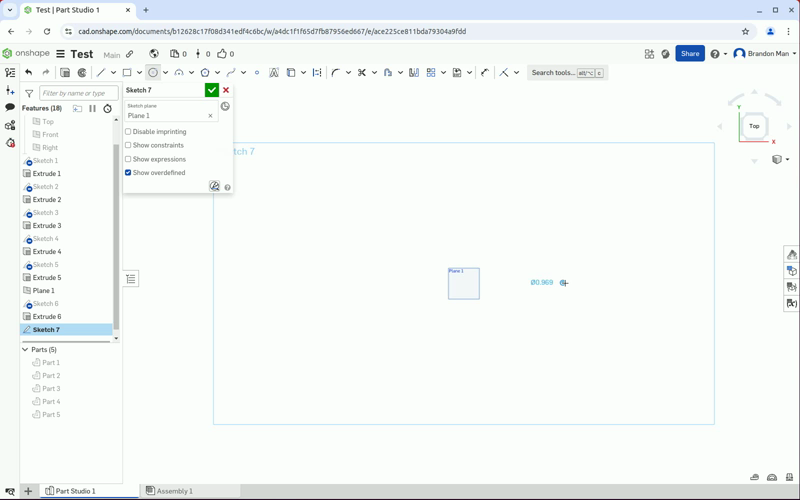
scroll(6)
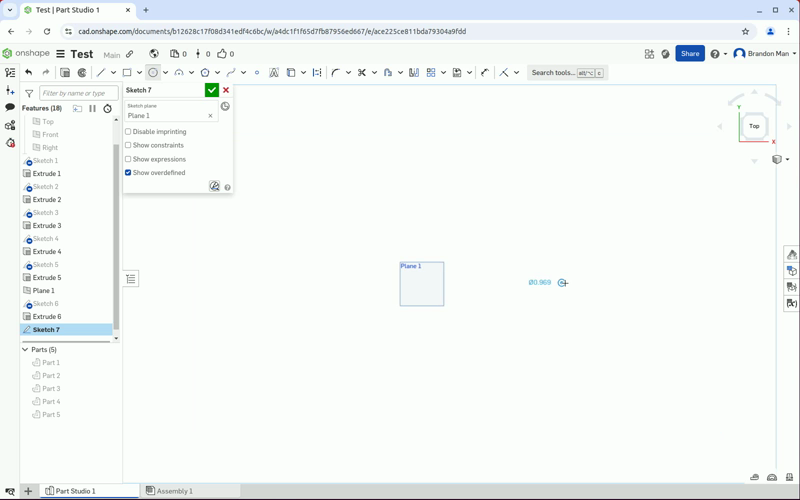
scroll(6)
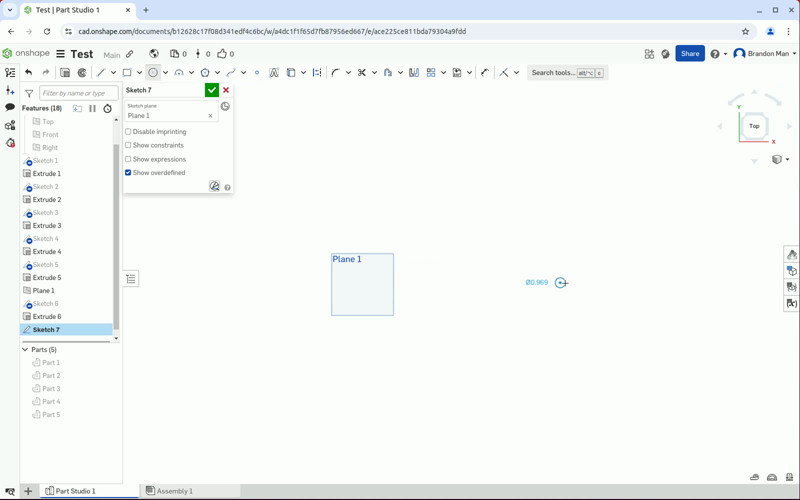
scroll(6)
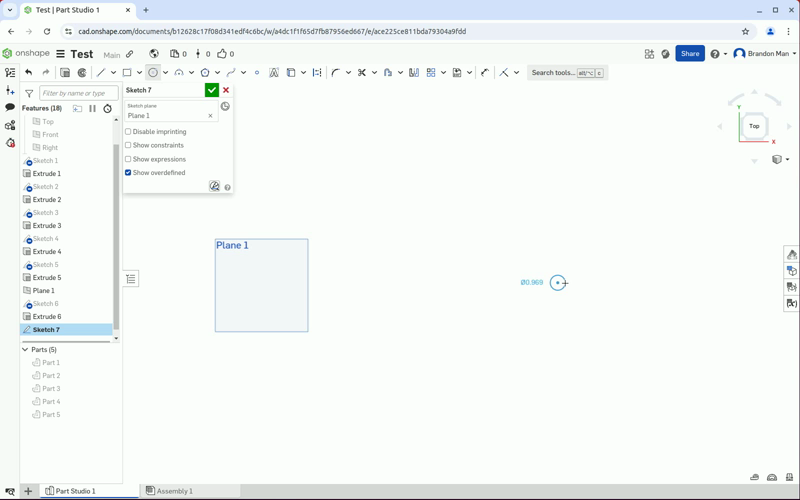
scroll(6)
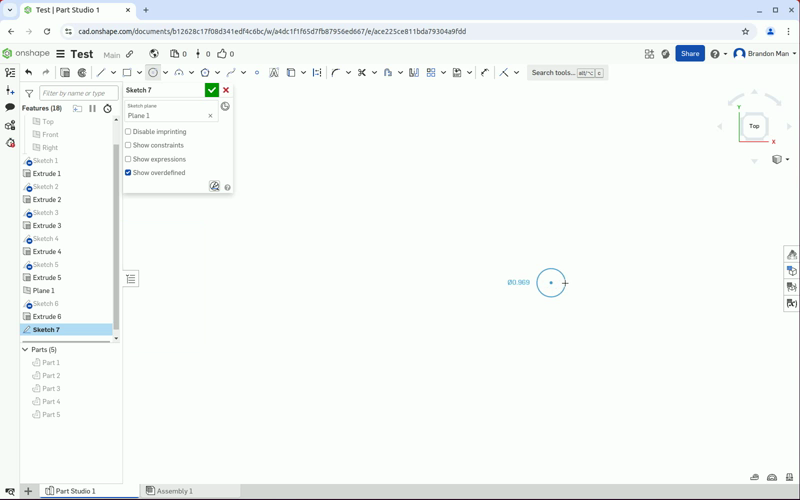
scroll(6)
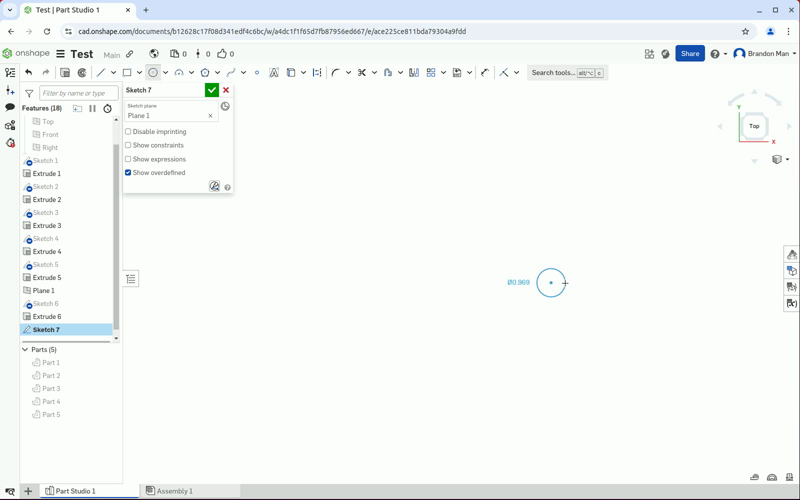
scroll(6)
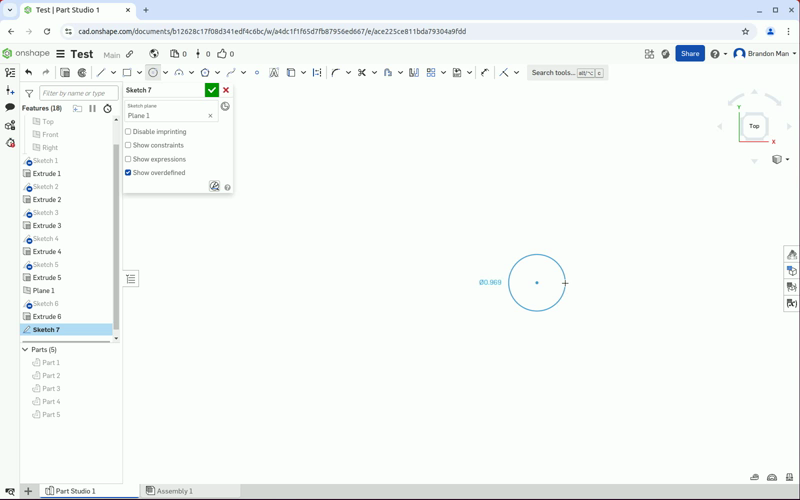
click(565, 282)
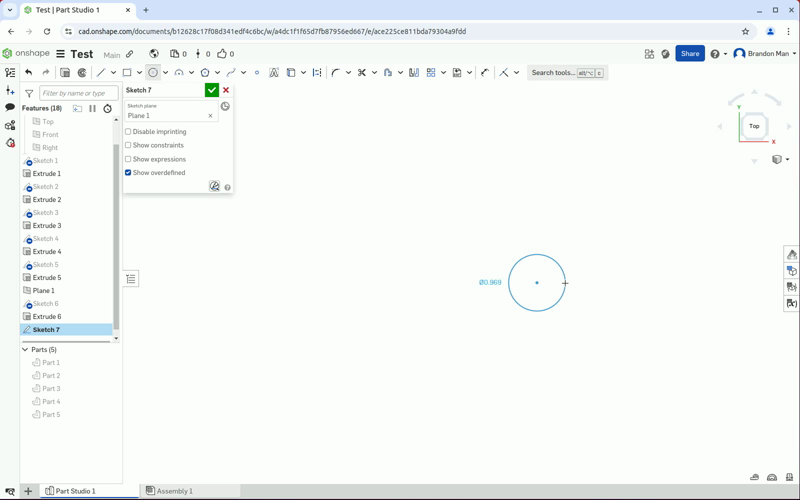
scroll(-6)
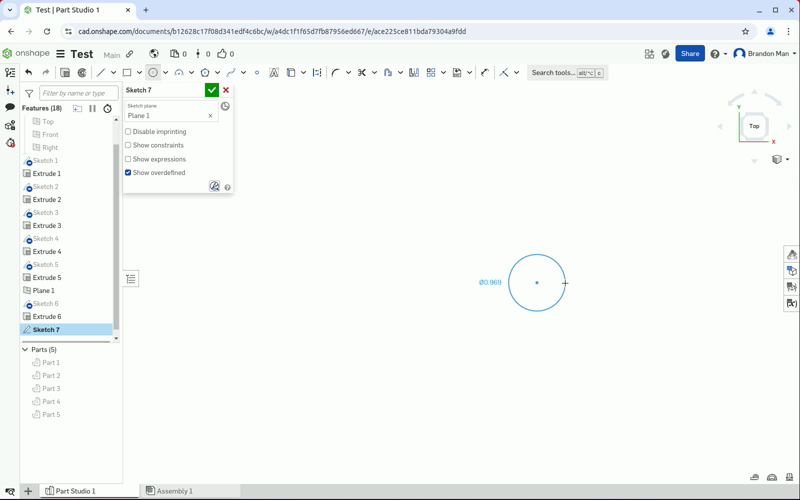
scroll(-6)
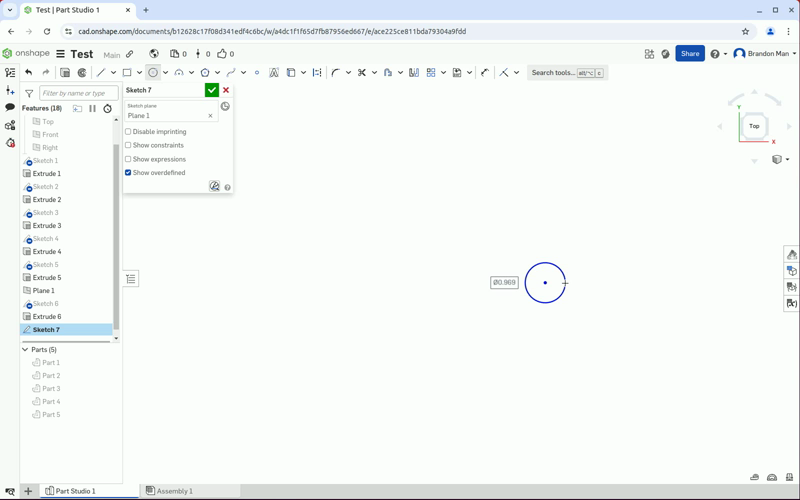
scroll(-6)
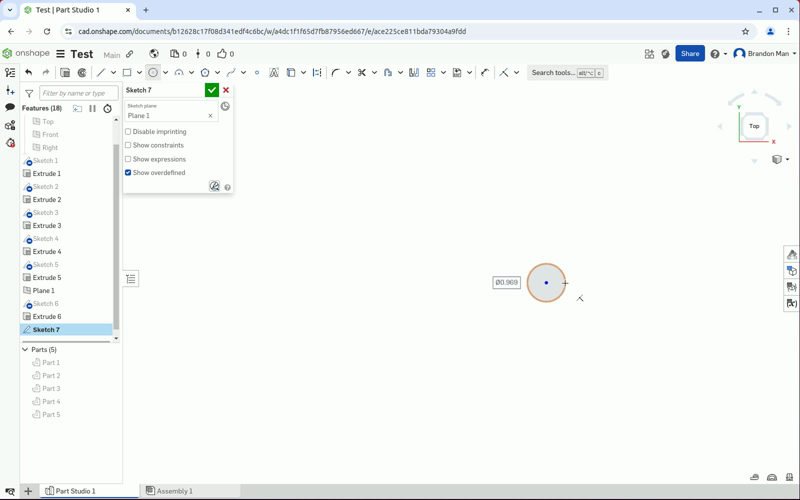
scroll(-6)
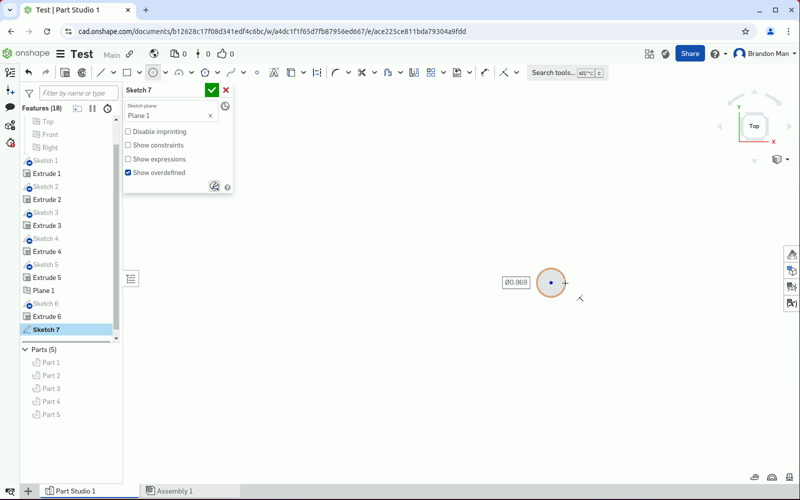
scroll(-6)
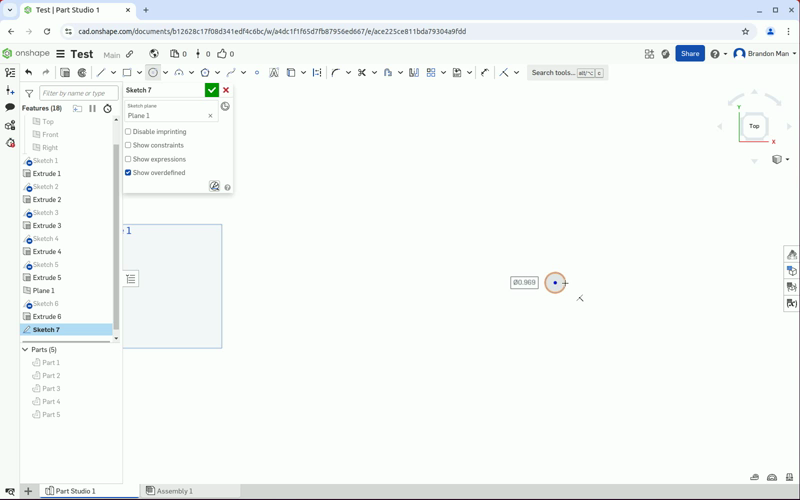
scroll(-6)
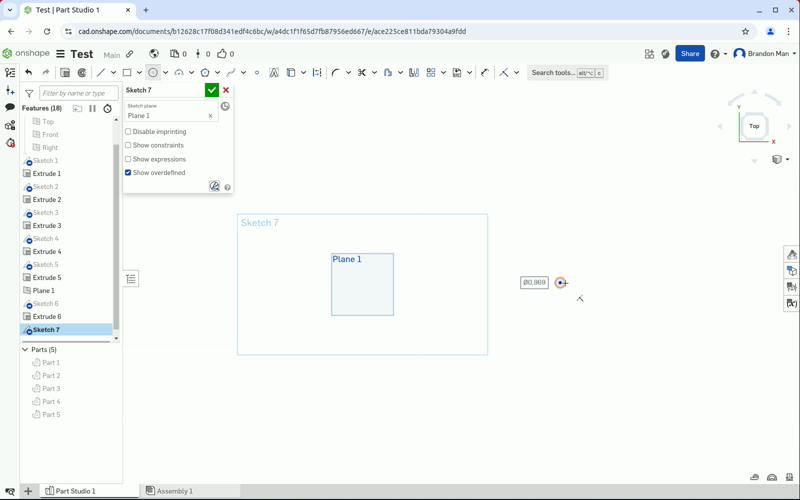
scroll(-6)
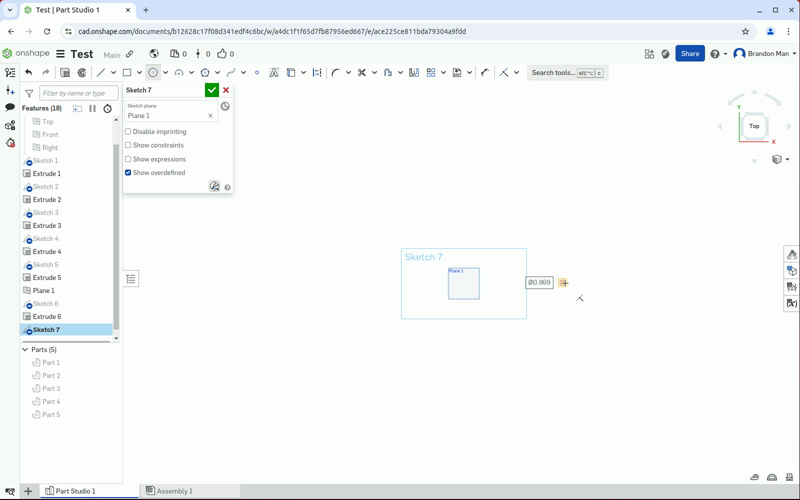
key(esc)
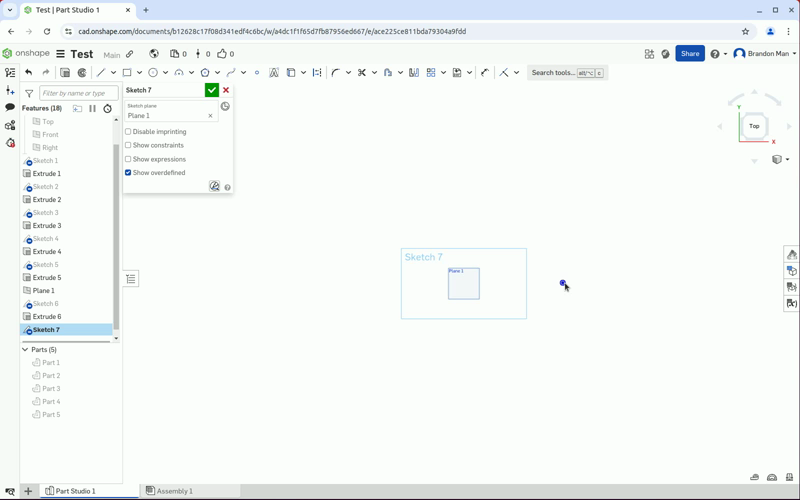
mouse_move(563, 284)
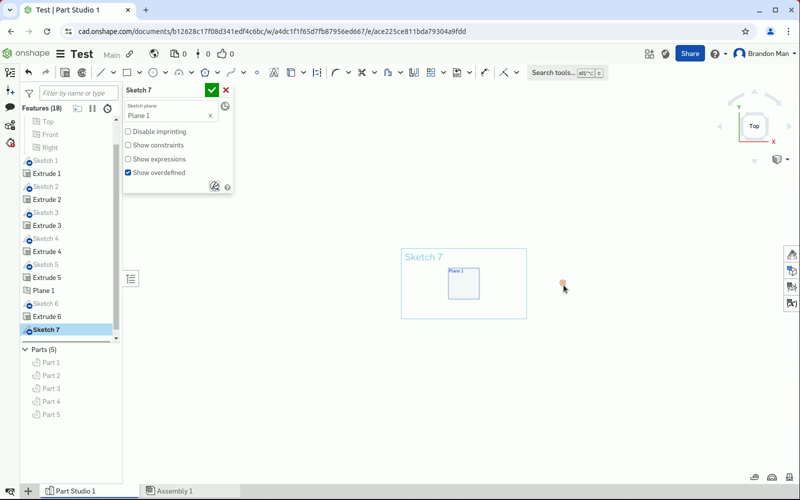
scroll(6)
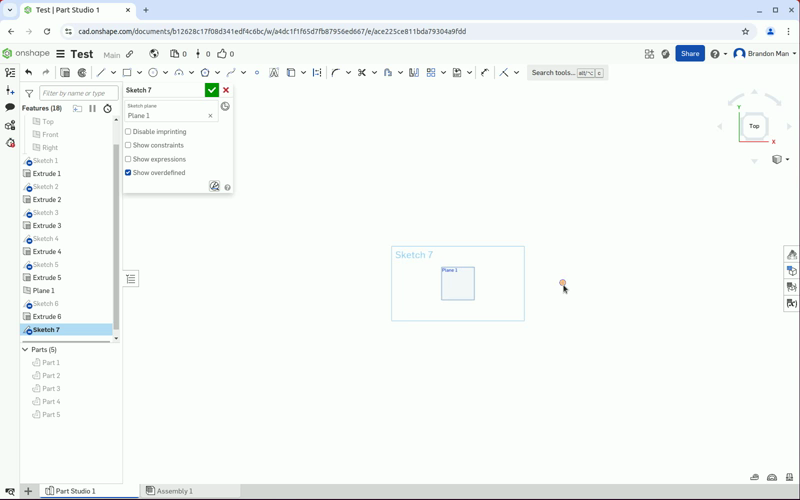
scroll(6)
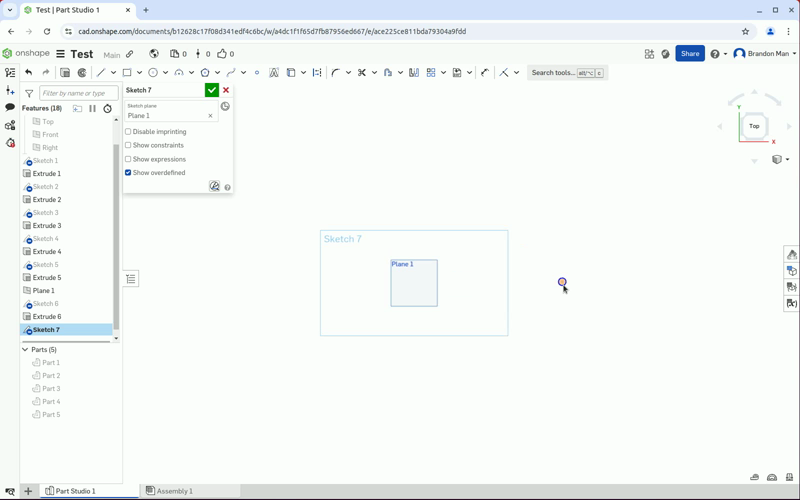
scroll(6)
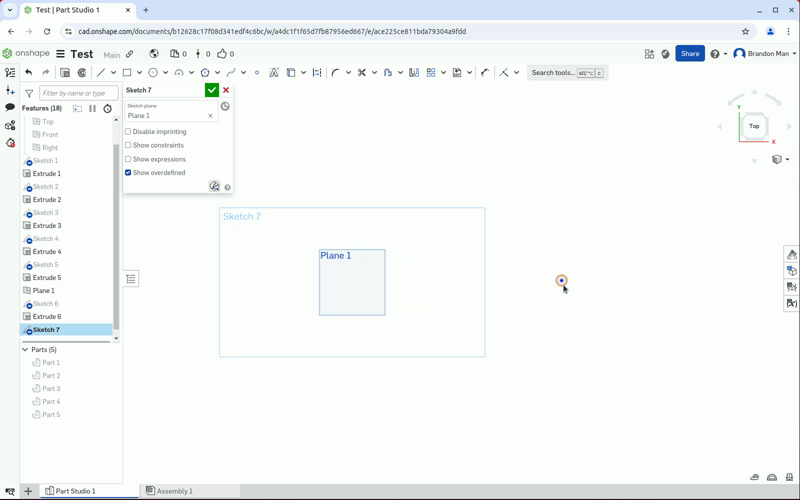
scroll(6)
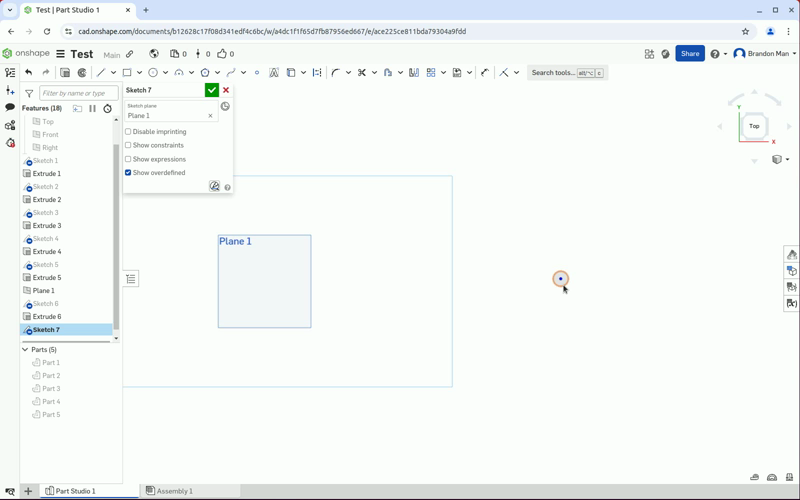
scroll(6)
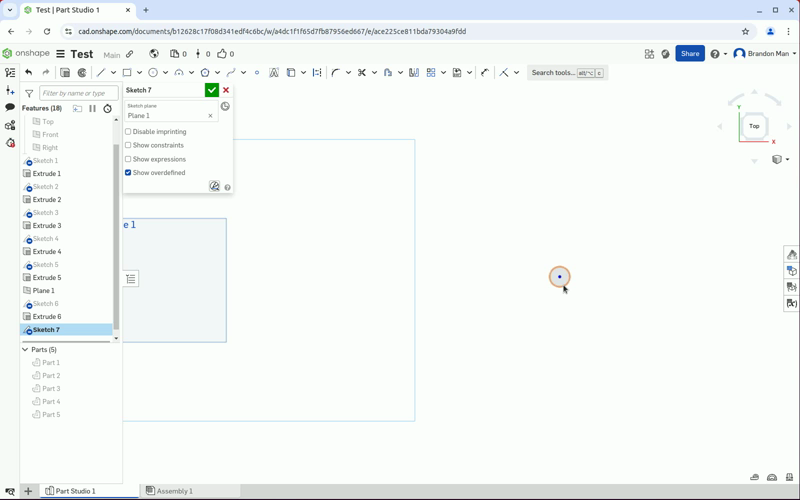
scroll(6)
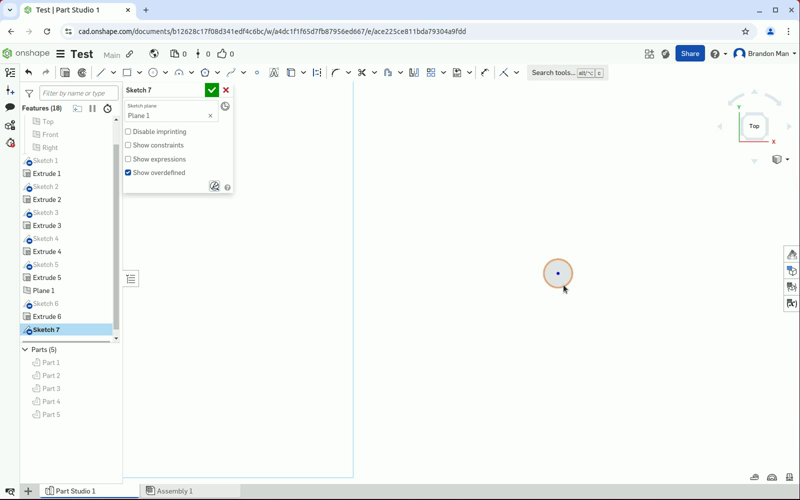
scroll(6)
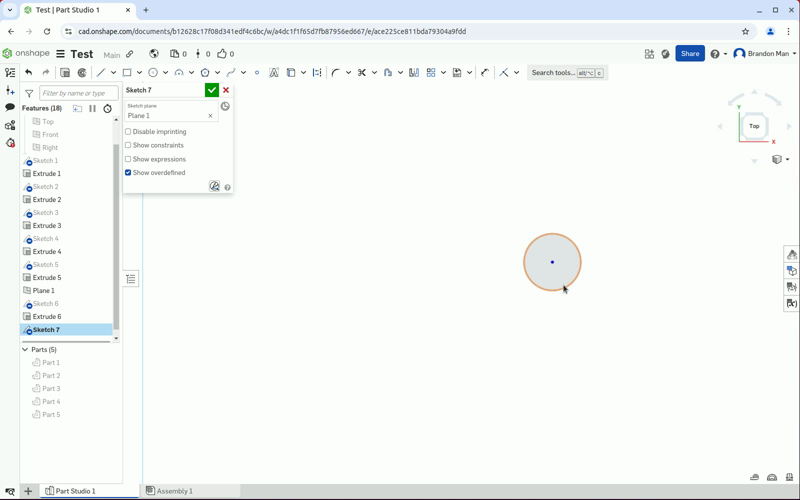
click(563, 284)
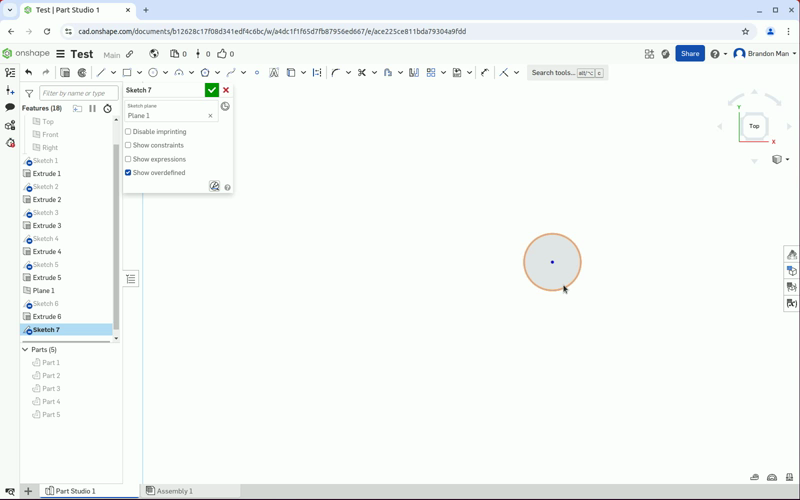
scroll(-6)
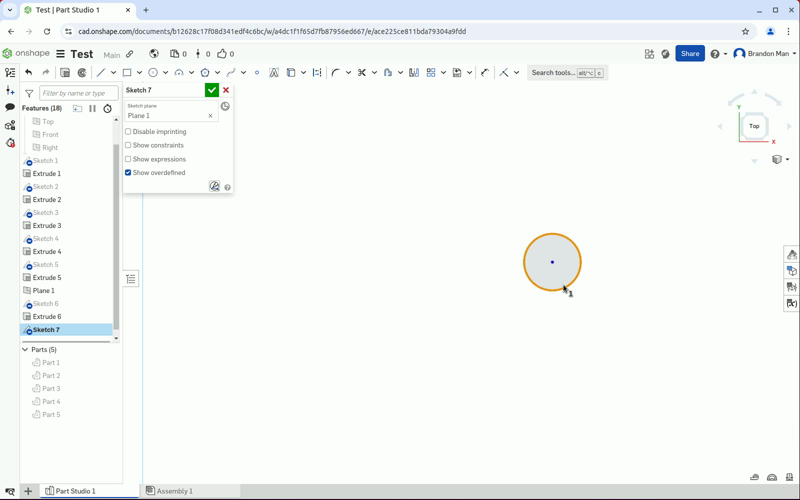
scroll(-6)
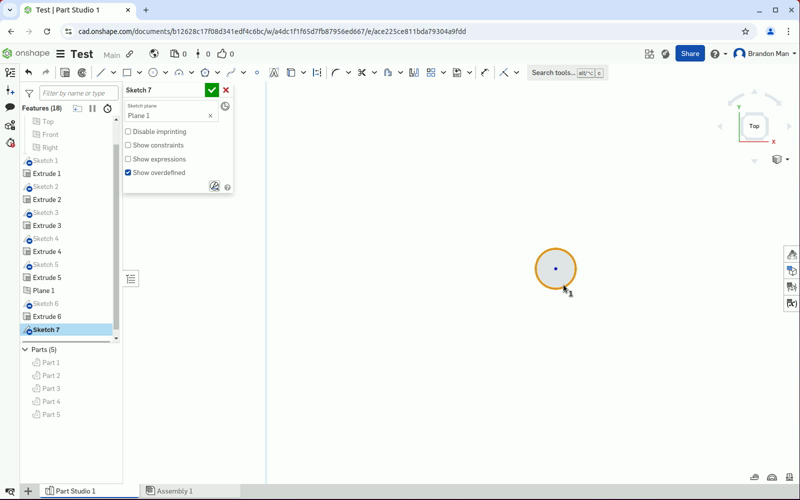
scroll(-6)
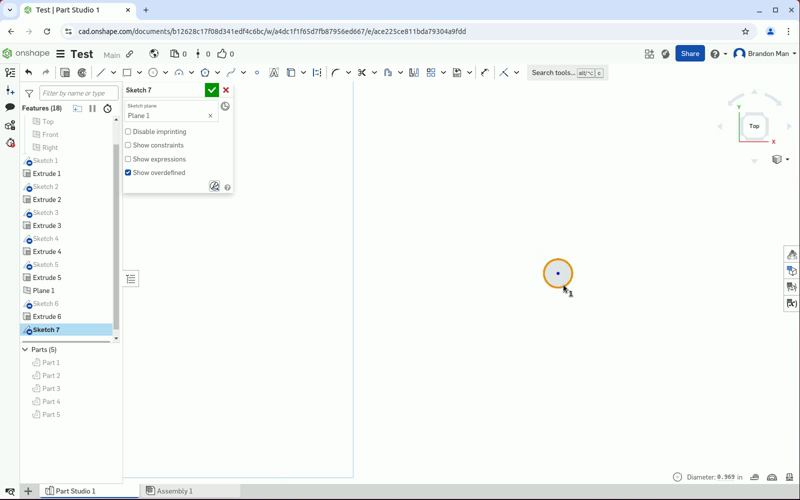
scroll(-6)
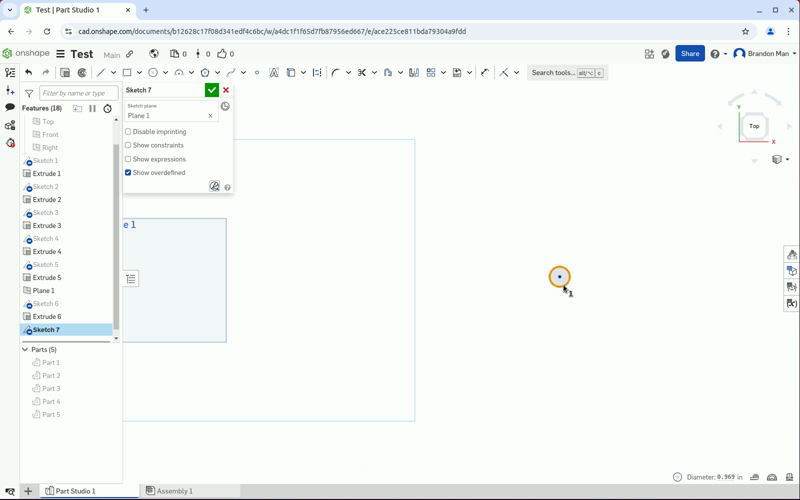
scroll(-6)
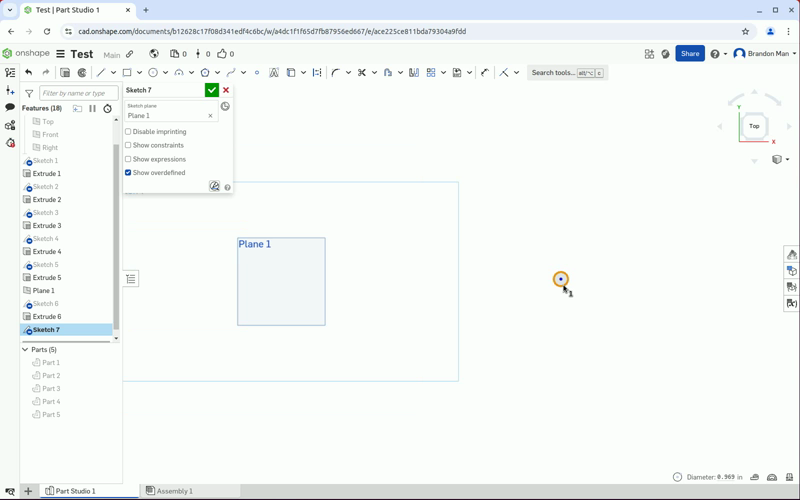
scroll(-6)
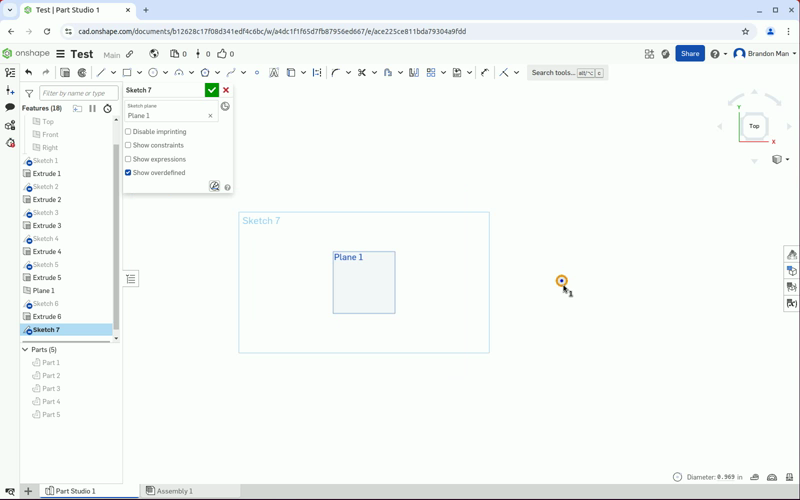
scroll(-6)
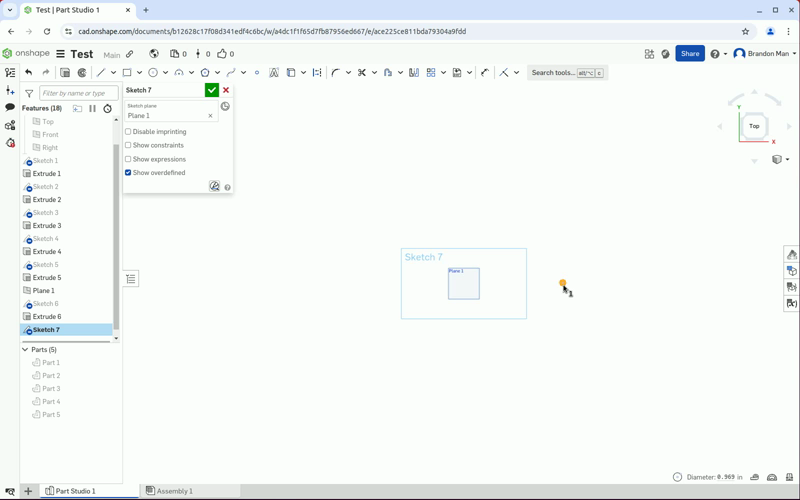
mouse_move(73, 352)
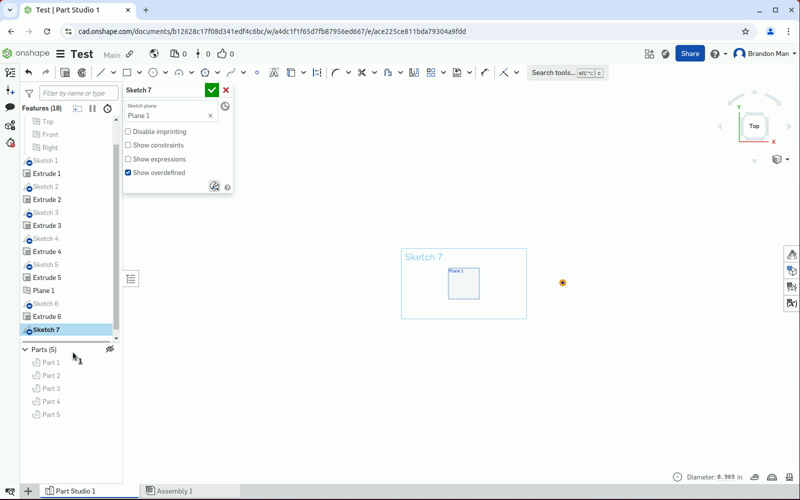
key(shift+y)
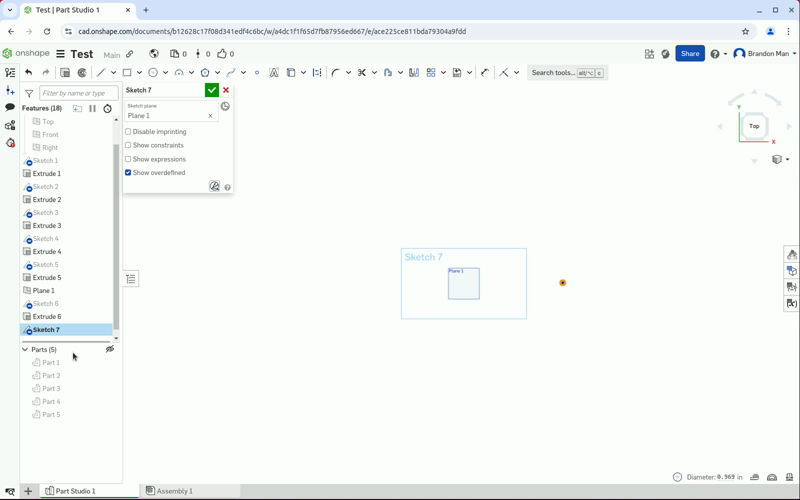
key(shift+e)
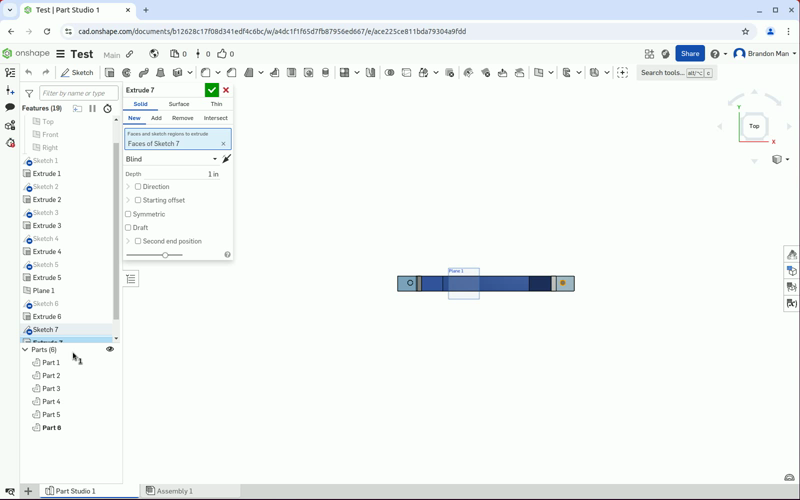
mouse_move(143, 106)
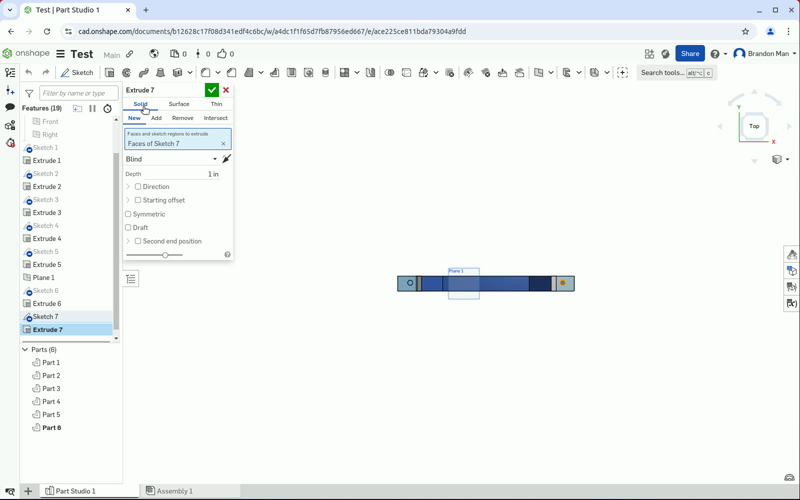
click(143, 106)
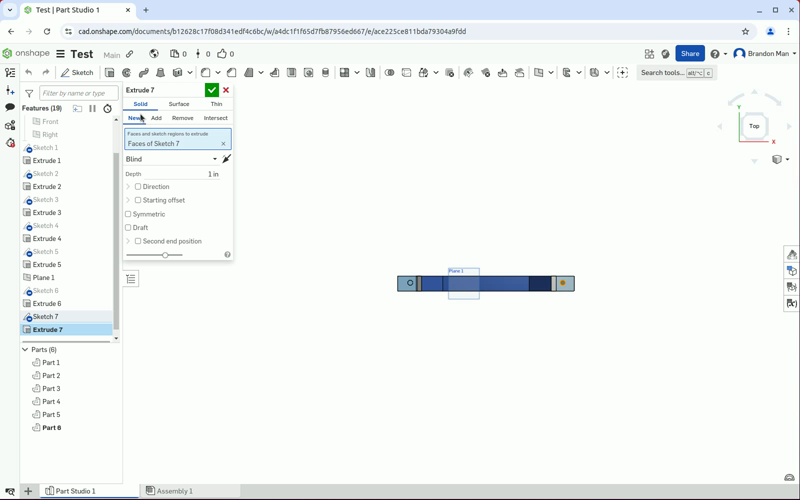
mouse_move(137, 120)
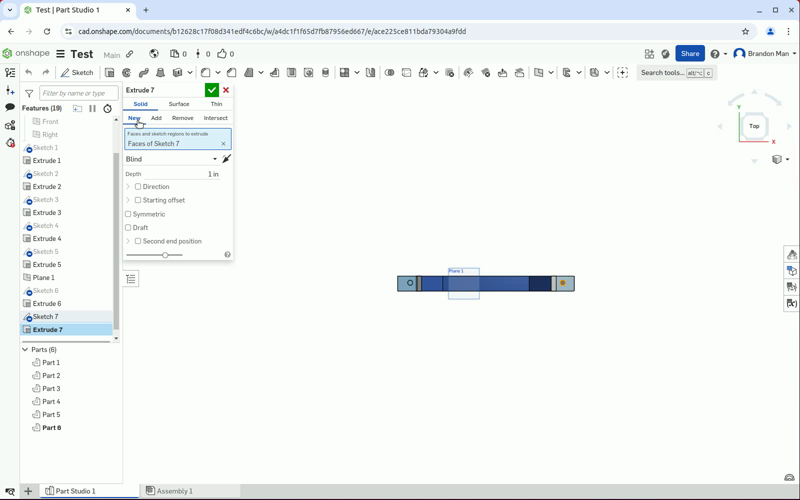
click(137, 120)
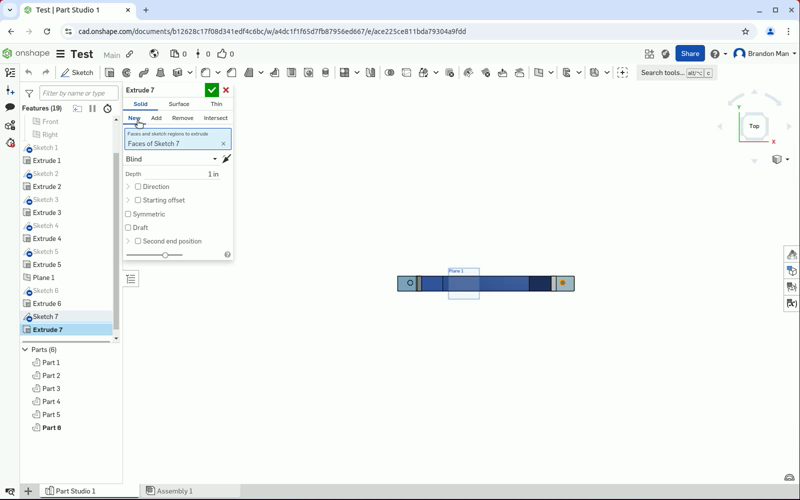
key(tab, 4)
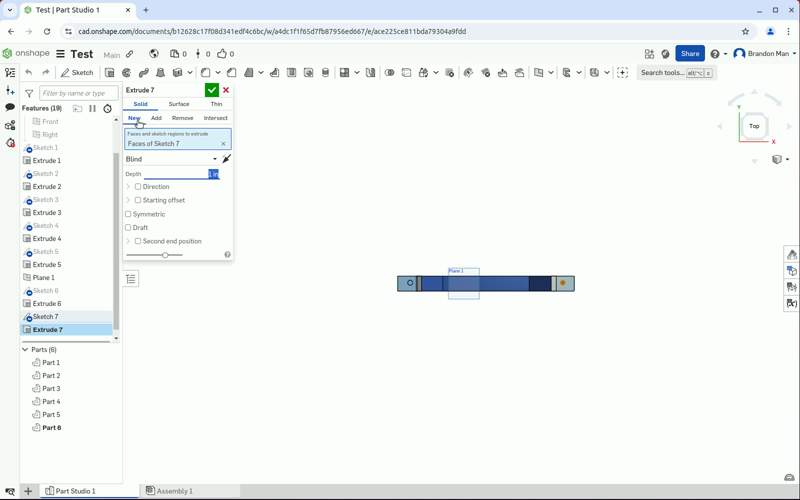
text(-1.204)
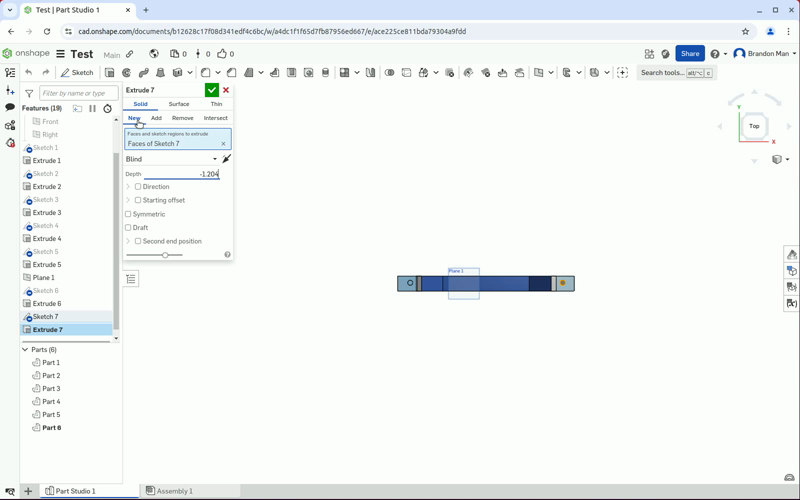
key(enter)
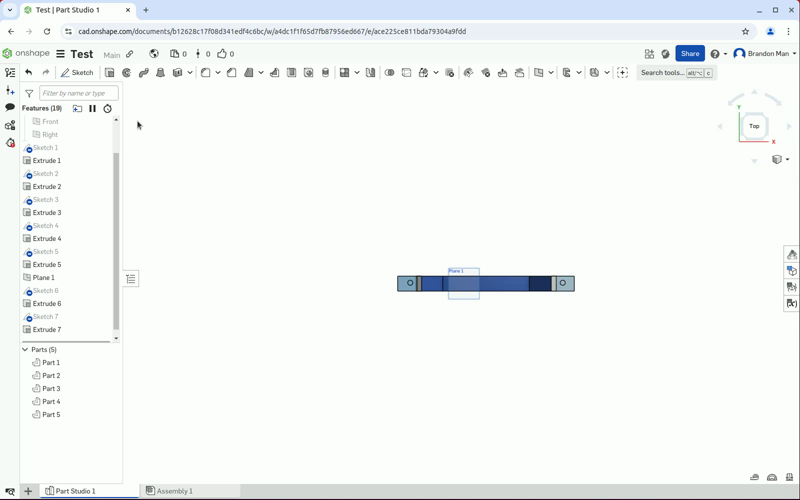
key(shift+h)
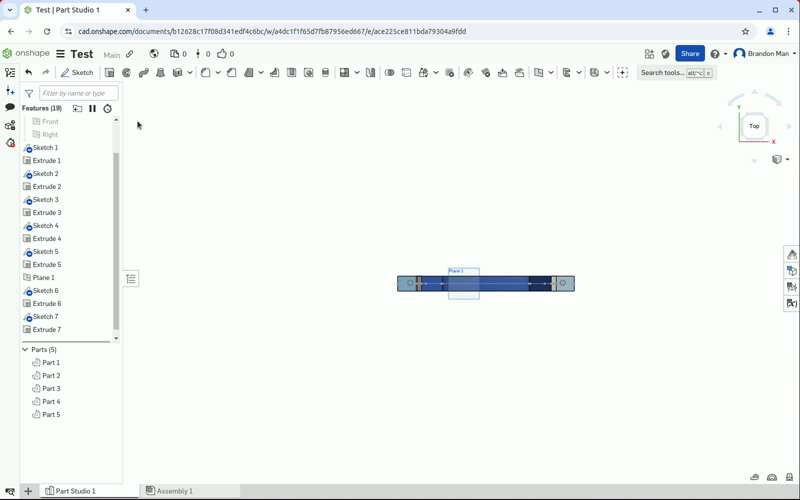
key(shift+h)
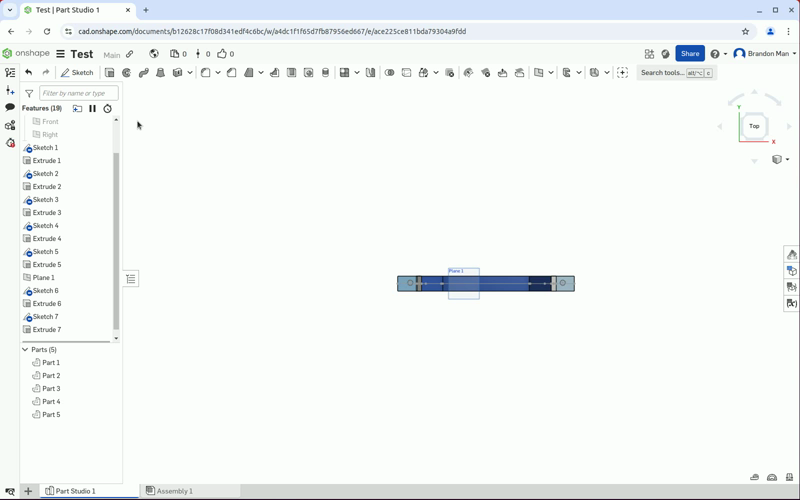
key(shift+7)
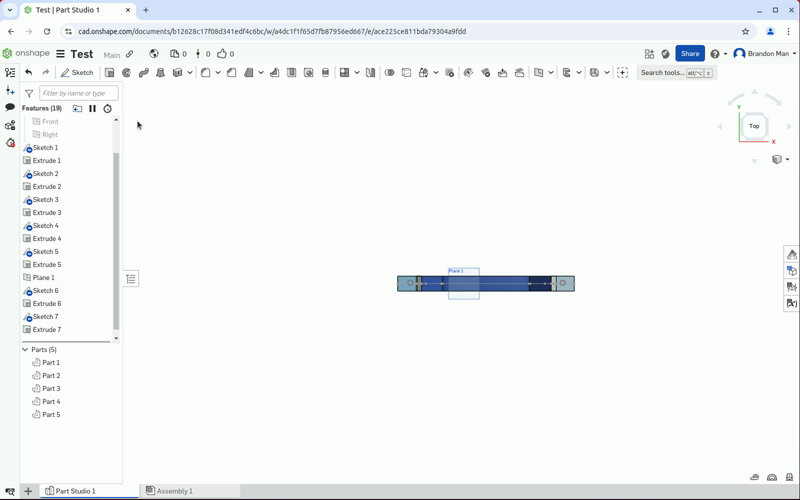
key(up, 3)
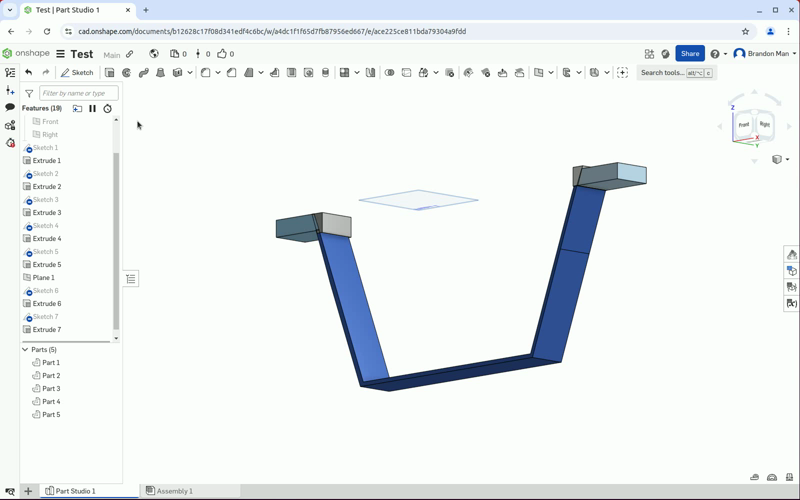
key(left, 3)
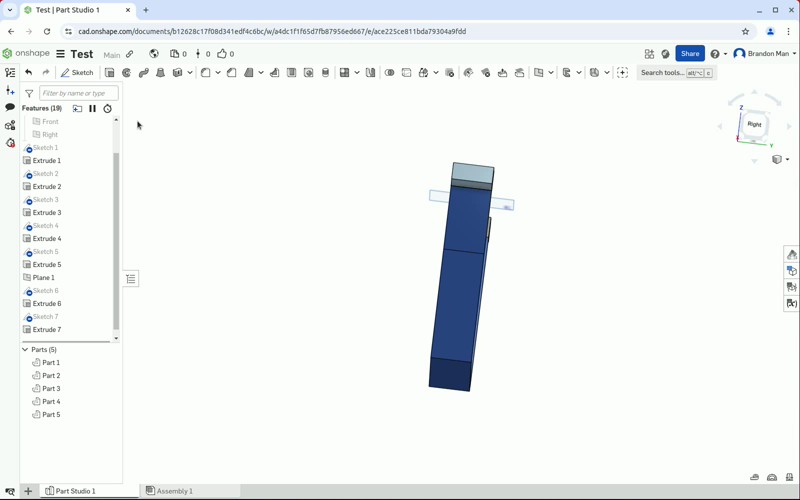
key(right, 3)
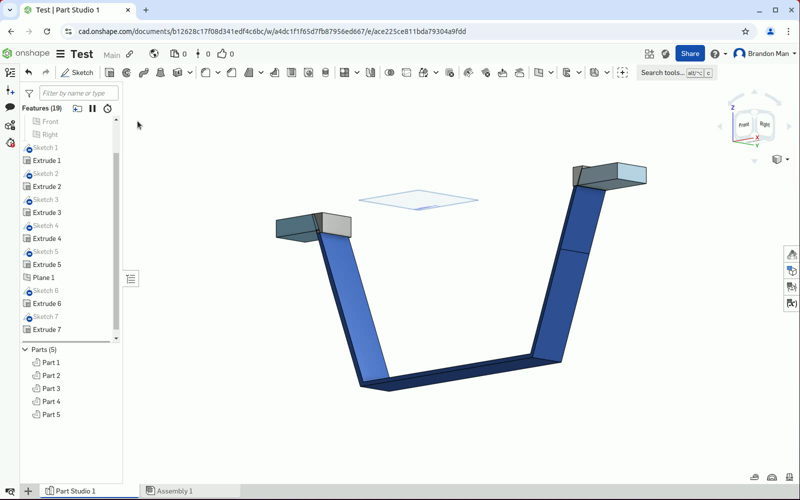
key(down, 3)
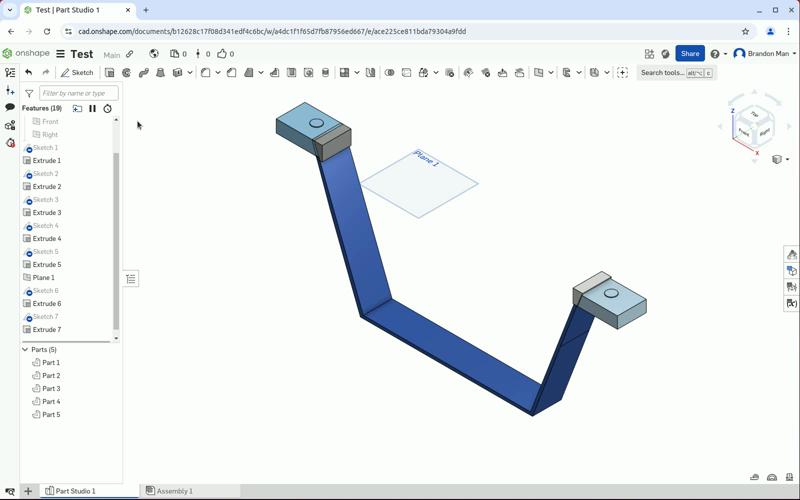
mouse_move(69, 150)
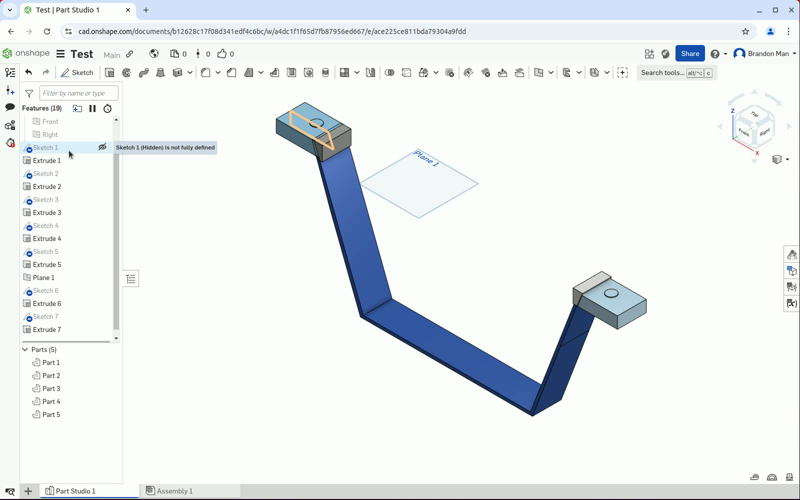
click(69, 150)